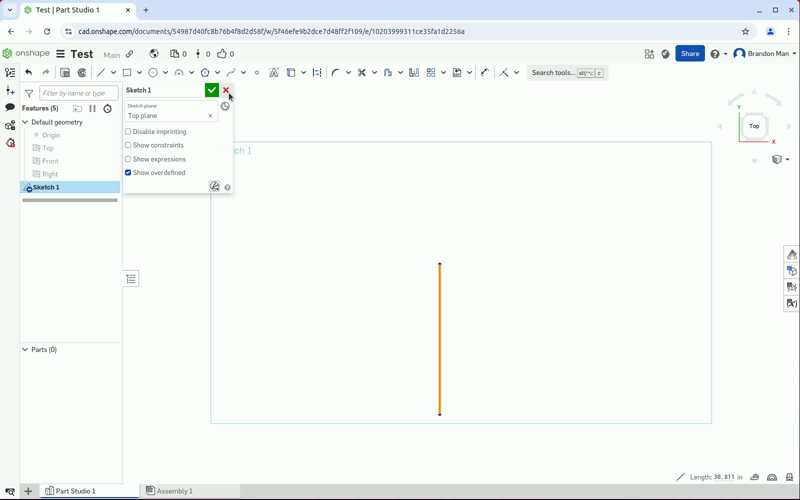
key(shift+h)
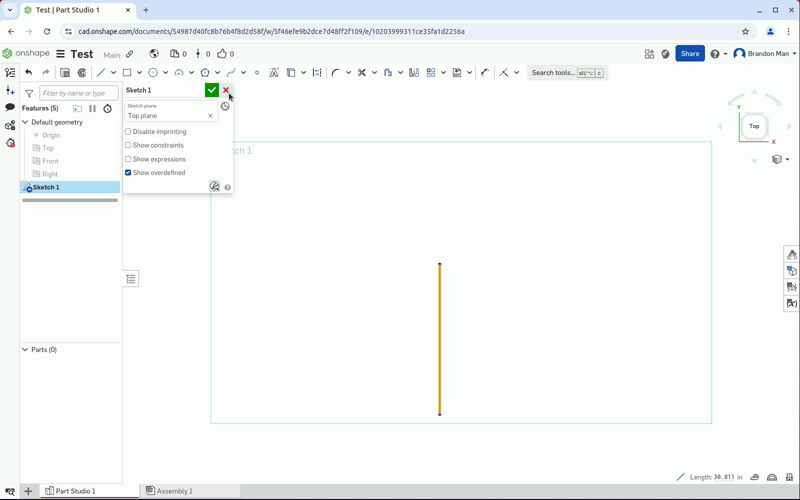
key(shift+s)
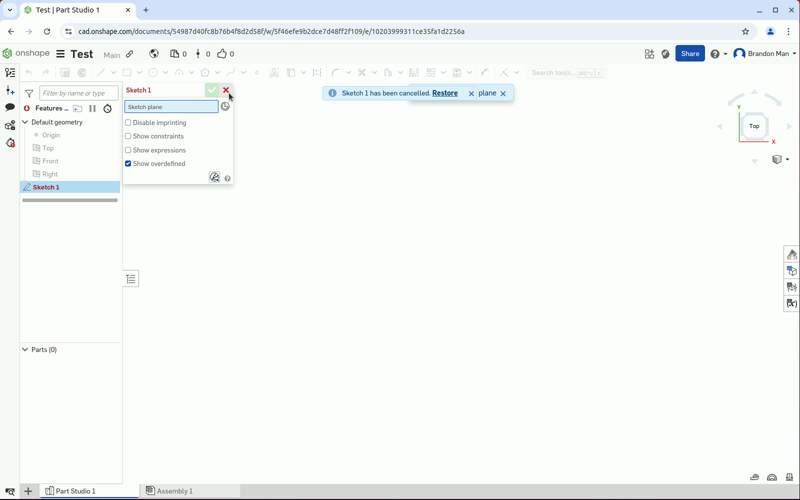
mouse_move(73, 150)
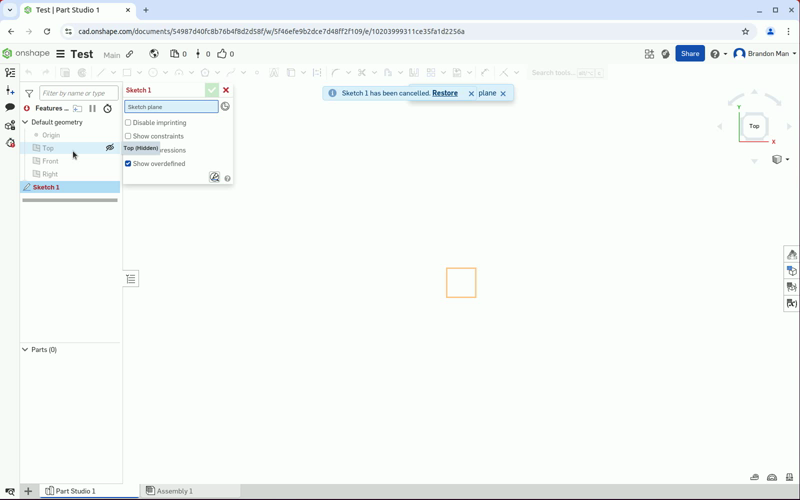
click(73, 150)
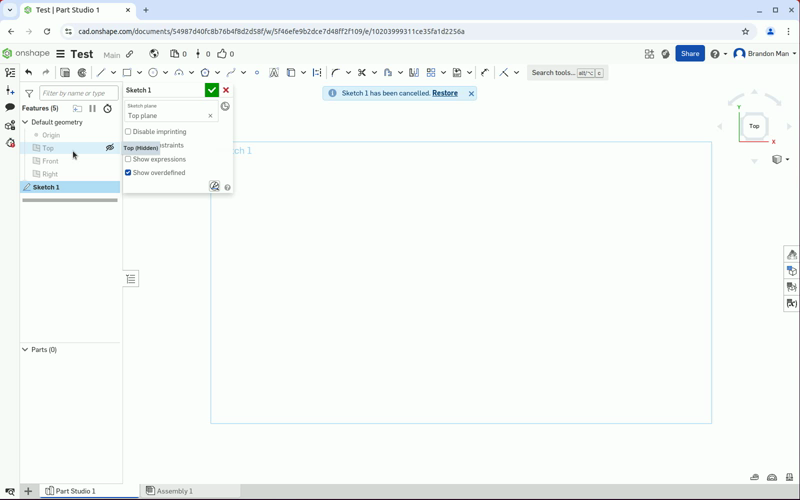
mouse_move(73, 352)
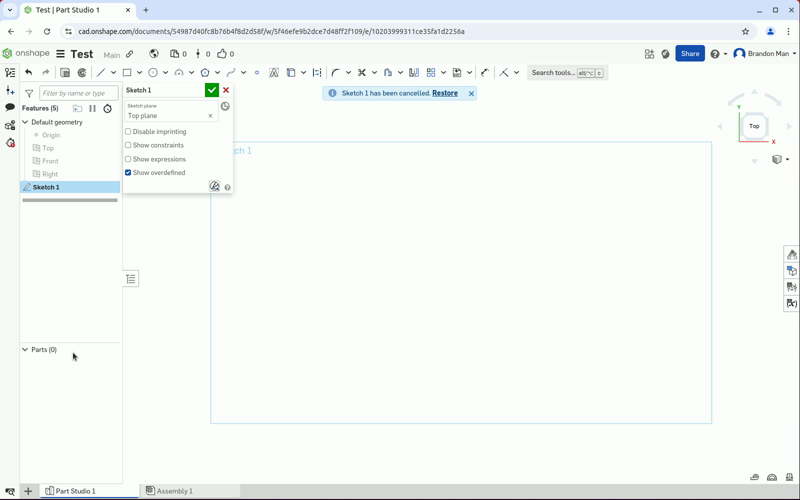
key(y)
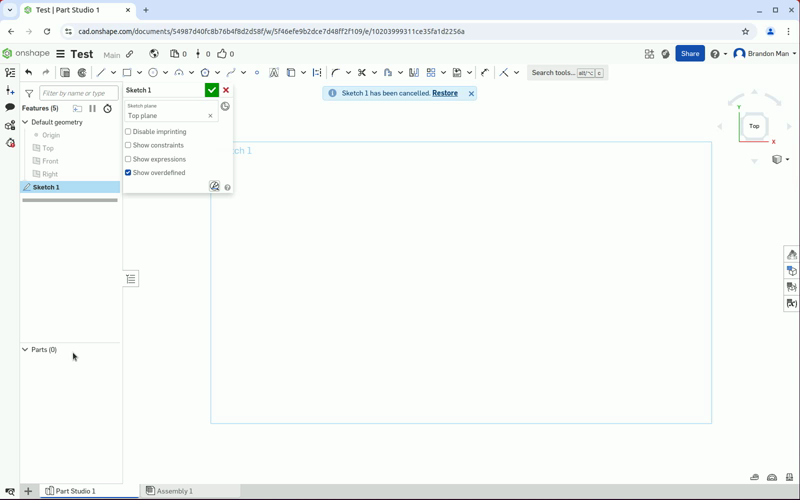
key(l)
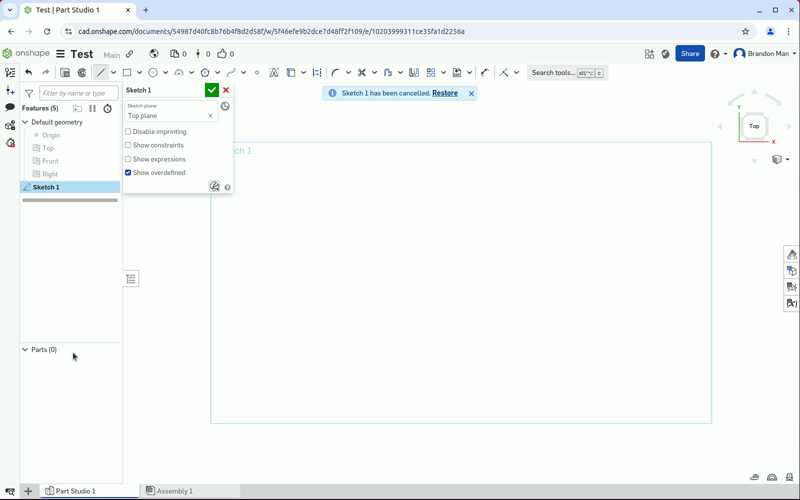
key_down(shift)
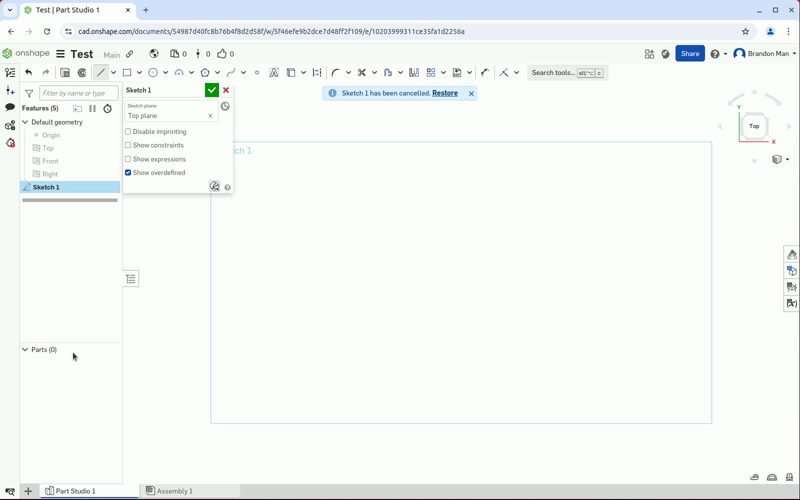
mouse_move(352, 274)
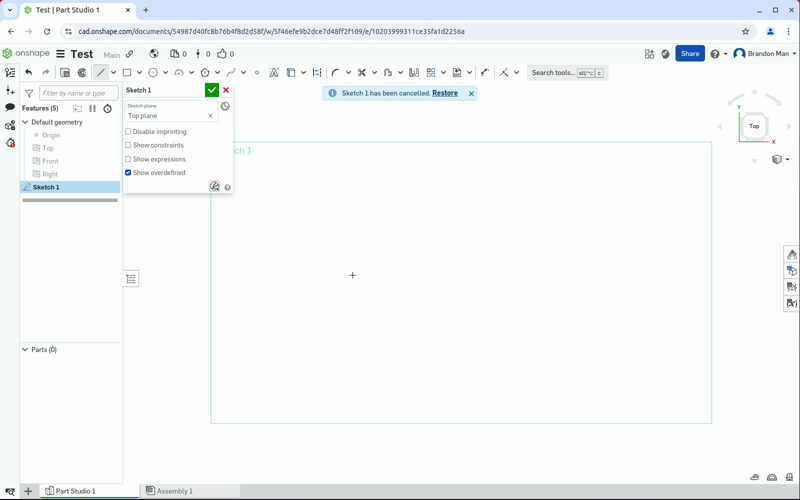
click(352, 274)
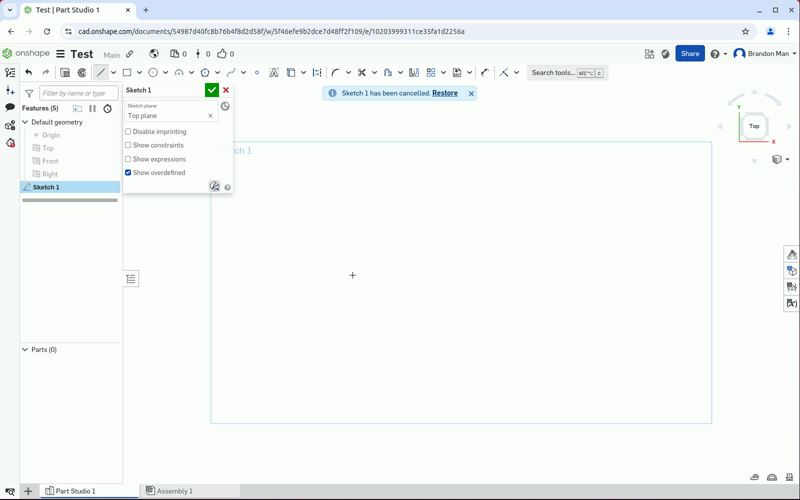
key_up(shift)
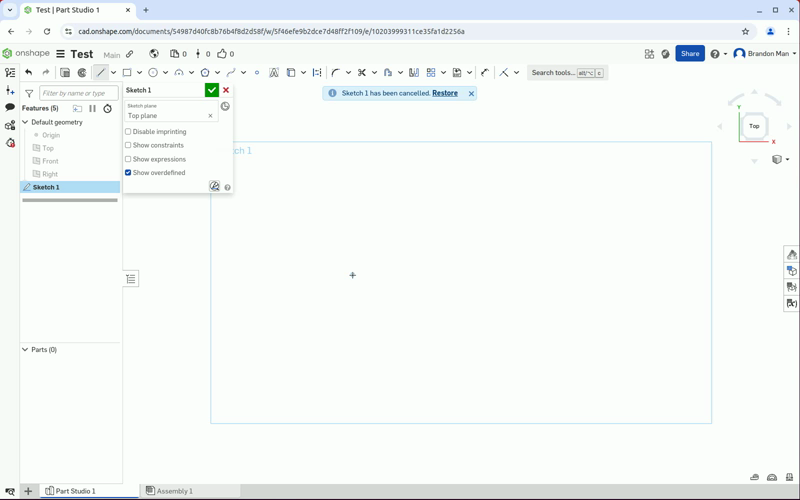
key_down(shift)
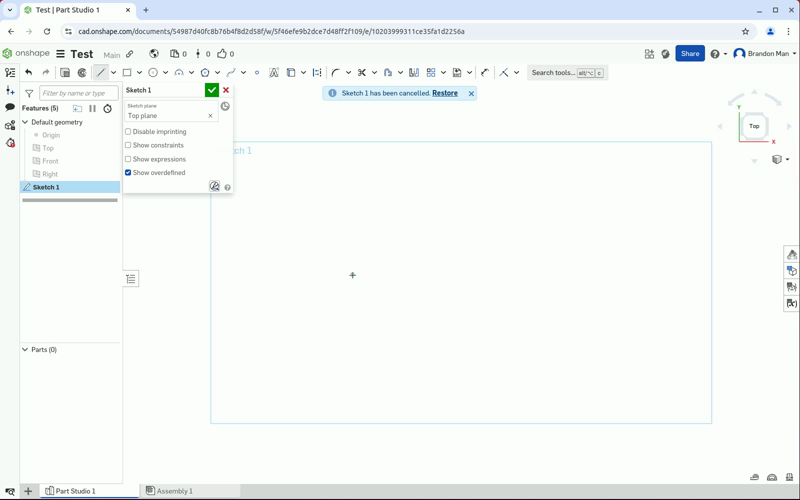
mouse_move(568, 274)
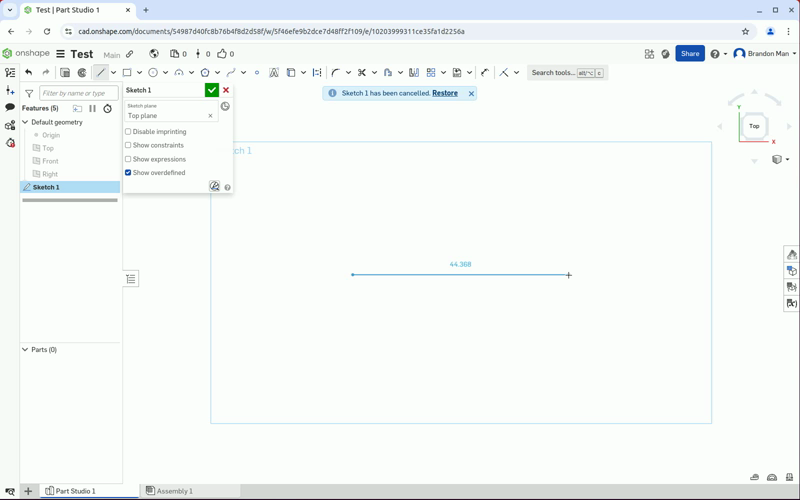
click(568, 274)
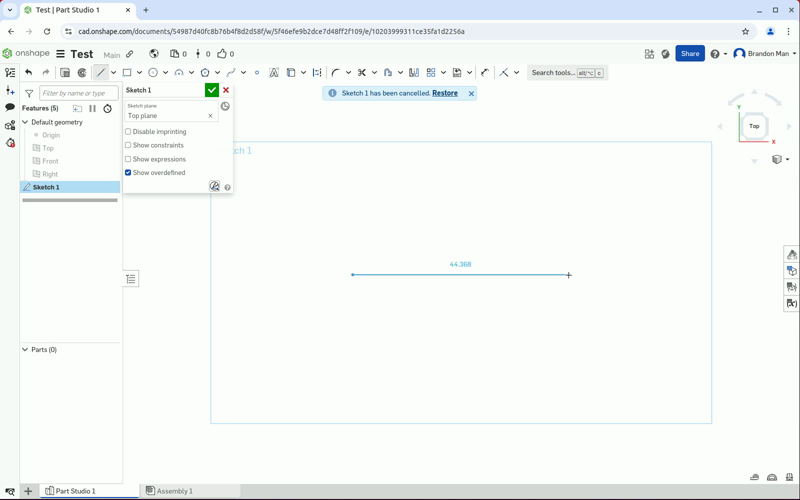
key_up(shift)
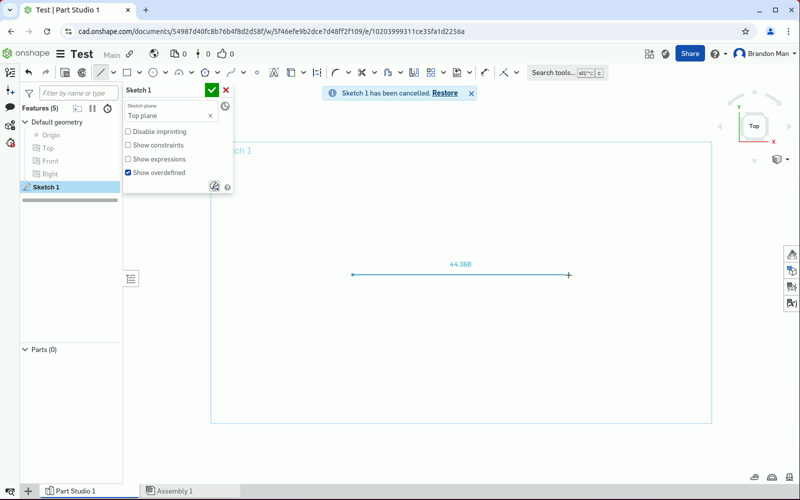
key_down(shift)
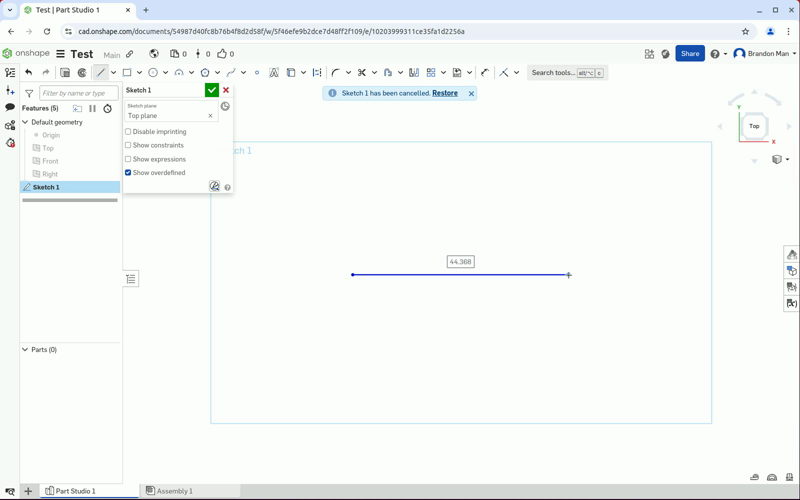
mouse_move(589, 274)
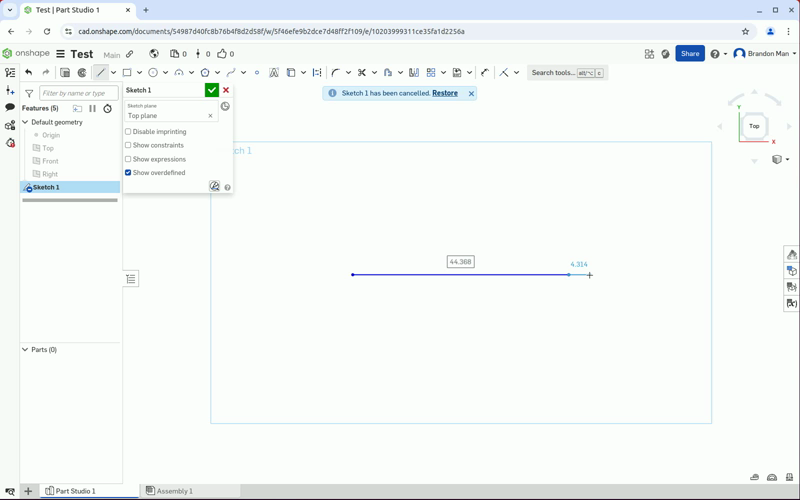
mouse_move(568, 270)
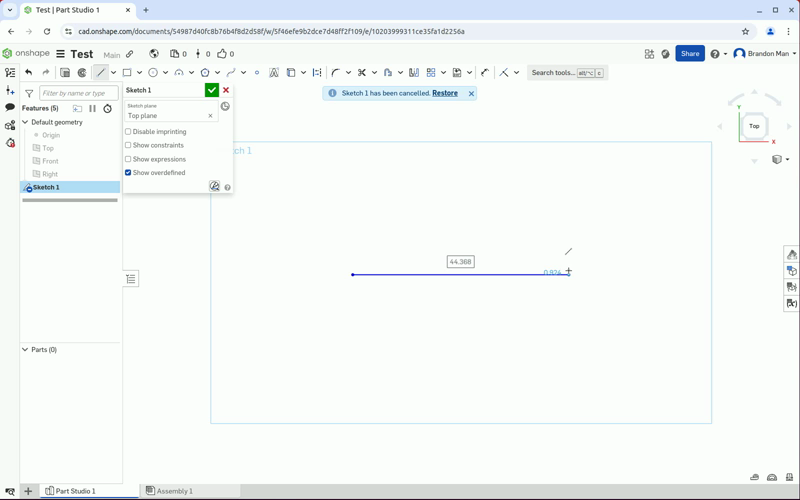
scroll(6)
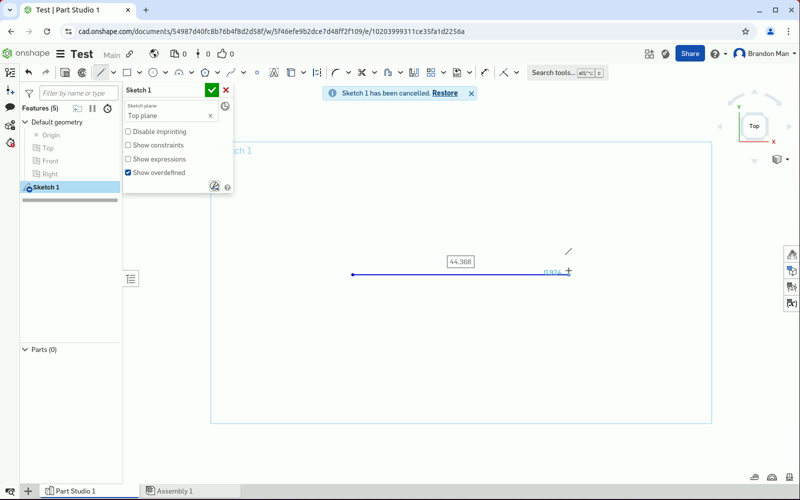
scroll(6)
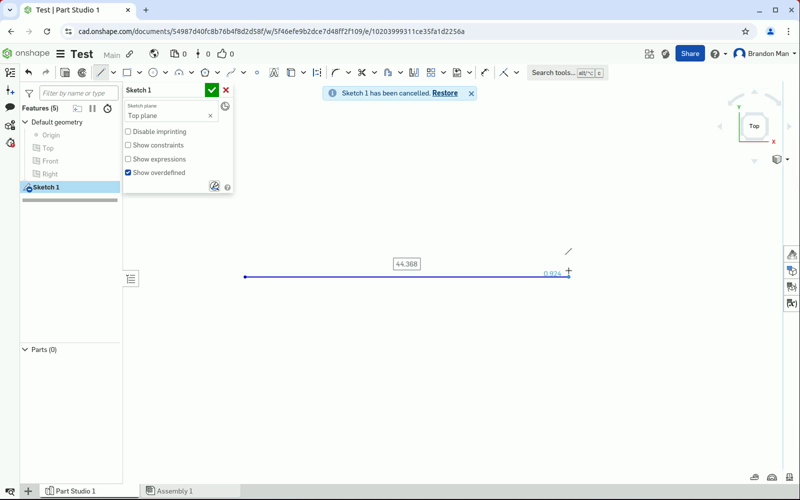
scroll(6)
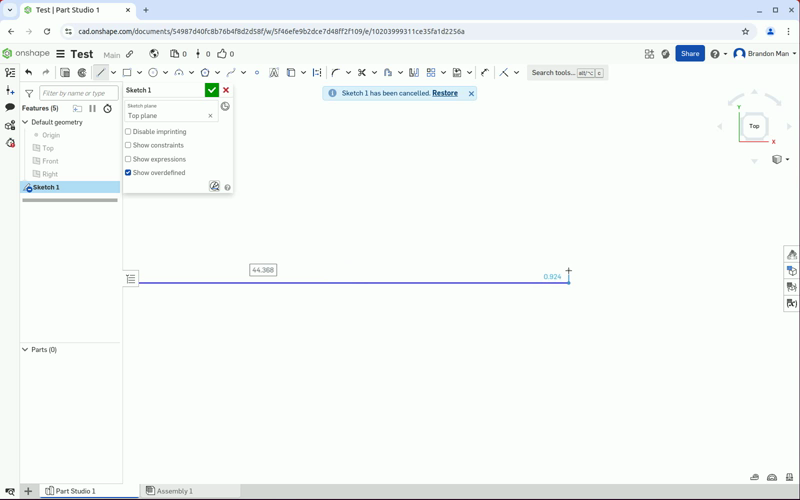
scroll(6)
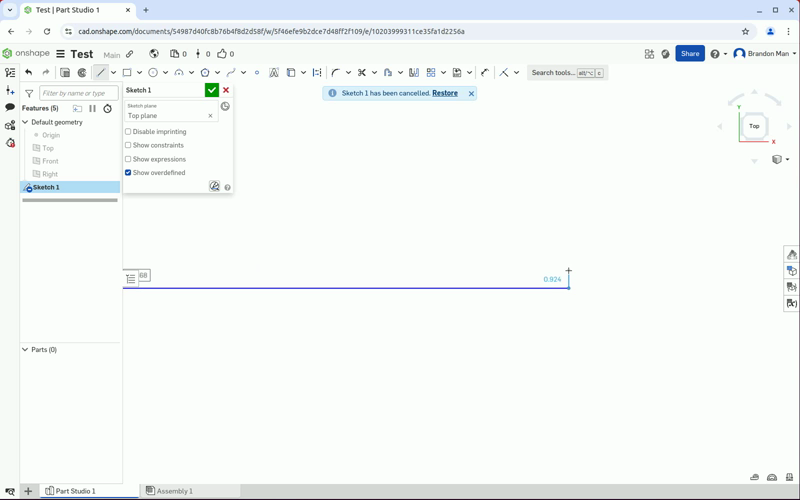
scroll(6)
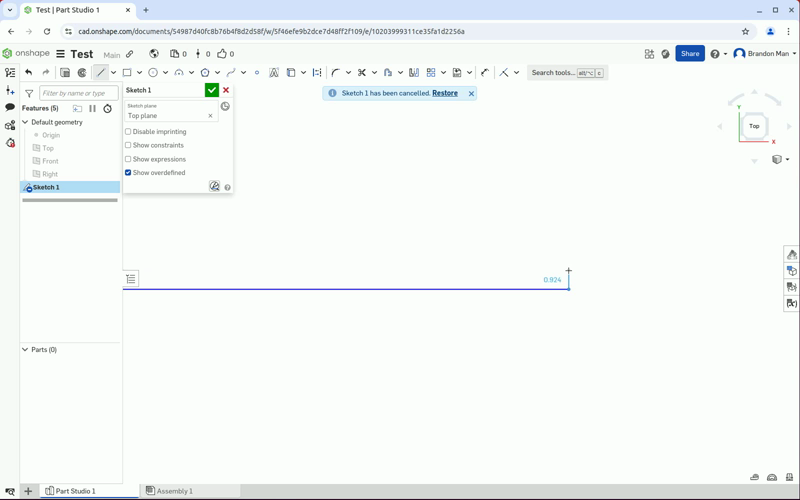
scroll(6)
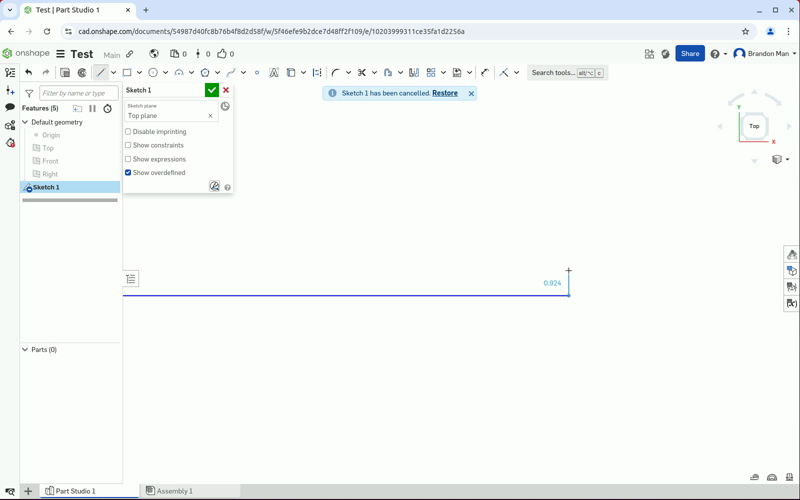
scroll(6)
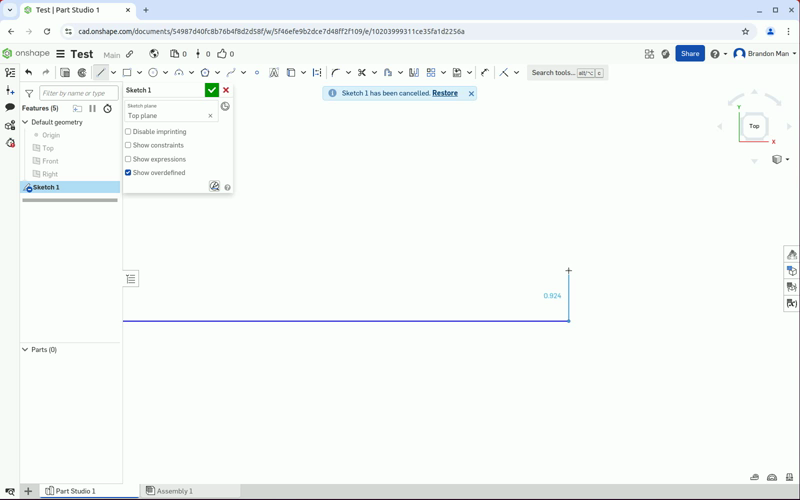
click(568, 270)
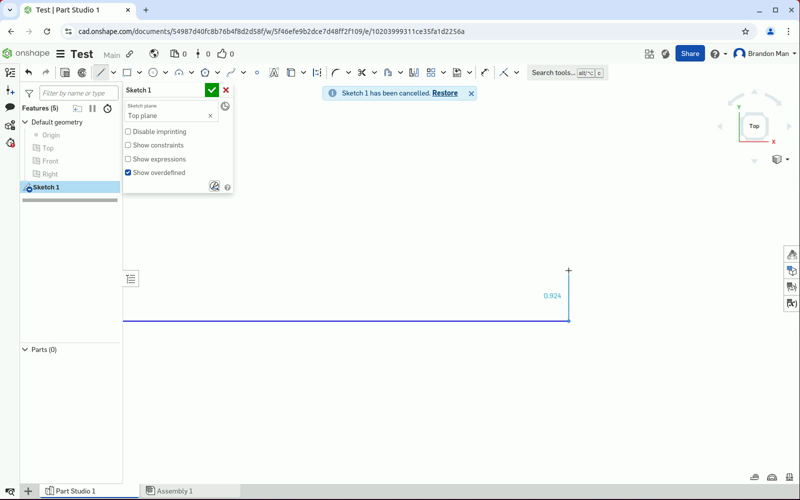
scroll(-6)
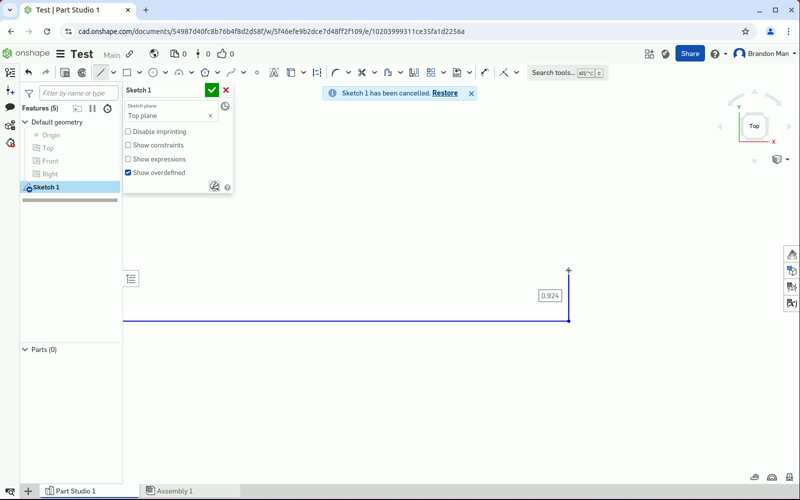
scroll(-6)
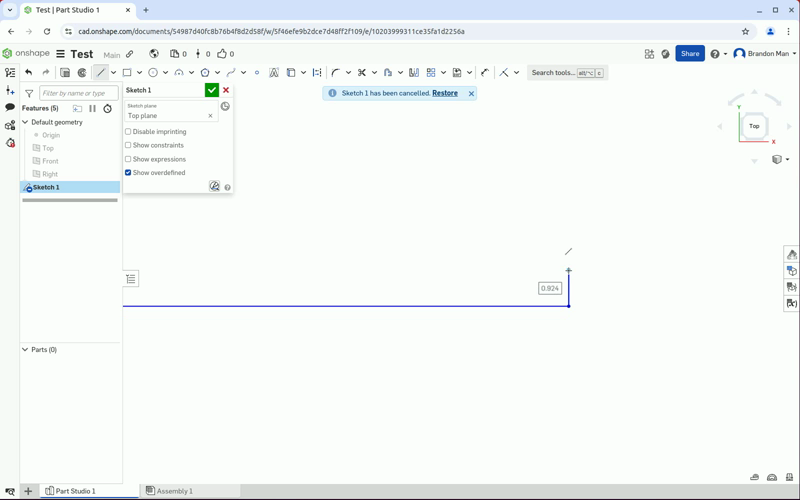
scroll(-6)
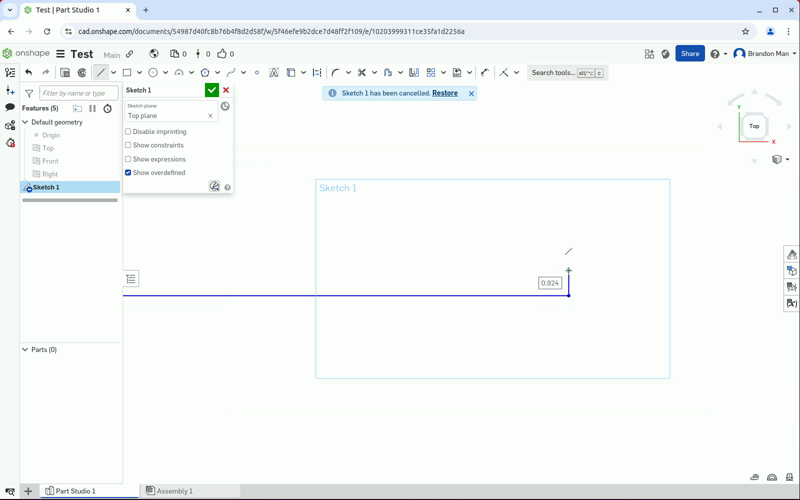
scroll(-6)
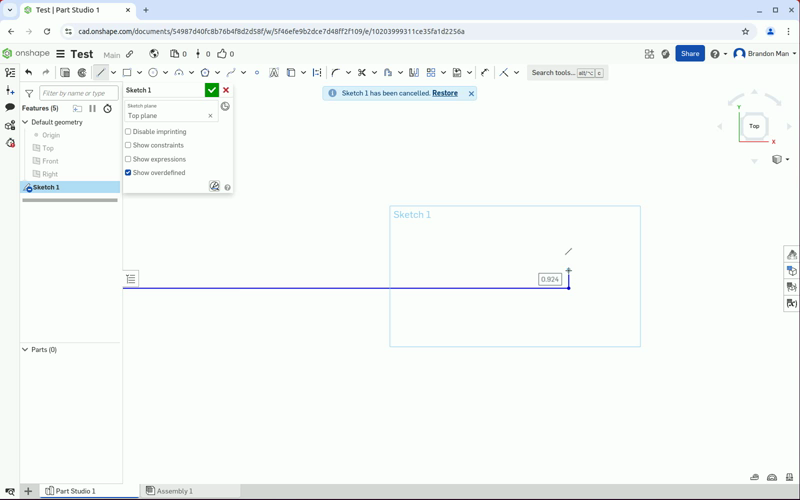
scroll(-6)
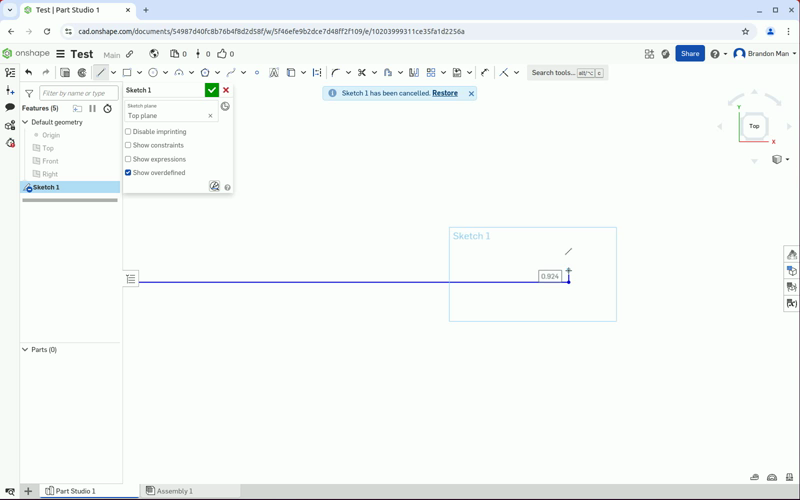
scroll(-6)
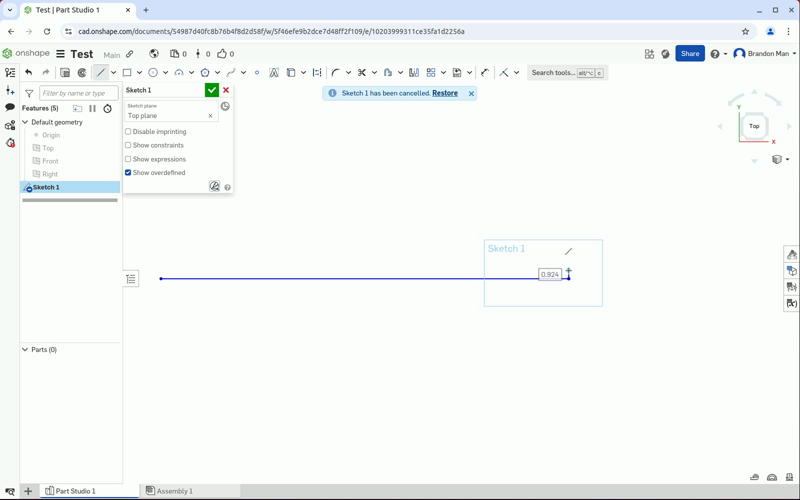
scroll(-6)
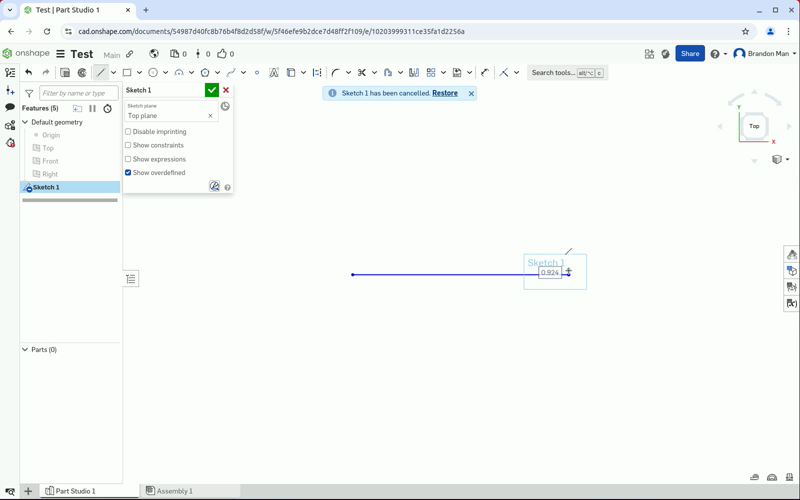
key_up(shift)
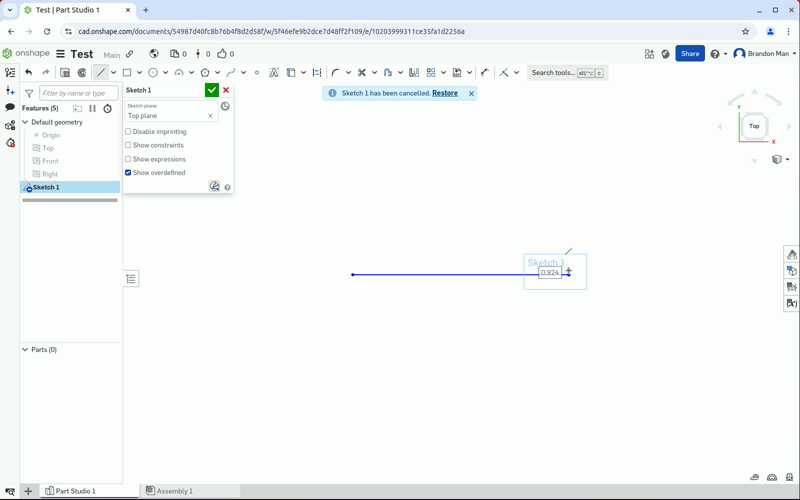
key_down(shift)
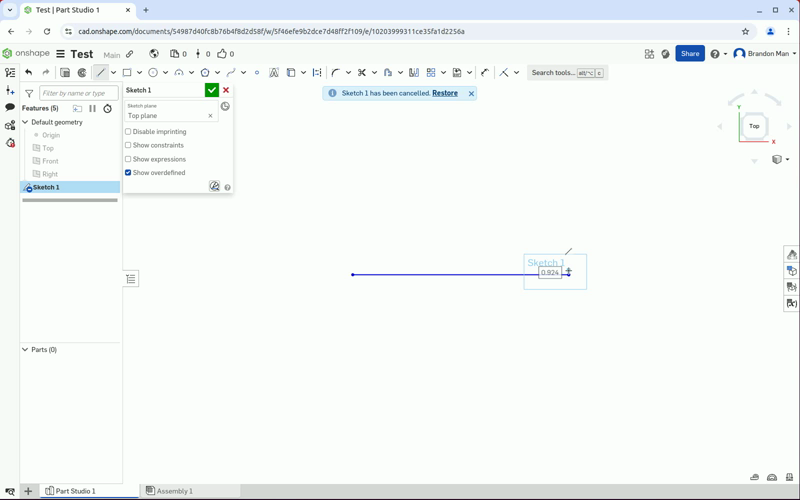
mouse_move(352, 270)
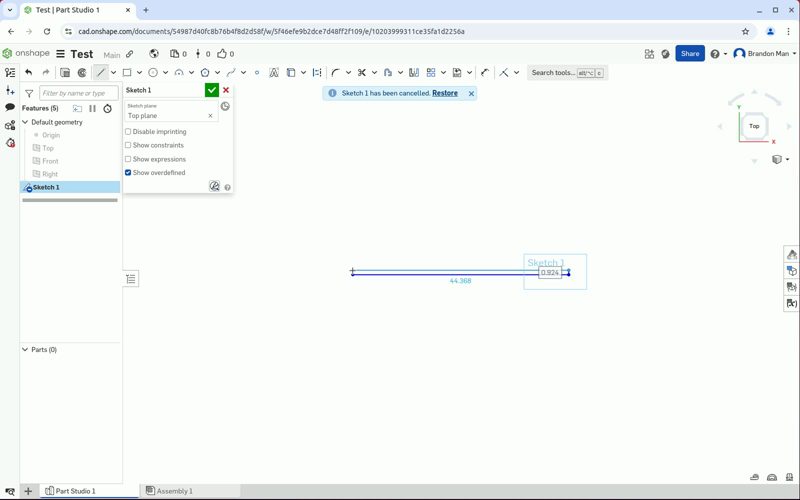
scroll(6)
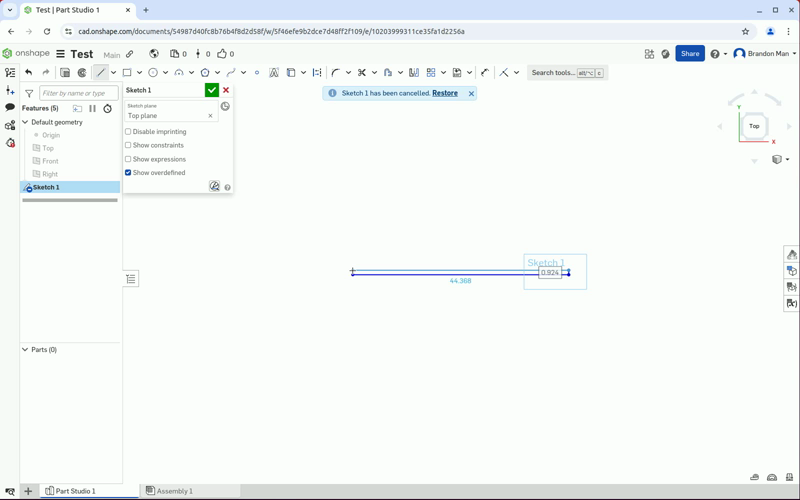
scroll(6)
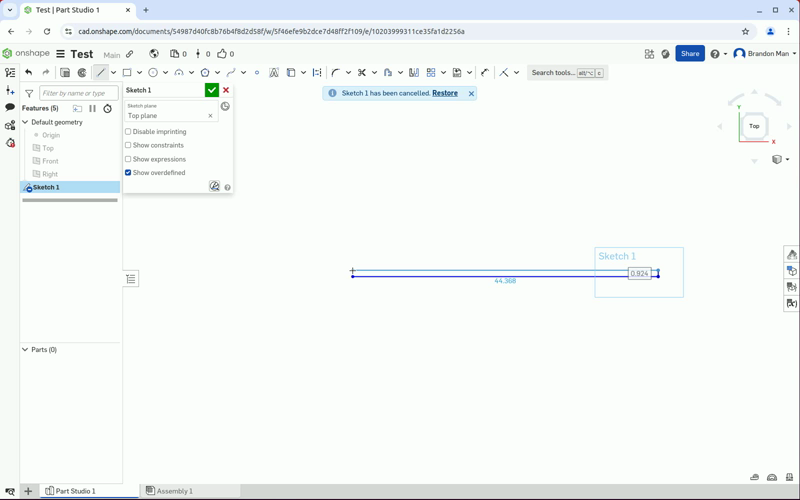
scroll(6)
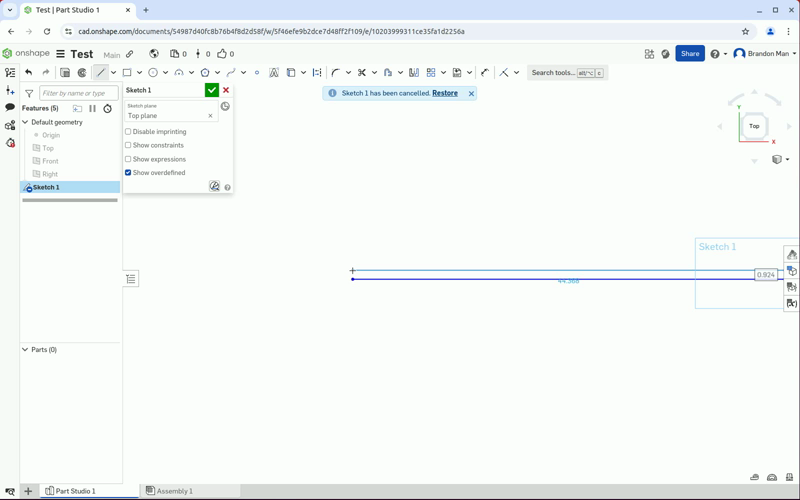
scroll(6)
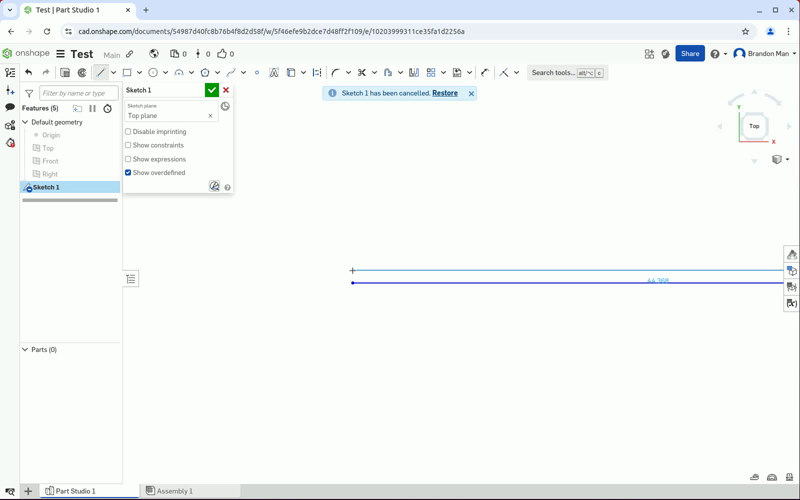
scroll(6)
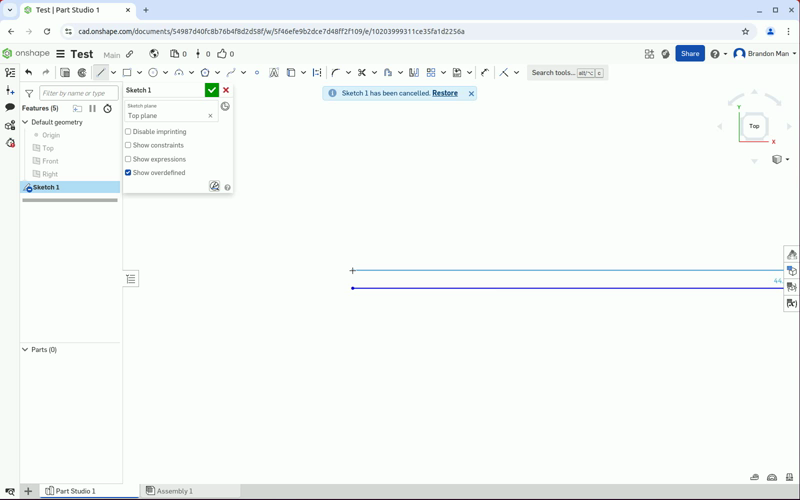
scroll(6)
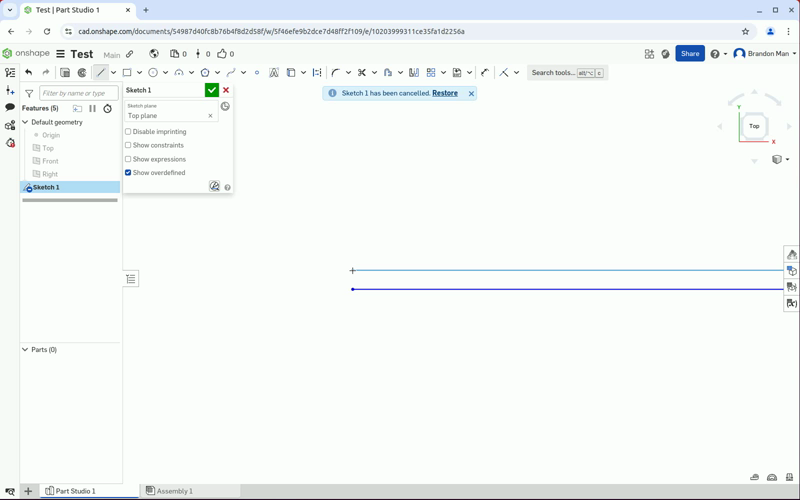
scroll(6)
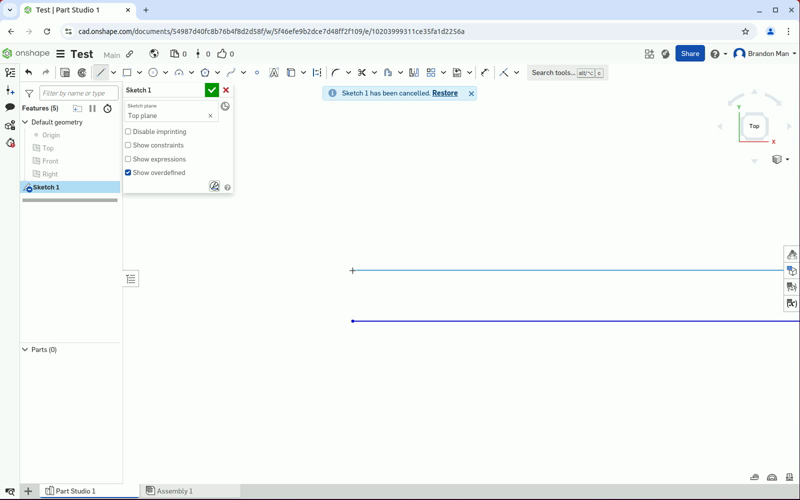
click(352, 270)
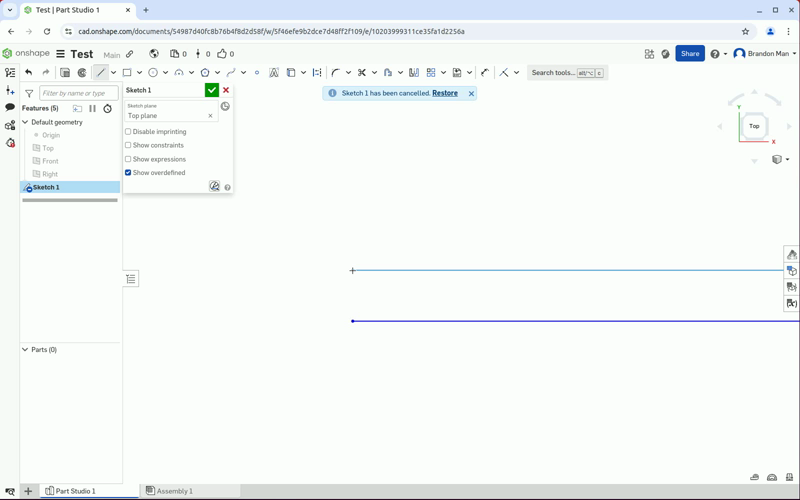
scroll(-6)
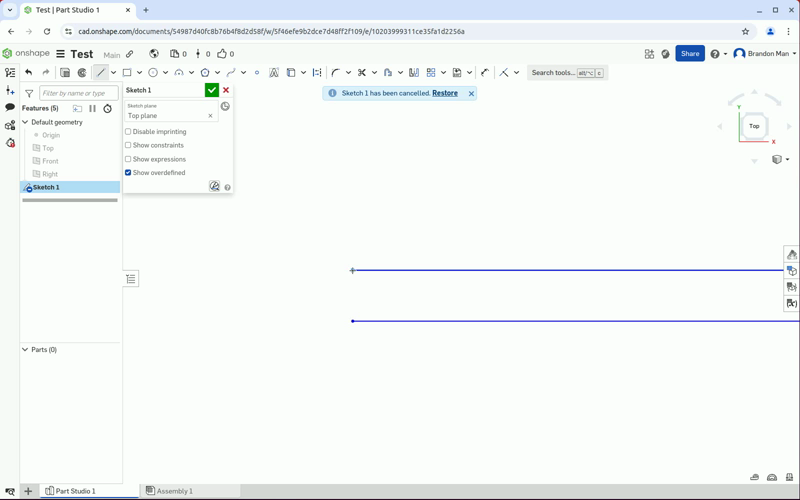
scroll(-6)
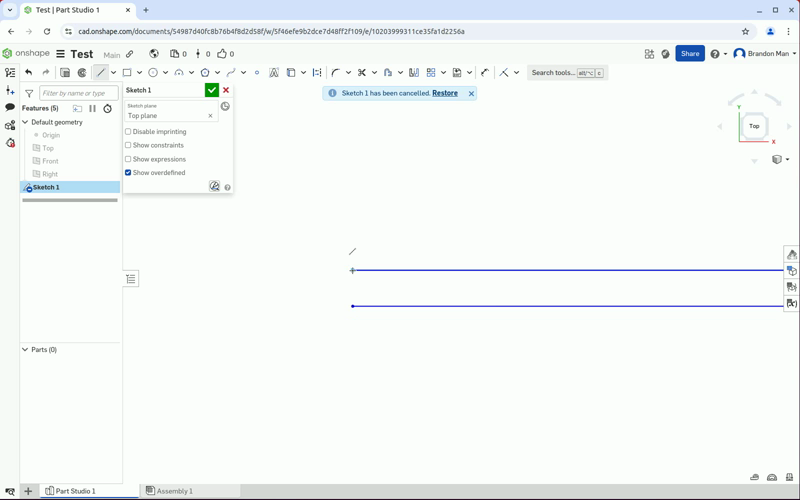
scroll(-6)
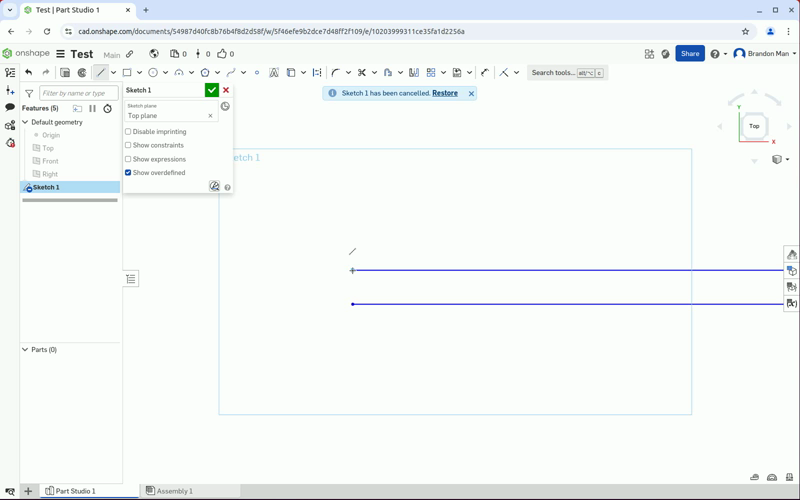
scroll(-6)
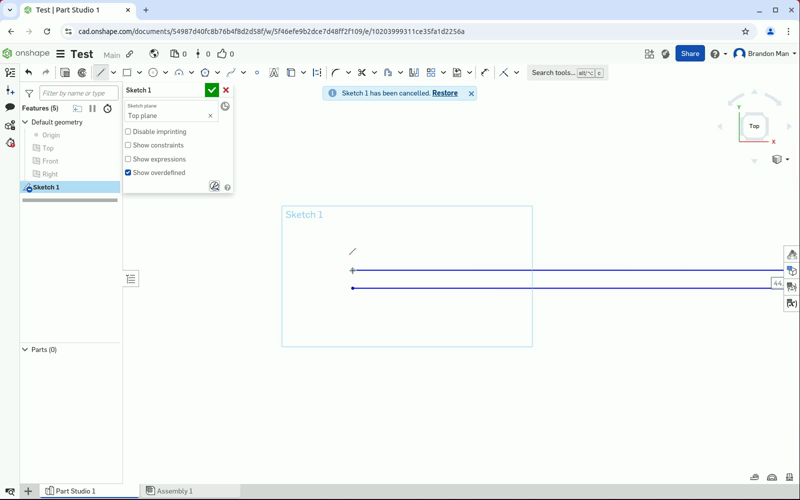
scroll(-6)
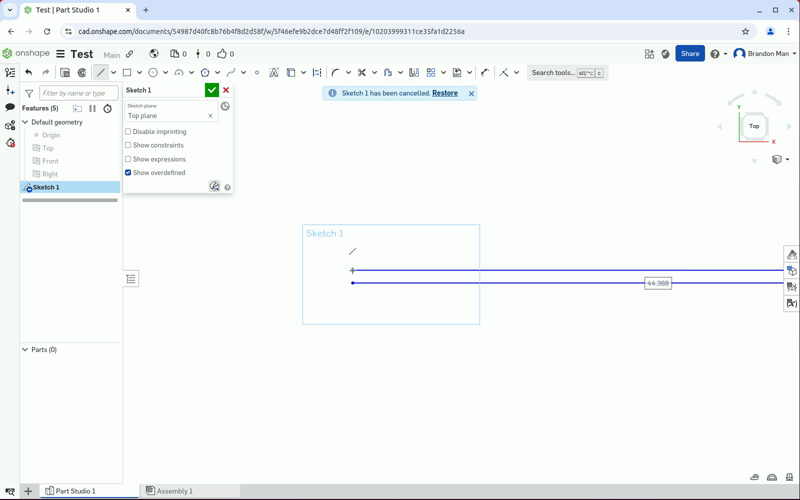
scroll(-6)
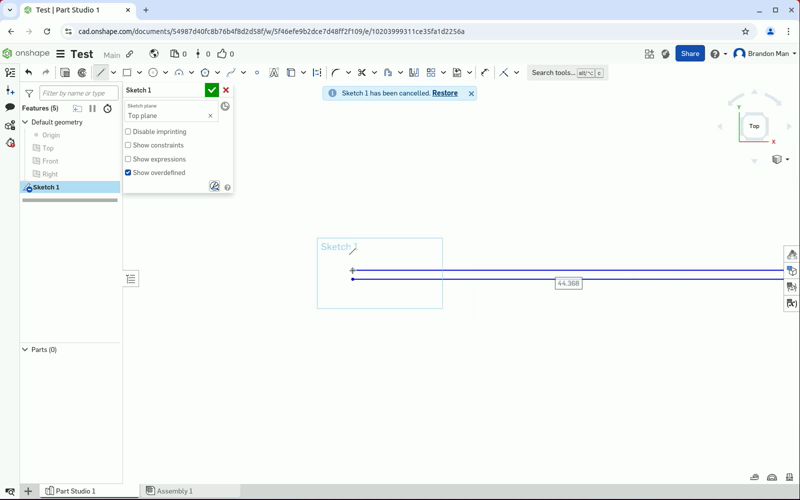
scroll(-6)
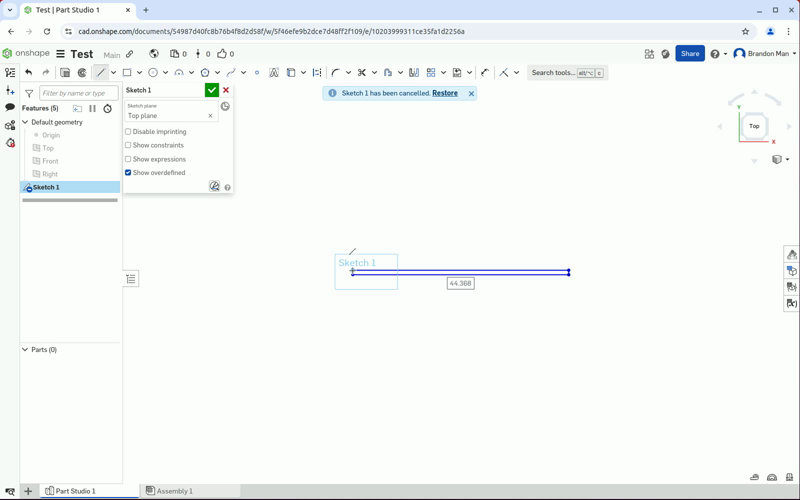
key_up(shift)
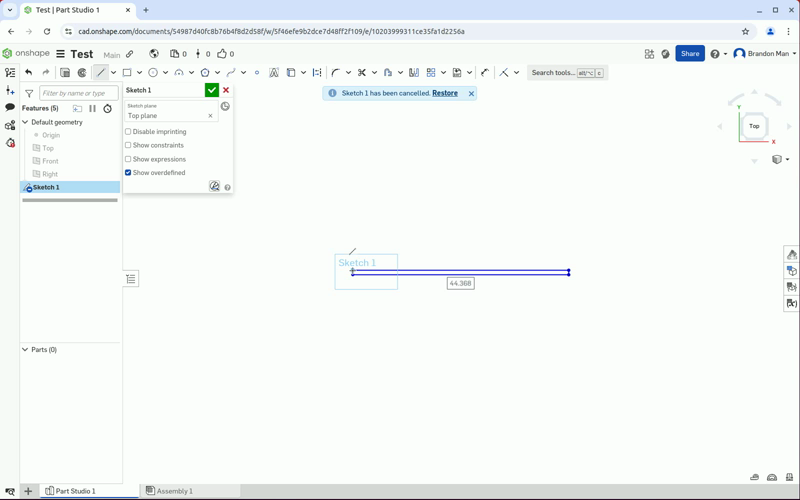
mouse_move(382, 270)
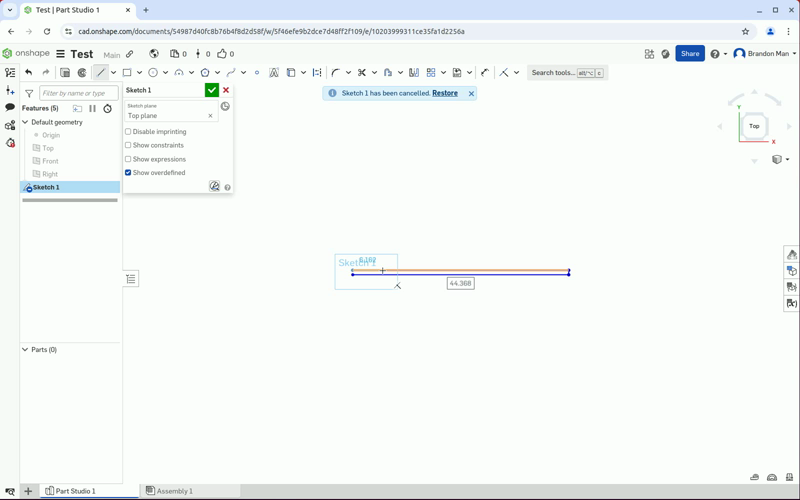
key_down(shift)
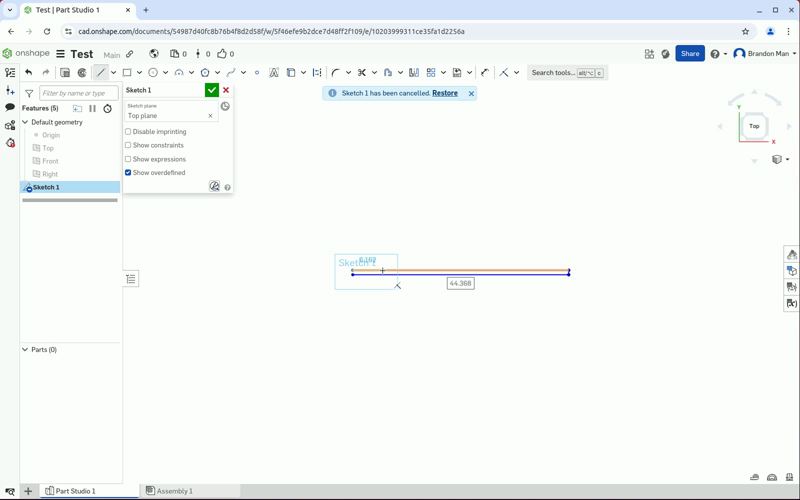
mouse_move(352, 274)
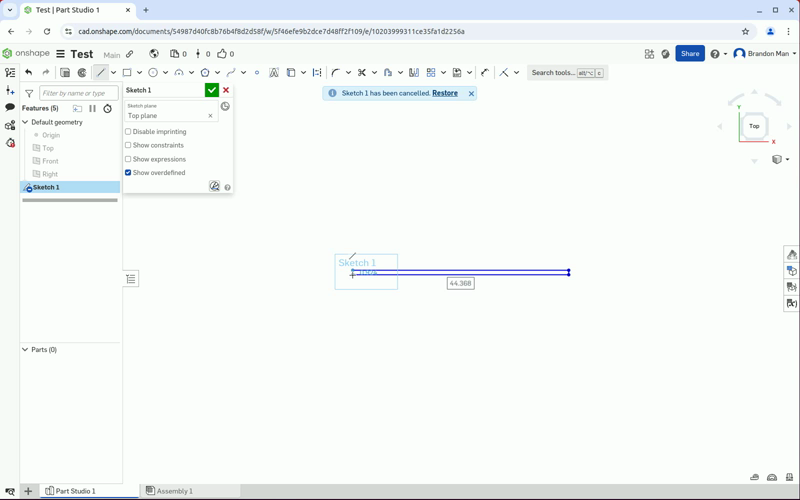
scroll(6)
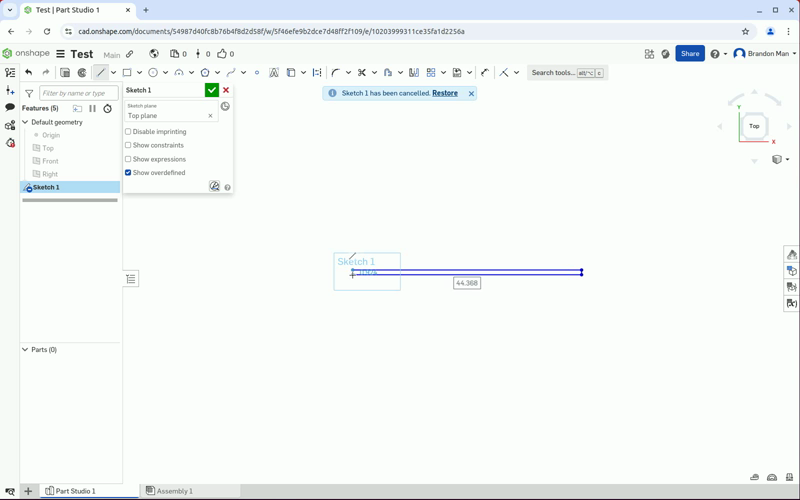
scroll(6)
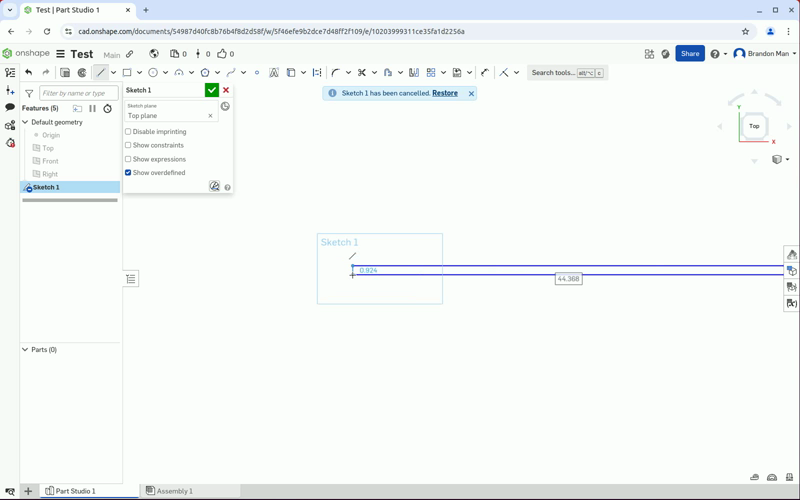
scroll(6)
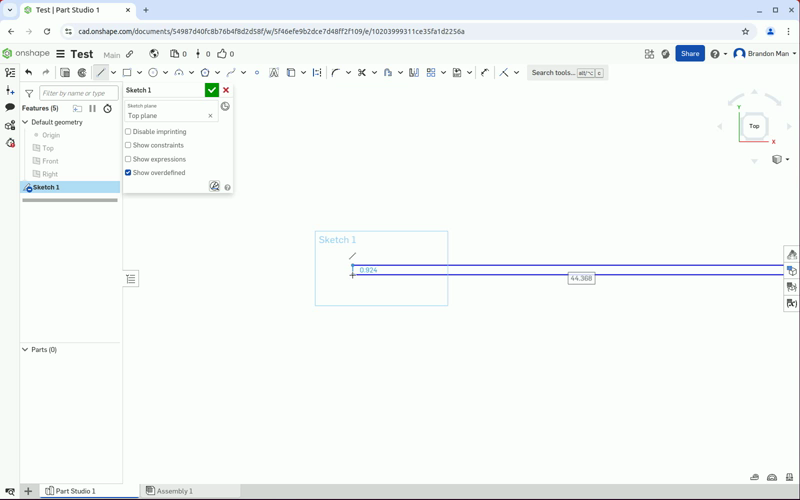
scroll(6)
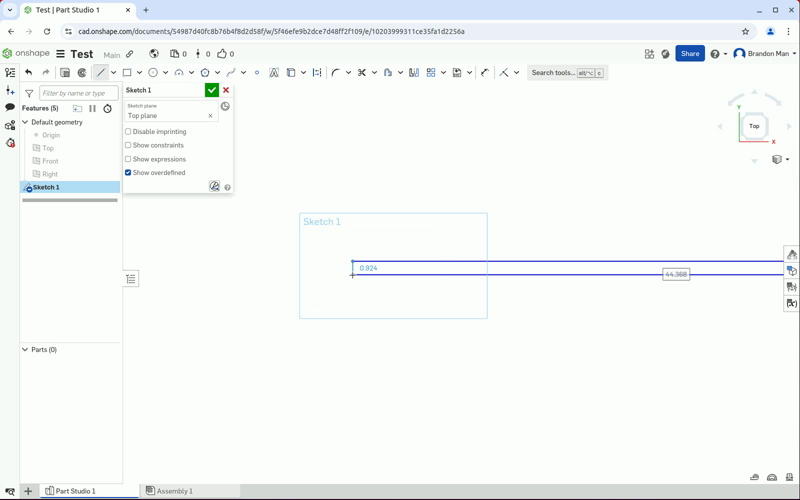
scroll(6)
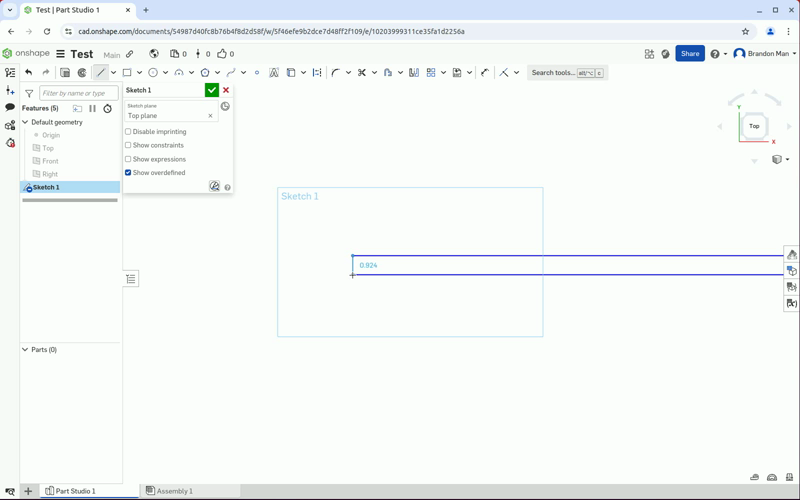
scroll(6)
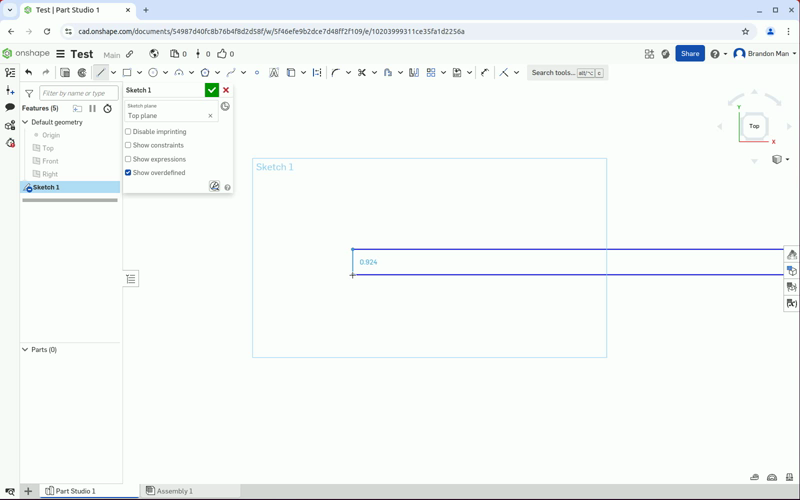
scroll(6)
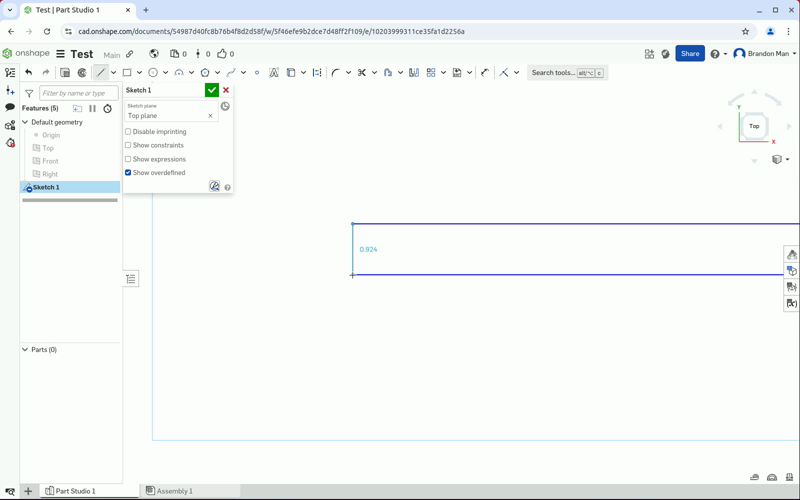
key_up(shift)
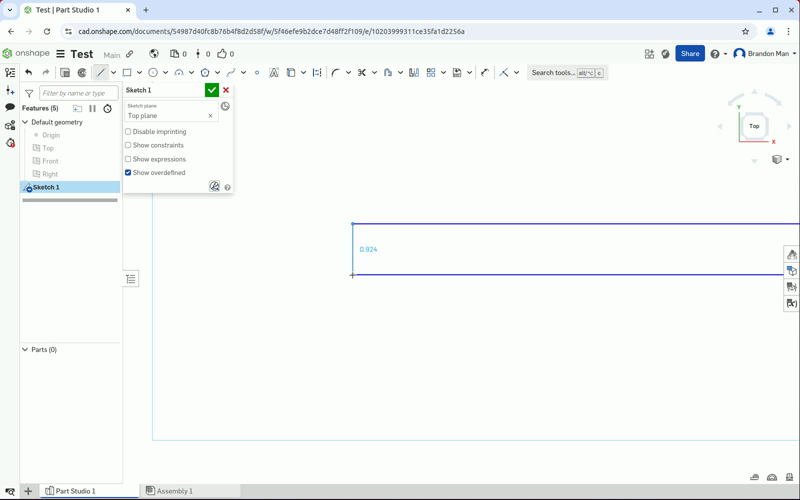
click(352, 274)
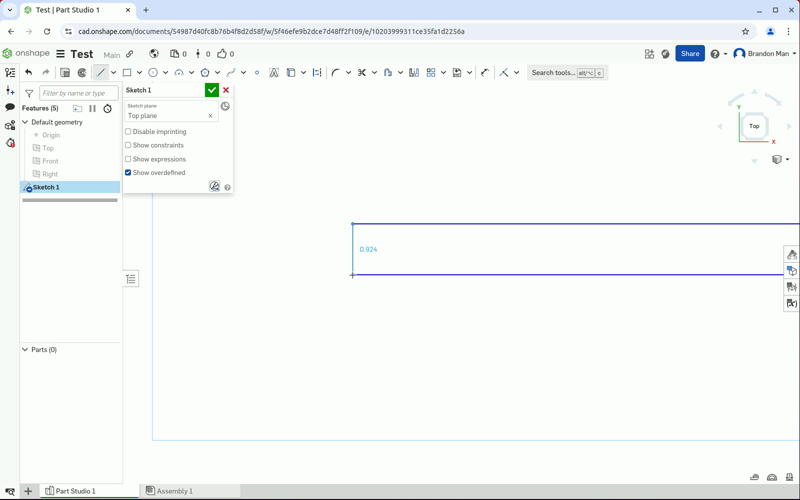
scroll(-6)
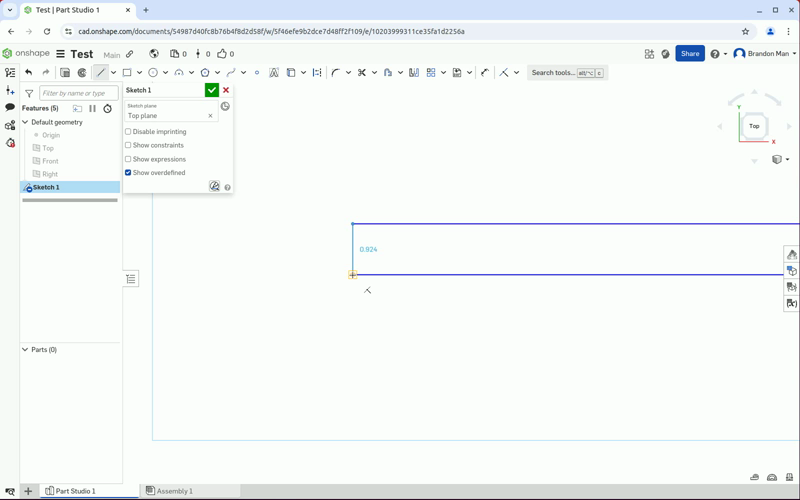
scroll(-6)
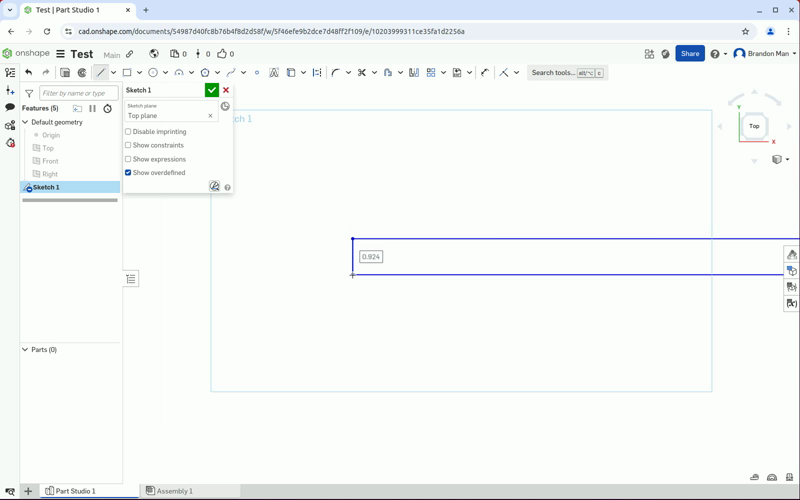
scroll(-6)
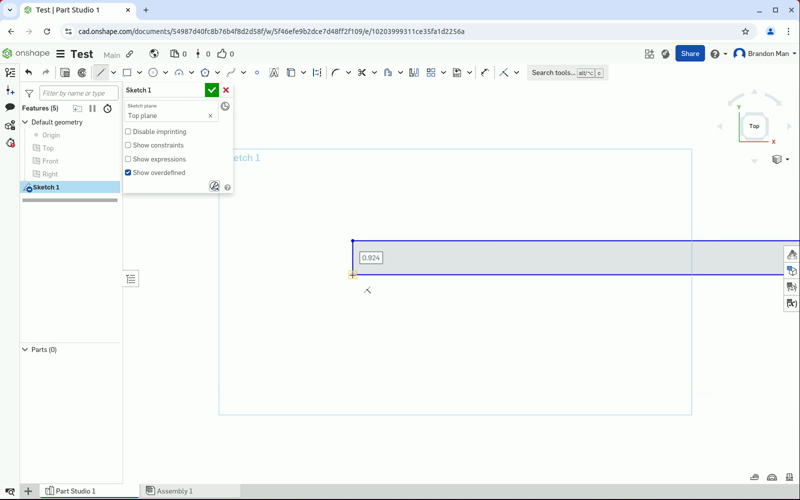
scroll(-6)
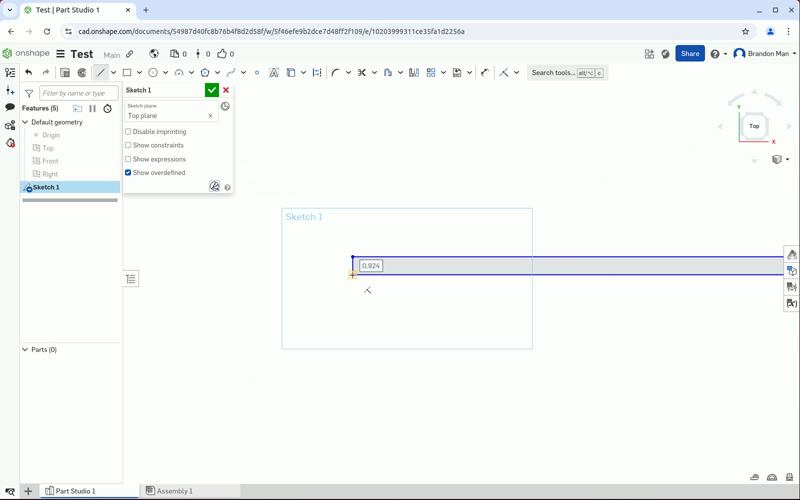
scroll(-6)
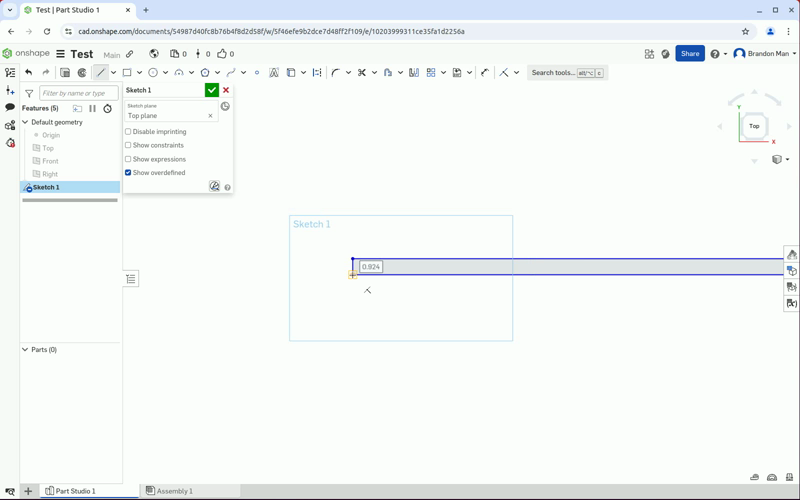
scroll(-6)
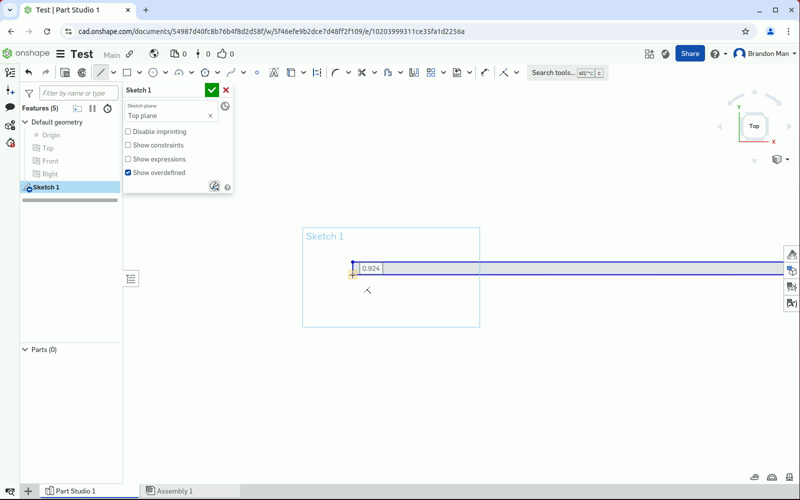
scroll(-6)
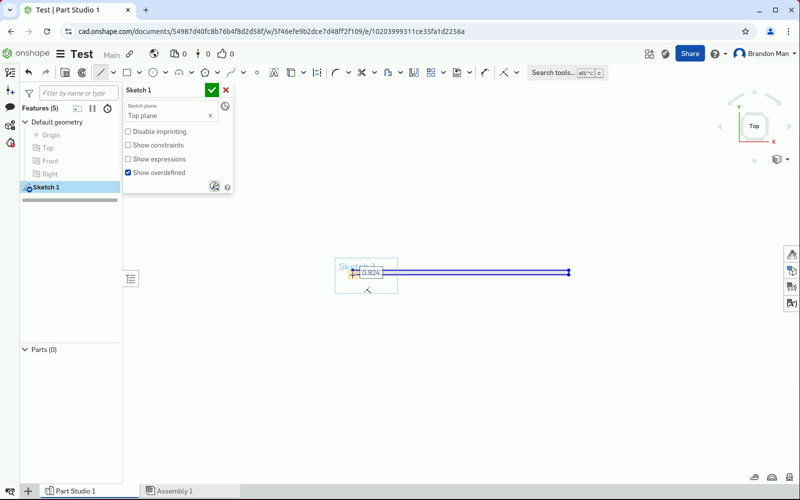
key(esc)
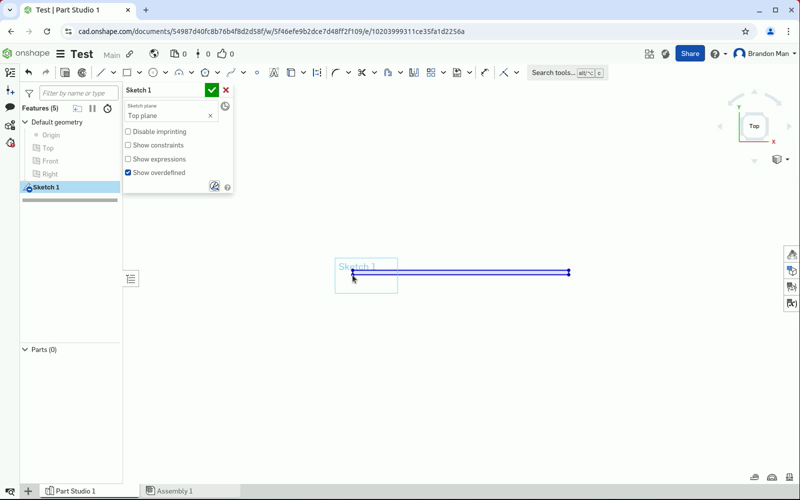
mouse_move(531, 272)
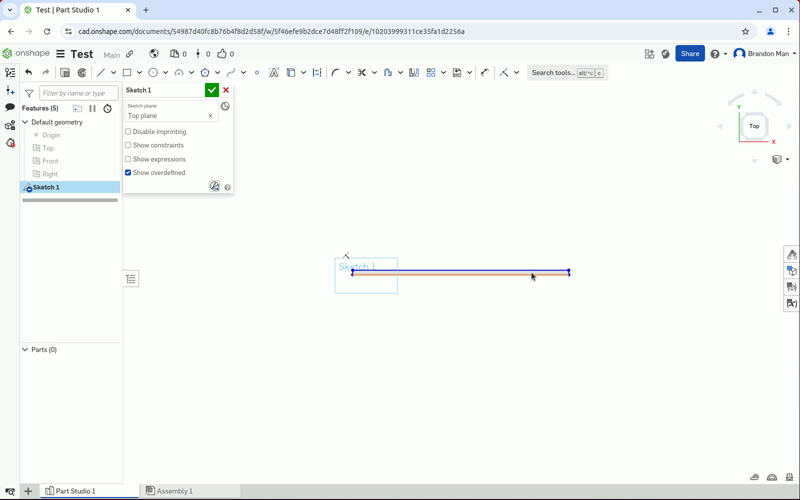
scroll(6)
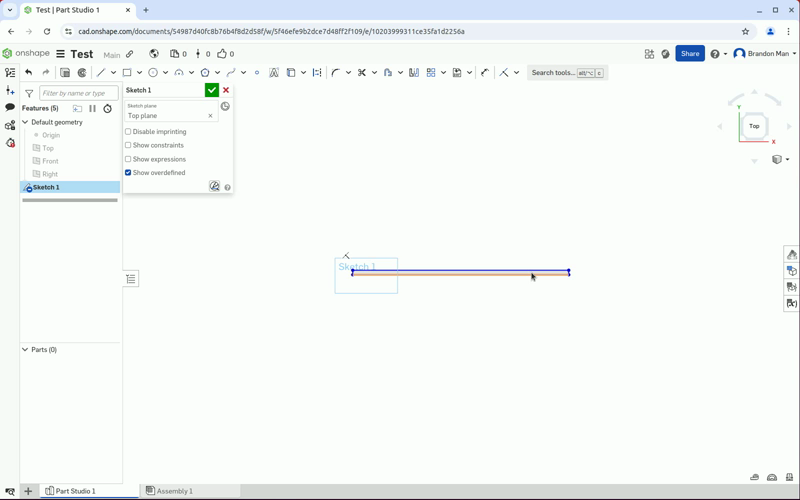
scroll(6)
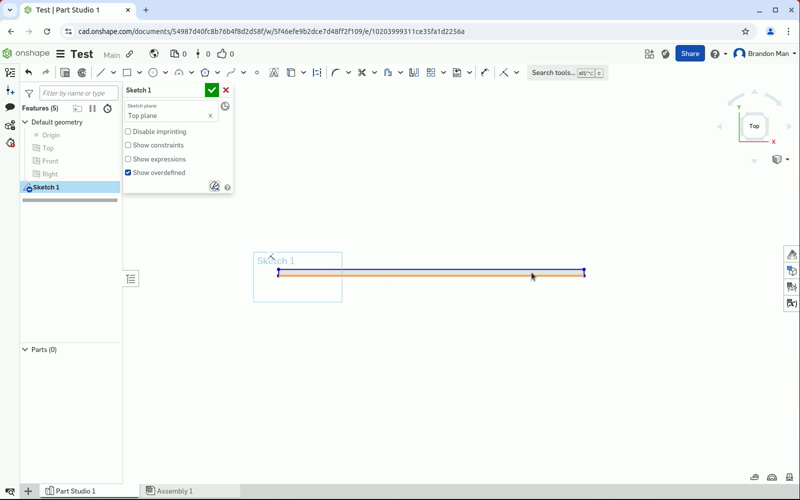
scroll(6)
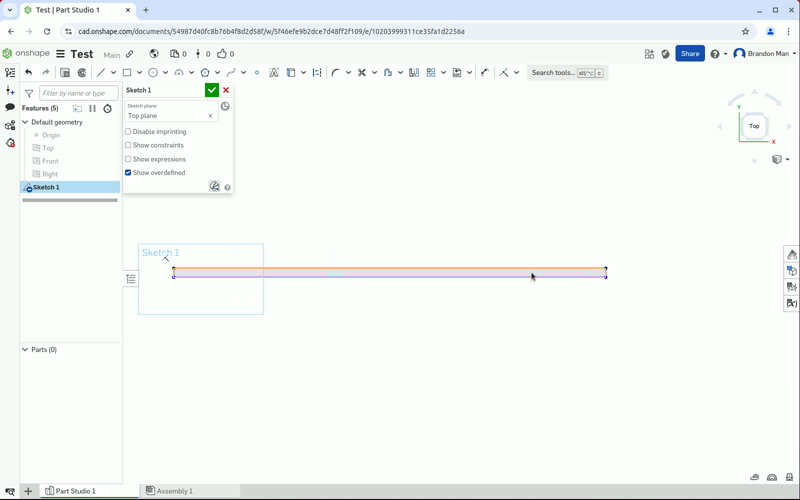
scroll(6)
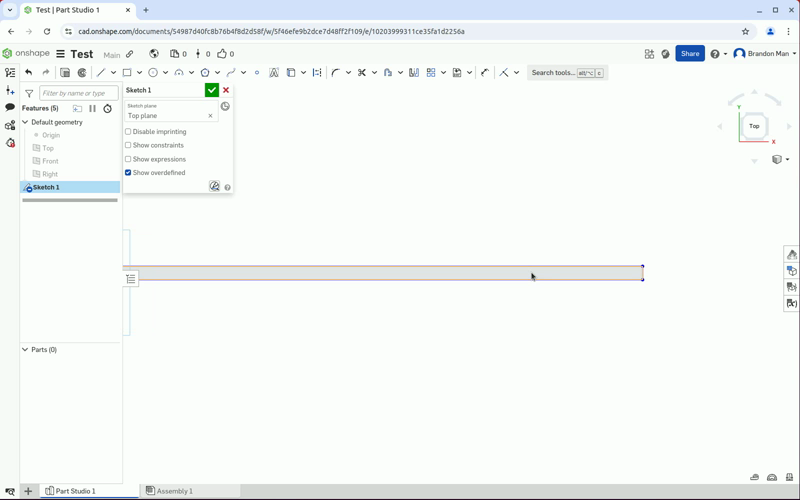
scroll(6)
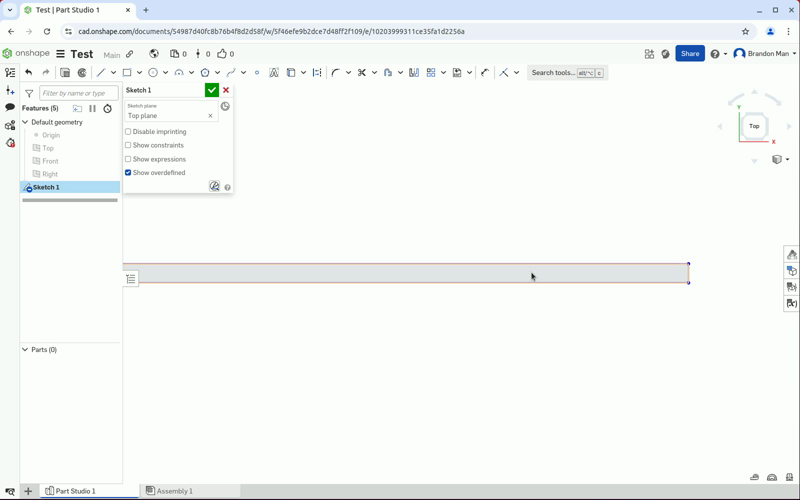
scroll(6)
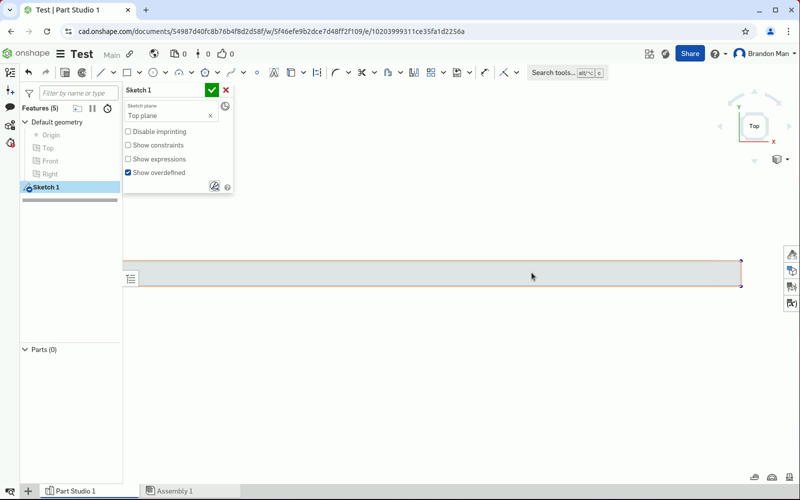
scroll(6)
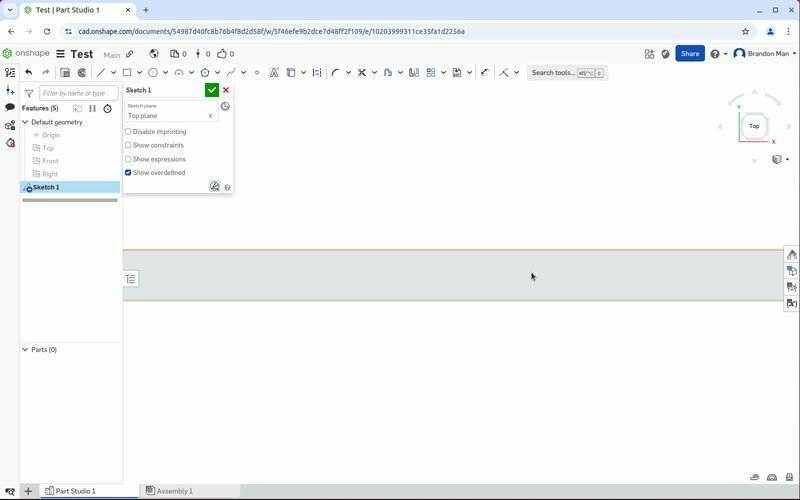
click(531, 272)
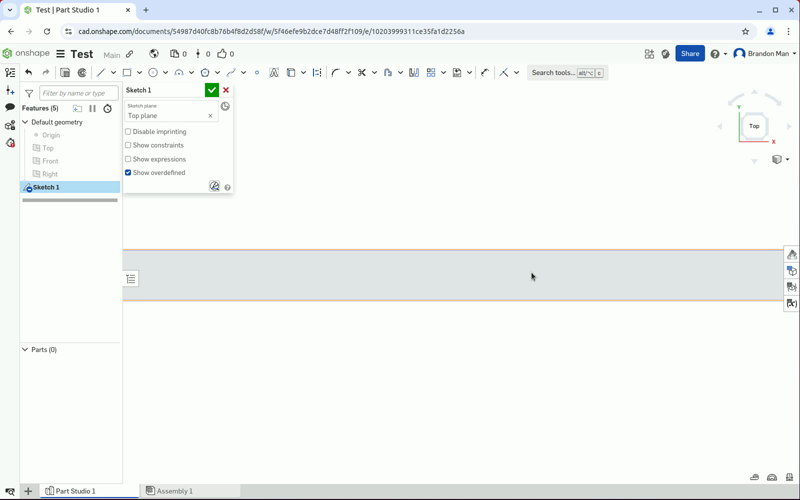
scroll(-6)
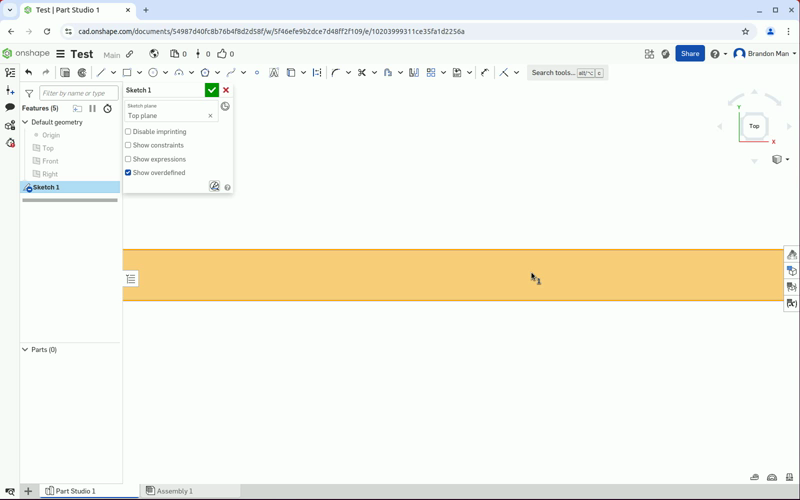
scroll(-6)
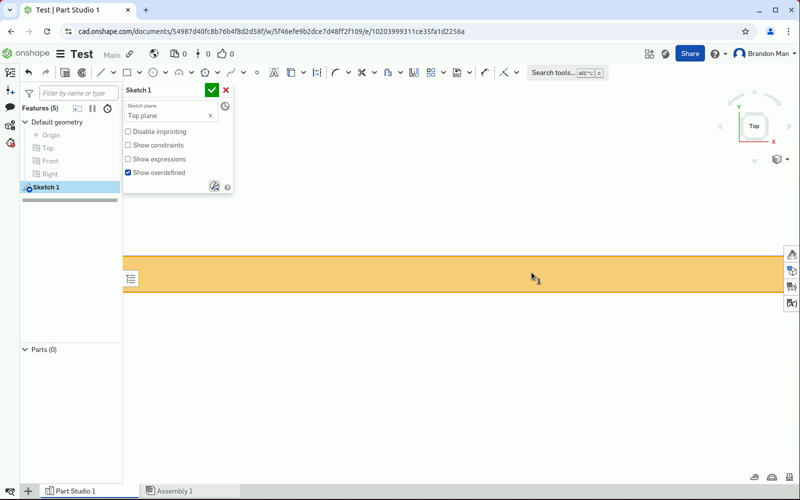
scroll(-6)
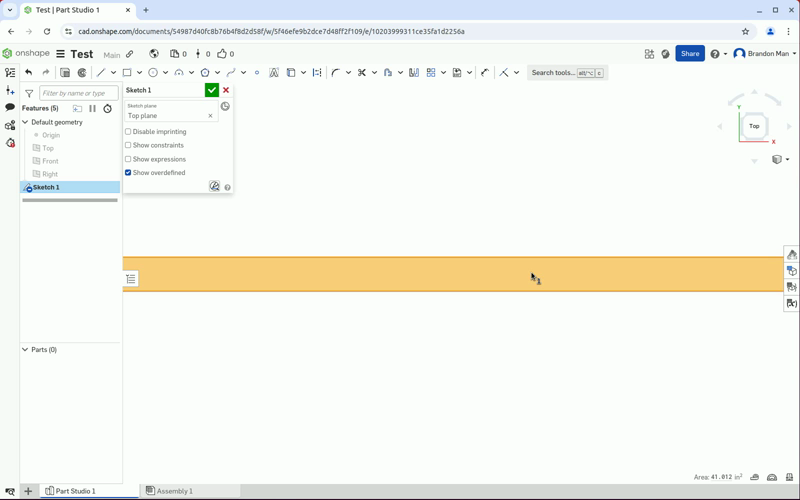
scroll(-6)
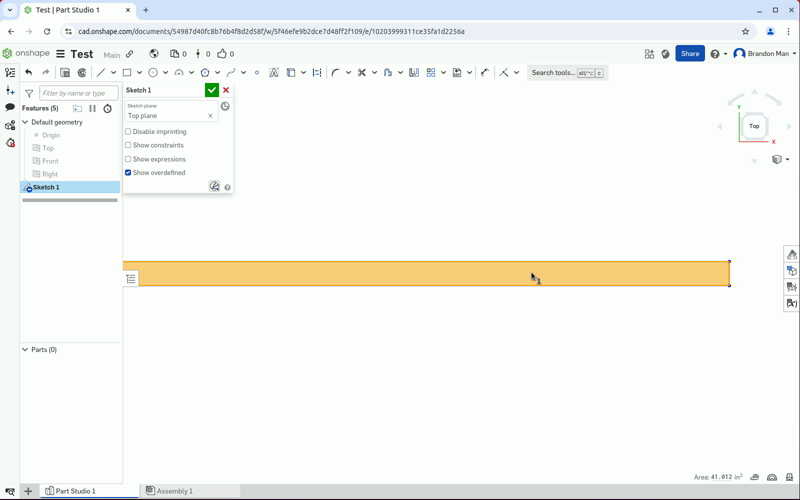
scroll(-6)
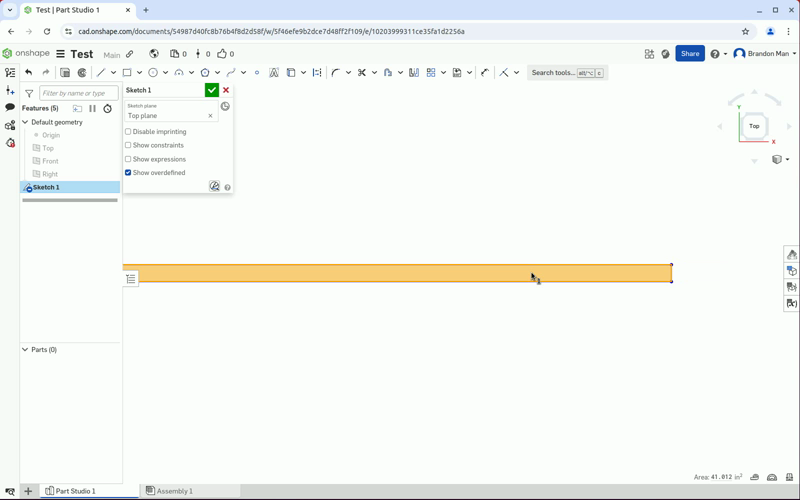
scroll(-6)
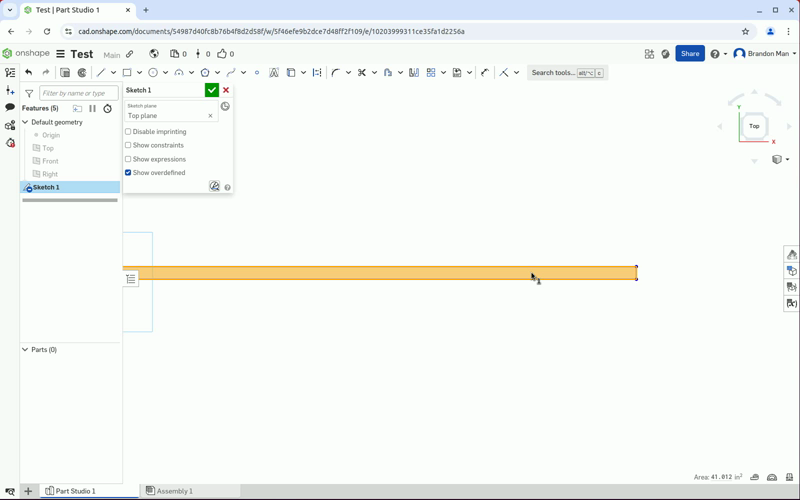
scroll(-6)
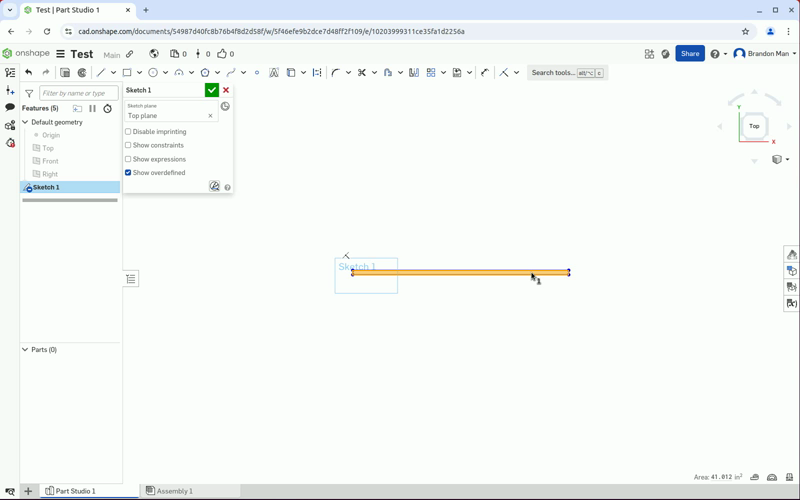
mouse_move(73, 352)
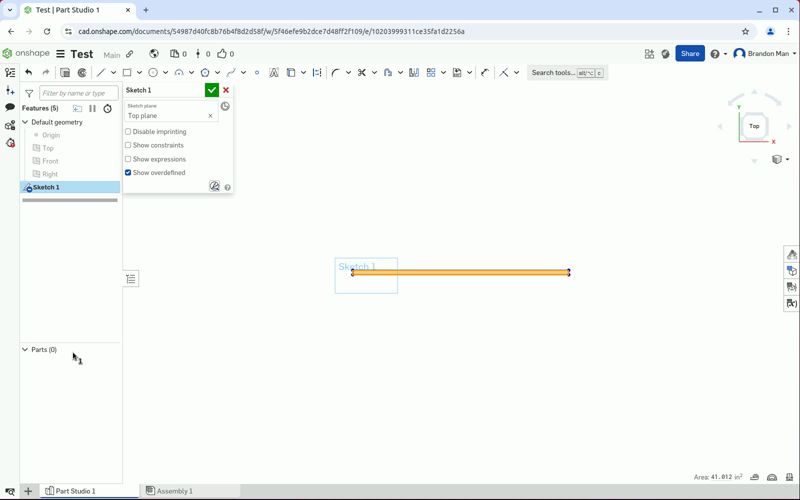
key(shift+y)
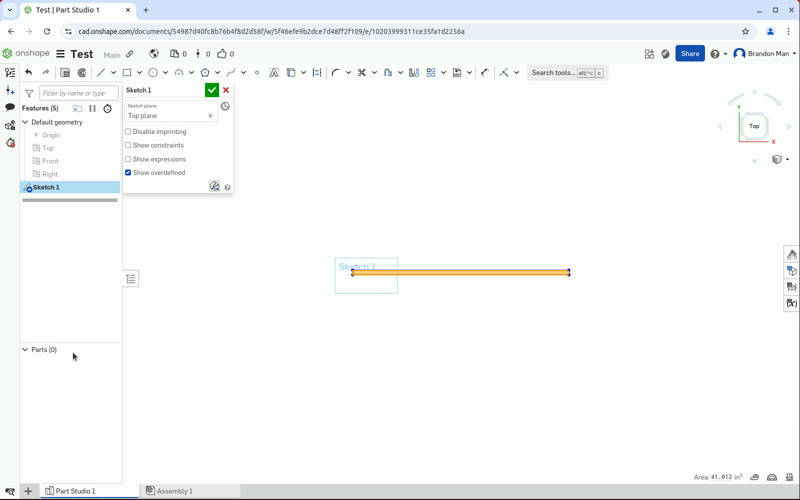
key(shift+e)
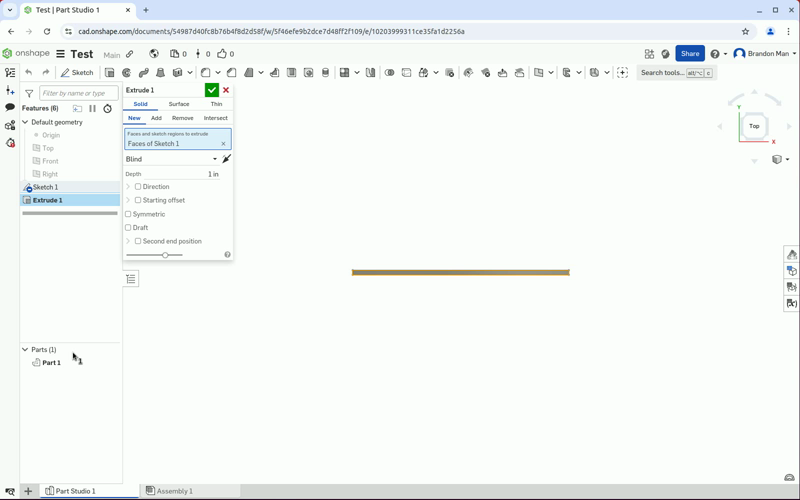
mouse_move(143, 106)
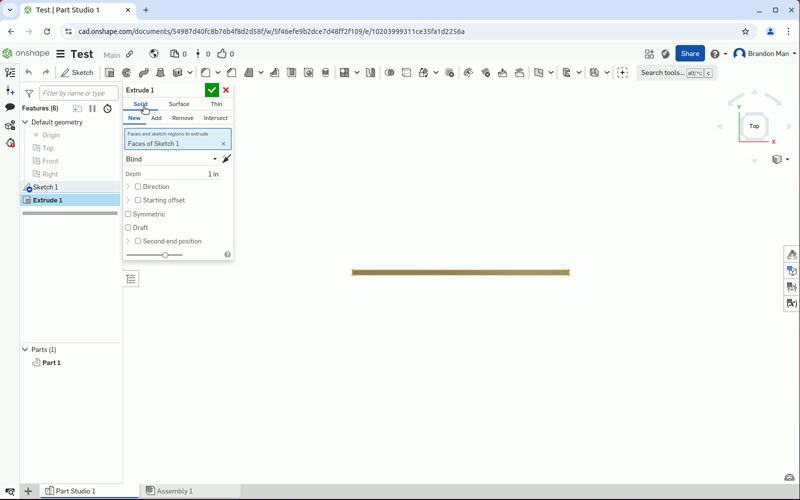
click(143, 106)
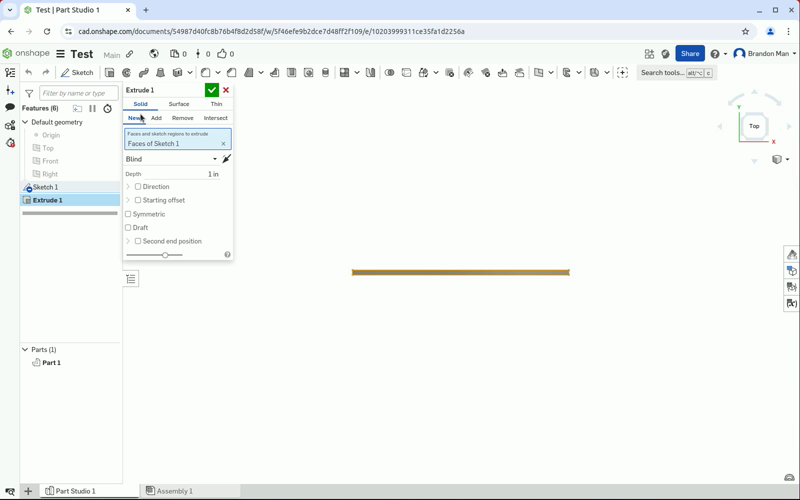
mouse_move(137, 120)
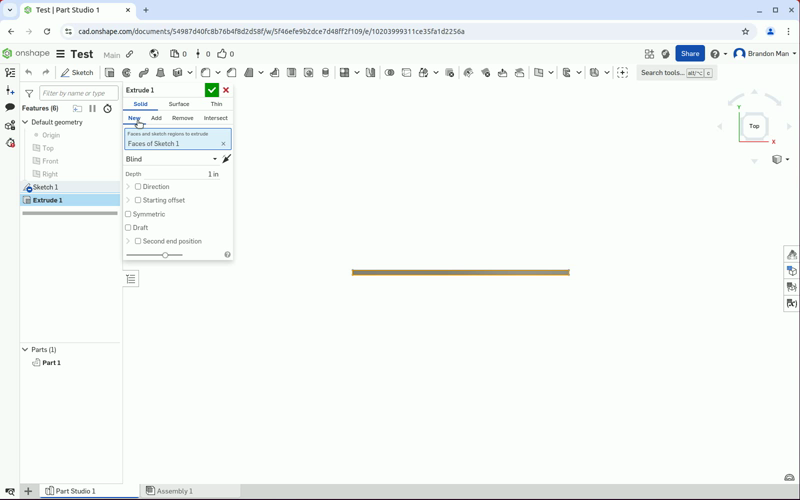
click(137, 120)
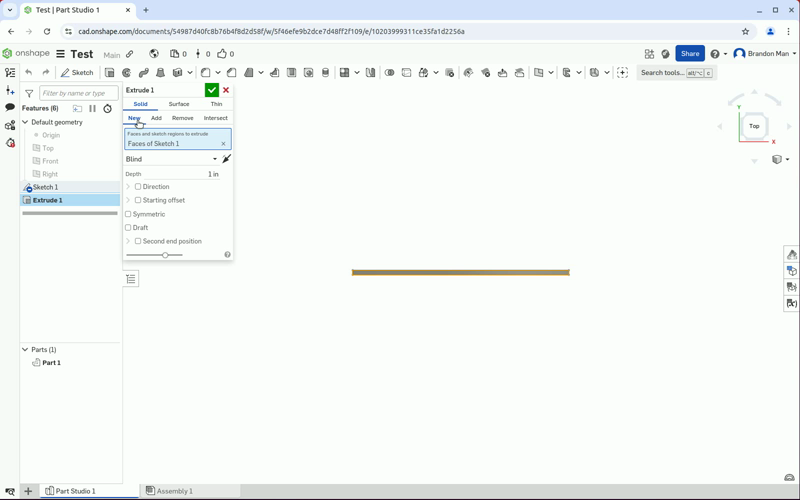
key(tab, 4)
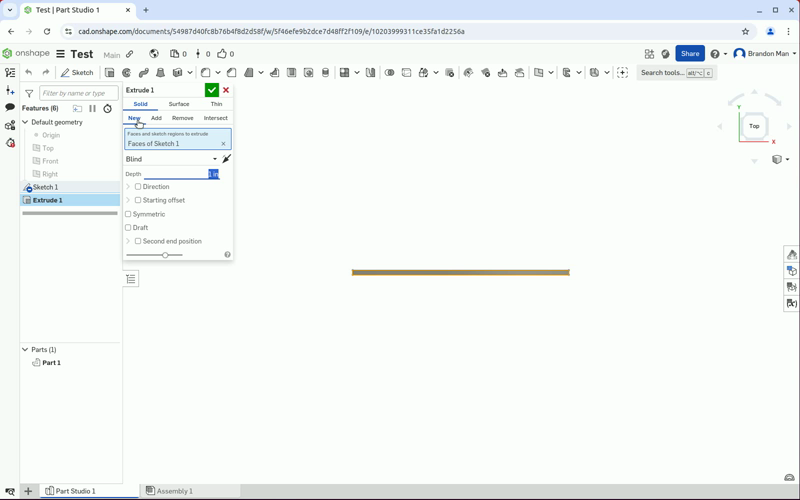
text(0.481)
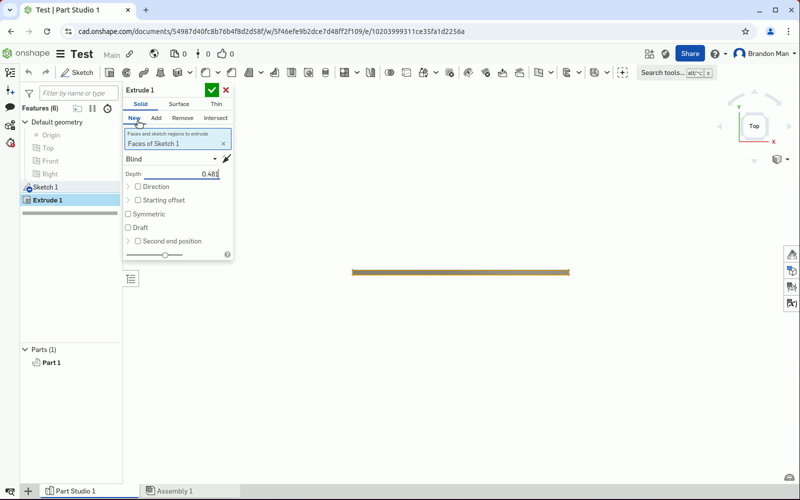
key(enter)
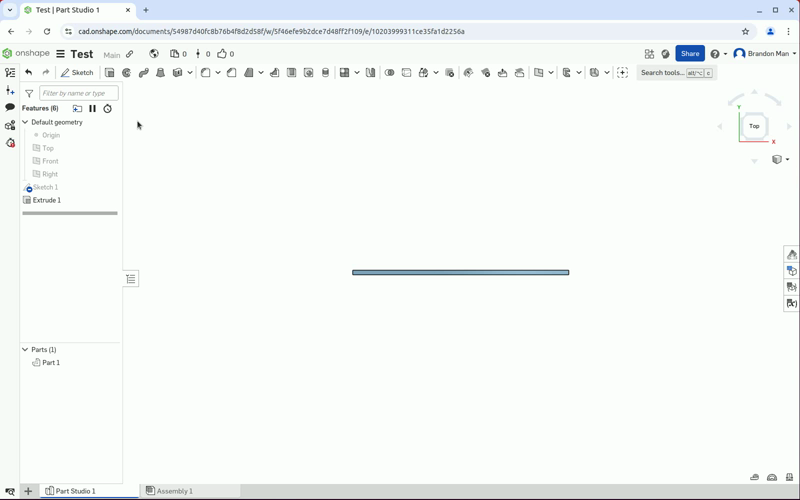
key(shift+h)
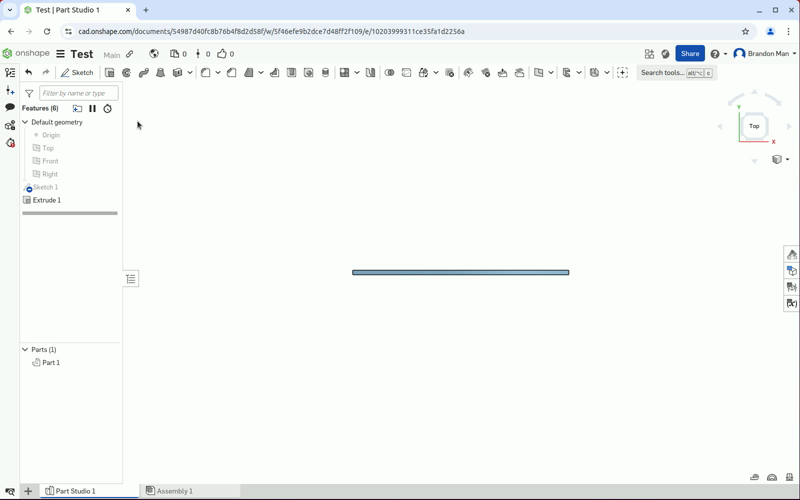
key(shift+h)
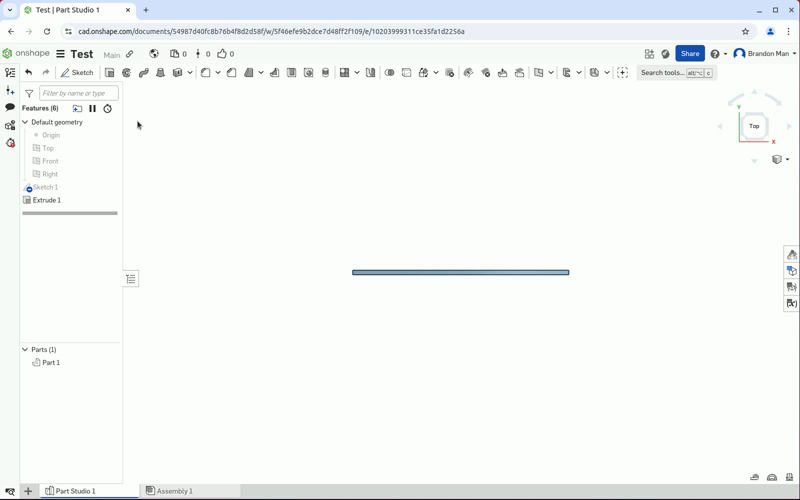
mouse_move(73, 189)
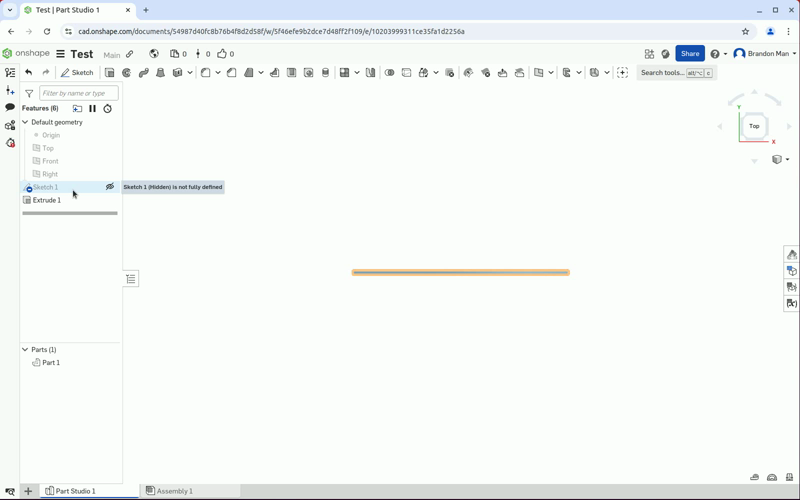
click(73, 189)
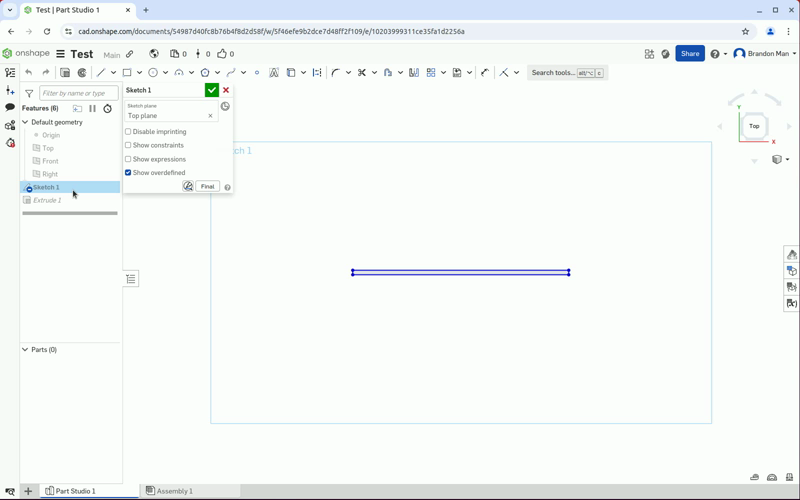
mouse_move(229, 92)
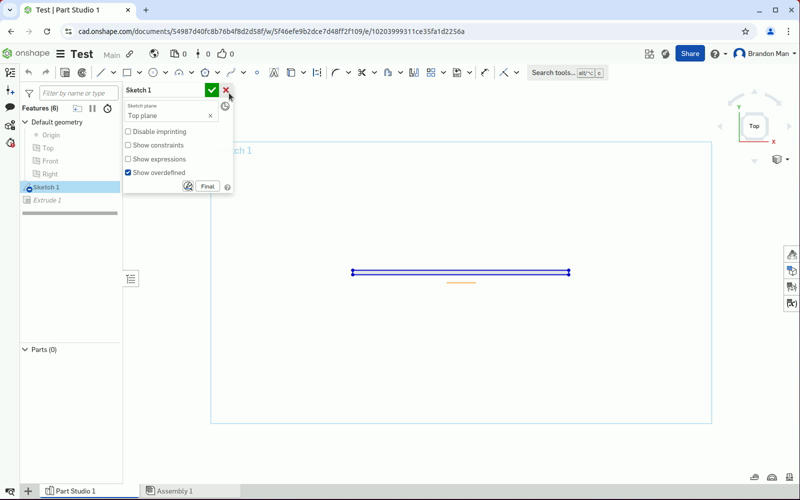
click(229, 92)
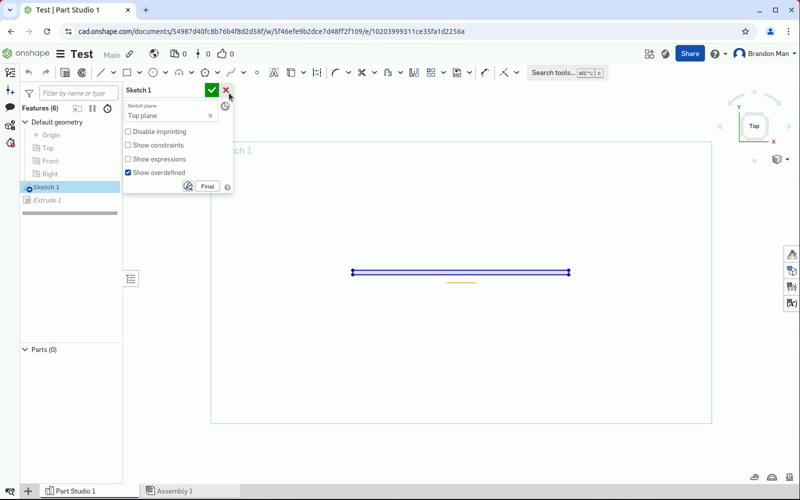
key(shift+s)
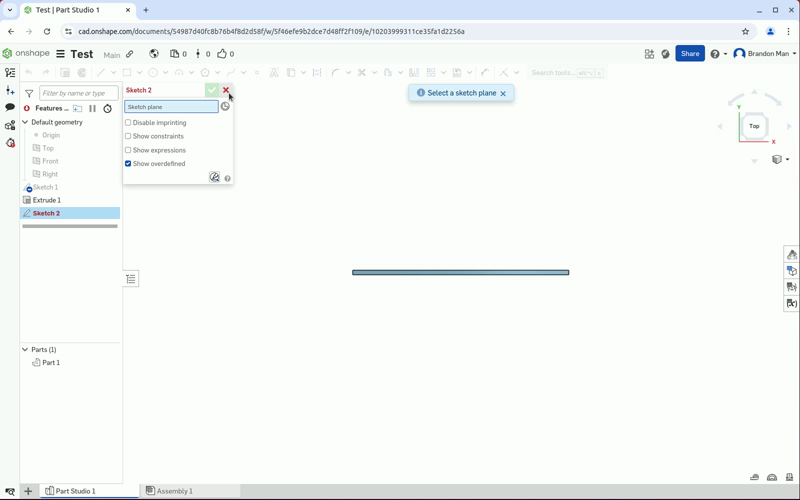
mouse_move(73, 150)
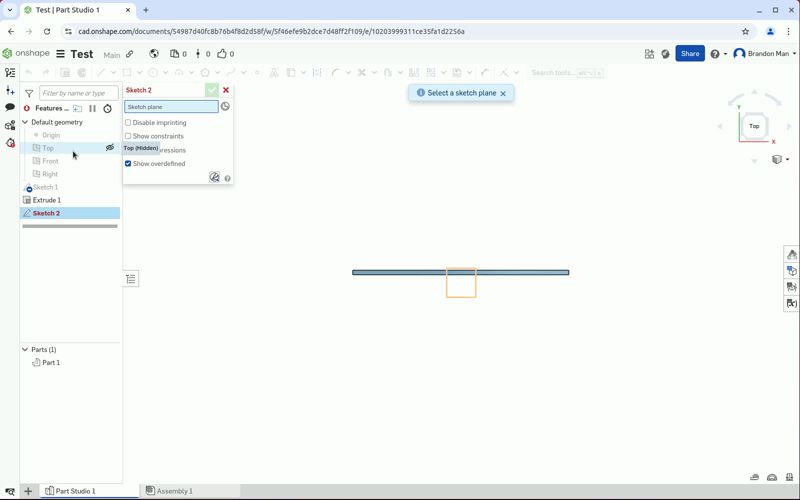
click(73, 150)
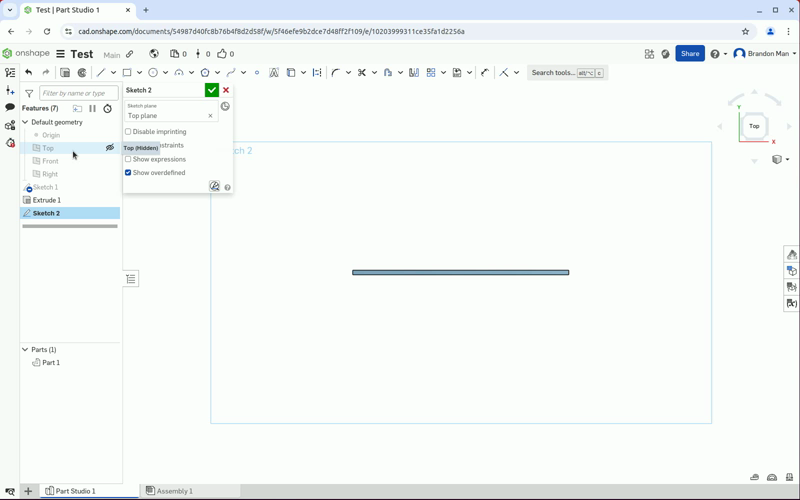
mouse_move(73, 352)
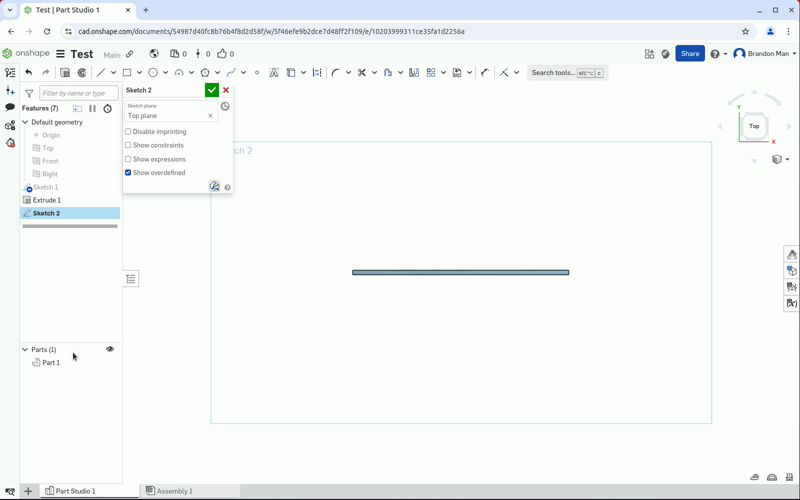
key(y)
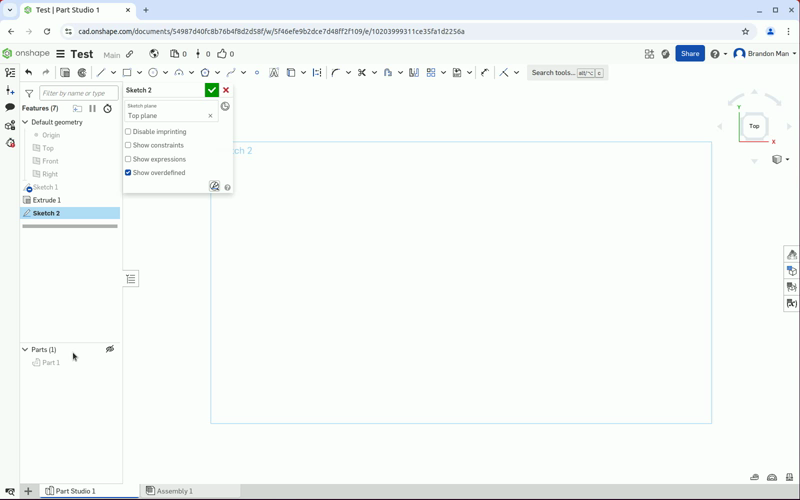
key(l)
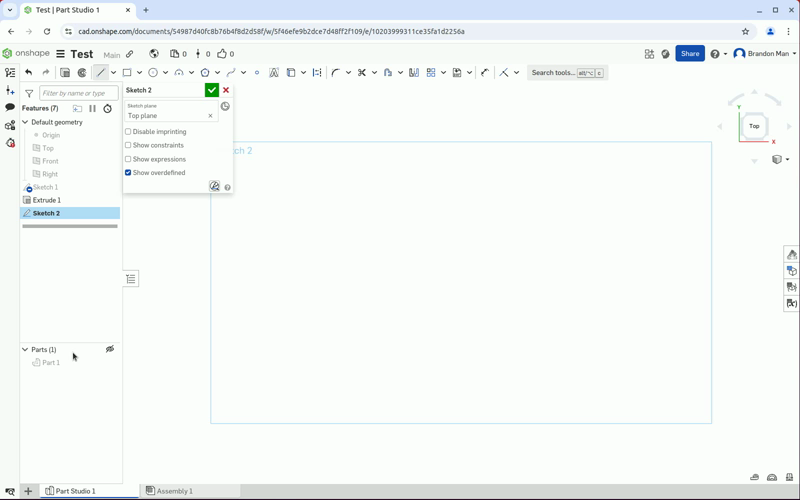
key_down(shift)
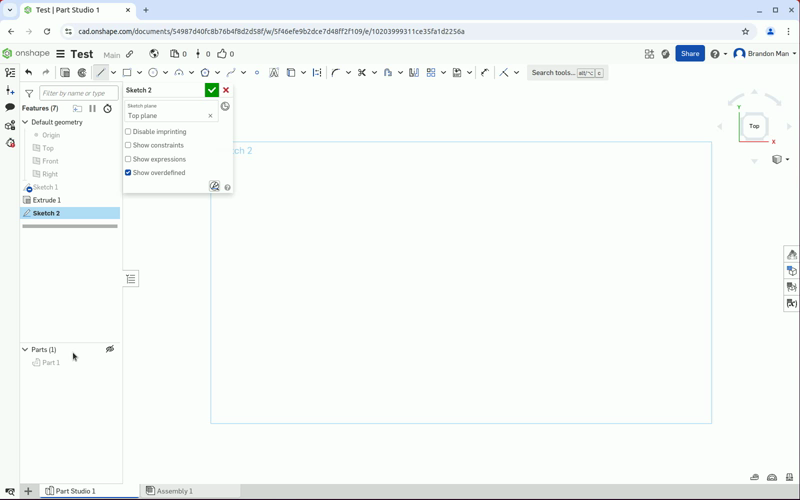
mouse_move(352, 291)
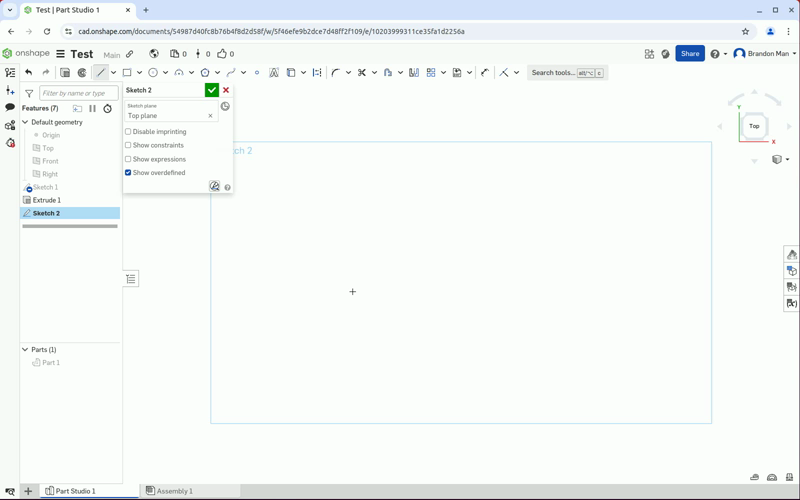
click(352, 291)
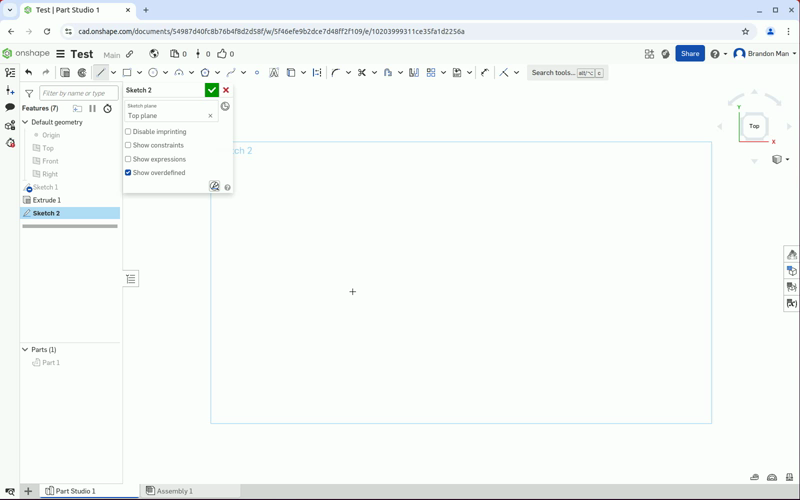
key_up(shift)
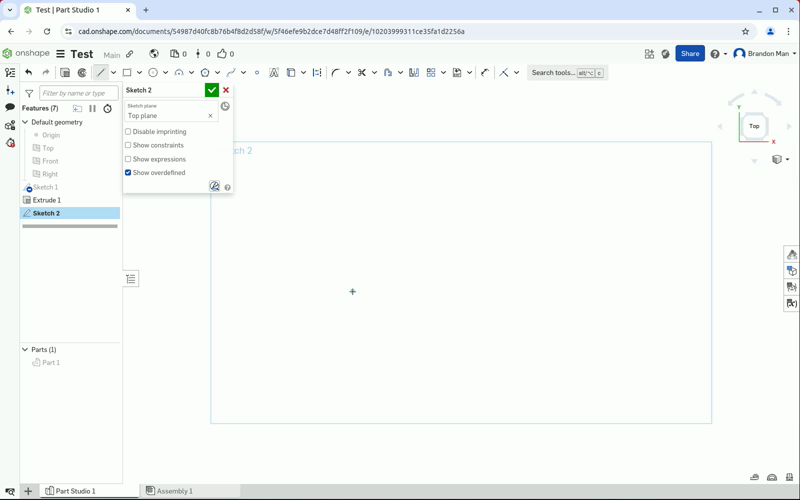
key_down(shift)
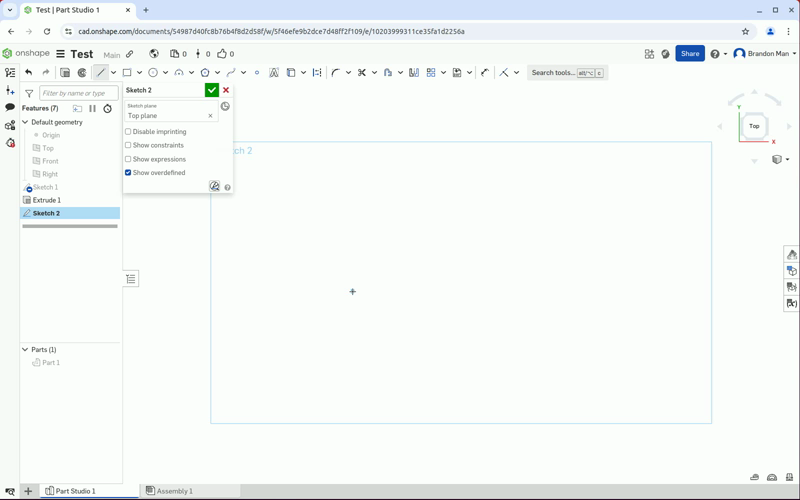
mouse_move(568, 291)
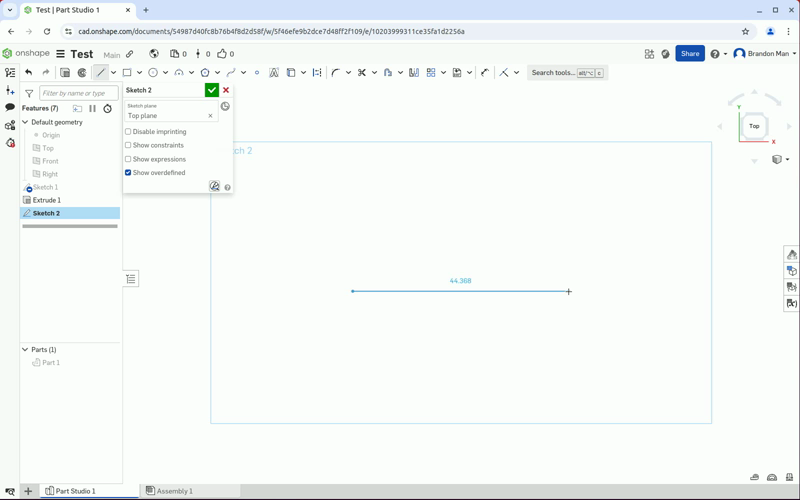
click(568, 291)
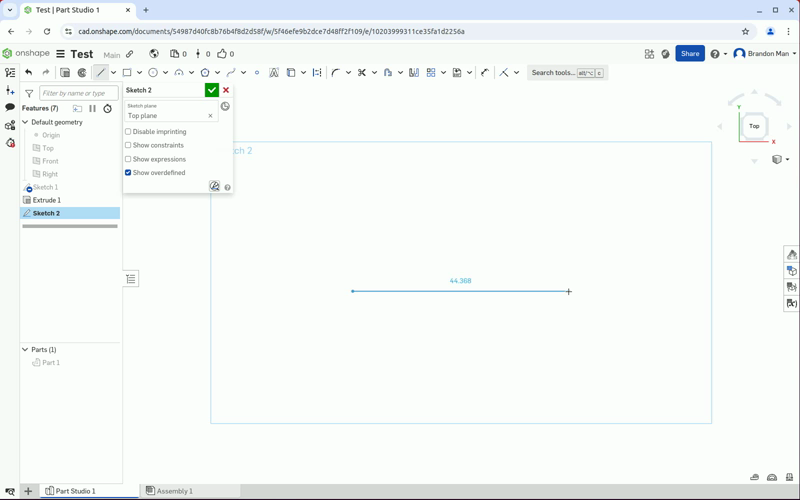
key_up(shift)
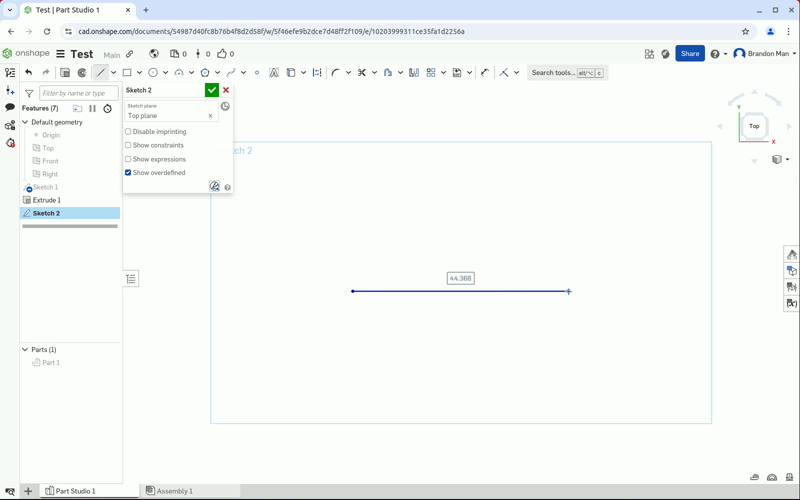
key_down(shift)
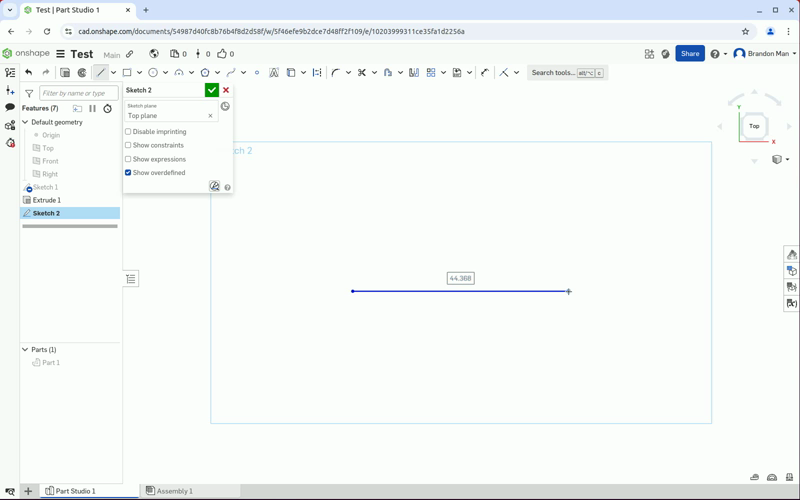
mouse_move(589, 291)
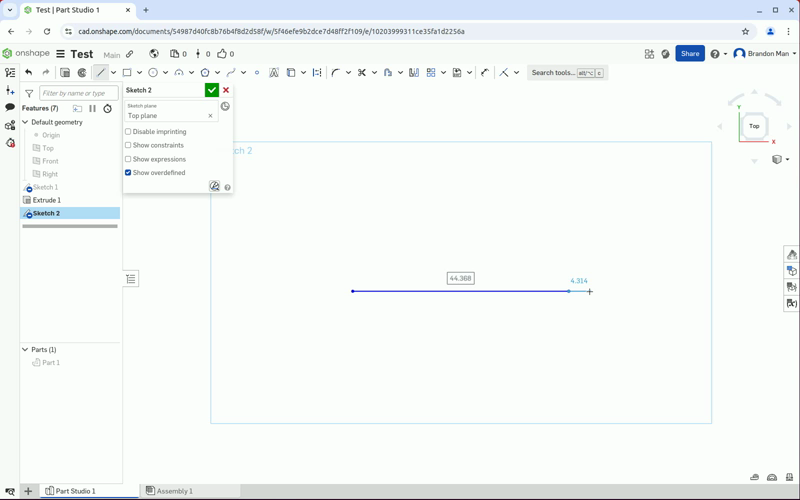
mouse_move(568, 275)
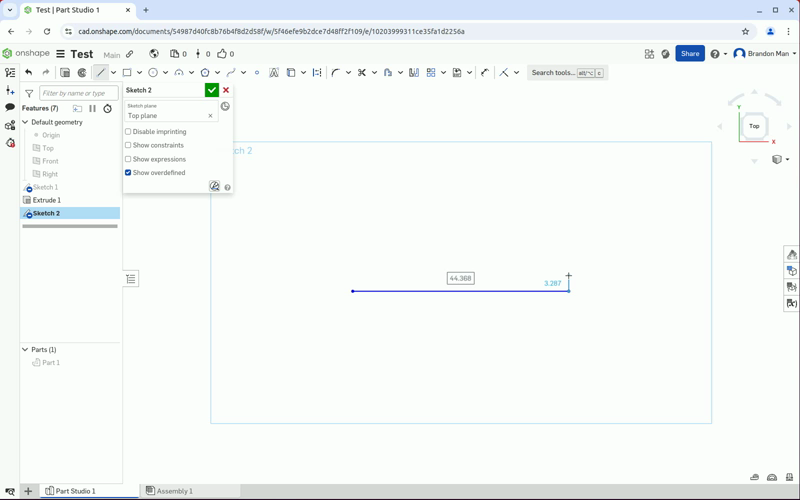
click(568, 275)
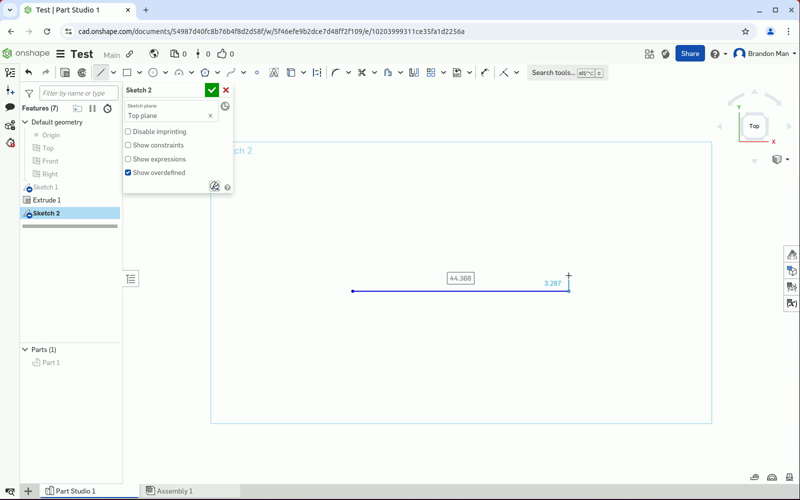
key_up(shift)
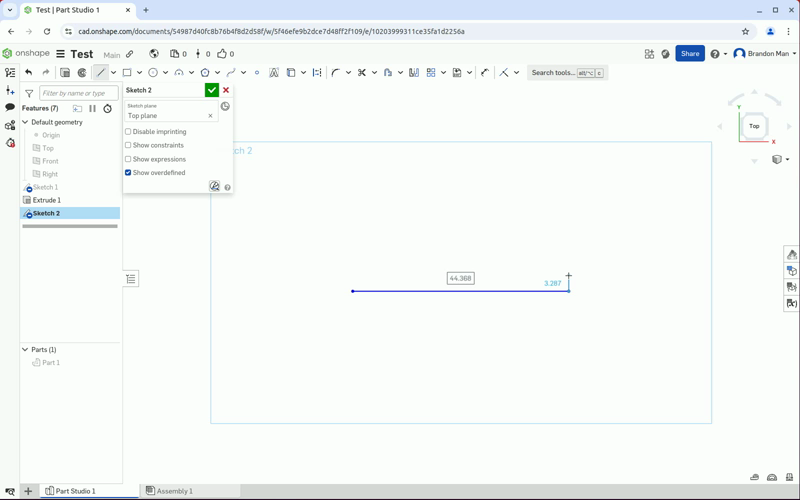
key_down(shift)
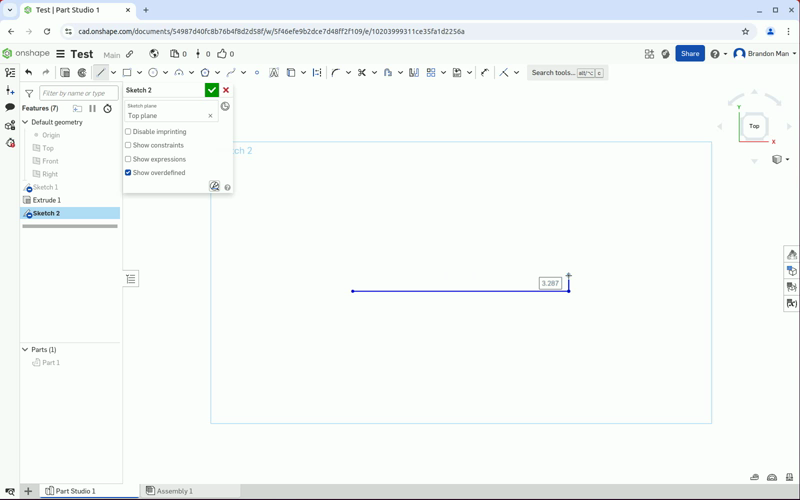
mouse_move(352, 275)
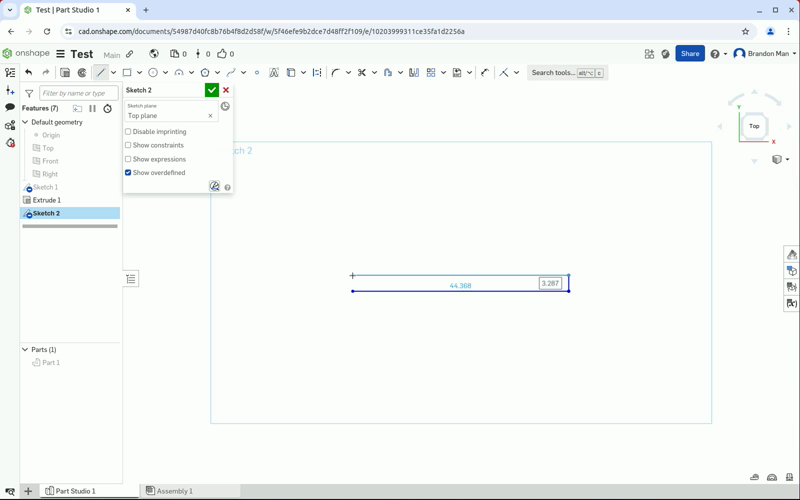
click(352, 275)
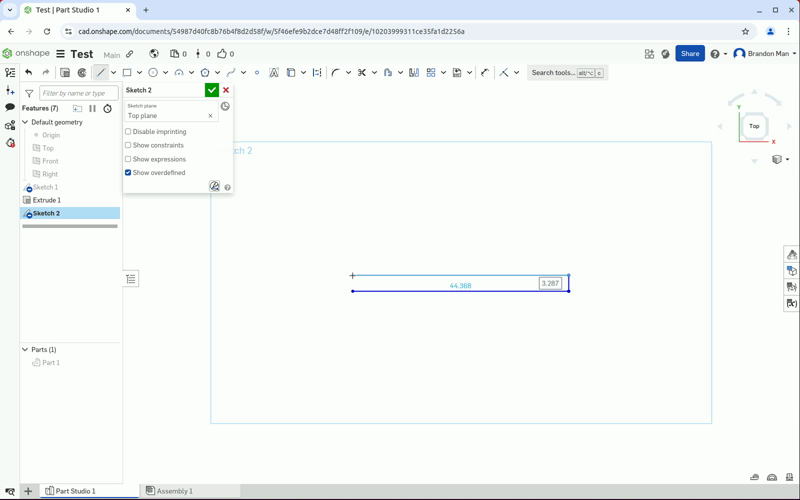
key_up(shift)
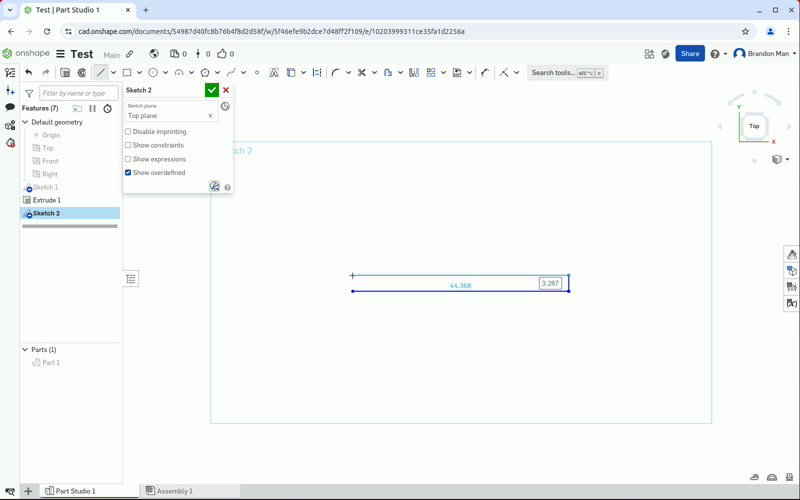
mouse_move(382, 275)
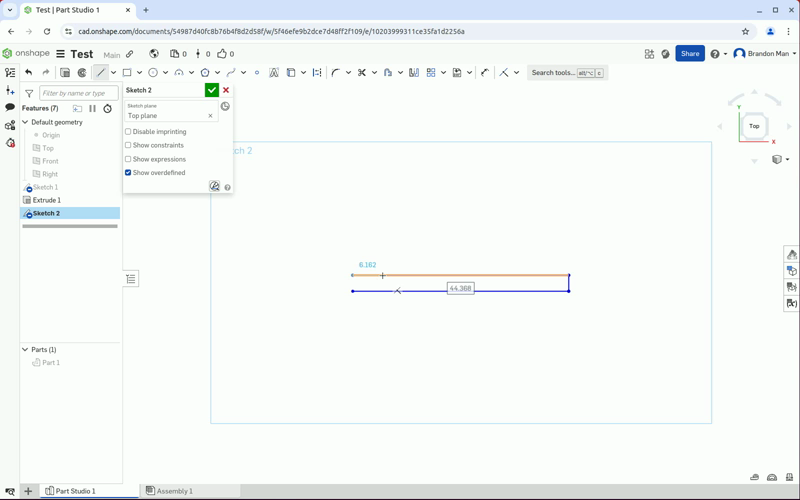
key_down(shift)
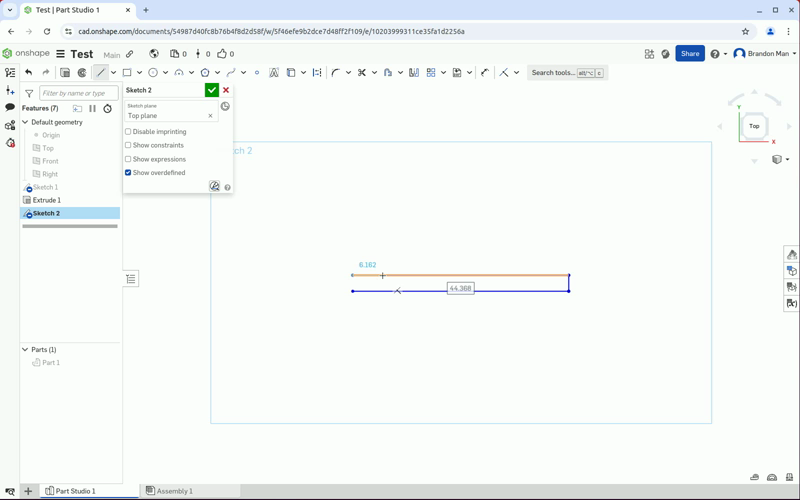
mouse_move(352, 291)
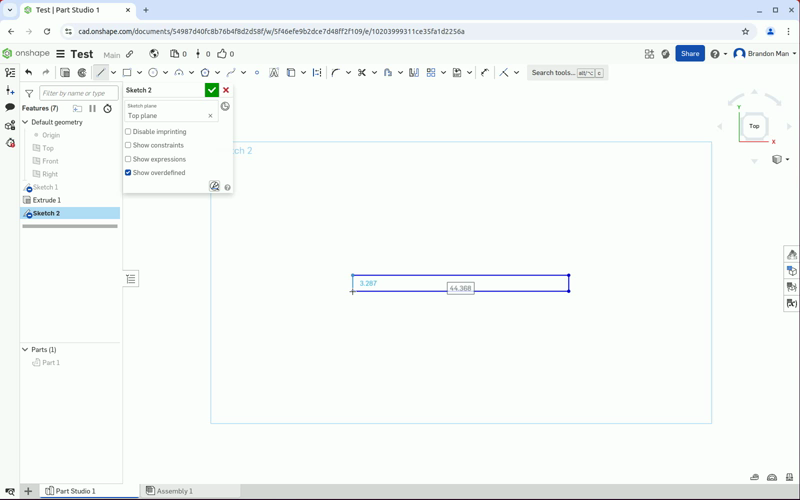
key_up(shift)
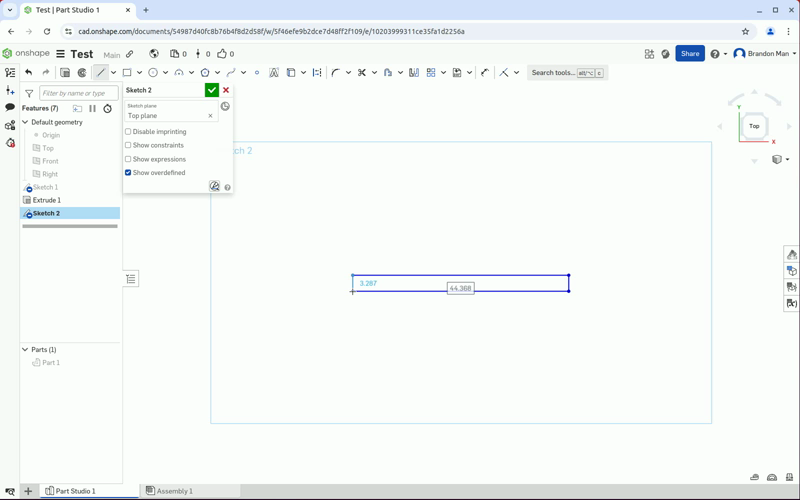
click(352, 291)
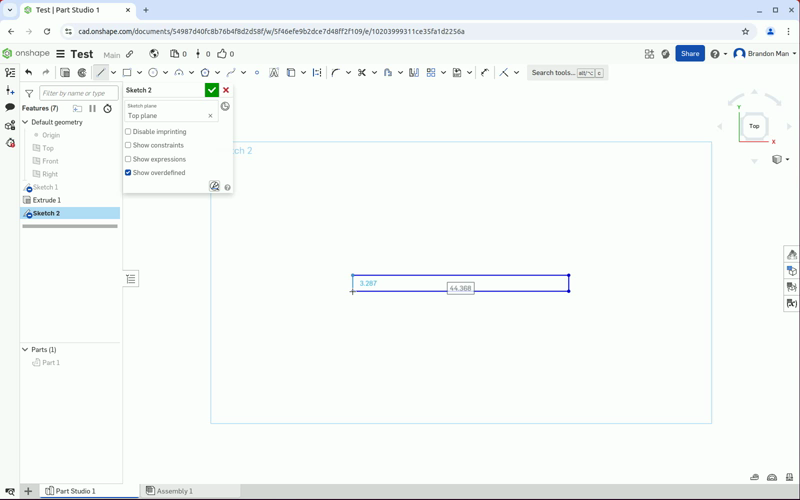
key(esc)
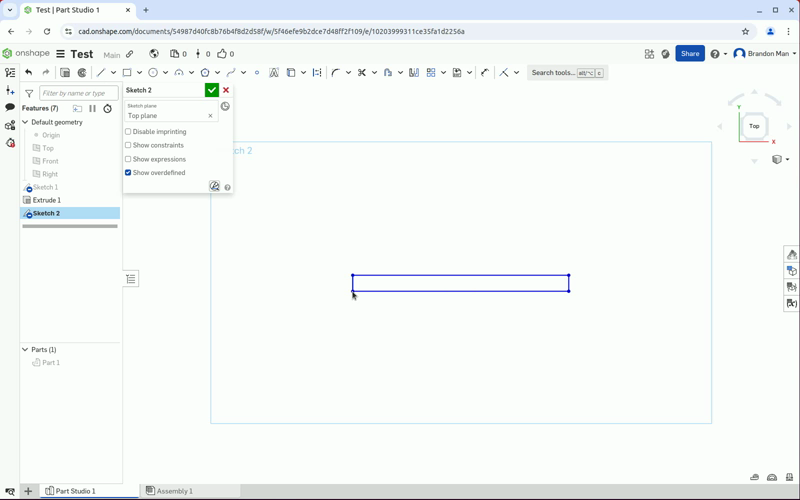
mouse_move(404, 277)
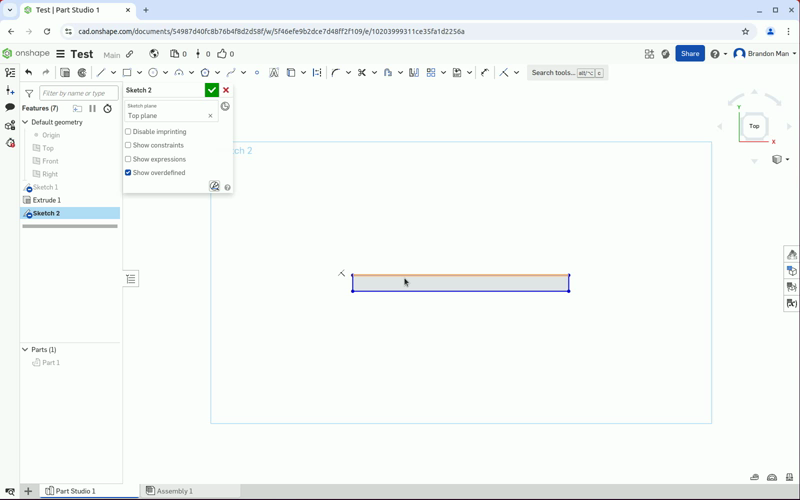
click(404, 277)
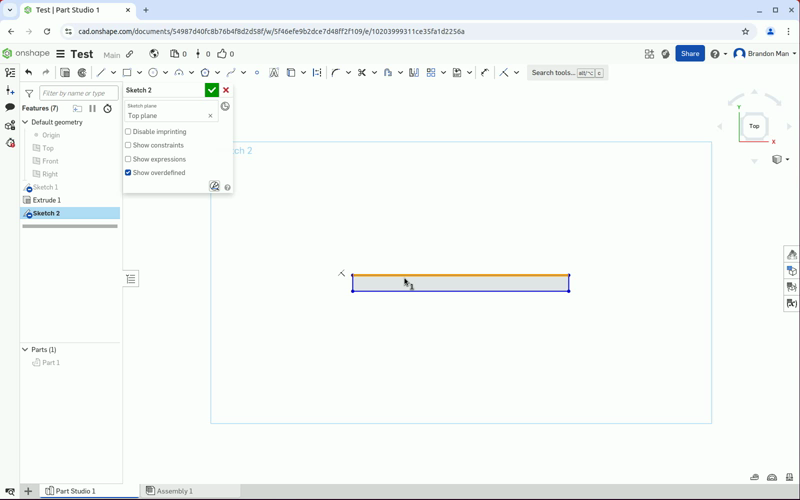
mouse_move(73, 352)
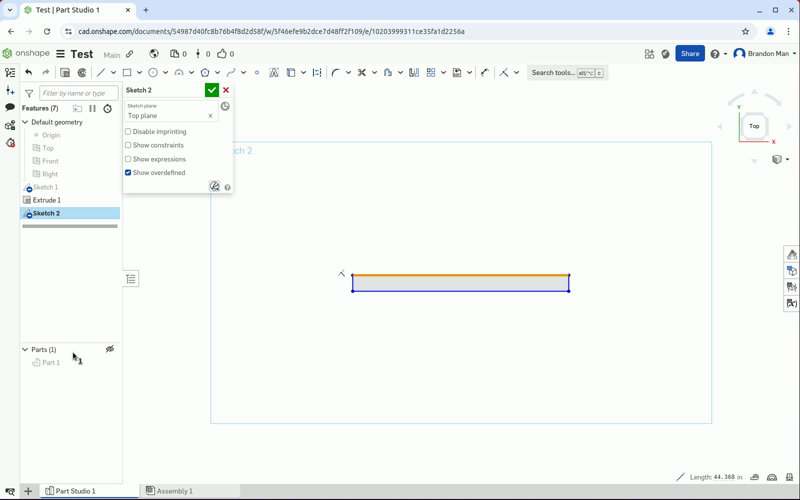
key(shift+y)
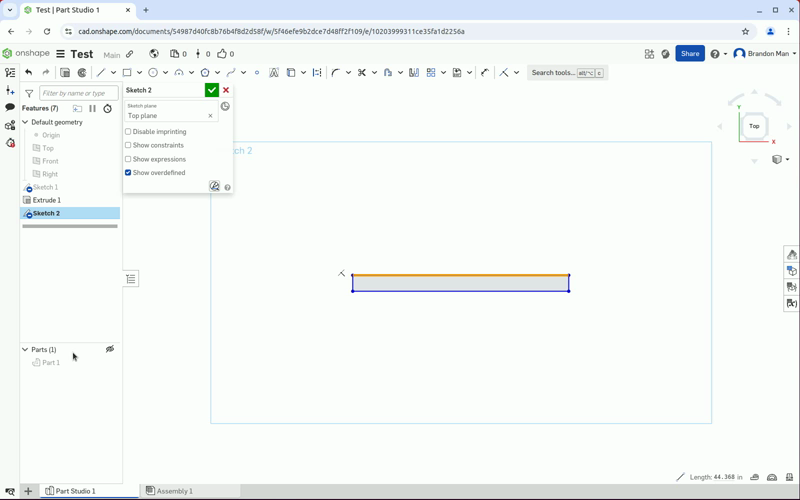
key(shift+e)
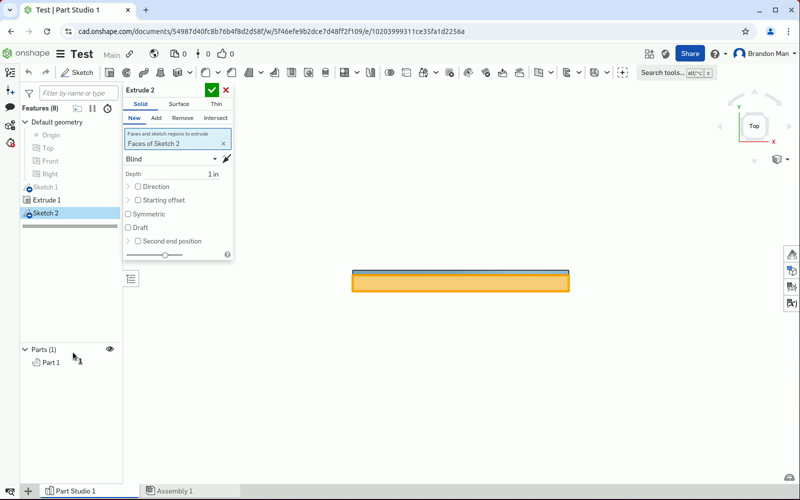
mouse_move(143, 106)
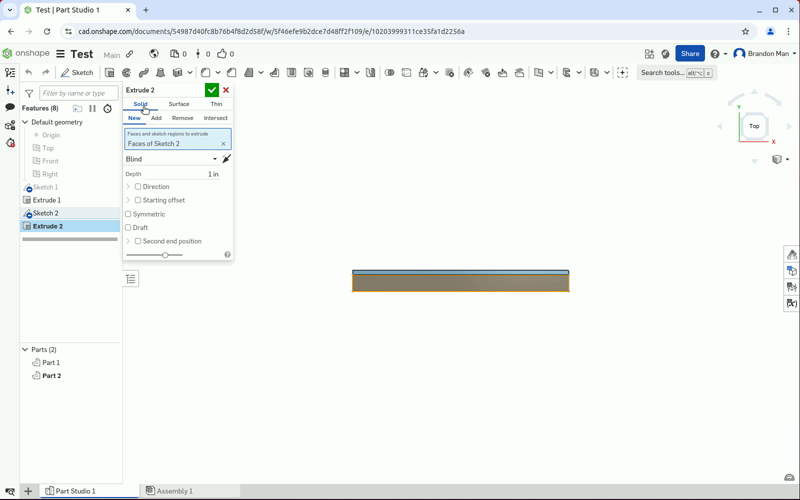
click(143, 106)
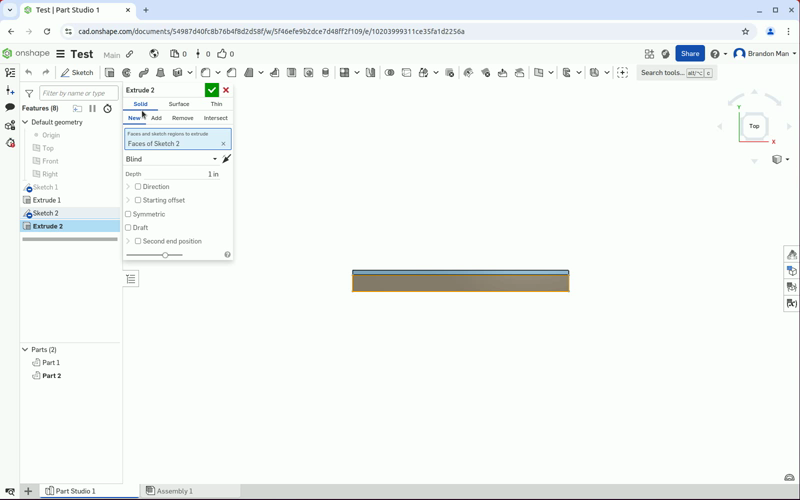
mouse_move(137, 120)
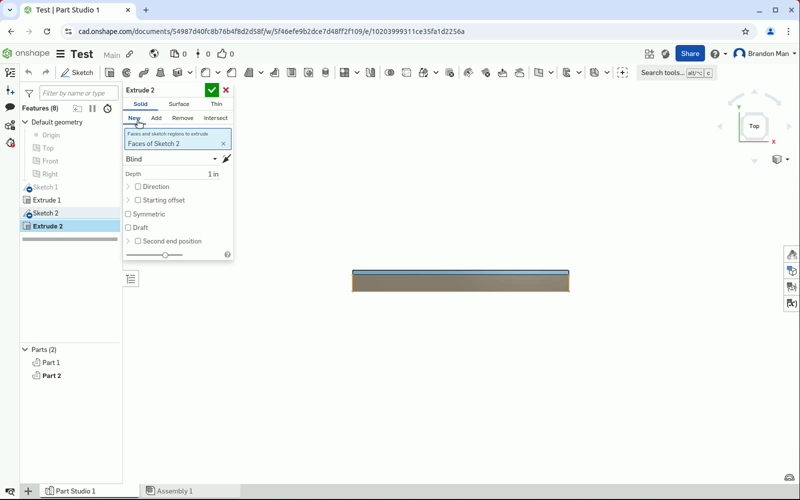
click(137, 120)
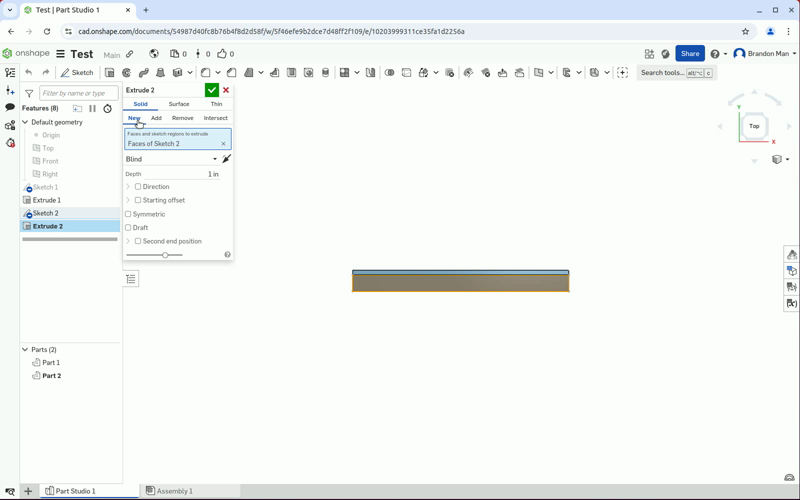
key(tab, 4)
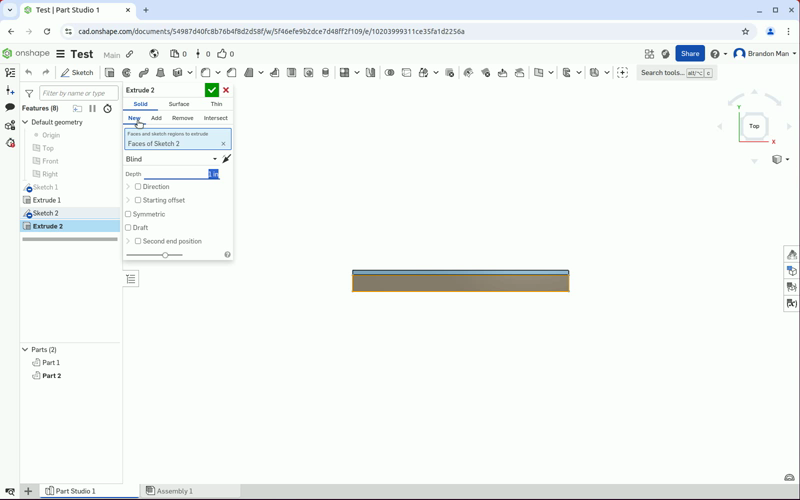
text(0.481)
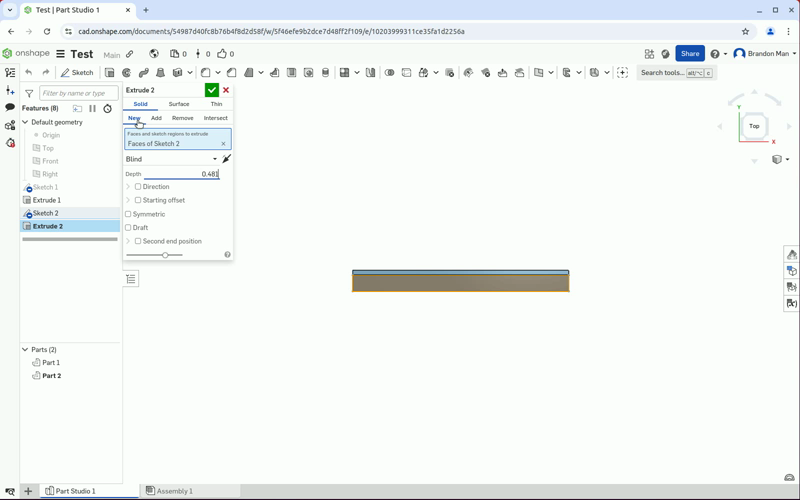
key(enter)
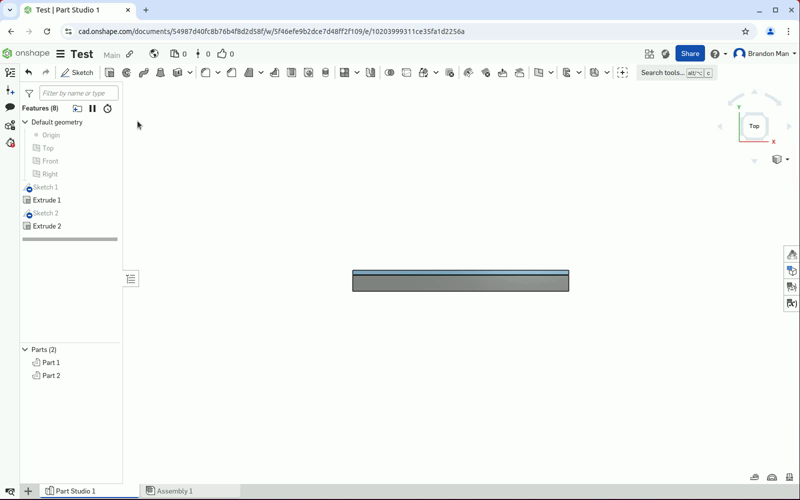
key(shift+h)
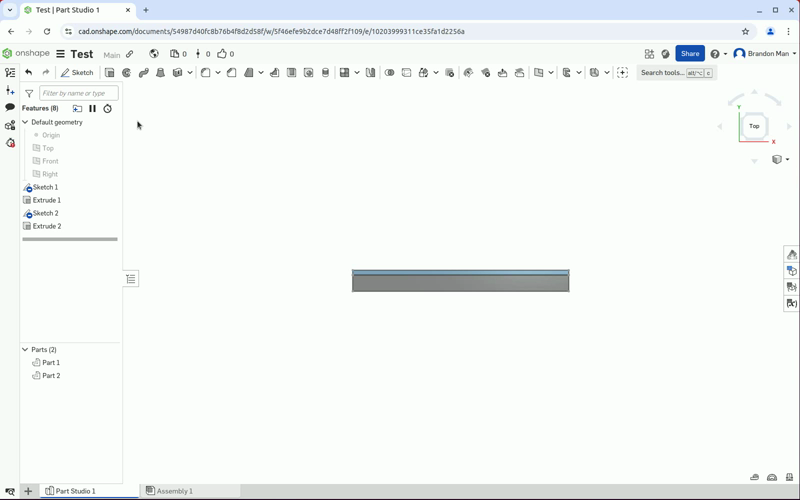
key(shift+h)
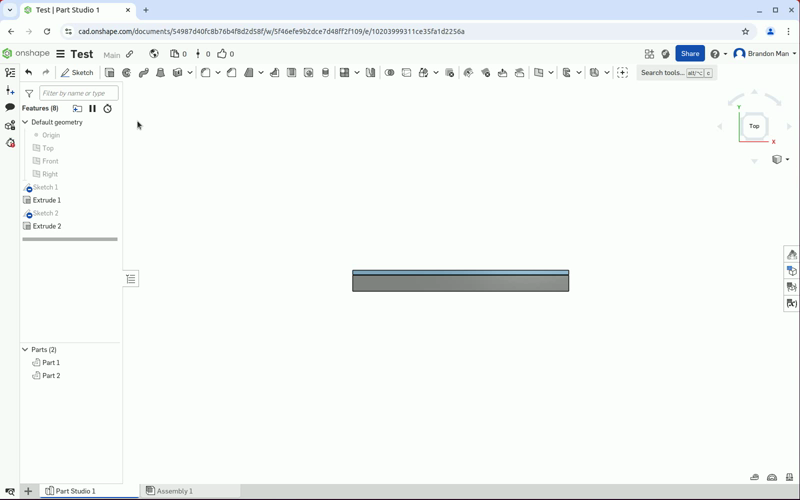
mouse_move(73, 189)
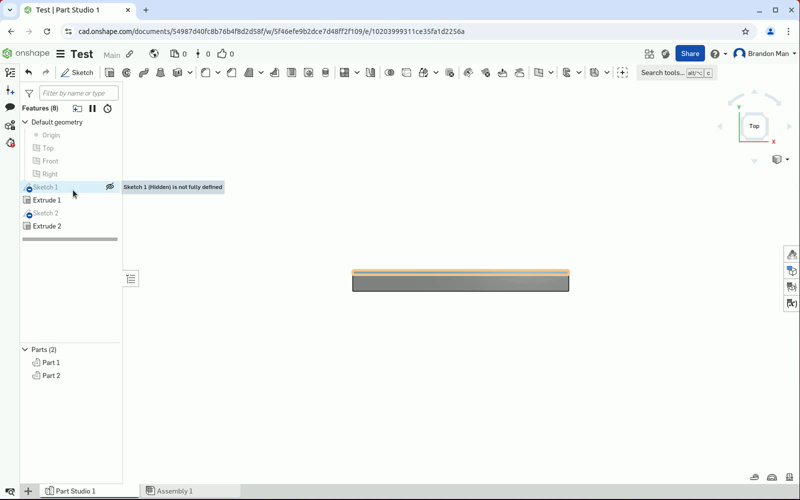
click(73, 189)
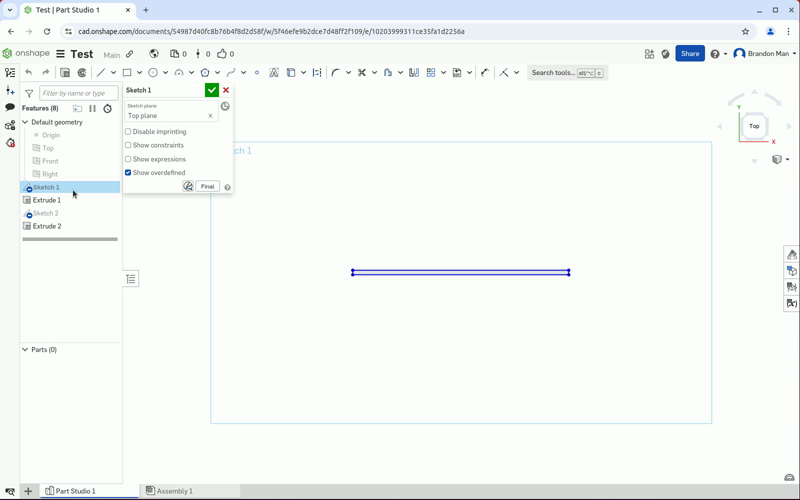
mouse_move(229, 92)
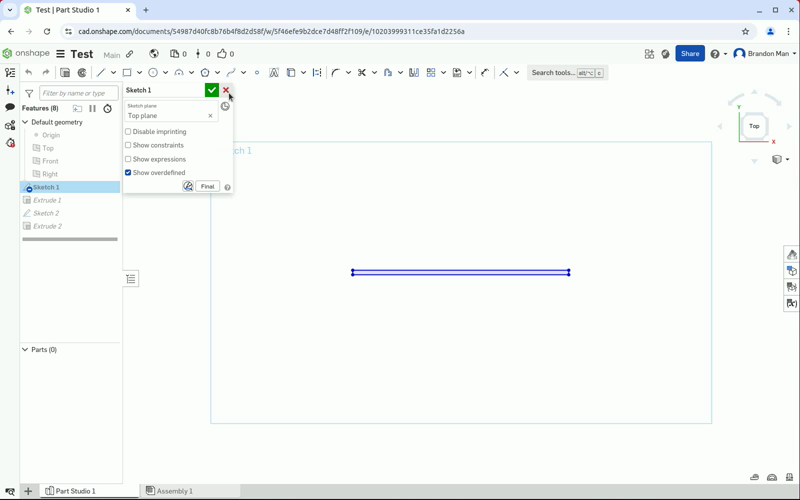
click(229, 92)
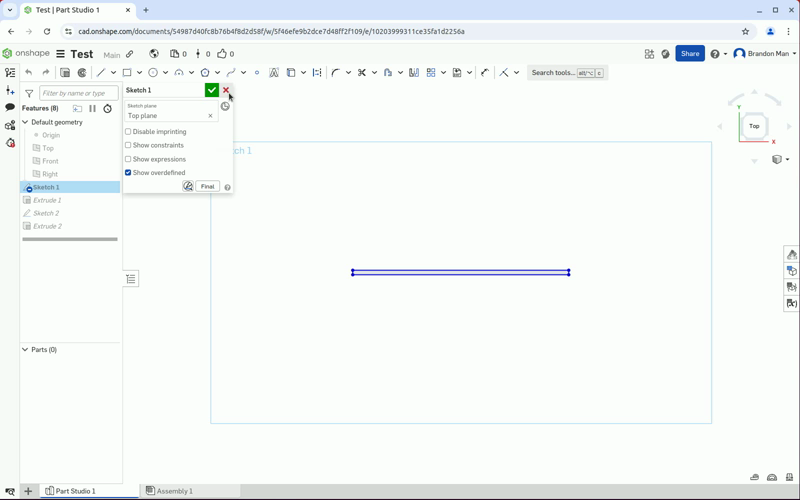
key(shift+s)
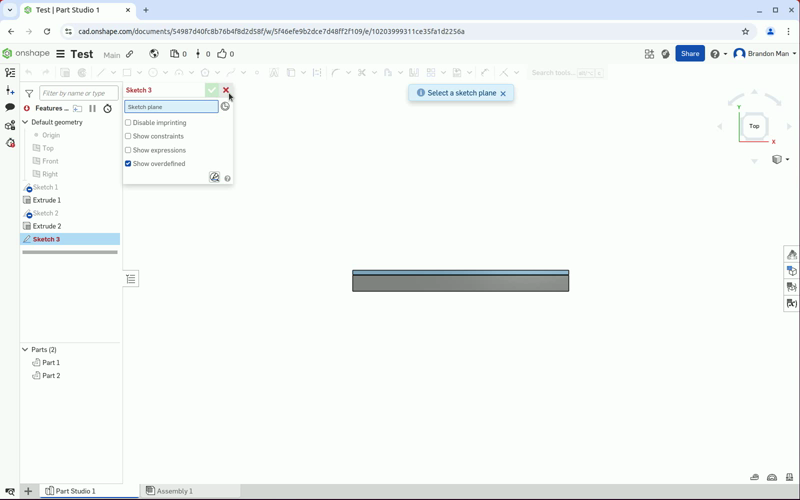
mouse_move(73, 150)
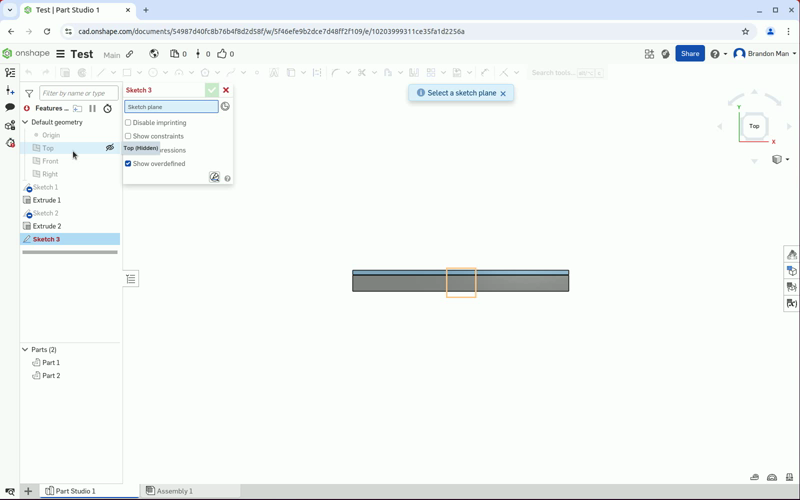
click(73, 150)
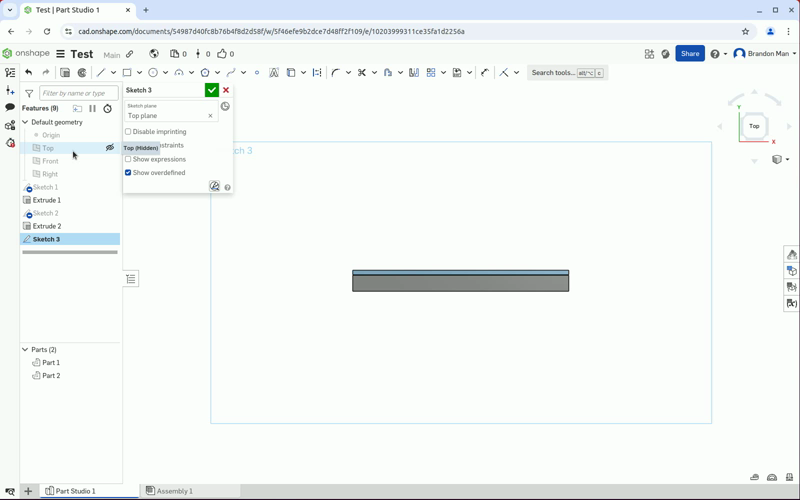
mouse_move(73, 352)
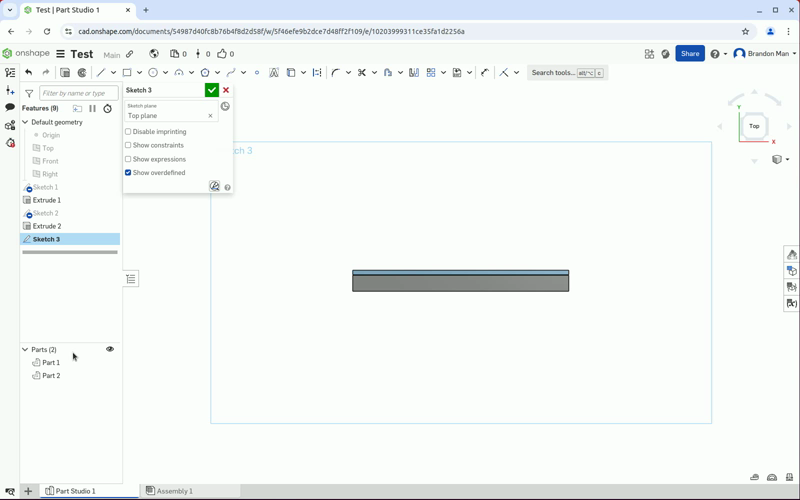
key(y)
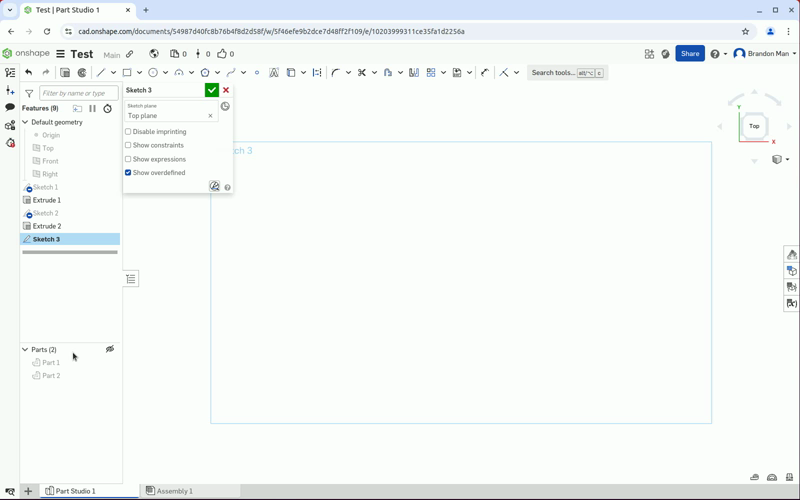
key(l)
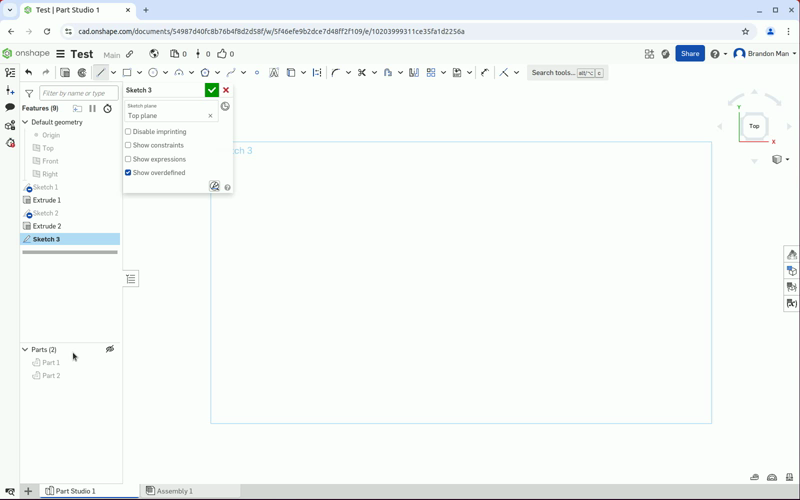
key_down(shift)
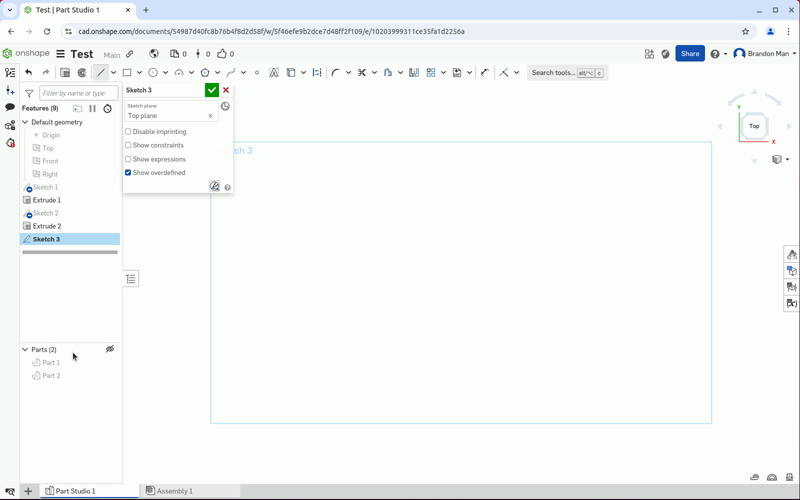
mouse_move(348, 294)
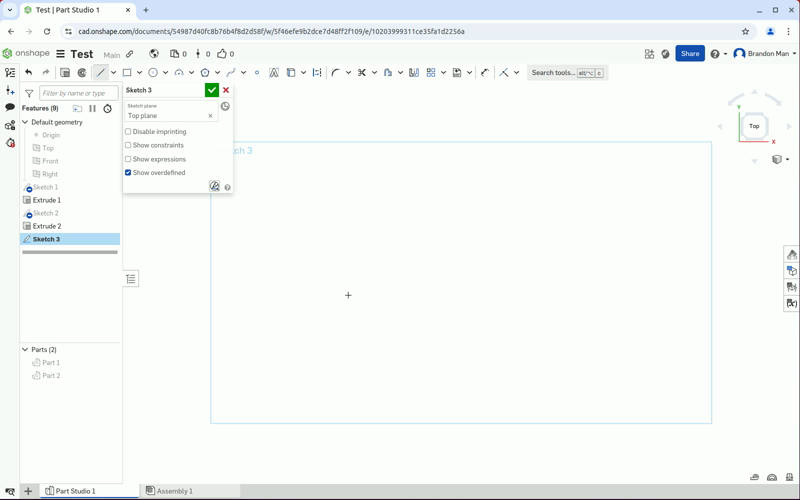
click(348, 294)
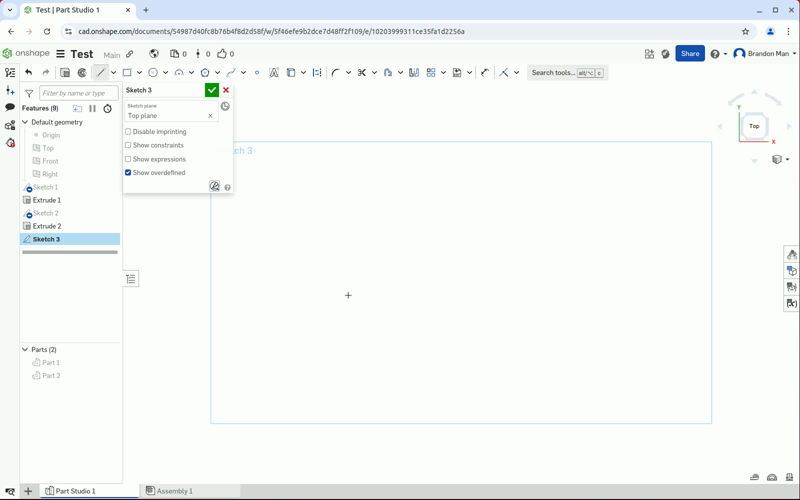
key_up(shift)
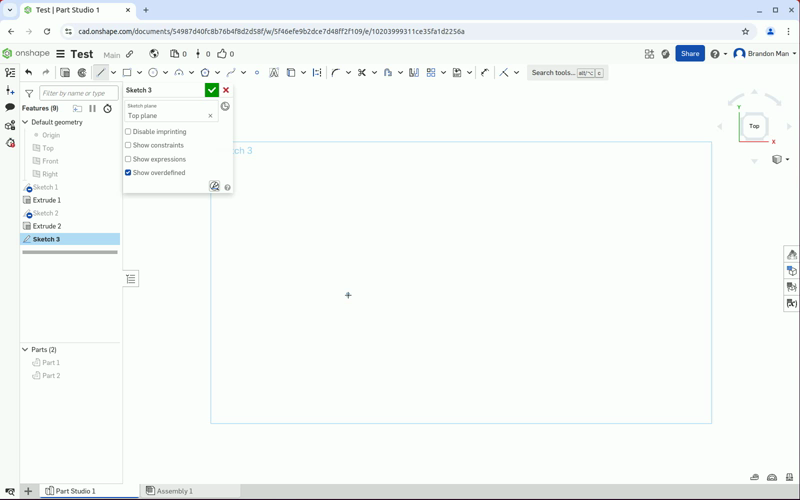
key_down(shift)
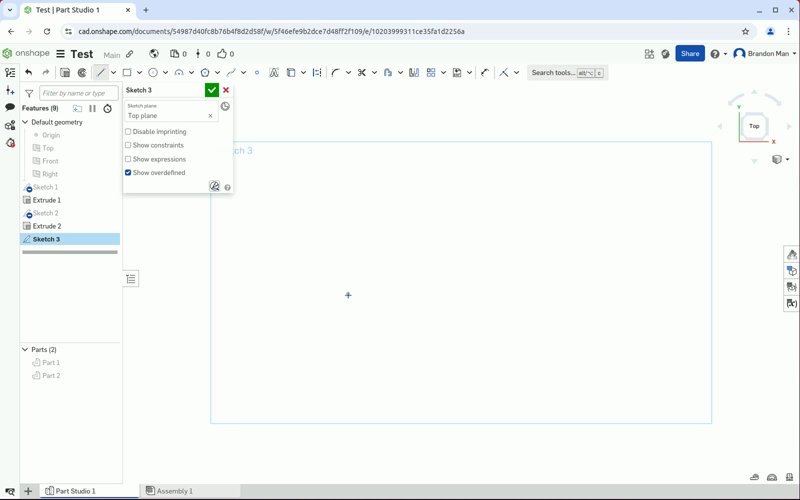
mouse_move(378, 294)
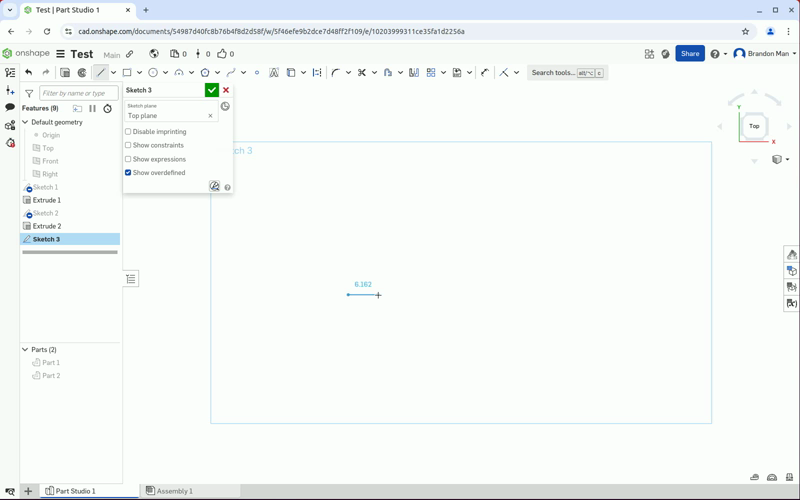
mouse_move(352, 294)
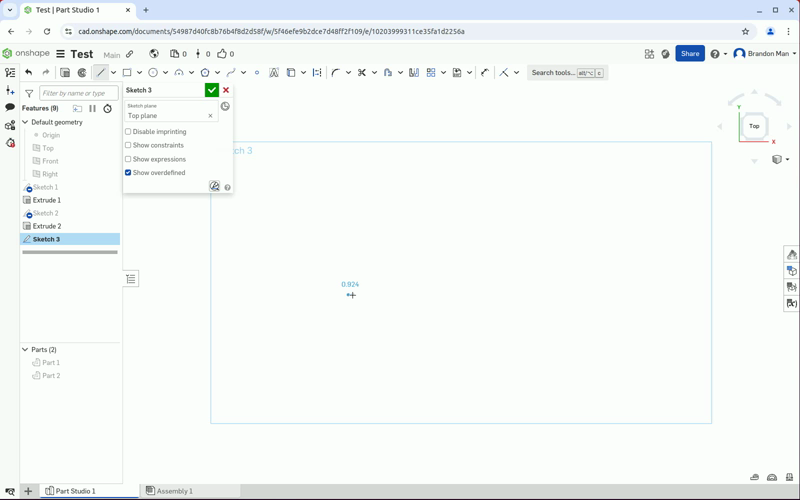
scroll(6)
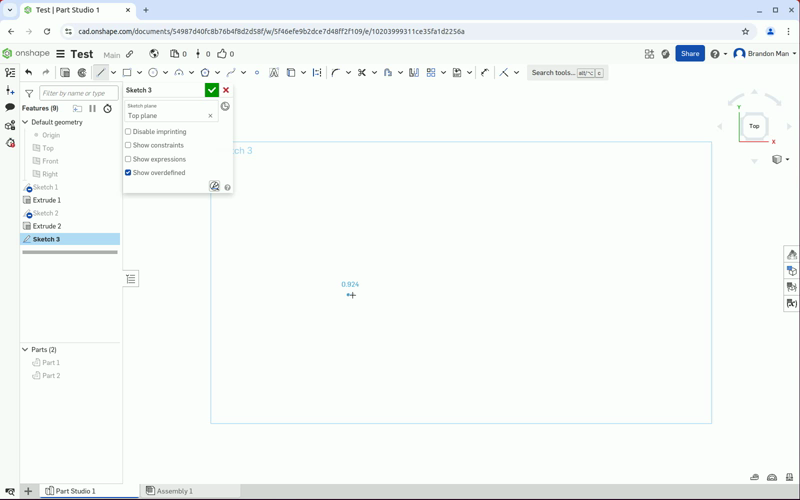
scroll(6)
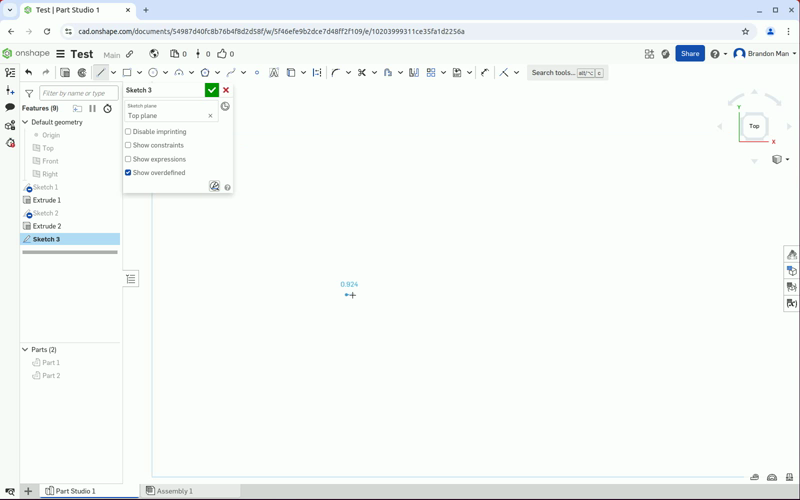
scroll(6)
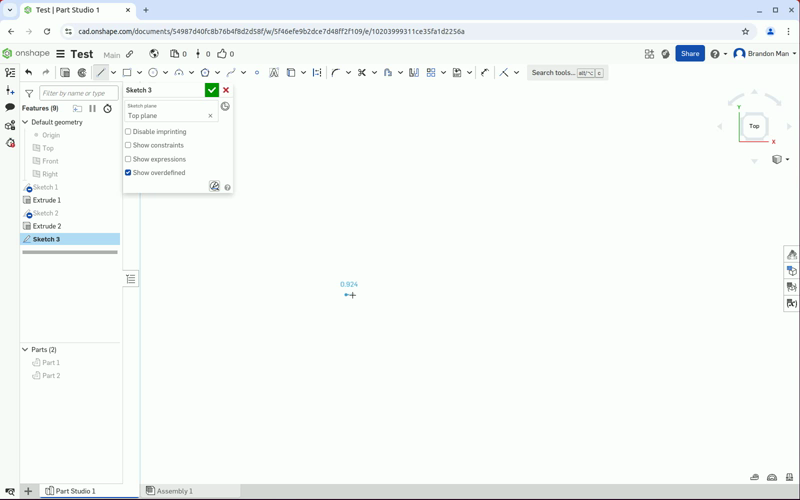
scroll(6)
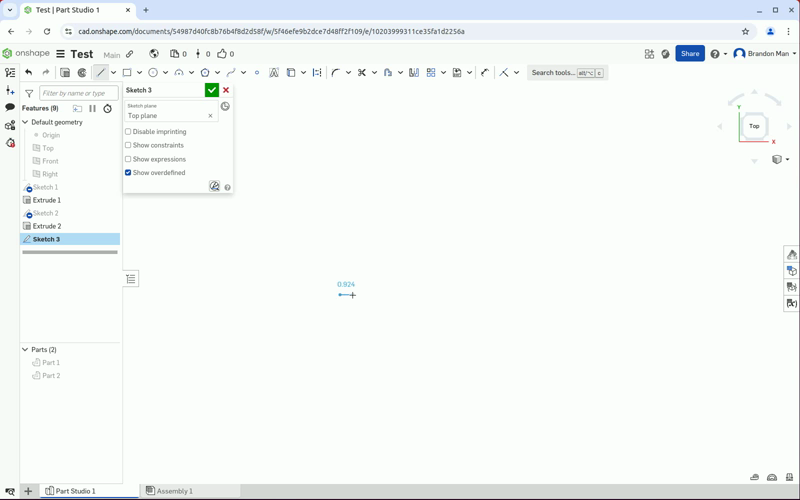
scroll(6)
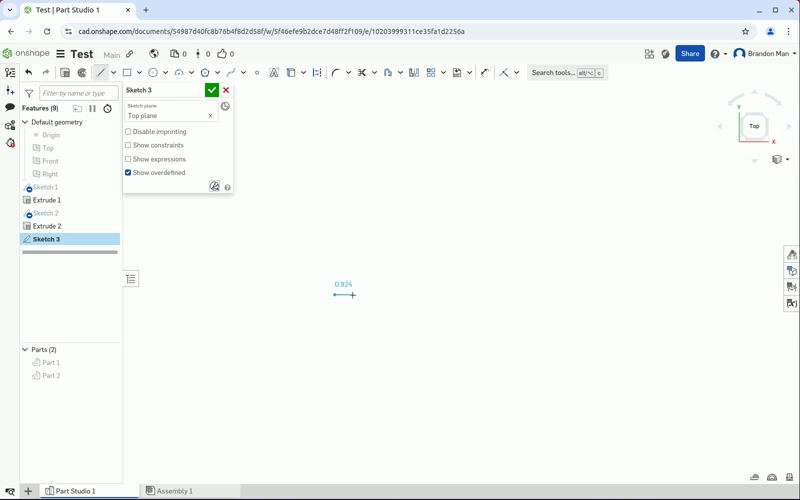
scroll(6)
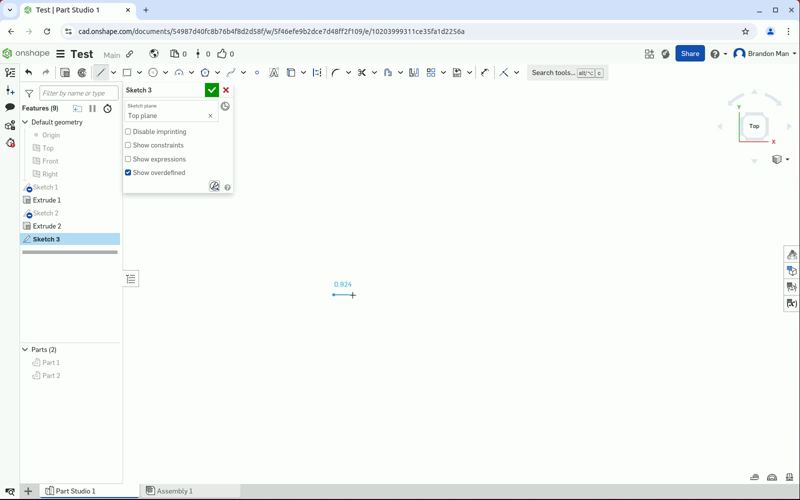
scroll(6)
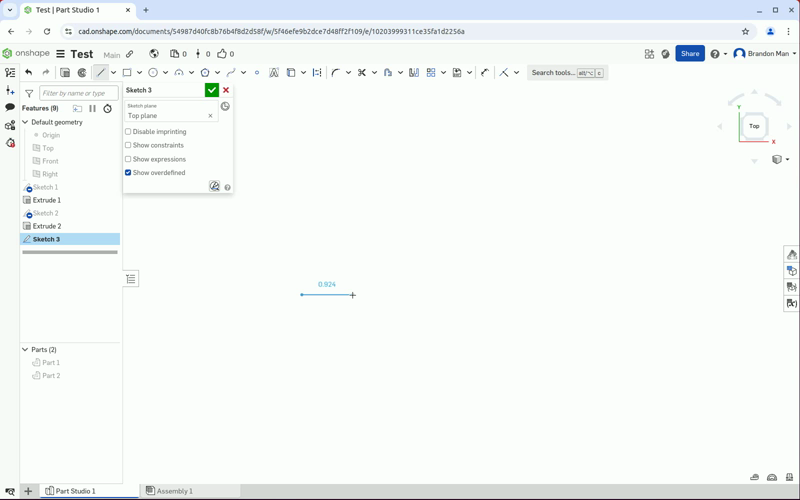
click(352, 294)
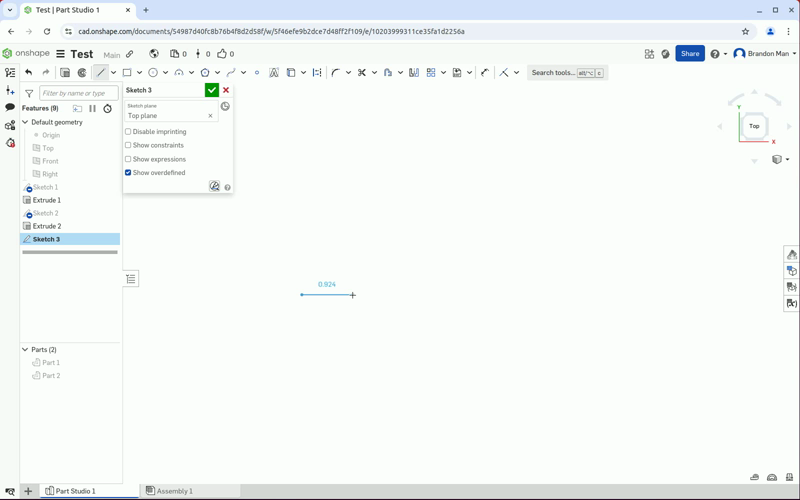
scroll(-6)
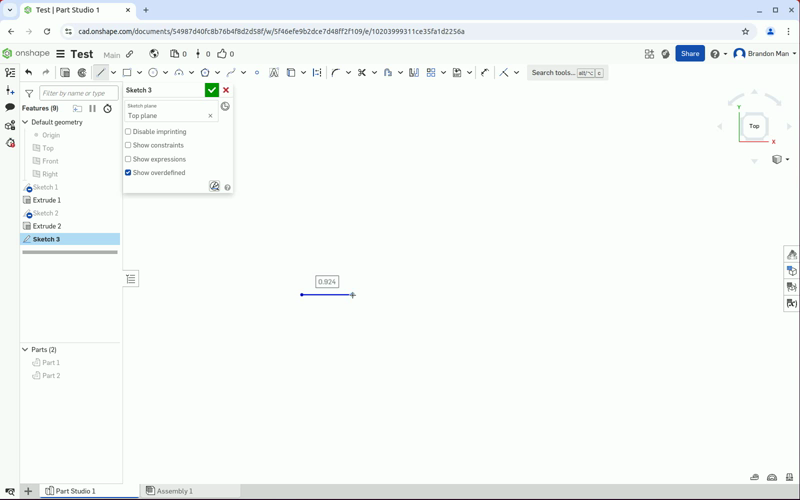
scroll(-6)
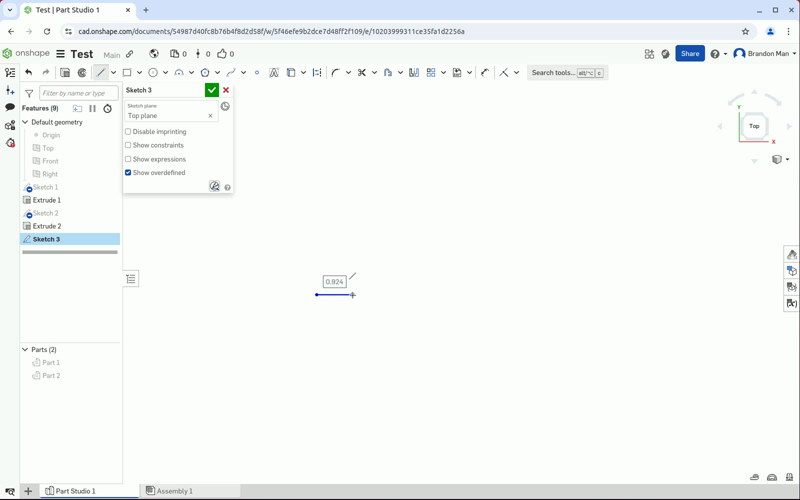
scroll(-6)
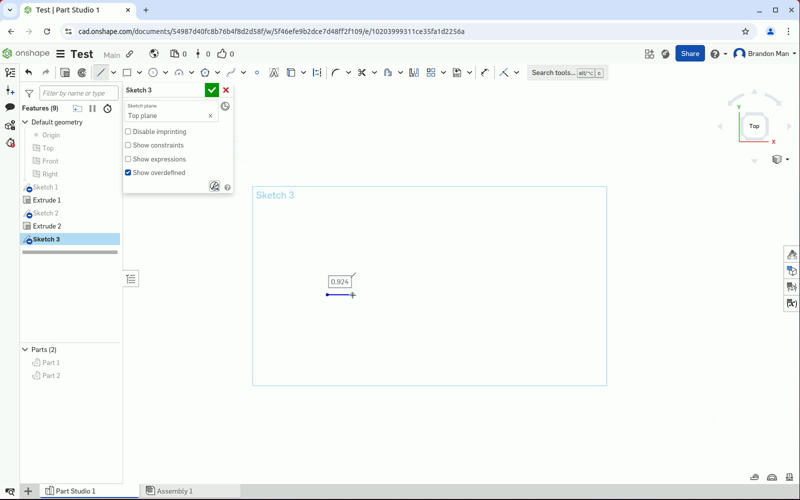
scroll(-6)
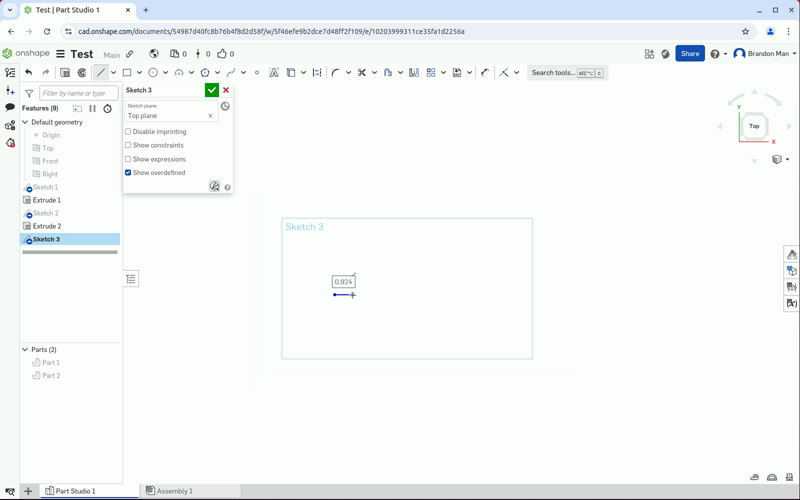
scroll(-6)
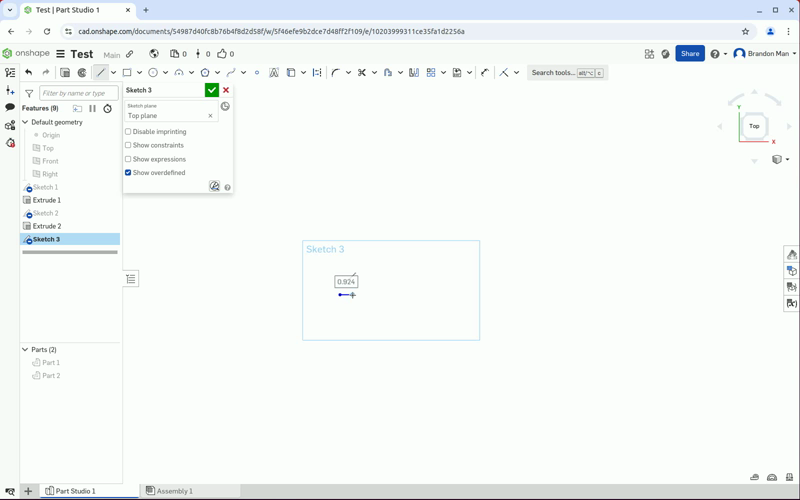
scroll(-6)
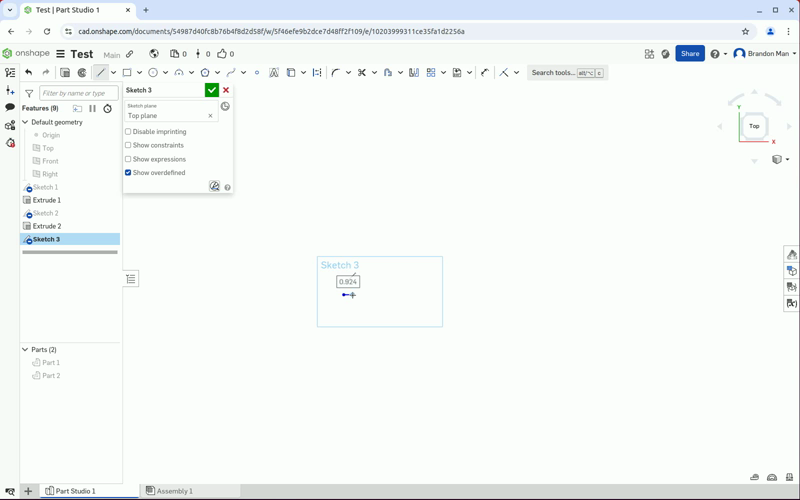
scroll(-6)
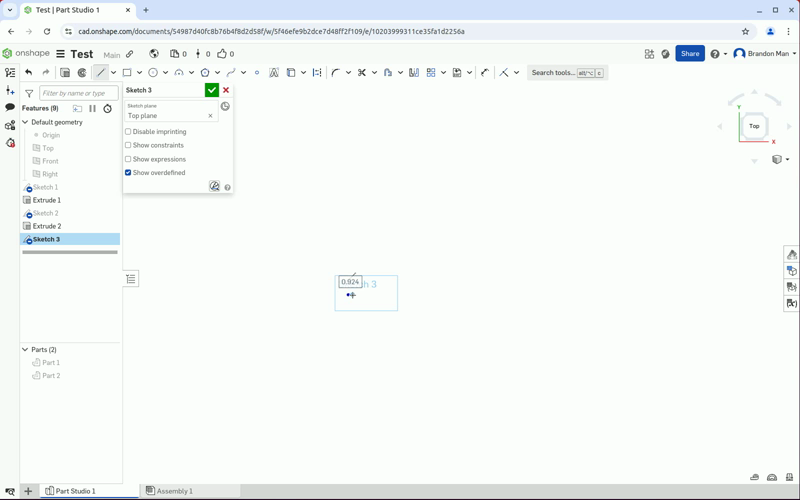
key_up(shift)
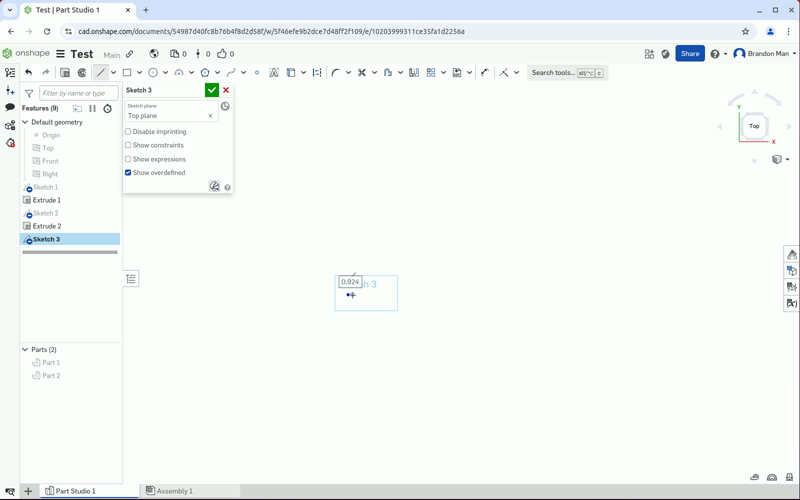
key_down(shift)
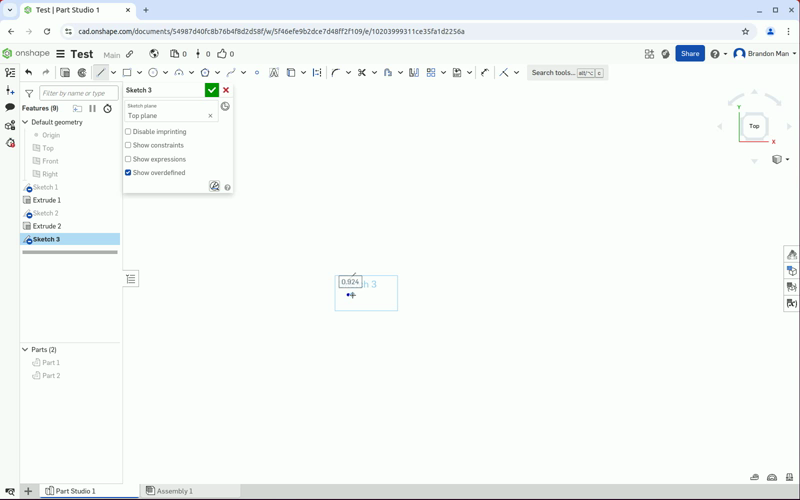
mouse_move(382, 294)
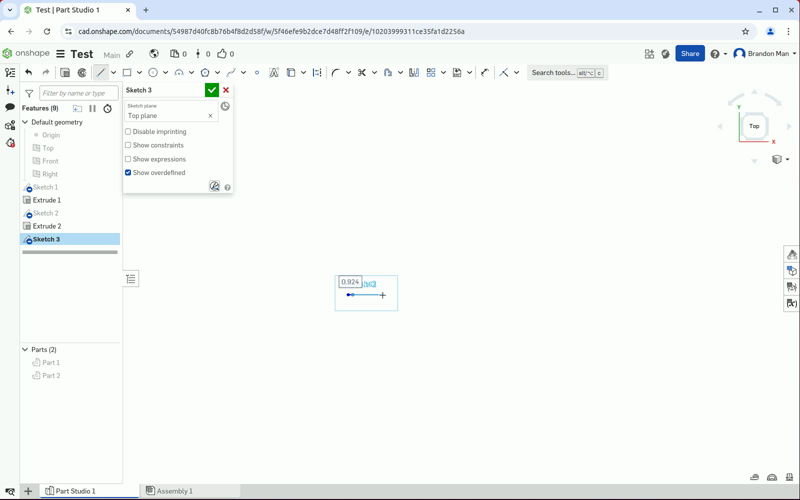
mouse_move(352, 290)
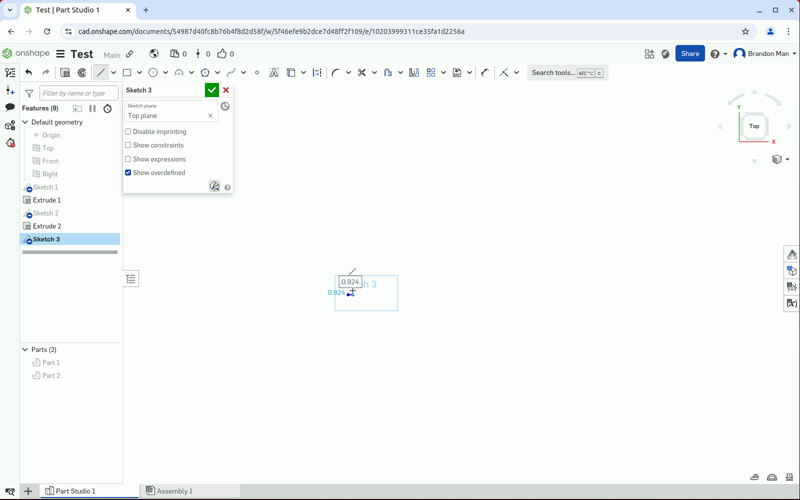
scroll(6)
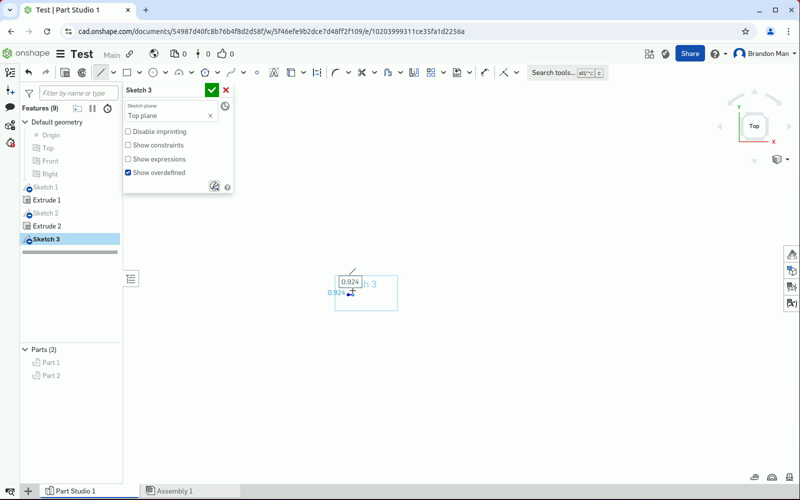
scroll(6)
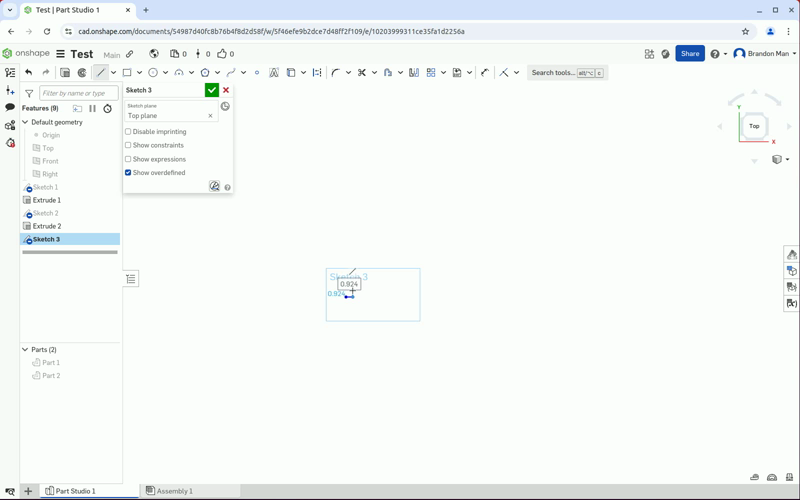
scroll(6)
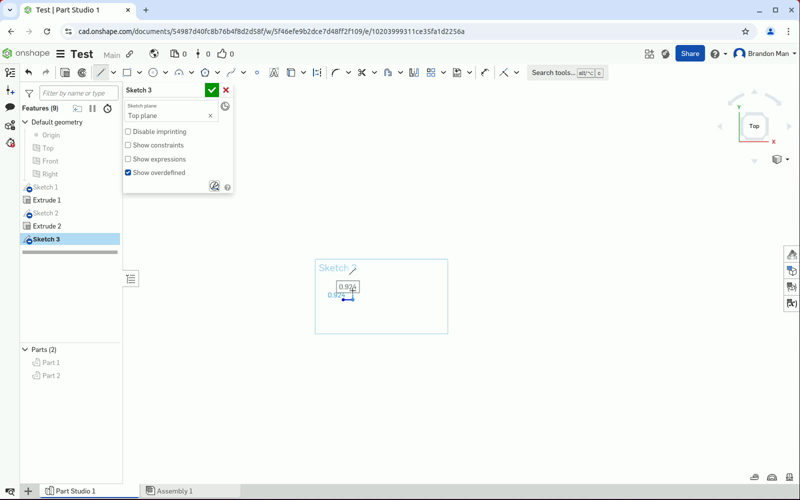
scroll(6)
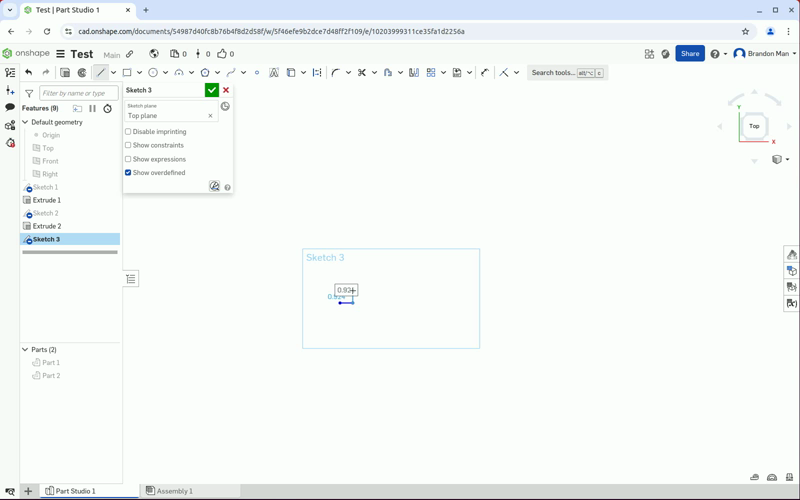
scroll(6)
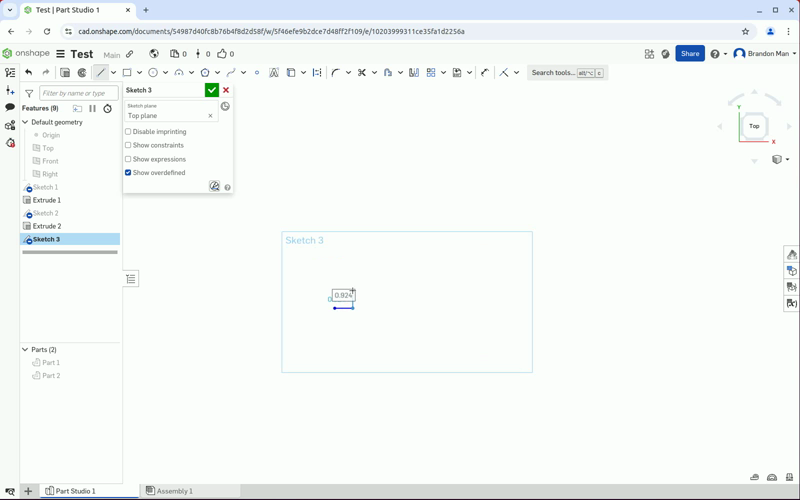
scroll(6)
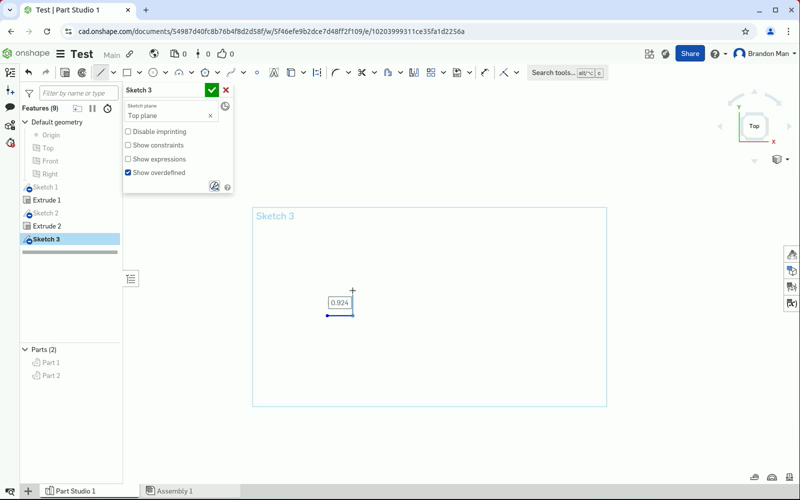
scroll(6)
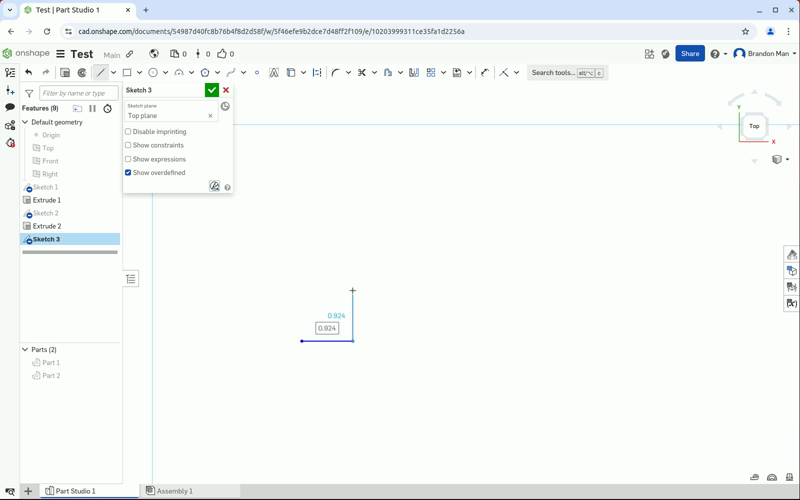
click(352, 290)
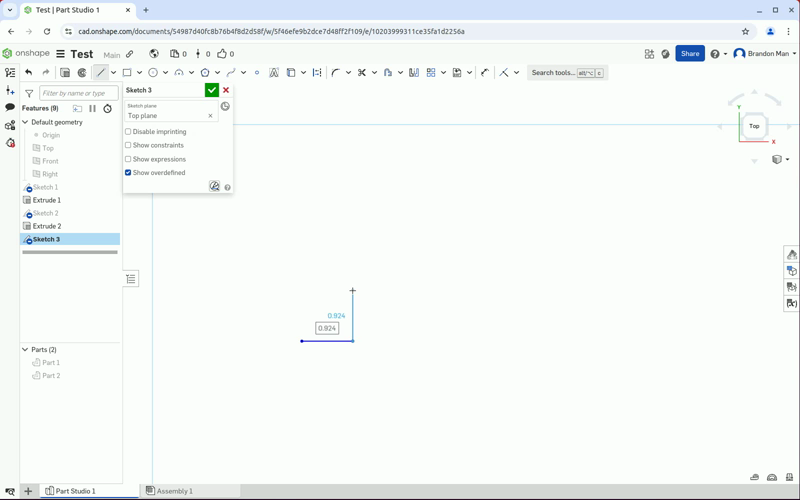
scroll(-6)
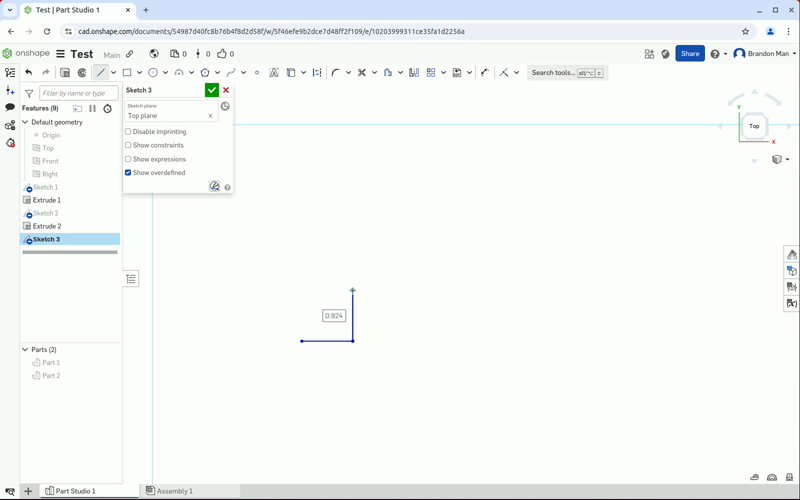
scroll(-6)
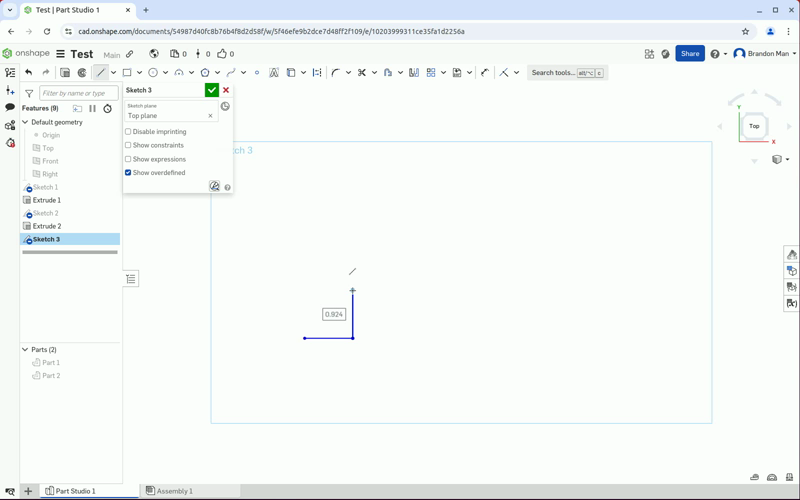
scroll(-6)
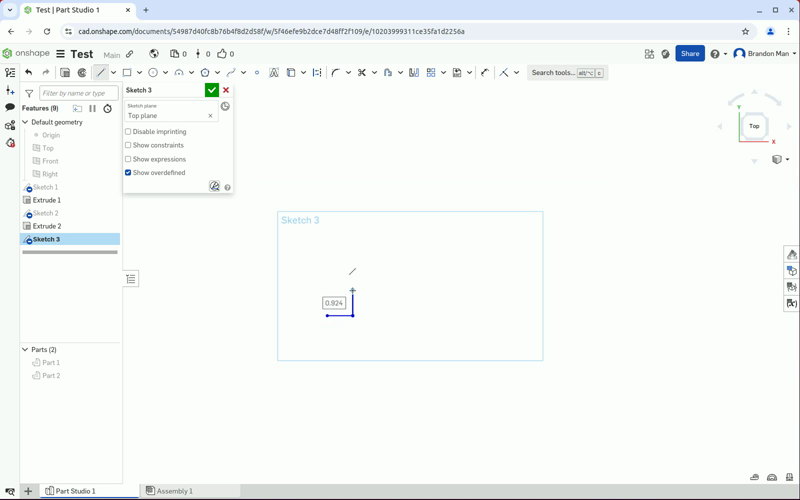
scroll(-6)
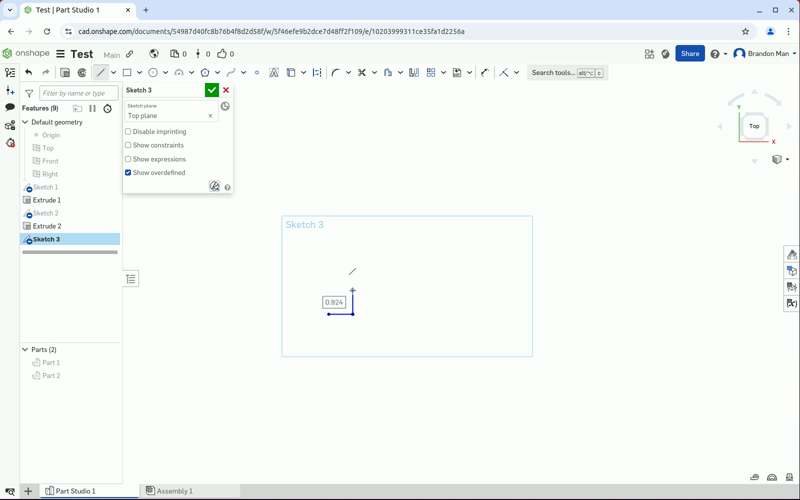
scroll(-6)
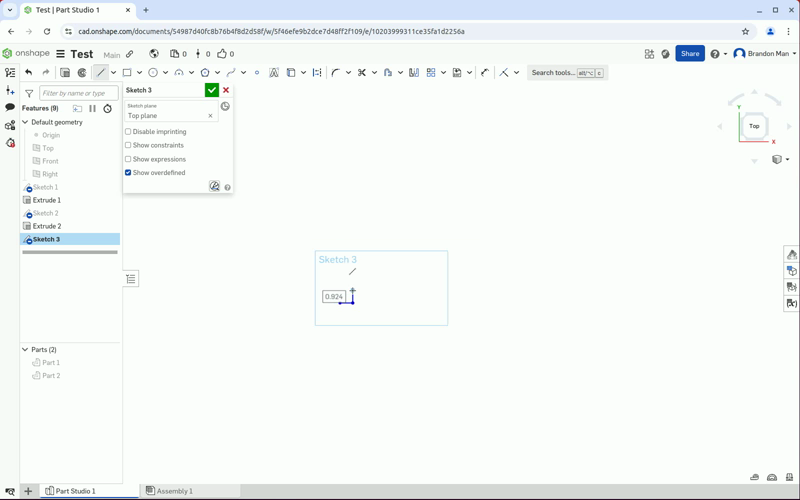
scroll(-6)
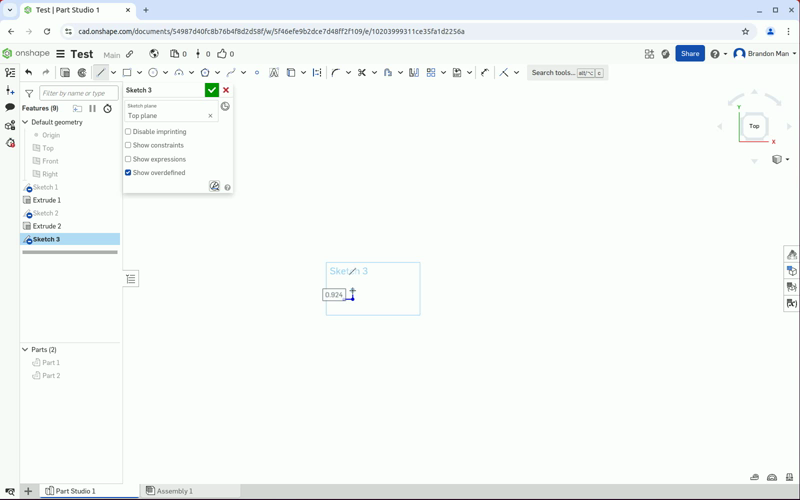
scroll(-6)
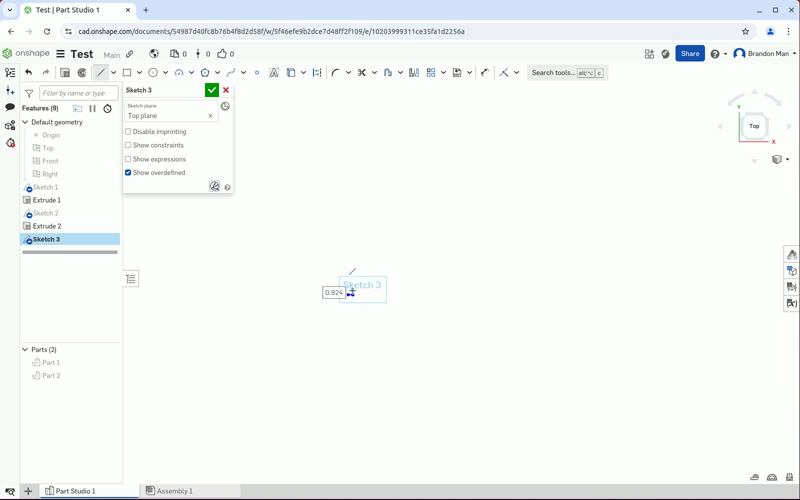
key_up(shift)
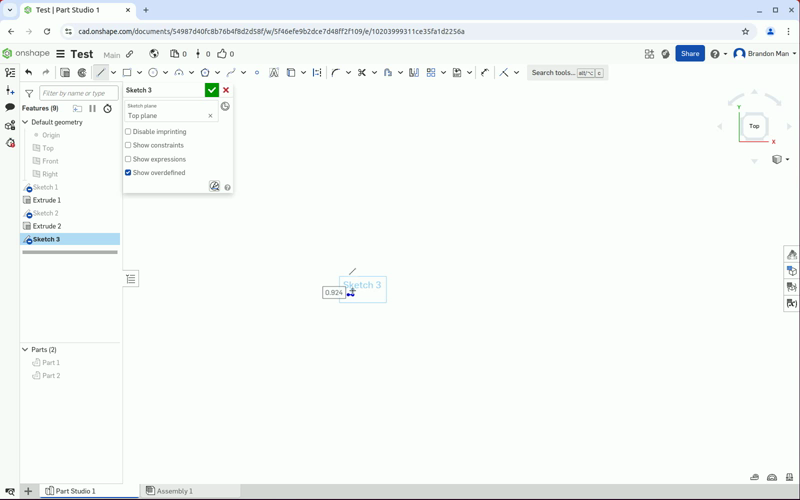
key_down(shift)
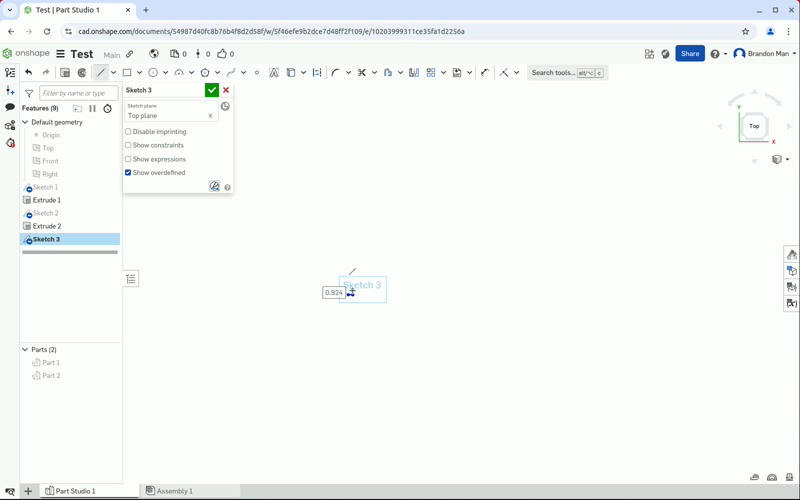
mouse_move(382, 290)
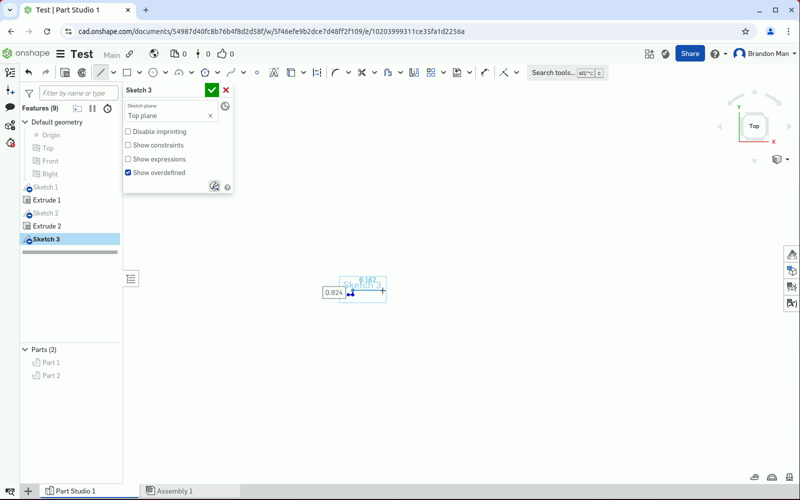
mouse_move(352, 274)
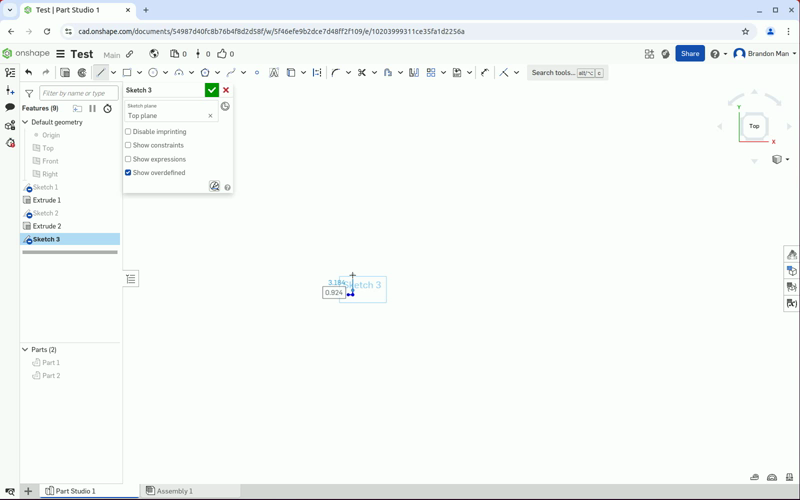
click(352, 274)
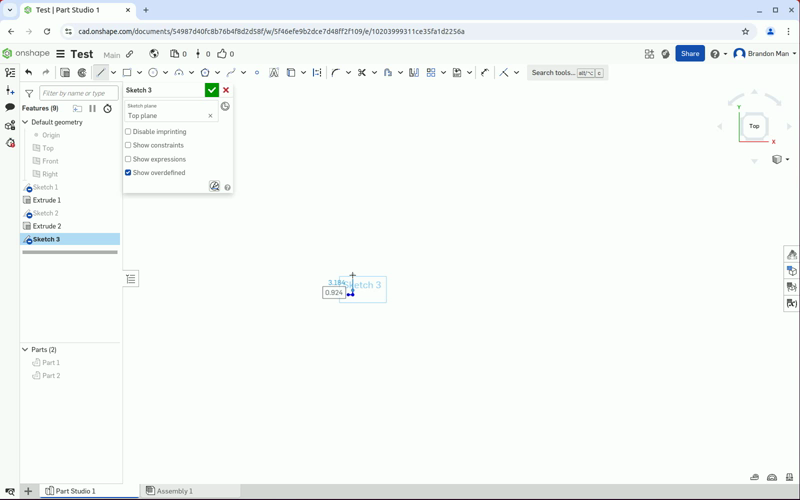
key_up(shift)
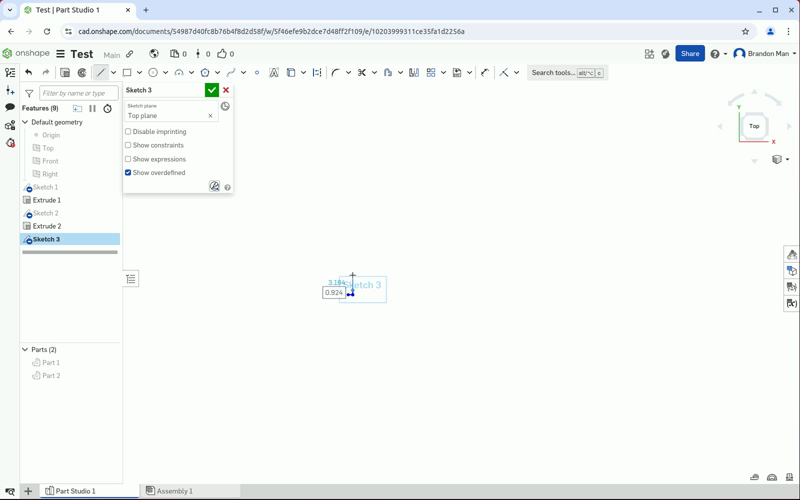
key_down(shift)
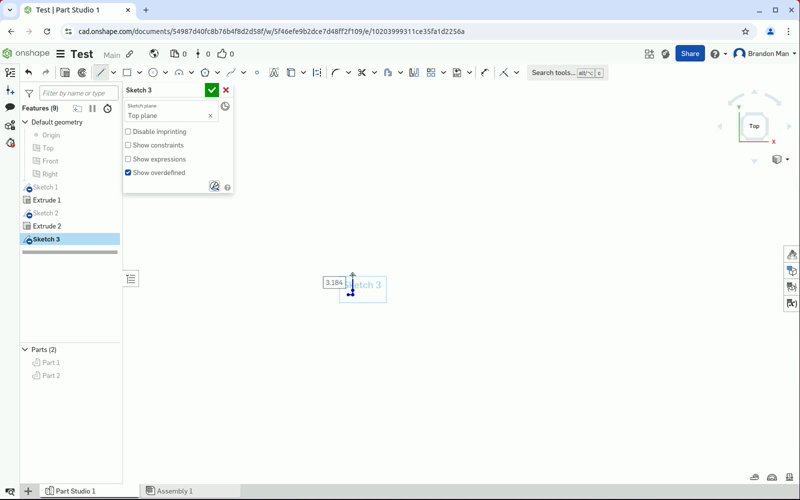
mouse_move(382, 274)
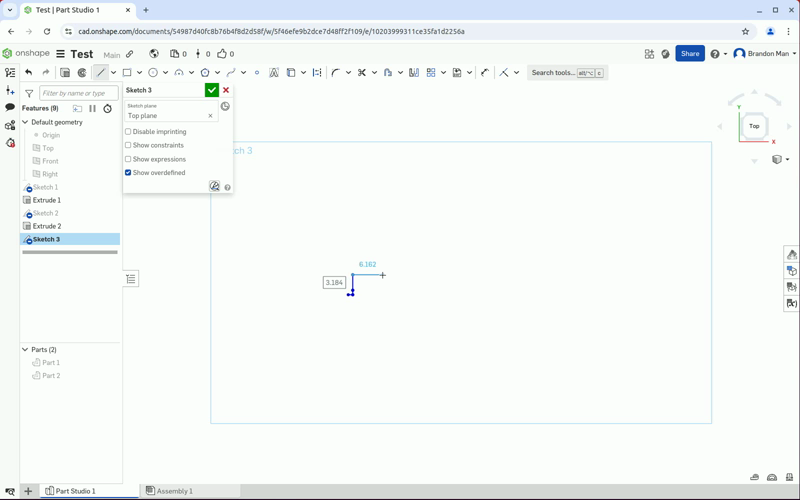
mouse_move(352, 270)
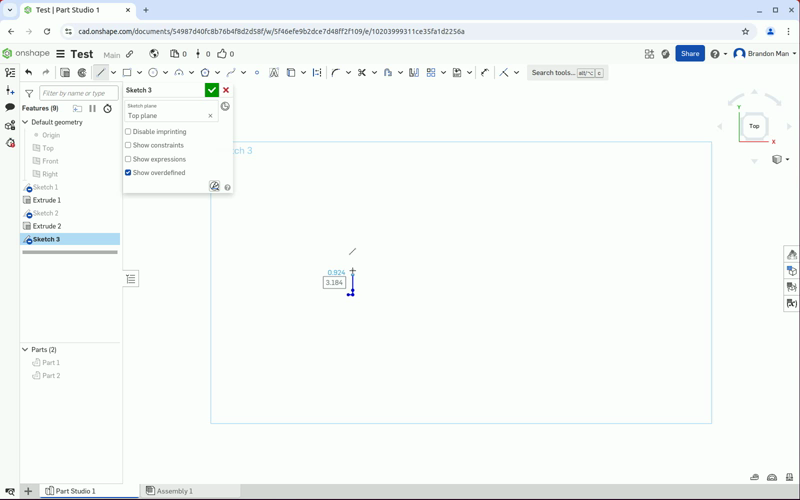
scroll(6)
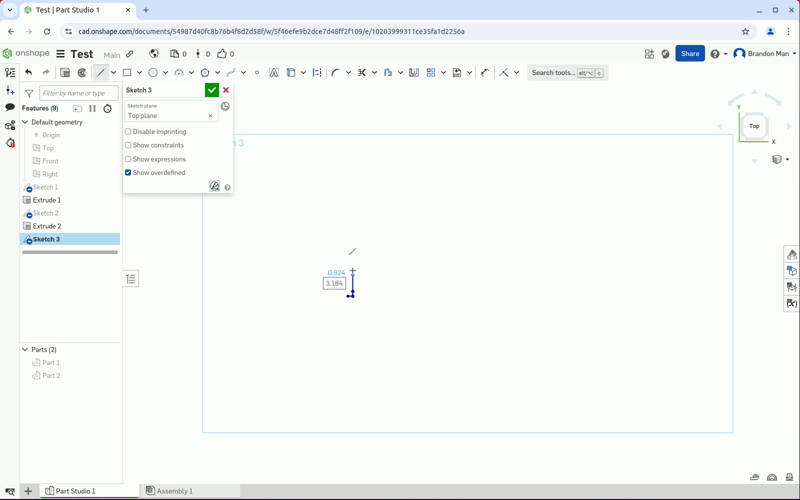
scroll(6)
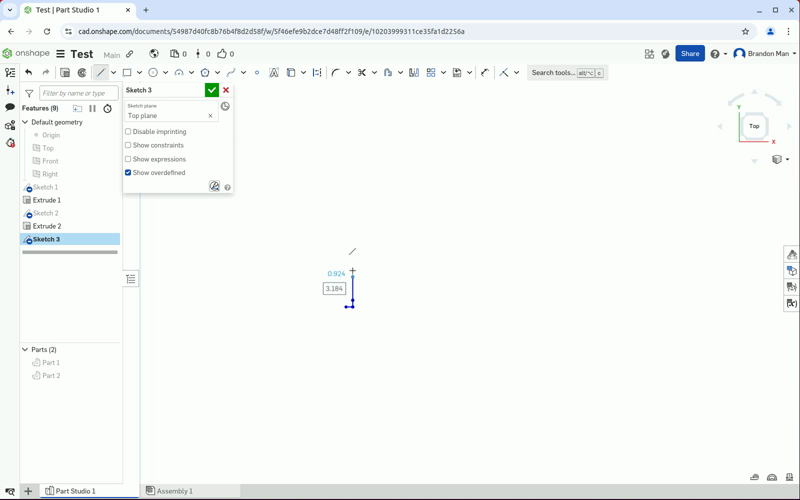
scroll(6)
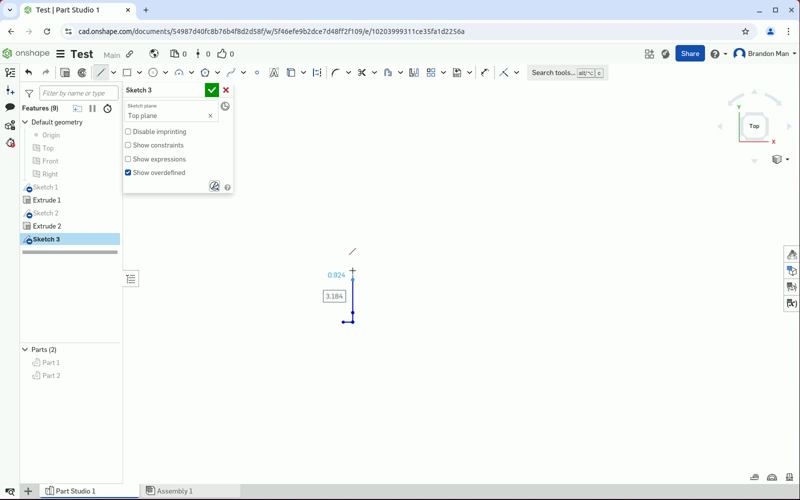
scroll(6)
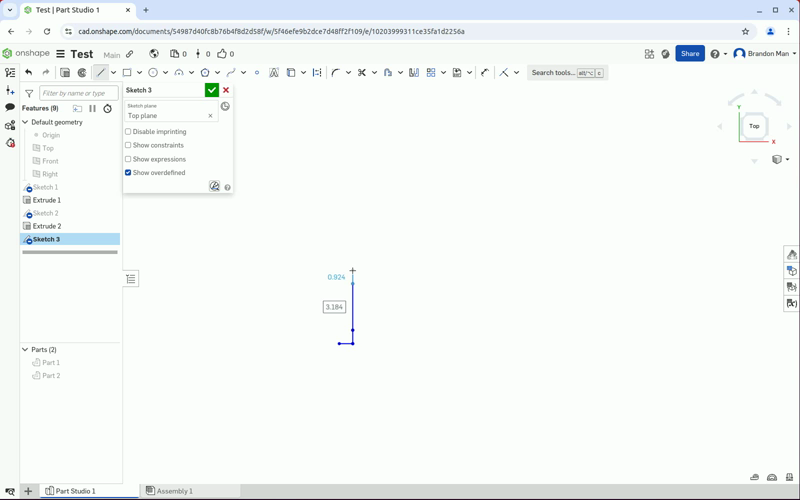
scroll(6)
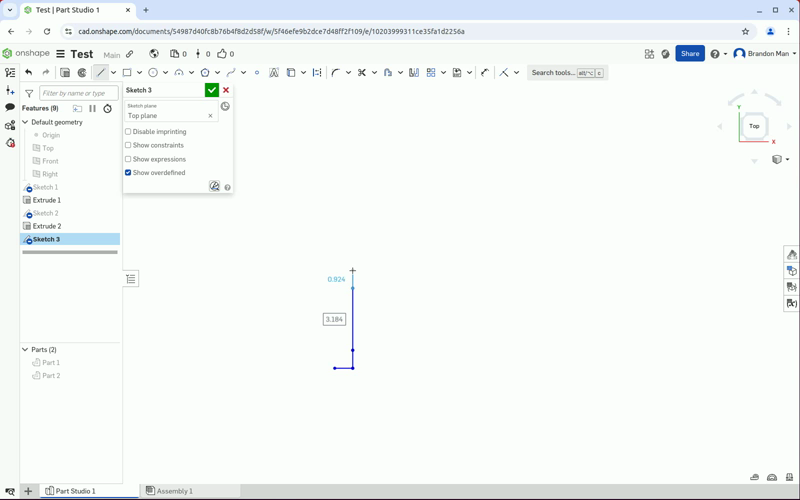
scroll(6)
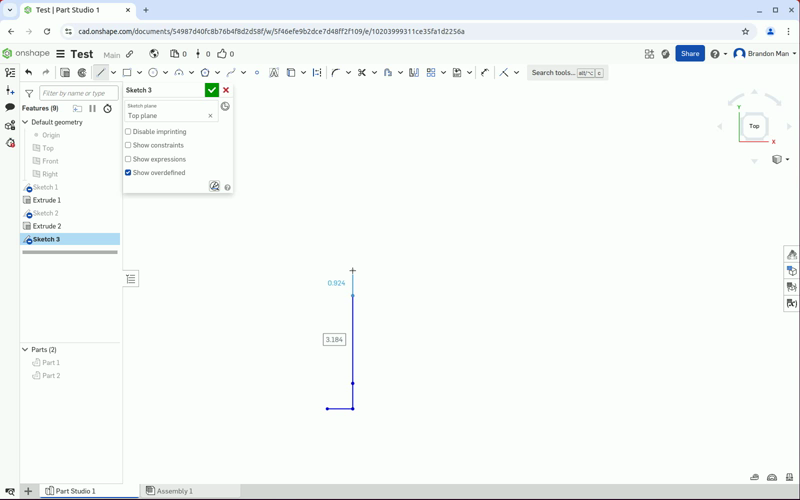
scroll(6)
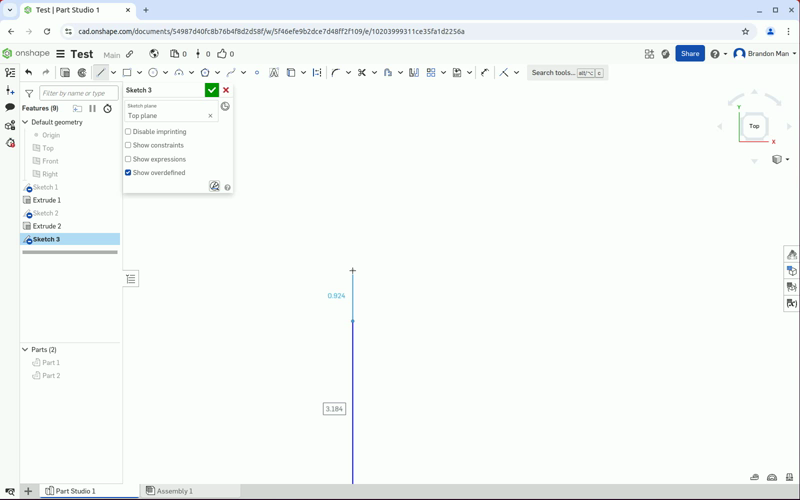
click(352, 270)
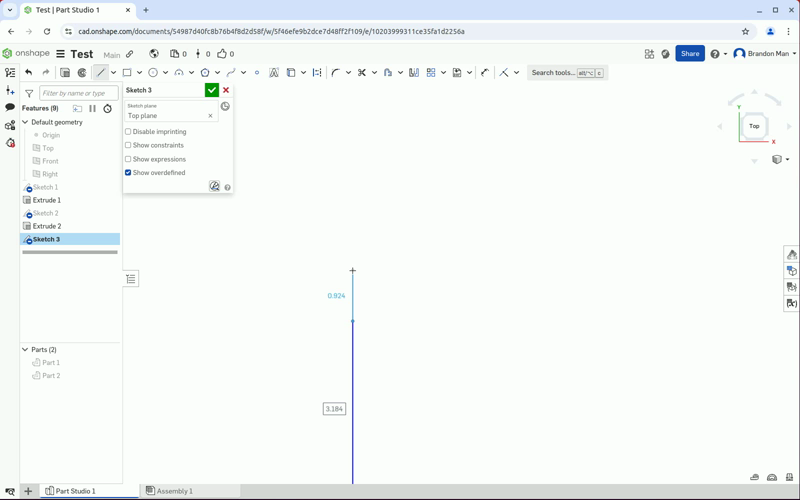
scroll(-6)
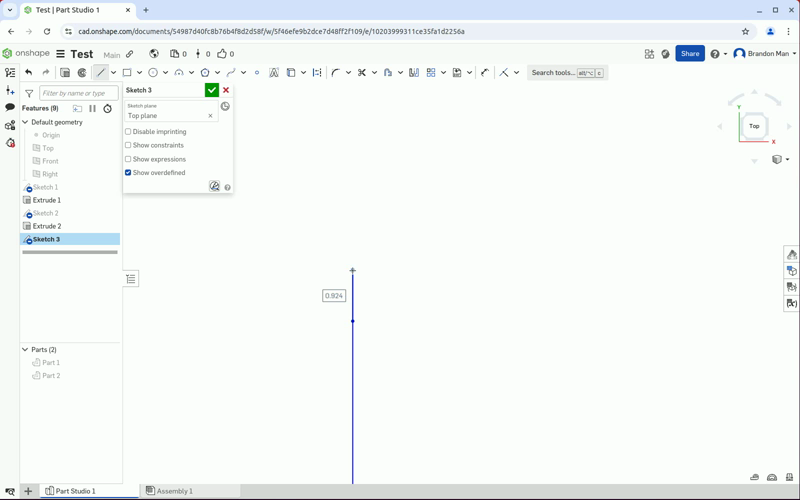
scroll(-6)
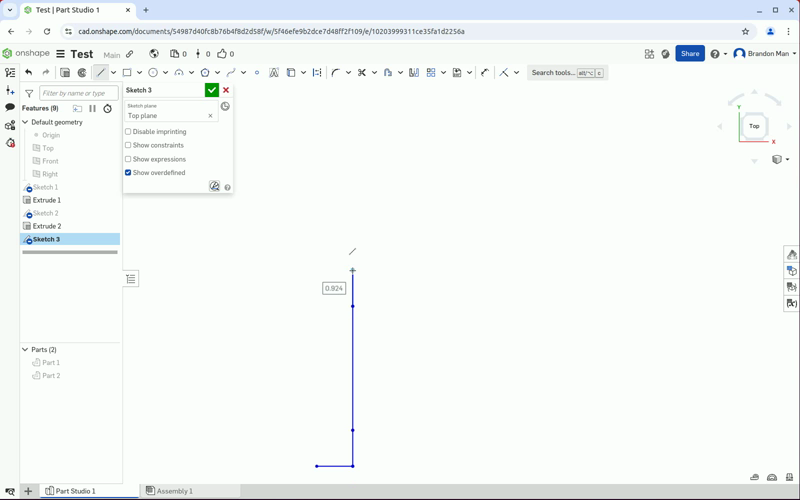
scroll(-6)
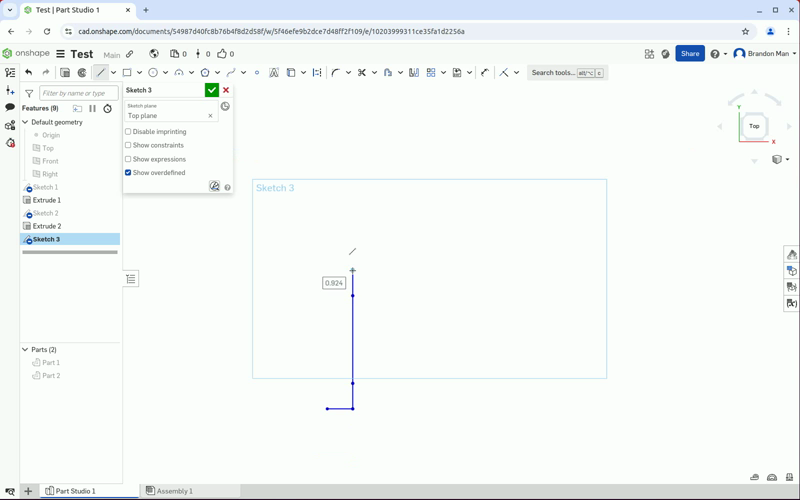
scroll(-6)
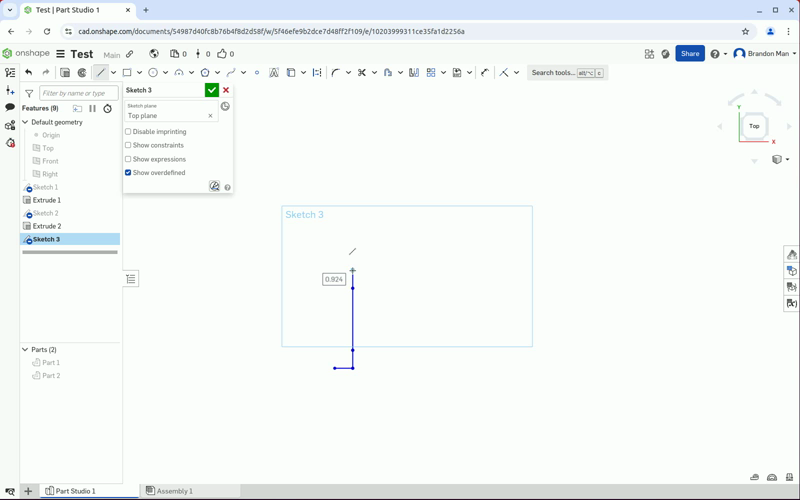
scroll(-6)
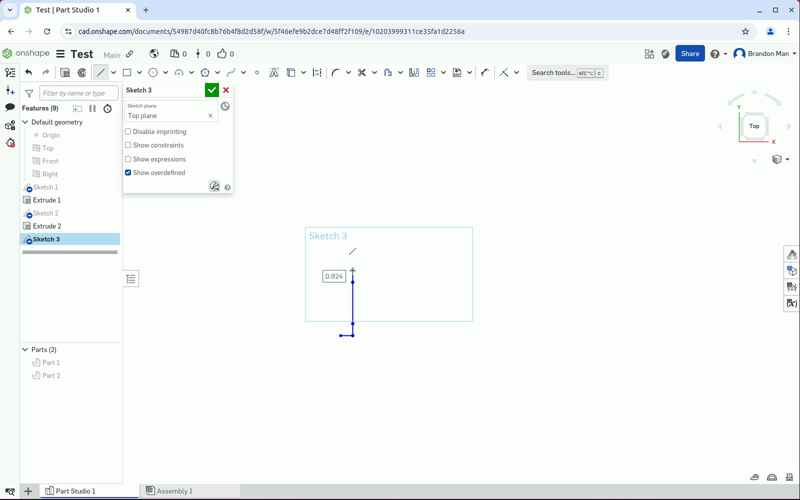
scroll(-6)
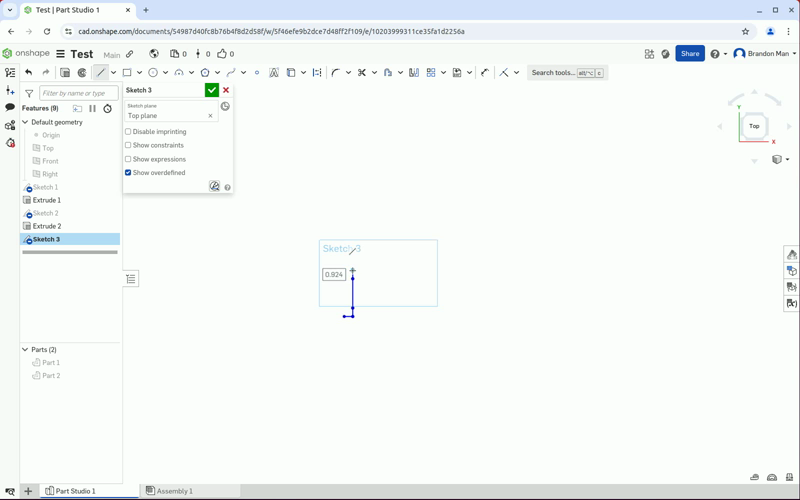
scroll(-6)
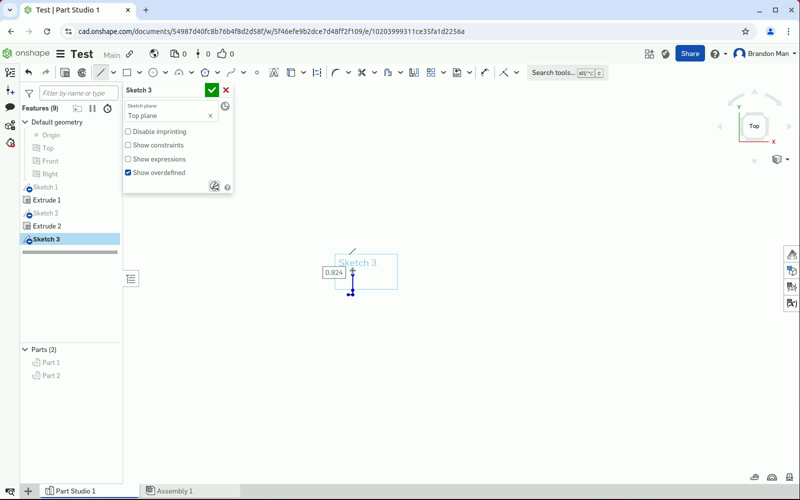
key_up(shift)
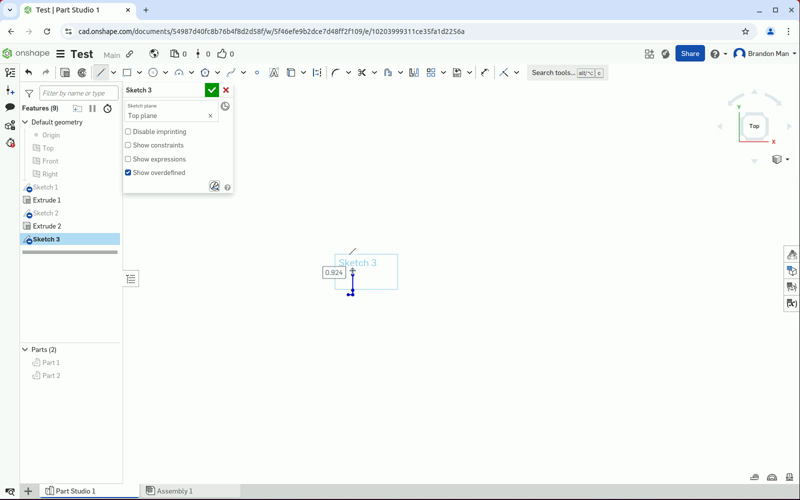
key_down(shift)
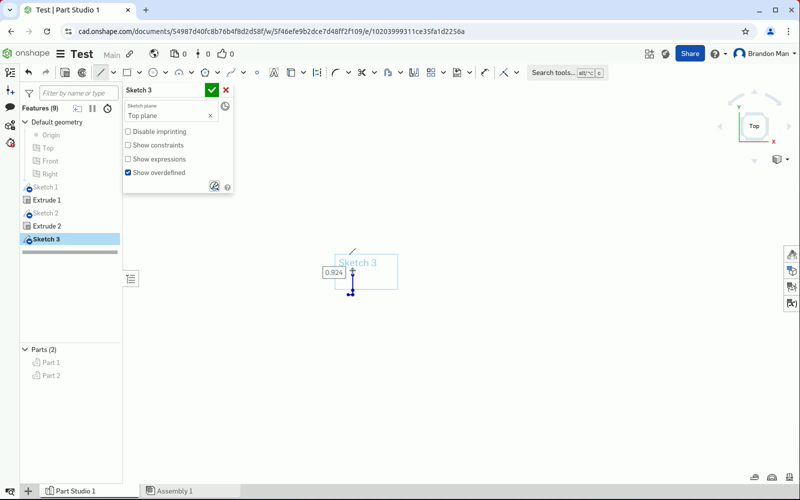
mouse_move(382, 270)
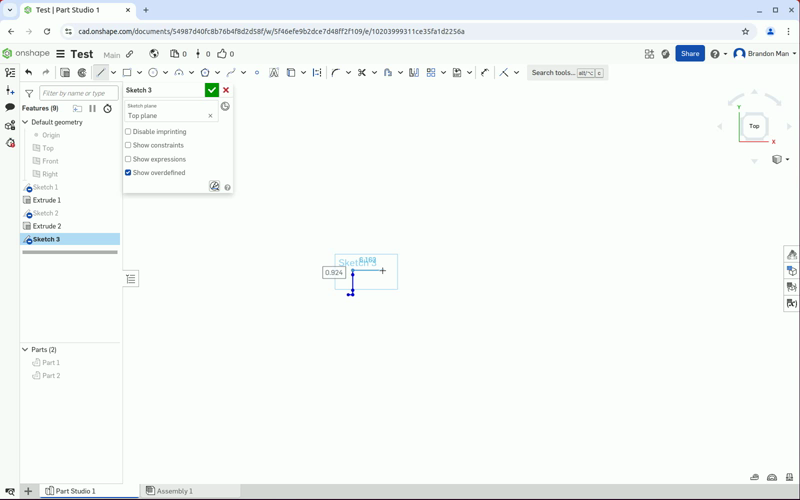
mouse_move(348, 270)
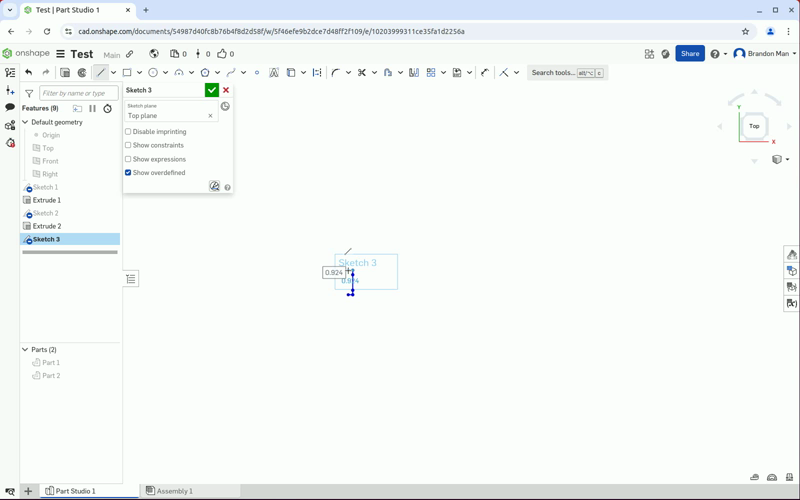
scroll(6)
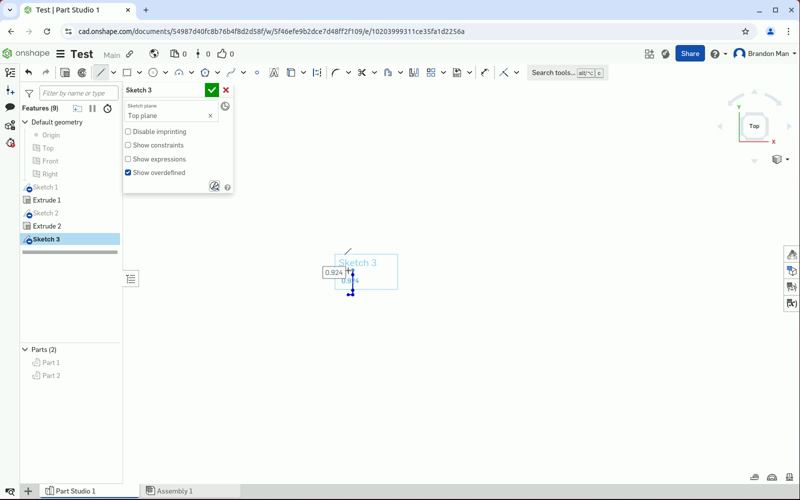
scroll(6)
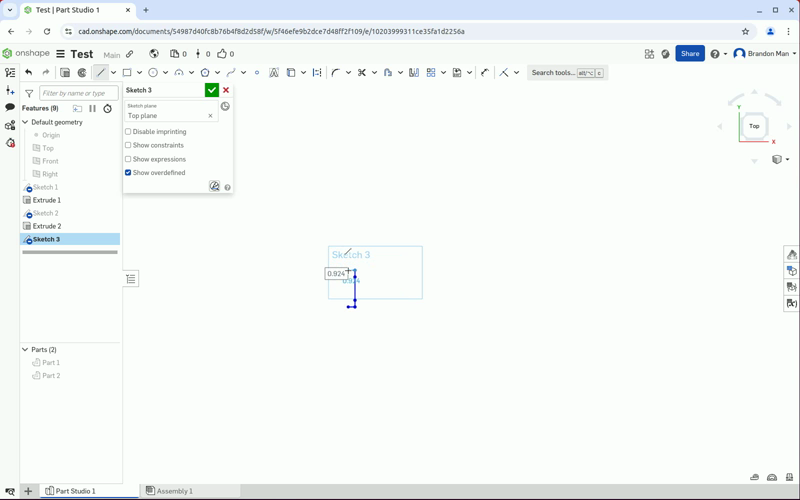
scroll(6)
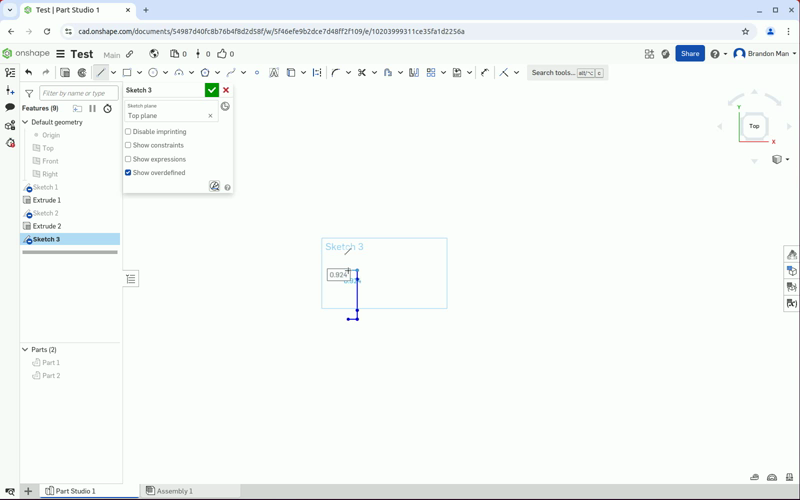
scroll(6)
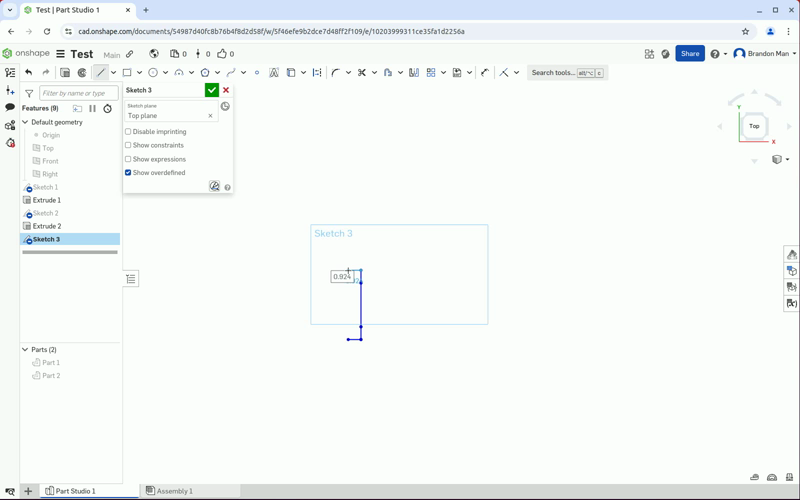
scroll(6)
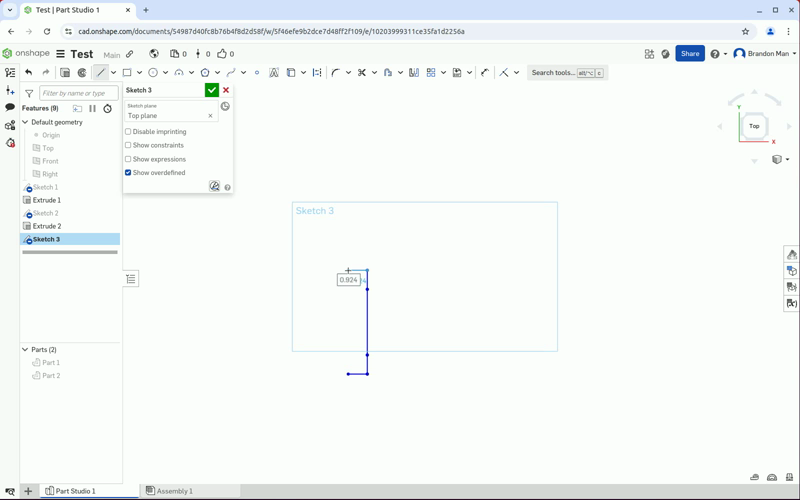
scroll(6)
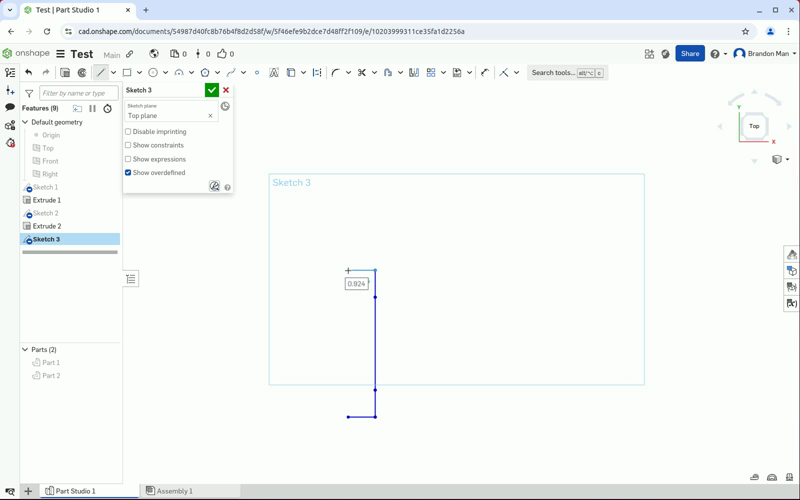
scroll(6)
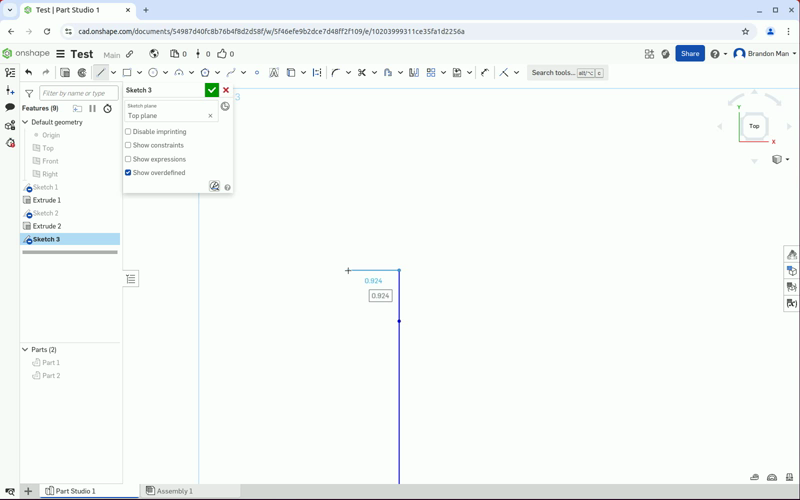
click(348, 270)
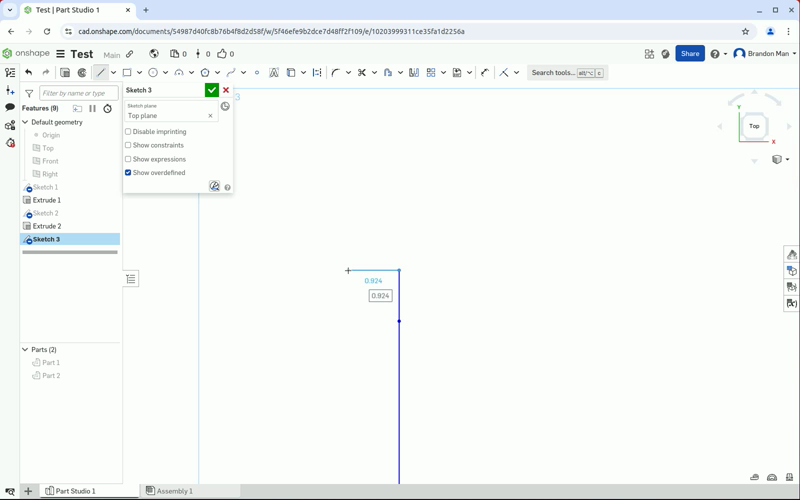
scroll(-6)
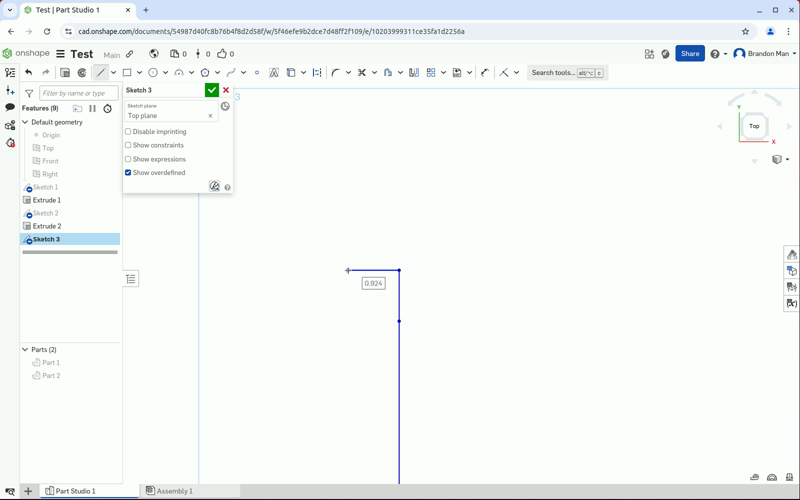
scroll(-6)
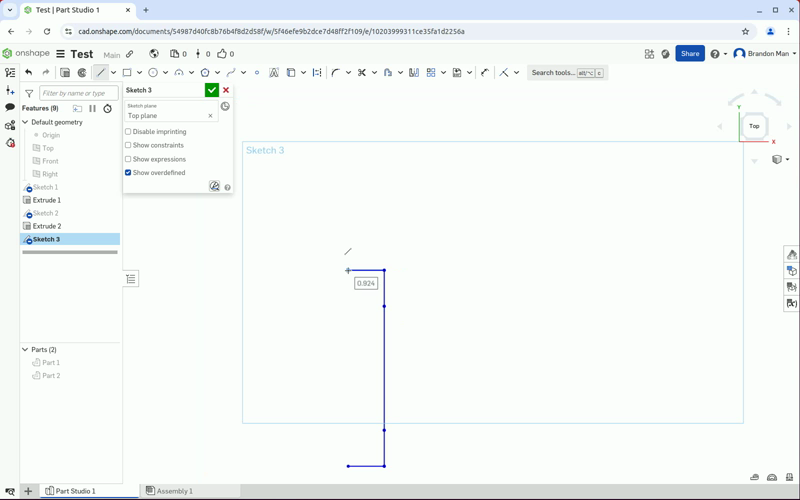
scroll(-6)
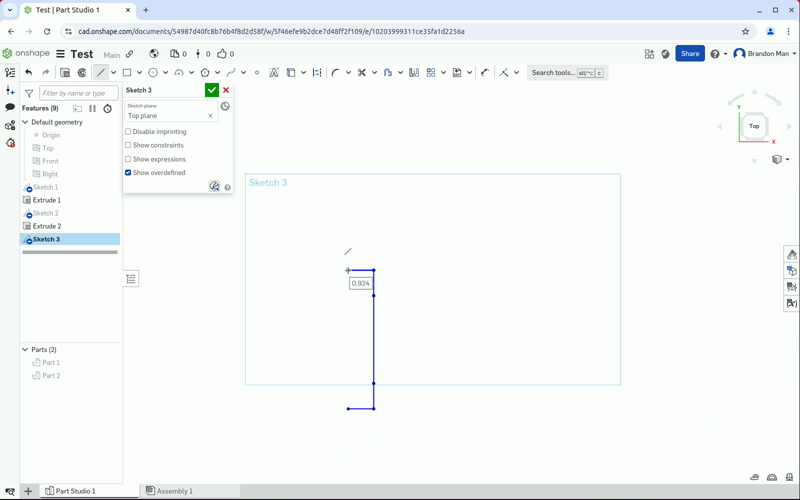
scroll(-6)
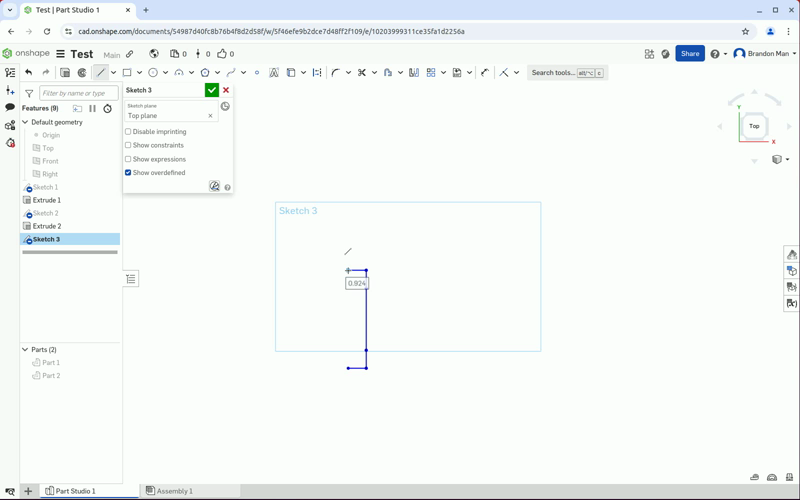
scroll(-6)
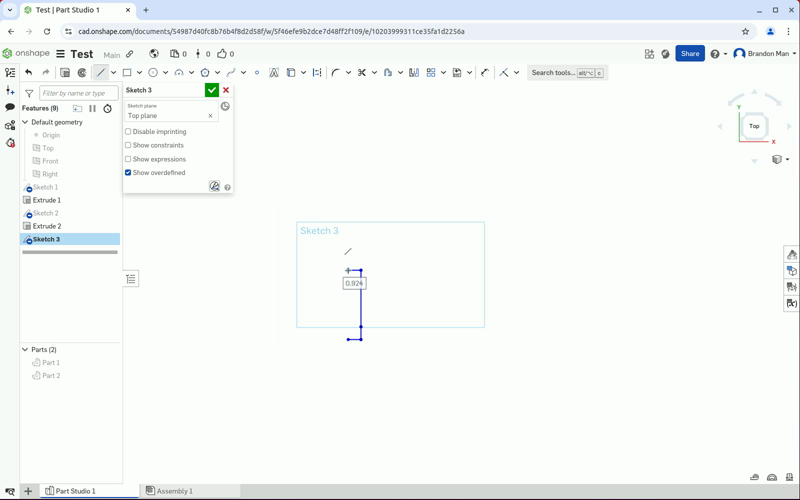
scroll(-6)
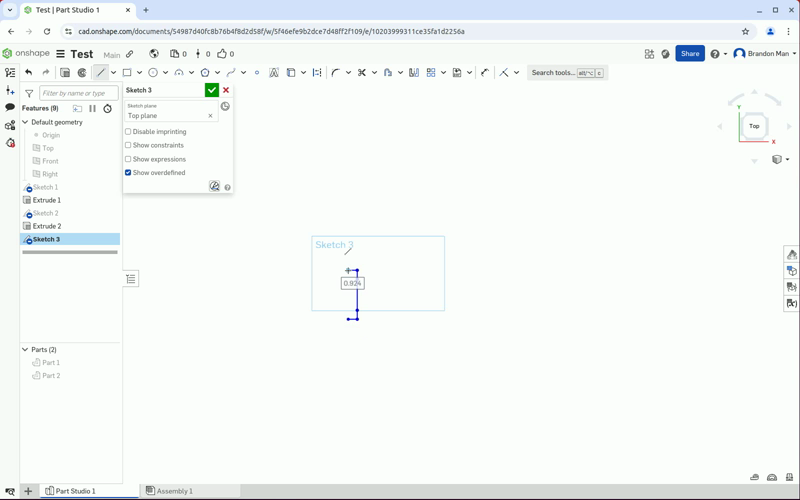
scroll(-6)
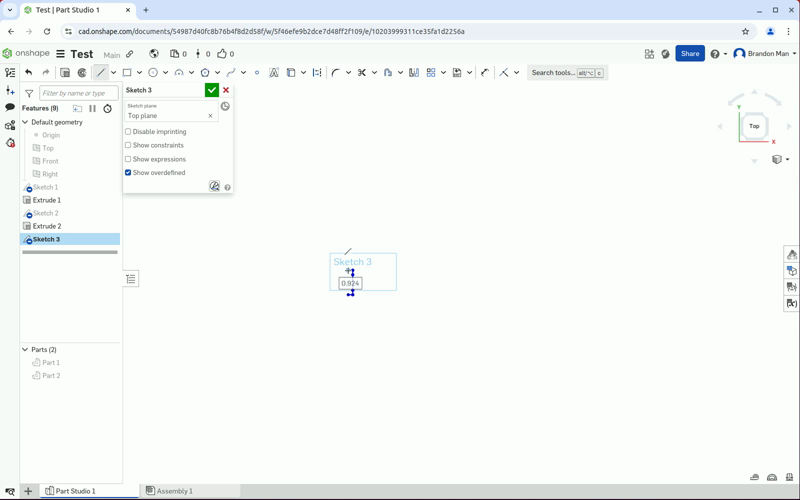
key_up(shift)
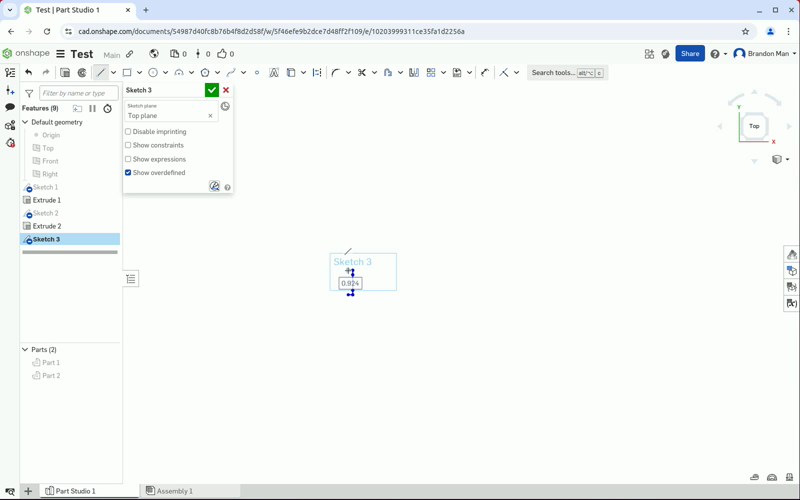
mouse_move(378, 270)
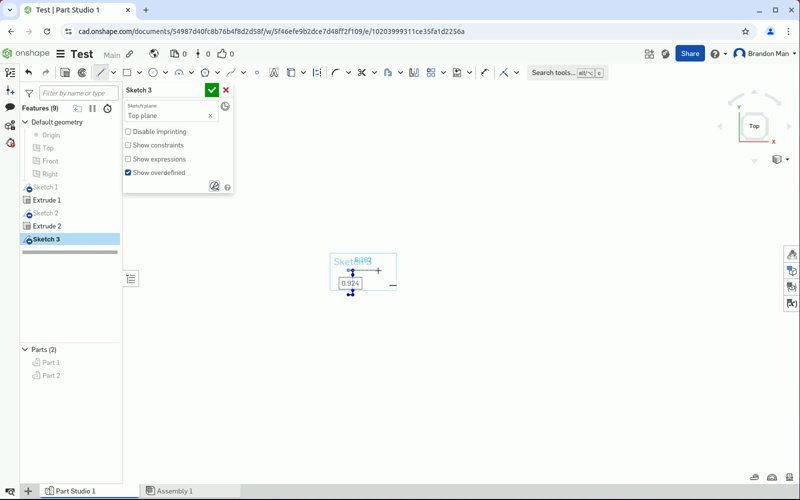
key_down(shift)
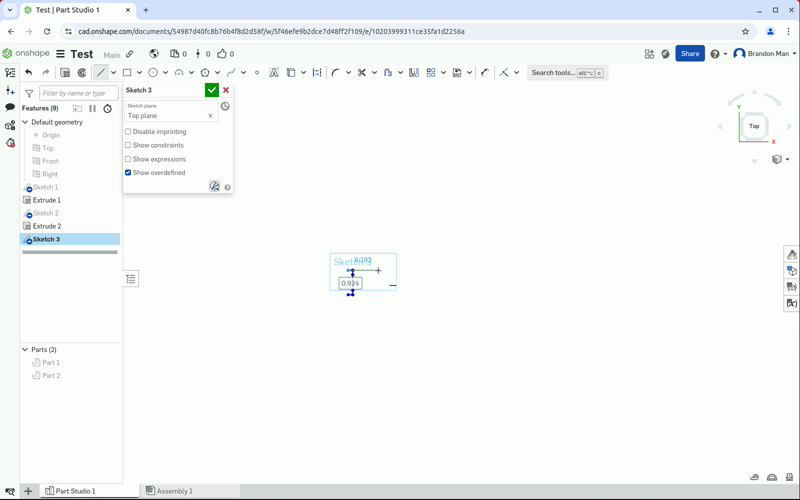
mouse_move(348, 294)
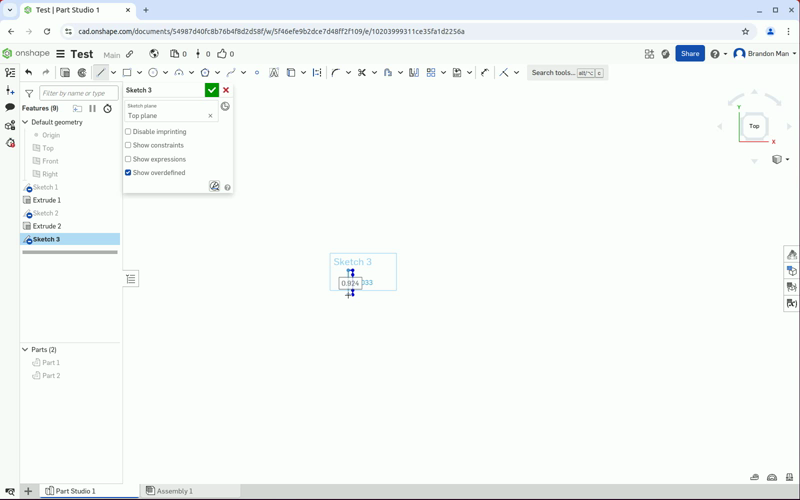
scroll(6)
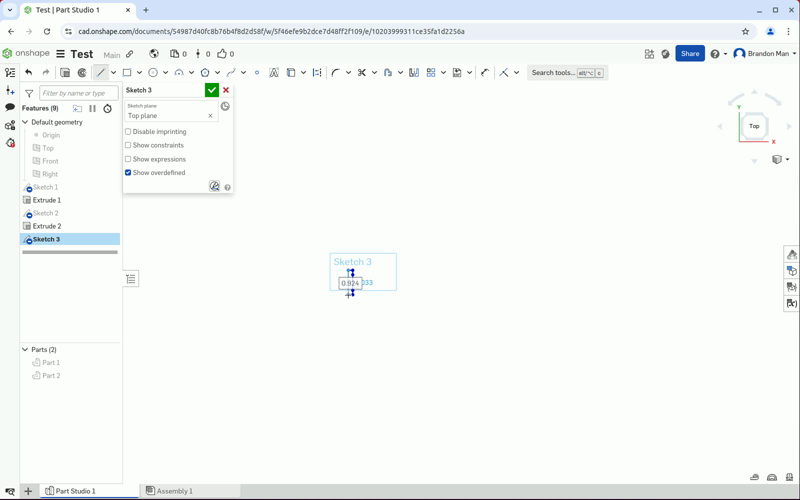
scroll(6)
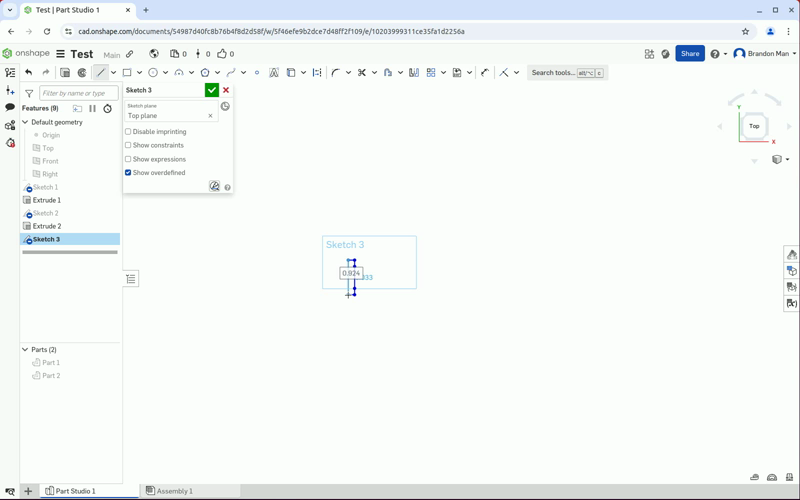
scroll(6)
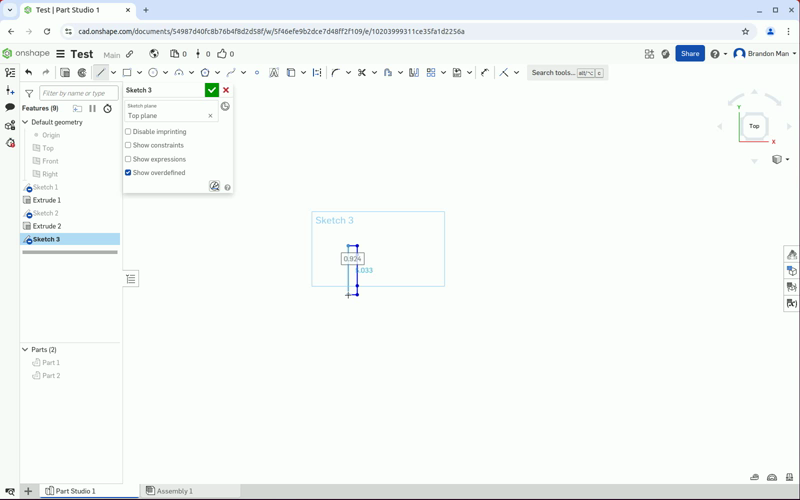
scroll(6)
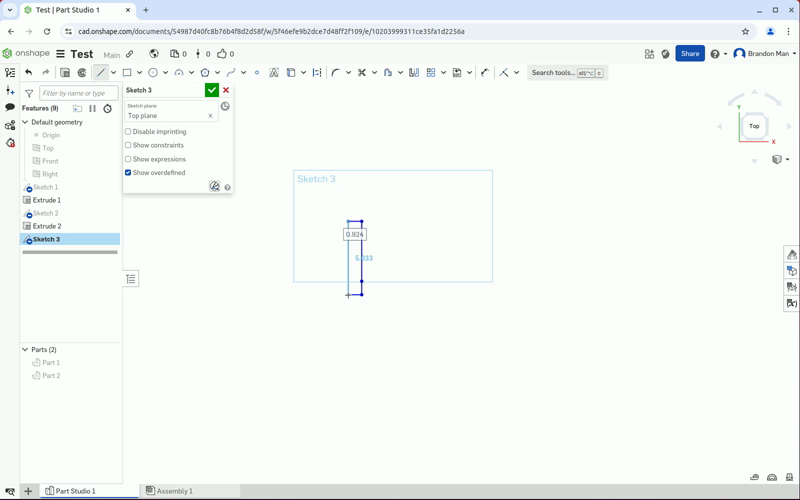
scroll(6)
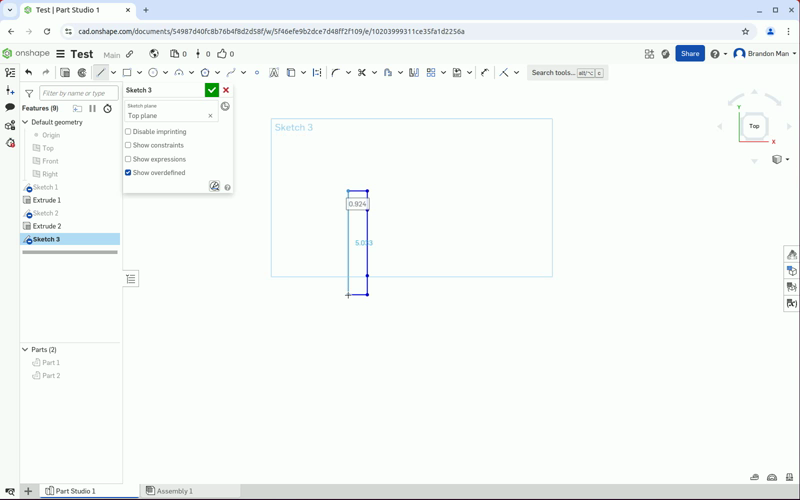
scroll(6)
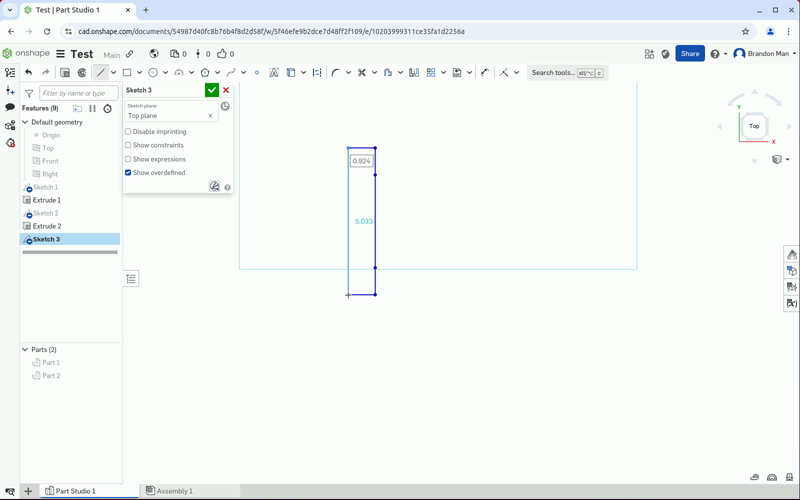
scroll(6)
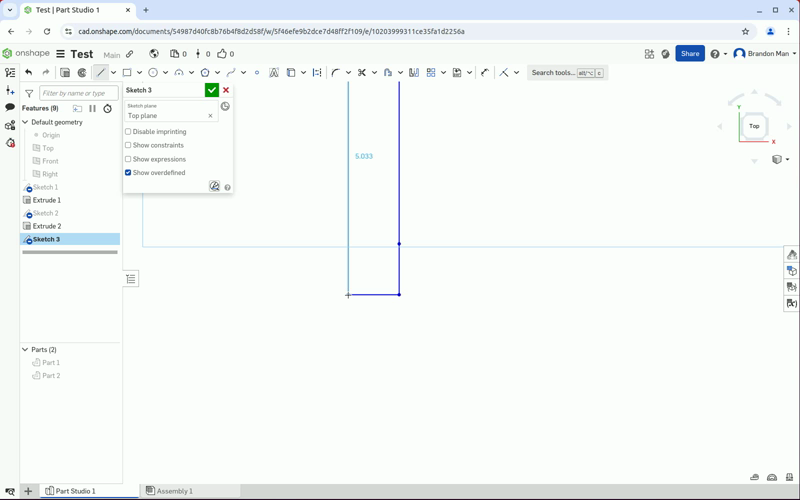
key_up(shift)
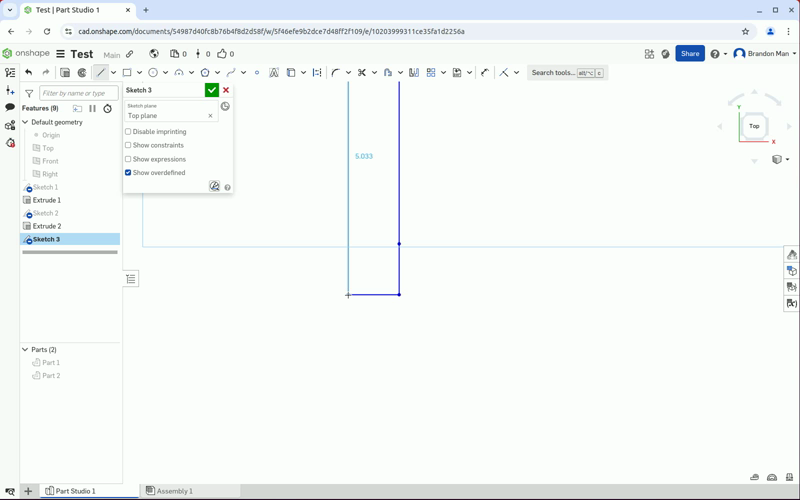
click(348, 294)
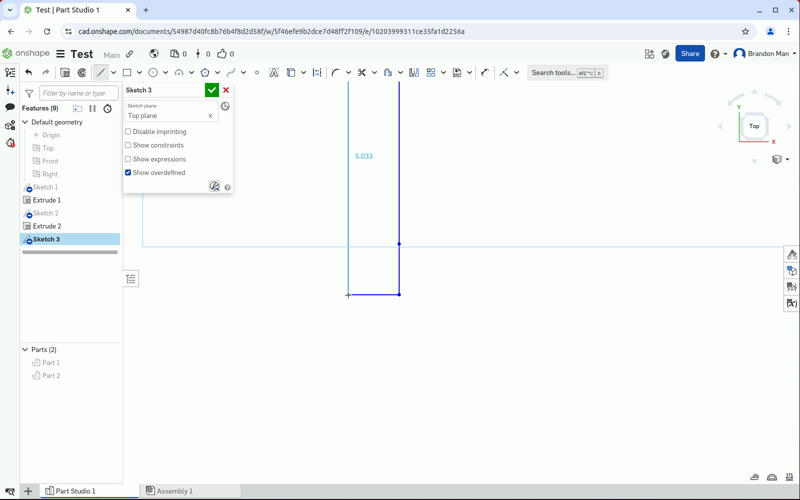
scroll(-6)
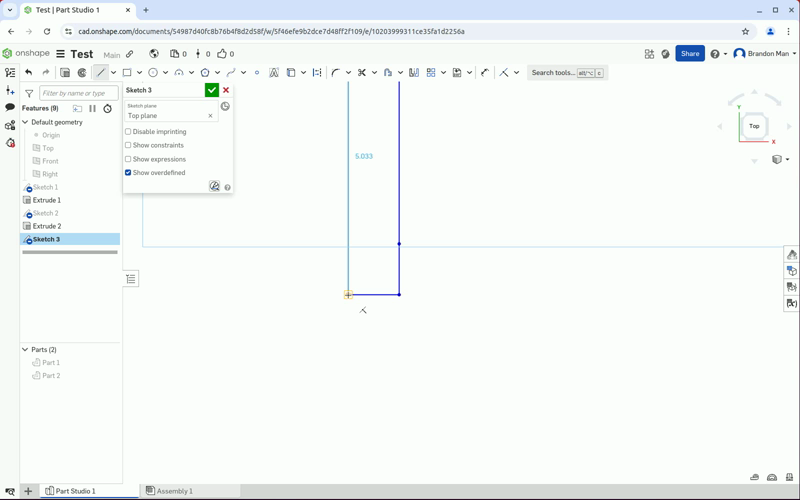
scroll(-6)
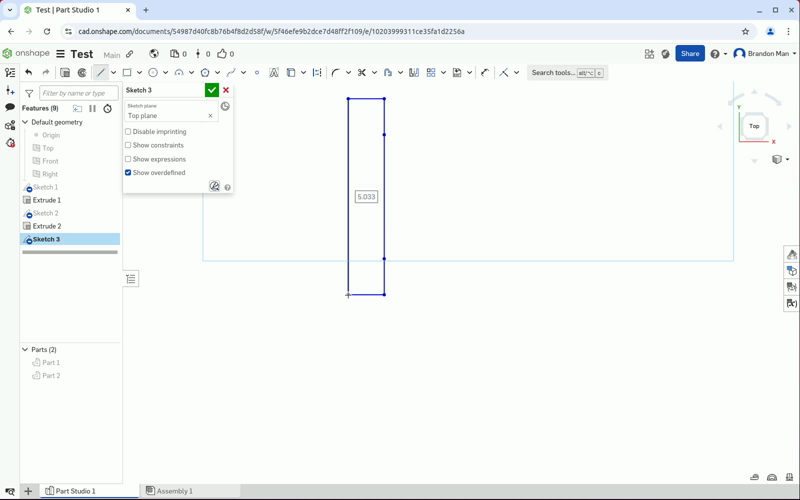
scroll(-6)
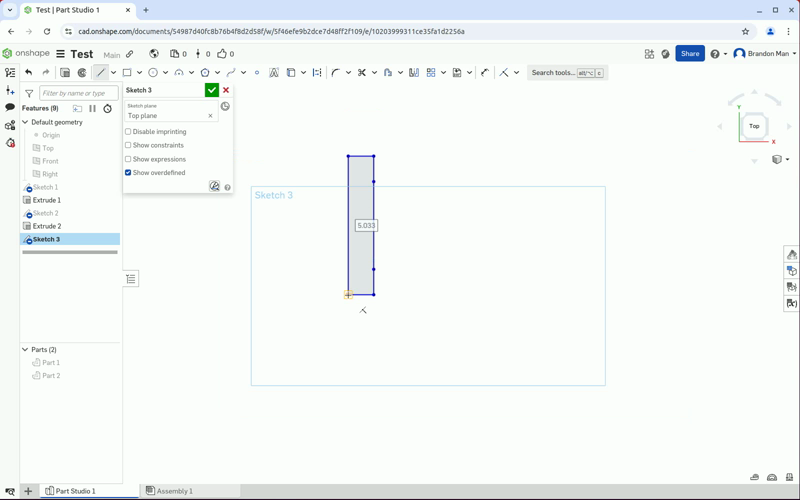
scroll(-6)
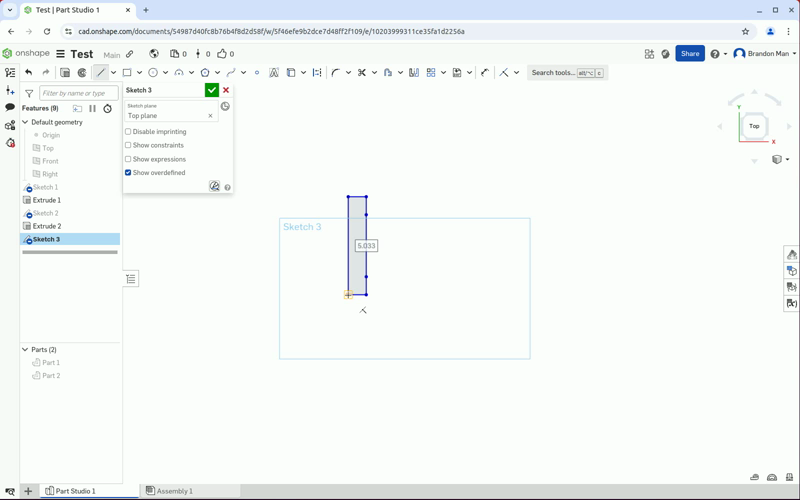
scroll(-6)
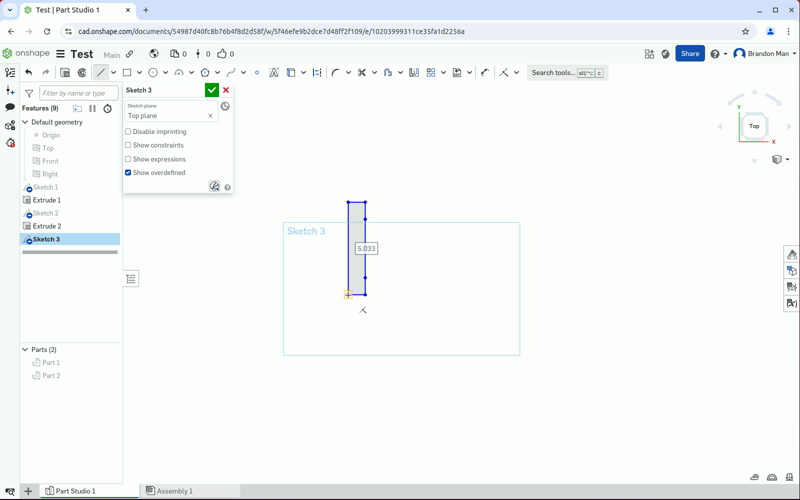
scroll(-6)
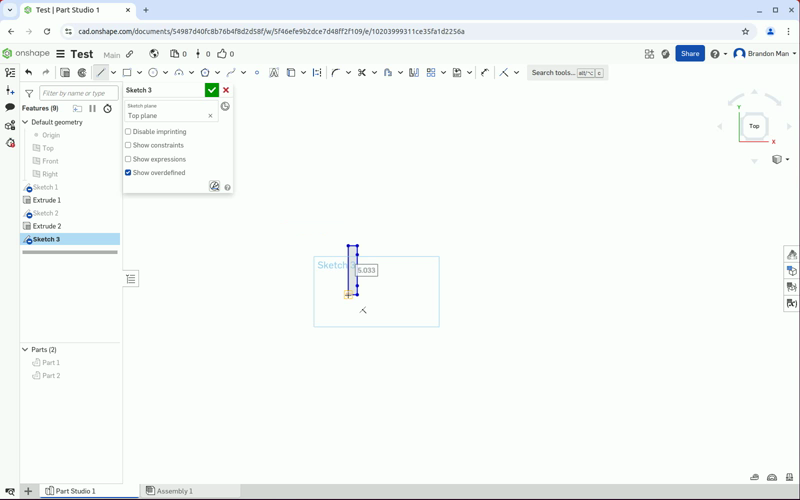
scroll(-6)
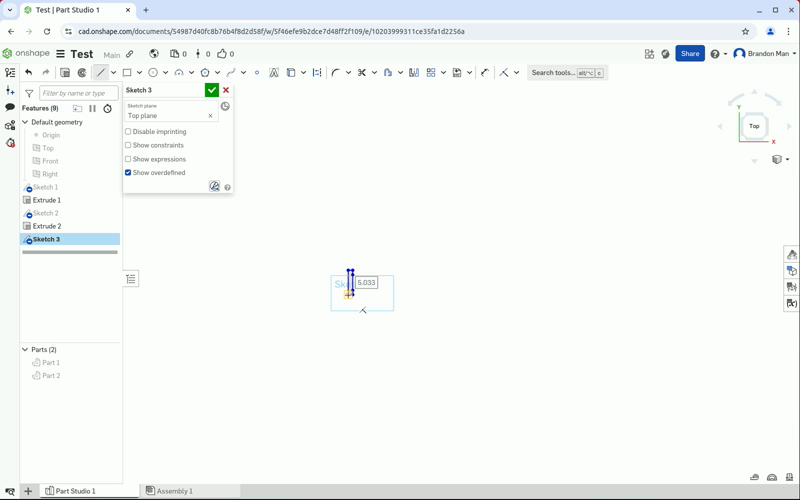
key(esc)
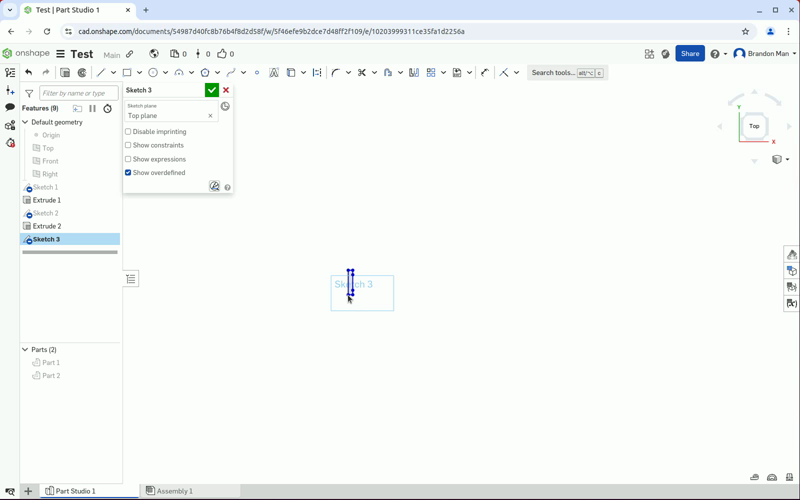
mouse_move(351, 274)
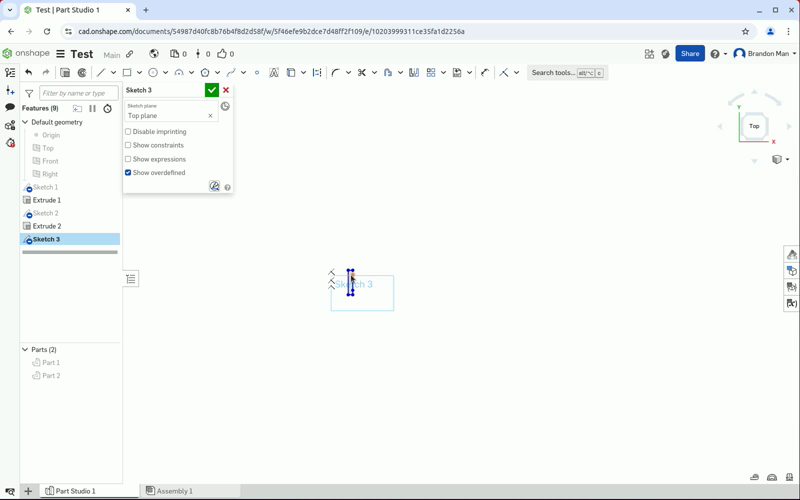
scroll(6)
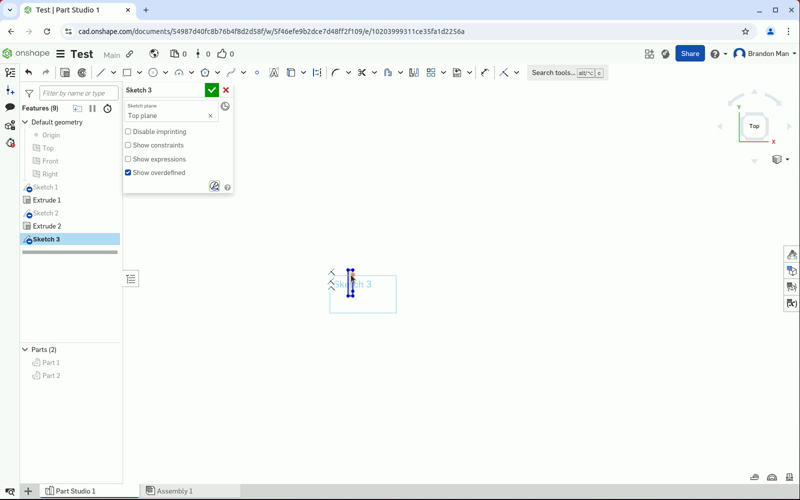
scroll(6)
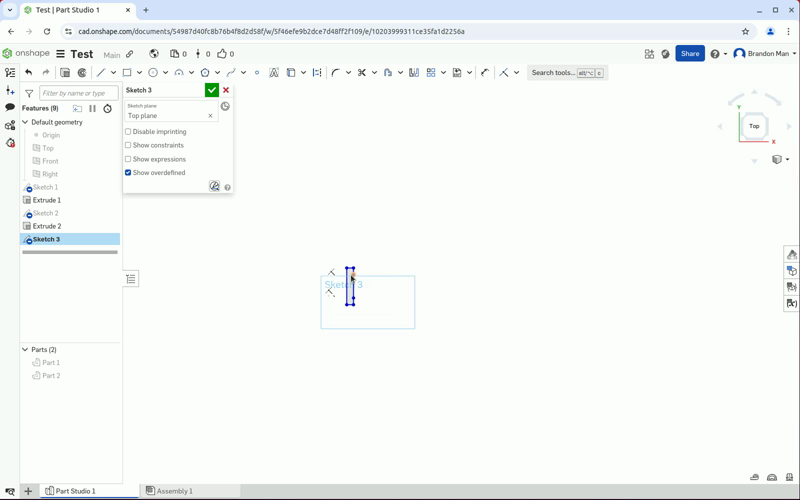
scroll(6)
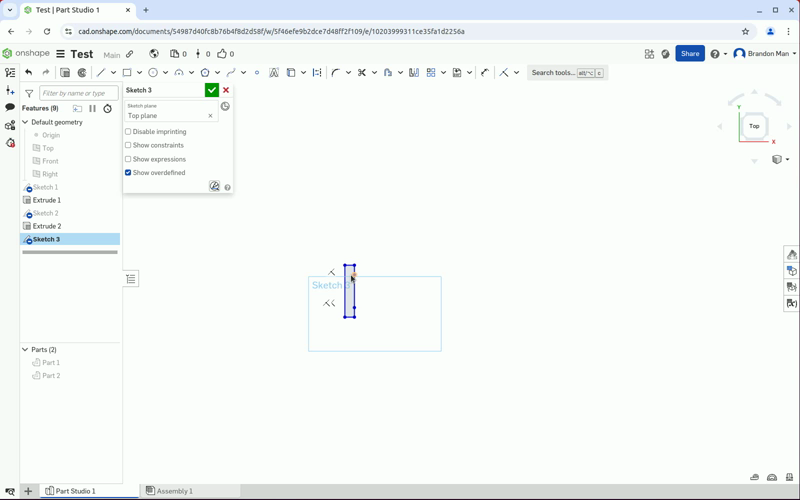
scroll(6)
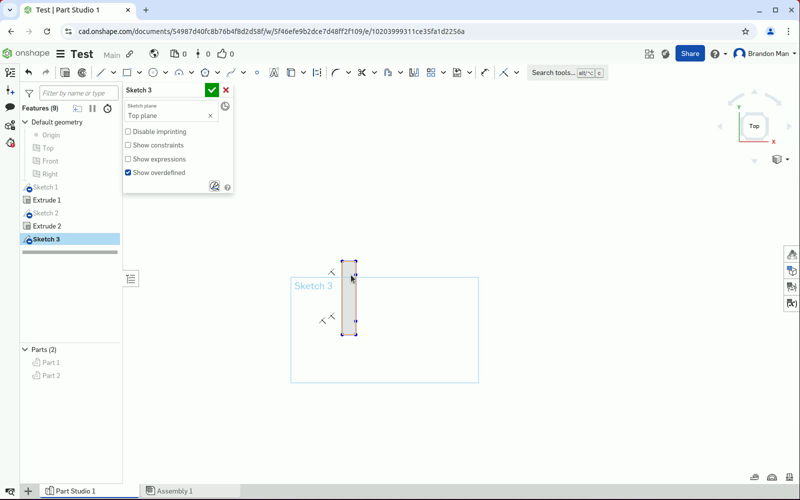
scroll(6)
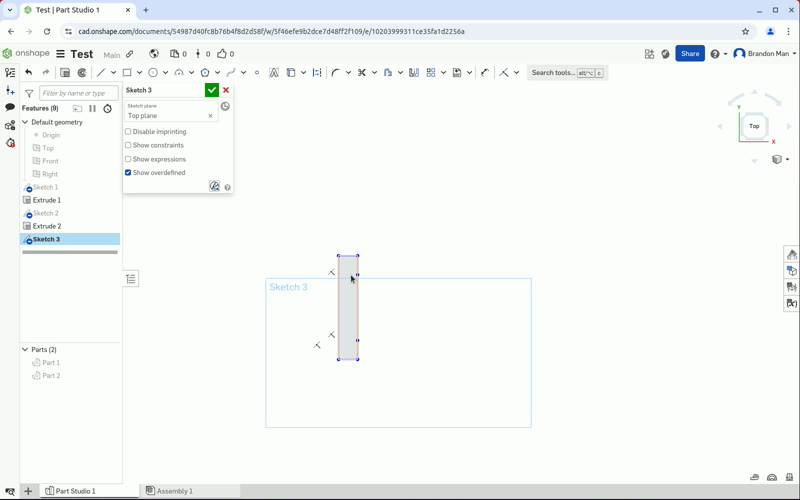
scroll(6)
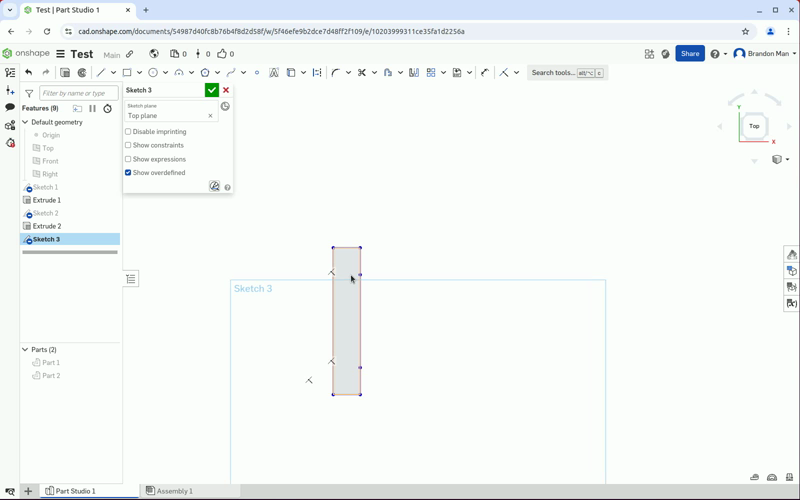
scroll(6)
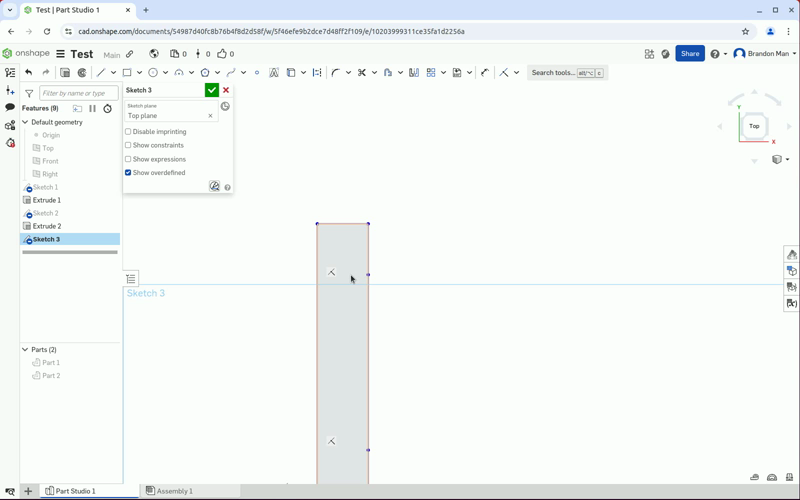
click(351, 274)
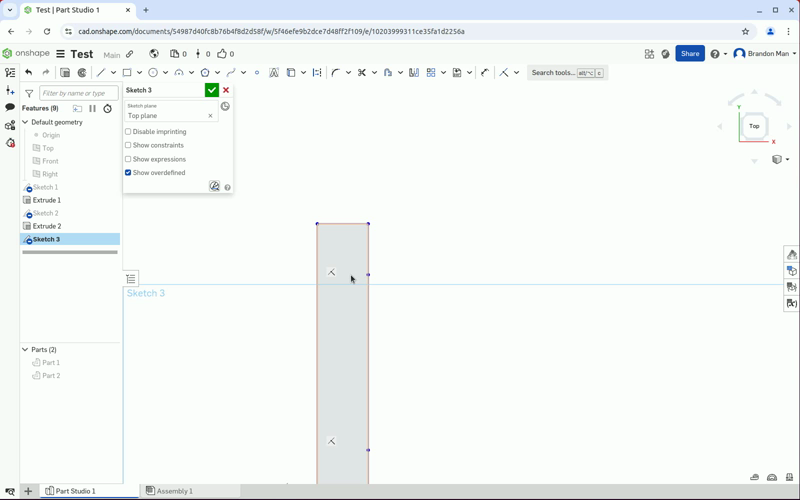
scroll(-6)
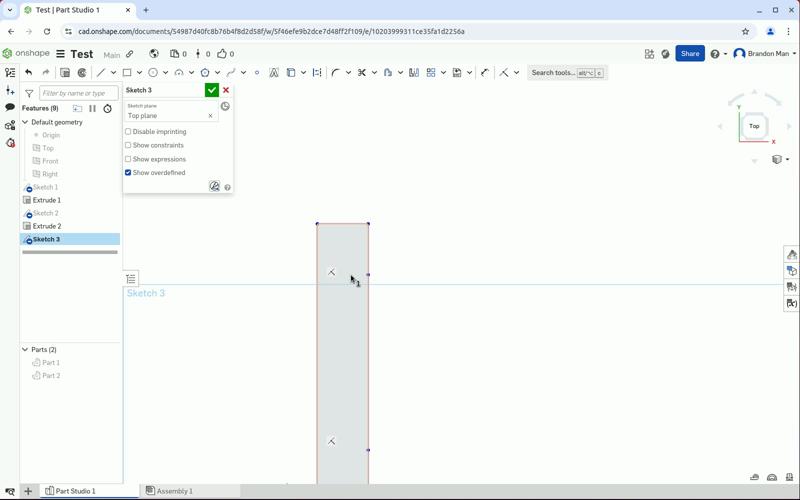
scroll(-6)
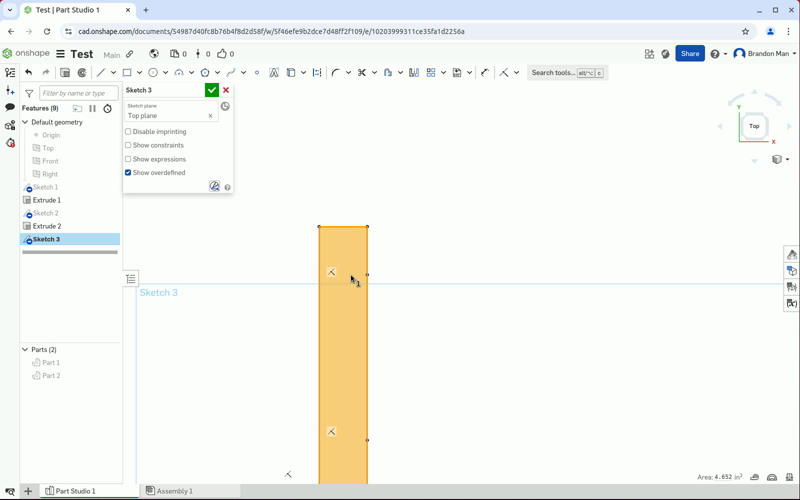
scroll(-6)
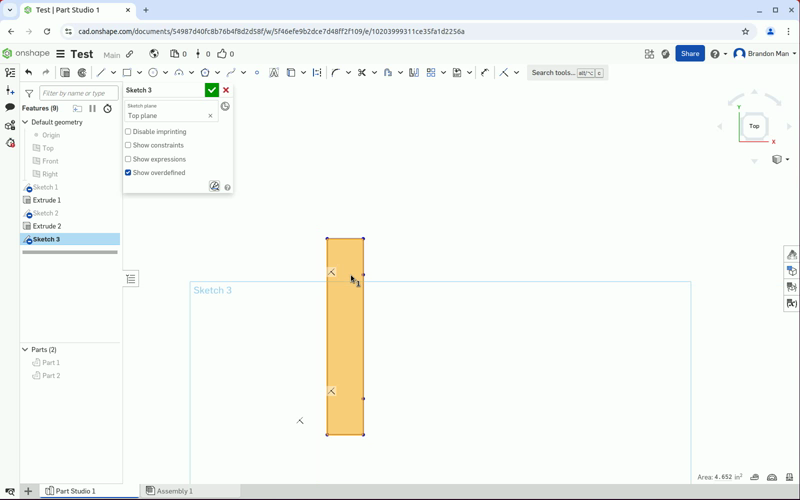
scroll(-6)
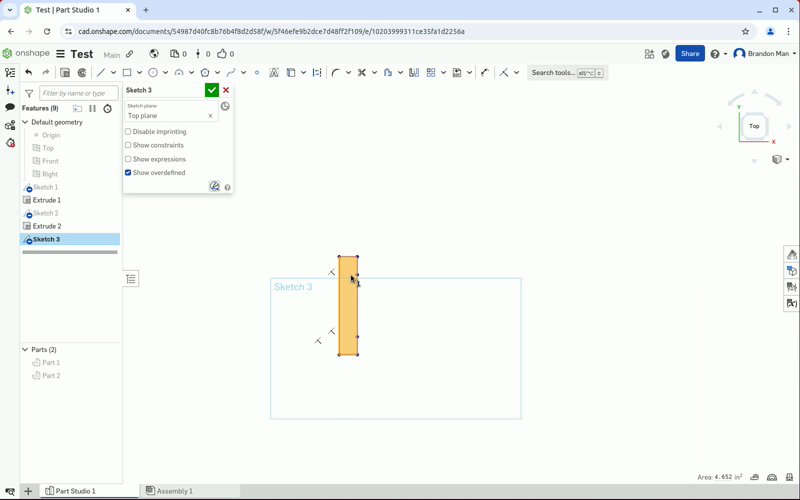
scroll(-6)
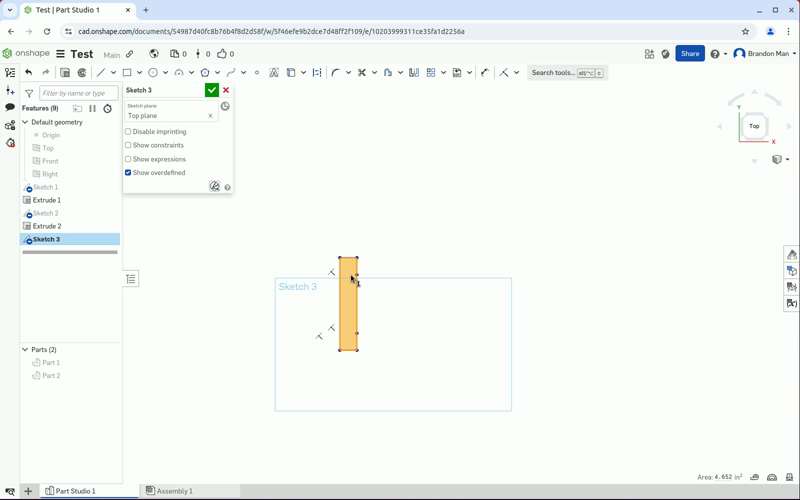
scroll(-6)
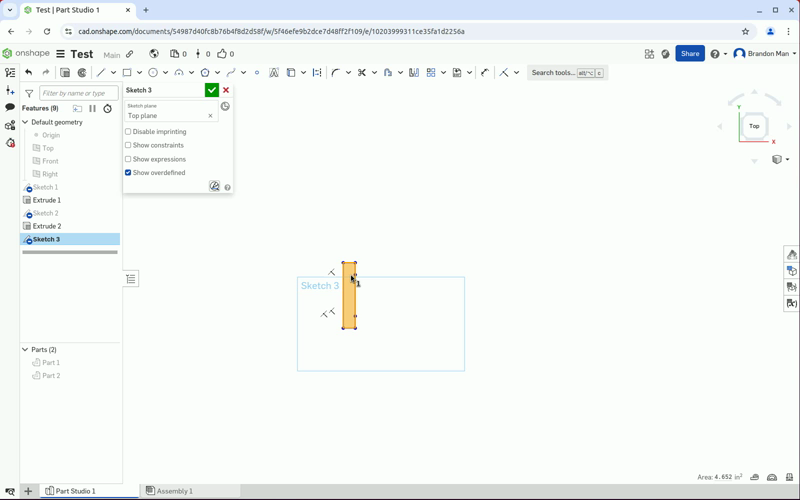
scroll(-6)
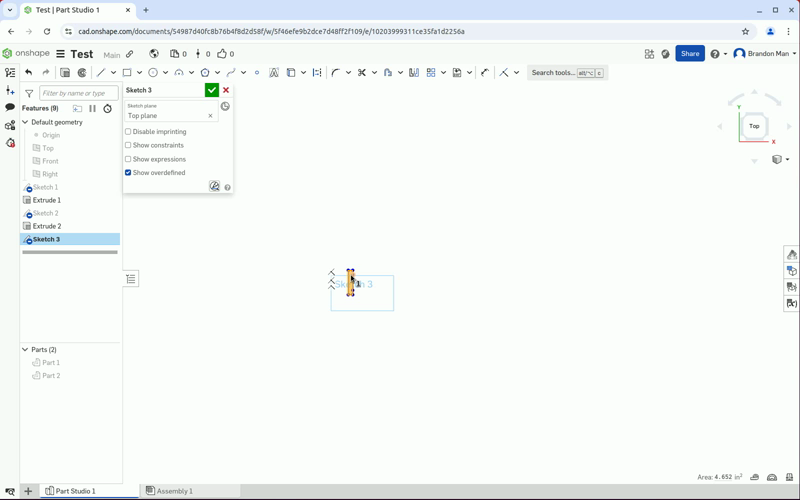
mouse_move(73, 352)
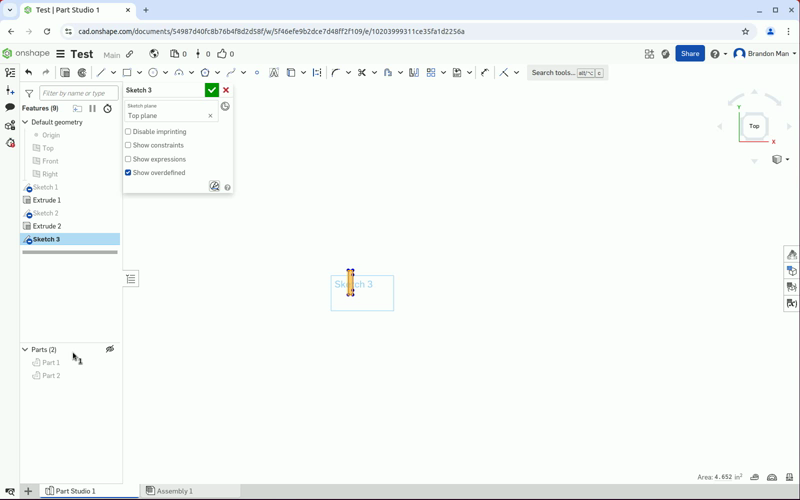
key(shift+y)
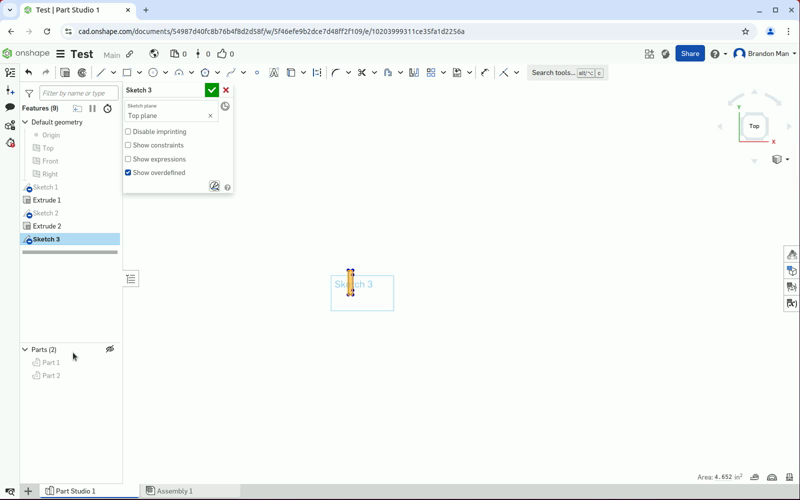
key(shift+e)
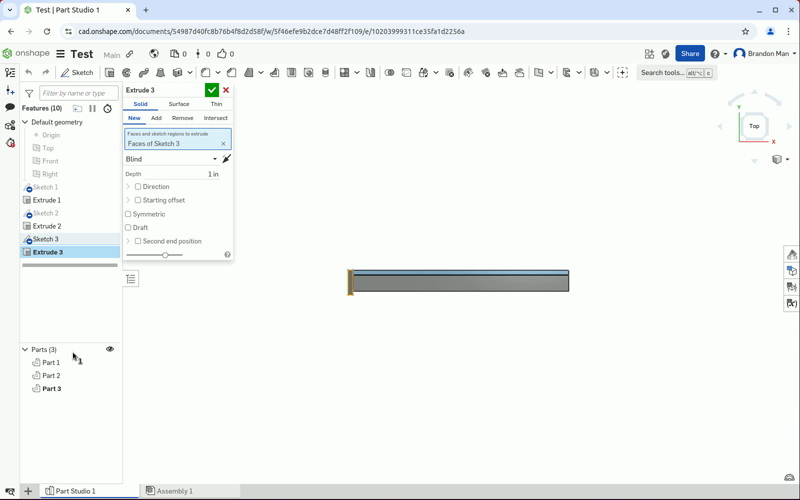
mouse_move(143, 106)
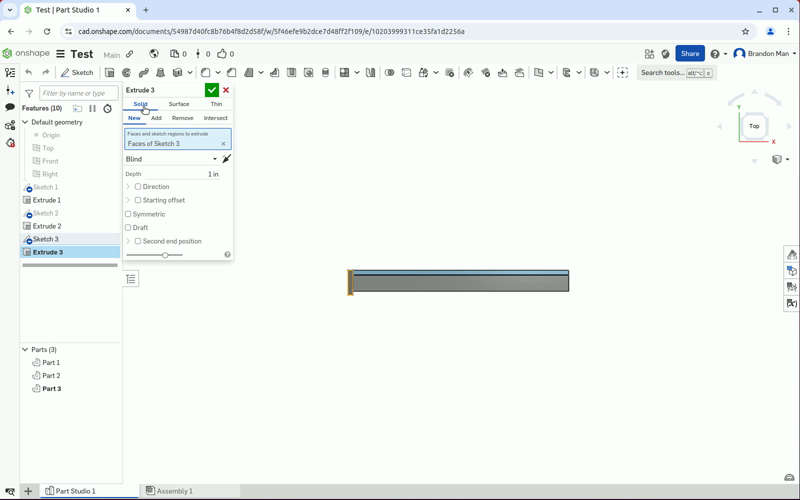
click(143, 106)
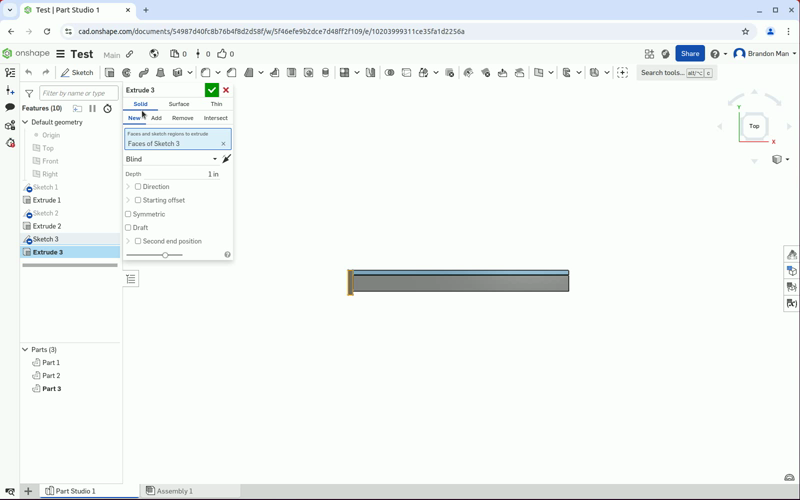
mouse_move(137, 120)
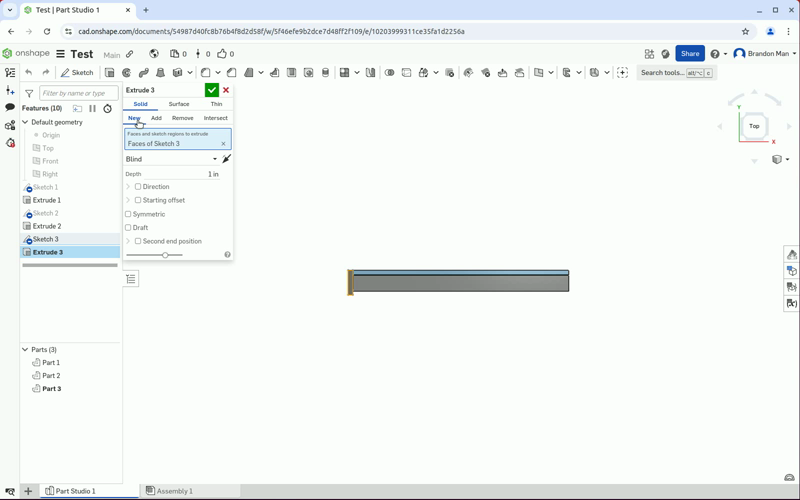
click(137, 120)
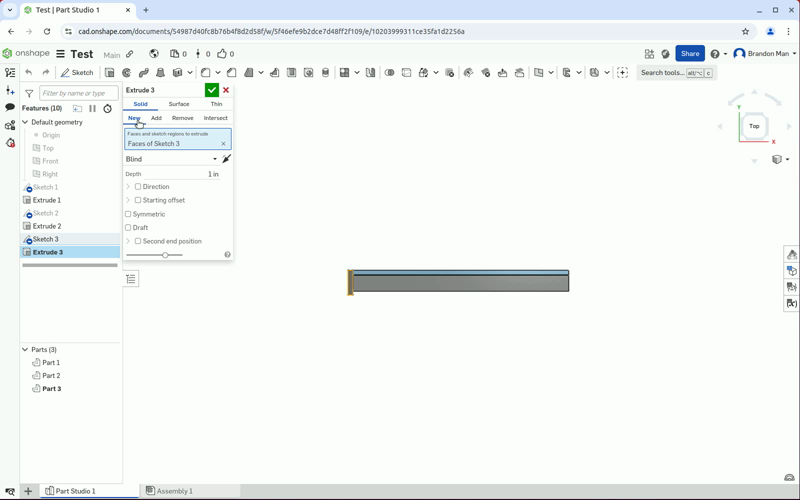
key(tab, 4)
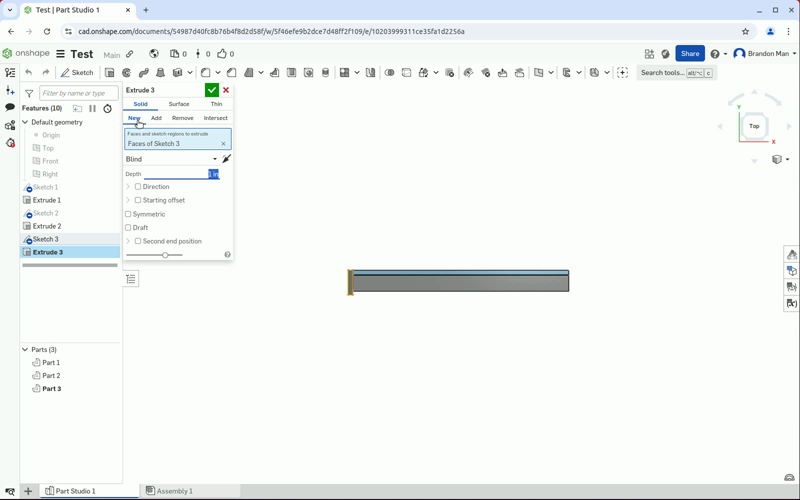
text(0.481)
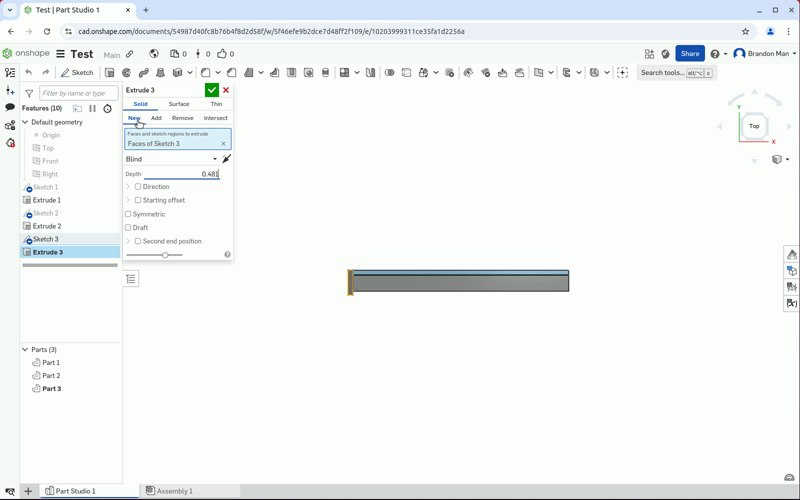
key(enter)
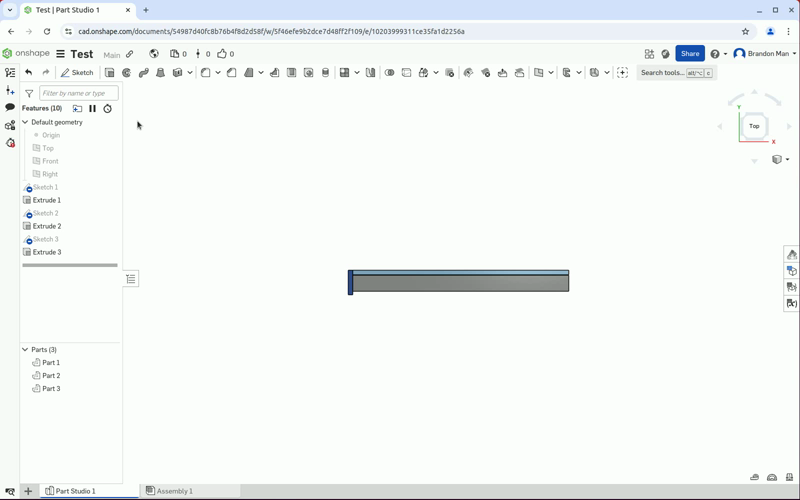
key(shift+h)
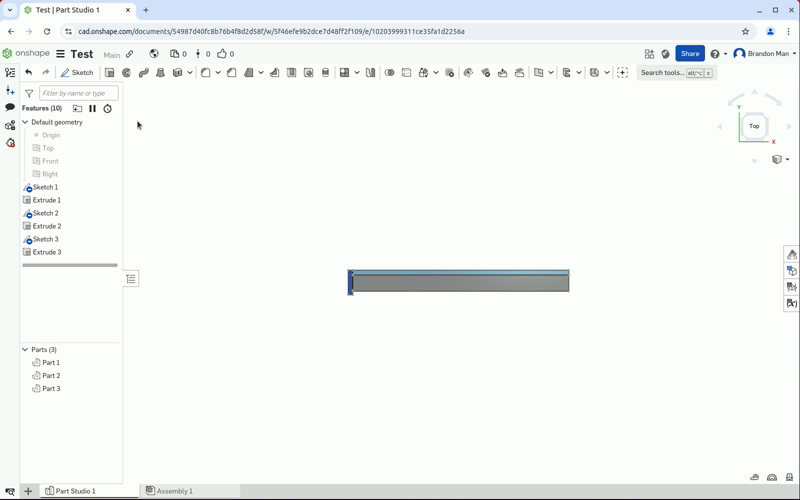
key(shift+h)
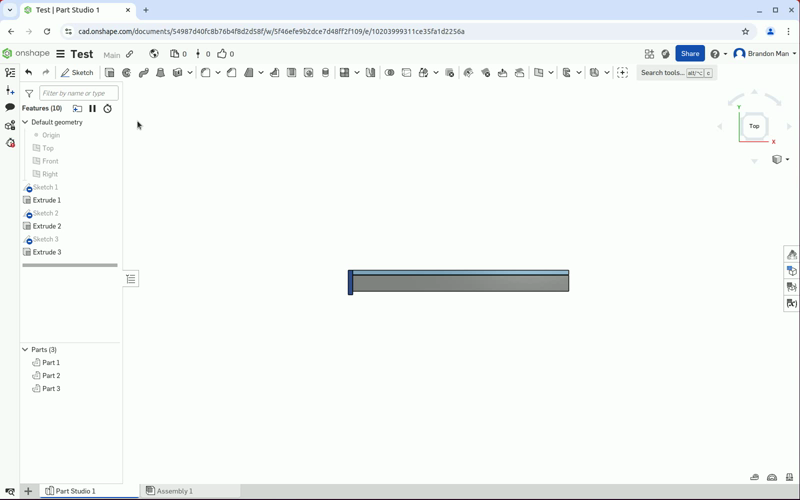
mouse_move(73, 189)
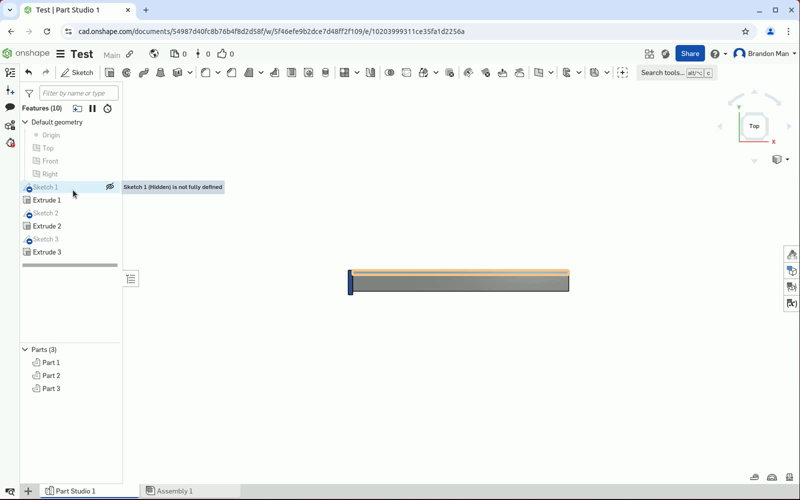
click(73, 189)
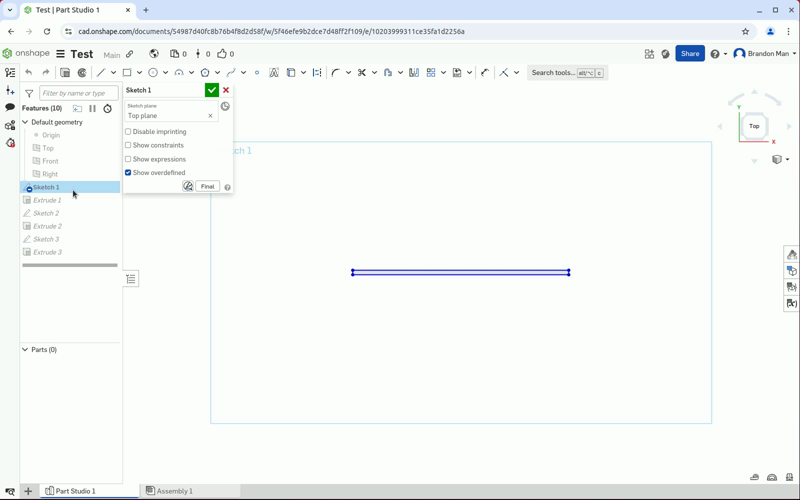
mouse_move(229, 92)
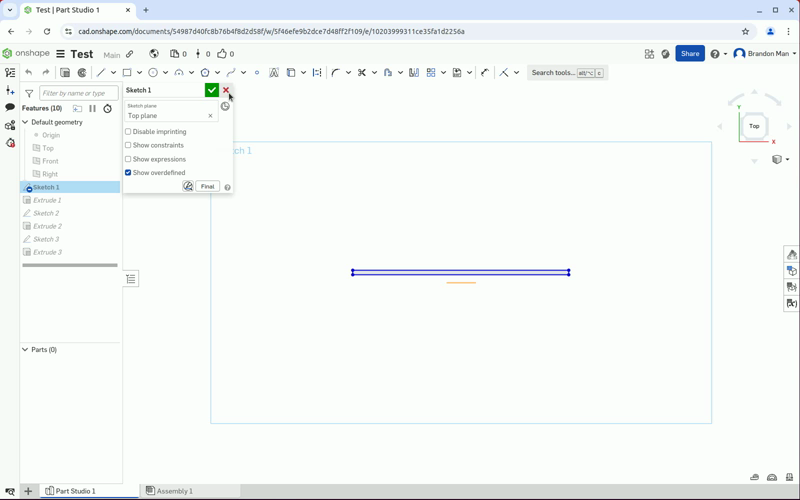
click(229, 92)
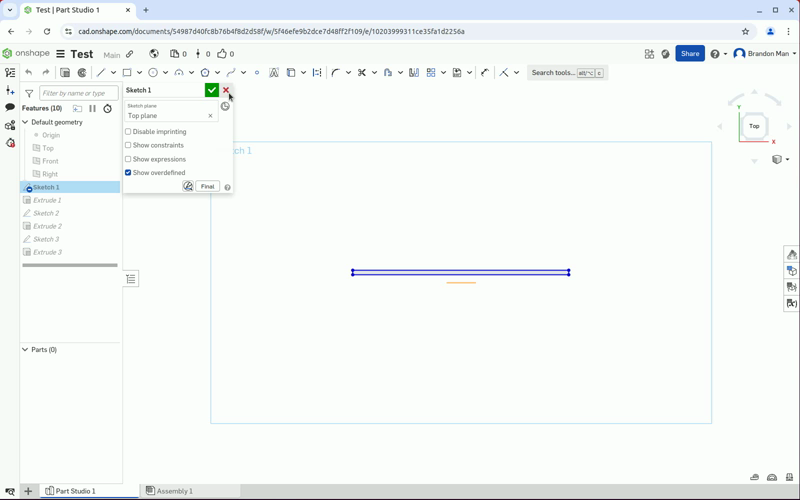
key(shift+s)
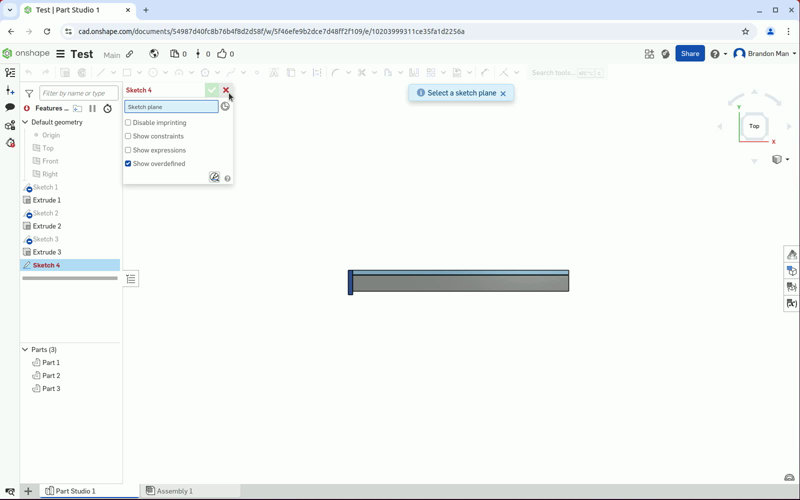
mouse_move(73, 150)
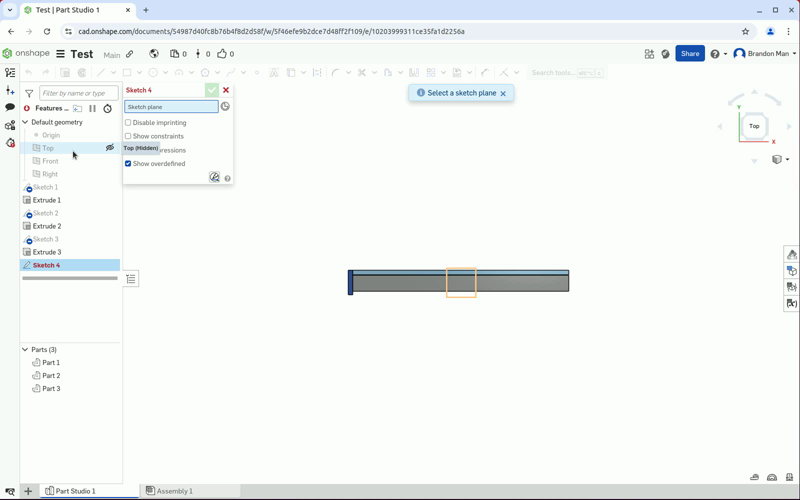
click(73, 150)
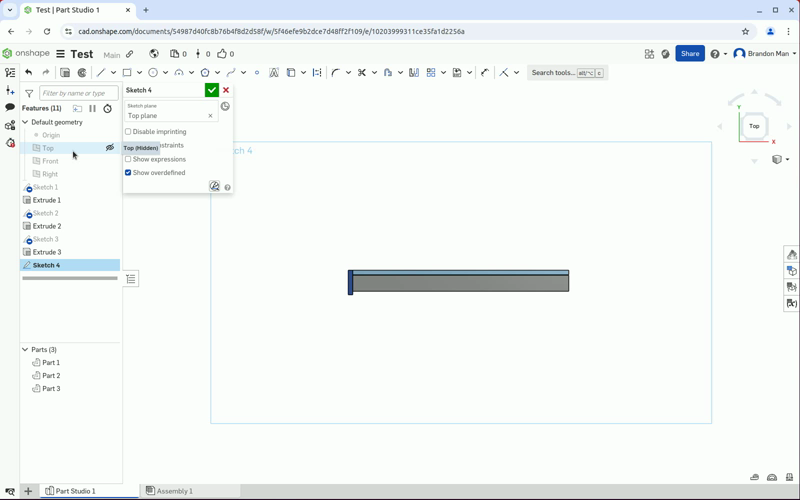
mouse_move(73, 352)
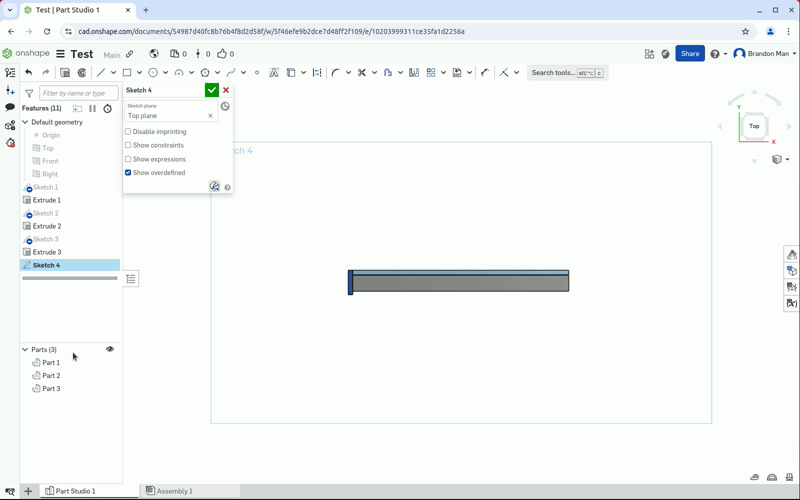
key(y)
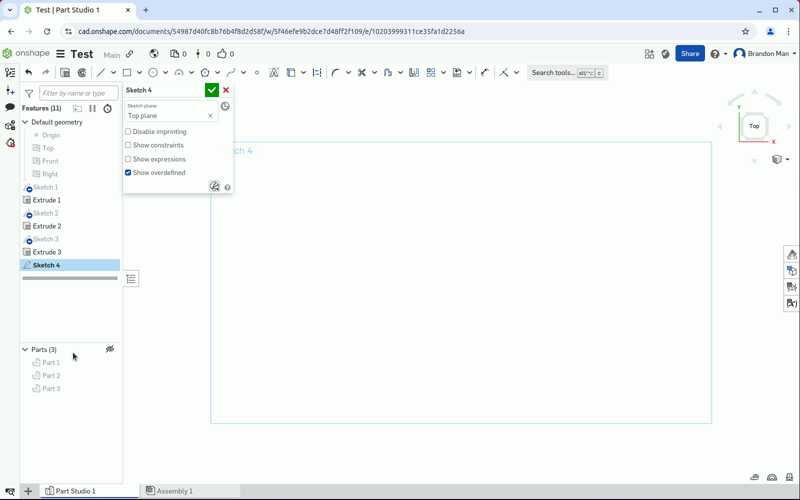
key(l)
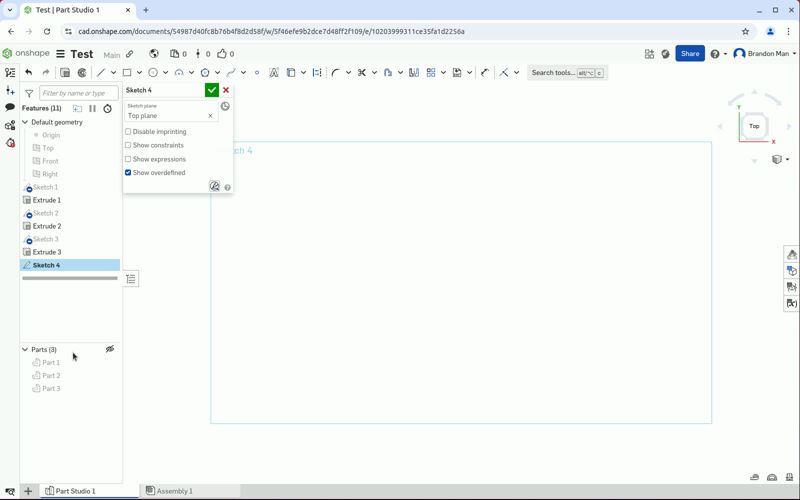
key_down(shift)
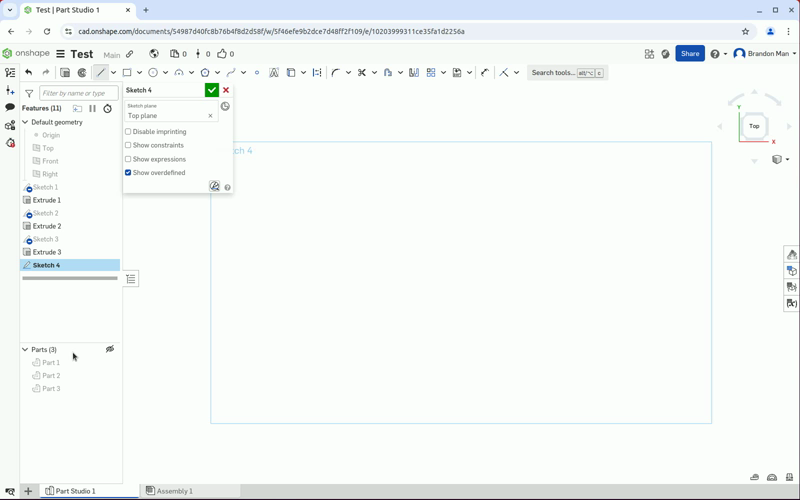
mouse_move(352, 294)
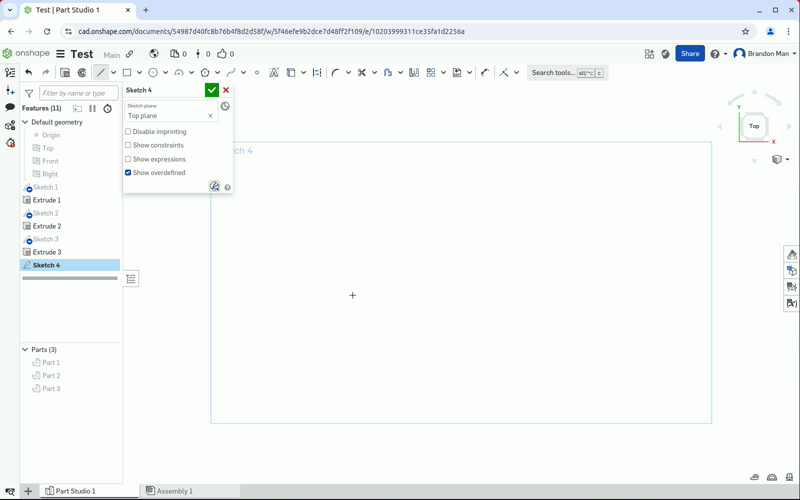
click(352, 294)
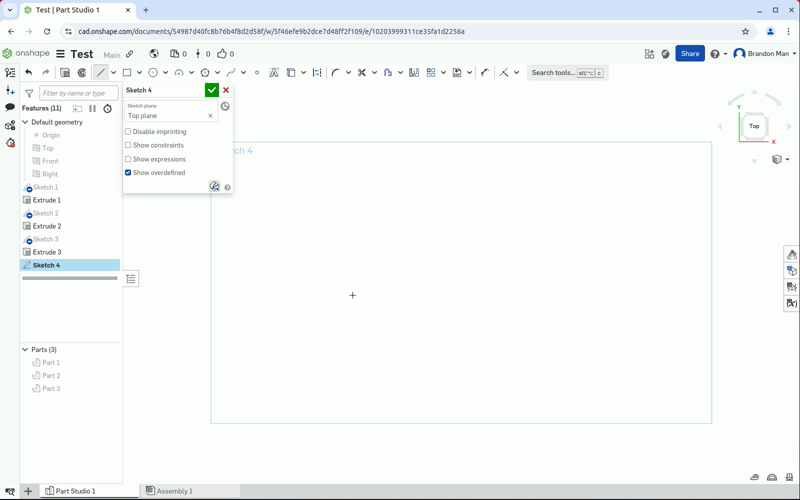
key_up(shift)
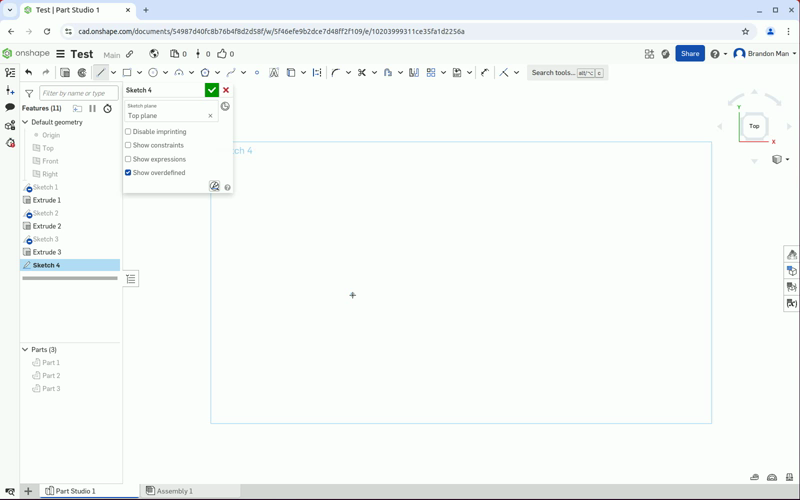
key_down(shift)
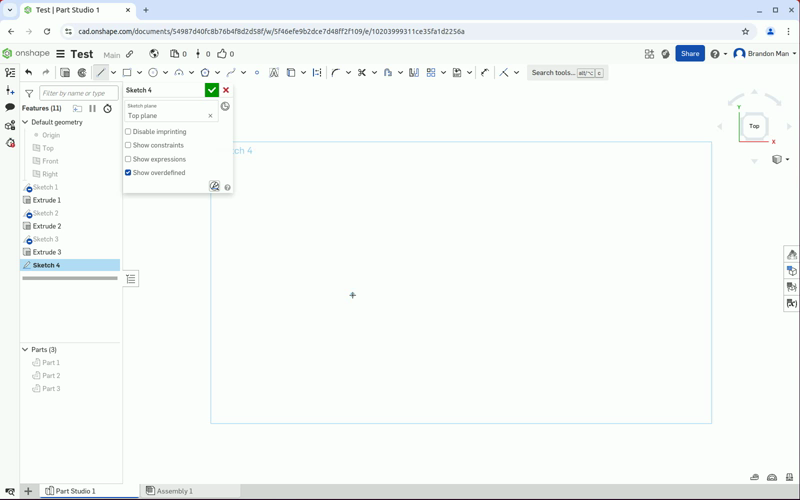
mouse_move(568, 294)
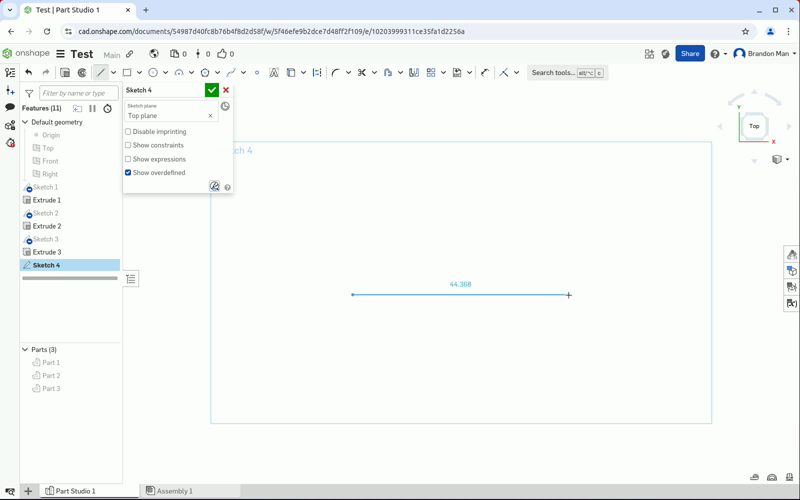
click(568, 294)
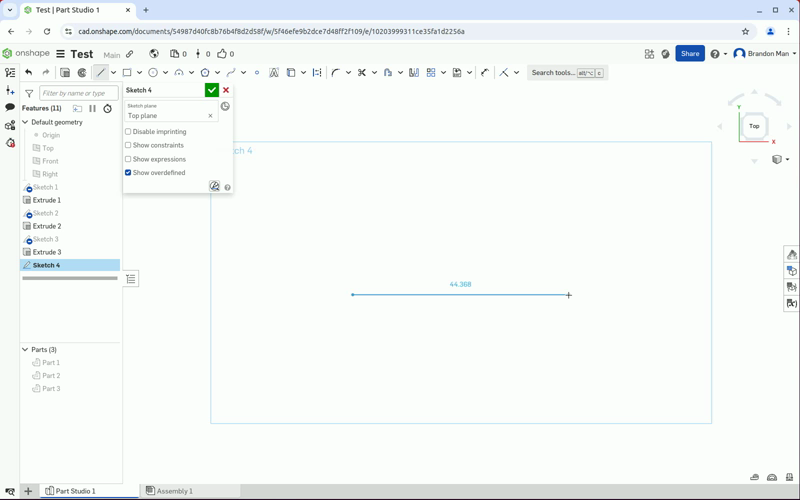
key_up(shift)
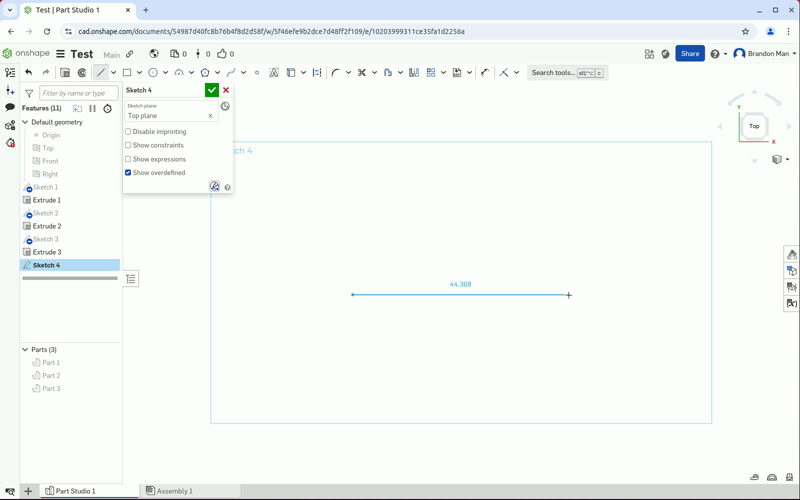
key_down(shift)
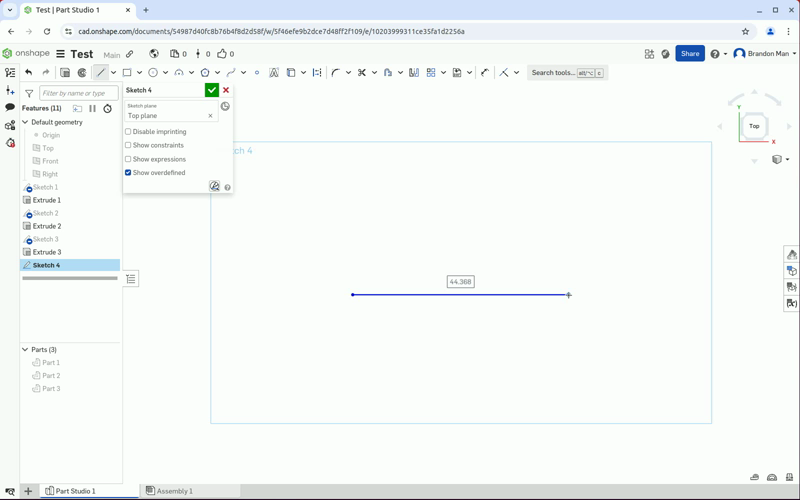
mouse_move(589, 294)
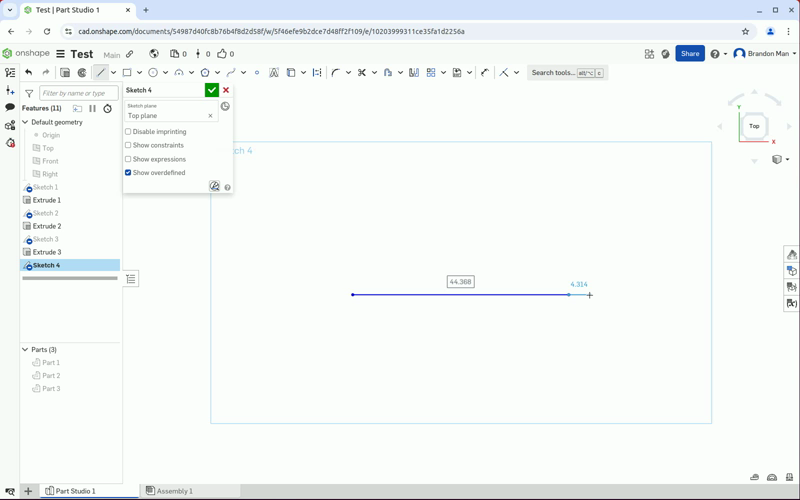
mouse_move(568, 290)
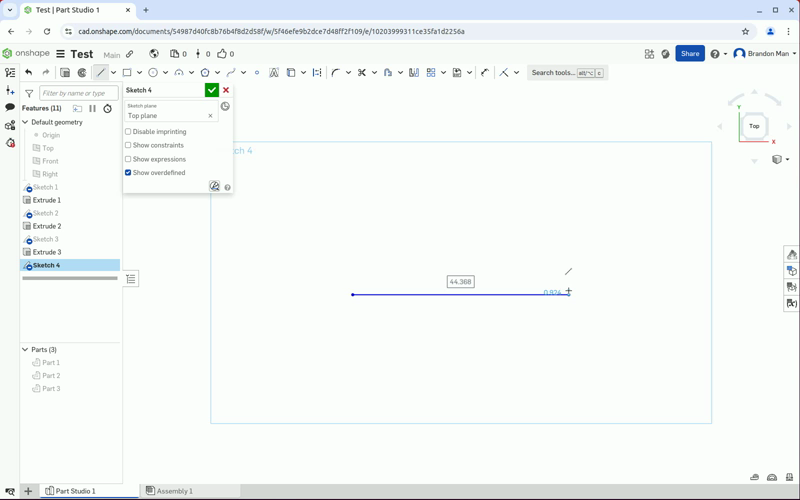
scroll(6)
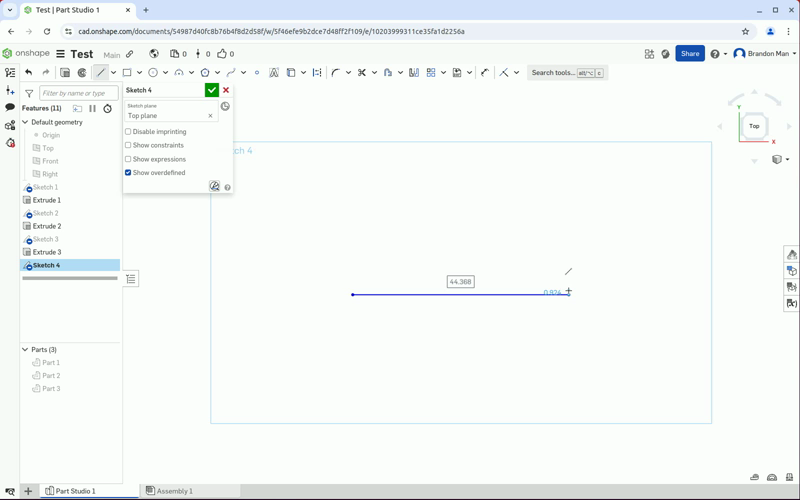
scroll(6)
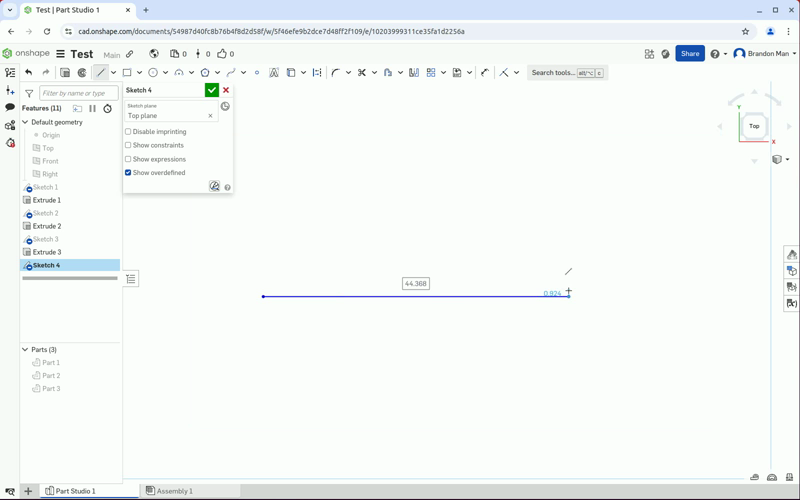
scroll(6)
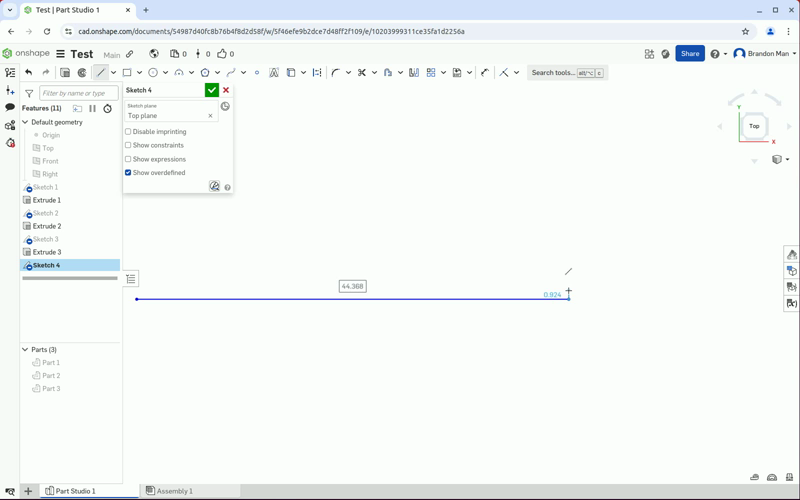
scroll(6)
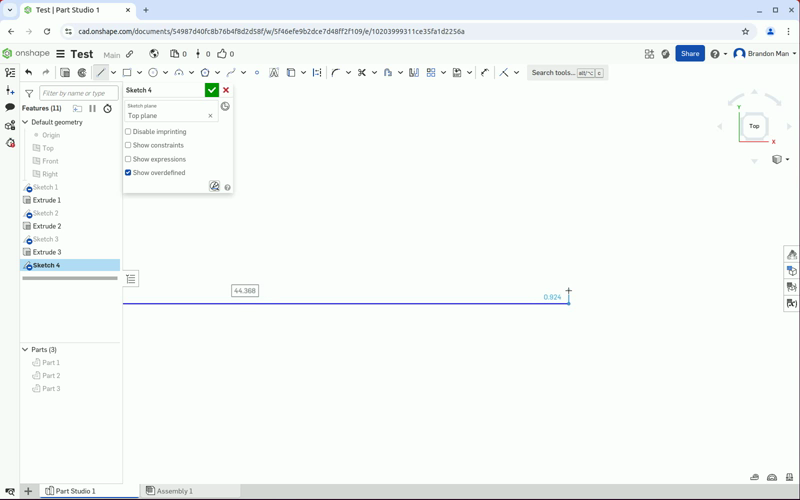
scroll(6)
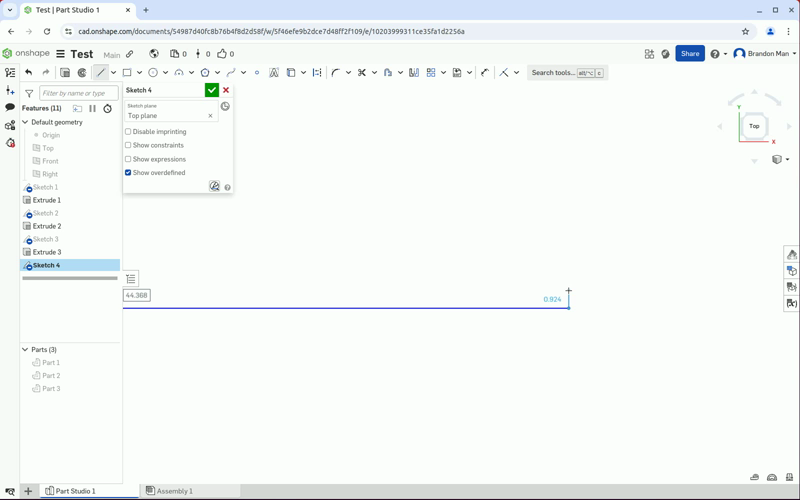
scroll(6)
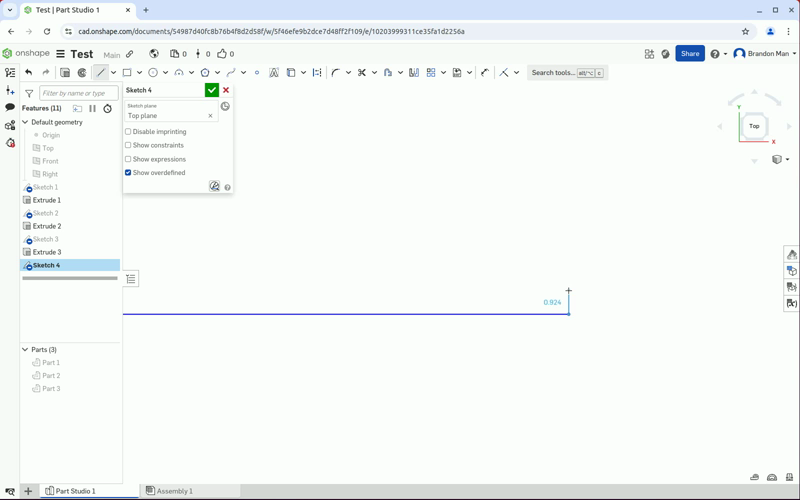
scroll(6)
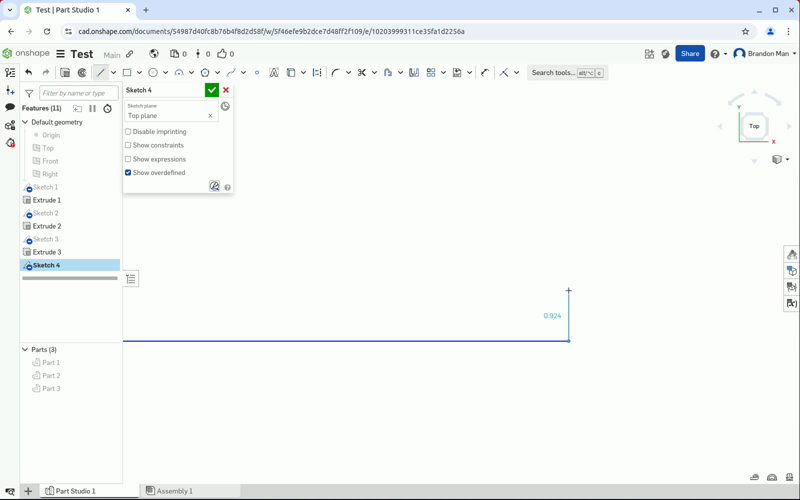
click(568, 290)
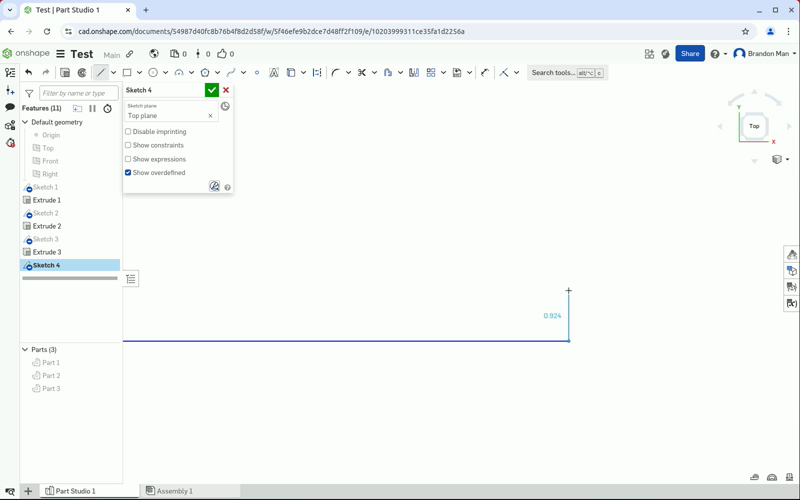
scroll(-6)
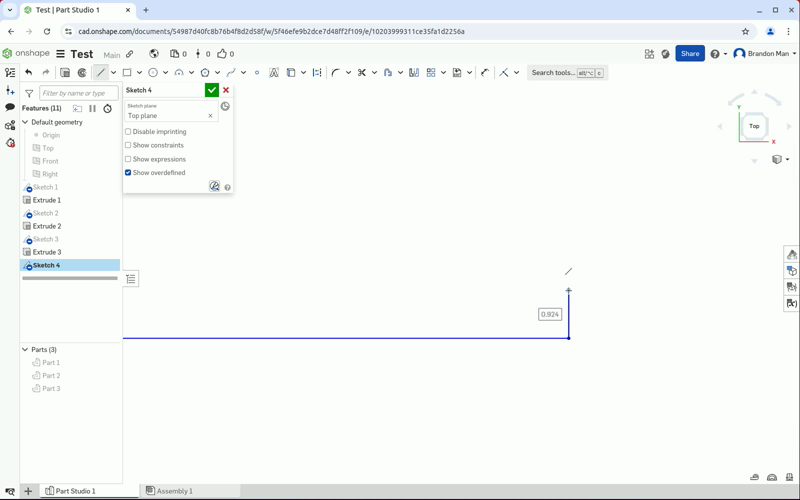
scroll(-6)
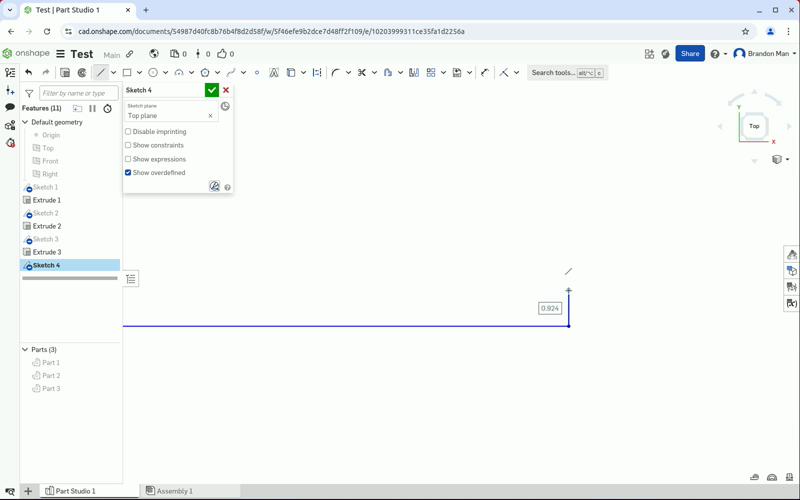
scroll(-6)
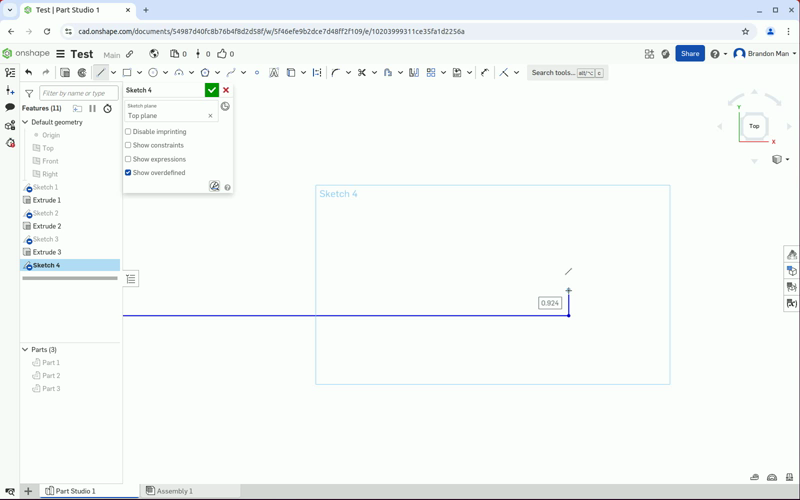
scroll(-6)
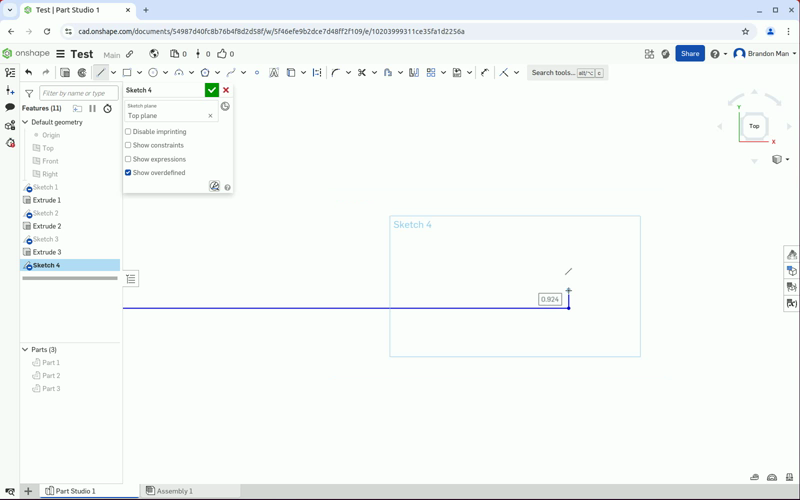
scroll(-6)
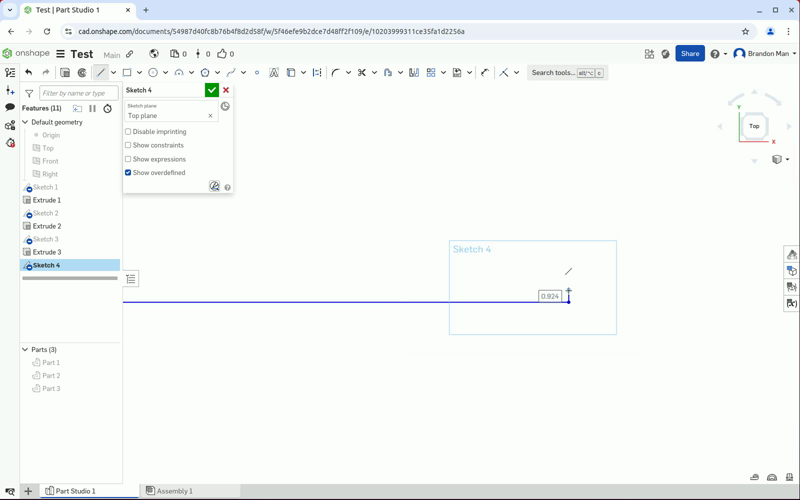
scroll(-6)
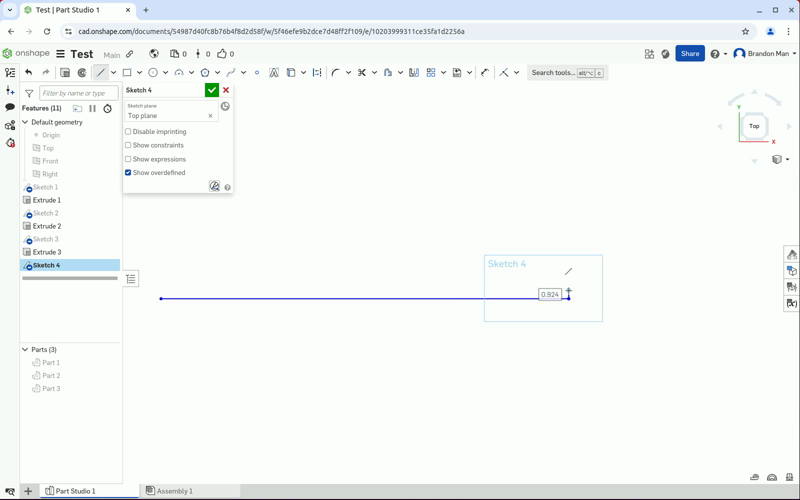
scroll(-6)
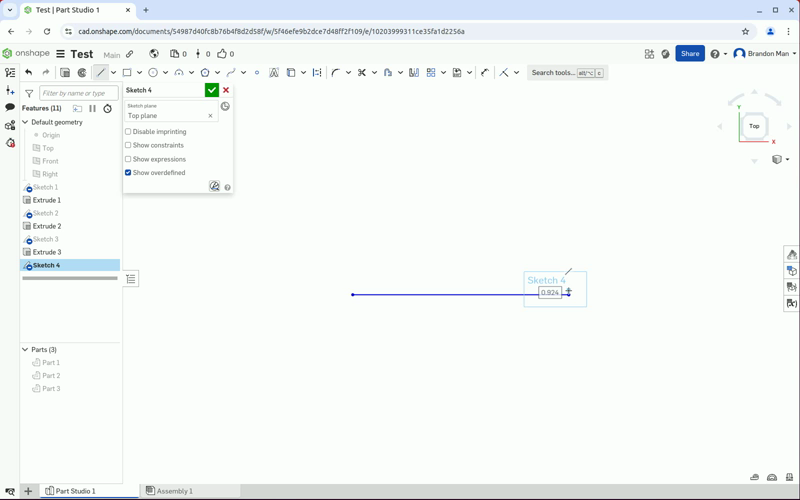
key_up(shift)
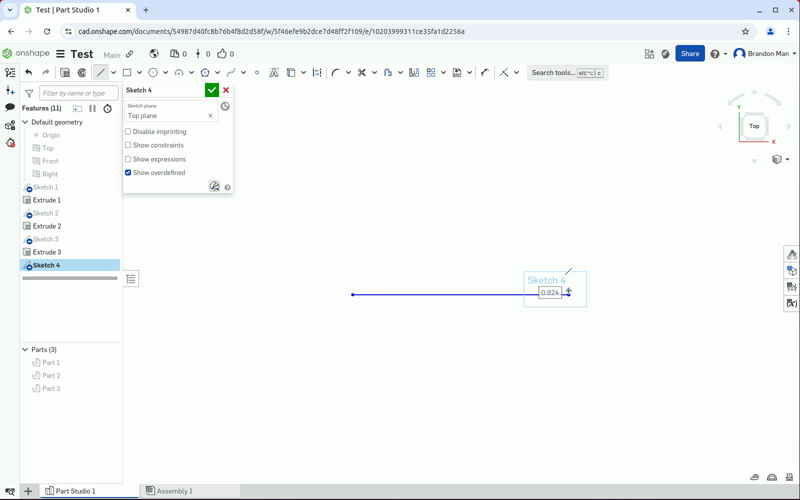
key_down(shift)
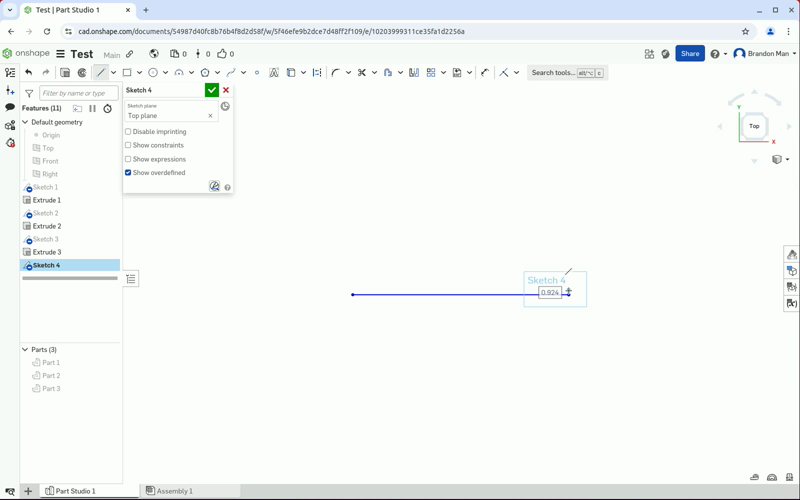
mouse_move(352, 290)
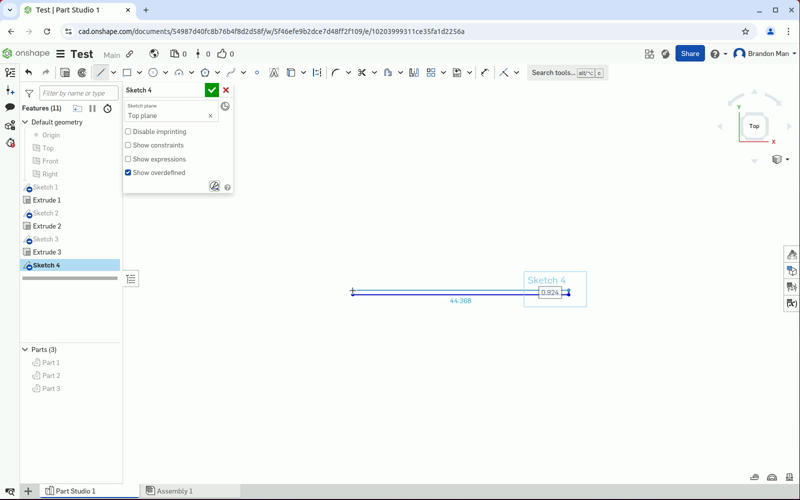
scroll(6)
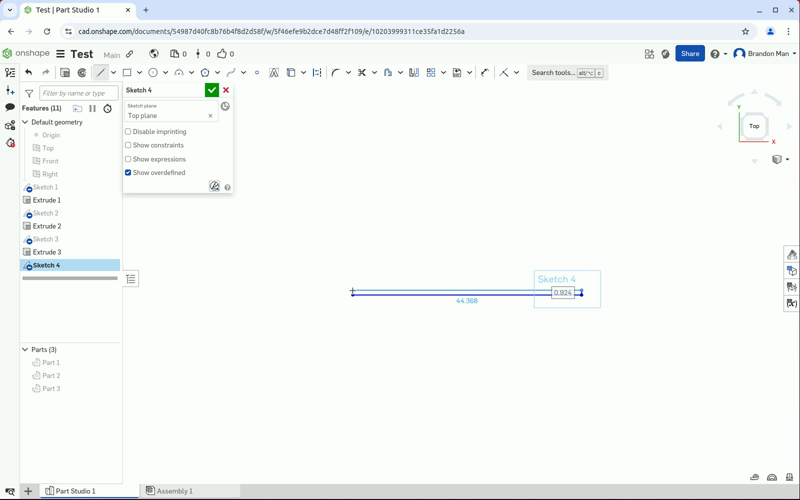
scroll(6)
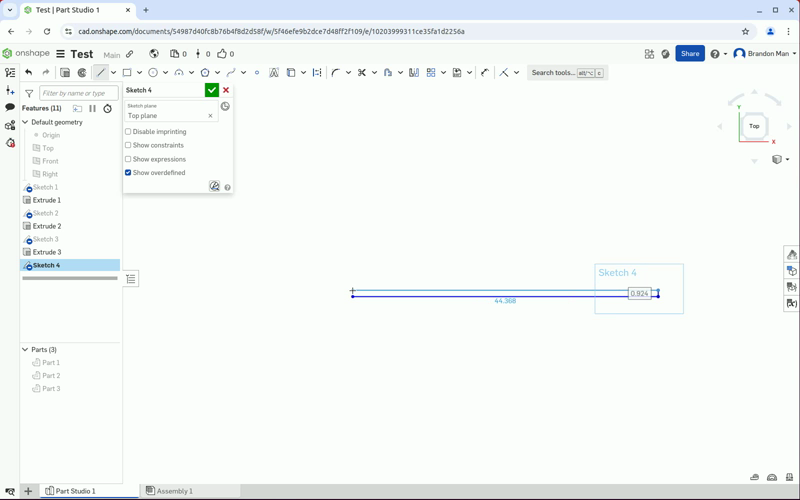
scroll(6)
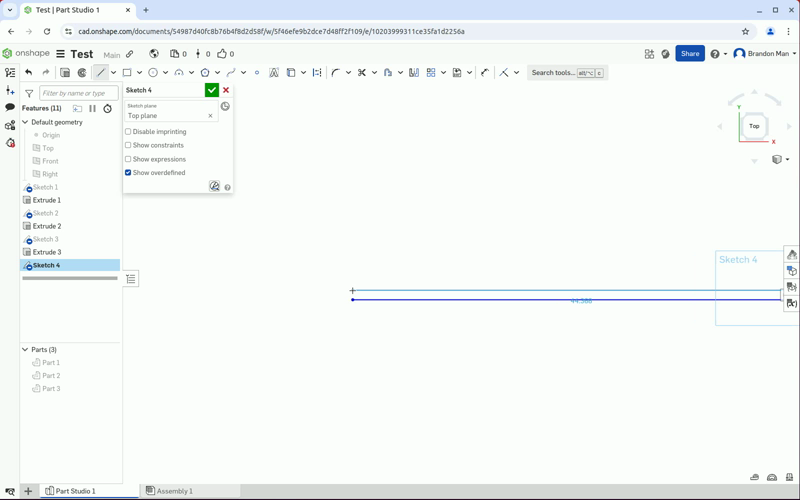
scroll(6)
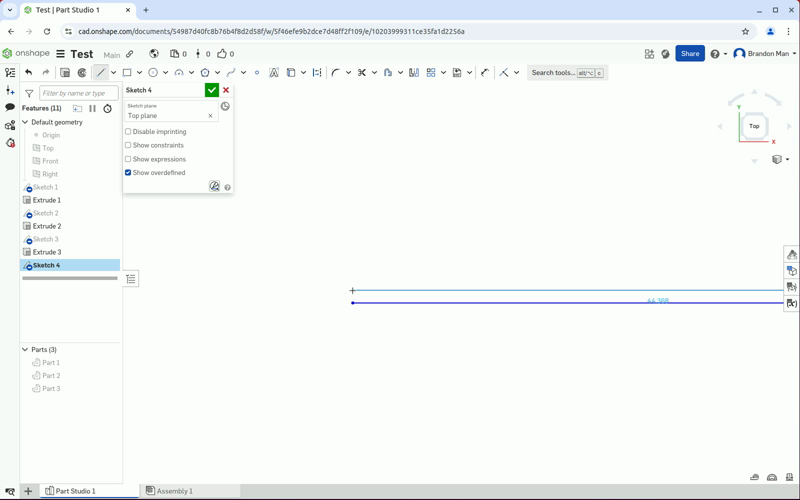
scroll(6)
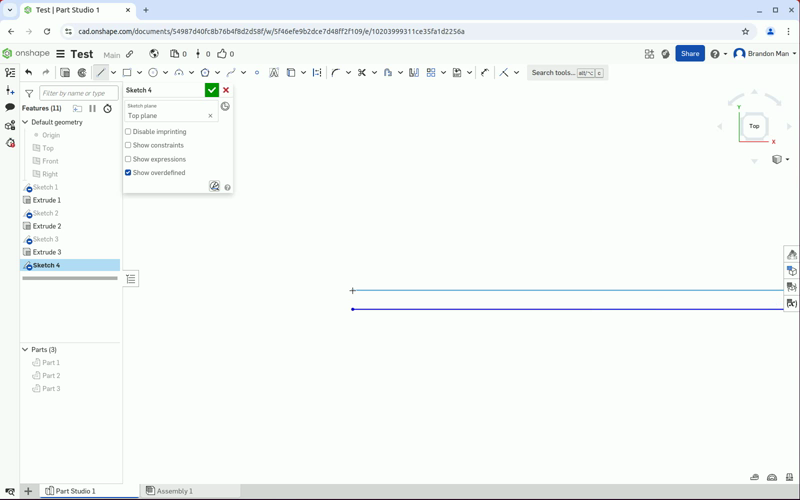
scroll(6)
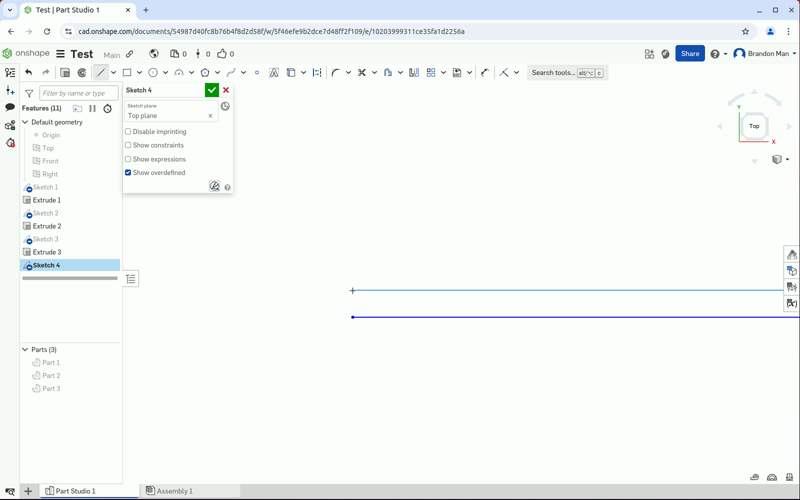
scroll(6)
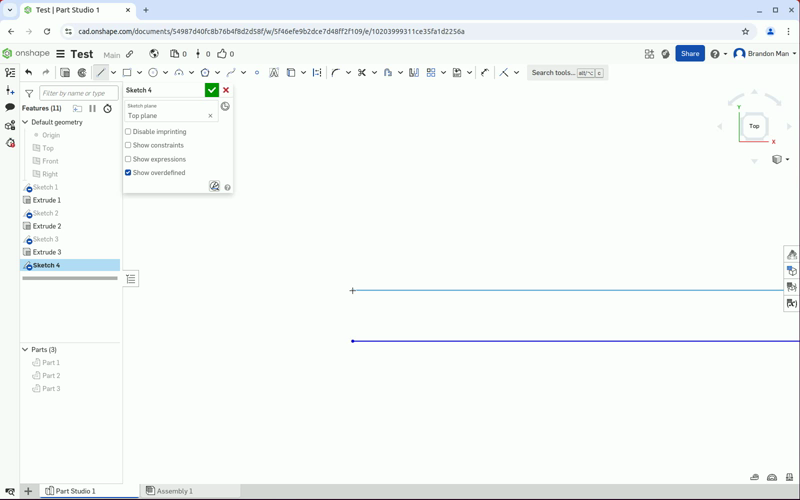
click(352, 290)
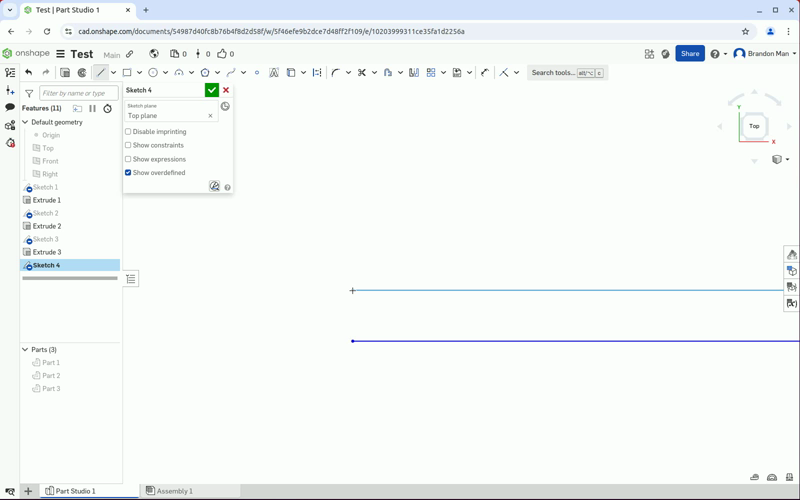
scroll(-6)
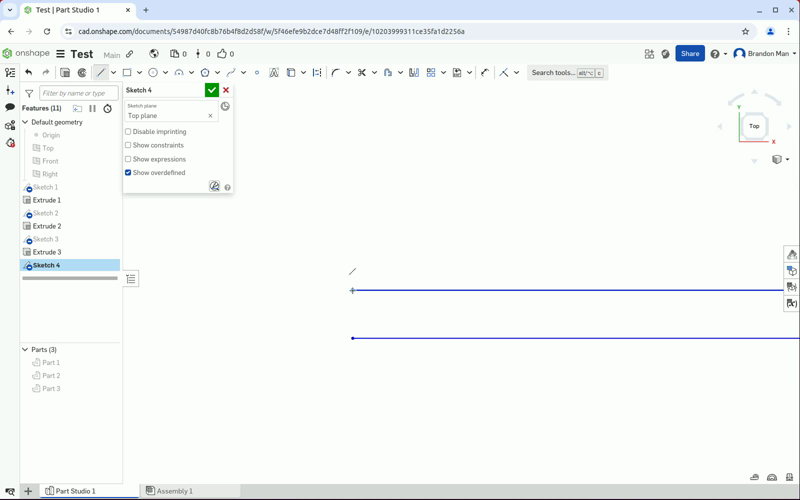
scroll(-6)
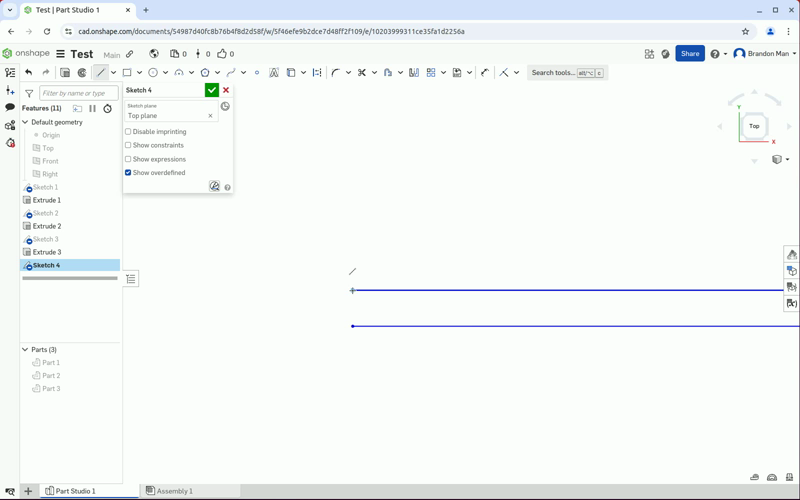
scroll(-6)
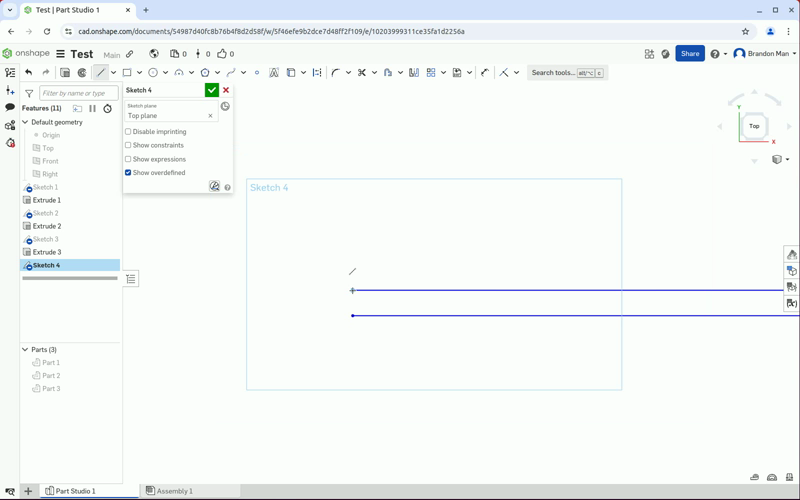
scroll(-6)
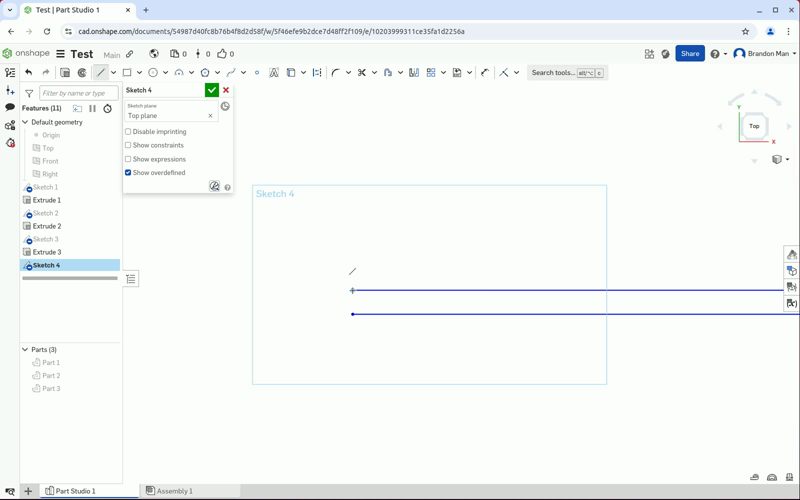
scroll(-6)
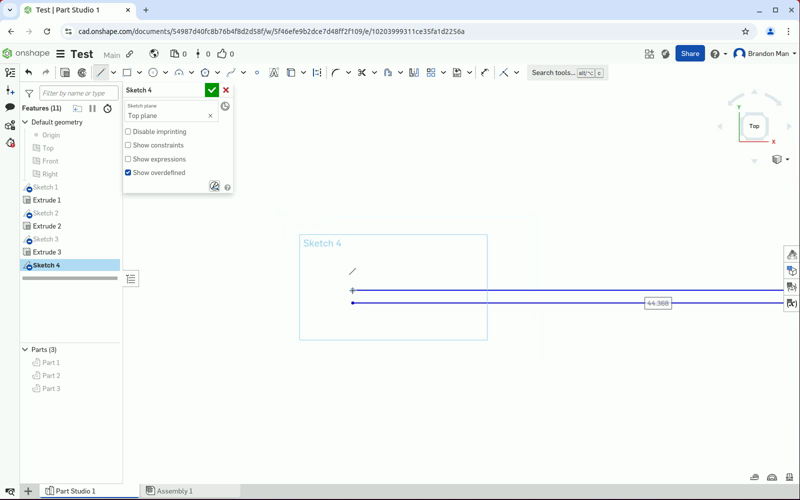
scroll(-6)
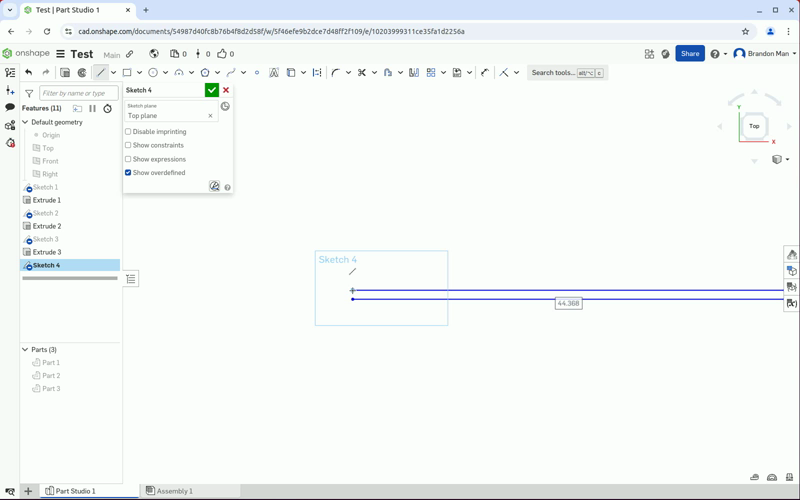
scroll(-6)
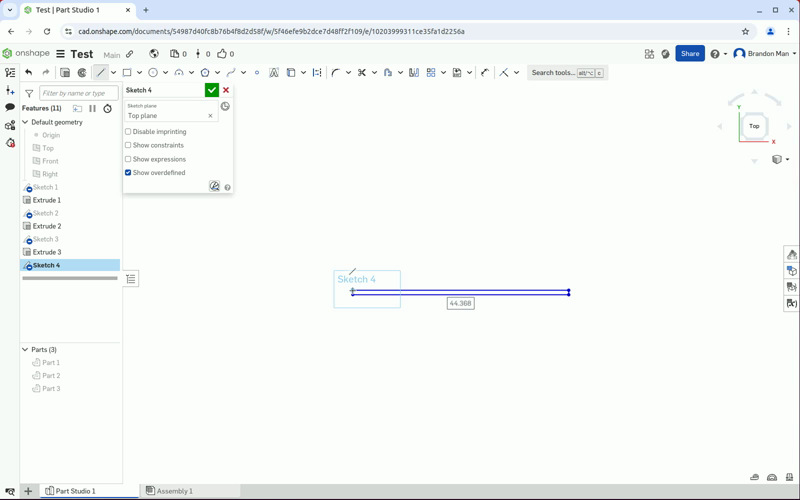
key_up(shift)
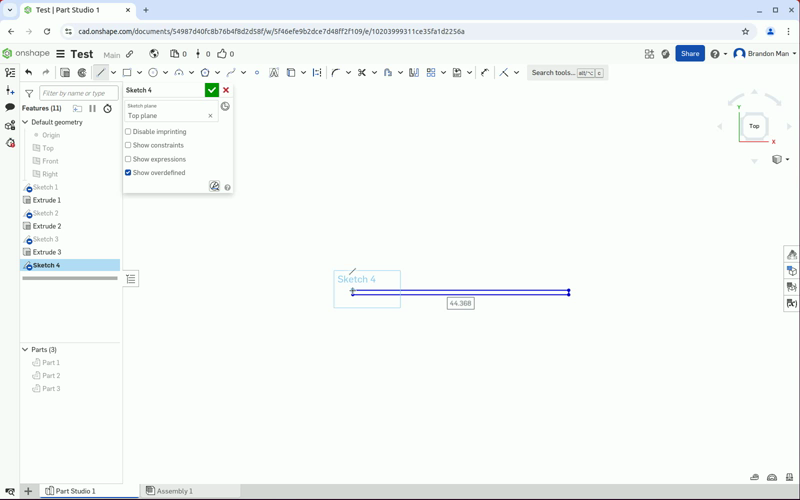
mouse_move(382, 290)
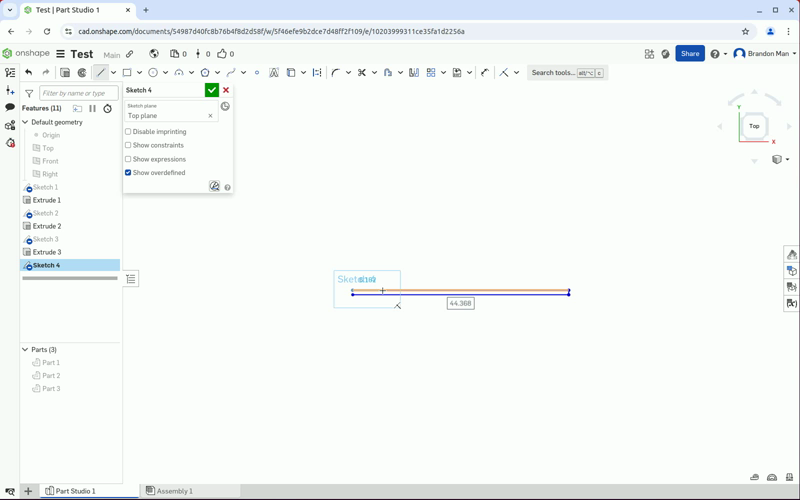
key_down(shift)
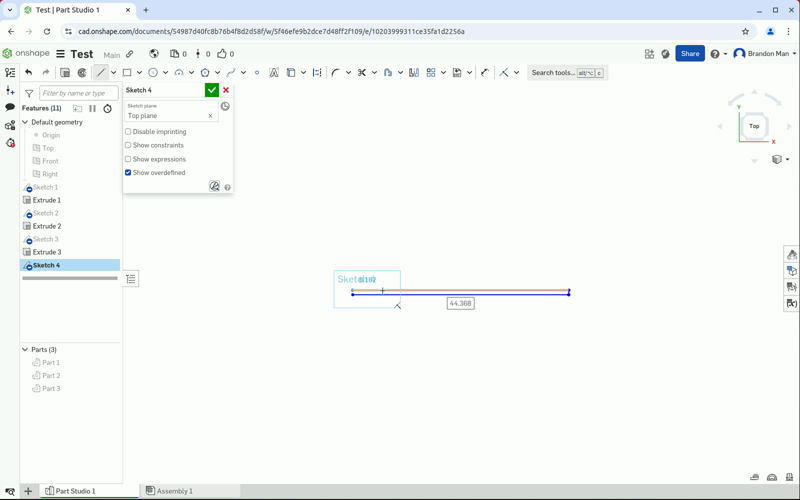
mouse_move(352, 294)
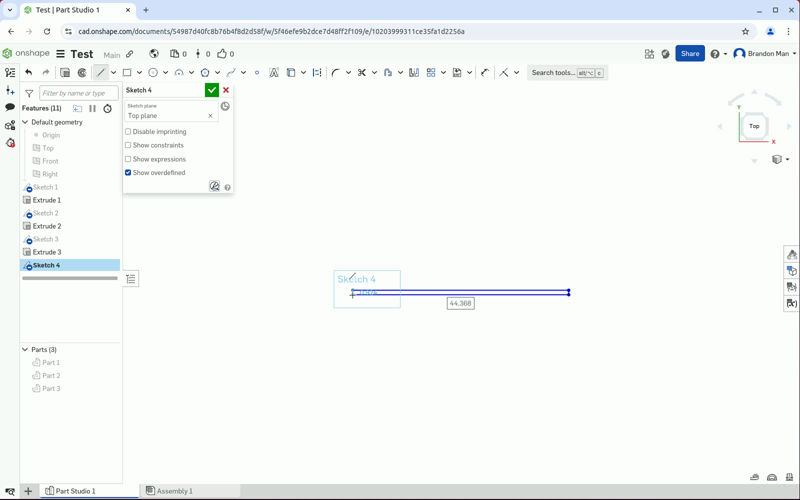
scroll(6)
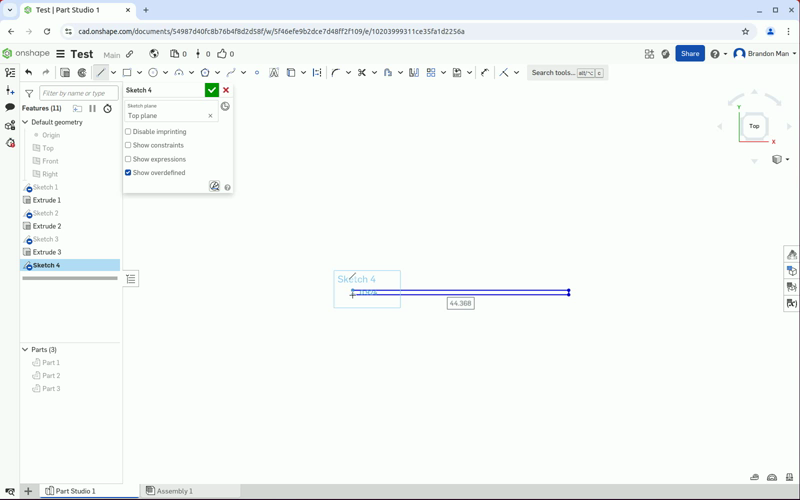
scroll(6)
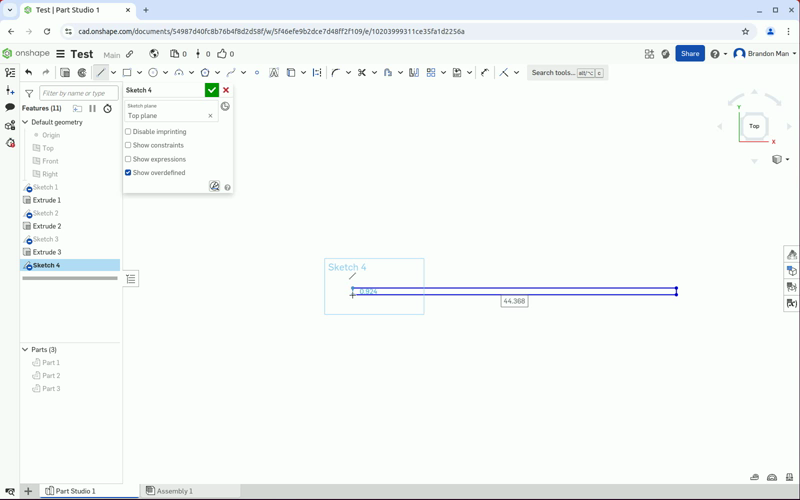
scroll(6)
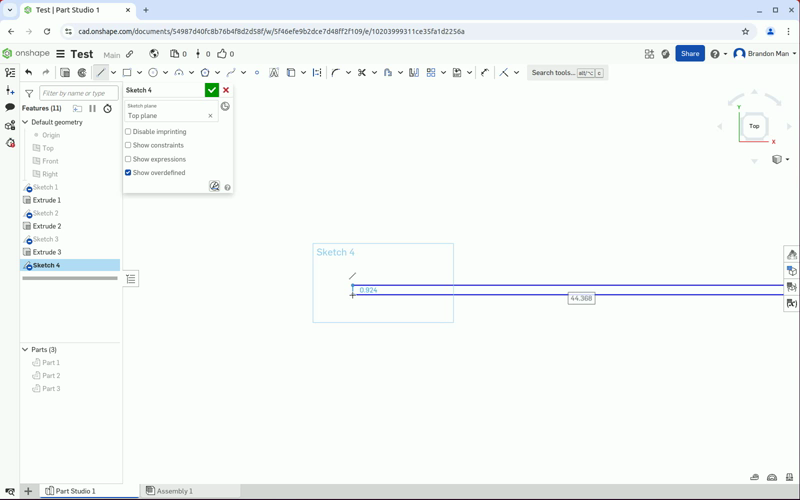
scroll(6)
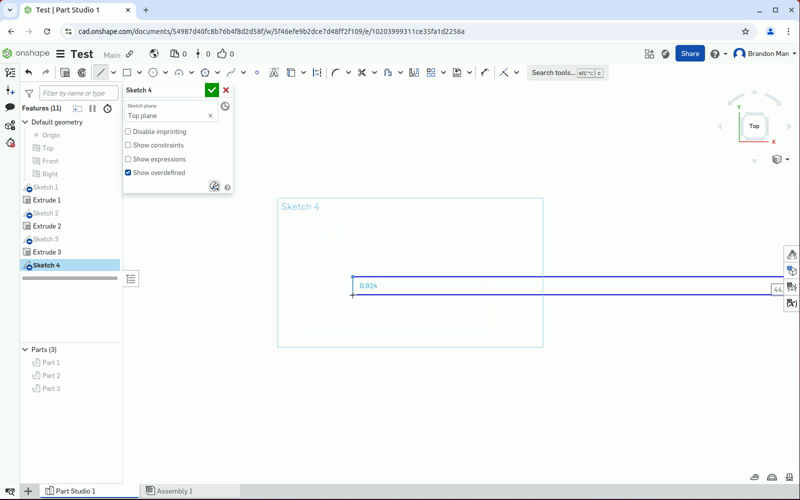
scroll(6)
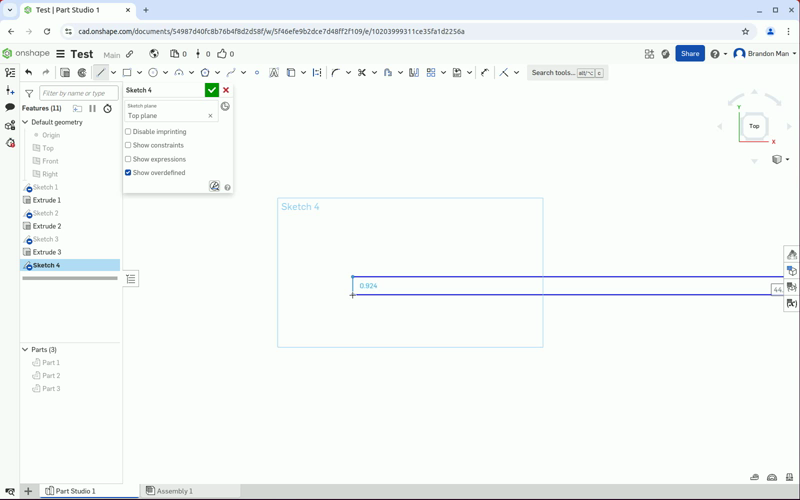
scroll(6)
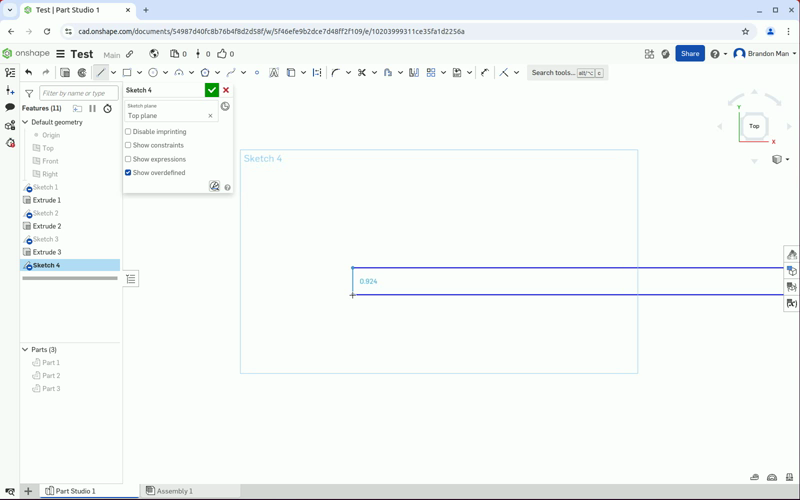
scroll(6)
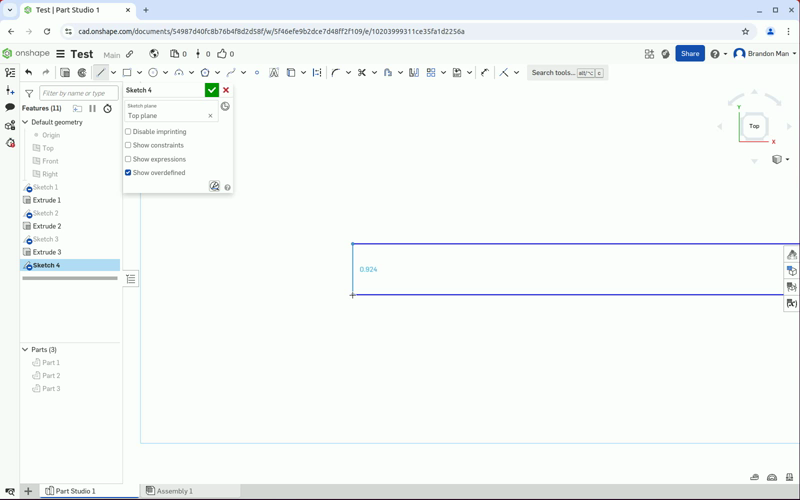
key_up(shift)
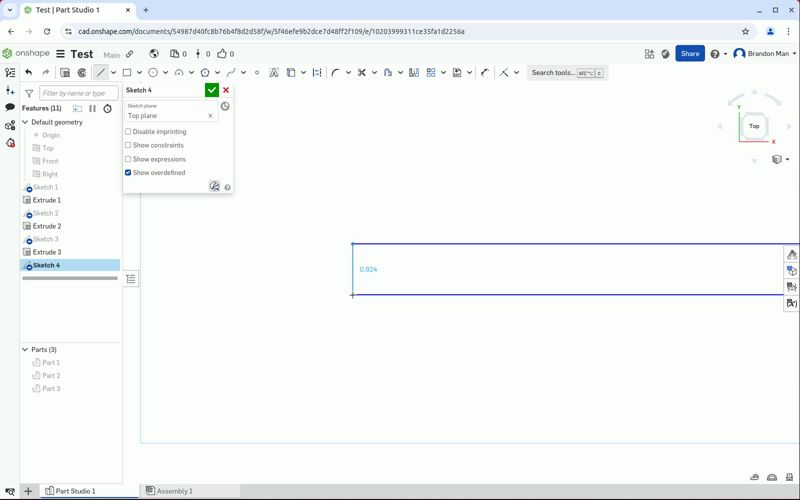
click(352, 294)
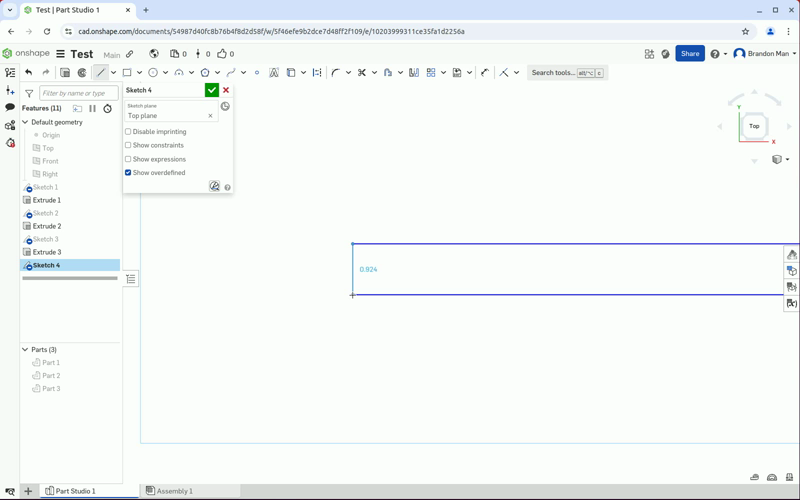
scroll(-6)
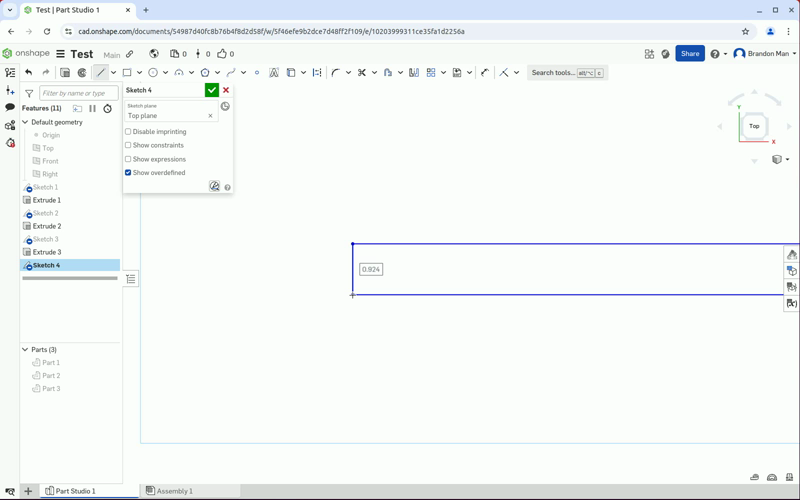
scroll(-6)
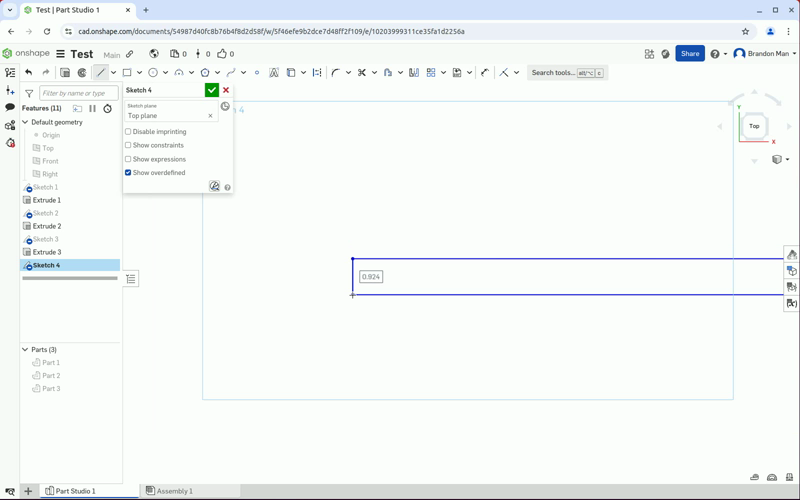
scroll(-6)
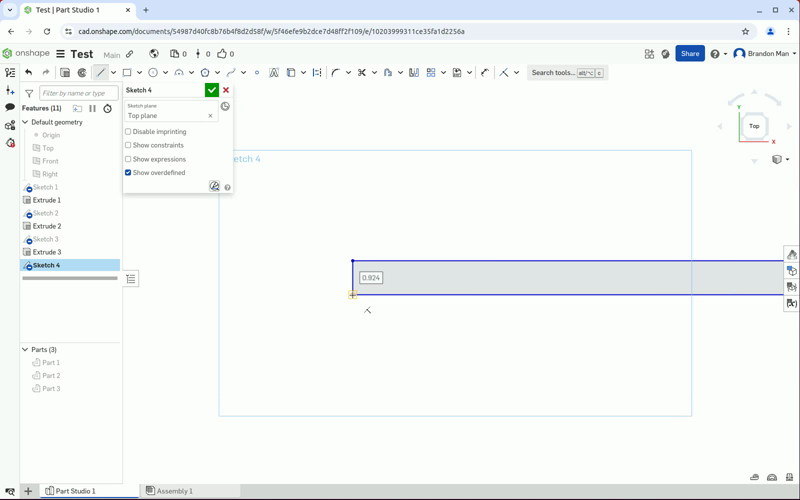
scroll(-6)
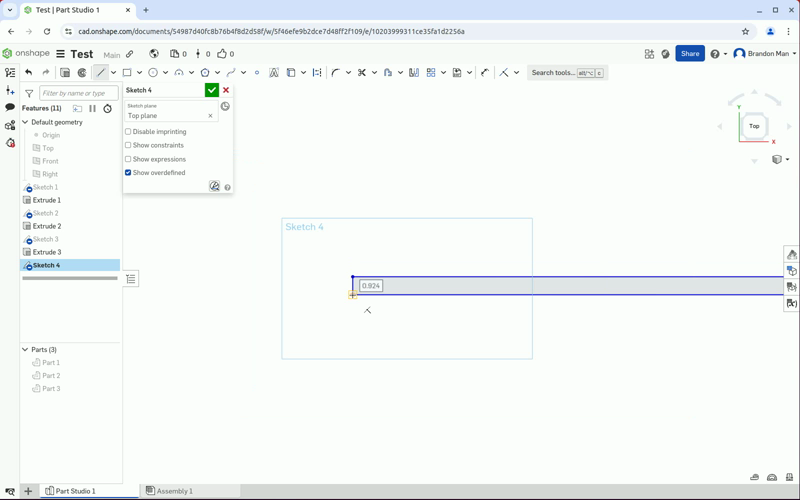
scroll(-6)
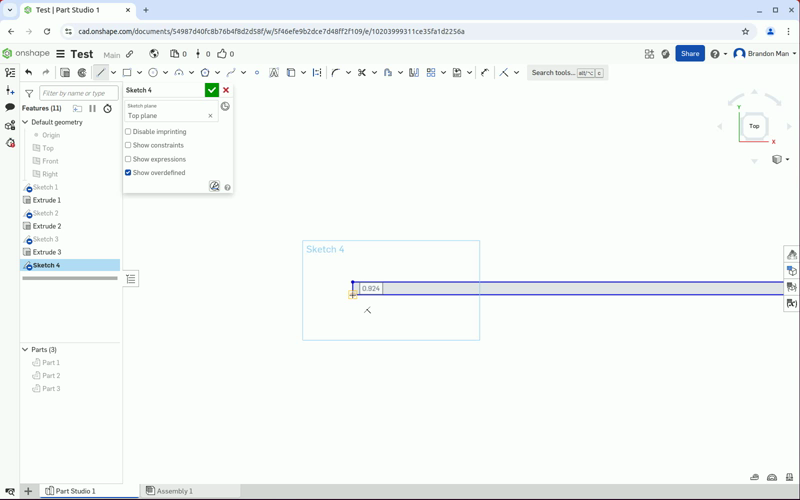
scroll(-6)
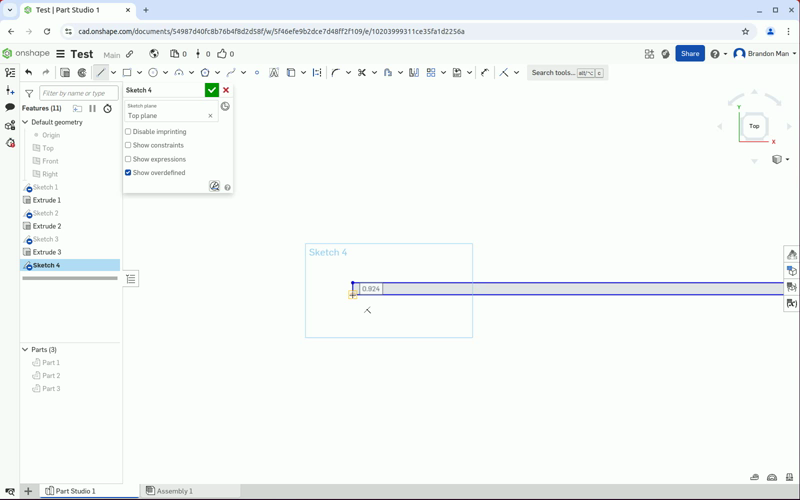
scroll(-6)
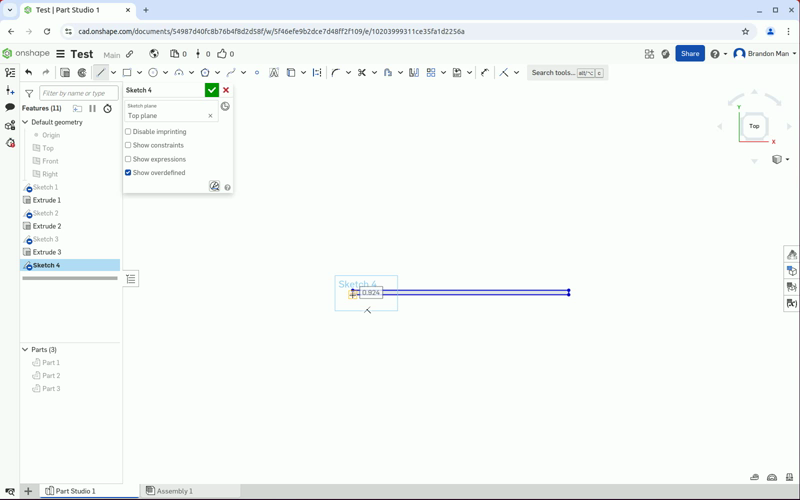
key(esc)
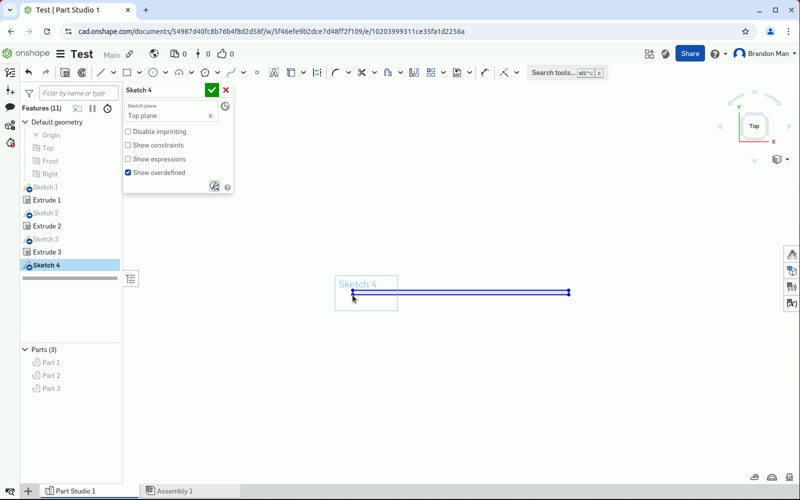
mouse_move(517, 293)
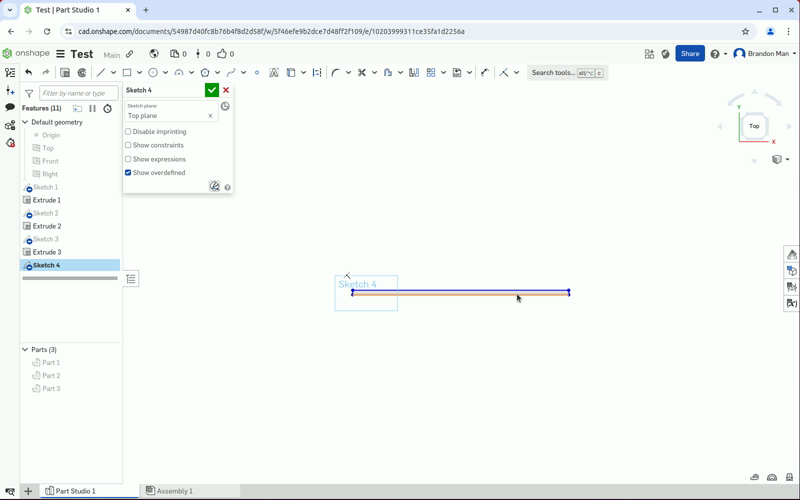
scroll(6)
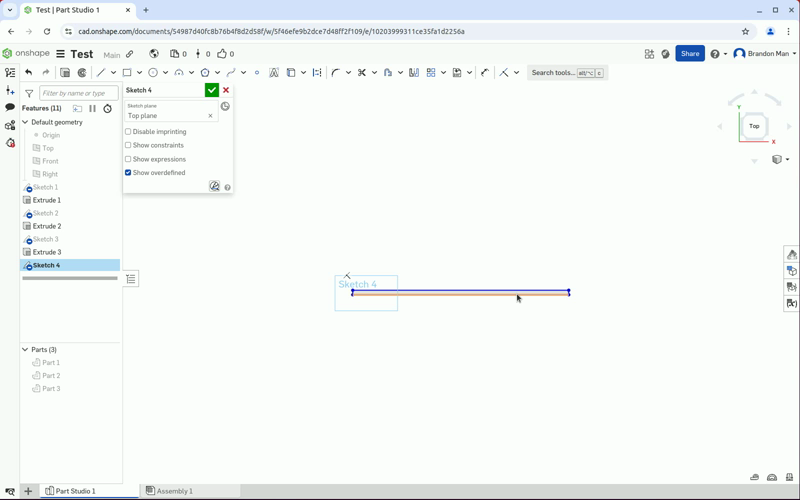
scroll(6)
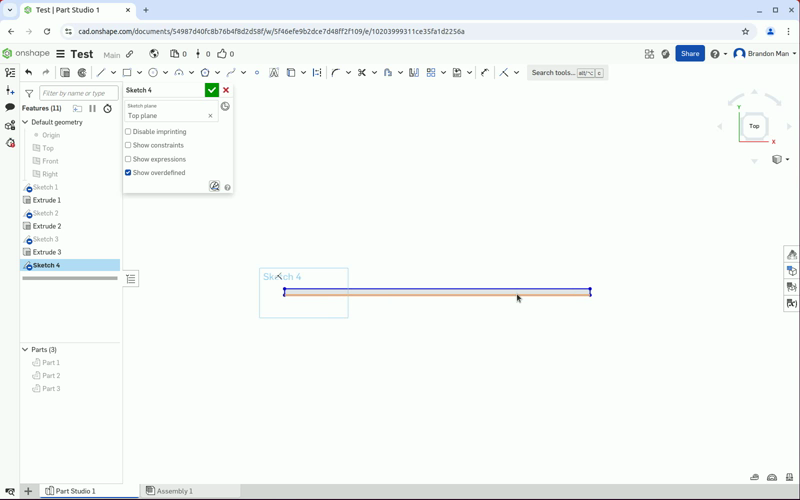
scroll(6)
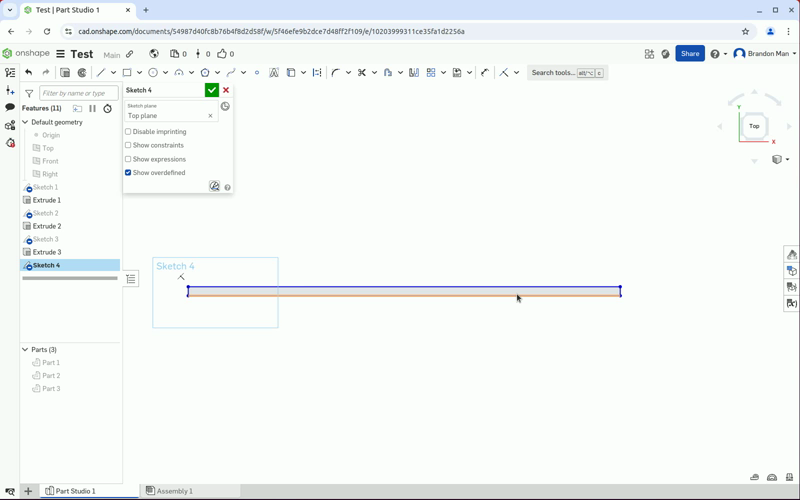
scroll(6)
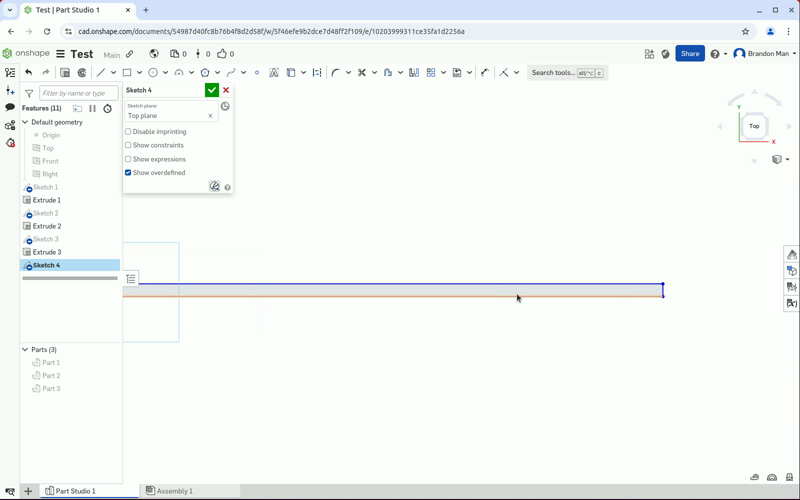
scroll(6)
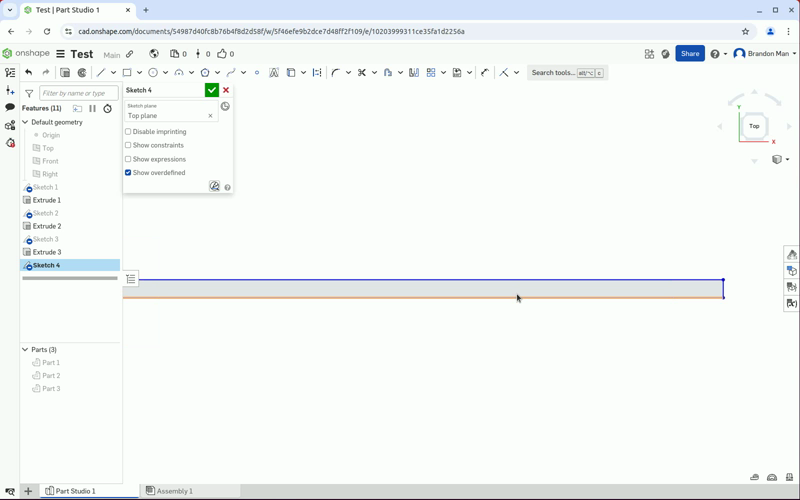
scroll(6)
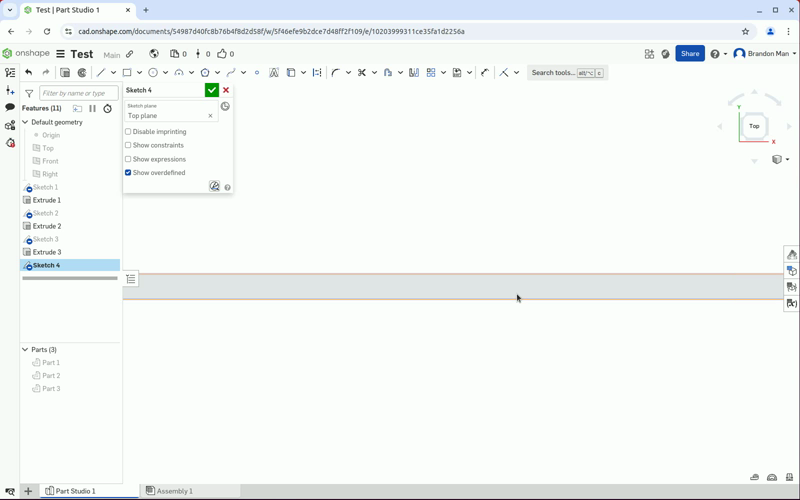
scroll(6)
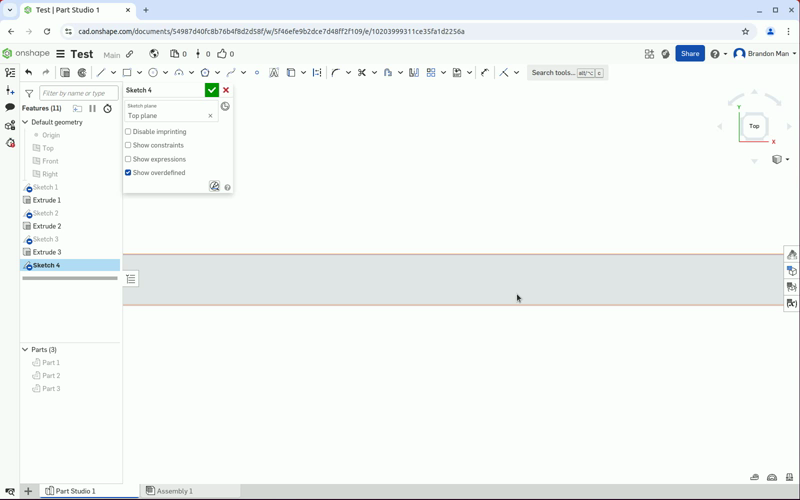
click(517, 293)
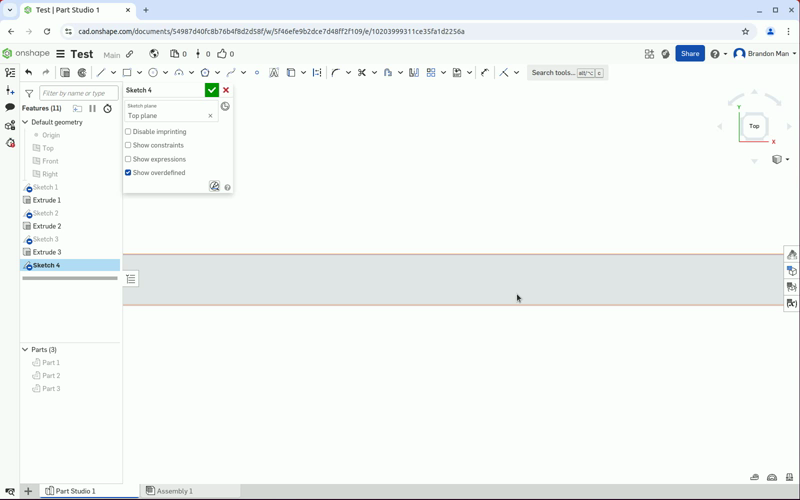
scroll(-6)
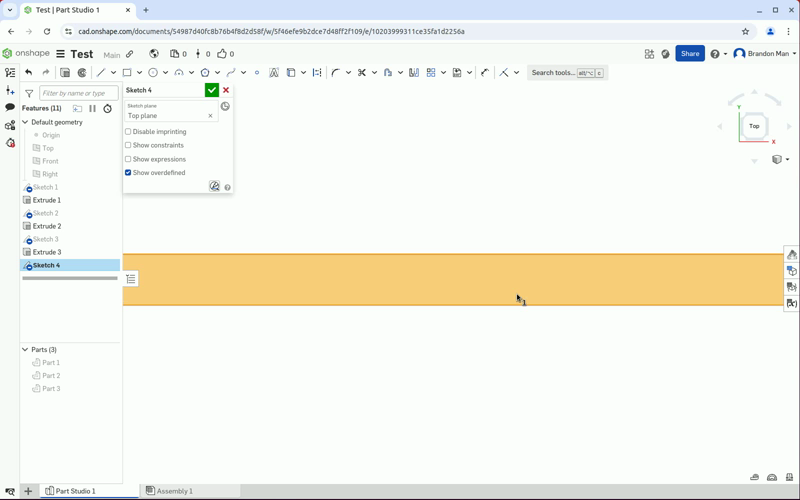
scroll(-6)
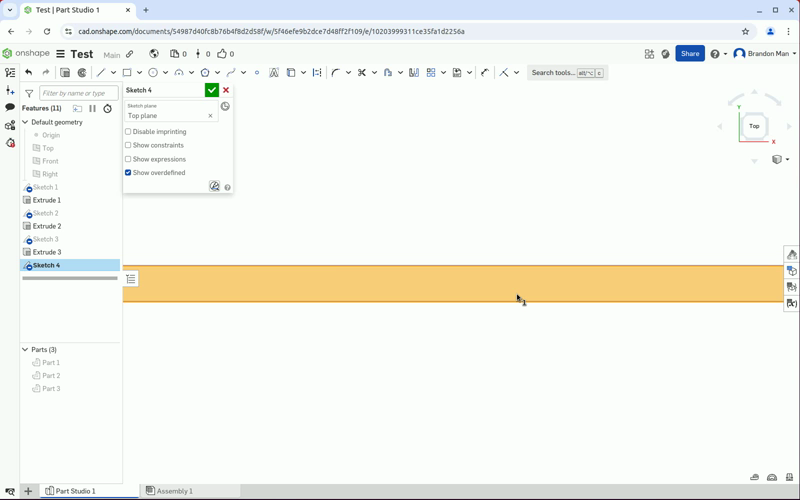
scroll(-6)
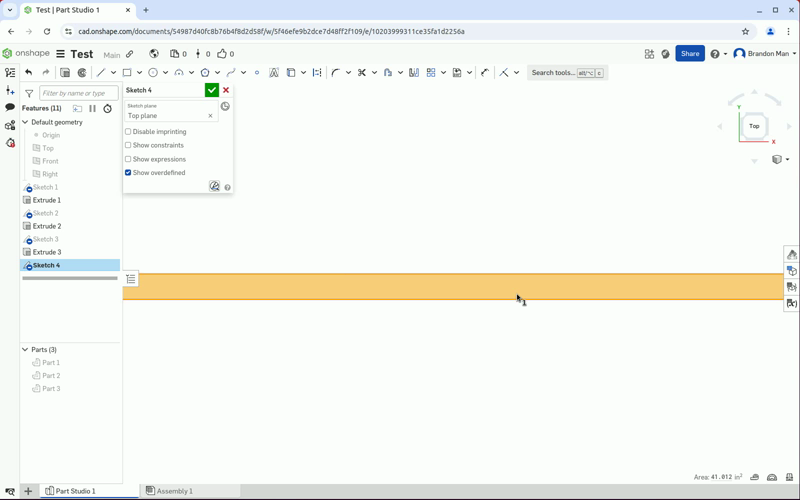
scroll(-6)
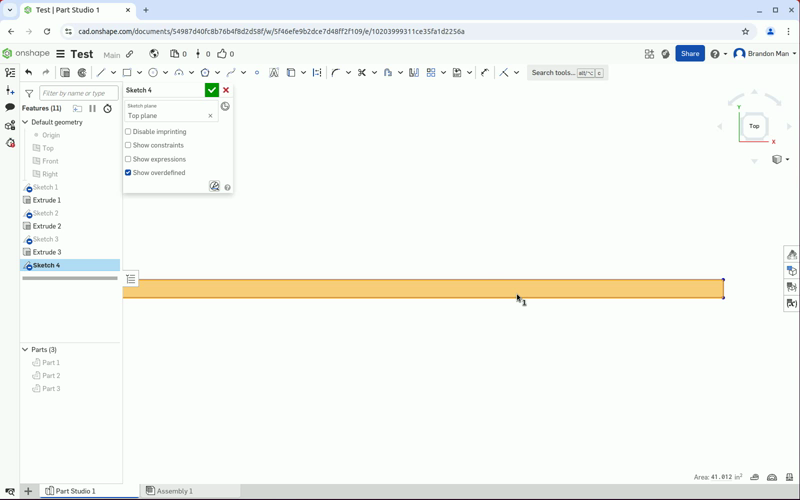
scroll(-6)
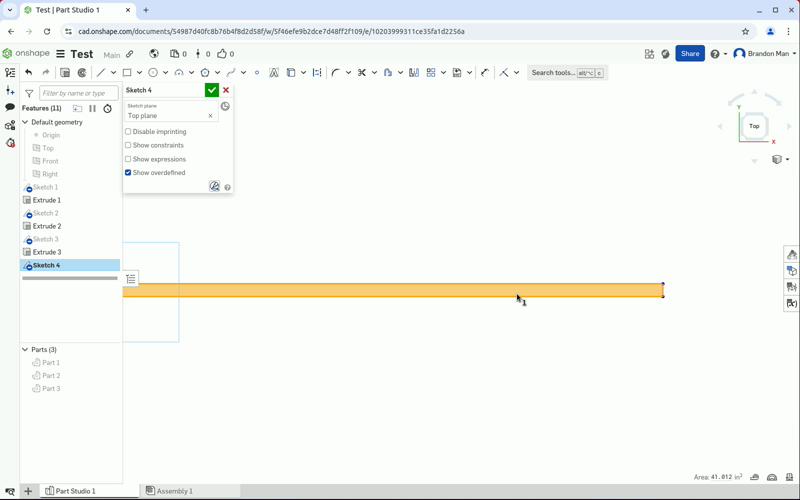
scroll(-6)
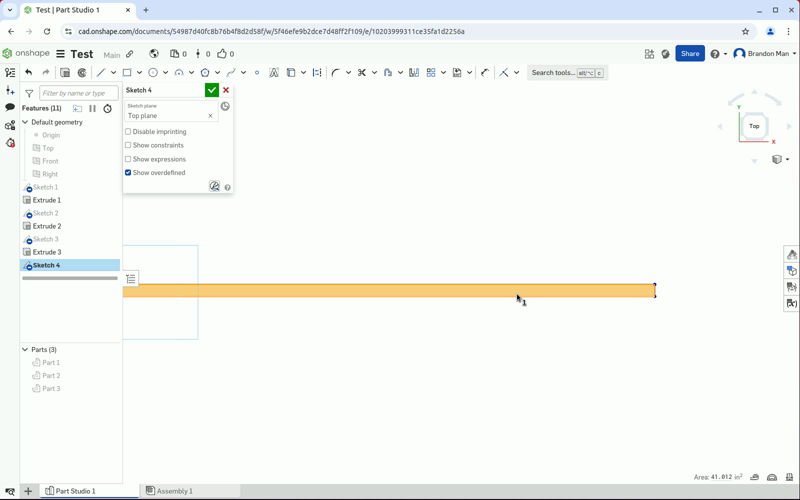
scroll(-6)
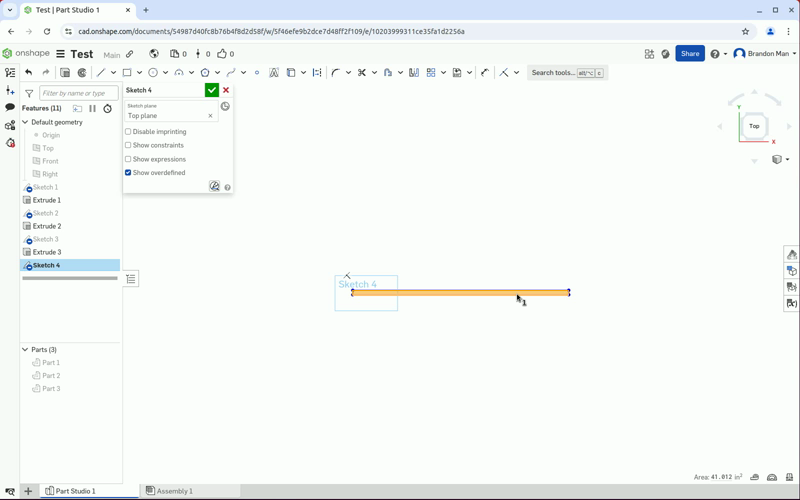
mouse_move(73, 352)
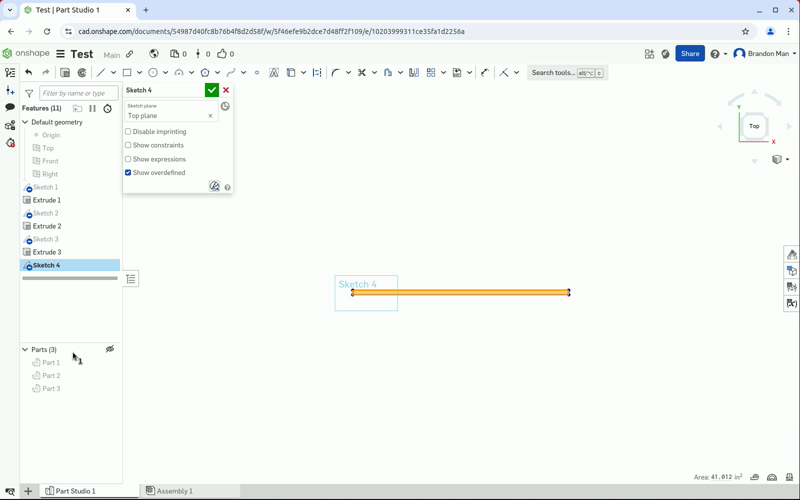
key(shift+y)
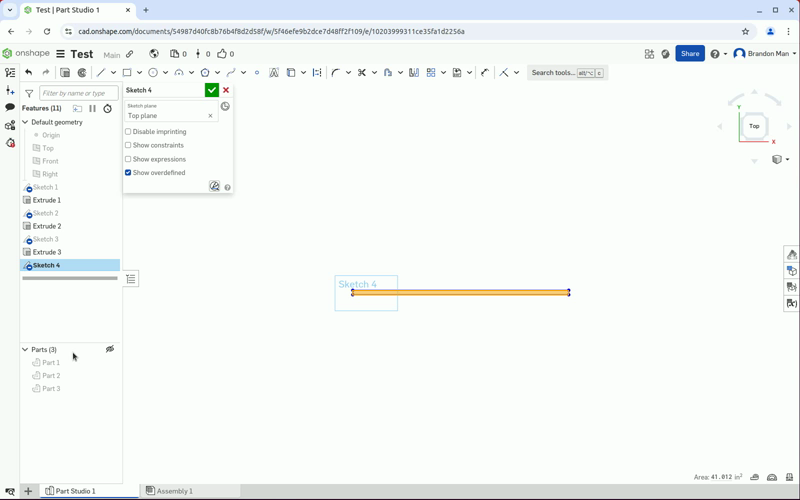
key(shift+e)
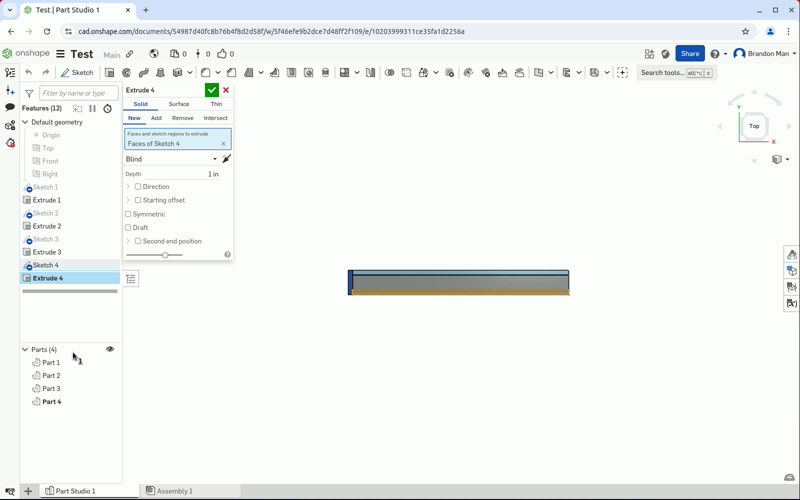
mouse_move(143, 106)
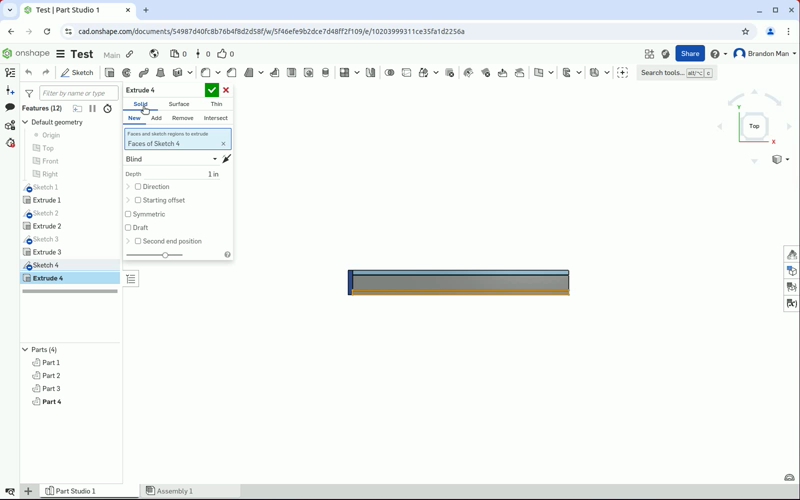
click(143, 106)
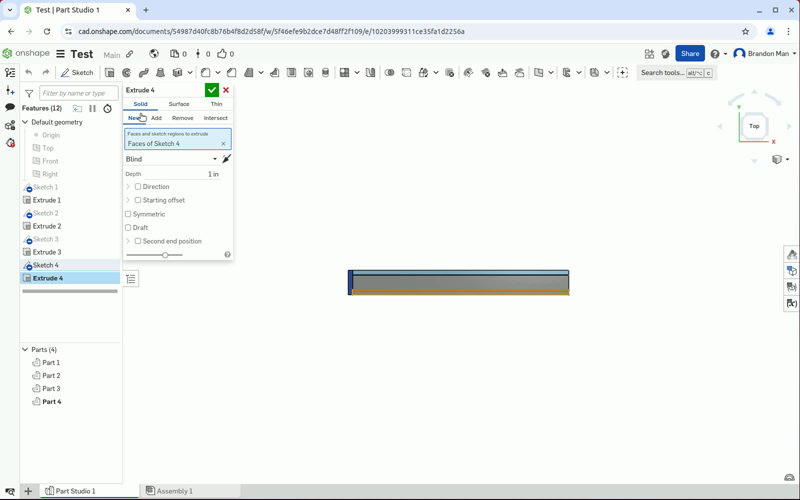
mouse_move(137, 120)
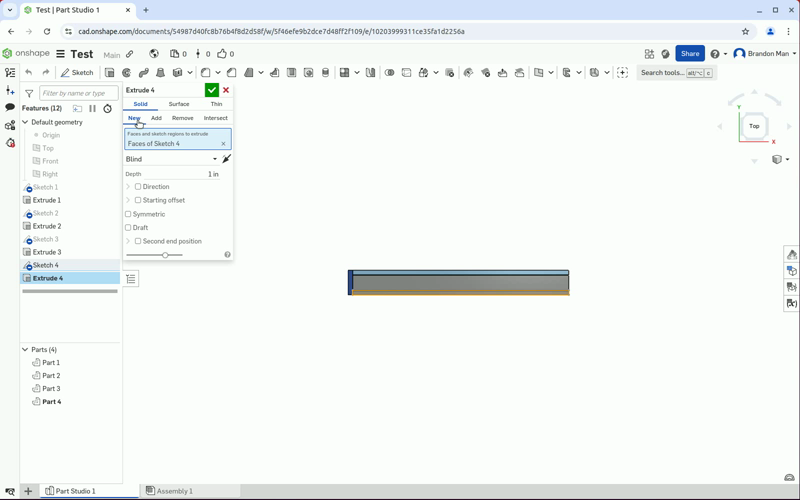
click(137, 120)
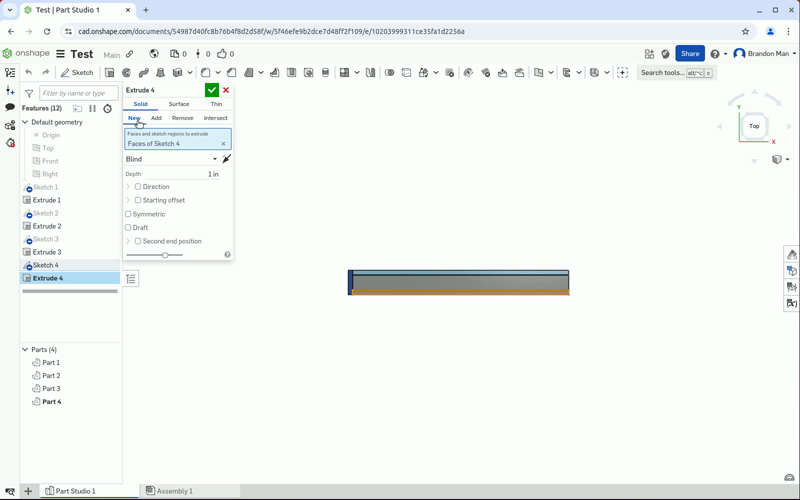
key(tab, 4)
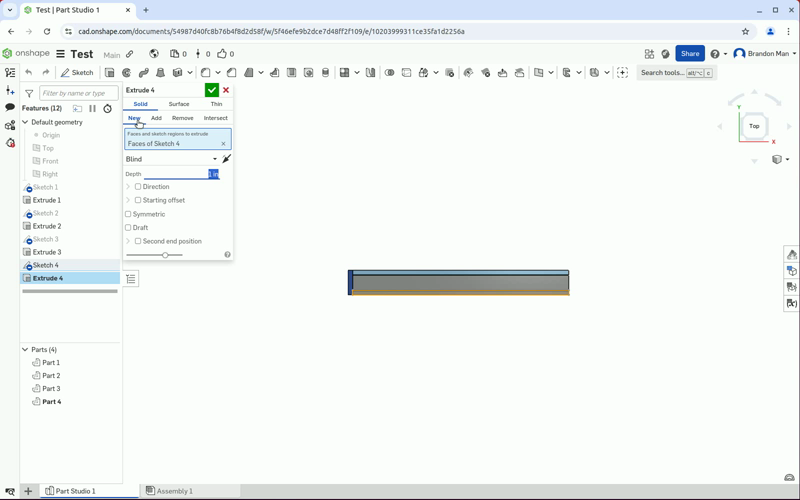
text(0.481)
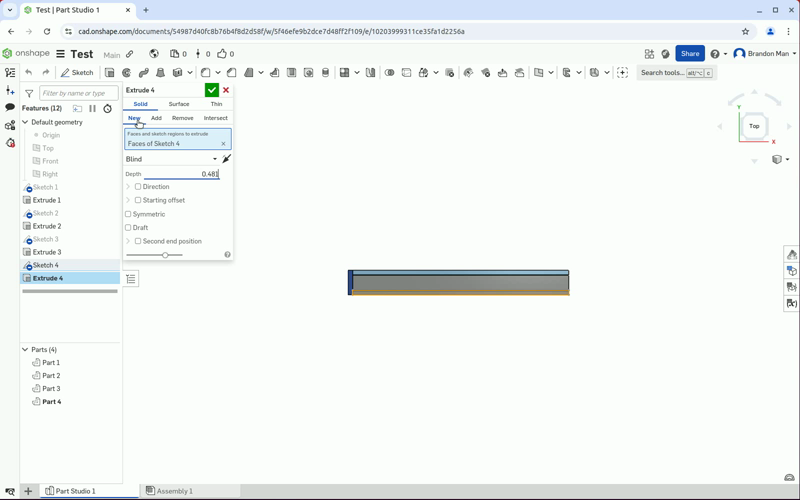
key(enter)
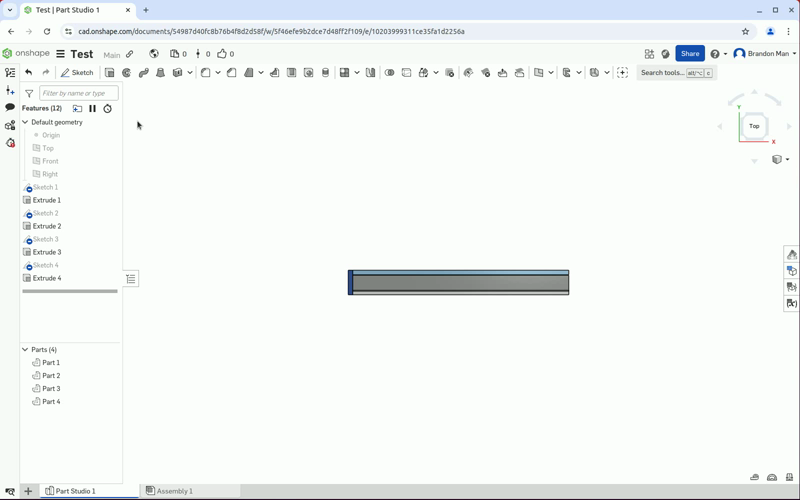
key(shift+h)
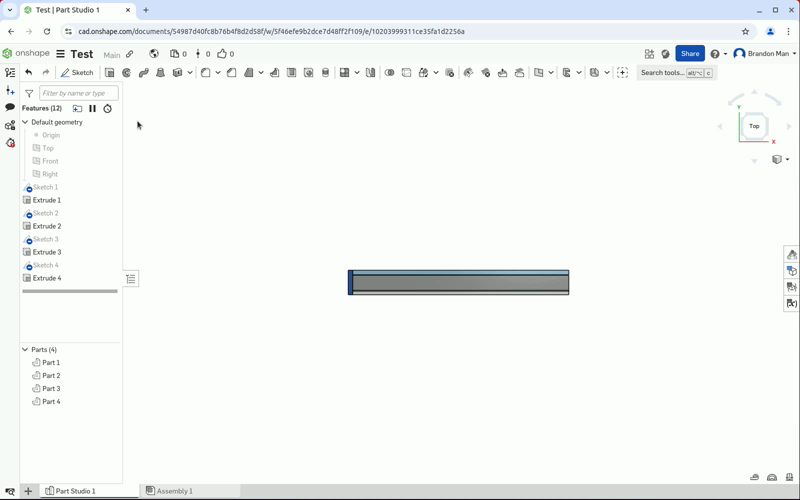
key(shift+h)
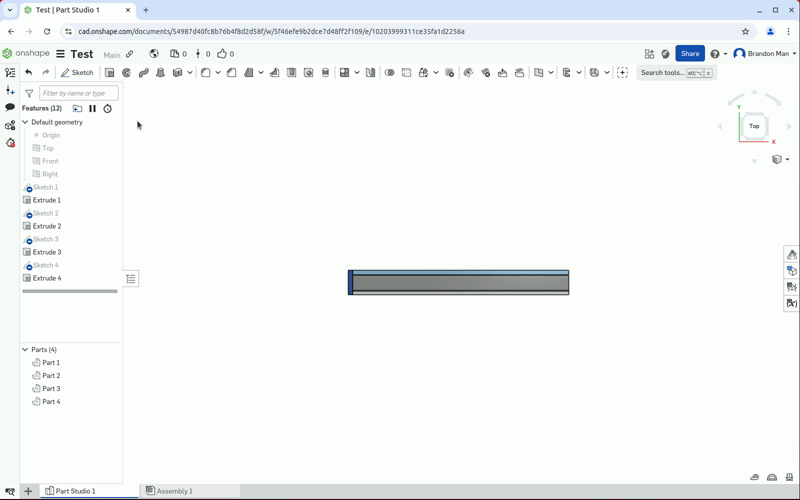
mouse_move(73, 189)
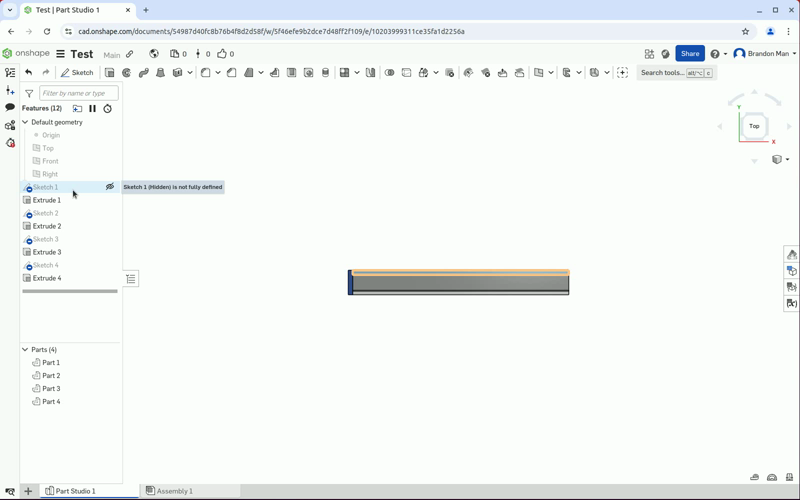
click(73, 189)
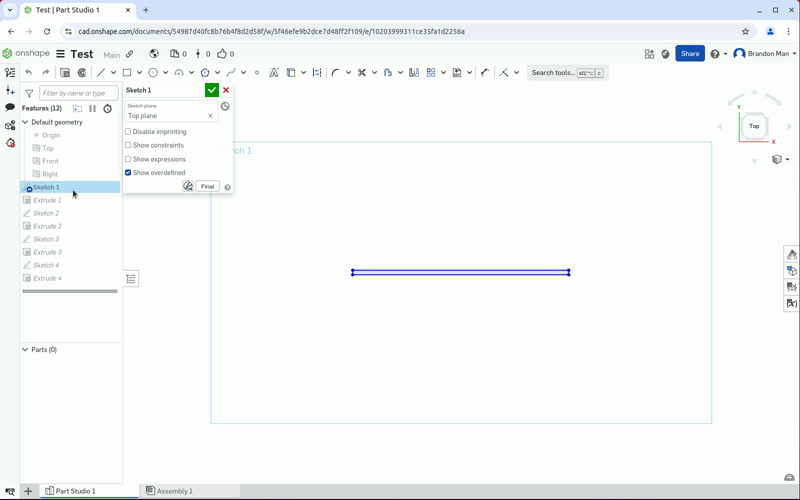
mouse_move(229, 92)
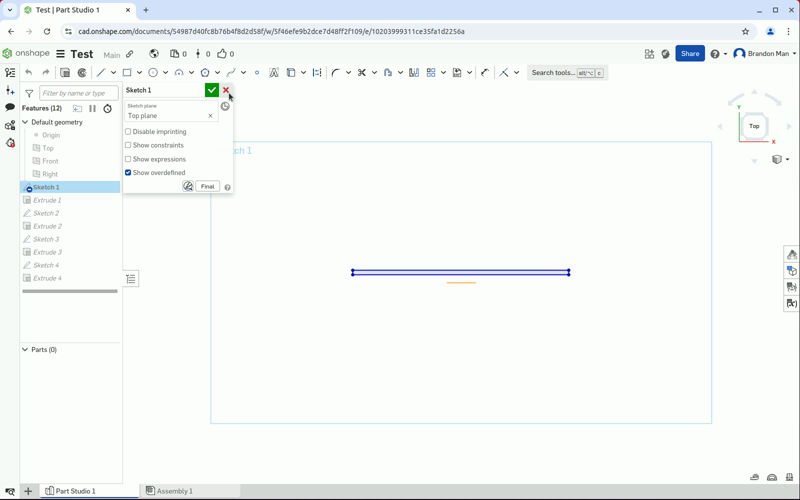
click(229, 92)
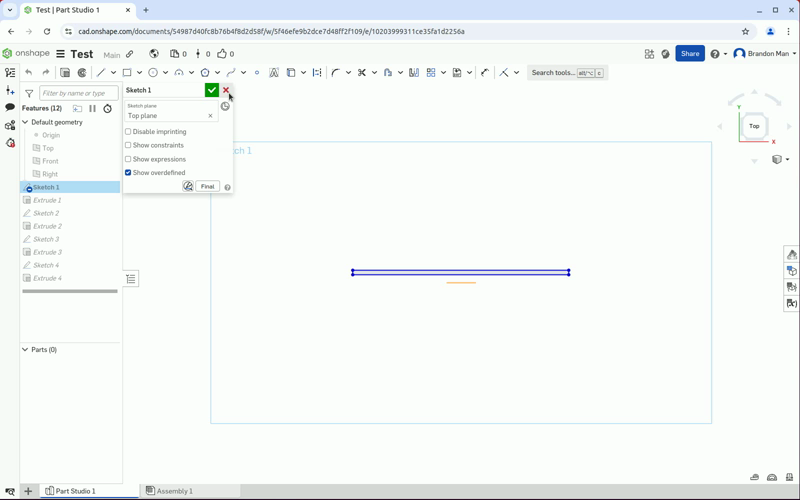
key(shift+s)
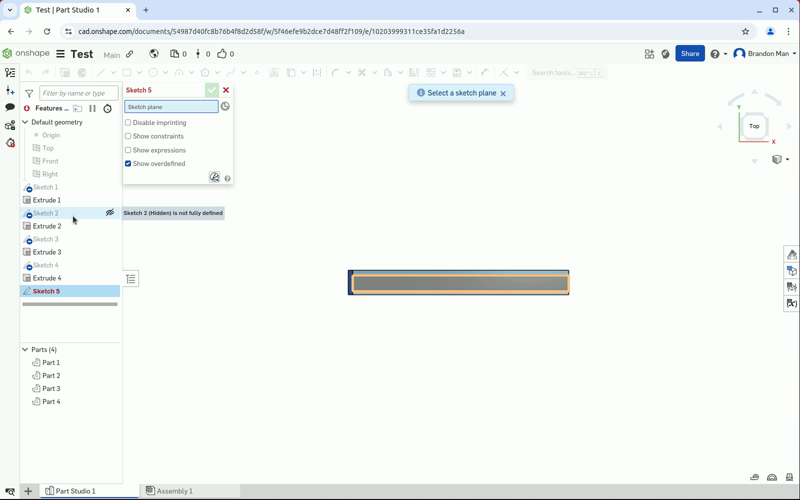
scroll(3)
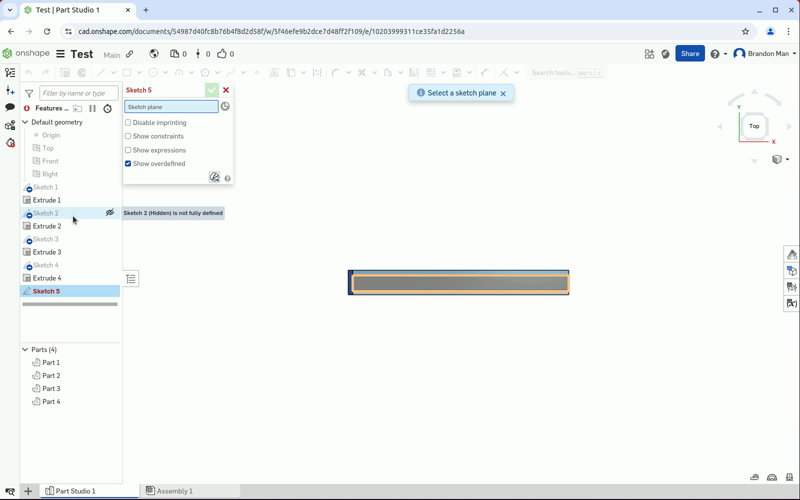
mouse_move(73, 150)
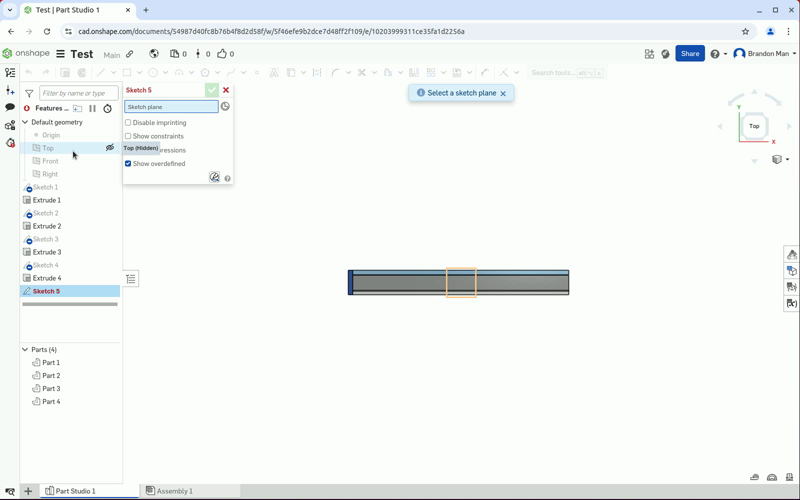
click(73, 150)
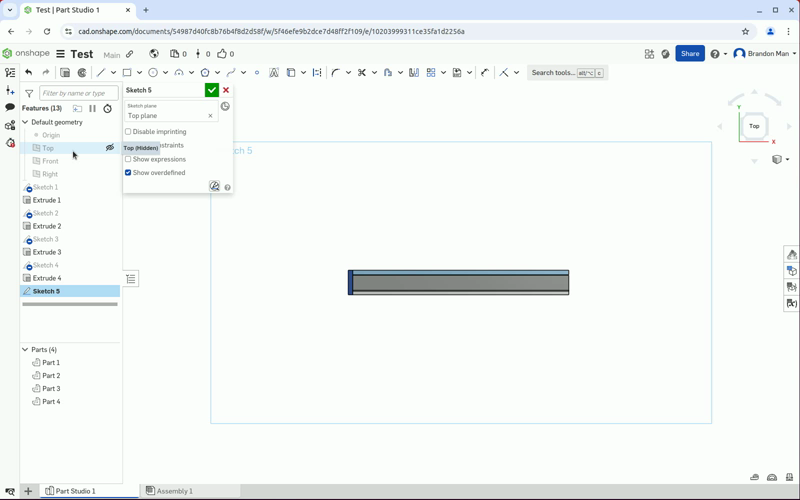
mouse_move(73, 352)
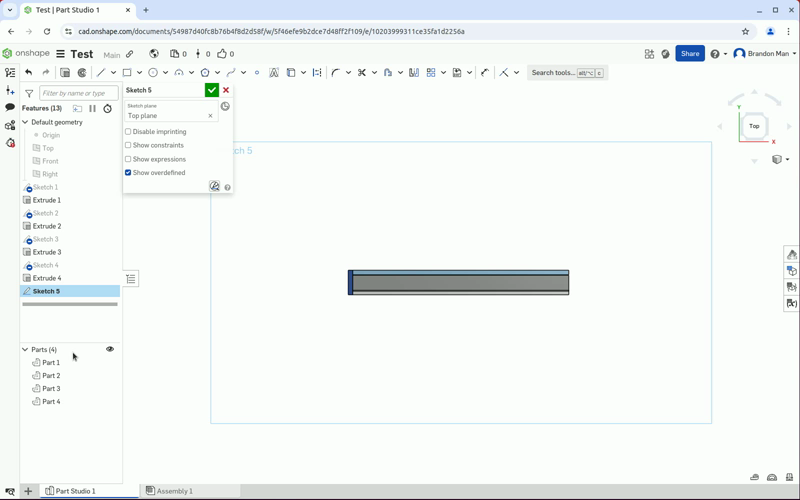
key(y)
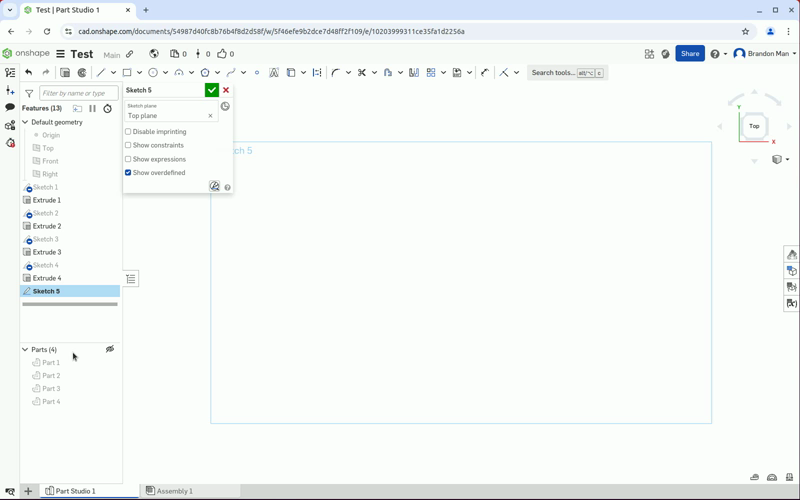
key(l)
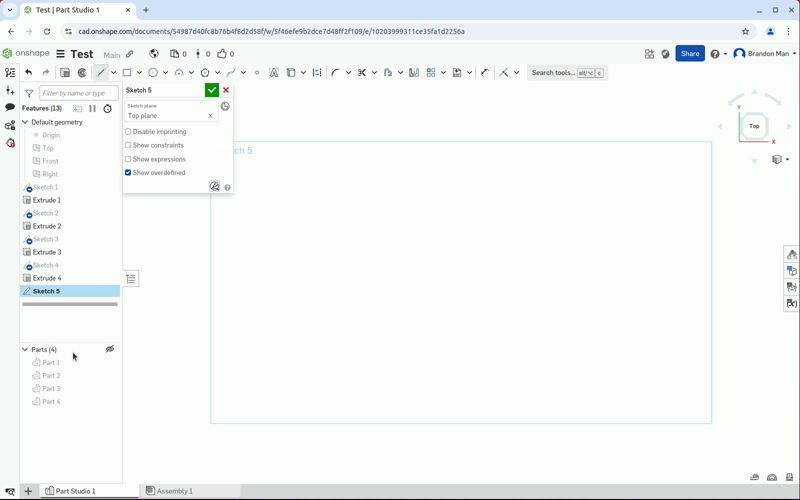
key_down(shift)
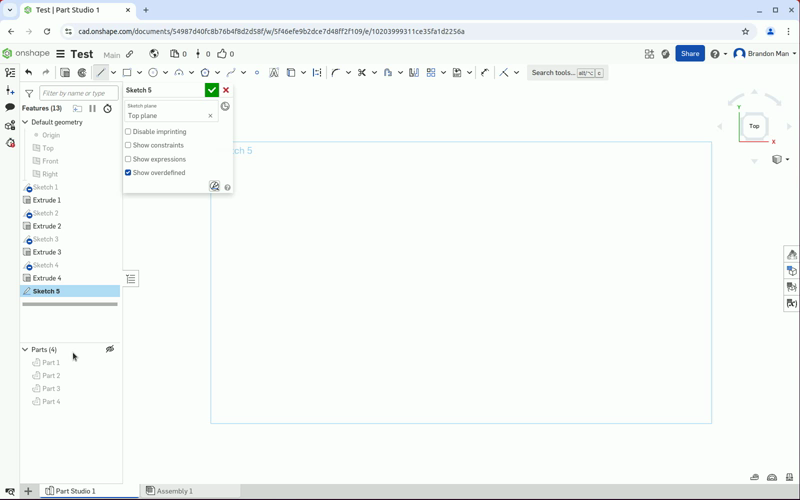
mouse_move(352, 274)
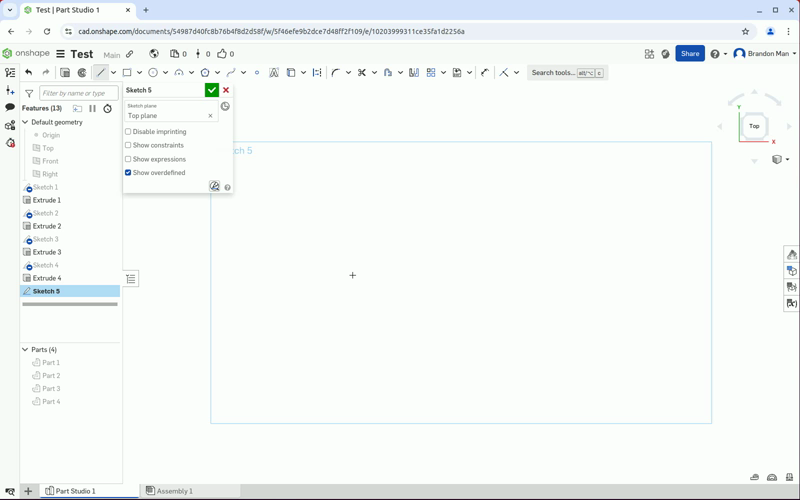
click(352, 274)
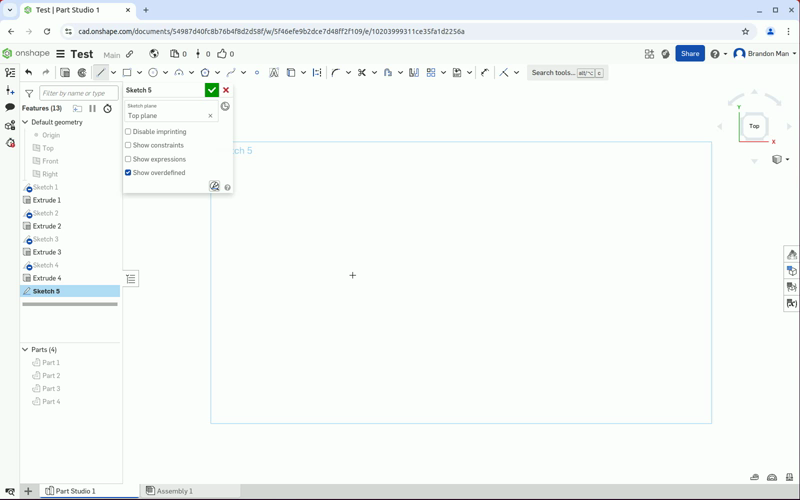
key_up(shift)
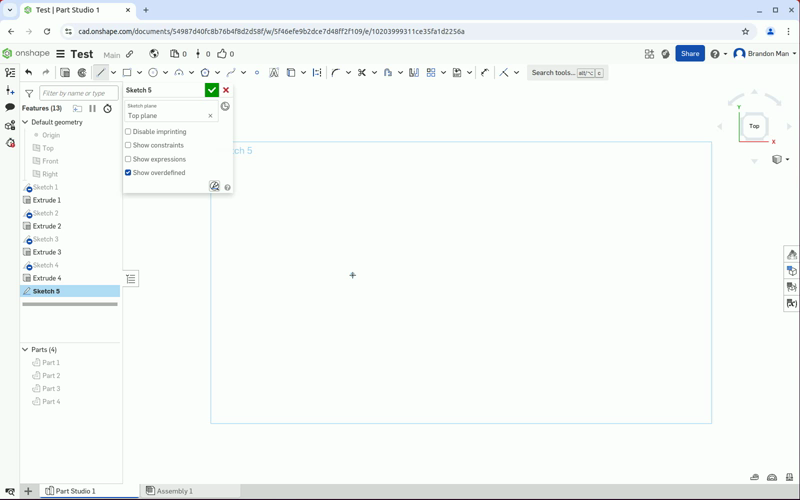
key_down(shift)
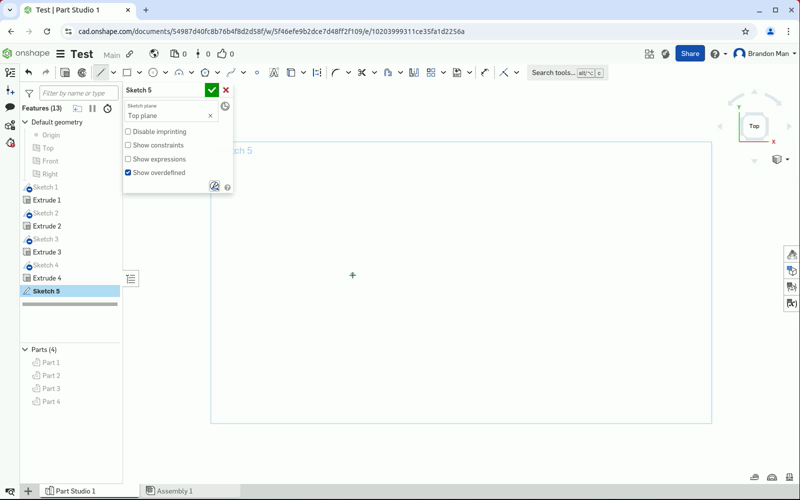
mouse_move(568, 274)
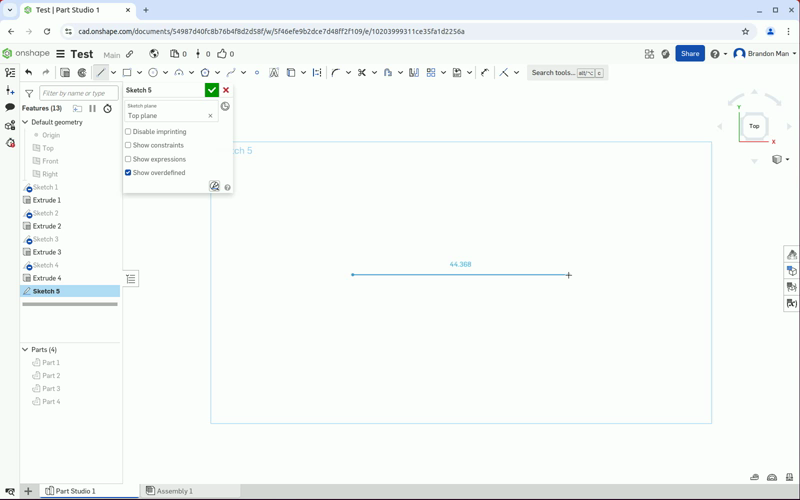
click(568, 274)
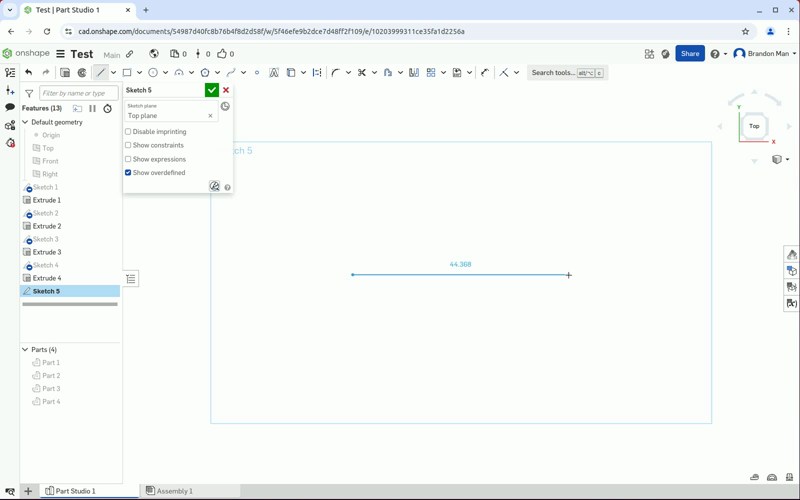
key_up(shift)
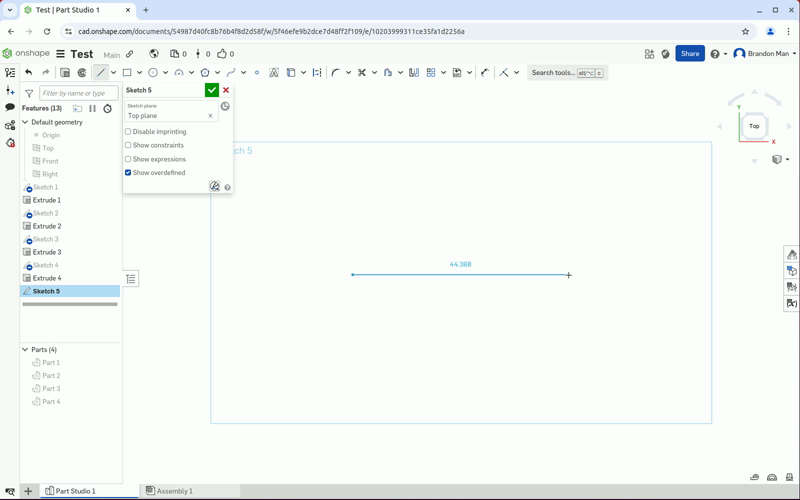
key_down(shift)
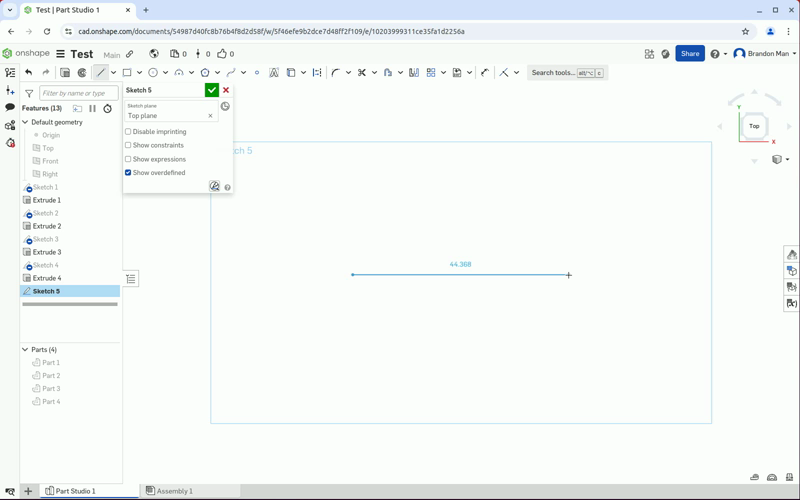
mouse_move(589, 274)
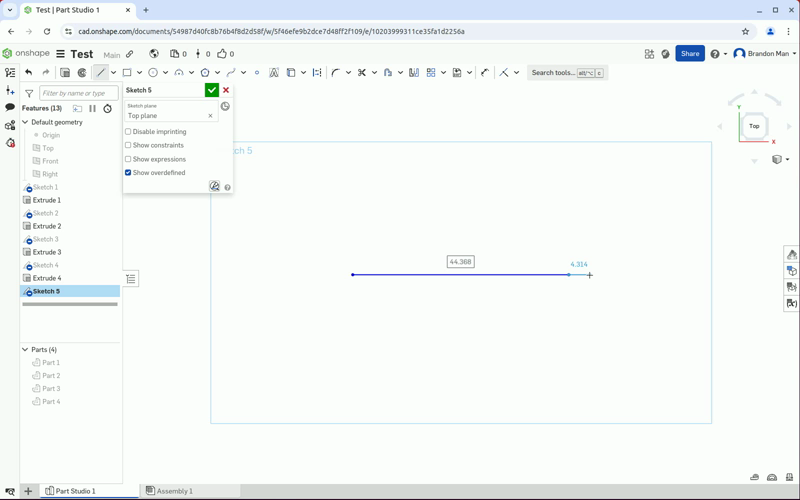
mouse_move(568, 270)
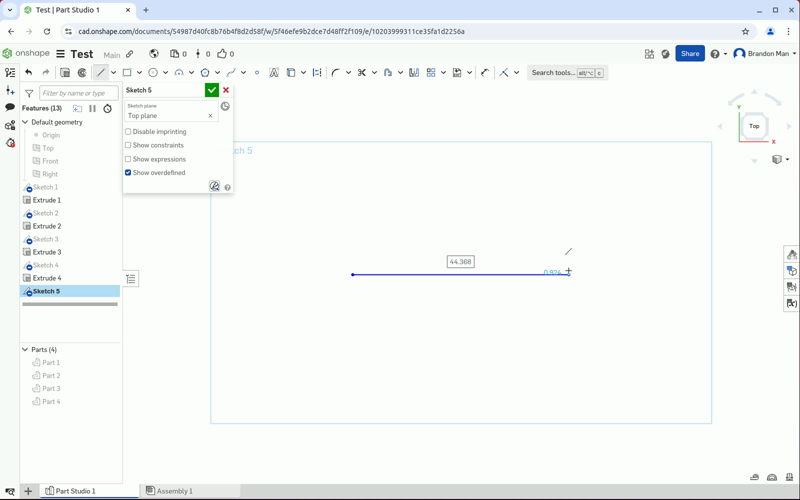
scroll(6)
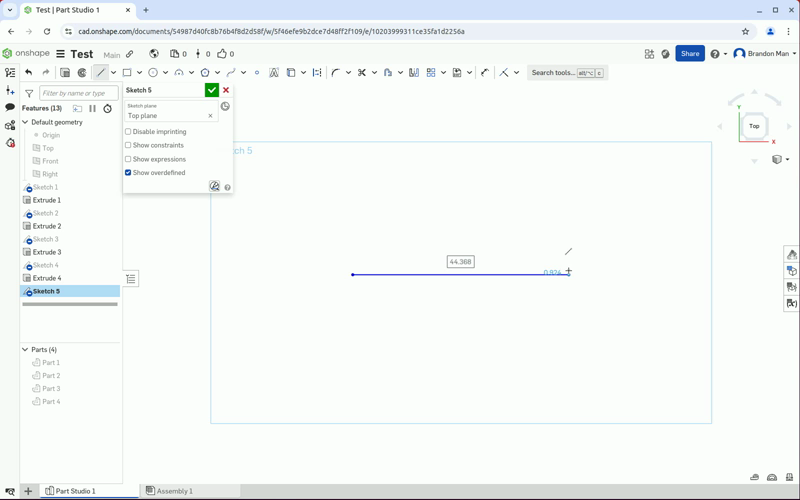
scroll(6)
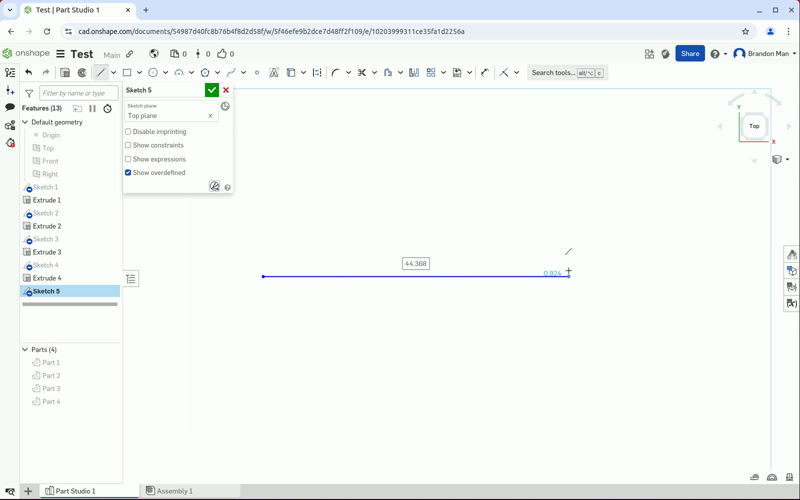
scroll(6)
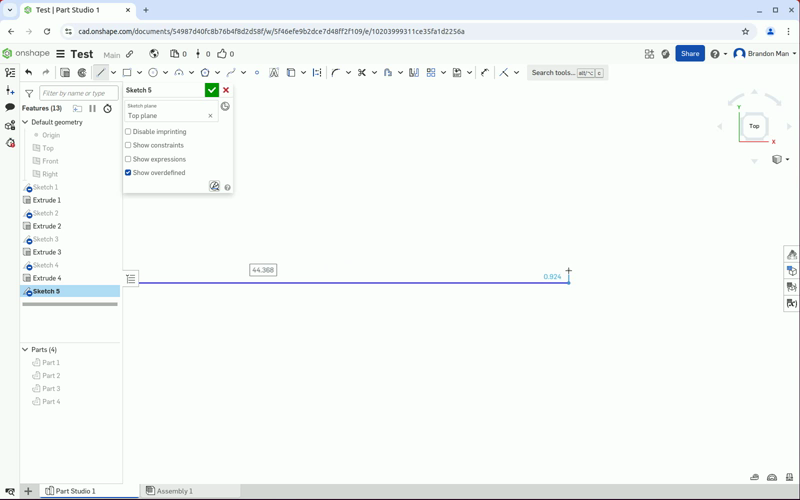
scroll(6)
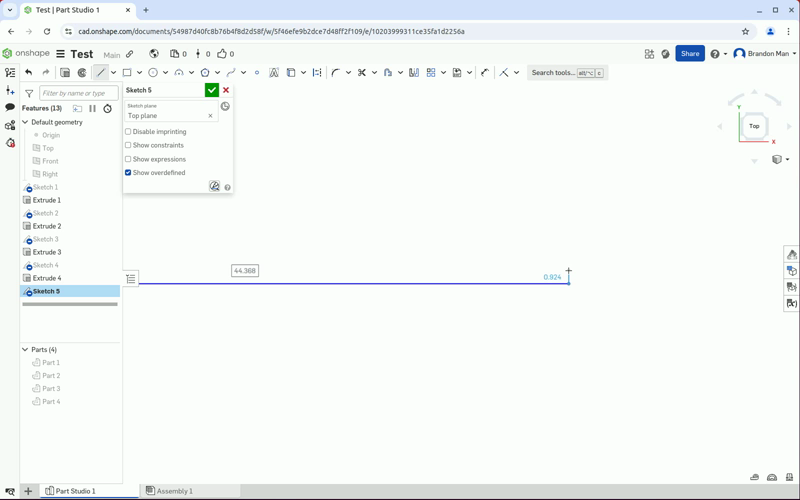
scroll(6)
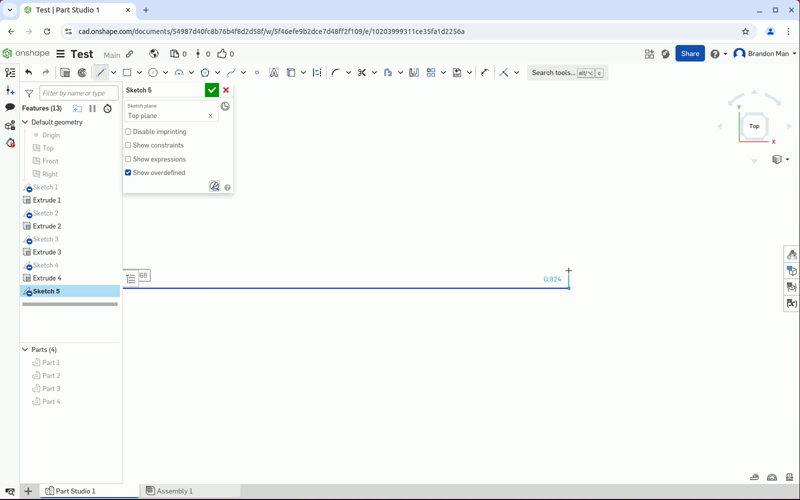
scroll(6)
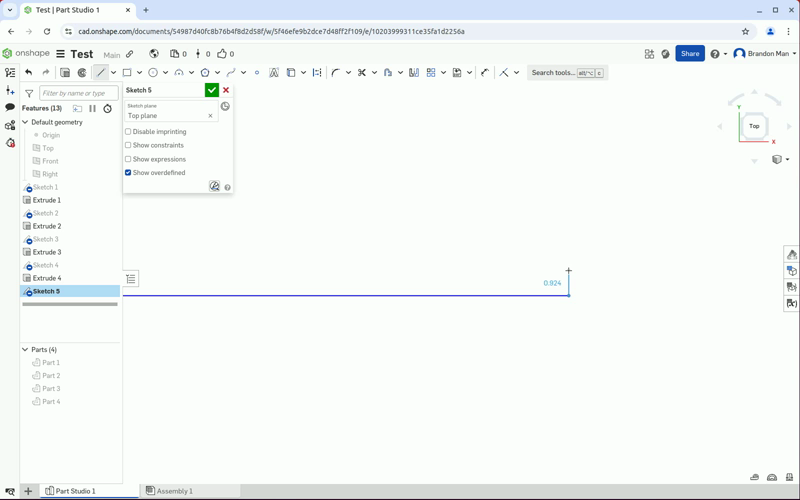
scroll(6)
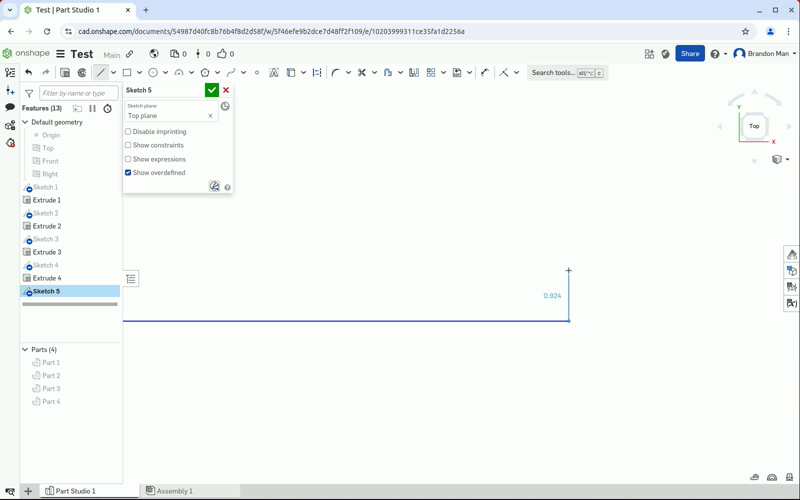
click(568, 270)
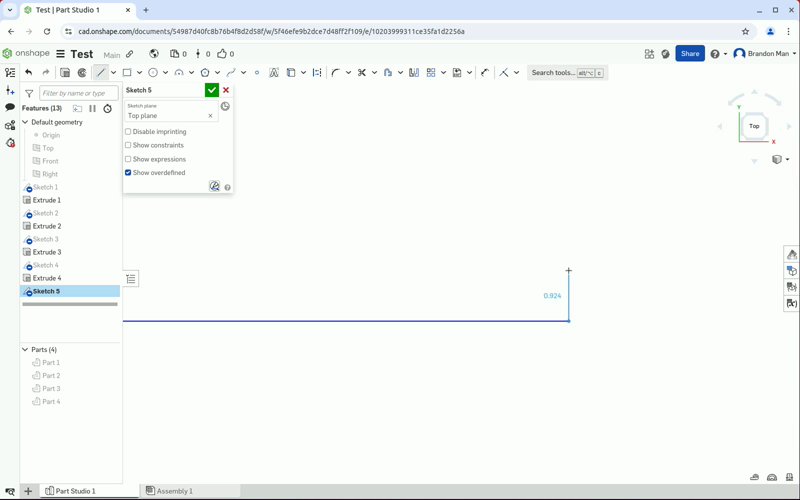
scroll(-6)
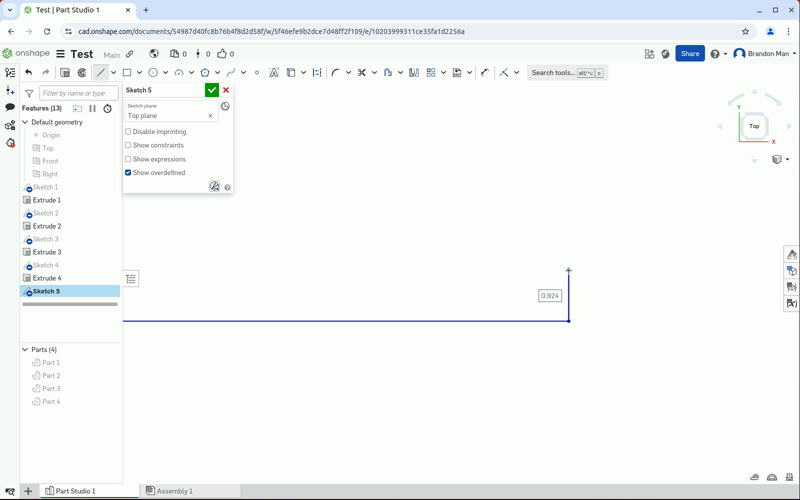
scroll(-6)
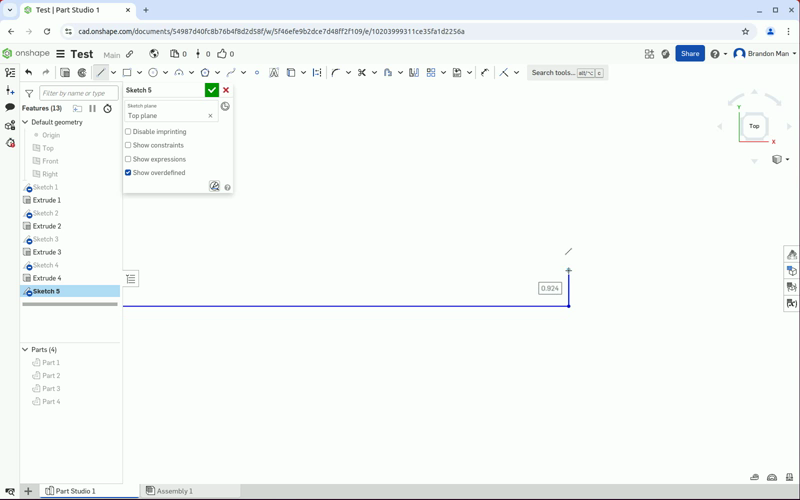
scroll(-6)
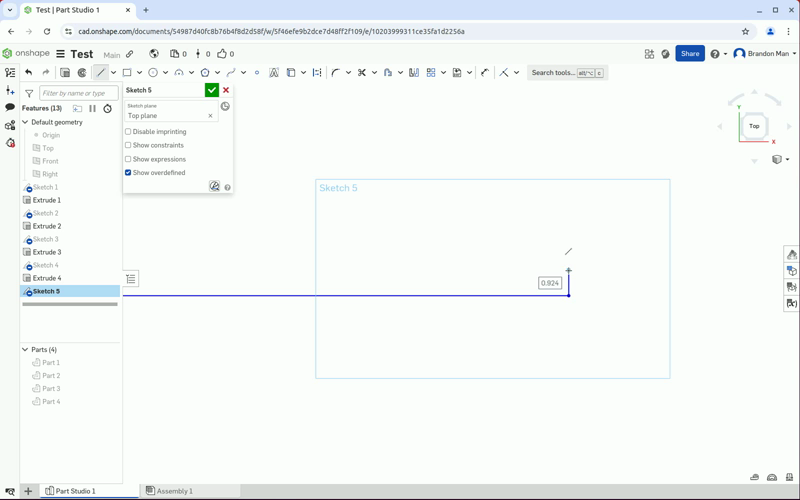
scroll(-6)
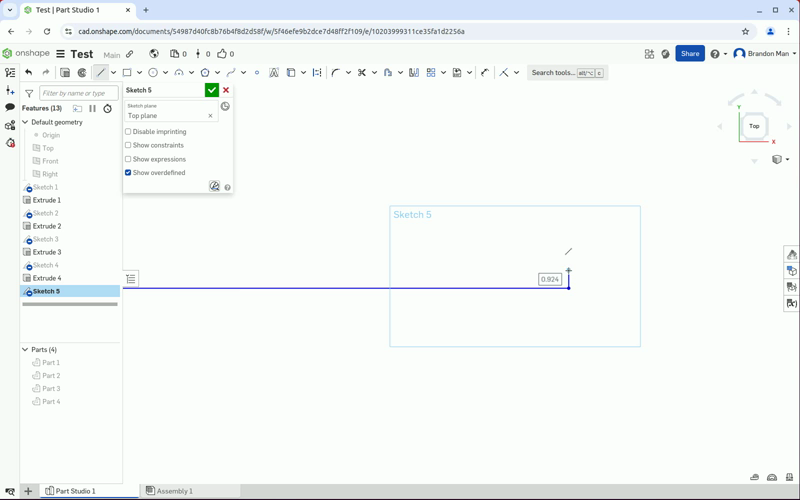
scroll(-6)
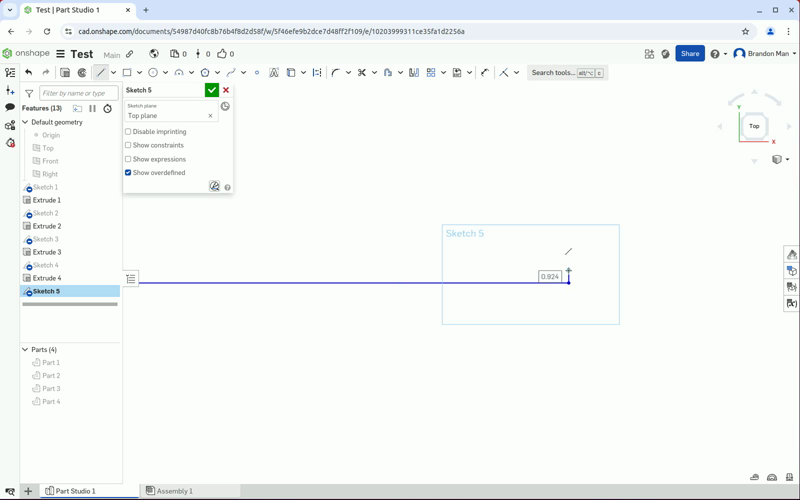
scroll(-6)
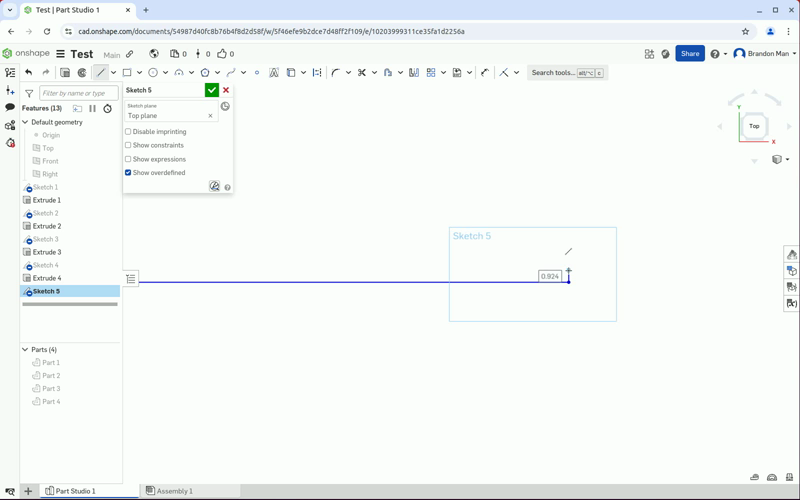
scroll(-6)
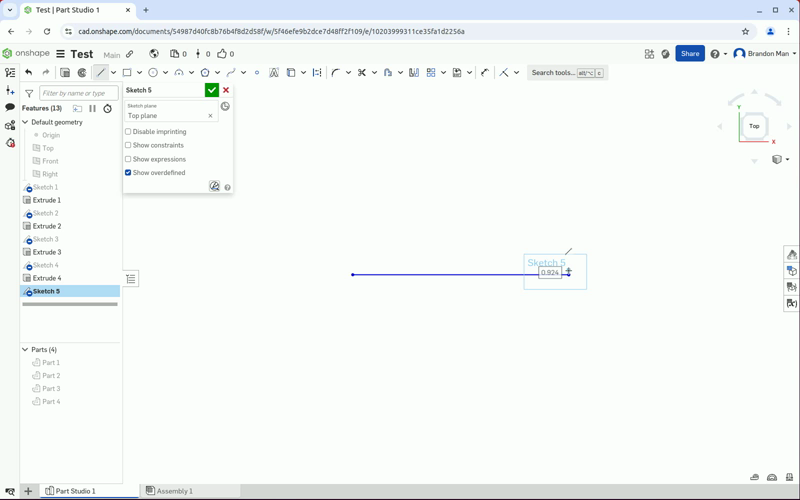
key_up(shift)
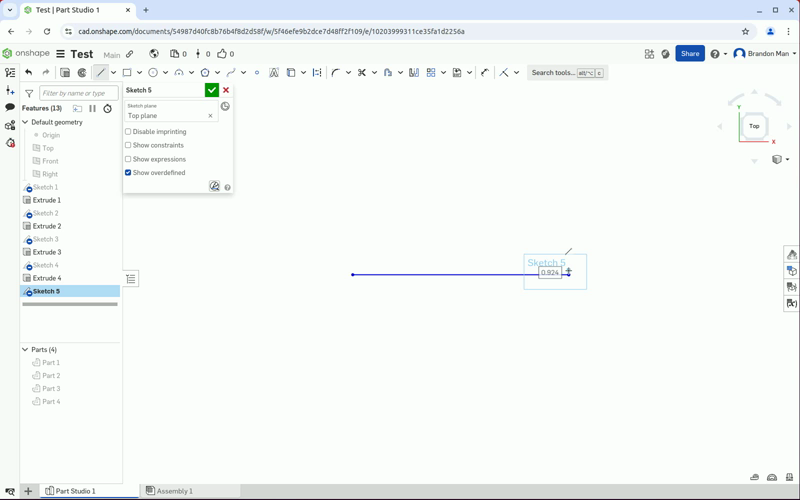
key_down(shift)
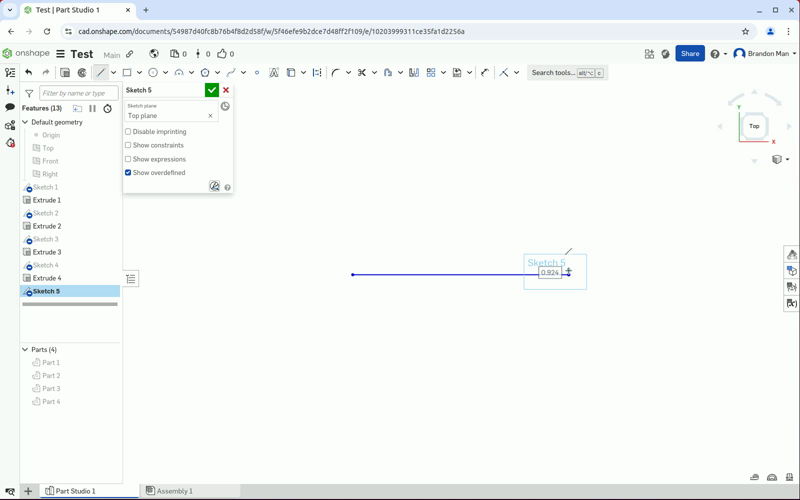
mouse_move(352, 270)
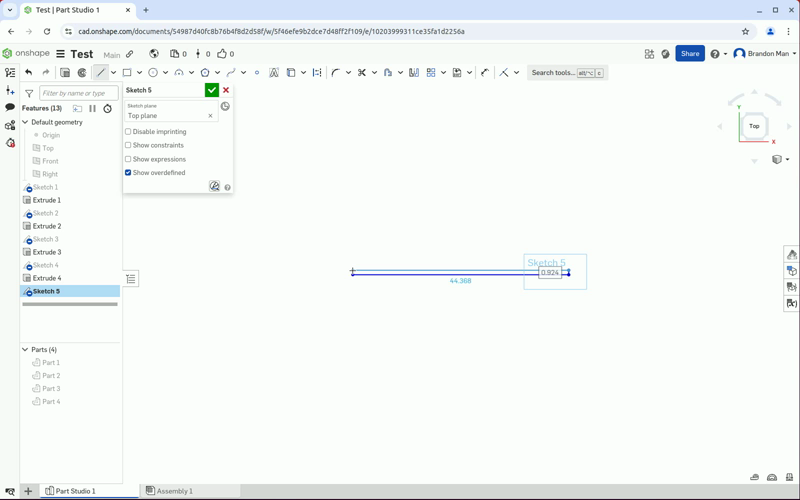
scroll(6)
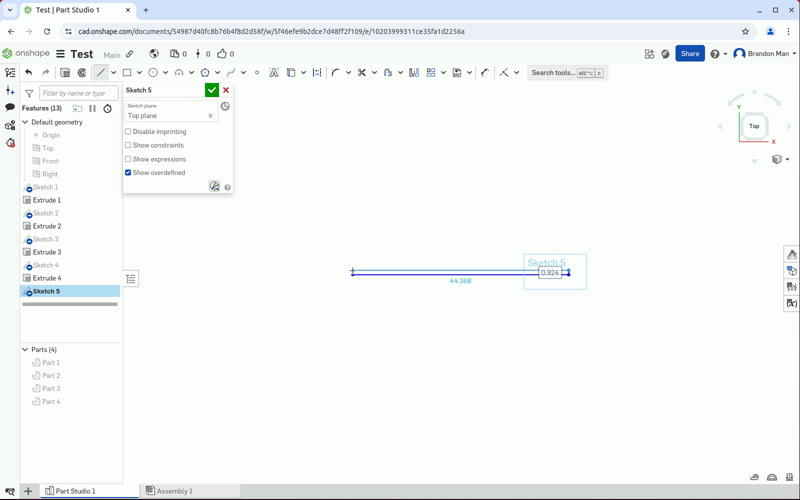
scroll(6)
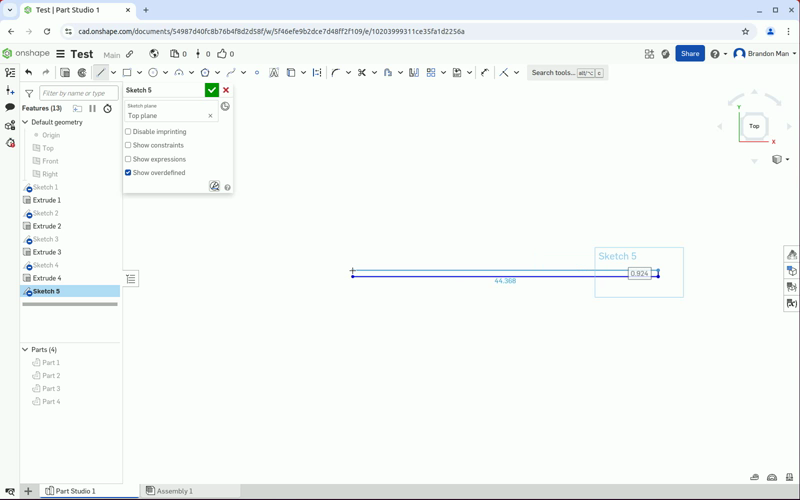
scroll(6)
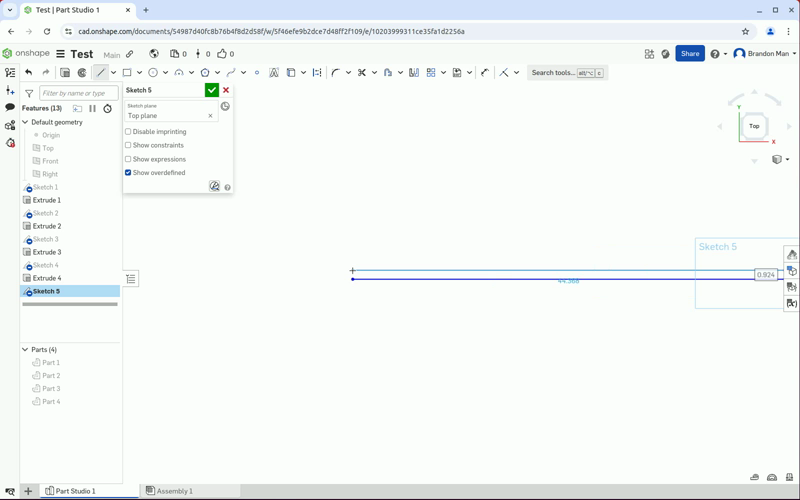
scroll(6)
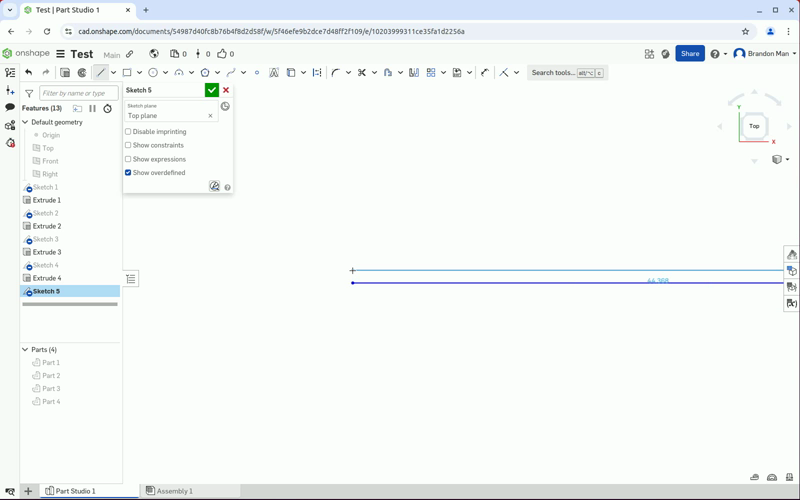
scroll(6)
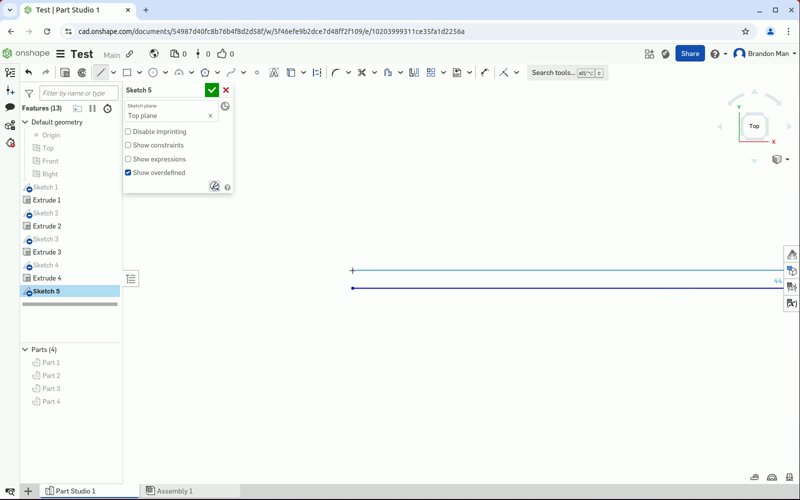
scroll(6)
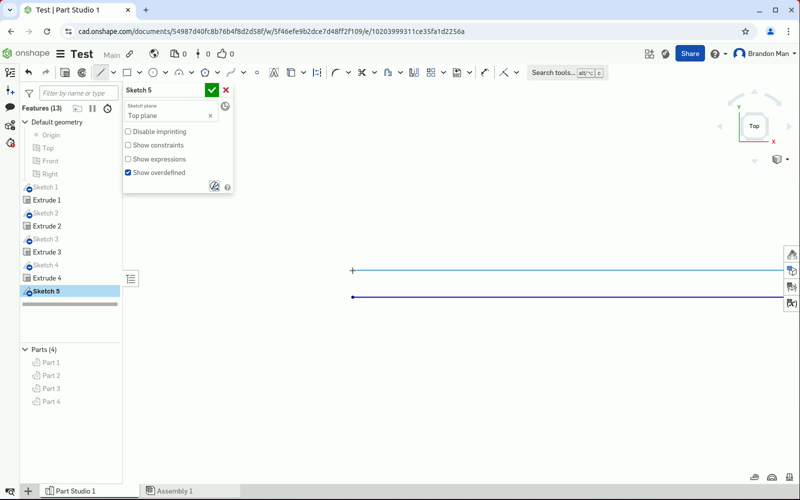
scroll(6)
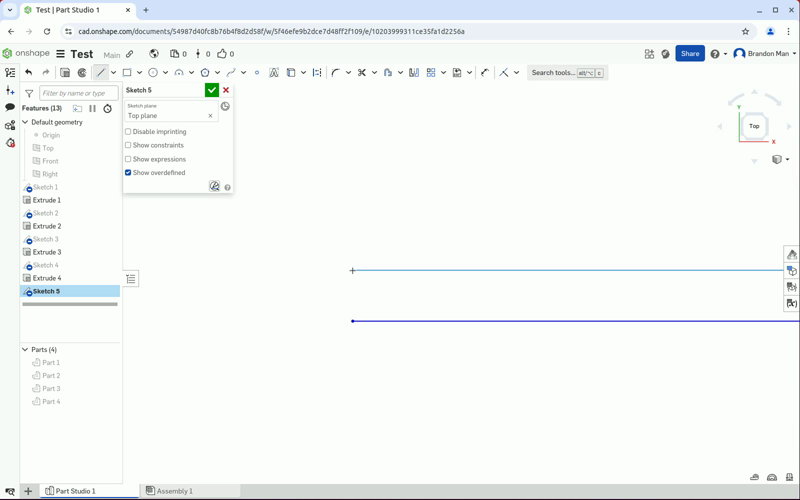
click(352, 270)
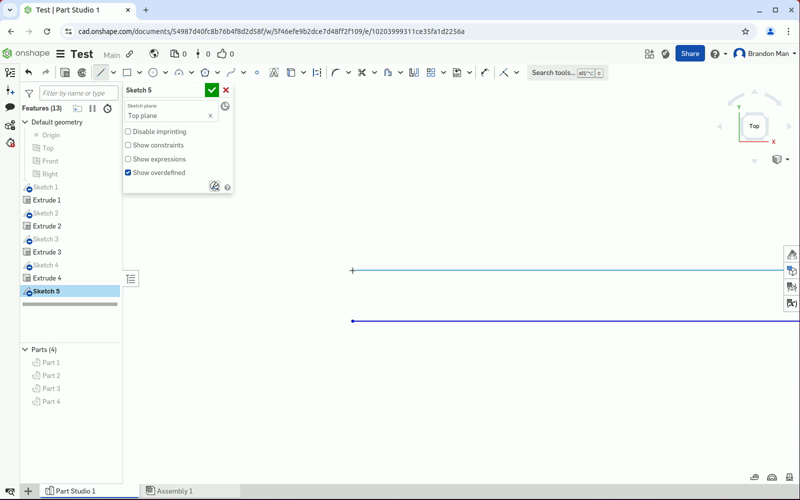
scroll(-6)
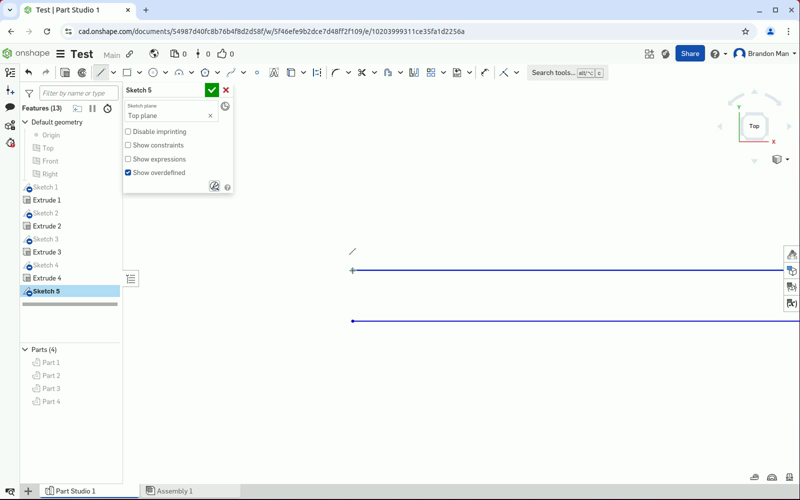
scroll(-6)
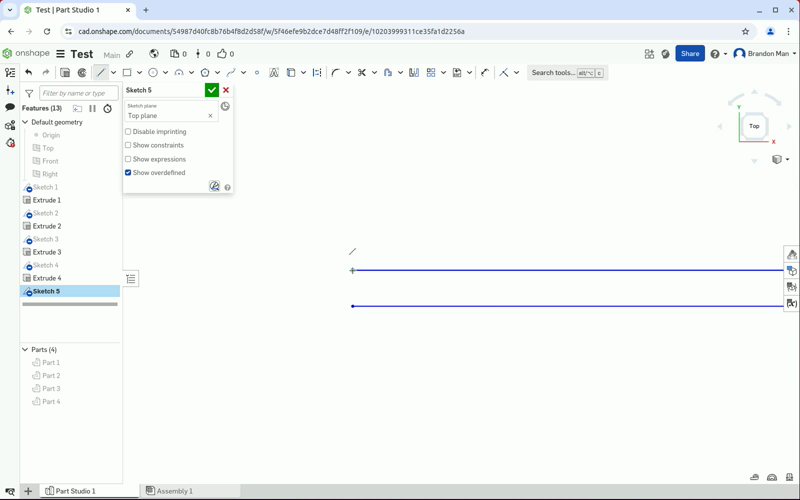
scroll(-6)
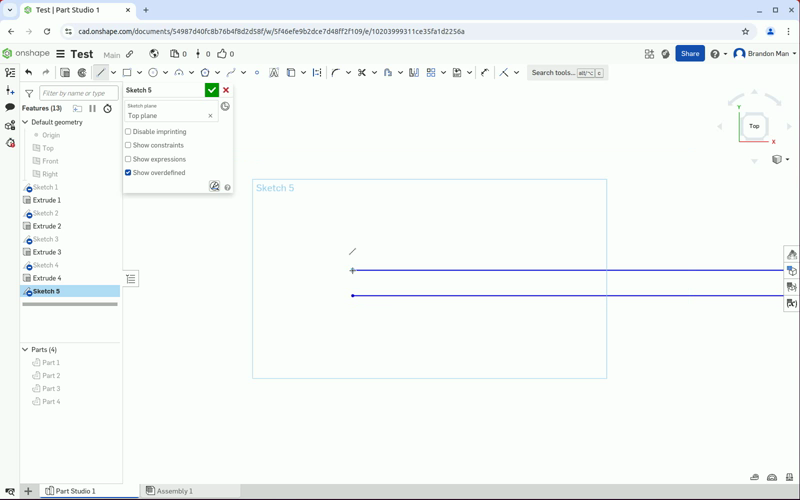
scroll(-6)
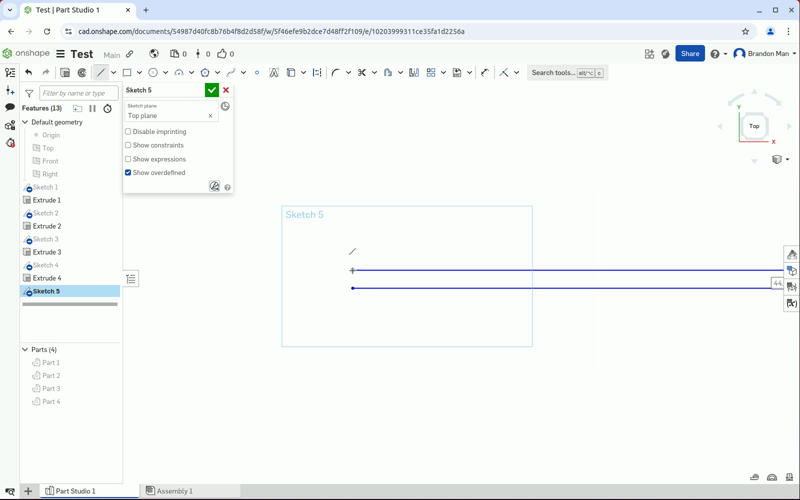
scroll(-6)
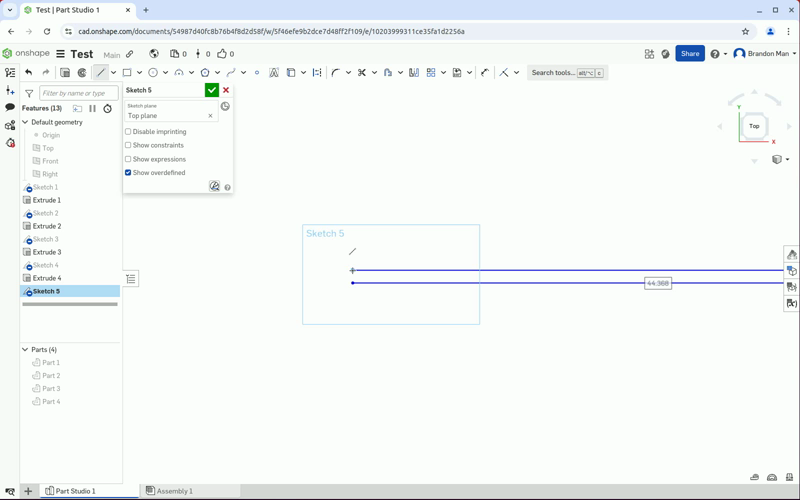
scroll(-6)
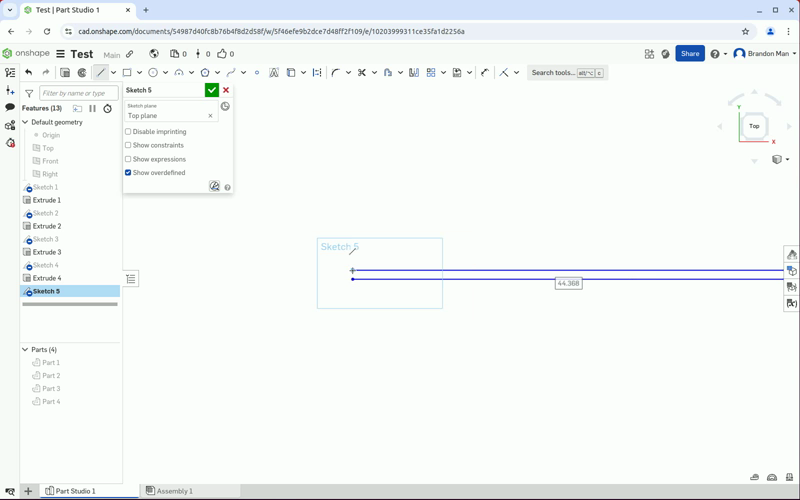
scroll(-6)
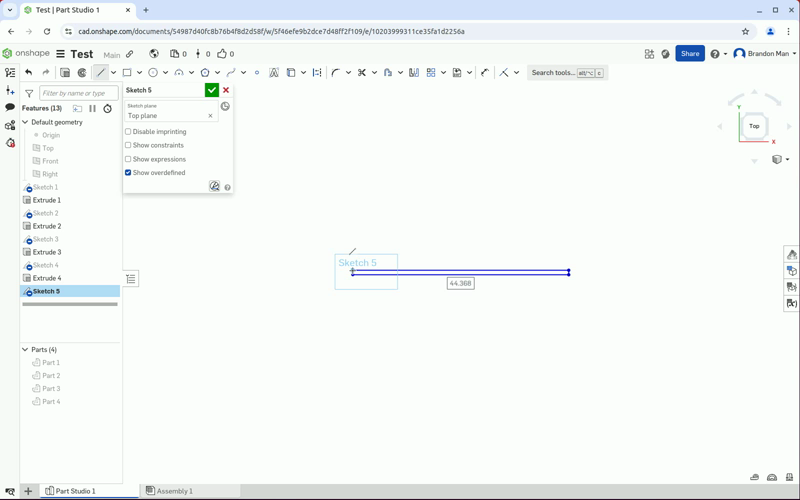
key_up(shift)
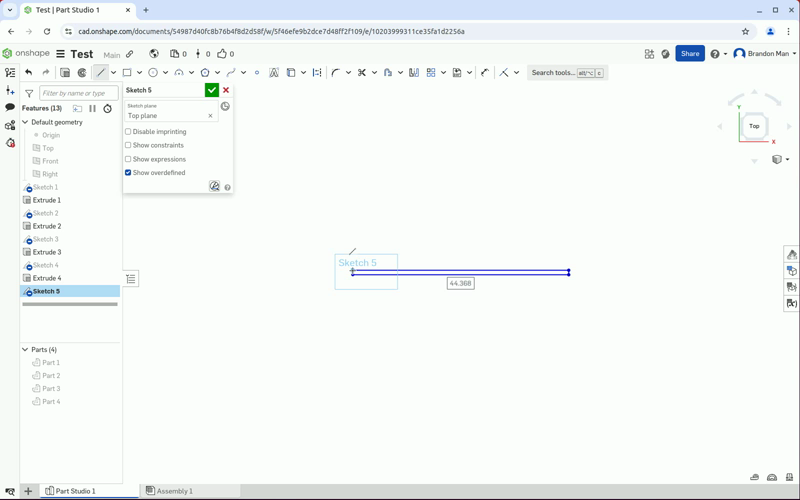
mouse_move(382, 270)
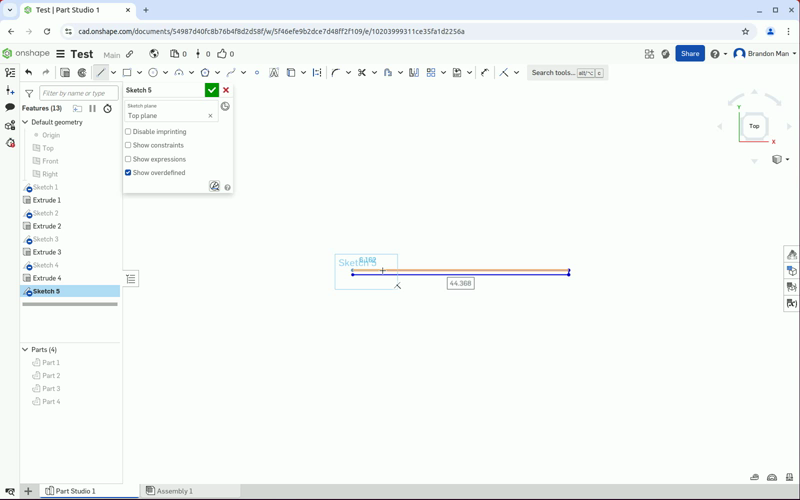
key_down(shift)
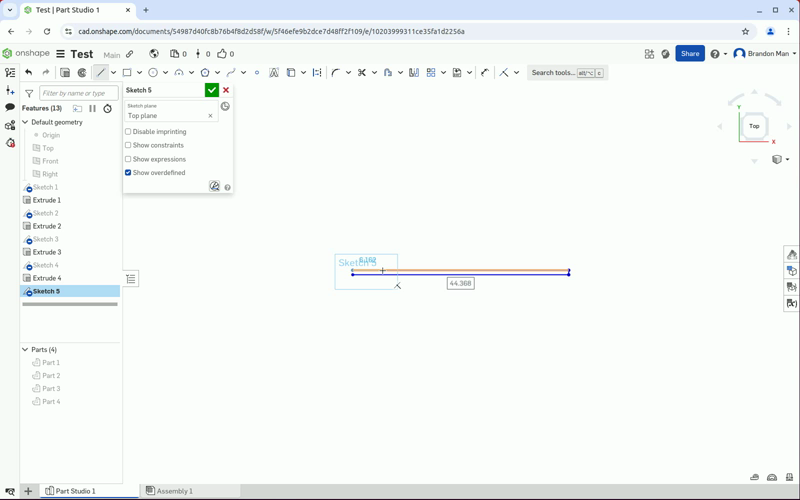
mouse_move(352, 274)
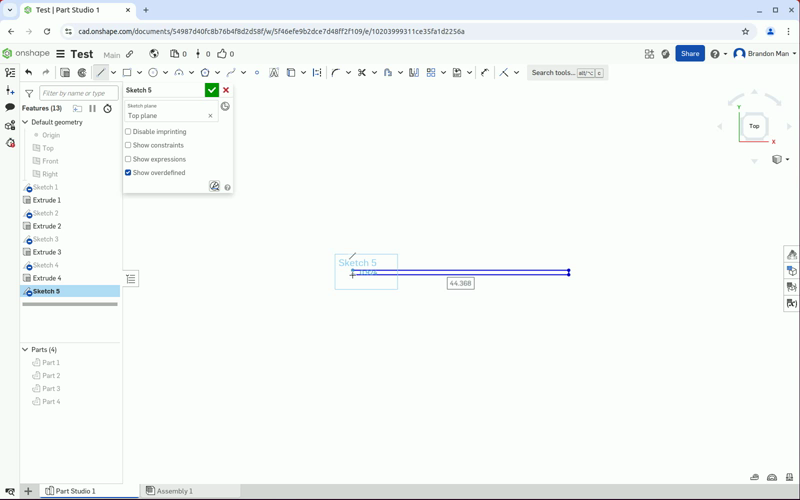
scroll(6)
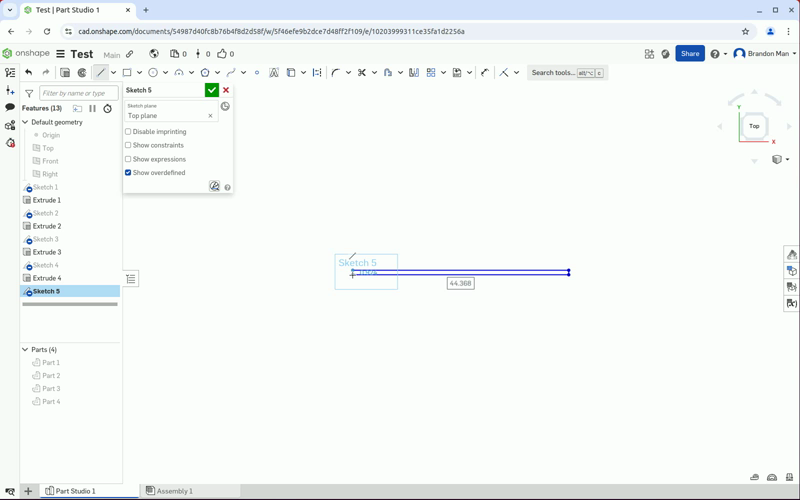
scroll(6)
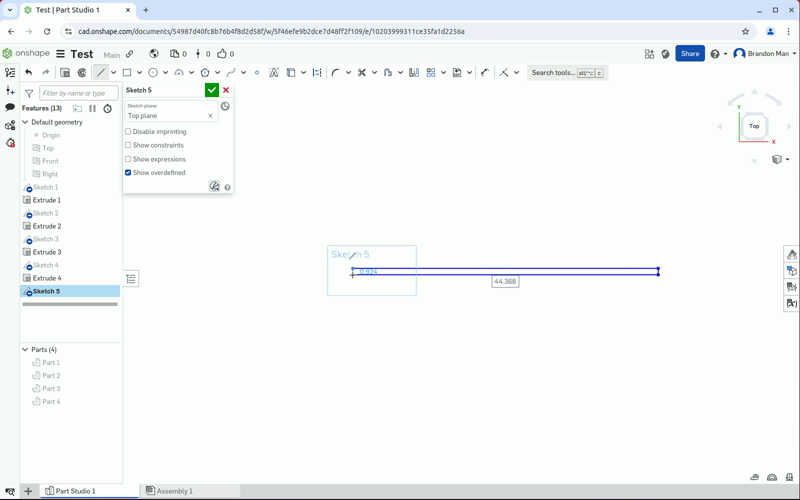
scroll(6)
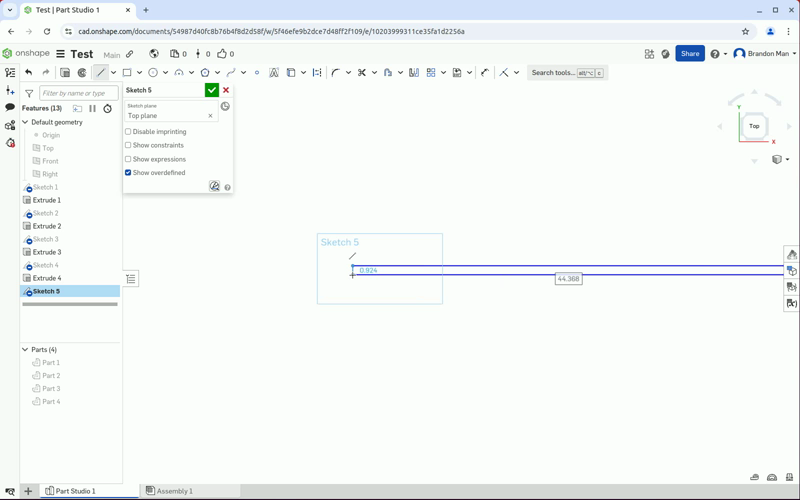
scroll(6)
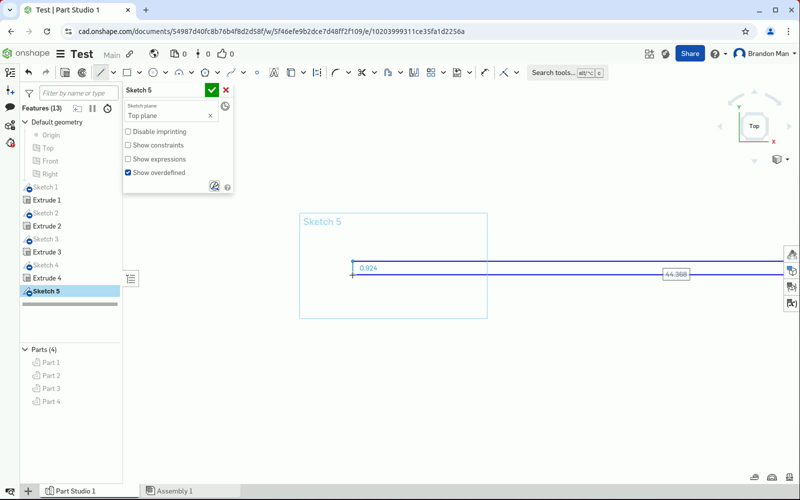
scroll(6)
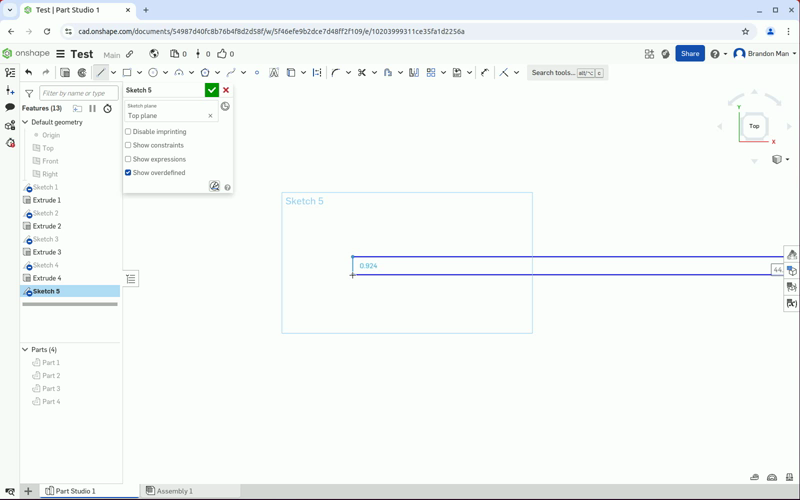
scroll(6)
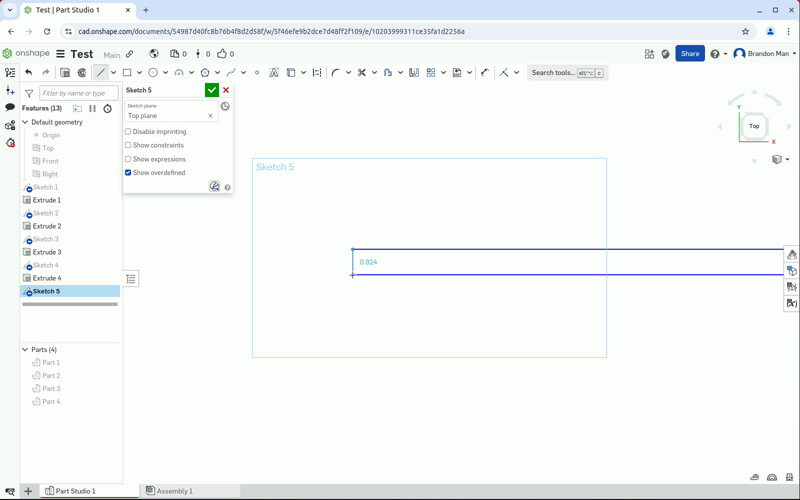
scroll(6)
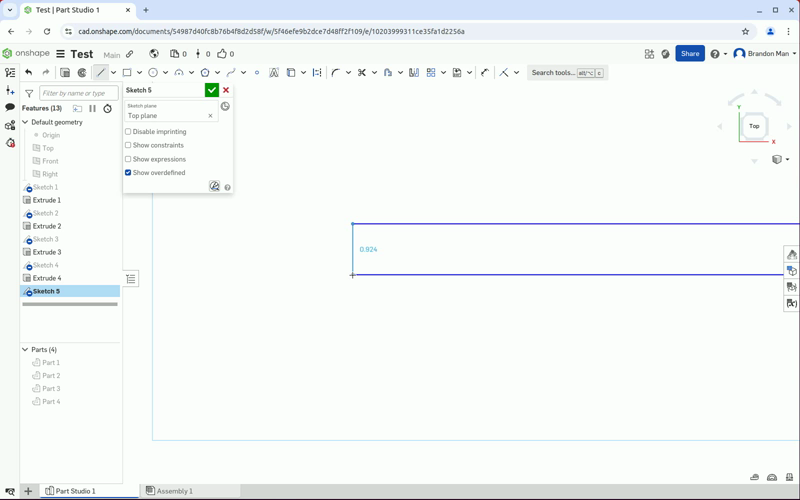
key_up(shift)
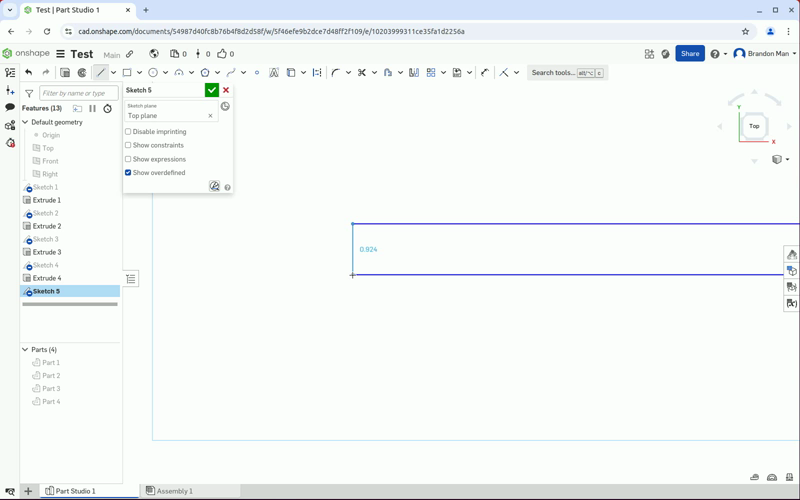
click(352, 274)
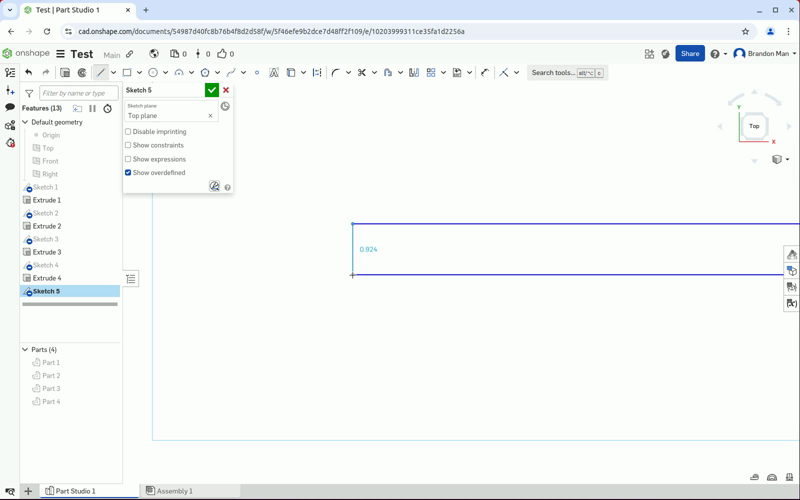
scroll(-6)
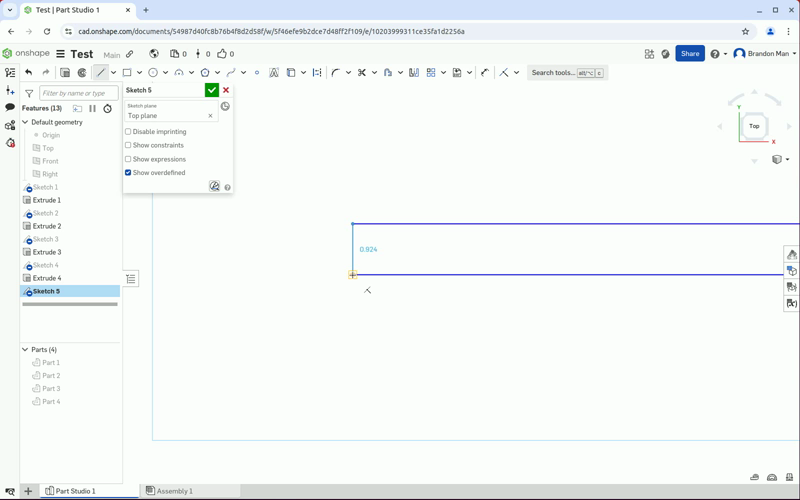
scroll(-6)
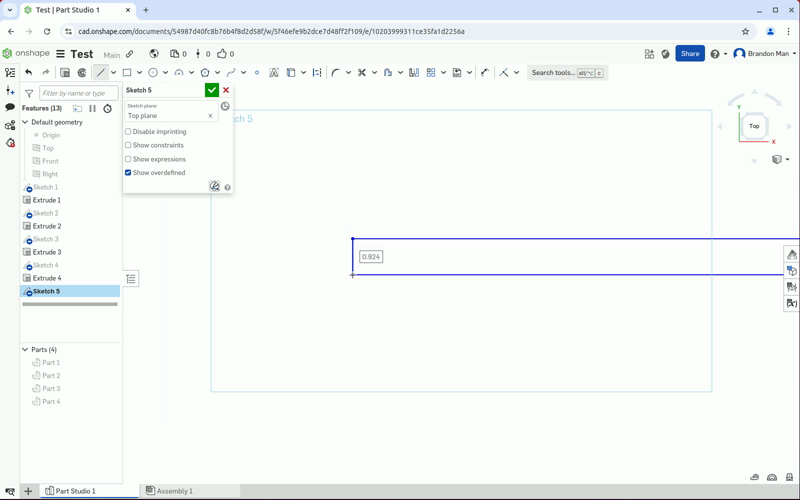
scroll(-6)
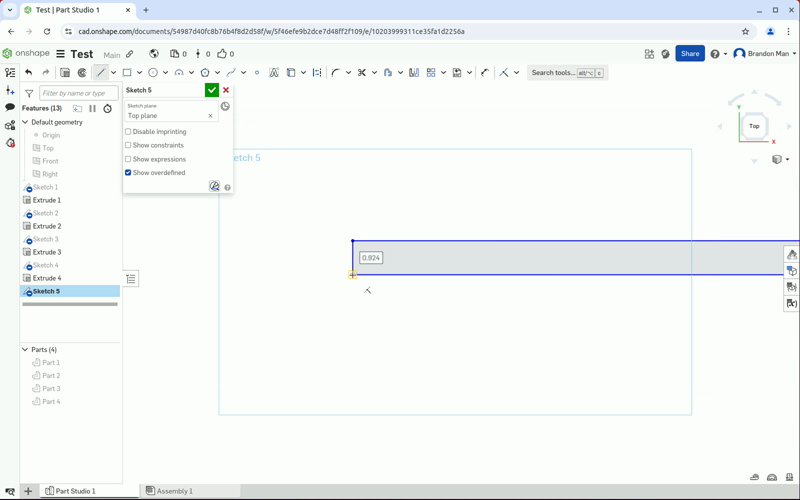
scroll(-6)
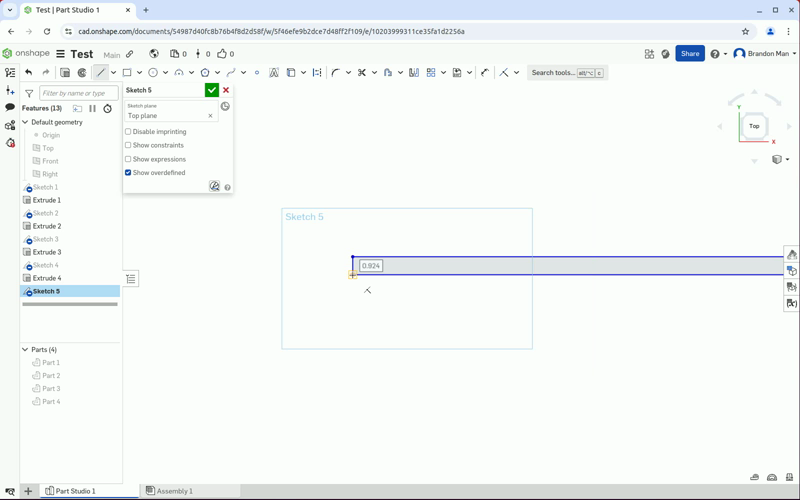
scroll(-6)
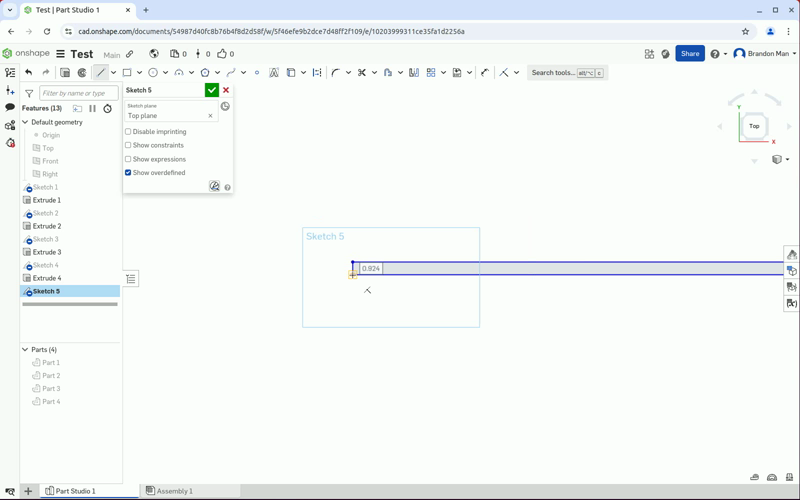
scroll(-6)
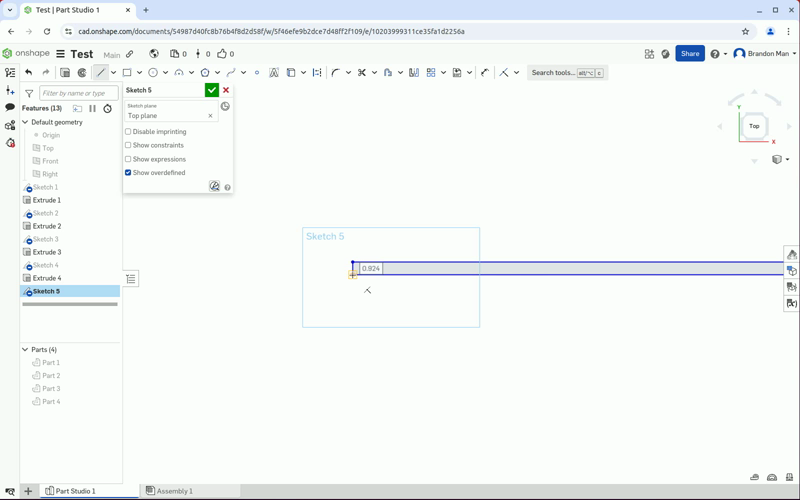
scroll(-6)
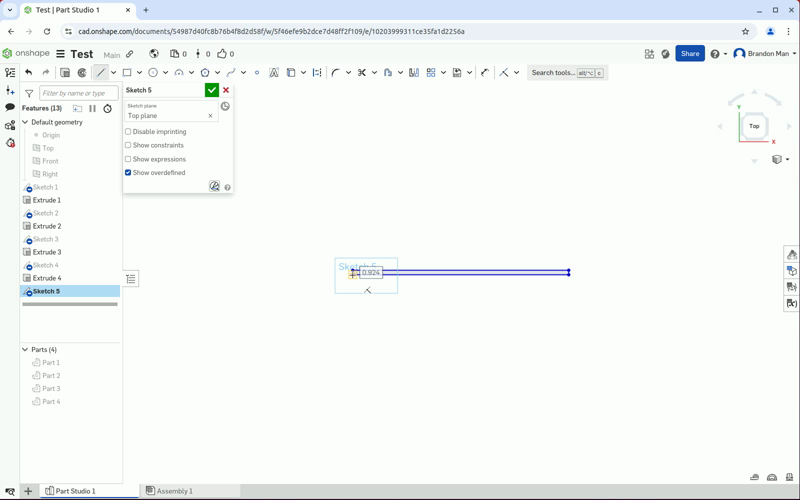
key(esc)
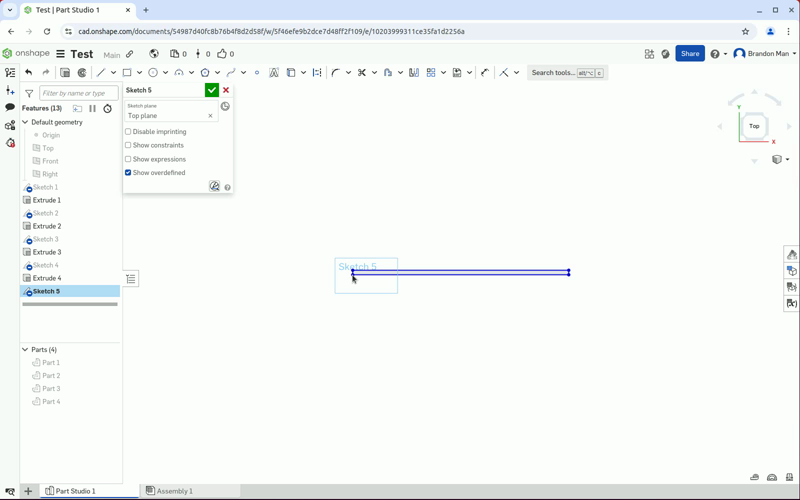
mouse_move(410, 271)
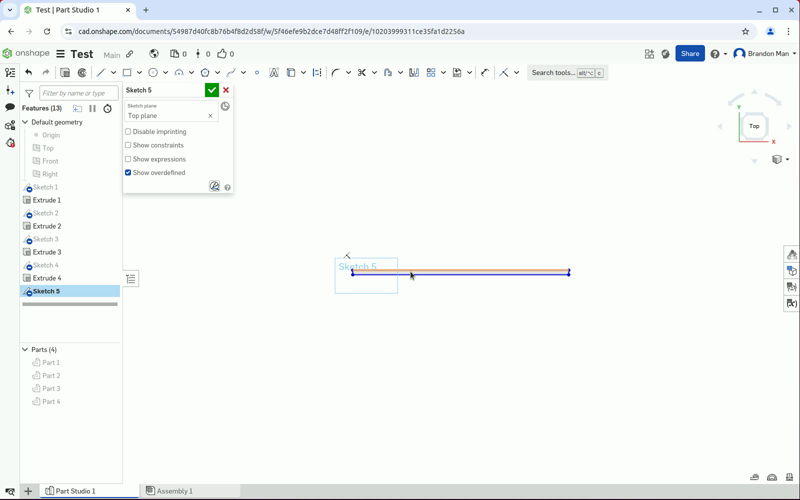
scroll(6)
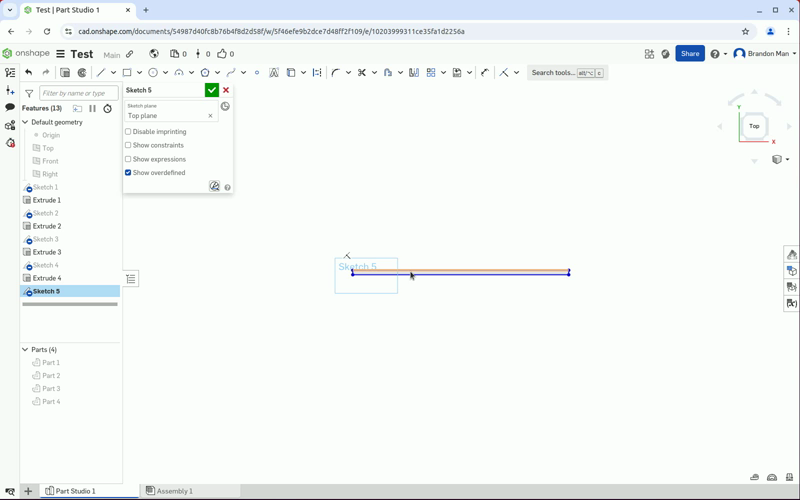
scroll(6)
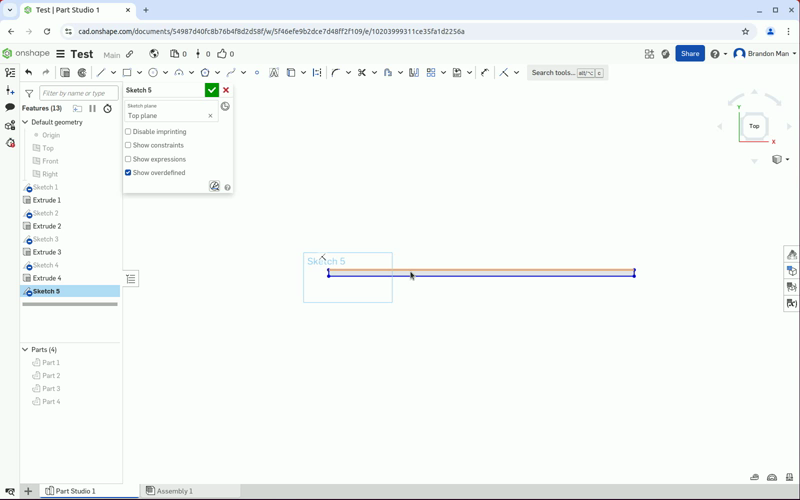
scroll(6)
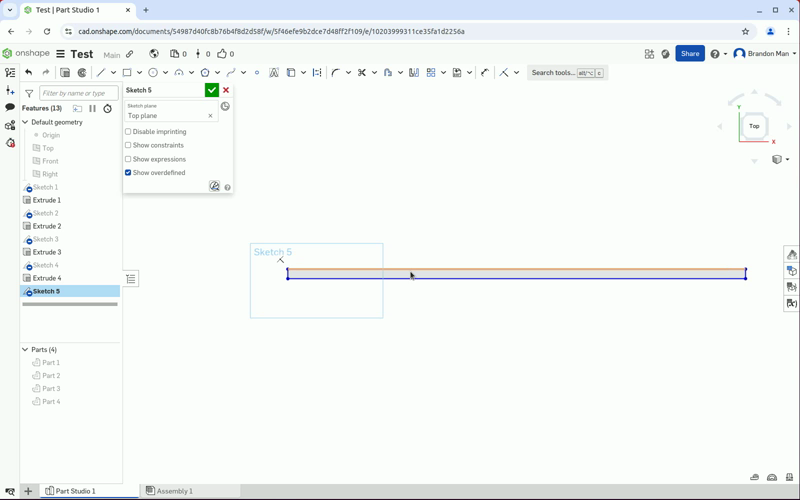
scroll(6)
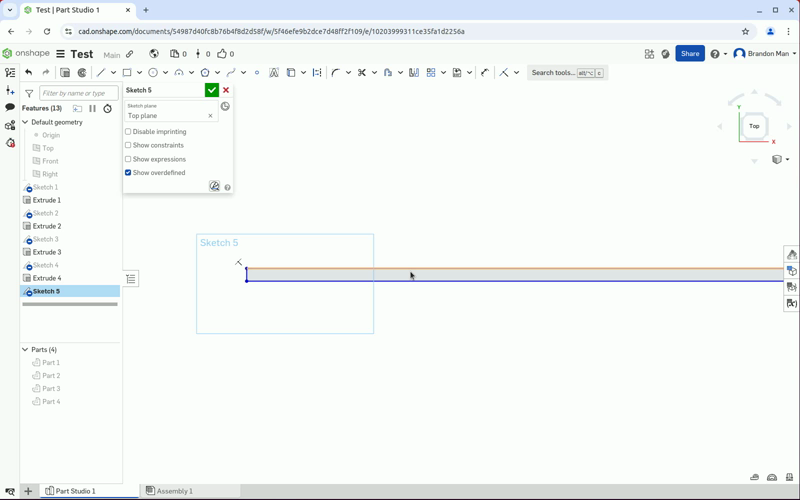
scroll(6)
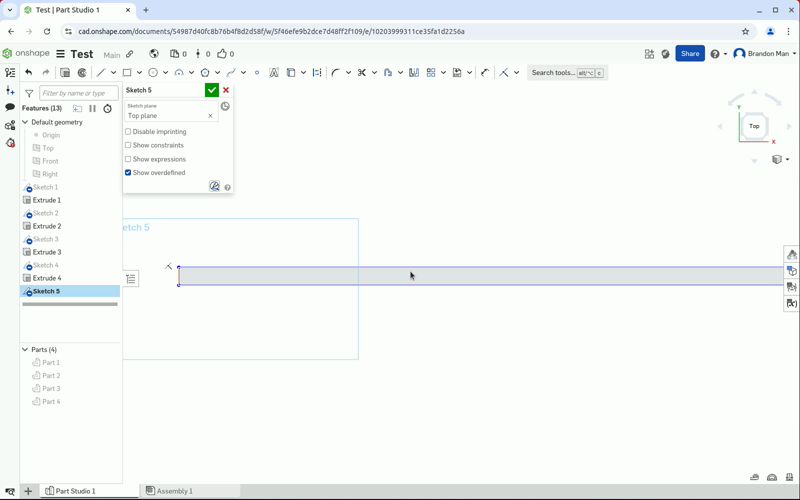
scroll(6)
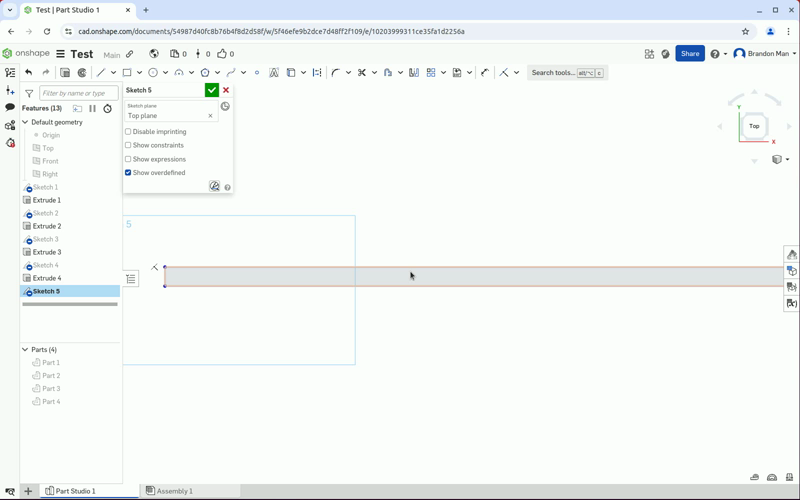
scroll(6)
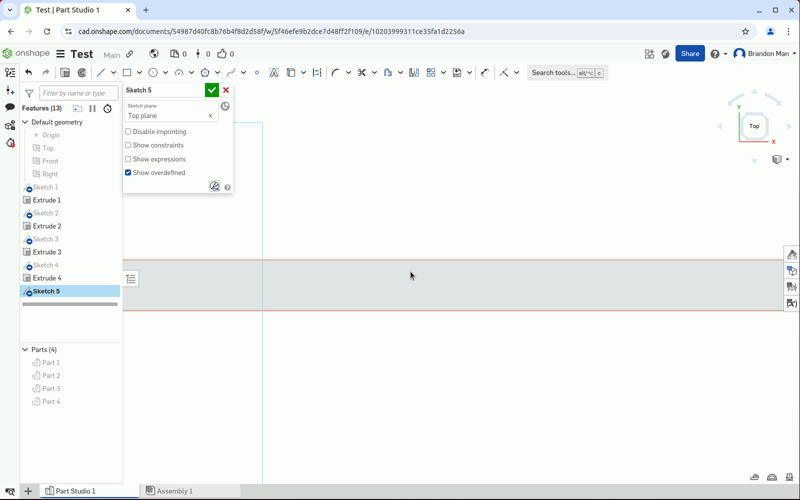
click(410, 271)
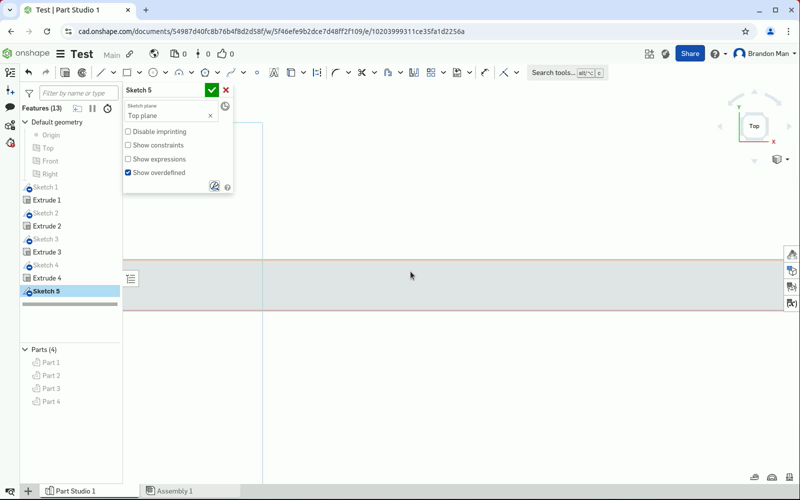
scroll(-6)
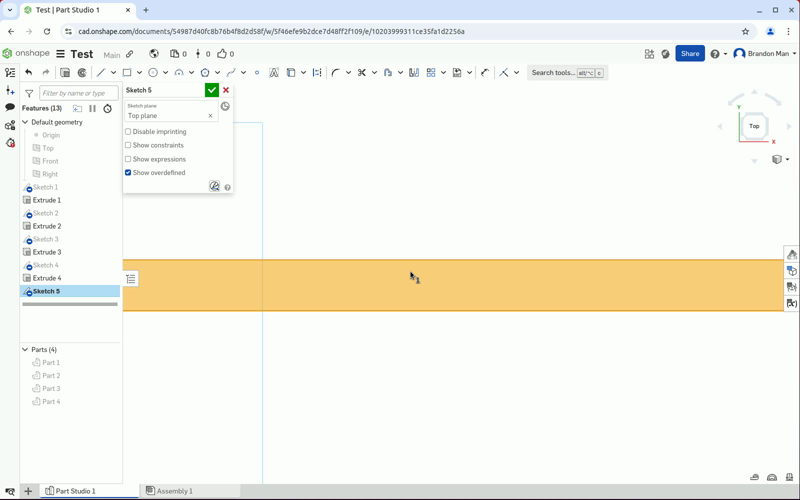
scroll(-6)
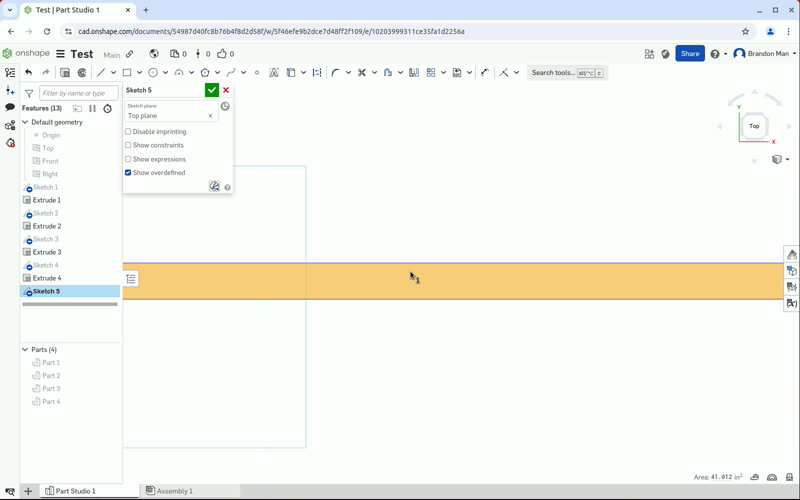
scroll(-6)
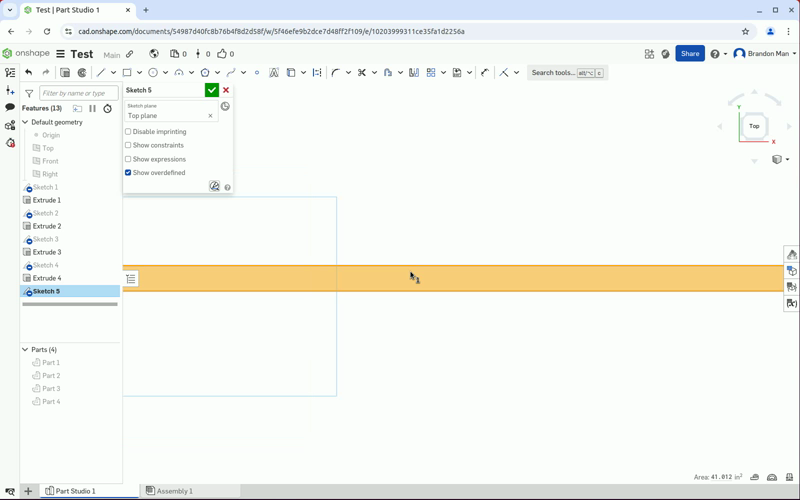
scroll(-6)
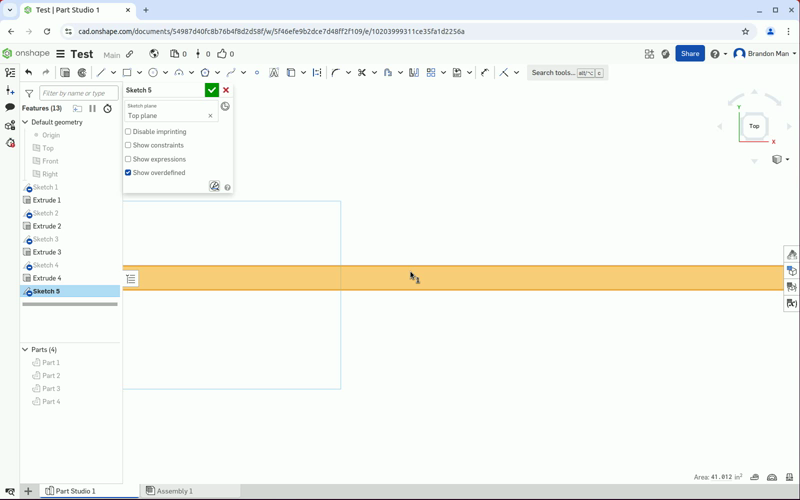
scroll(-6)
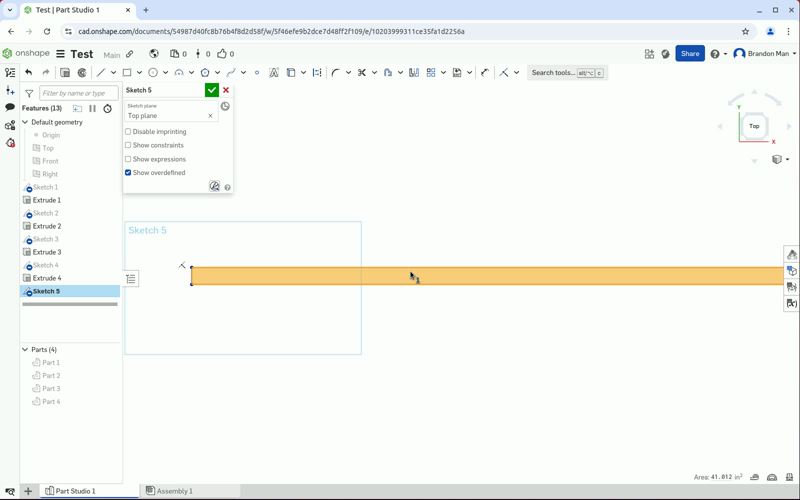
scroll(-6)
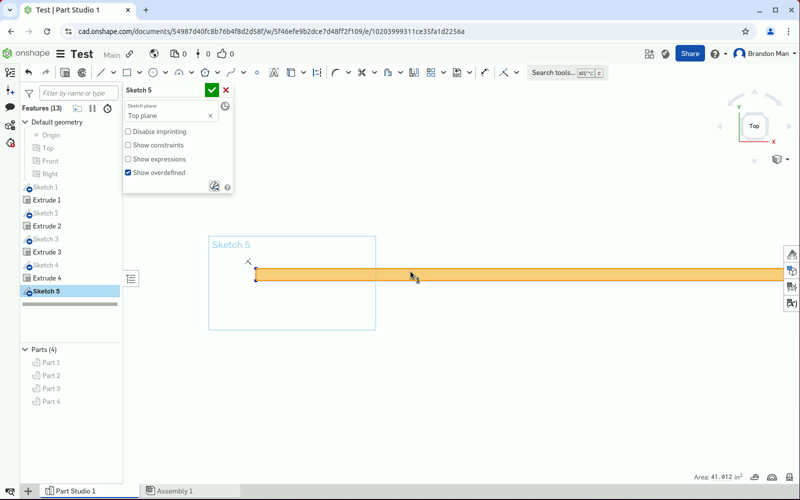
scroll(-6)
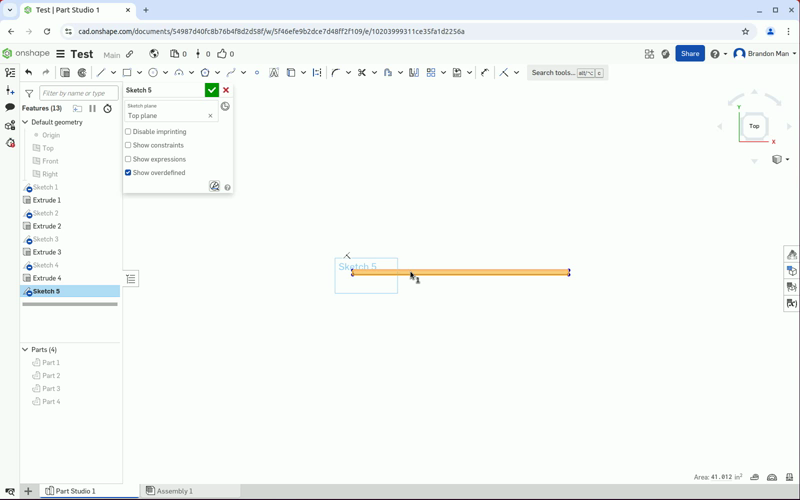
mouse_move(73, 352)
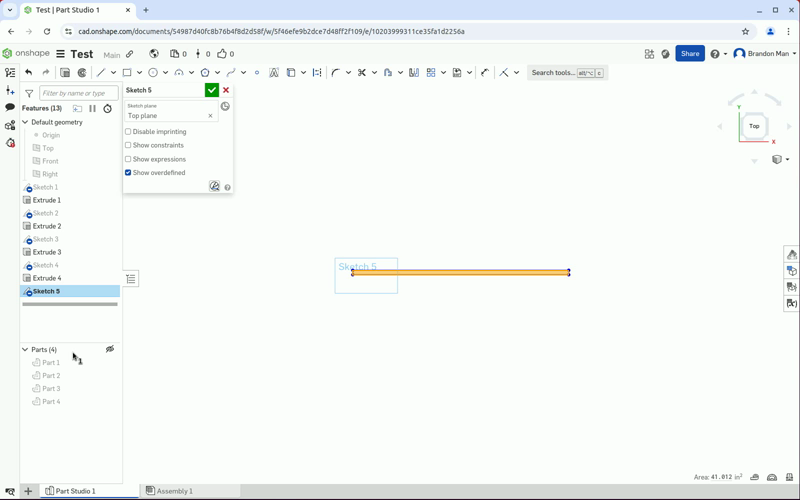
key(shift+y)
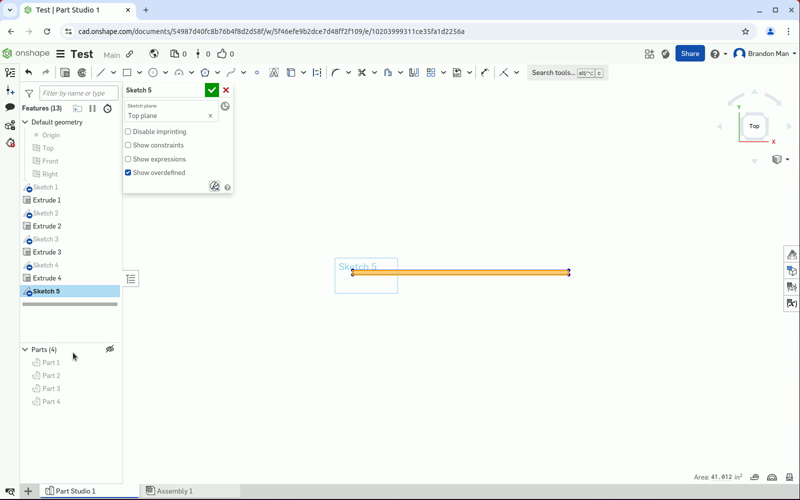
key(shift+e)
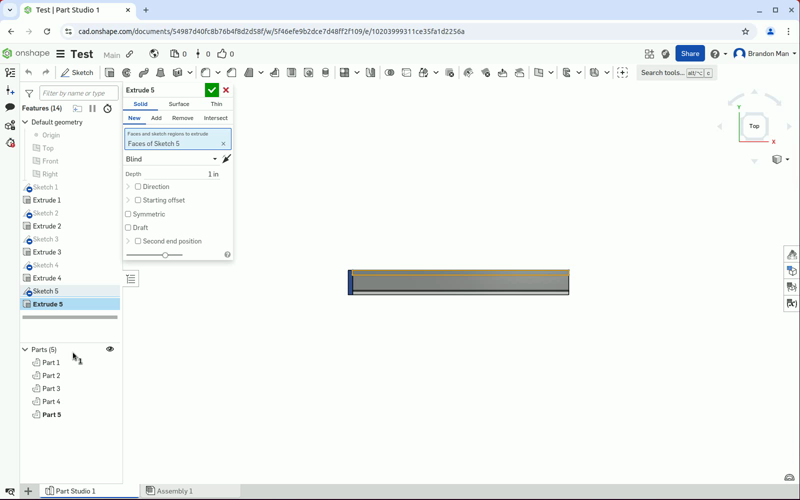
mouse_move(143, 106)
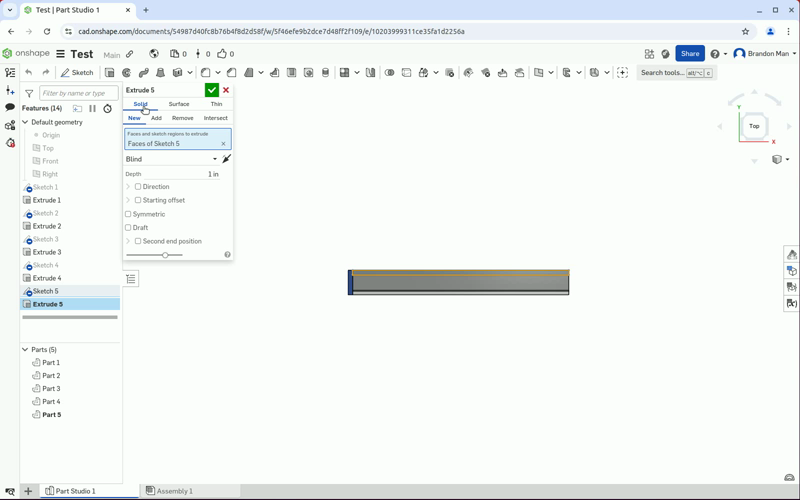
click(143, 106)
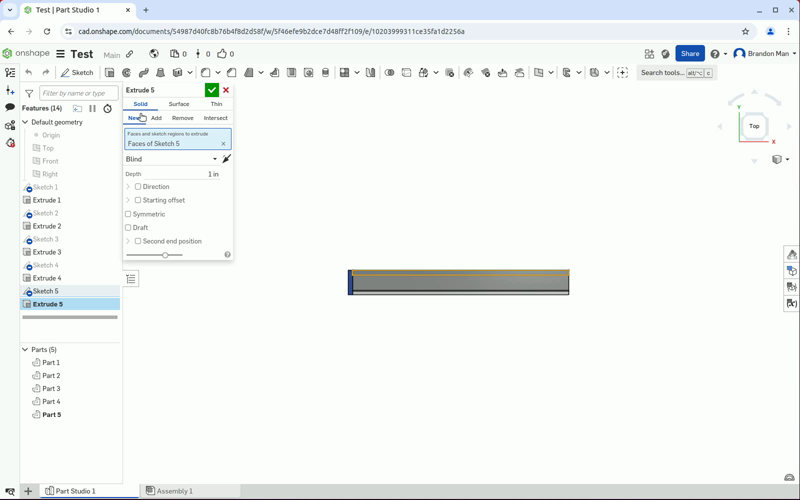
mouse_move(137, 120)
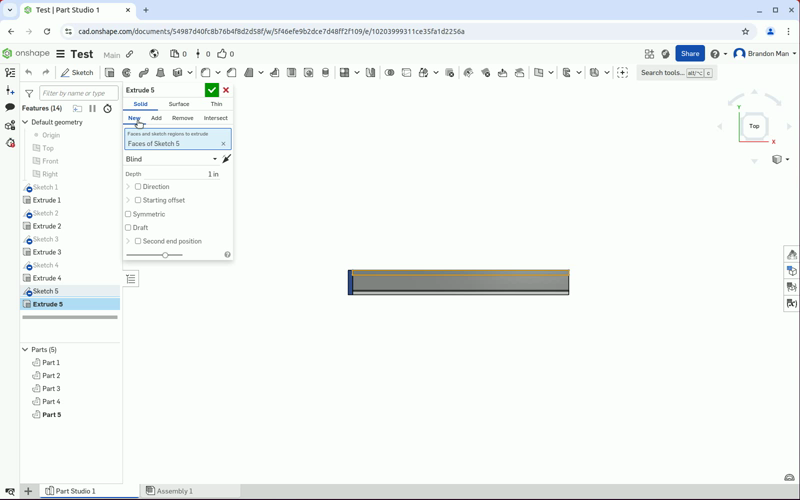
click(137, 120)
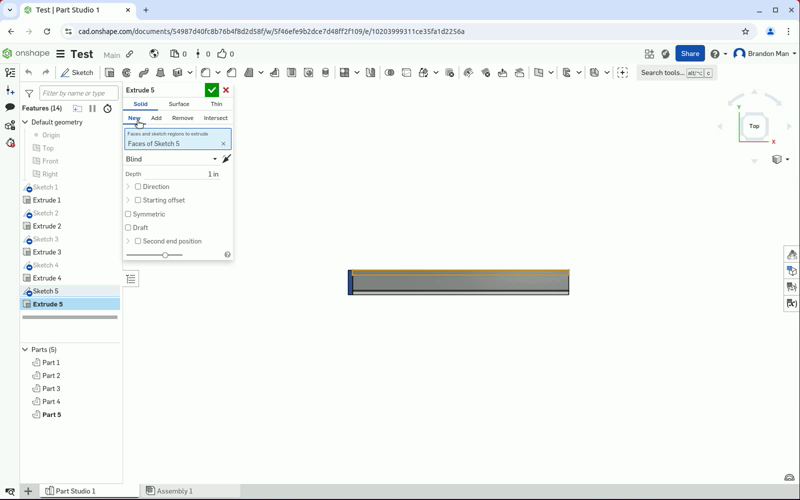
key(tab, 4)
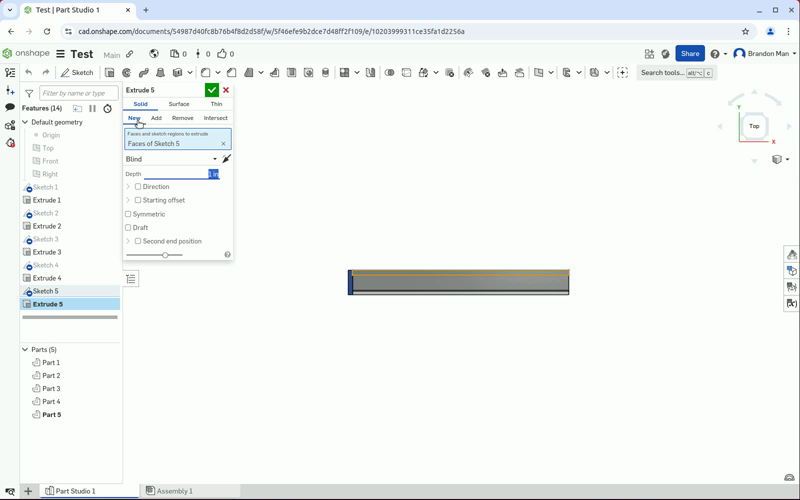
text(0.963)
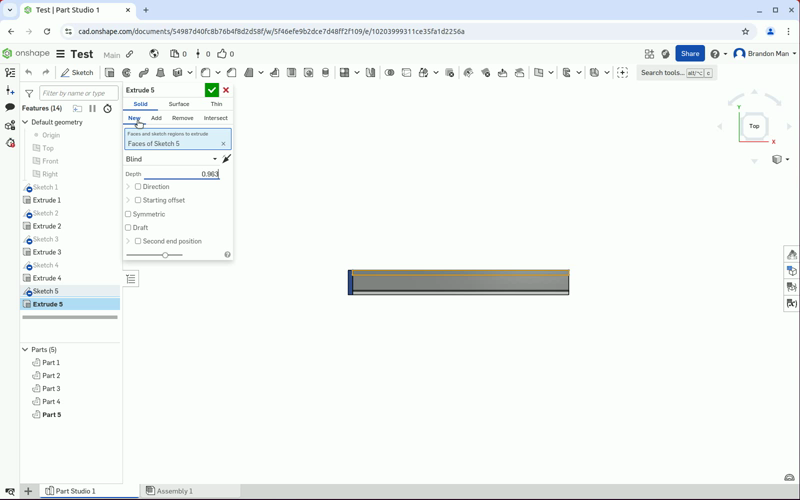
key(enter)
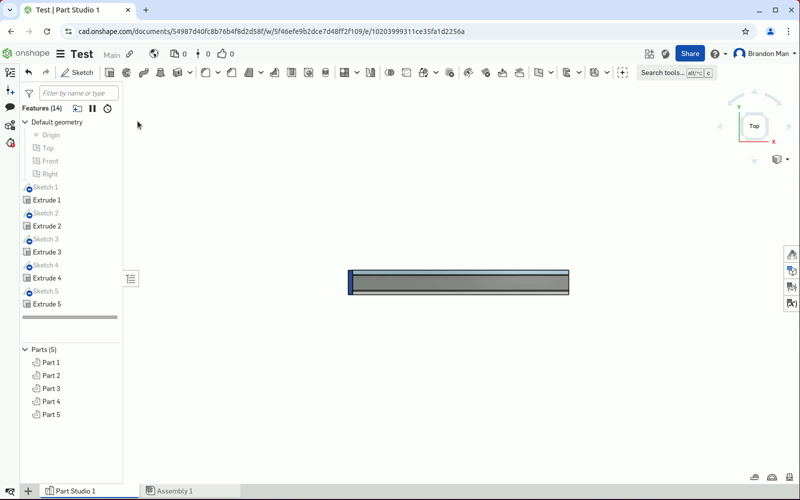
key(shift+h)
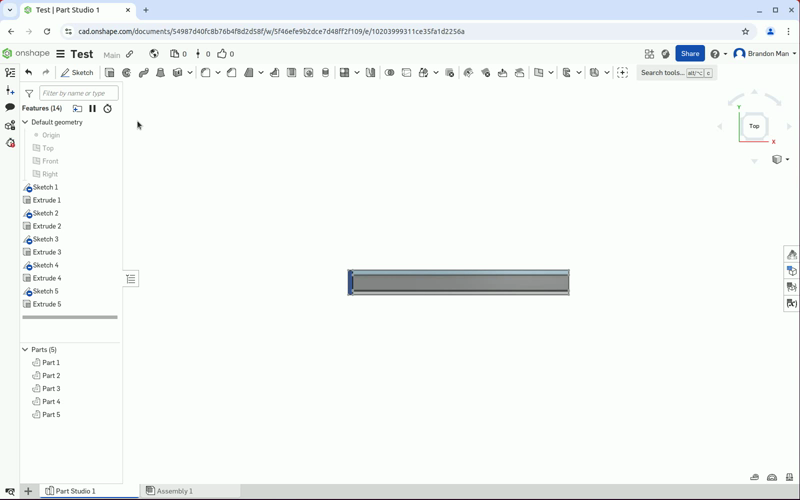
key(shift+h)
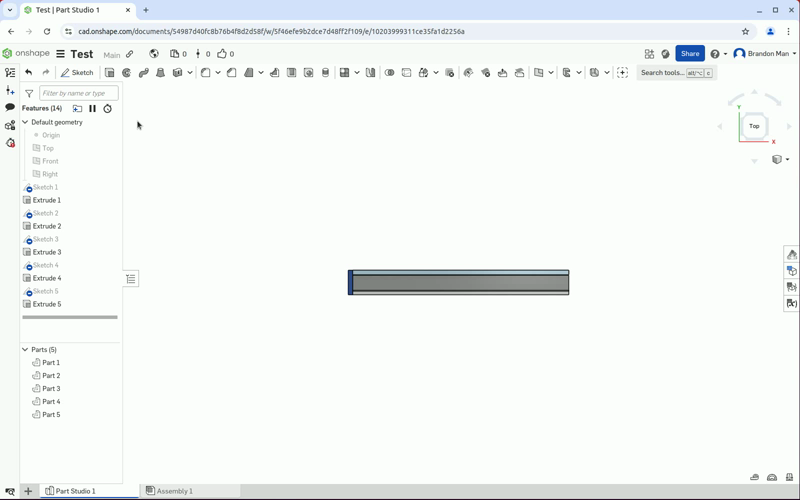
mouse_move(73, 189)
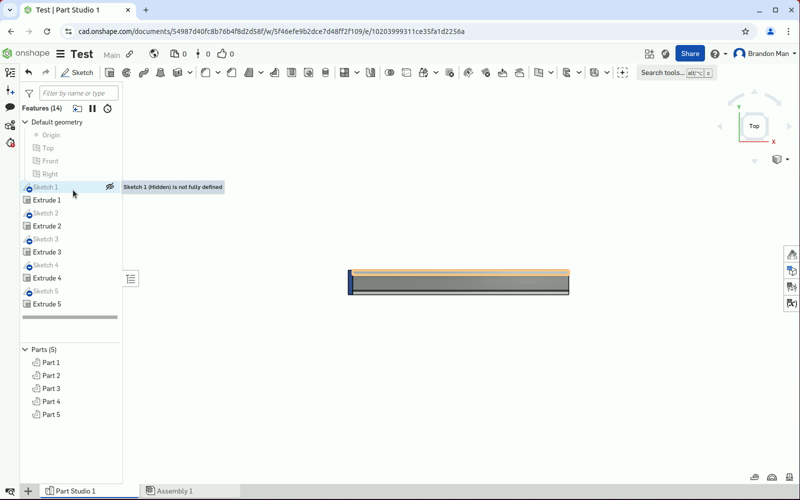
click(73, 189)
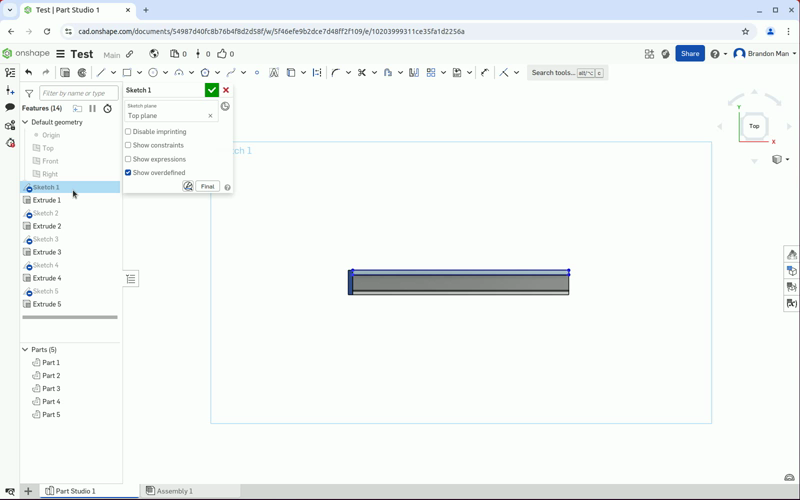
mouse_move(229, 92)
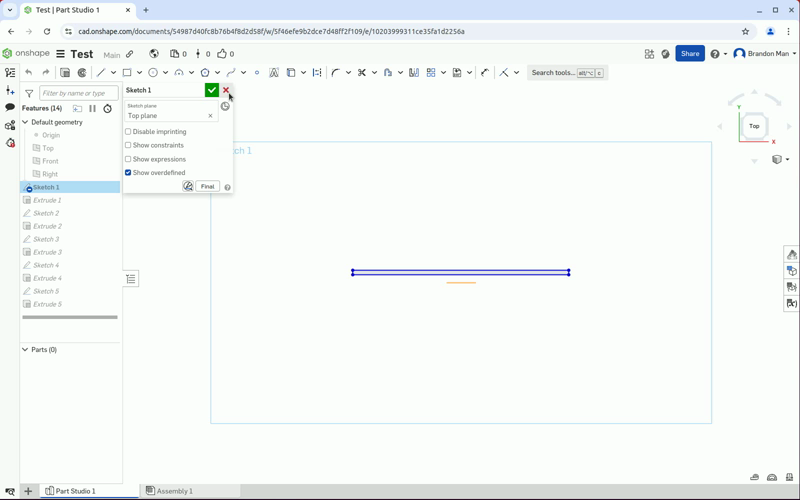
click(229, 92)
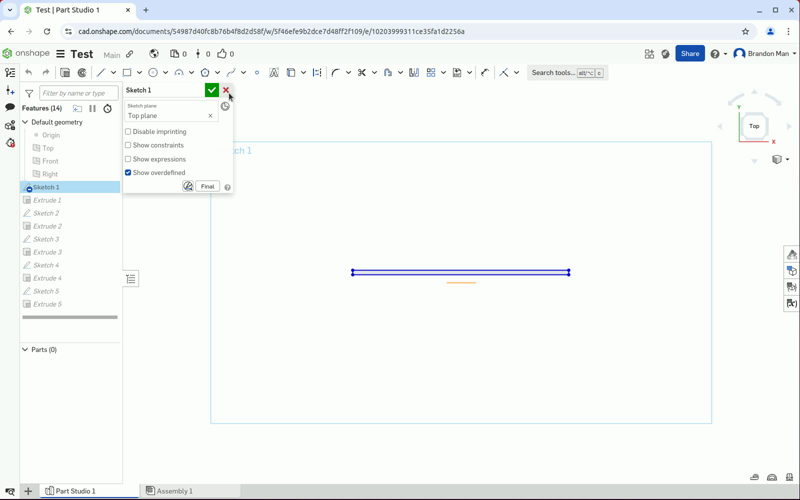
key(shift+s)
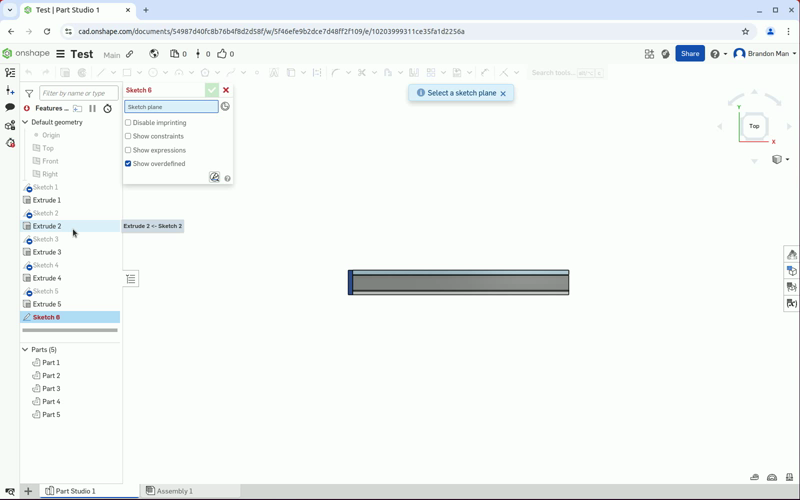
scroll(3)
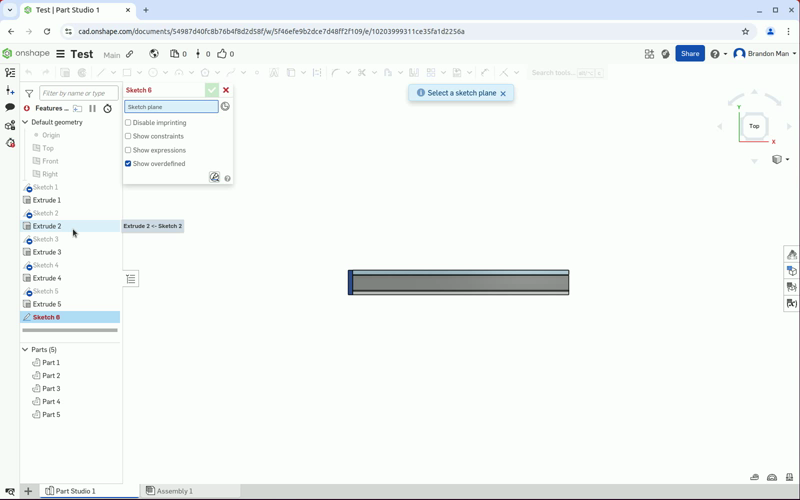
mouse_move(73, 150)
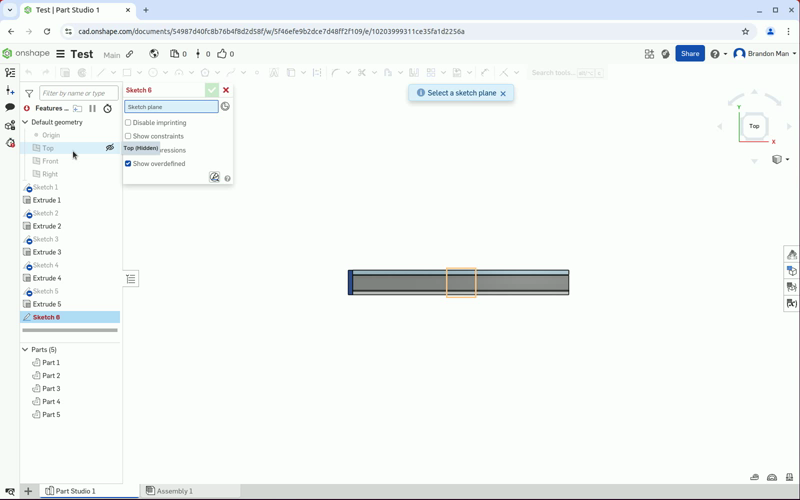
click(73, 150)
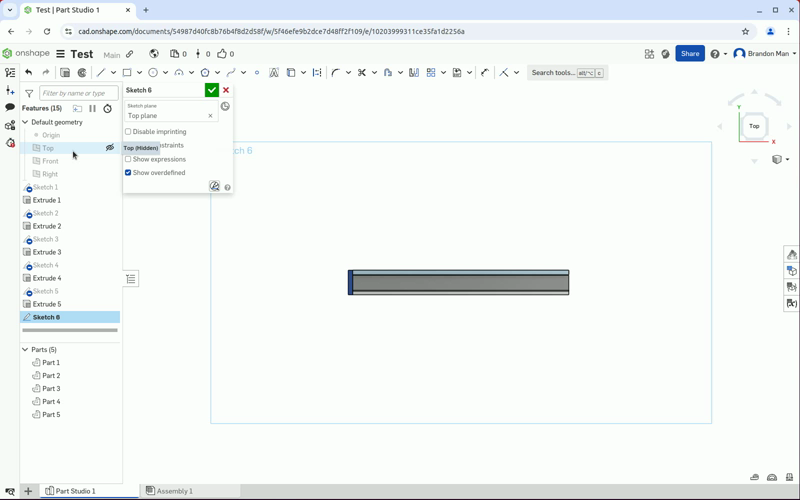
mouse_move(73, 352)
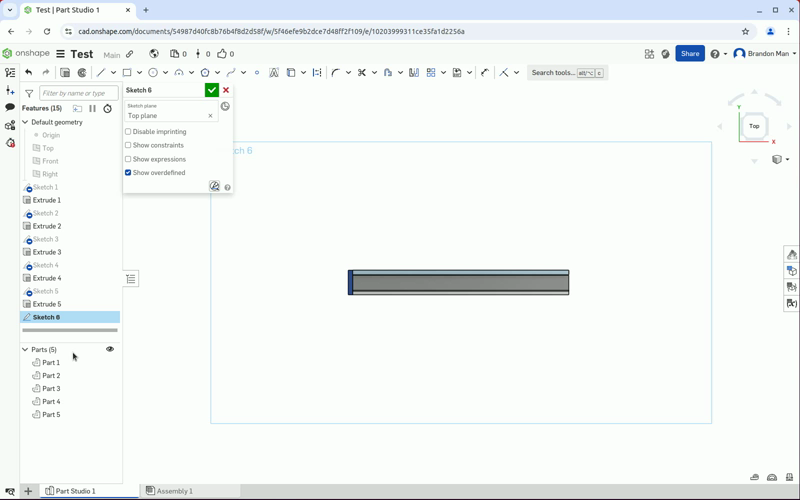
key(y)
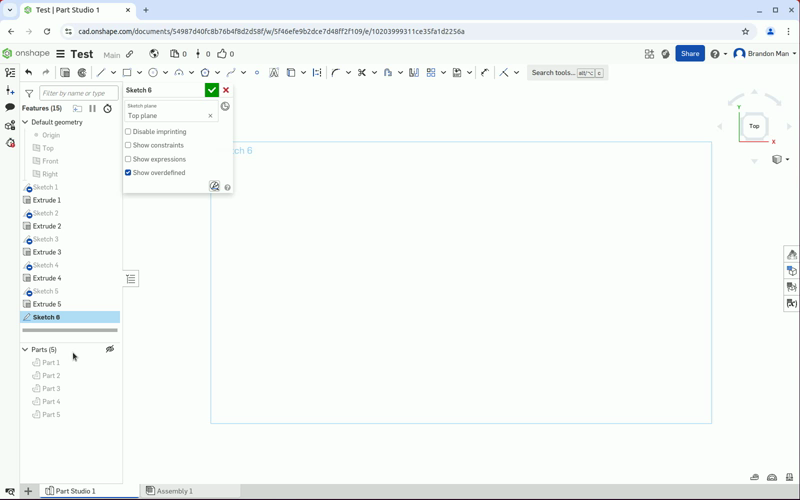
key(l)
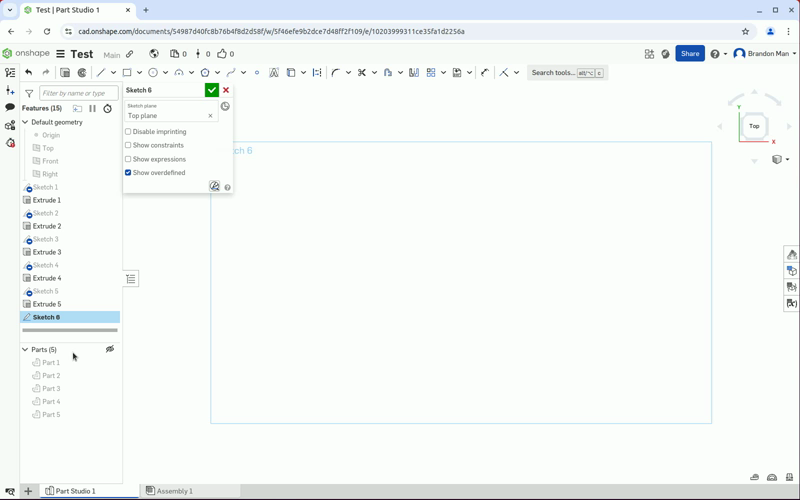
key_down(shift)
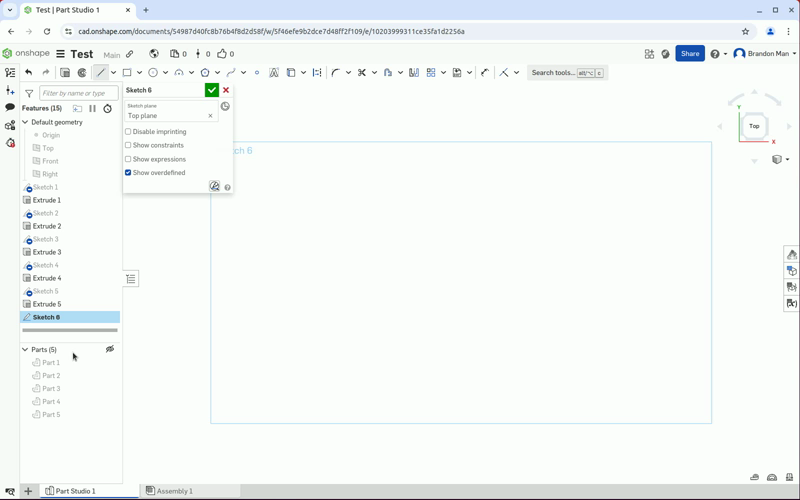
mouse_move(348, 294)
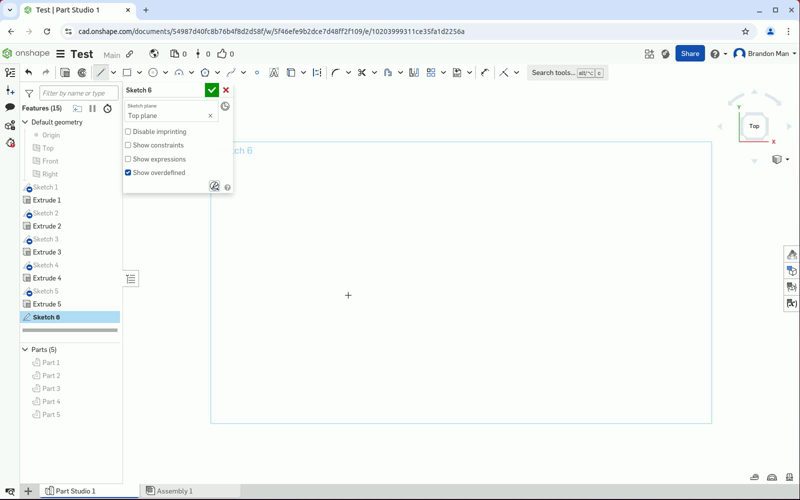
click(348, 294)
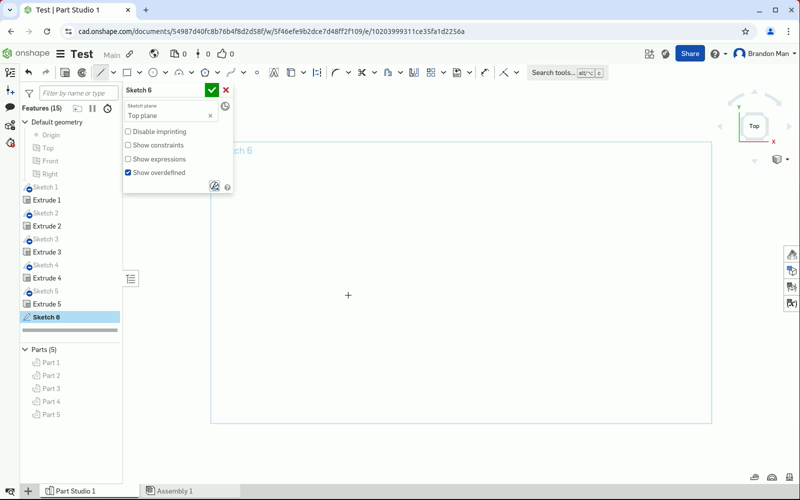
key_up(shift)
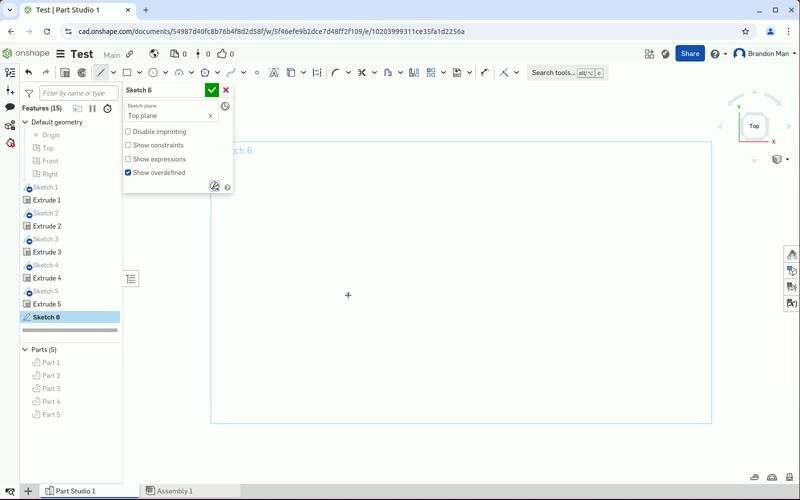
key_down(shift)
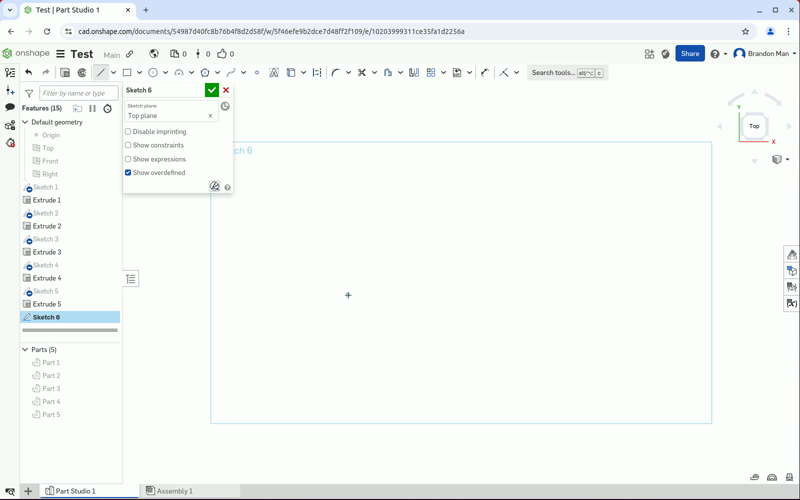
mouse_move(378, 294)
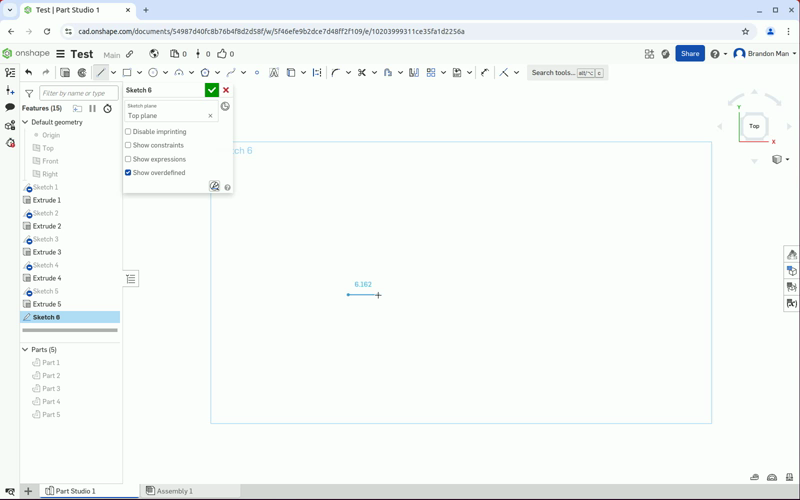
mouse_move(352, 294)
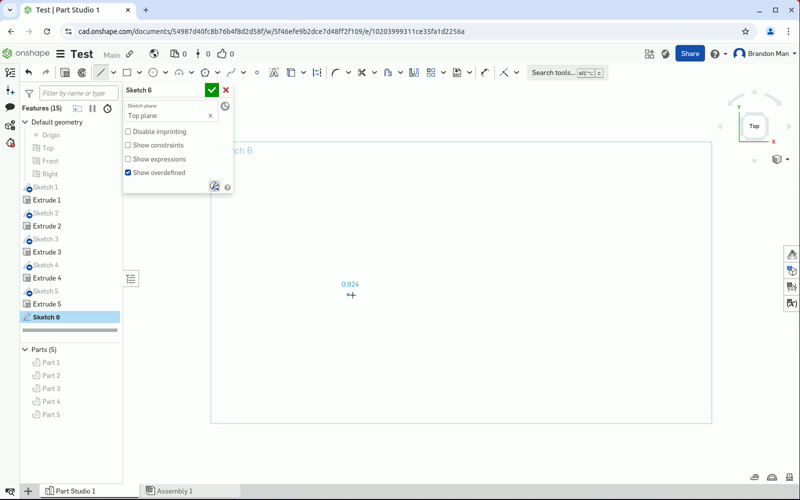
scroll(6)
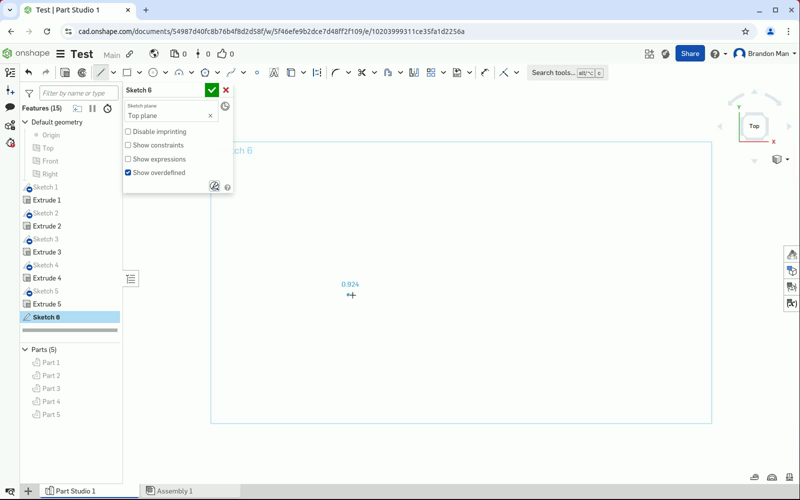
scroll(6)
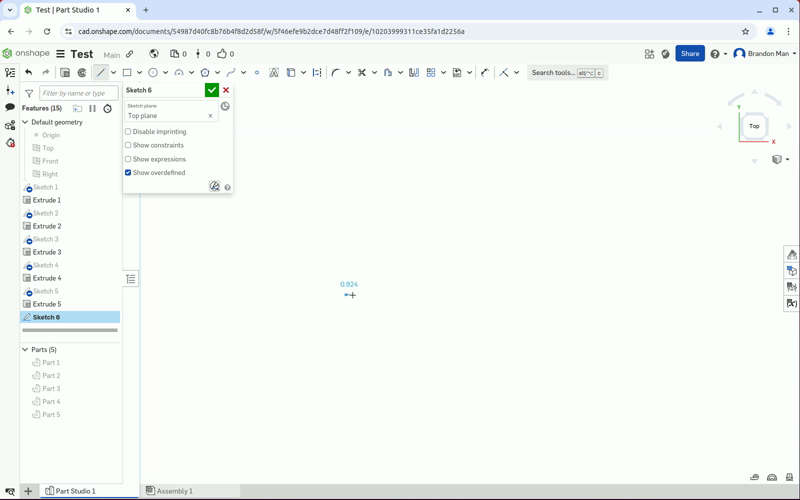
scroll(6)
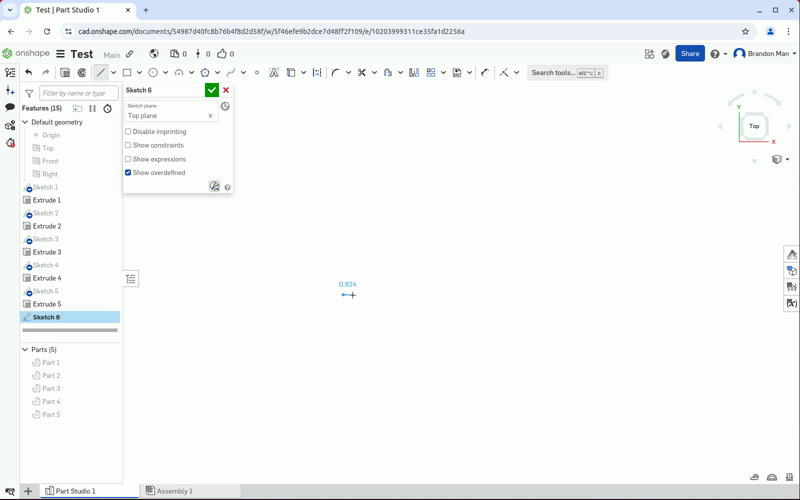
scroll(6)
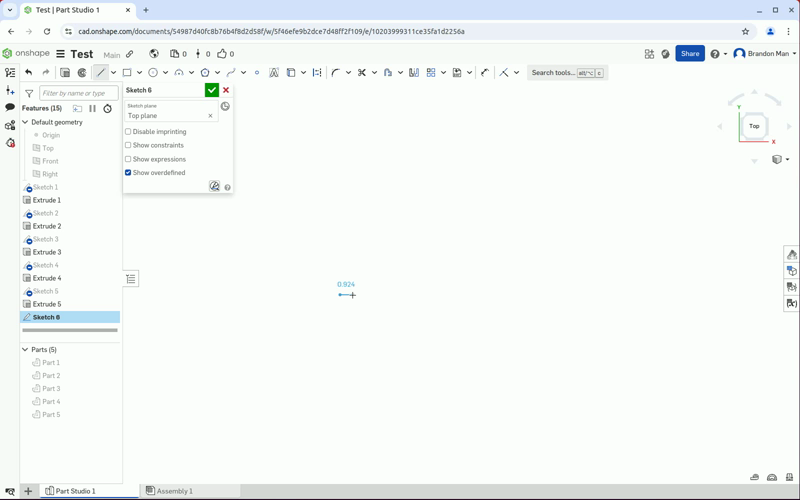
scroll(6)
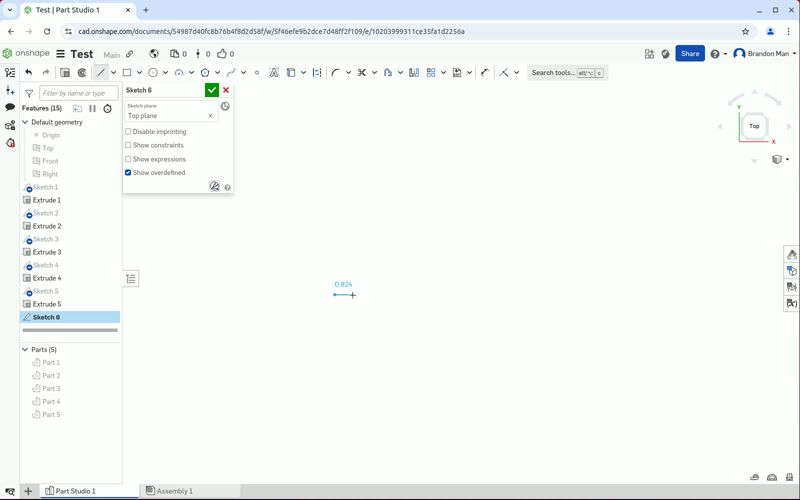
scroll(6)
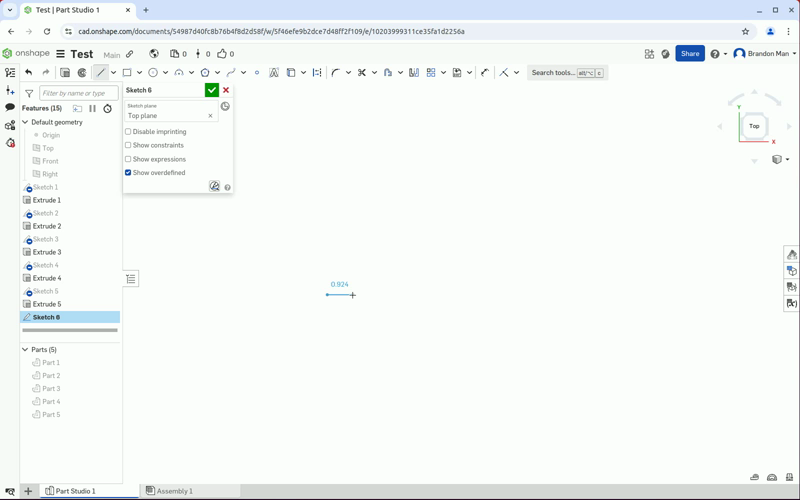
scroll(6)
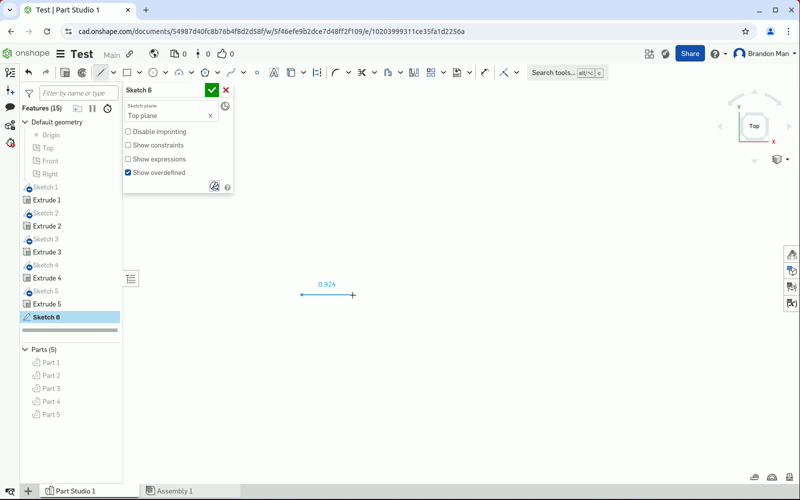
click(352, 294)
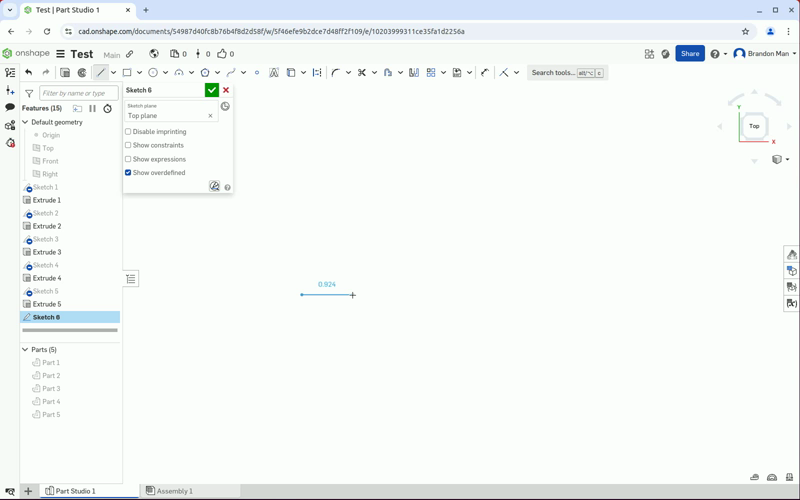
scroll(-6)
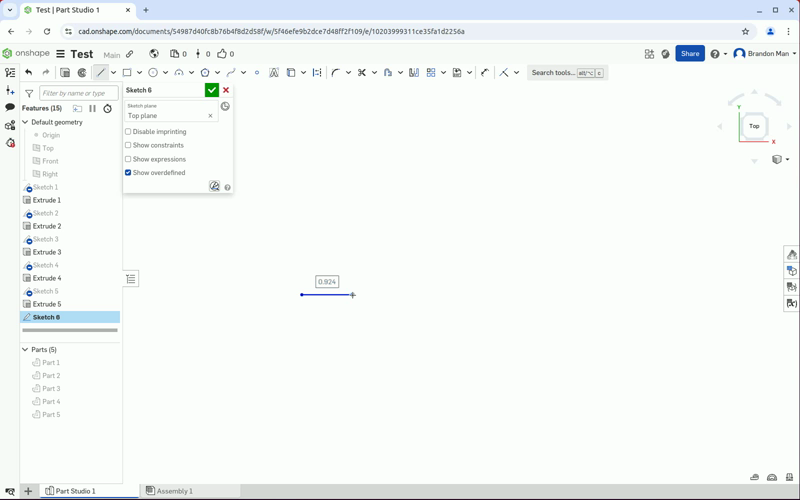
scroll(-6)
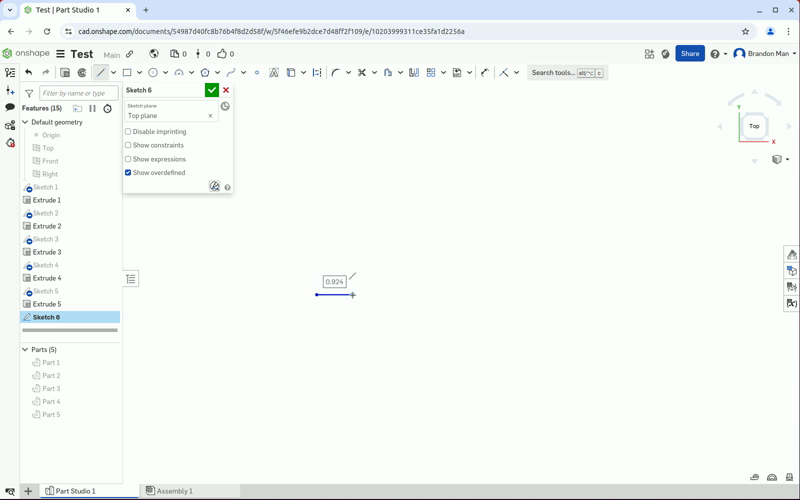
scroll(-6)
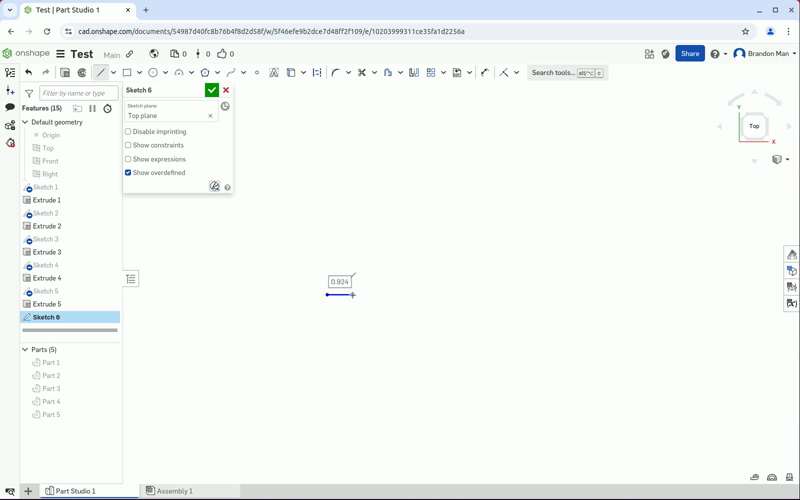
scroll(-6)
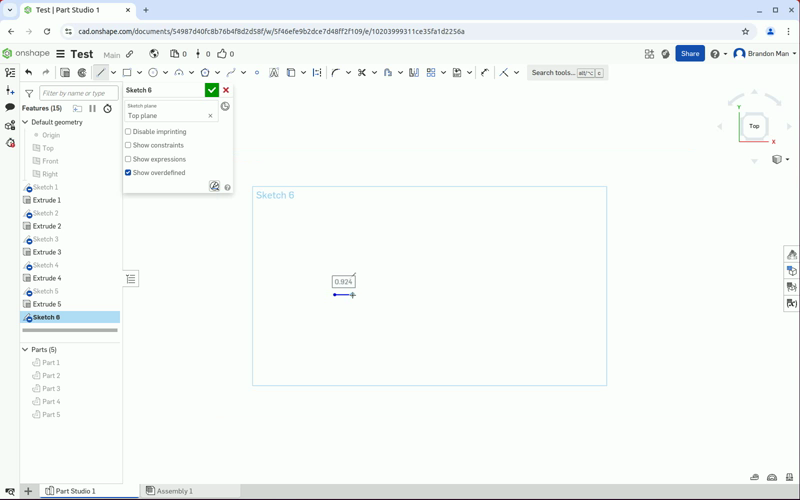
scroll(-6)
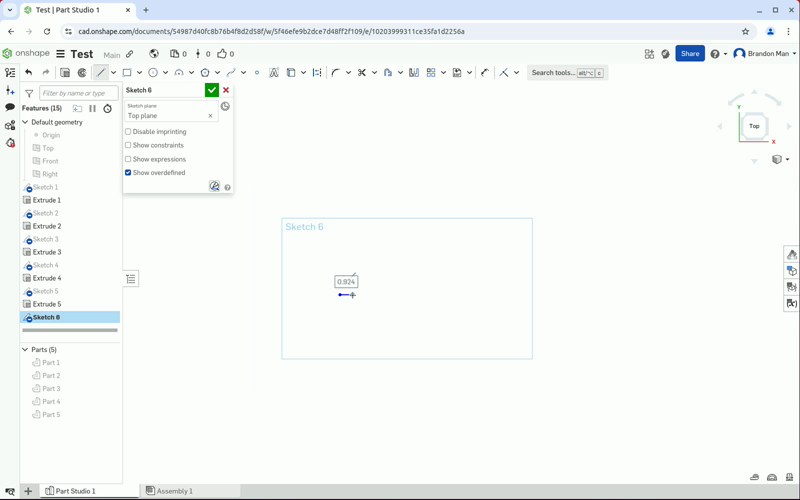
scroll(-6)
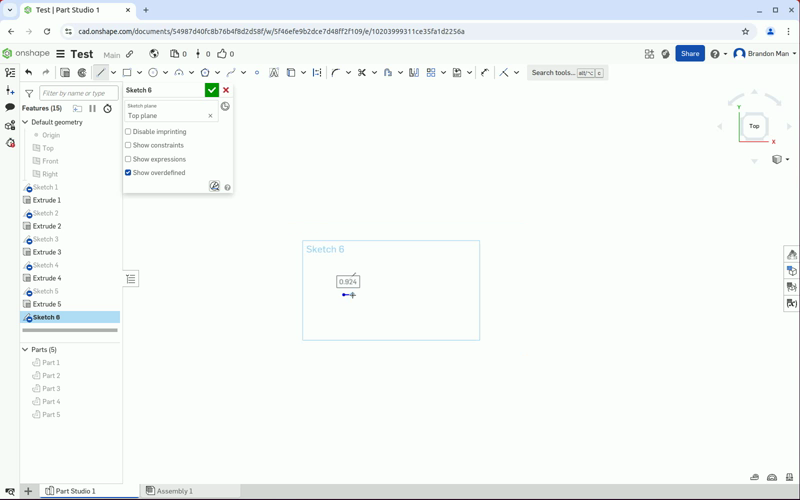
scroll(-6)
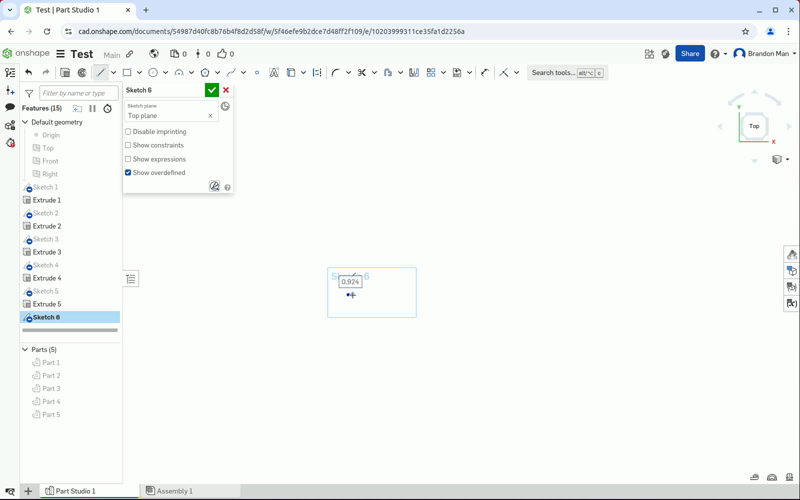
key_up(shift)
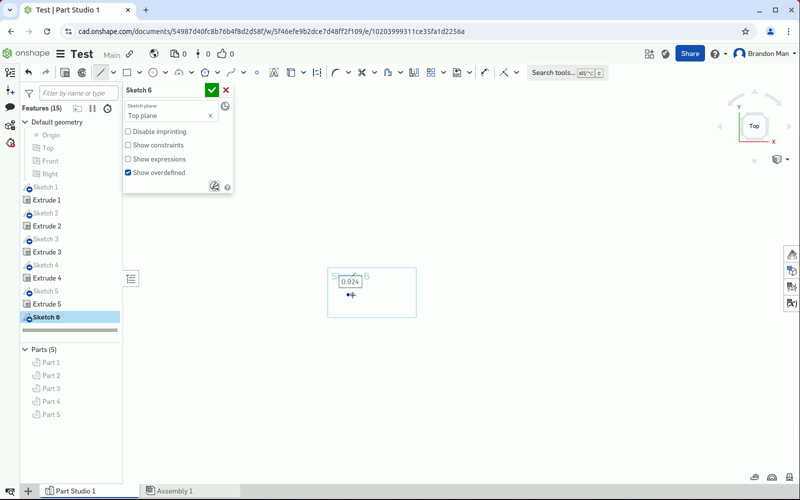
key_down(shift)
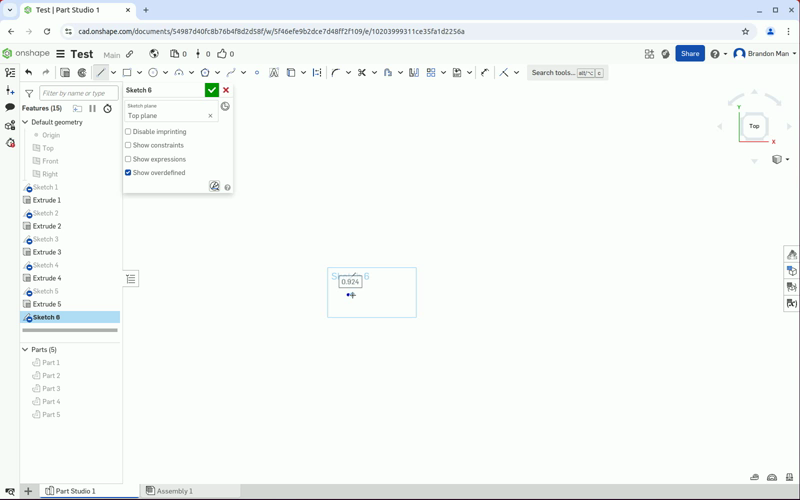
mouse_move(382, 294)
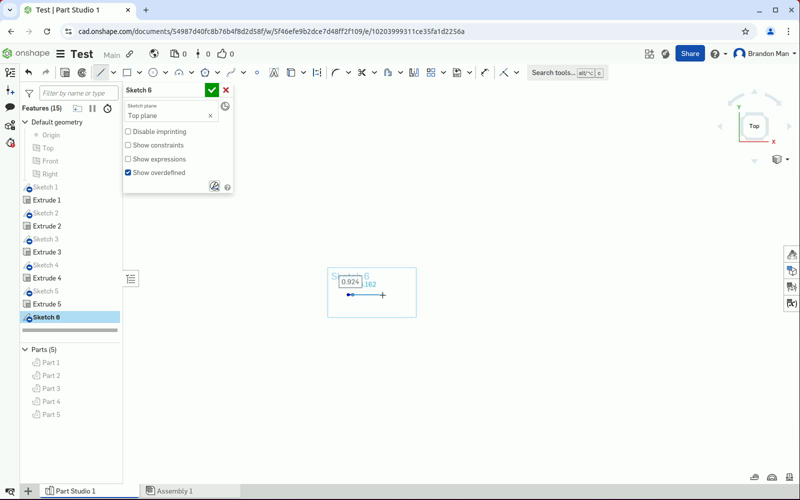
mouse_move(352, 290)
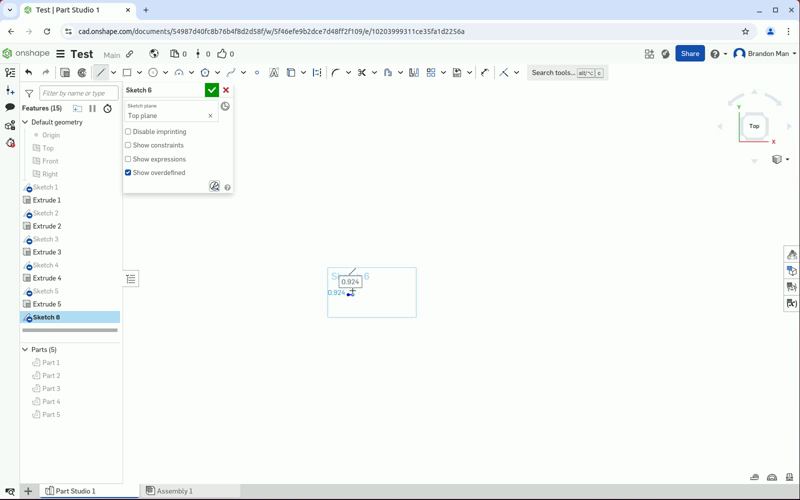
scroll(6)
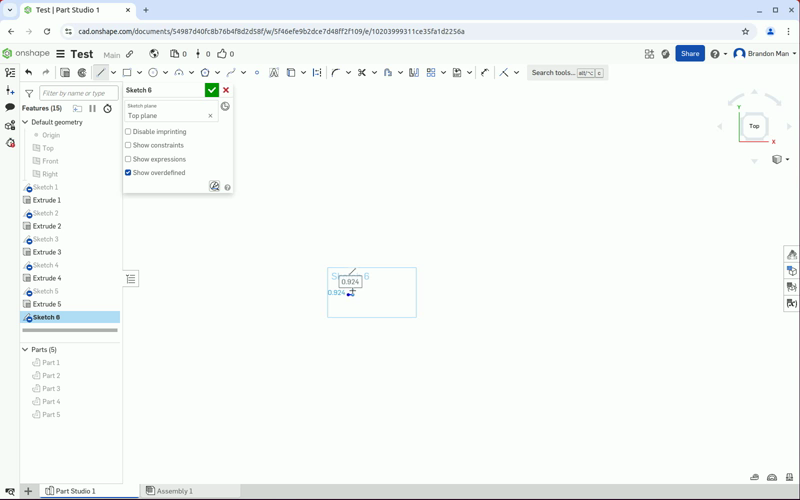
scroll(6)
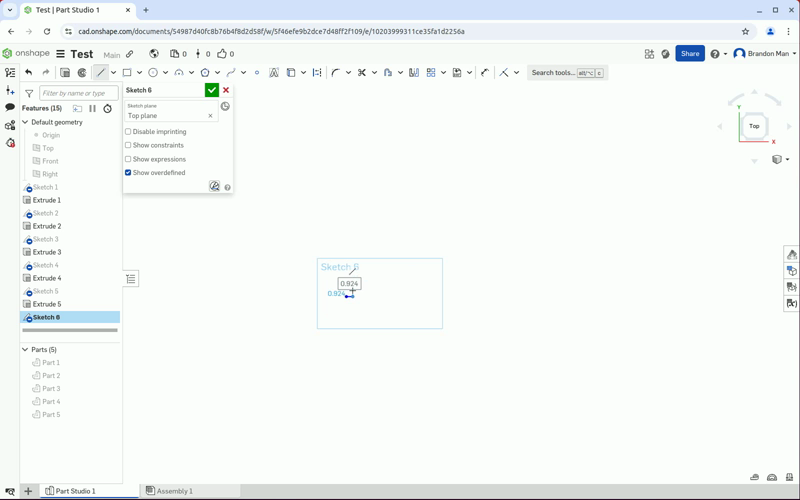
scroll(6)
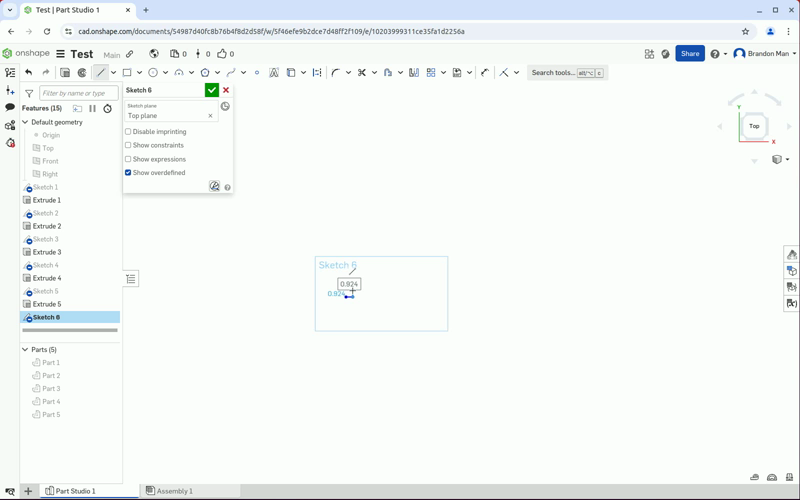
scroll(6)
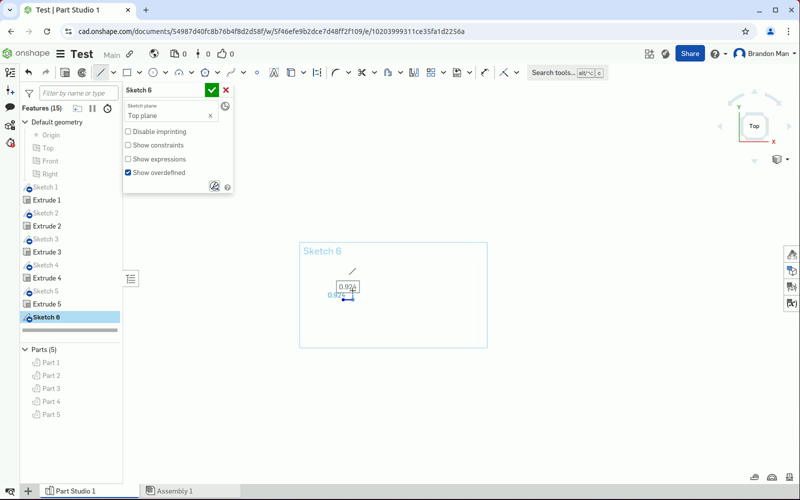
scroll(6)
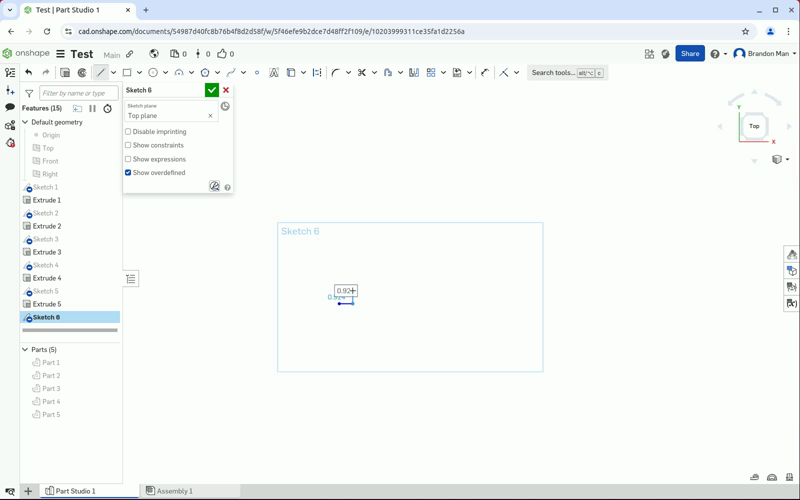
scroll(6)
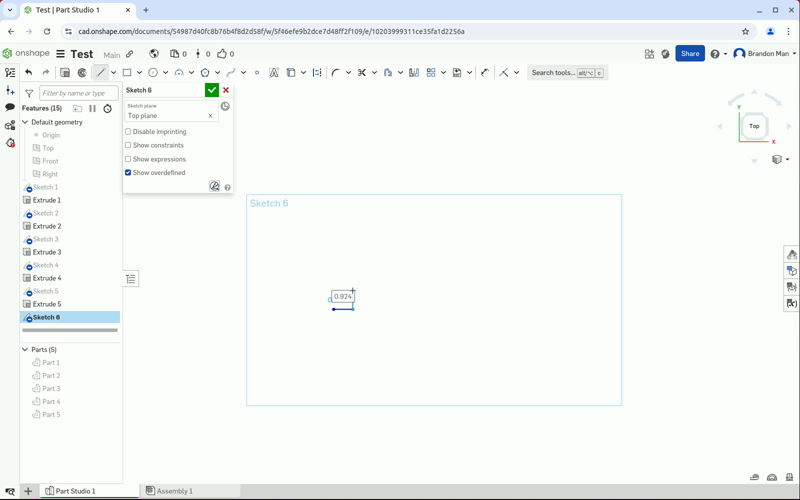
scroll(6)
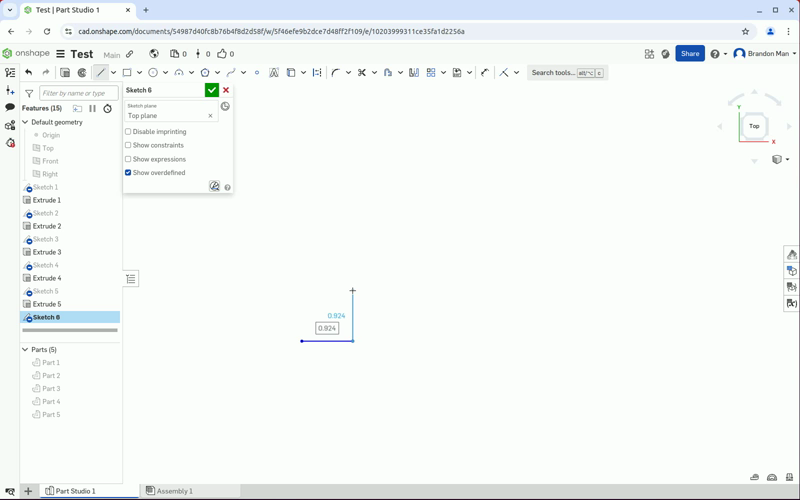
click(352, 290)
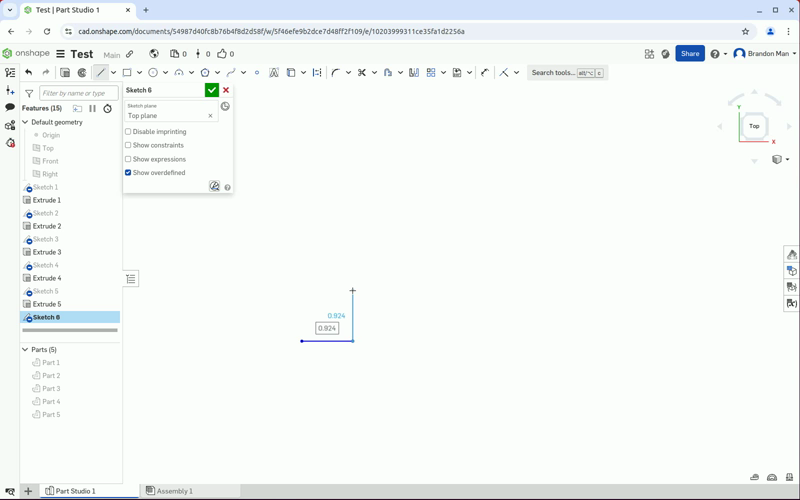
scroll(-6)
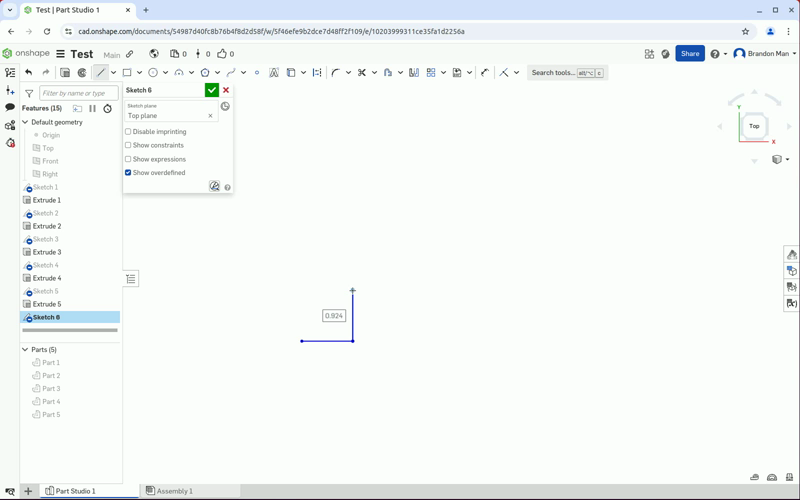
scroll(-6)
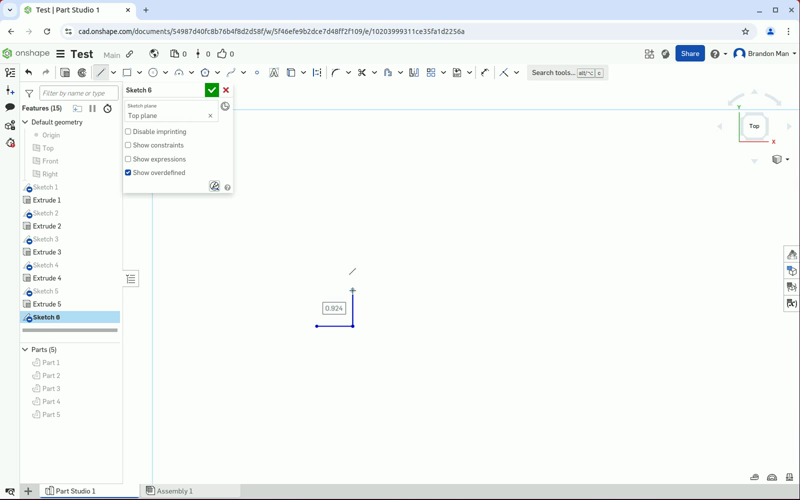
scroll(-6)
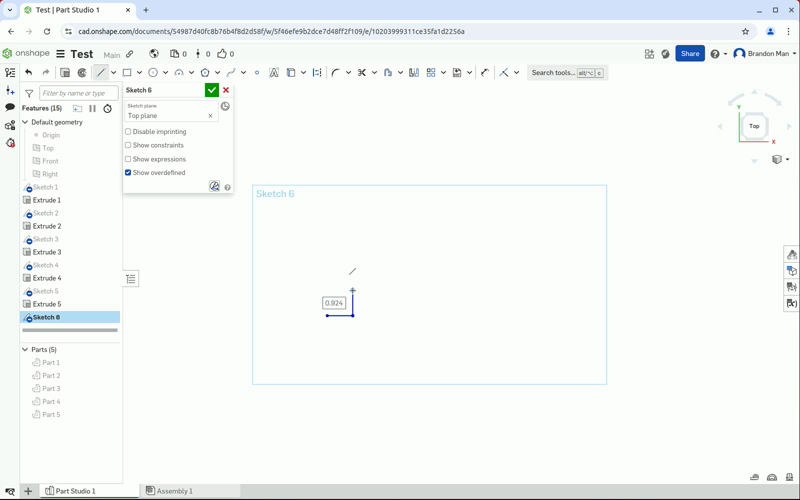
scroll(-6)
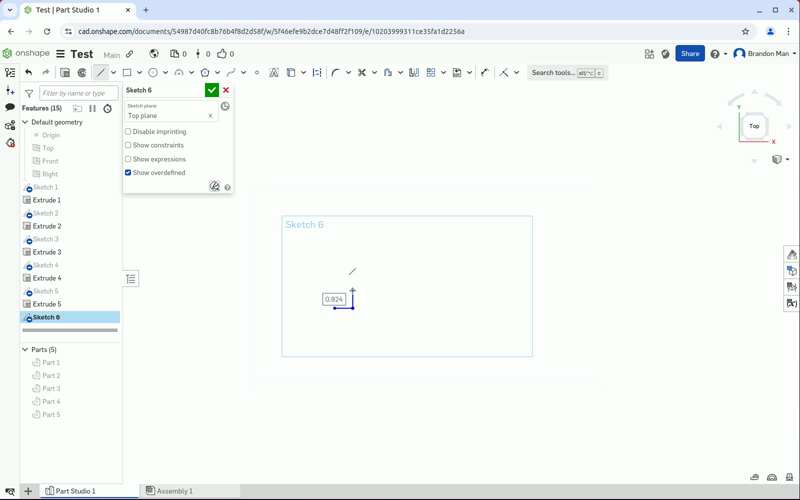
scroll(-6)
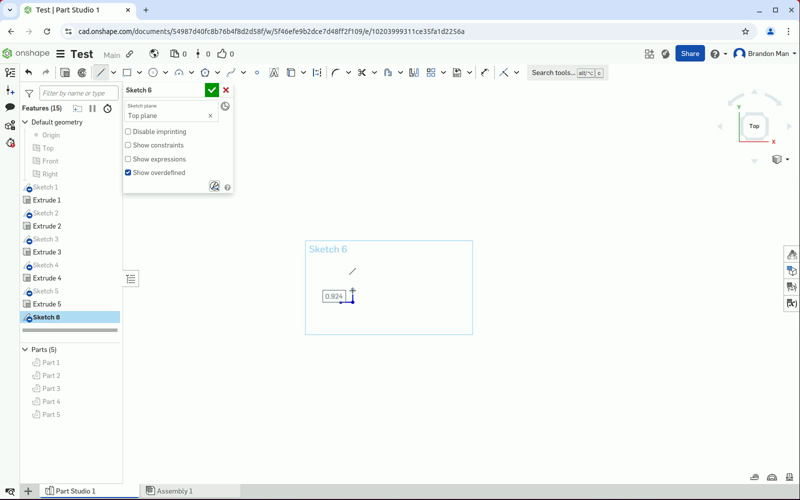
scroll(-6)
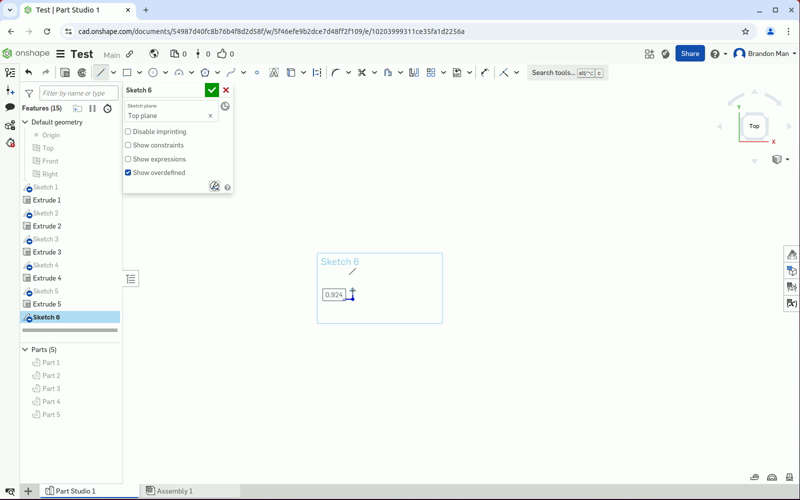
scroll(-6)
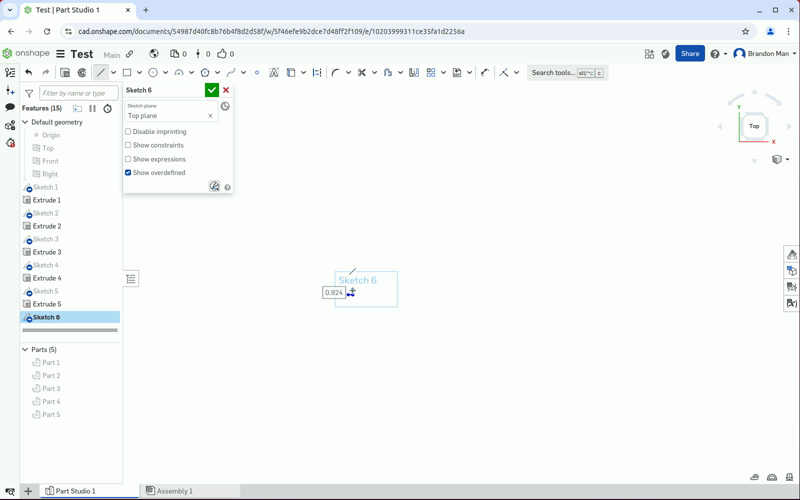
key_up(shift)
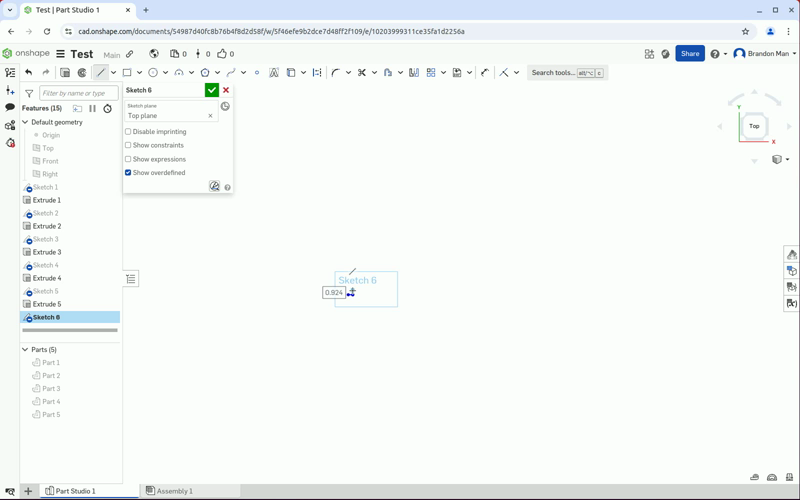
key_down(shift)
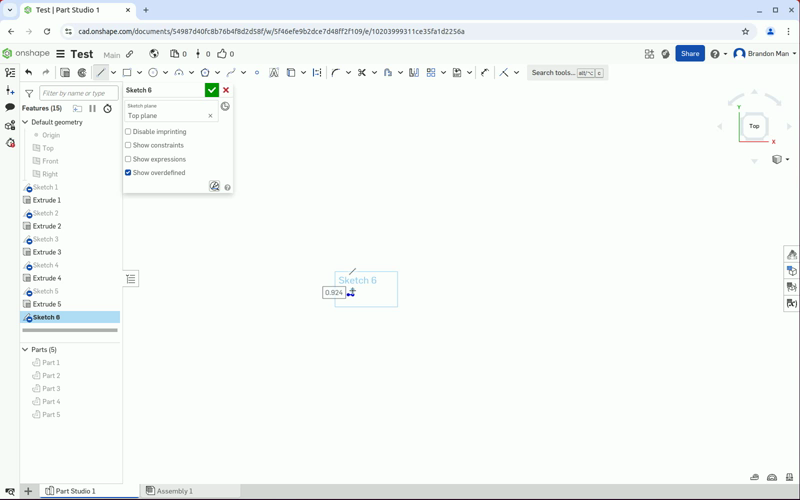
mouse_move(382, 290)
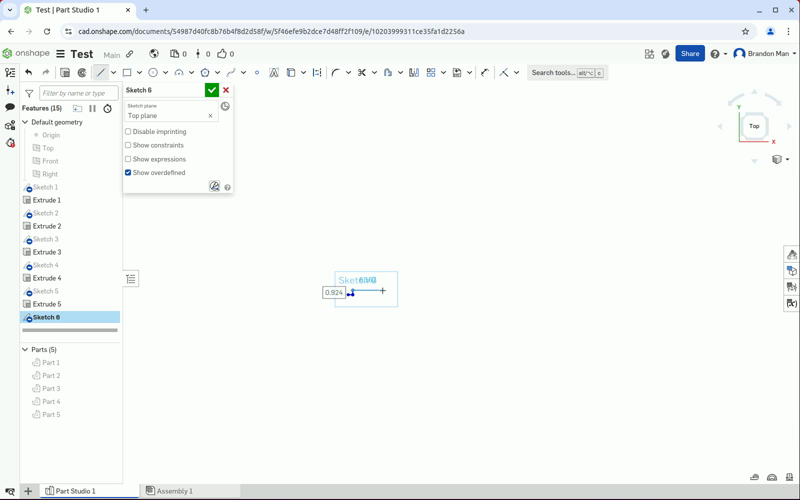
mouse_move(352, 274)
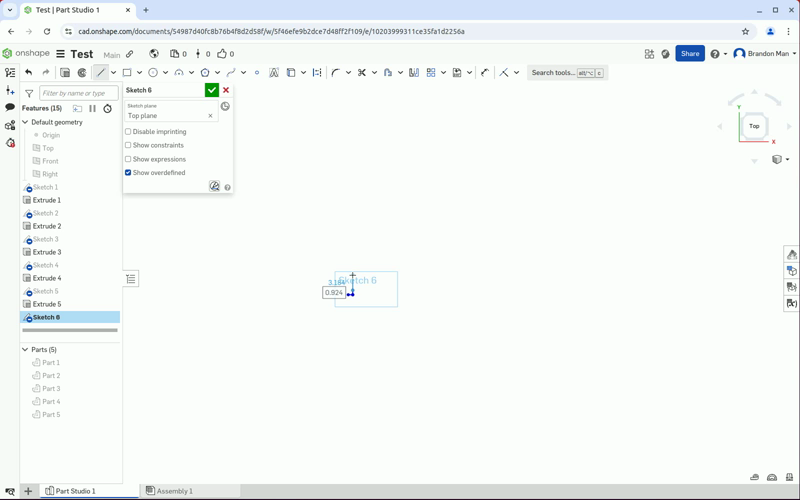
click(352, 274)
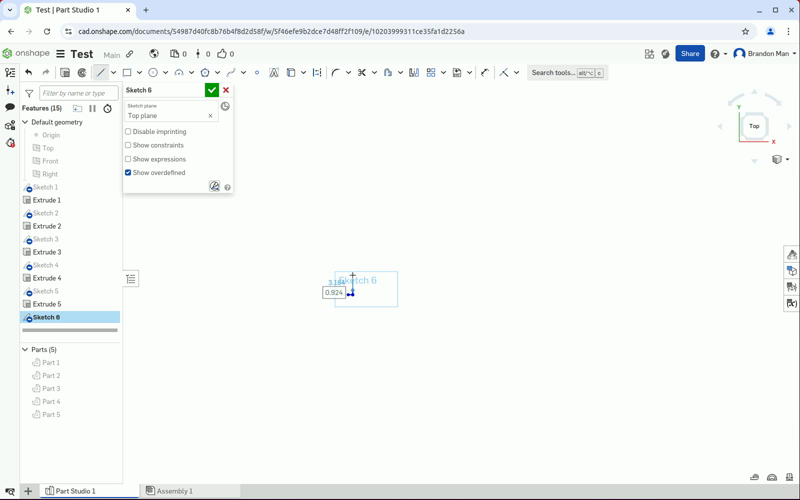
key_up(shift)
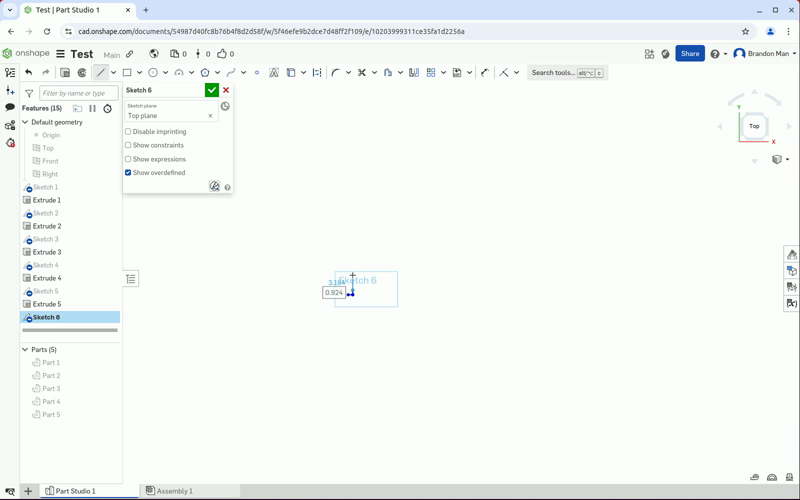
key_down(shift)
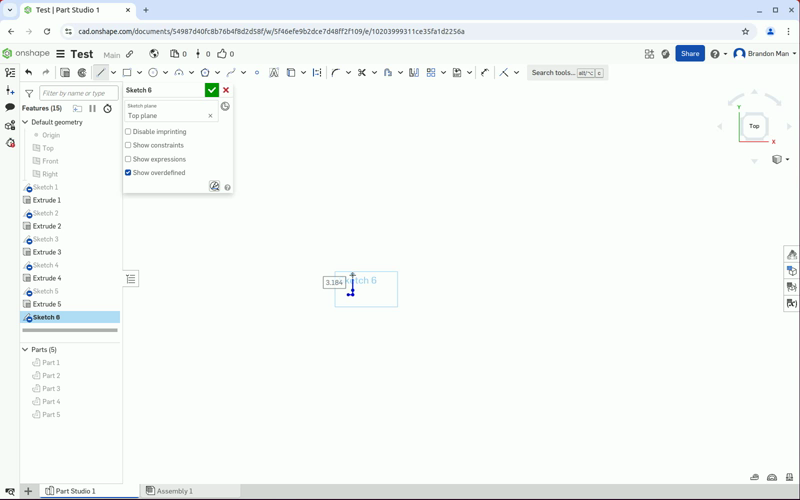
mouse_move(382, 274)
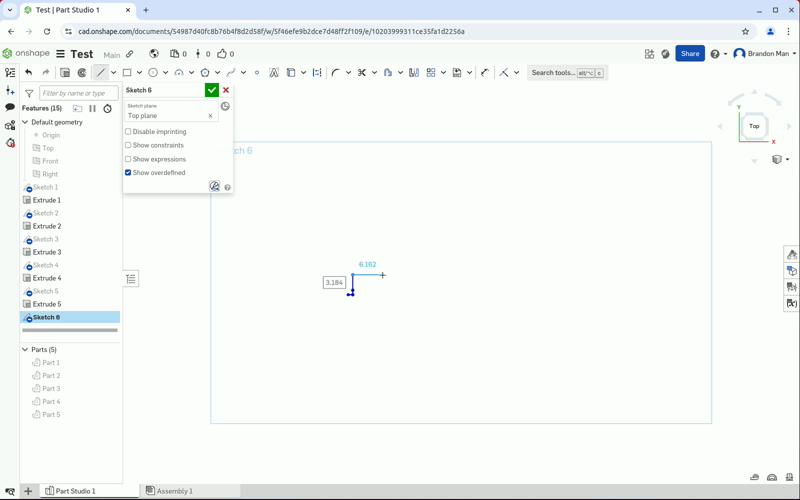
mouse_move(352, 270)
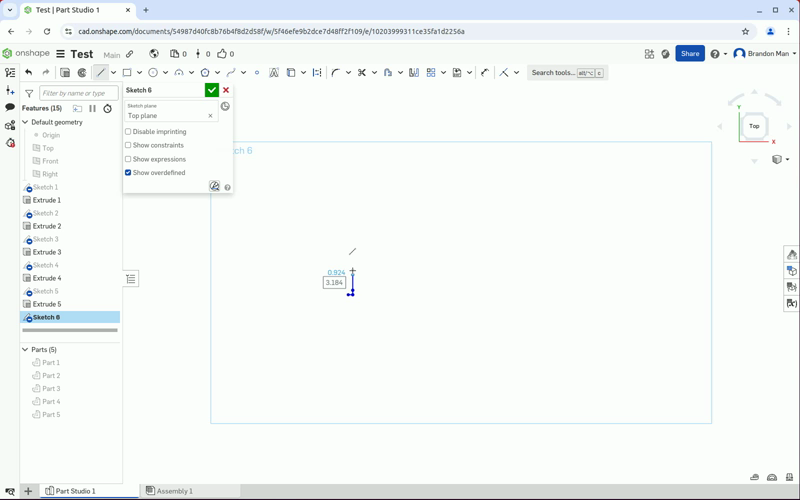
scroll(6)
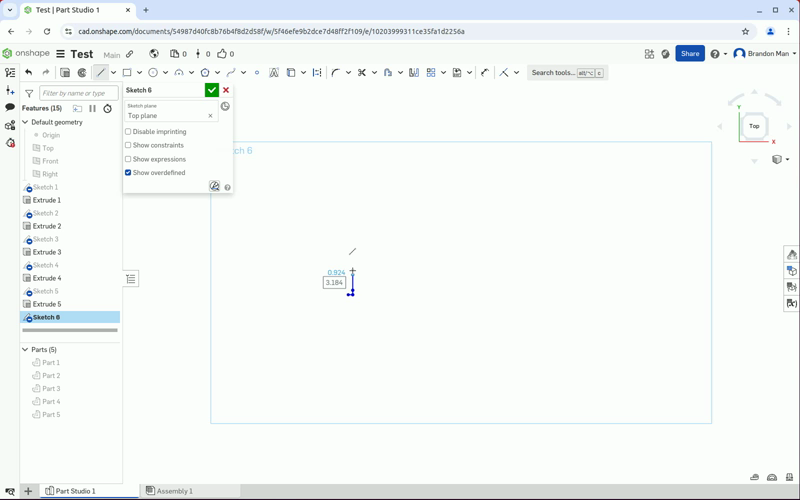
scroll(6)
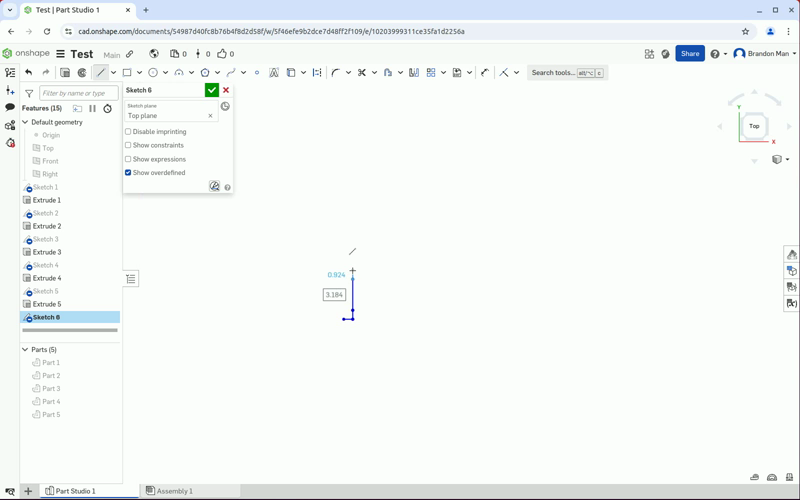
scroll(6)
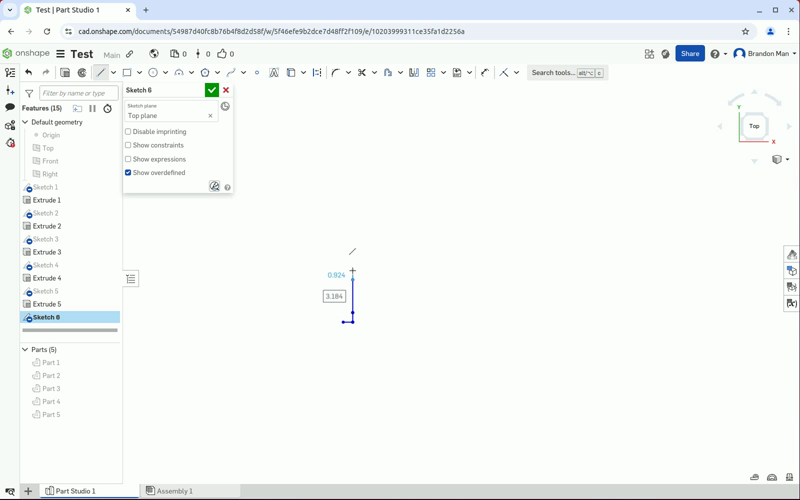
scroll(6)
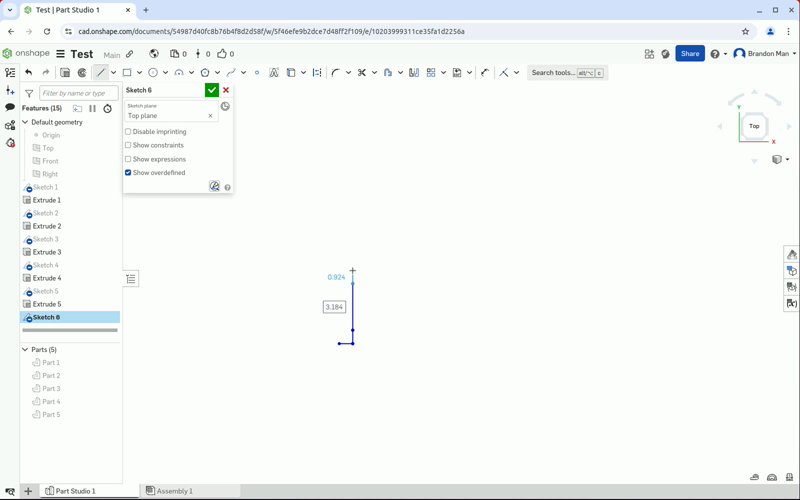
scroll(6)
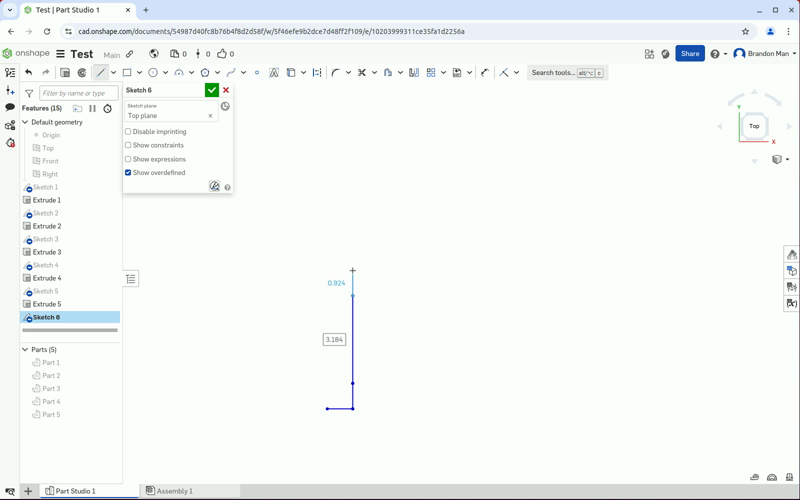
scroll(6)
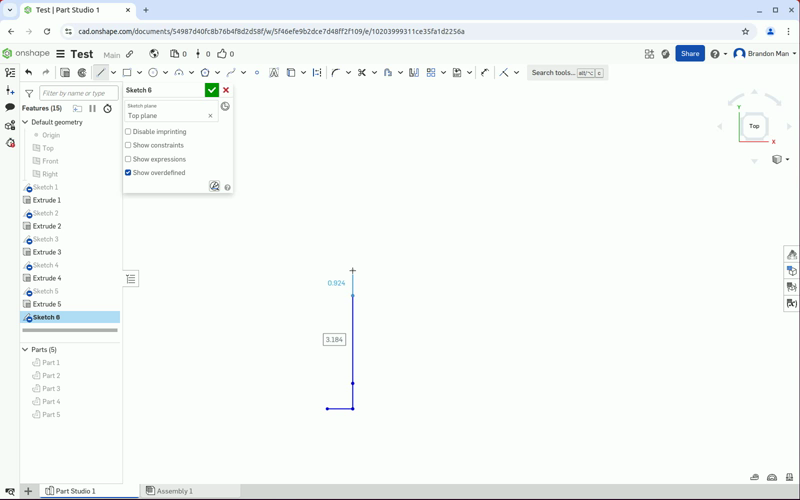
scroll(6)
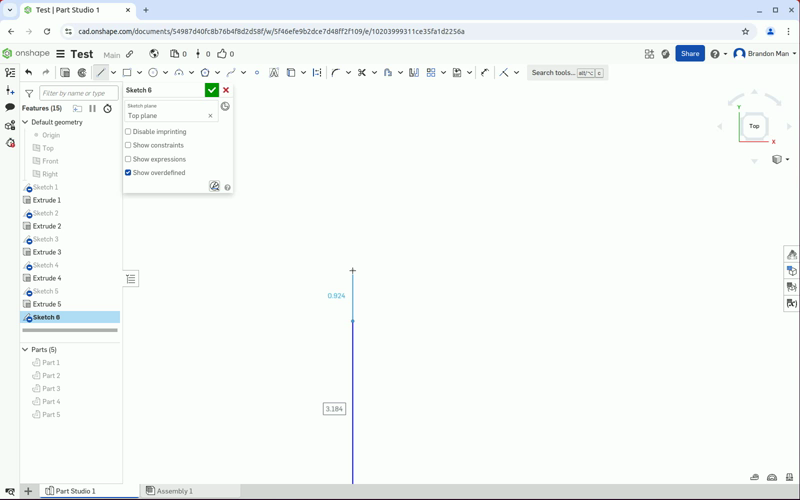
click(352, 270)
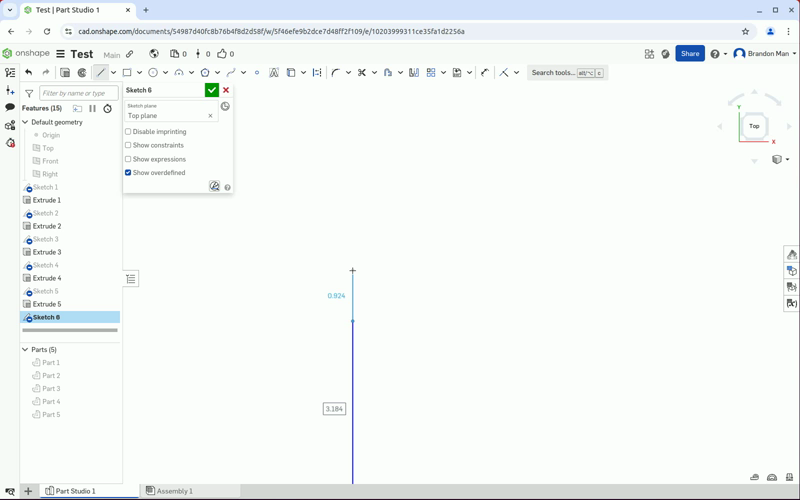
scroll(-6)
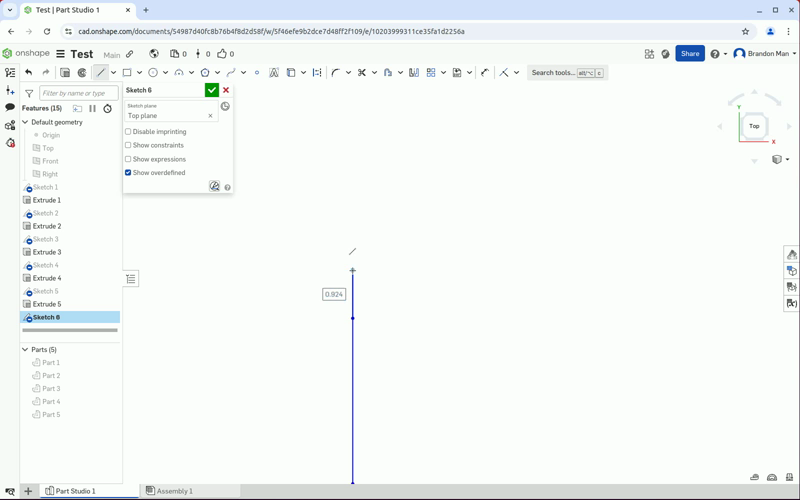
scroll(-6)
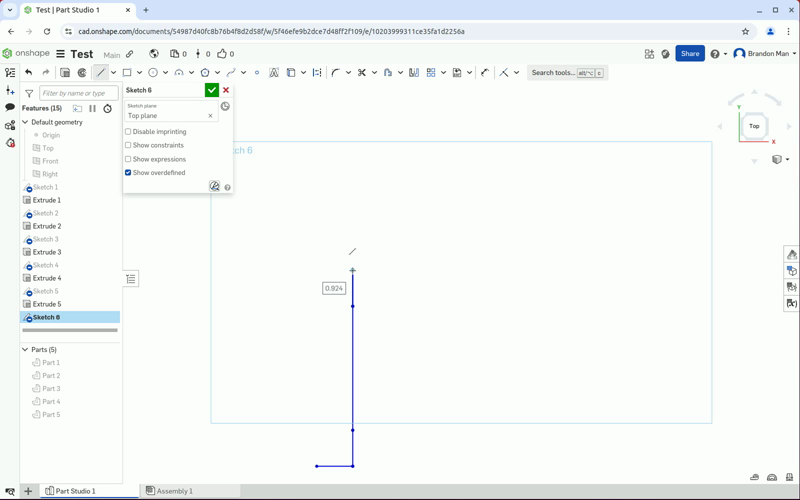
scroll(-6)
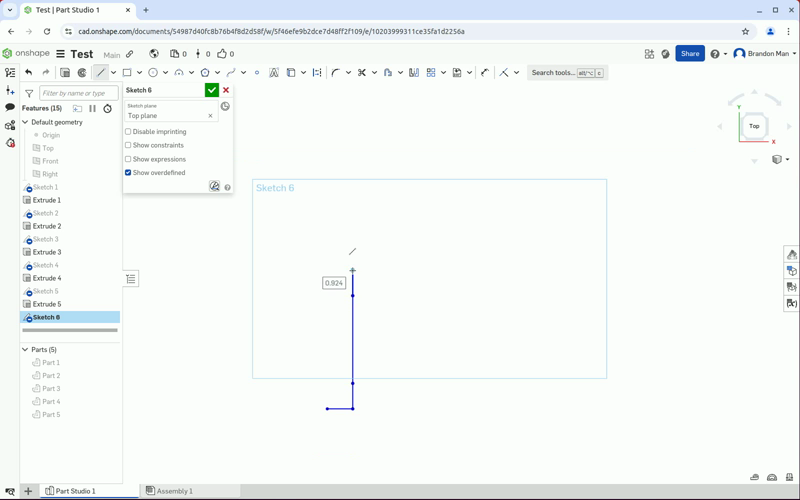
scroll(-6)
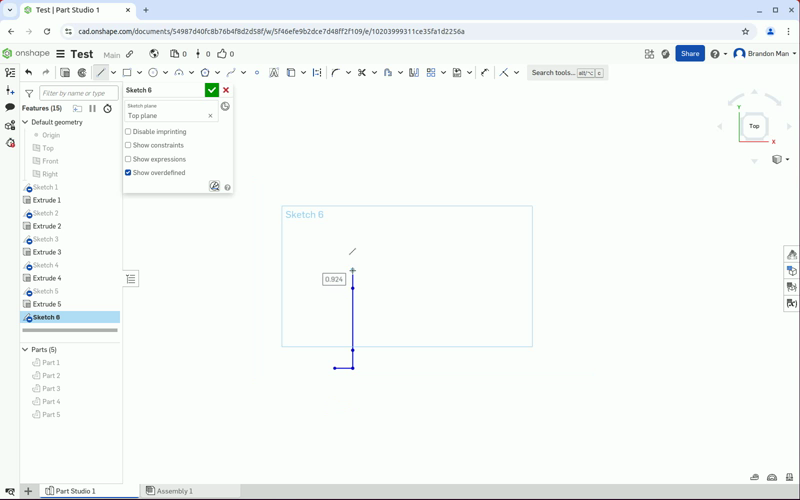
scroll(-6)
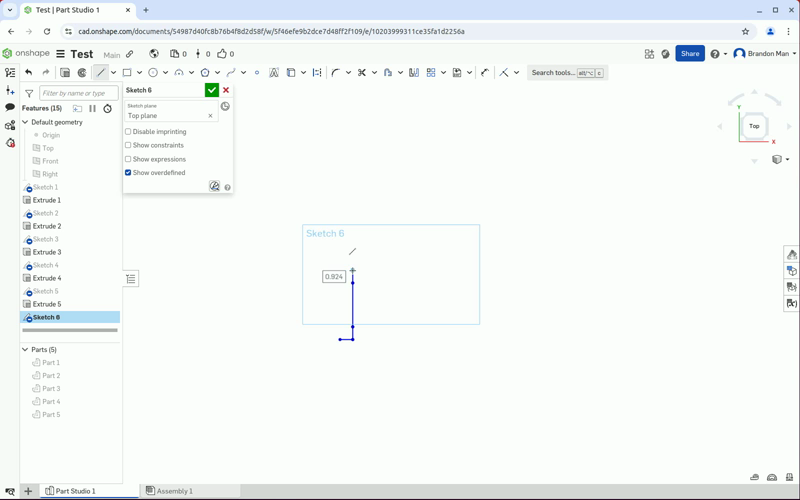
scroll(-6)
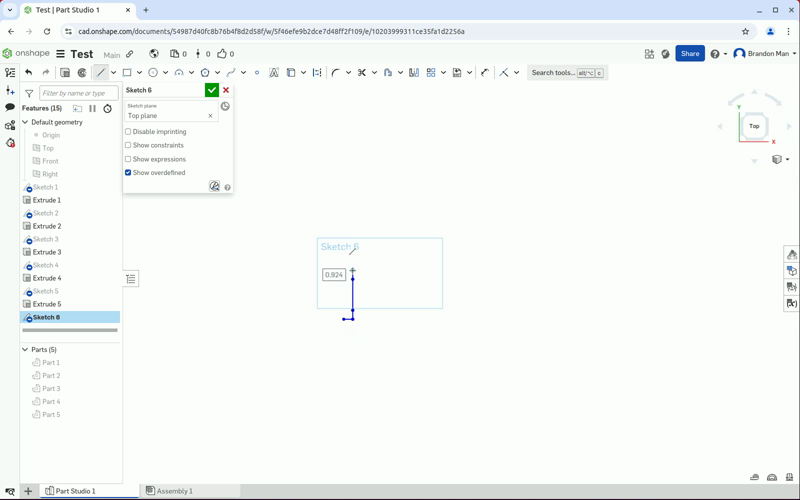
scroll(-6)
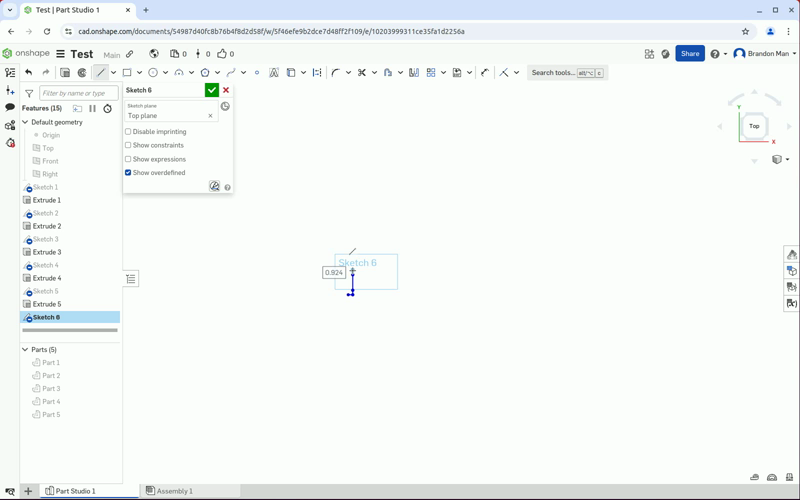
key_up(shift)
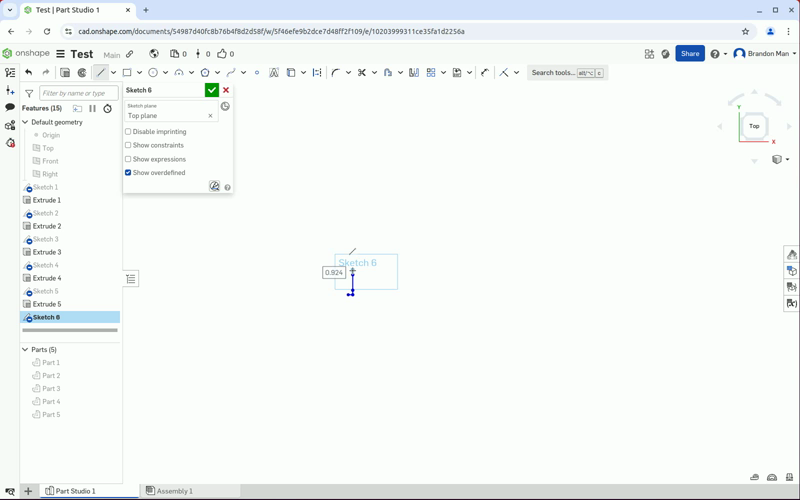
key_down(shift)
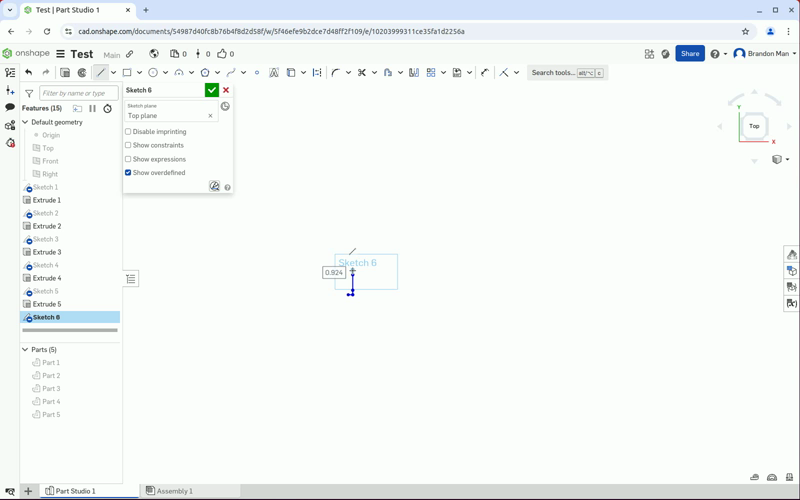
mouse_move(382, 270)
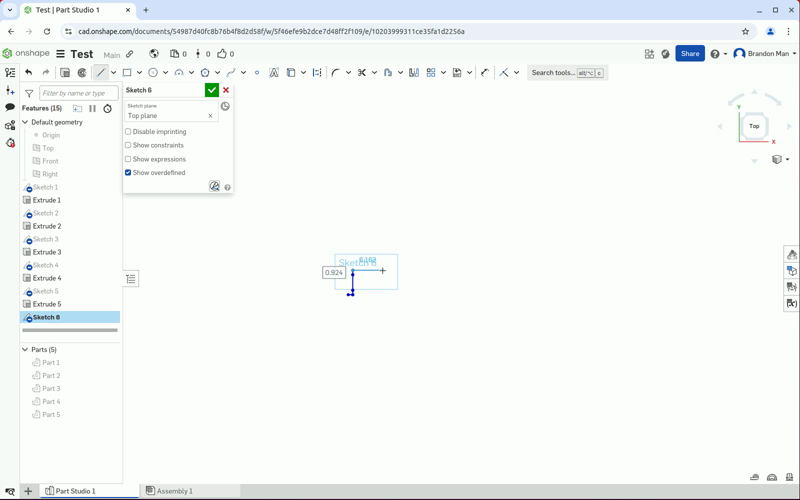
mouse_move(348, 270)
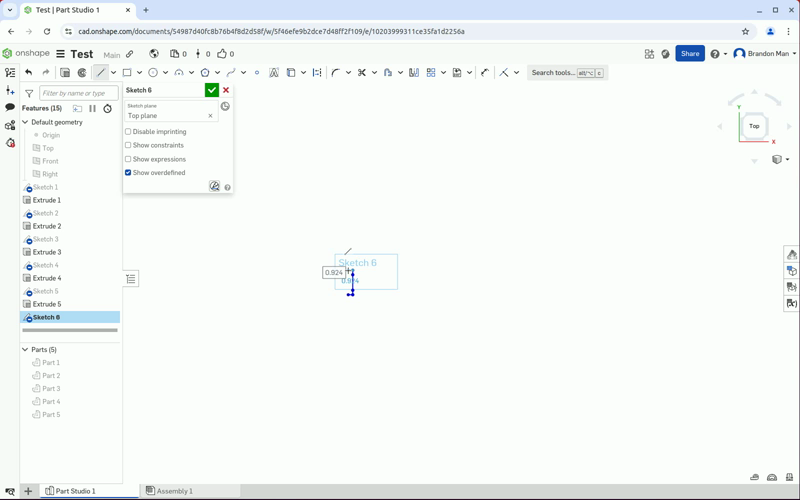
scroll(6)
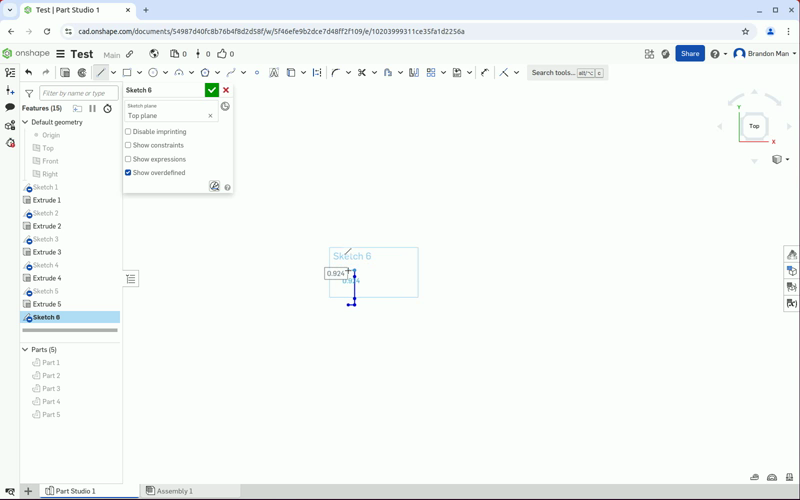
scroll(6)
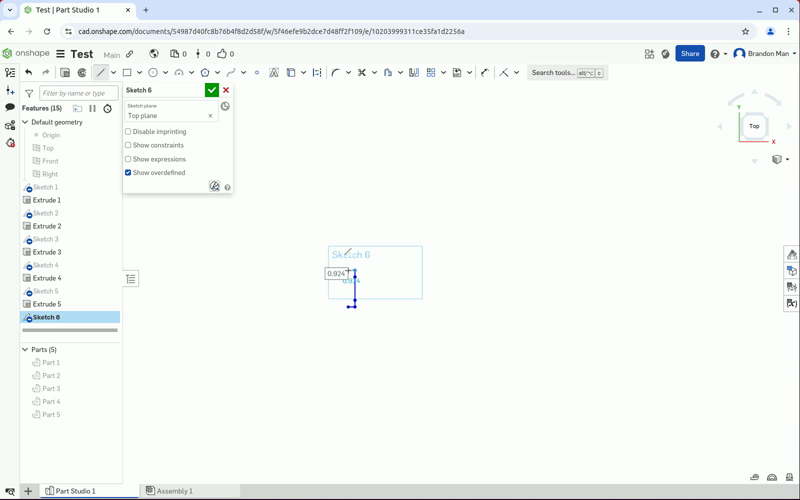
scroll(6)
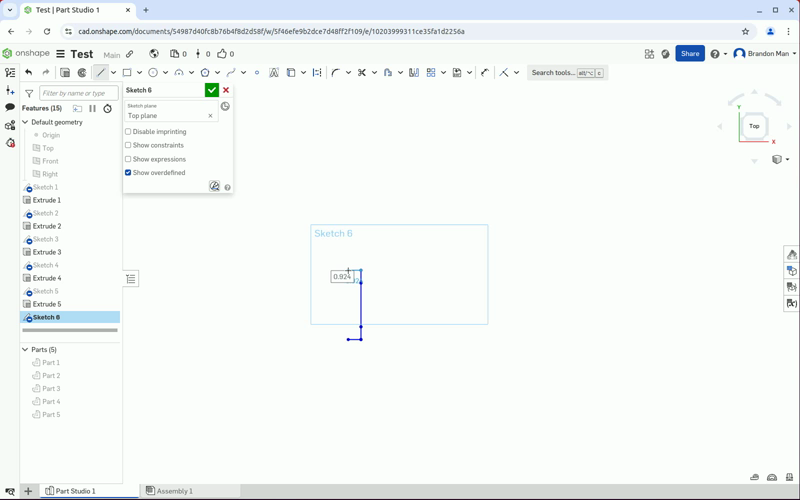
scroll(6)
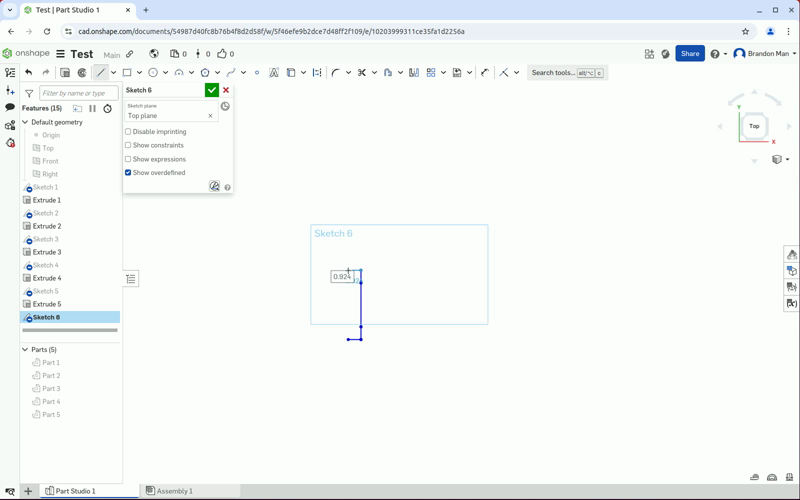
scroll(6)
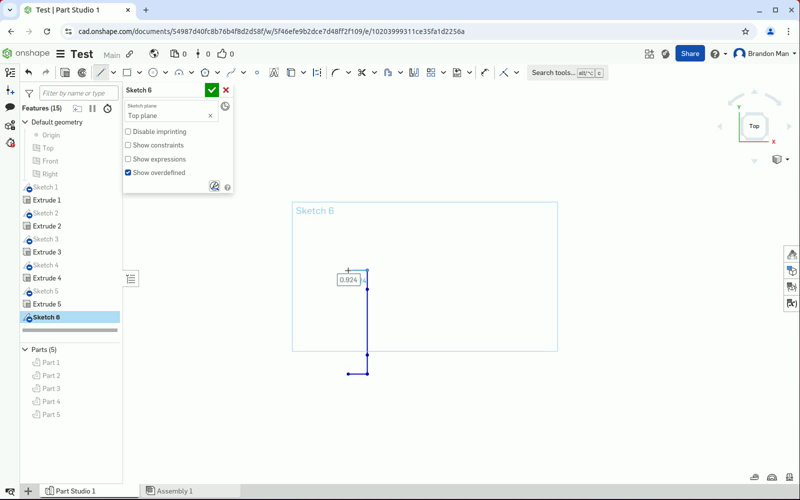
scroll(6)
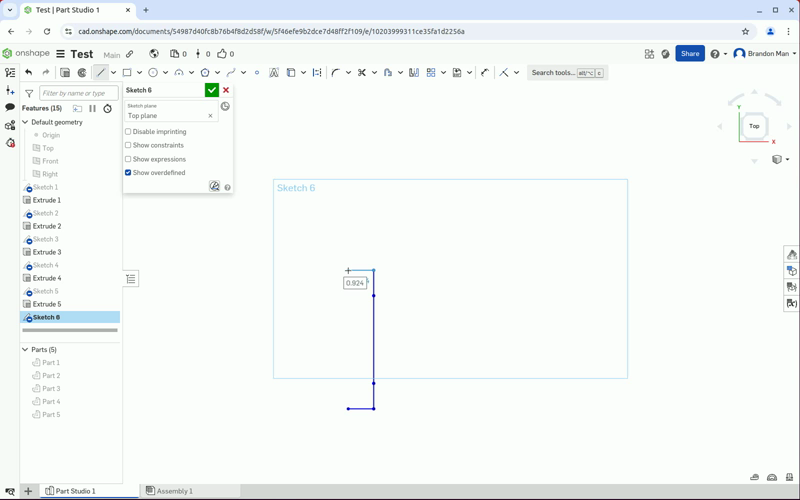
scroll(6)
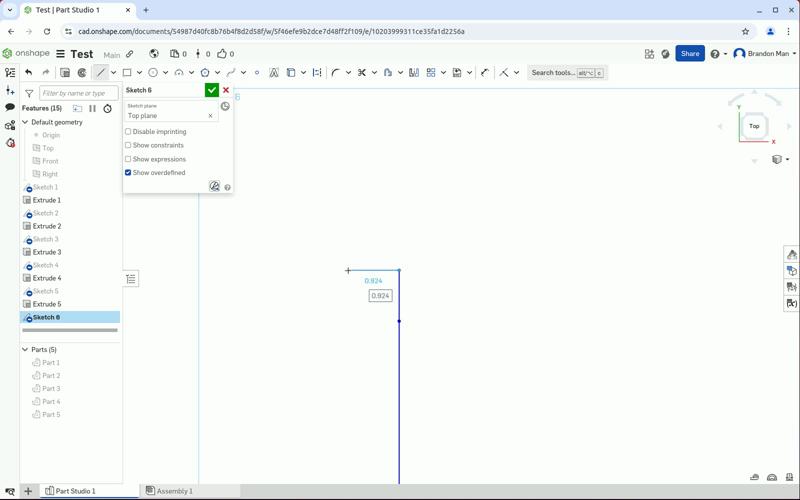
click(348, 270)
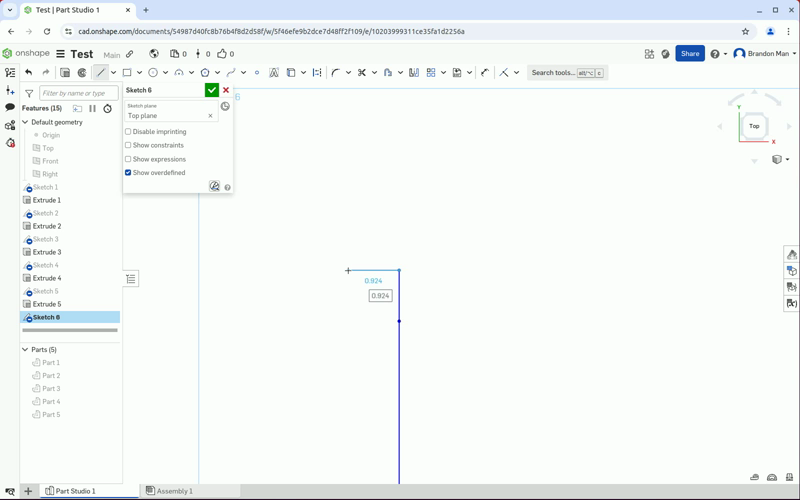
scroll(-6)
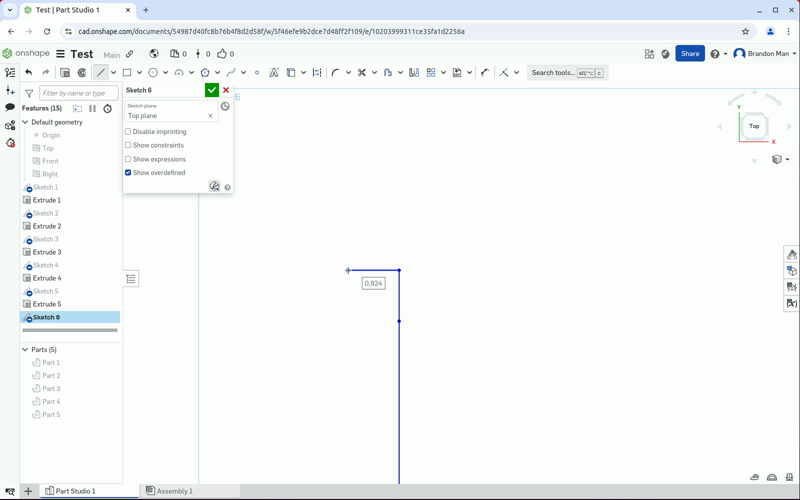
scroll(-6)
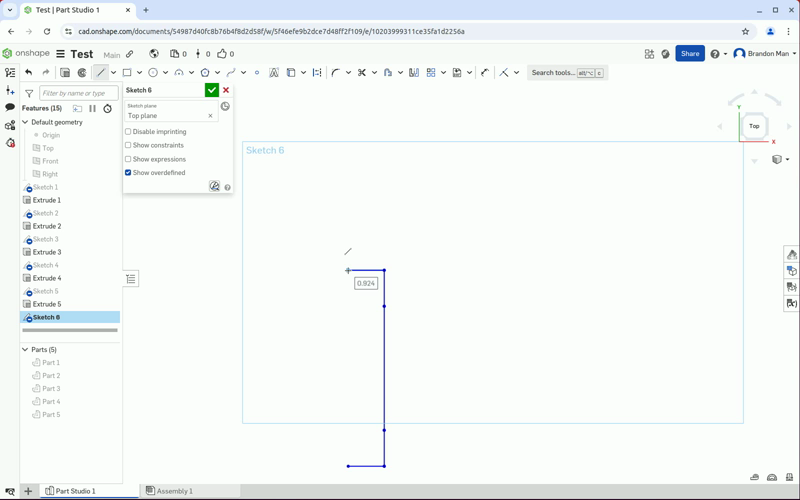
scroll(-6)
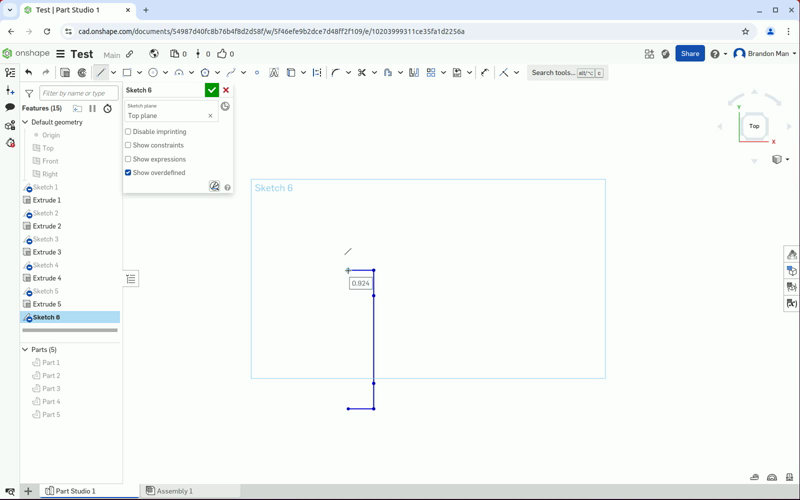
scroll(-6)
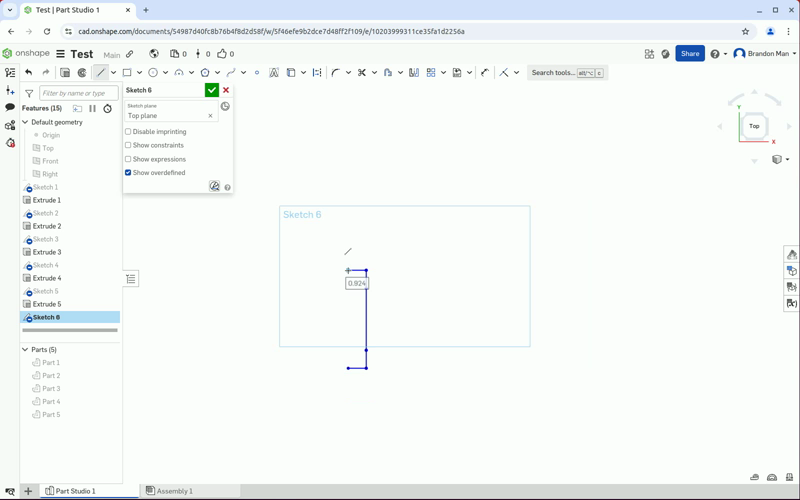
scroll(-6)
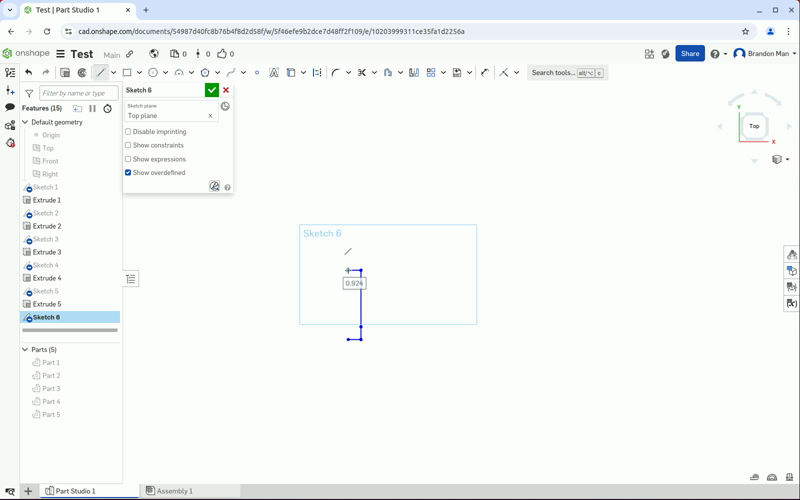
scroll(-6)
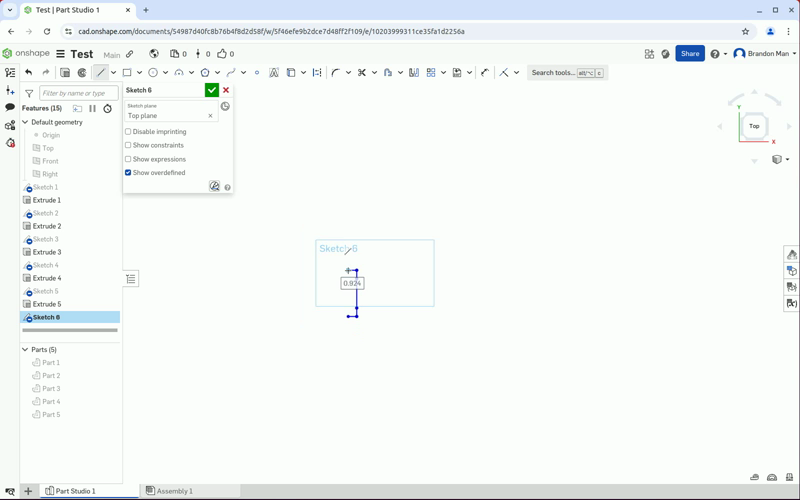
scroll(-6)
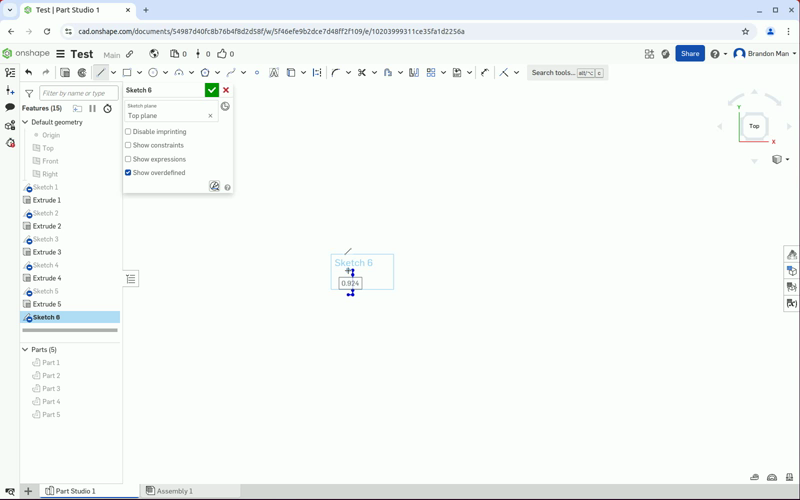
key_up(shift)
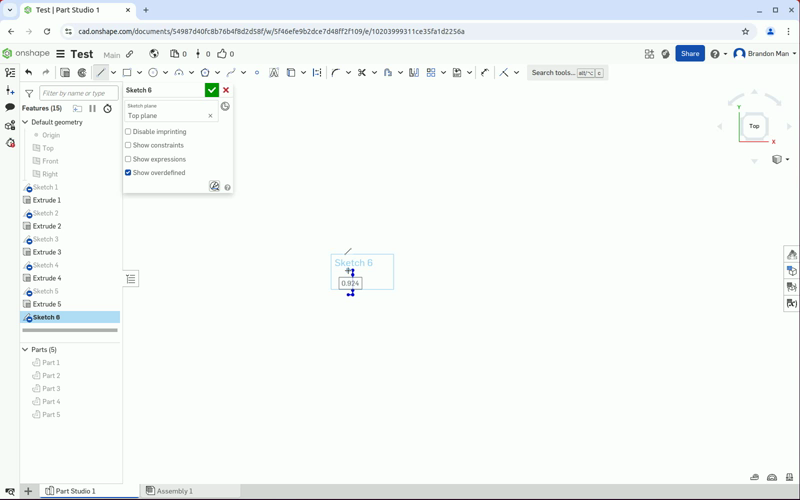
mouse_move(378, 270)
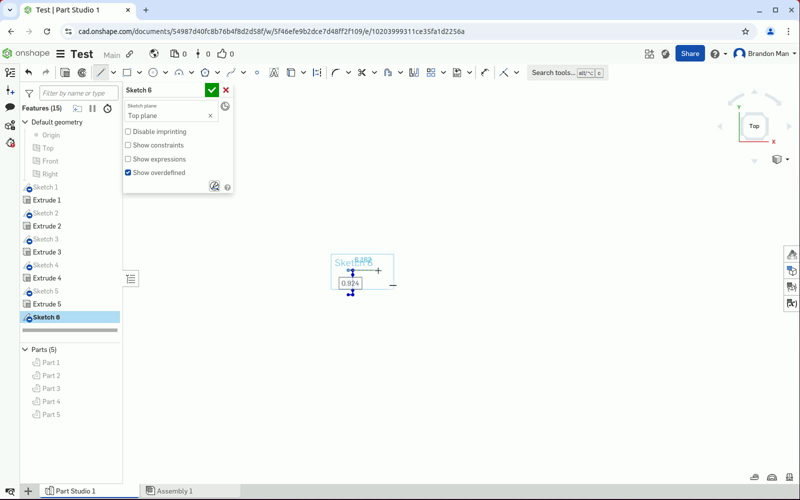
key_down(shift)
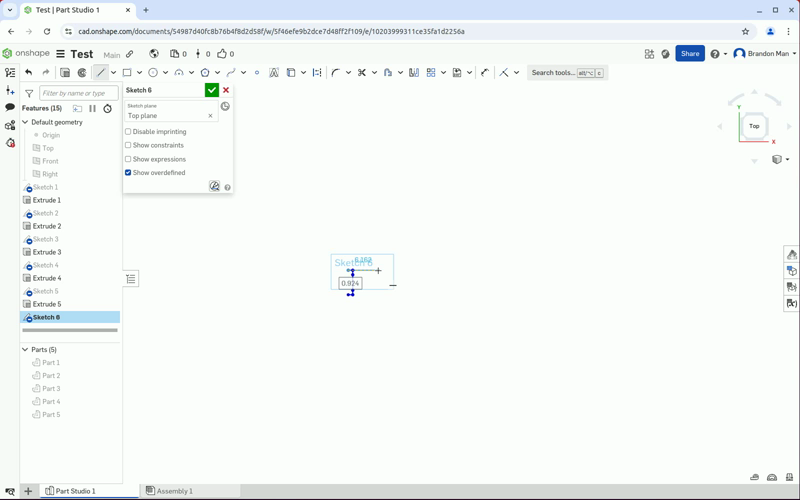
mouse_move(348, 294)
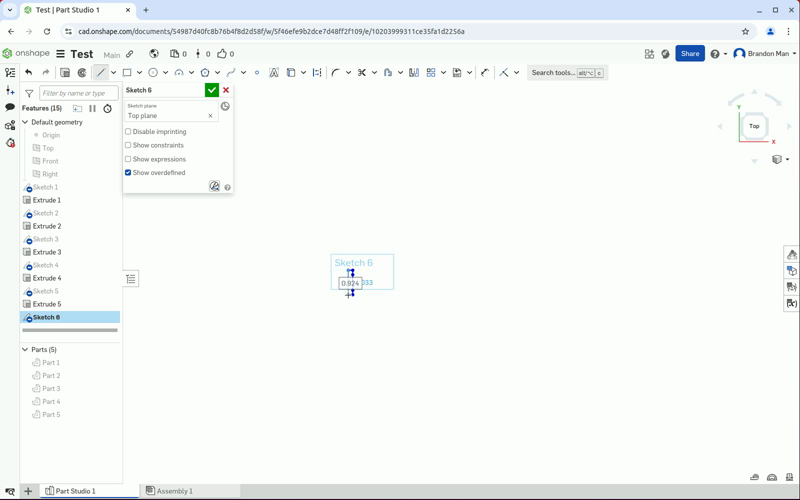
scroll(6)
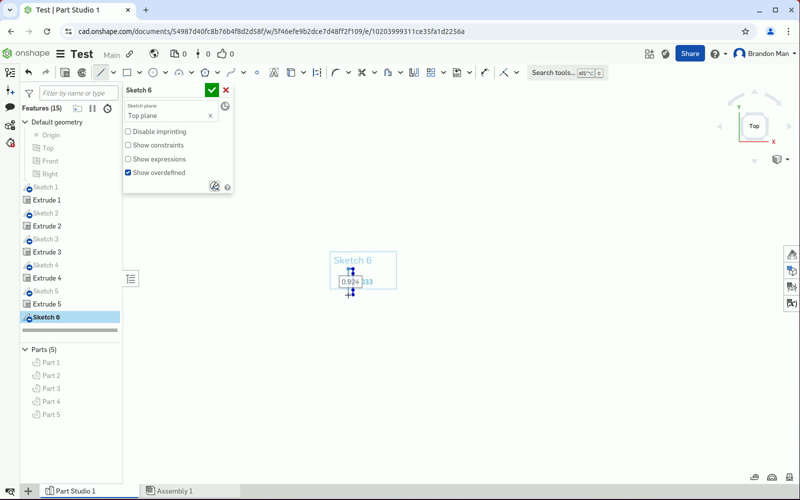
scroll(6)
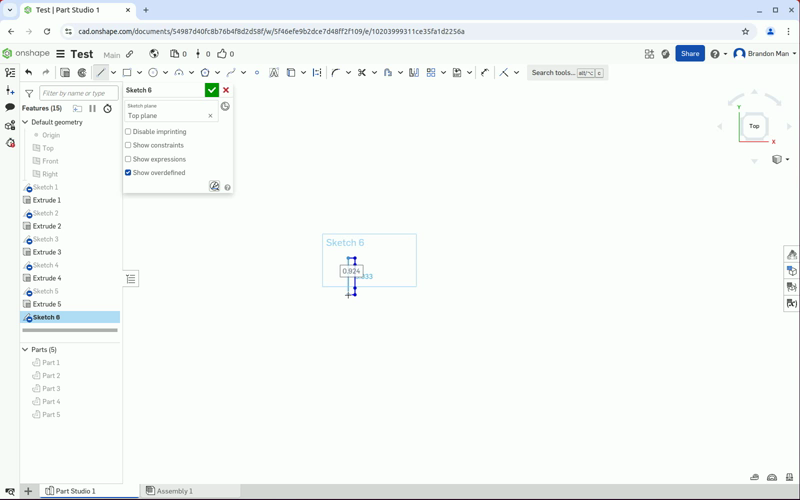
scroll(6)
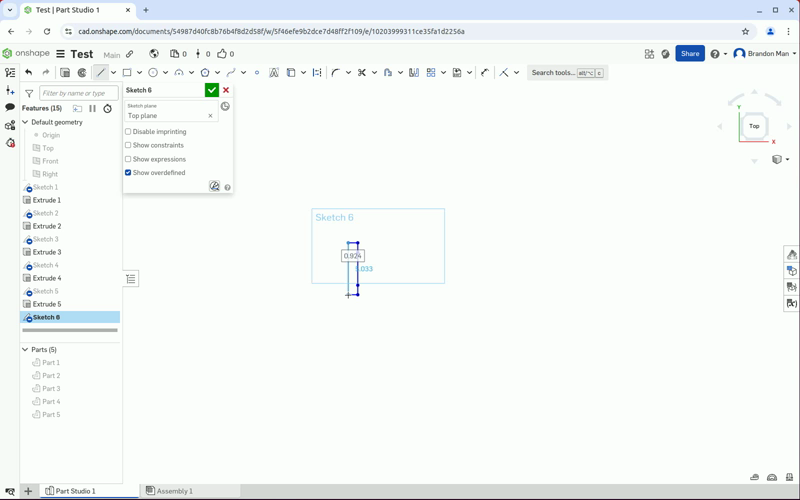
scroll(6)
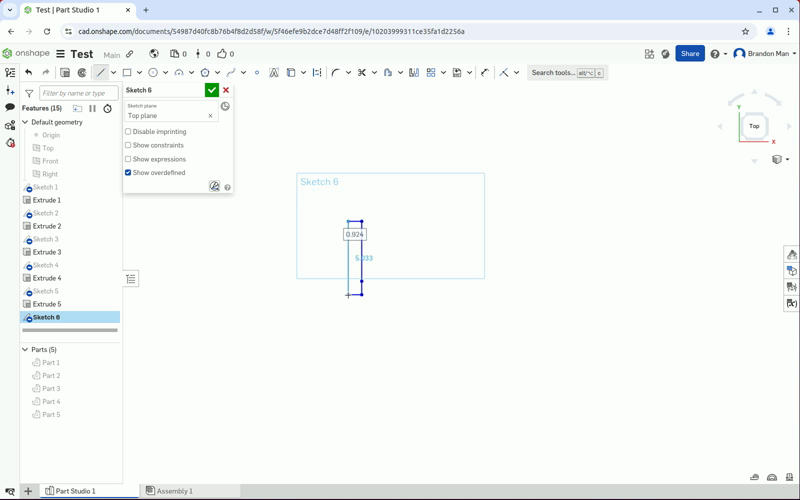
scroll(6)
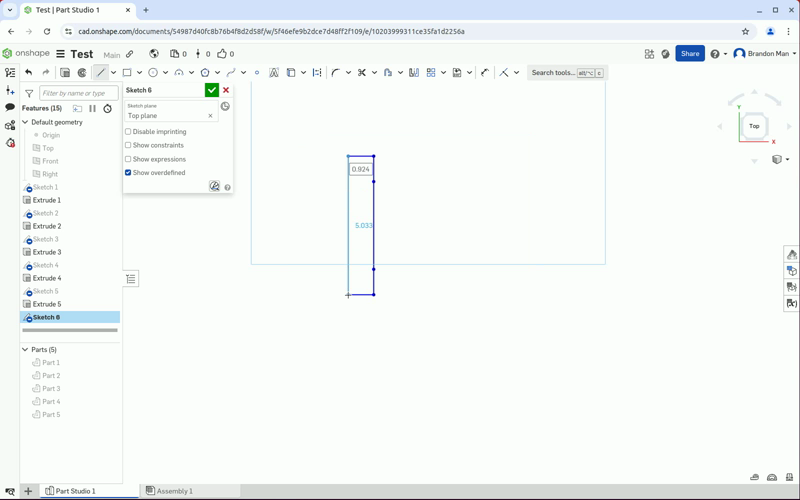
scroll(6)
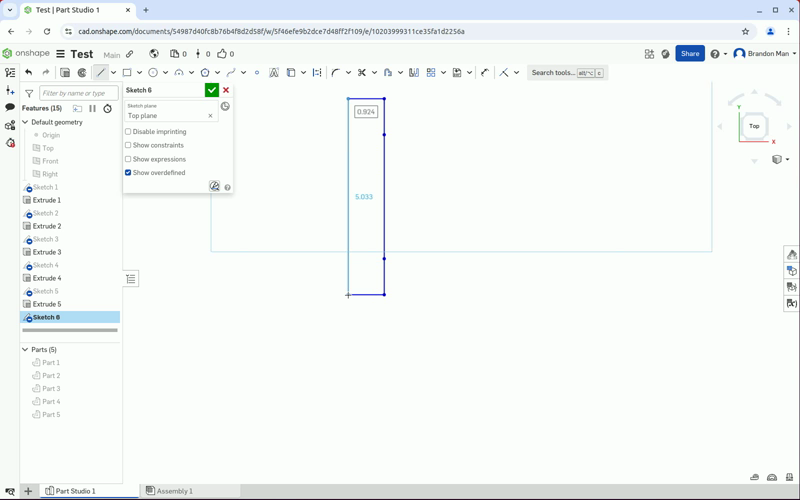
scroll(6)
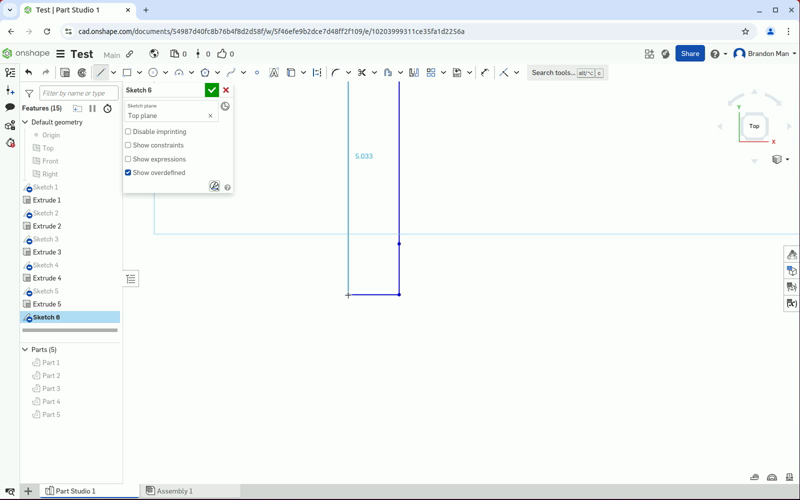
key_up(shift)
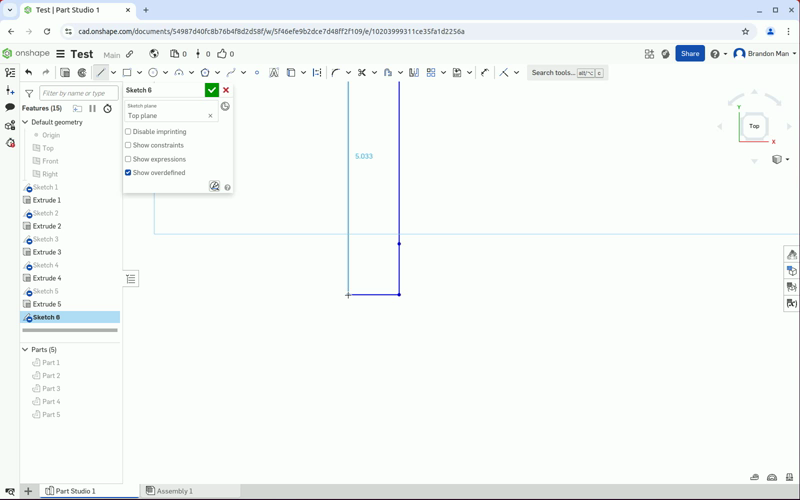
click(348, 294)
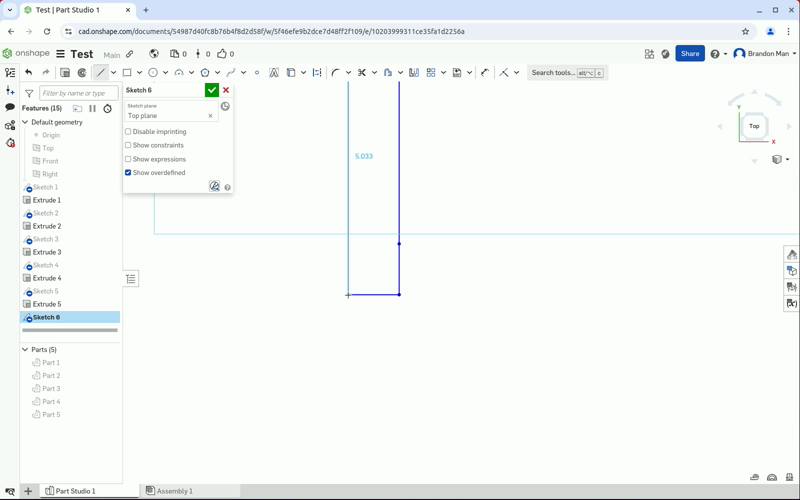
scroll(-6)
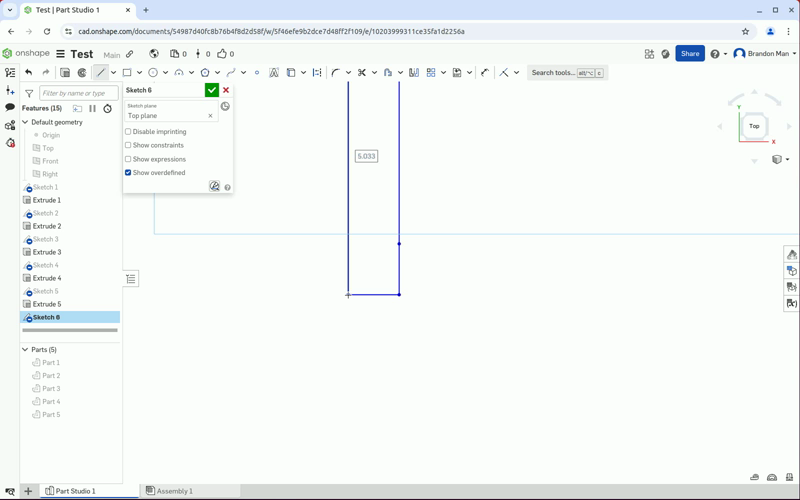
scroll(-6)
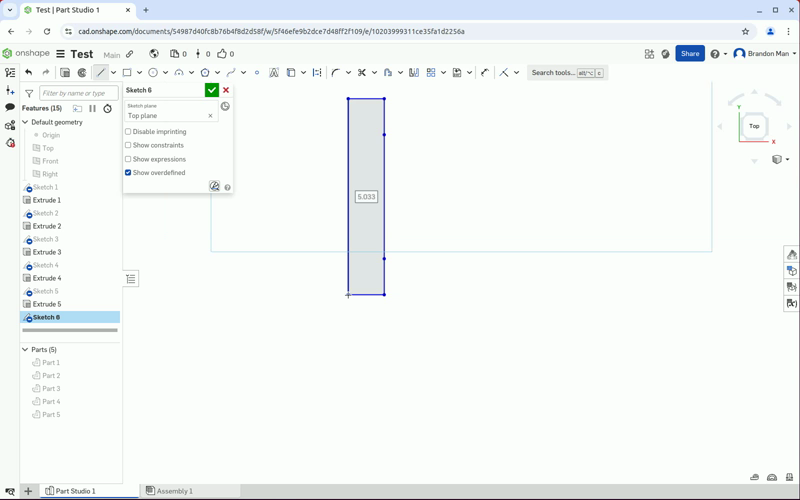
scroll(-6)
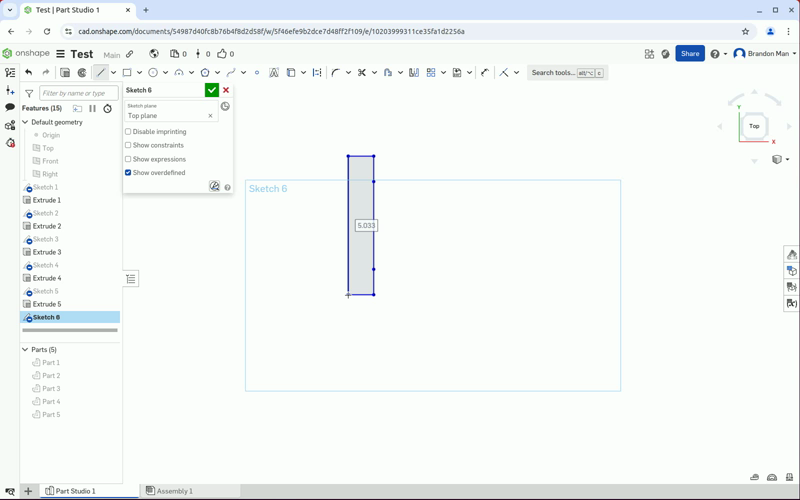
scroll(-6)
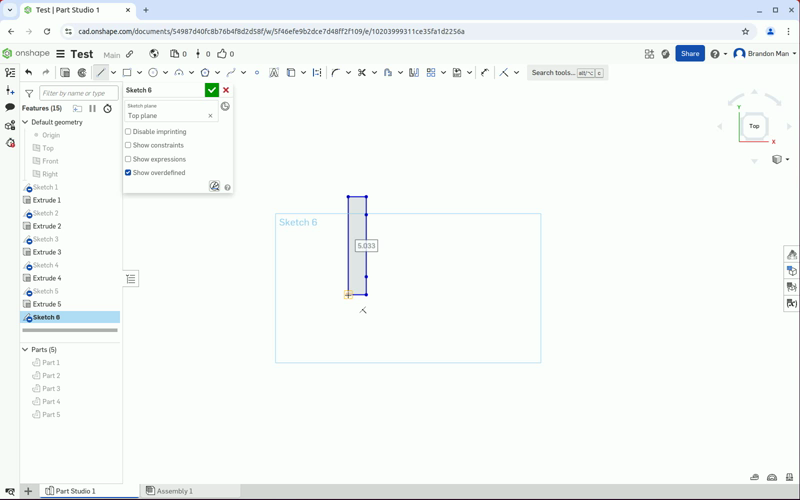
scroll(-6)
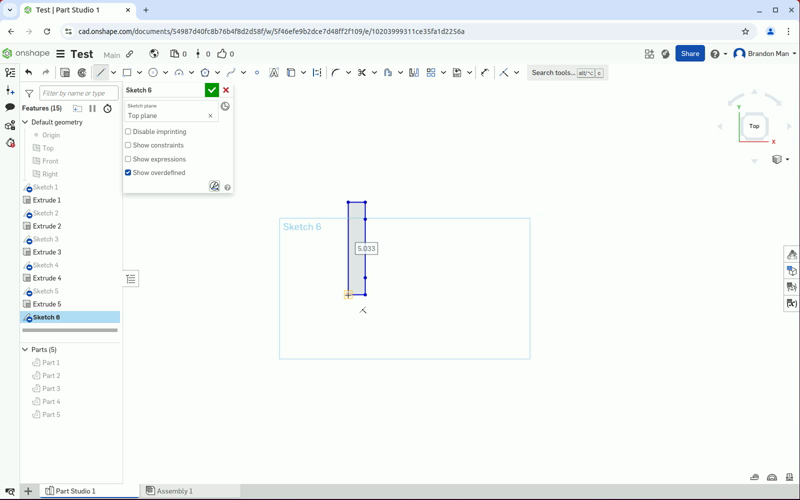
scroll(-6)
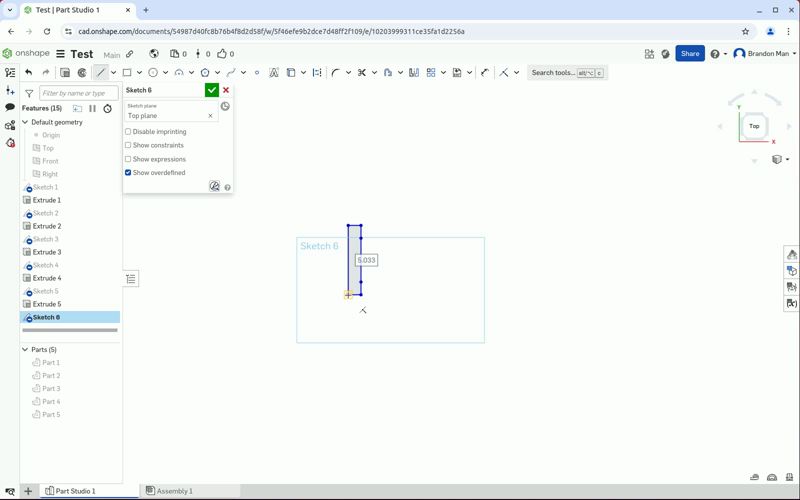
scroll(-6)
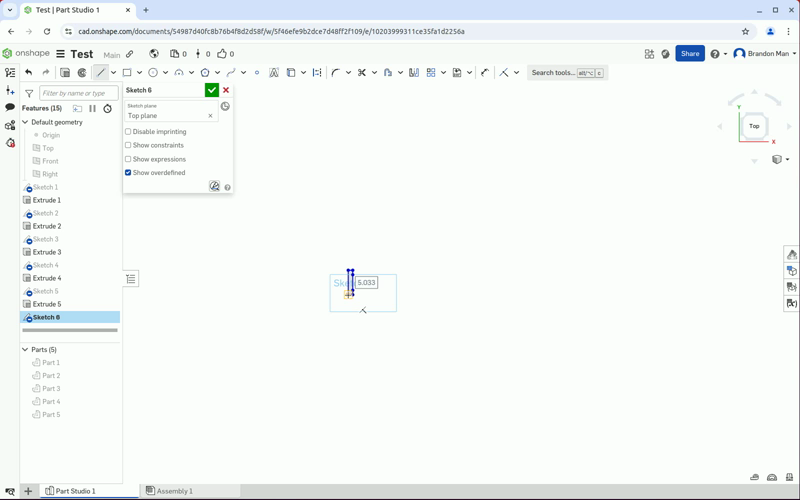
key(esc)
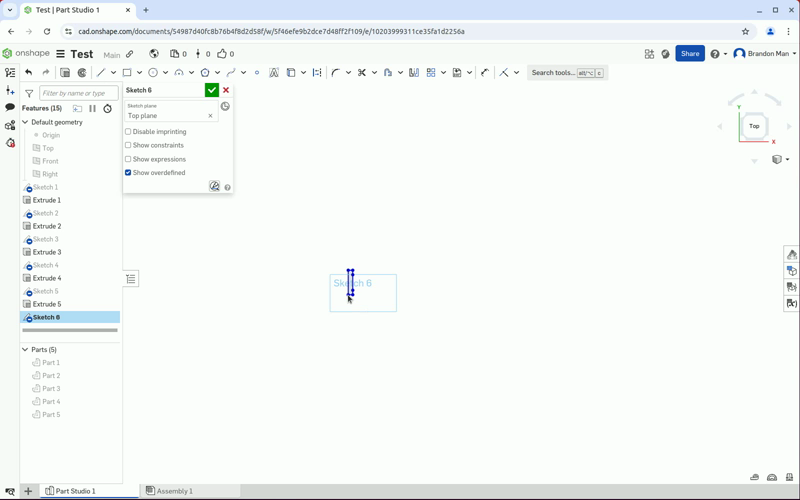
mouse_move(351, 275)
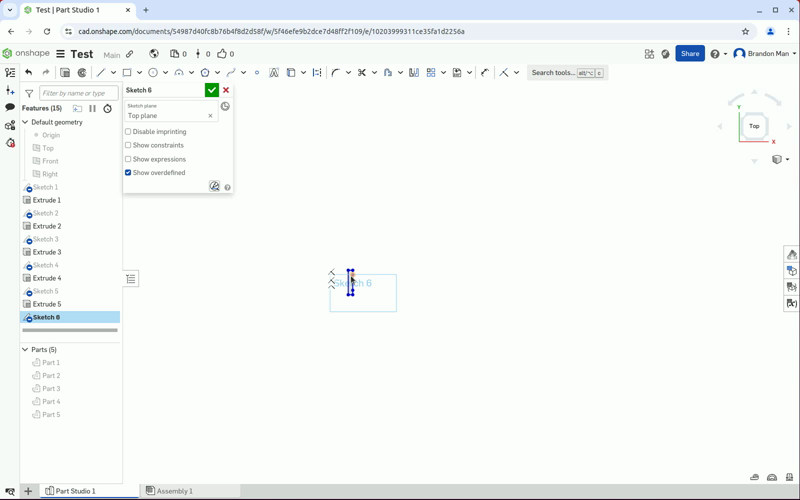
scroll(6)
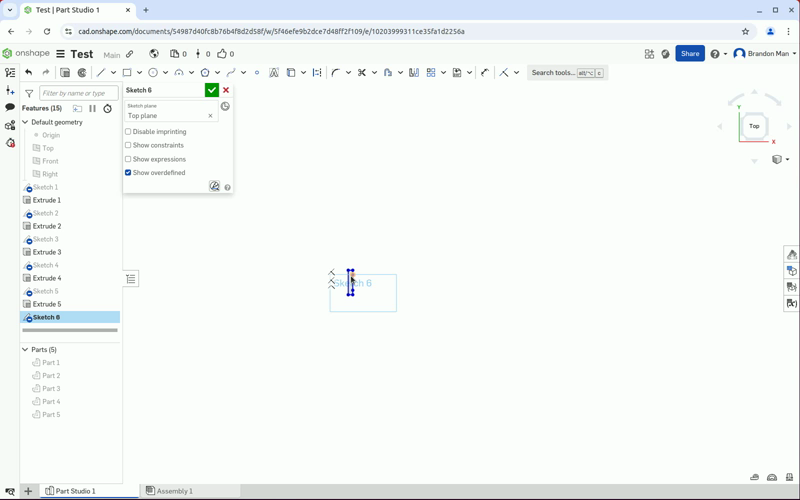
scroll(6)
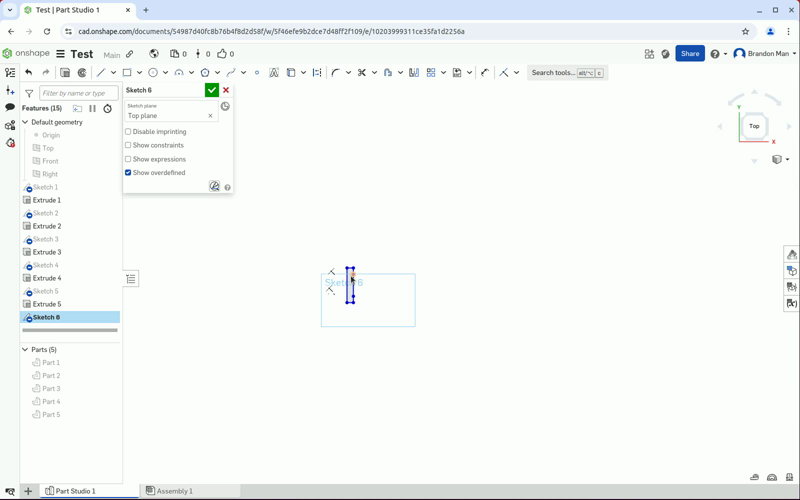
scroll(6)
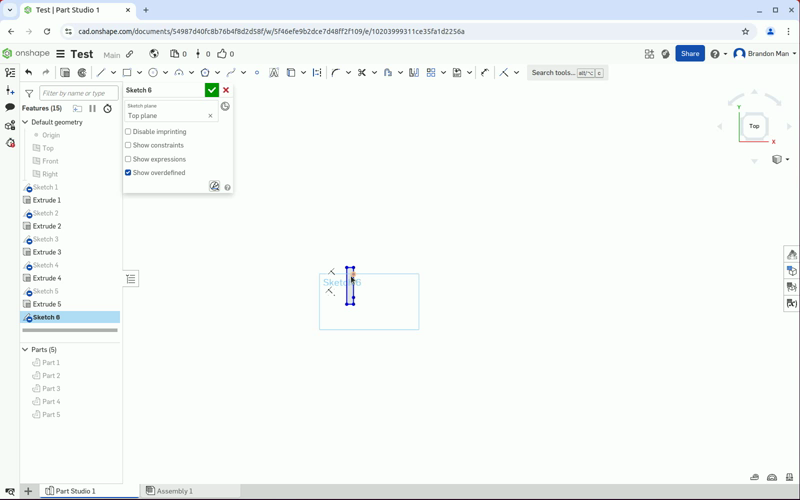
scroll(6)
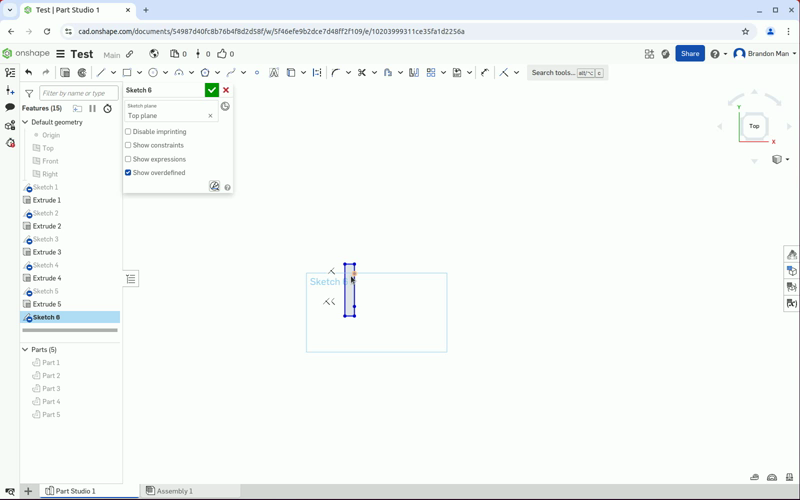
scroll(6)
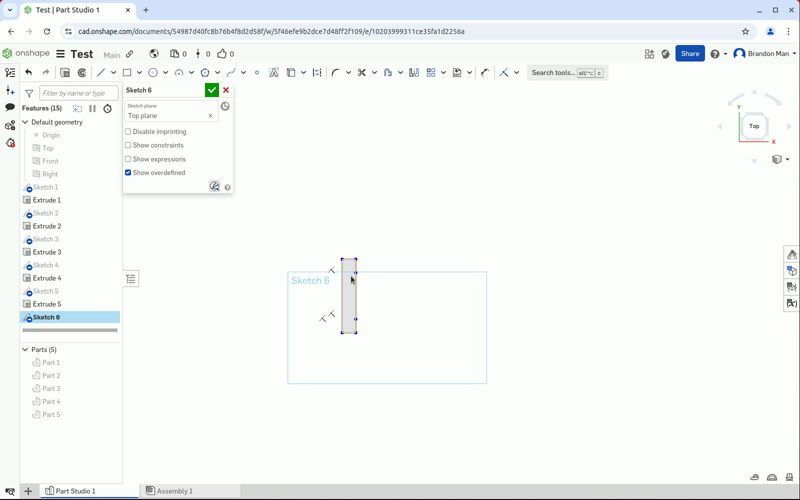
scroll(6)
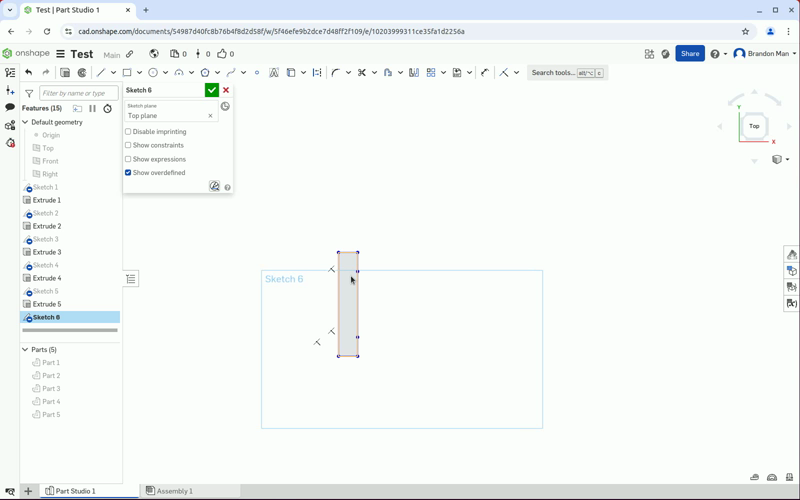
scroll(6)
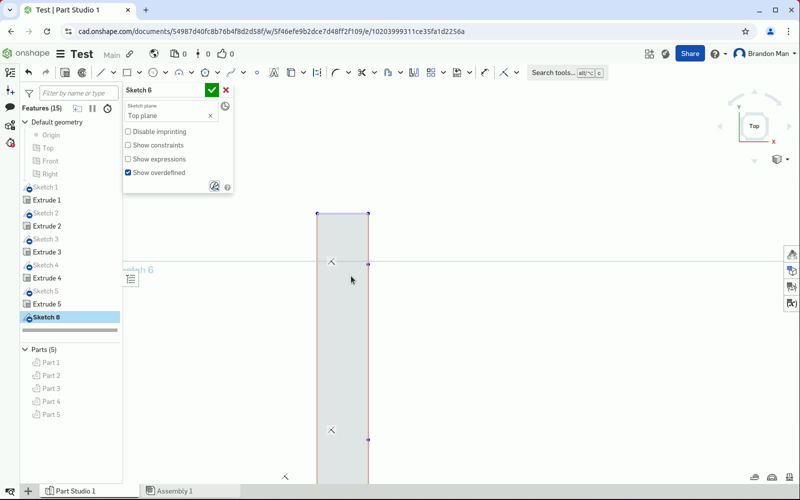
click(351, 275)
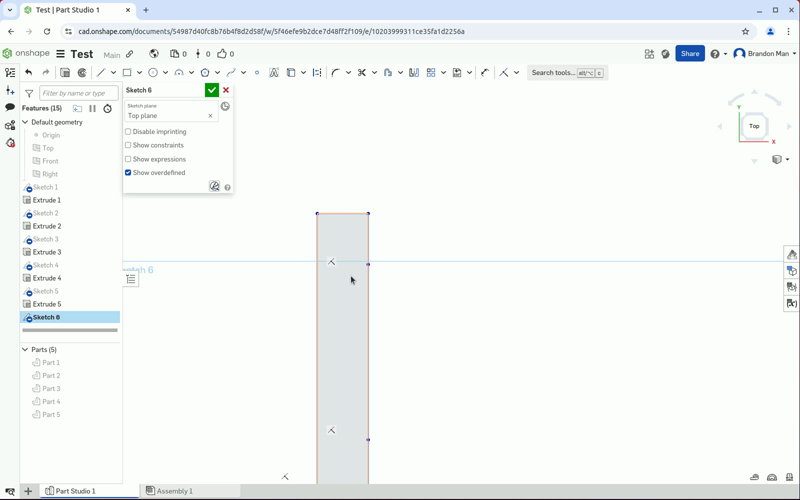
scroll(-6)
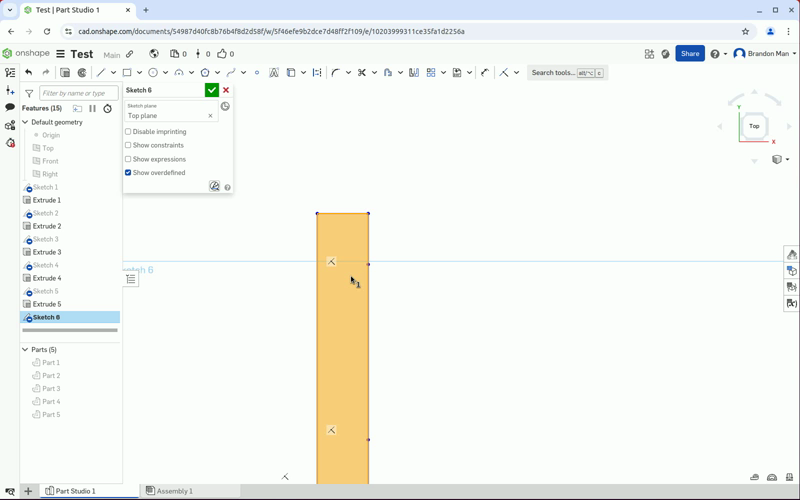
scroll(-6)
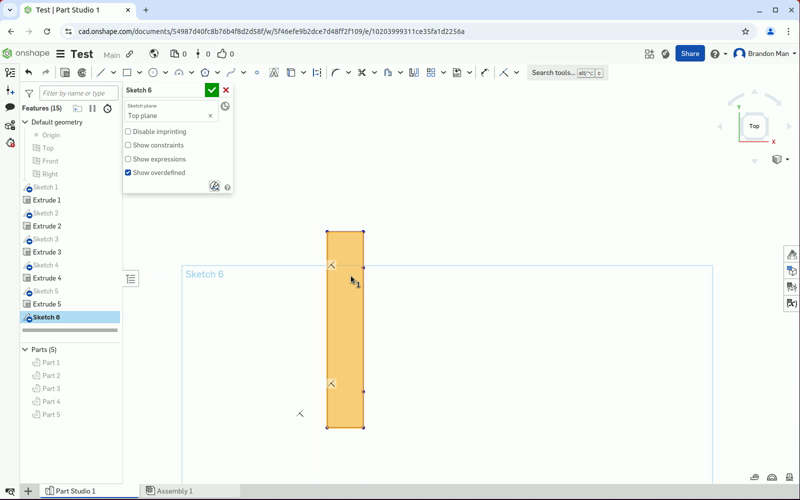
scroll(-6)
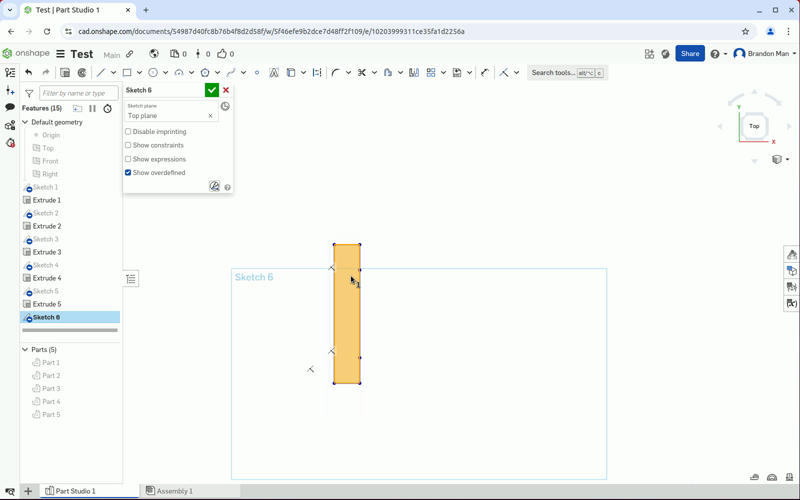
scroll(-6)
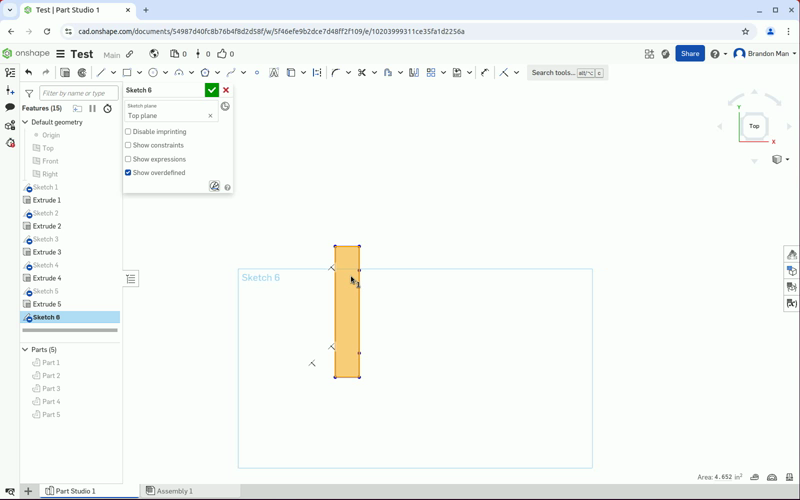
scroll(-6)
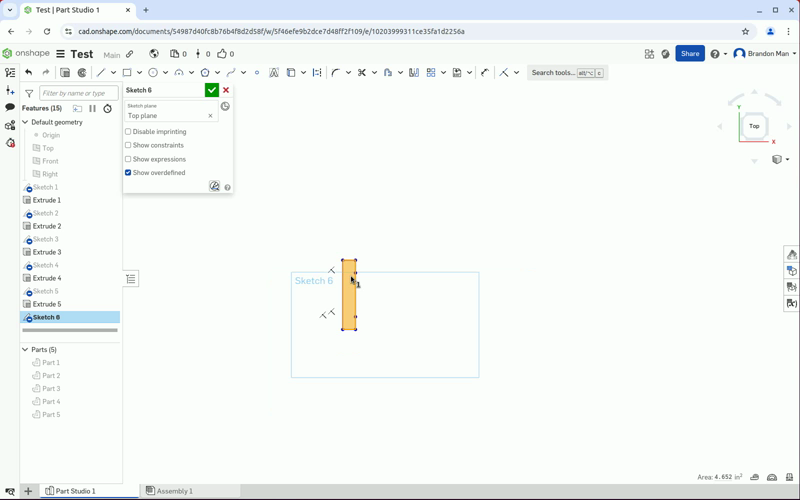
scroll(-6)
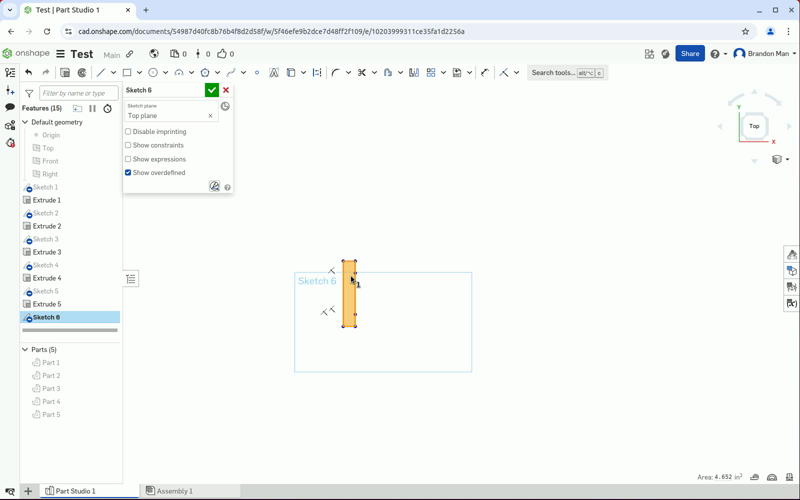
scroll(-6)
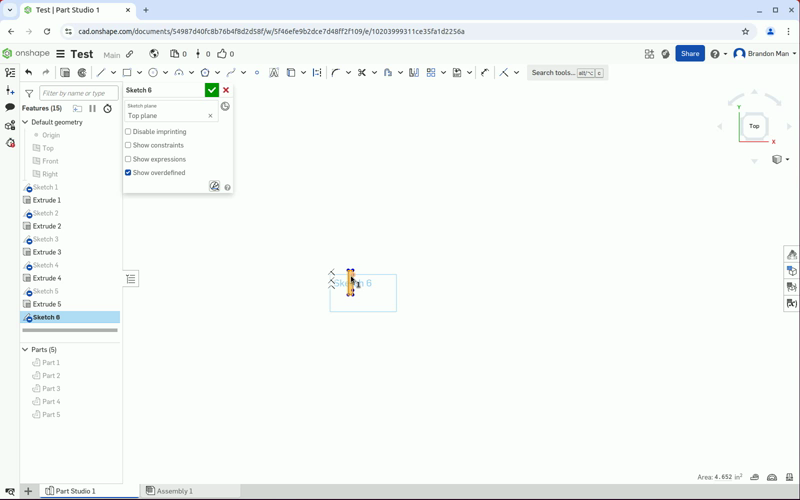
mouse_move(73, 352)
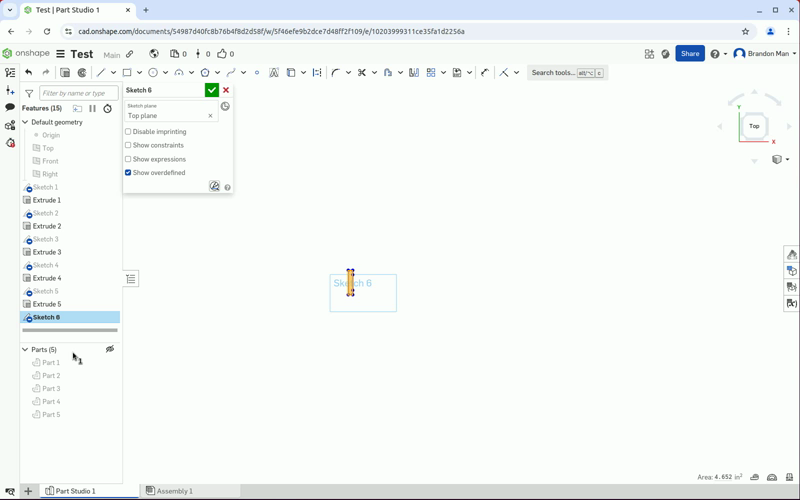
key(shift+y)
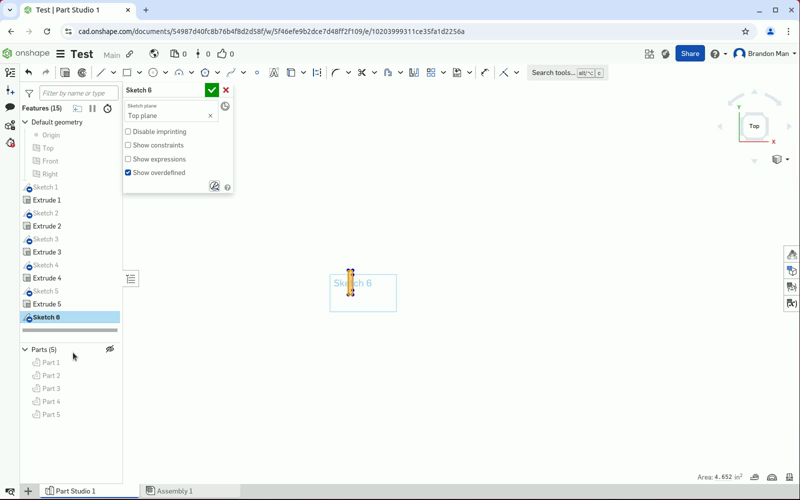
key(shift+e)
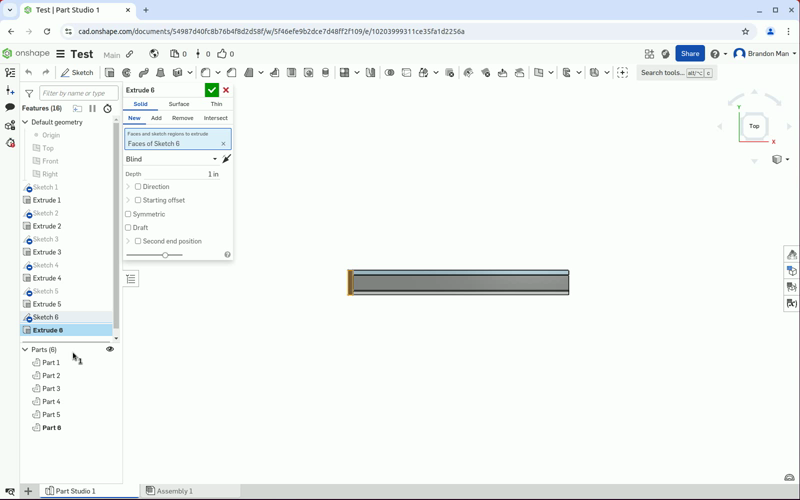
mouse_move(143, 106)
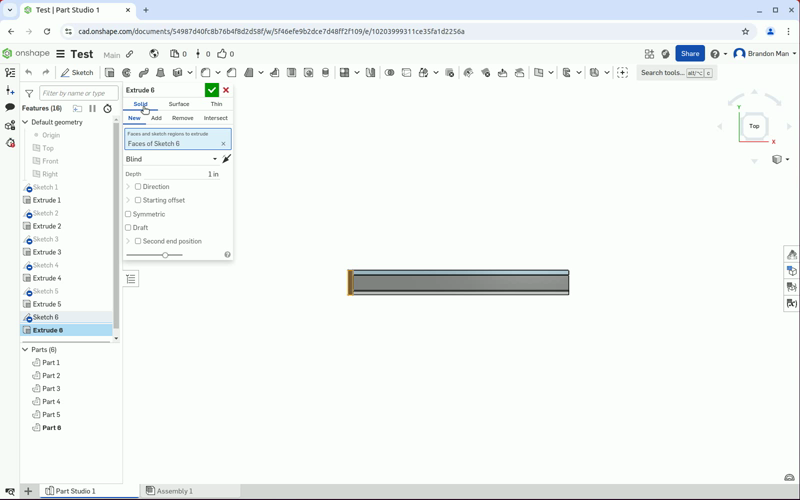
click(143, 106)
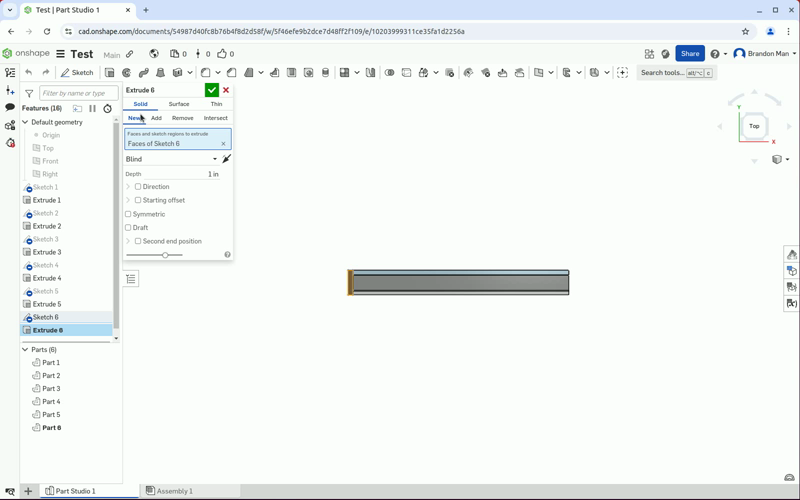
mouse_move(137, 120)
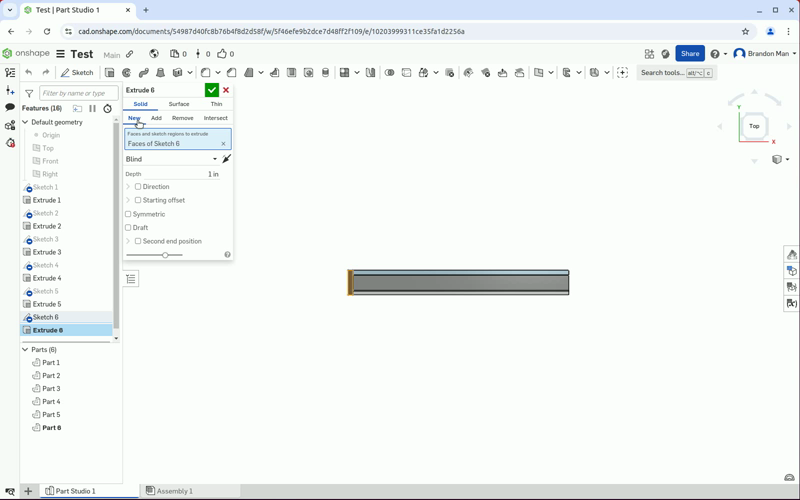
click(137, 120)
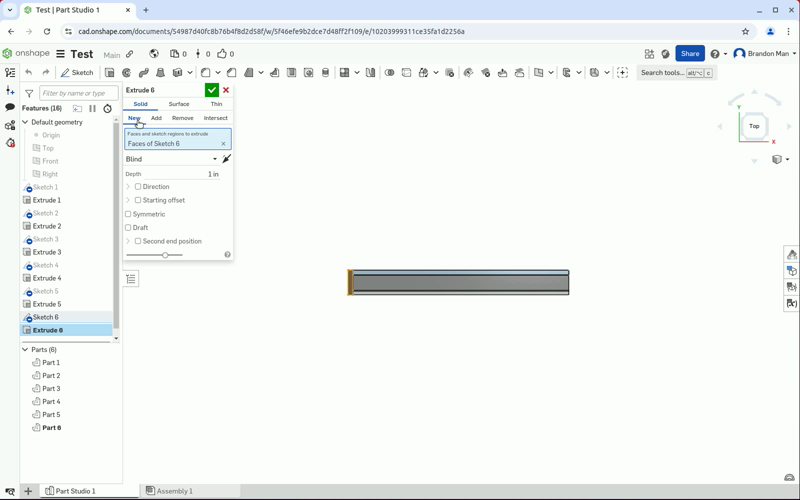
key(tab, 4)
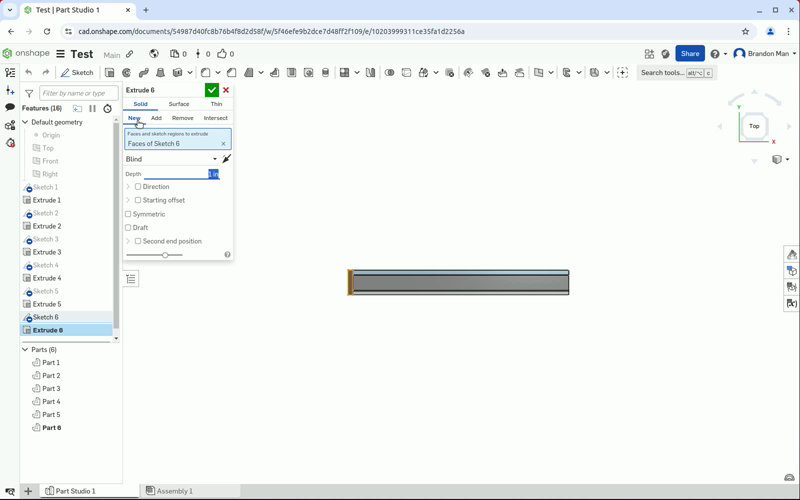
text(0.963)
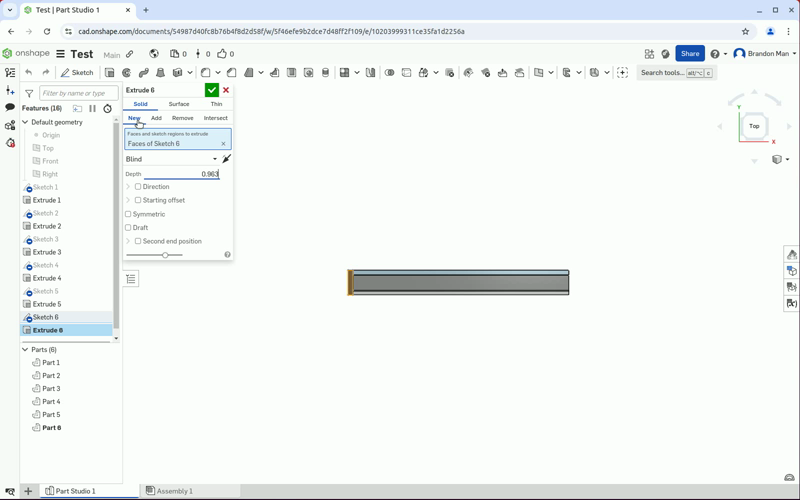
key(enter)
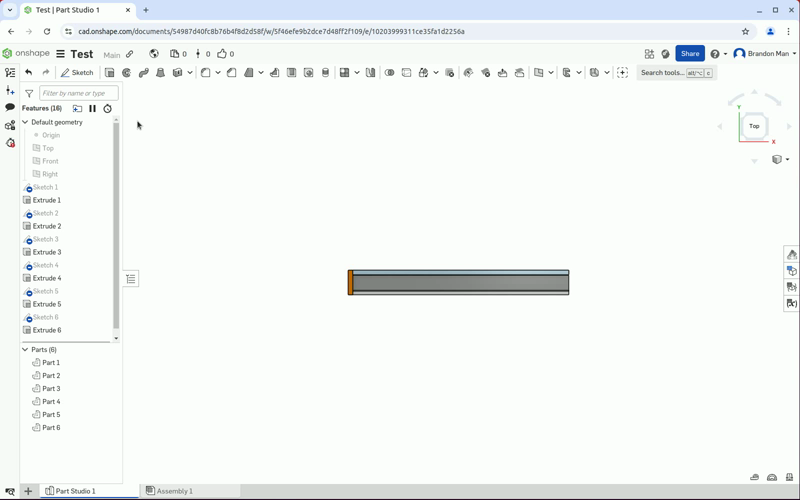
key(shift+h)
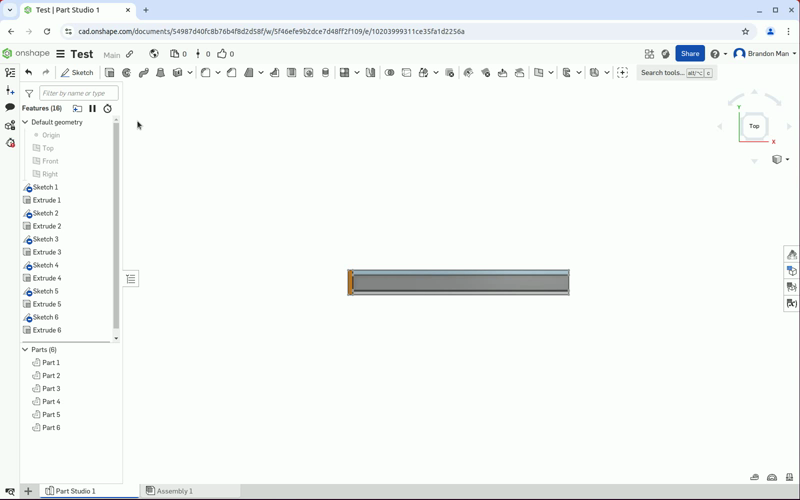
key(shift+h)
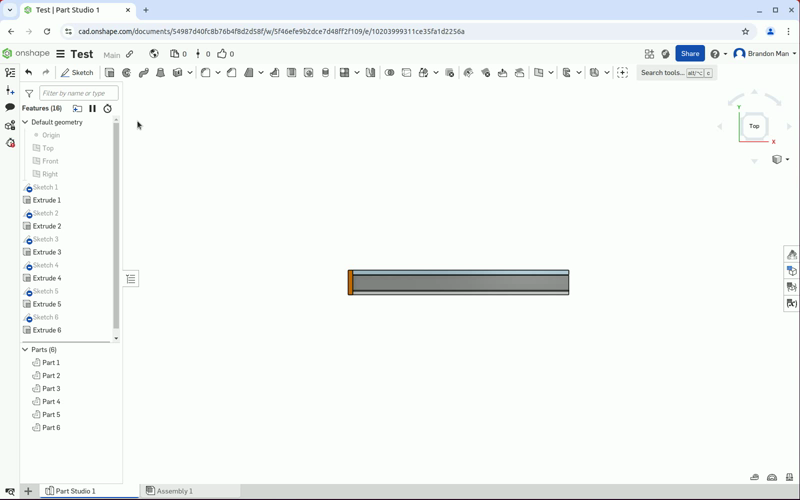
mouse_move(69, 189)
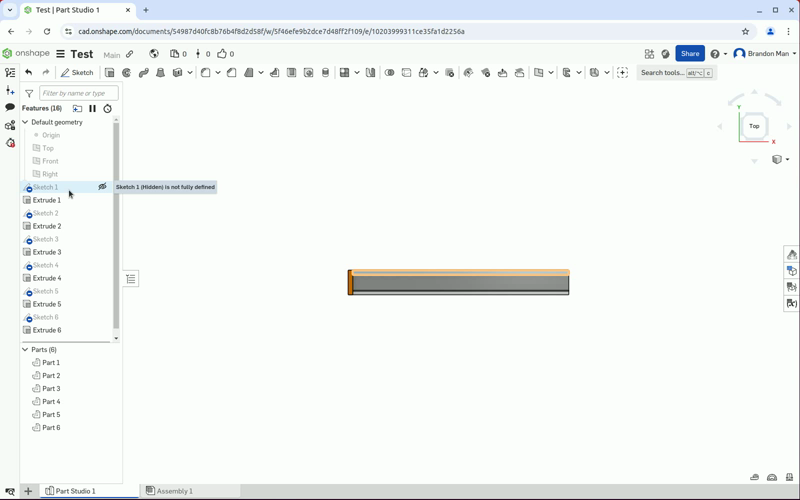
click(69, 189)
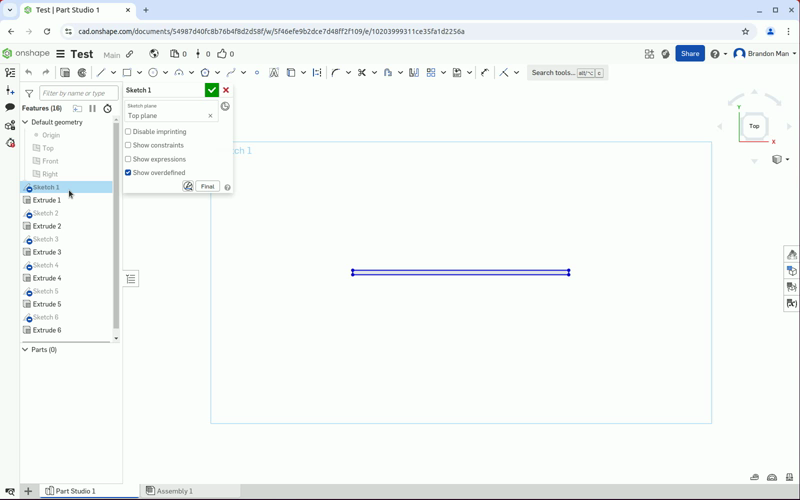
mouse_move(229, 92)
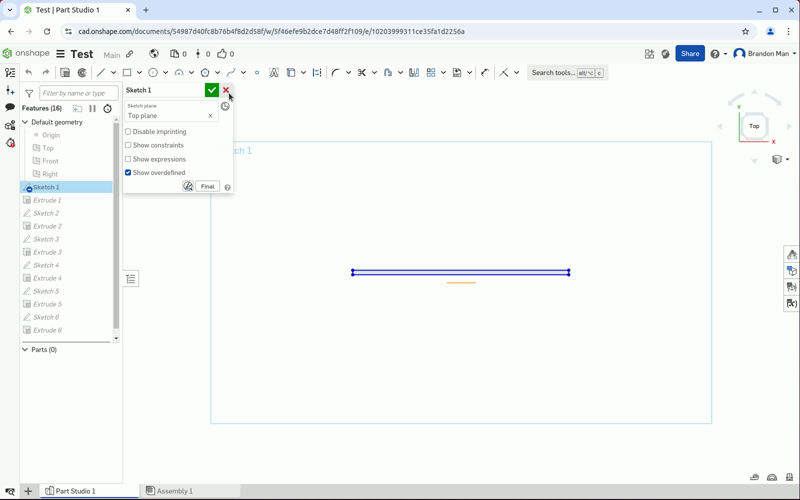
click(229, 92)
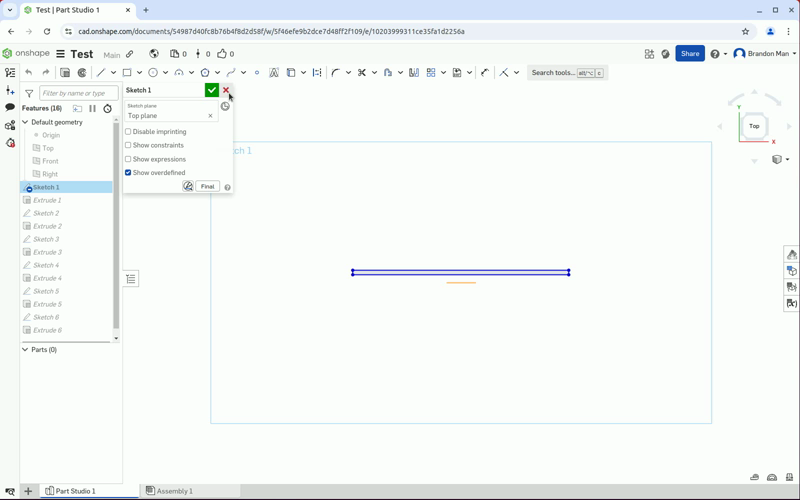
key(shift+s)
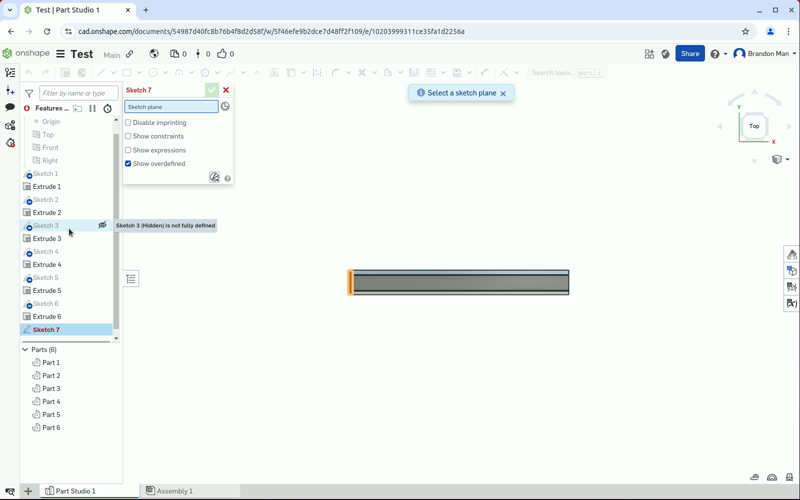
scroll(3)
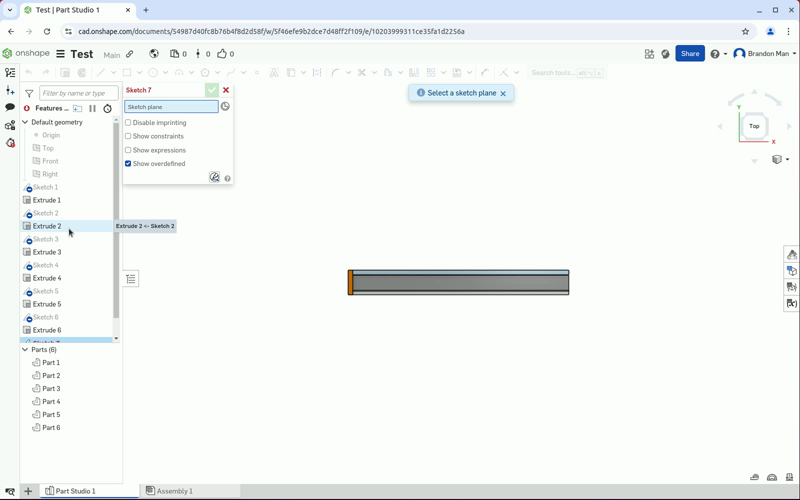
mouse_move(69, 150)
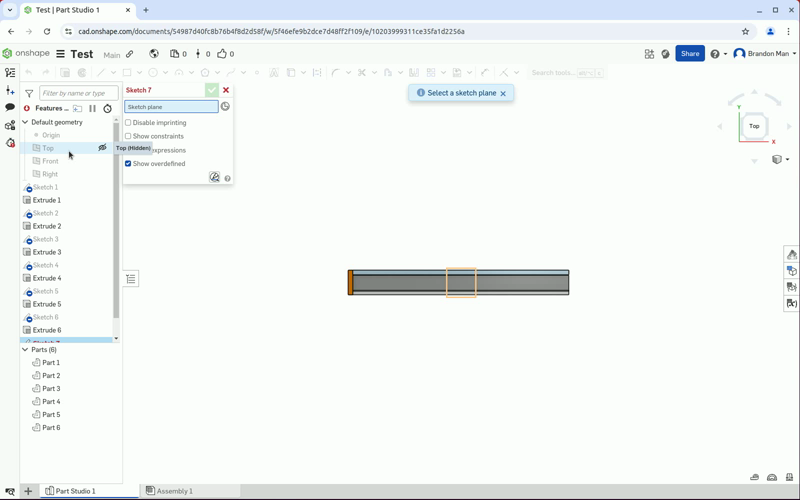
click(69, 150)
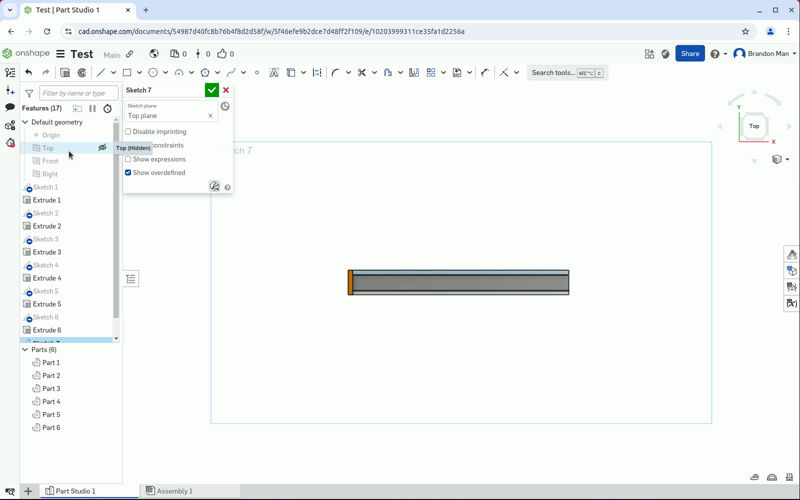
mouse_move(73, 352)
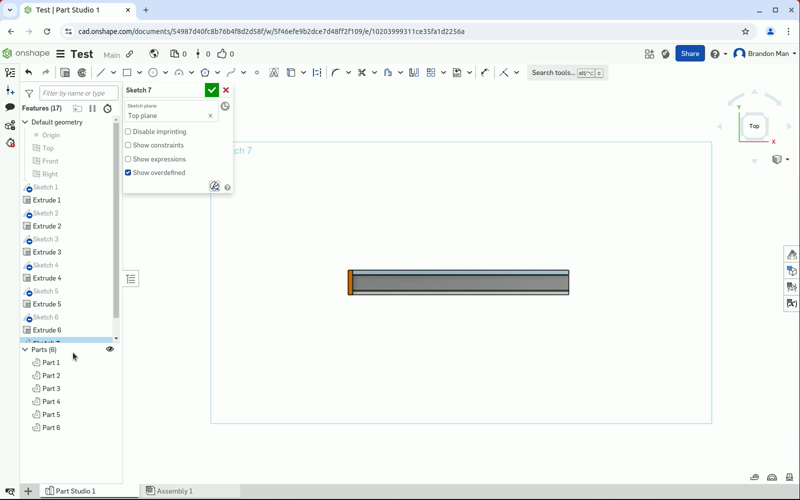
key(y)
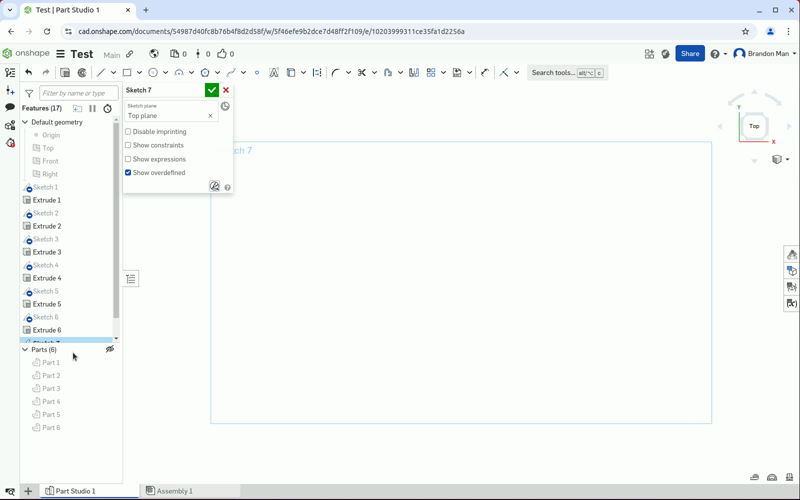
key(l)
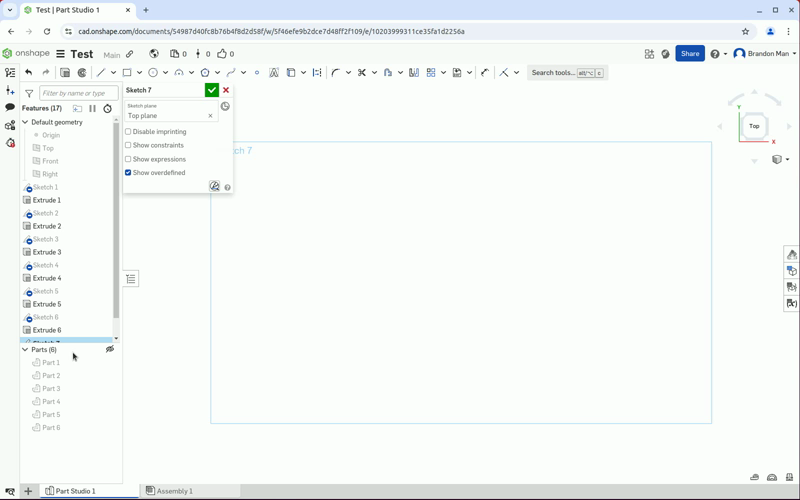
key_down(shift)
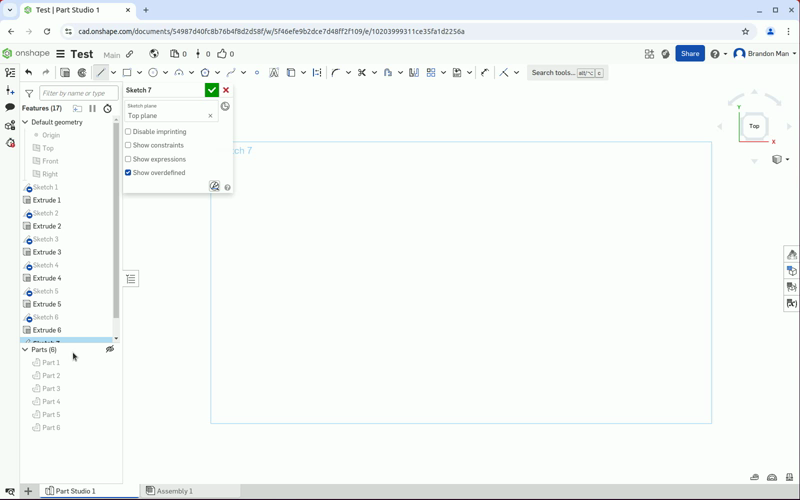
mouse_move(352, 294)
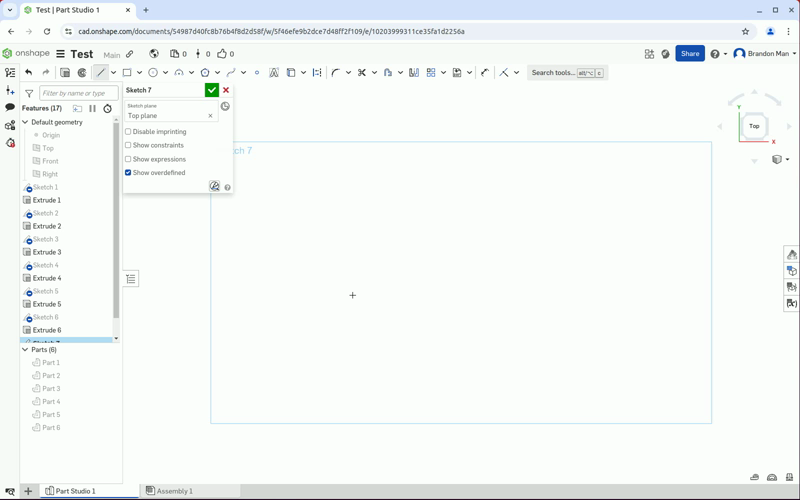
click(352, 294)
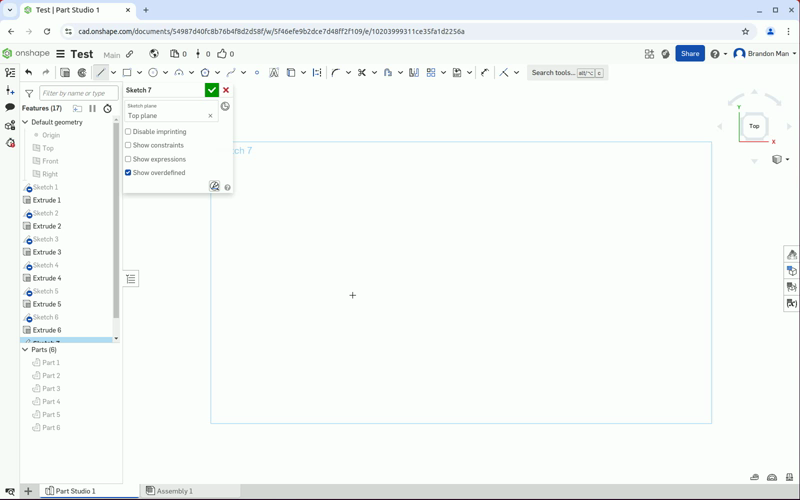
key_up(shift)
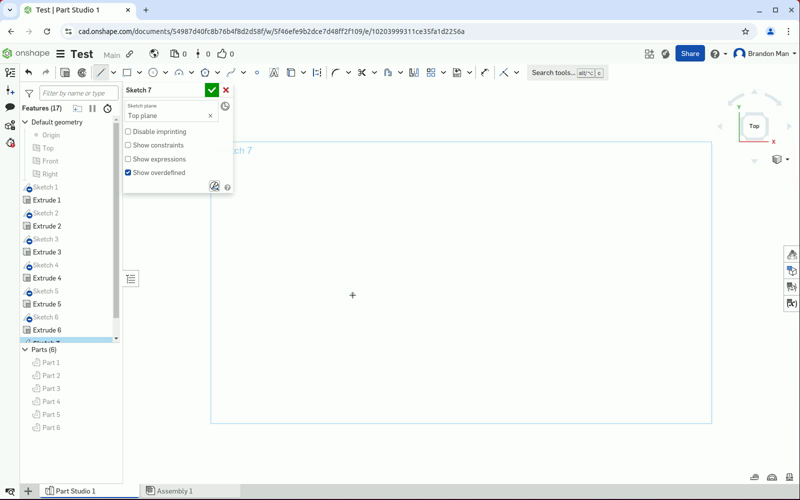
key_down(shift)
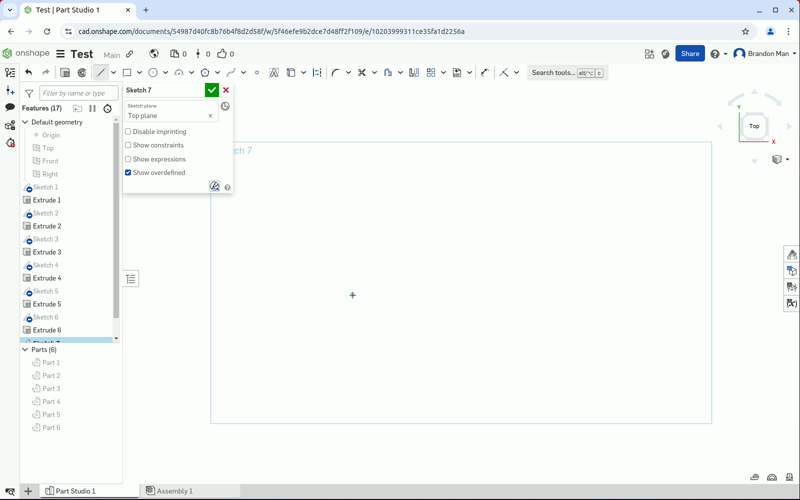
mouse_move(568, 294)
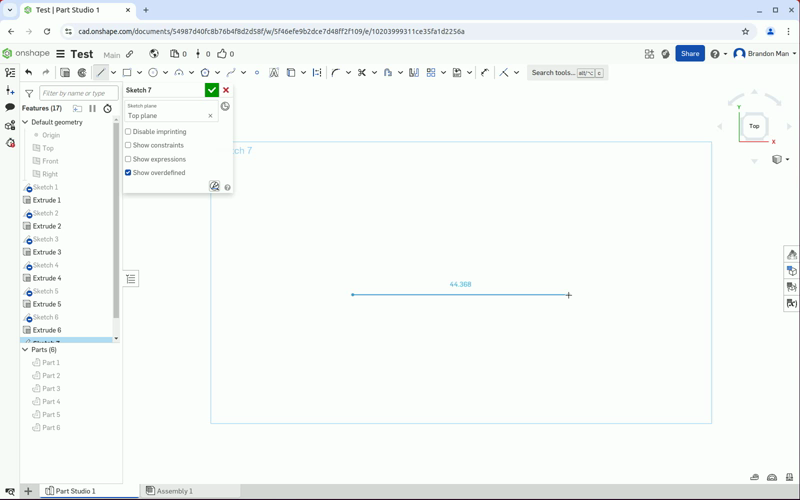
click(568, 294)
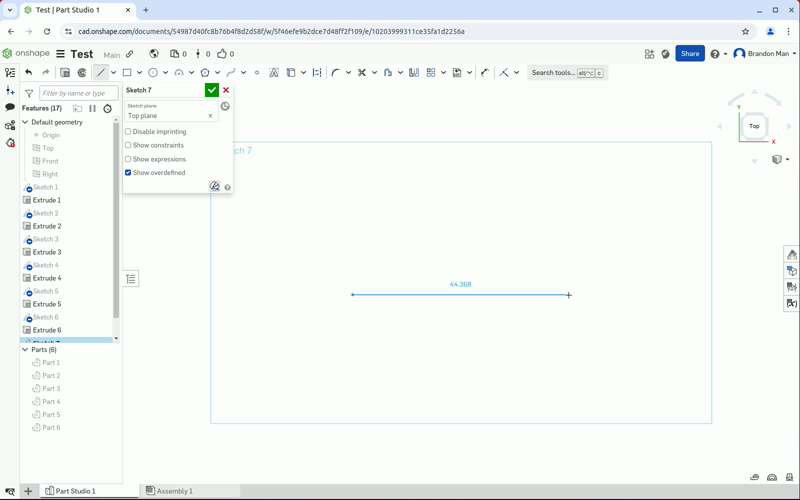
key_up(shift)
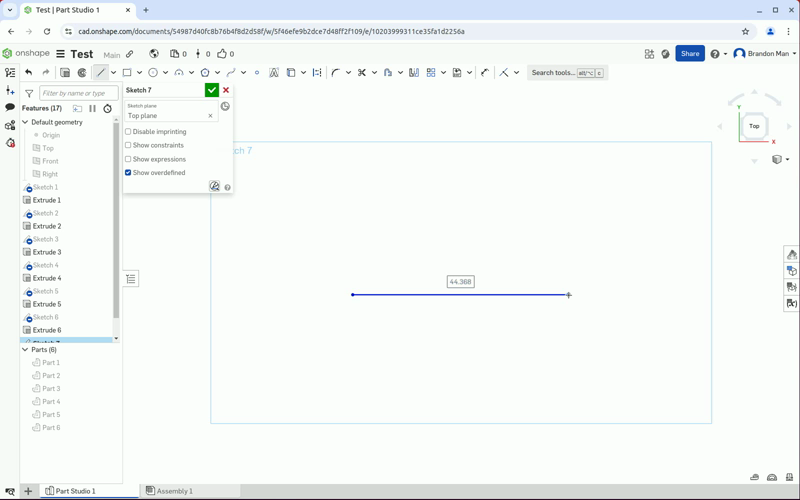
key_down(shift)
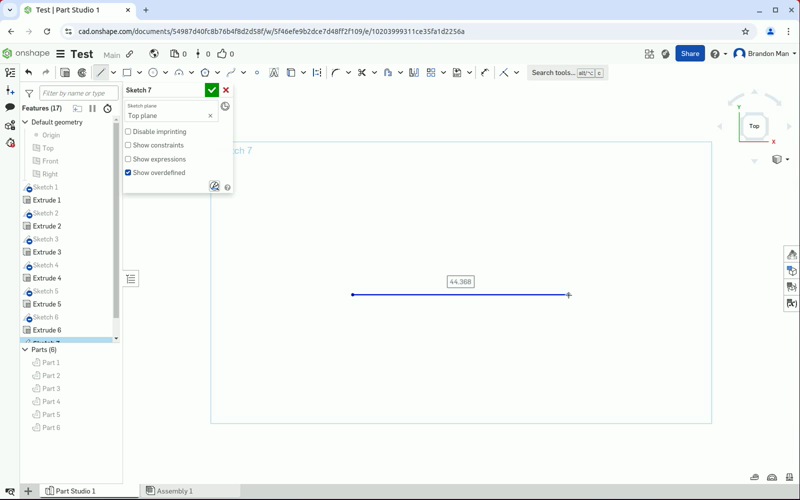
mouse_move(589, 294)
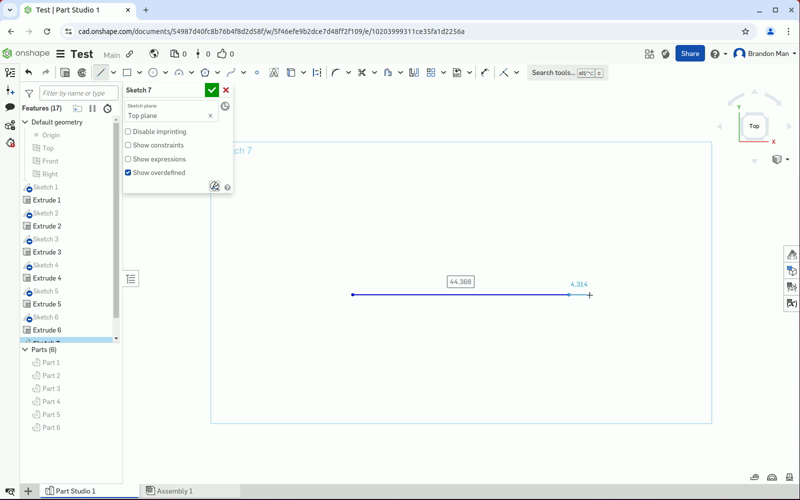
mouse_move(568, 290)
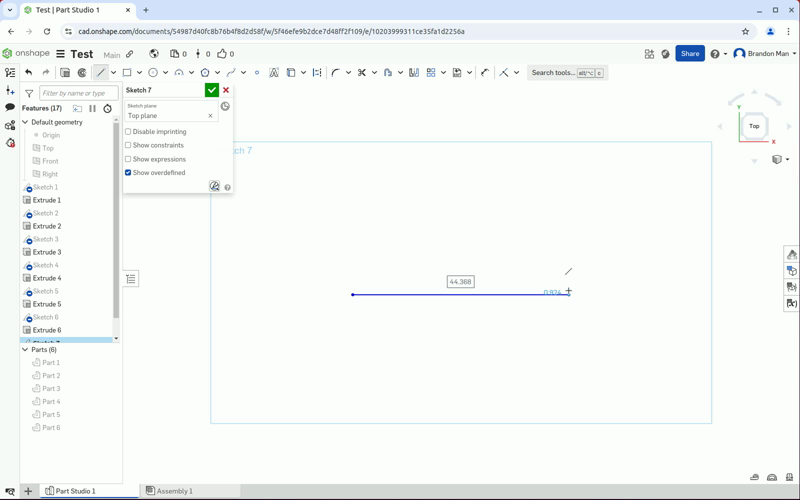
scroll(6)
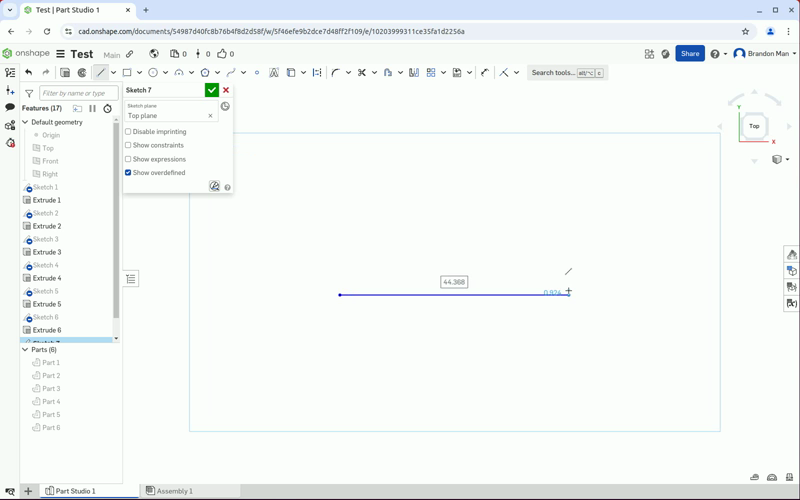
scroll(6)
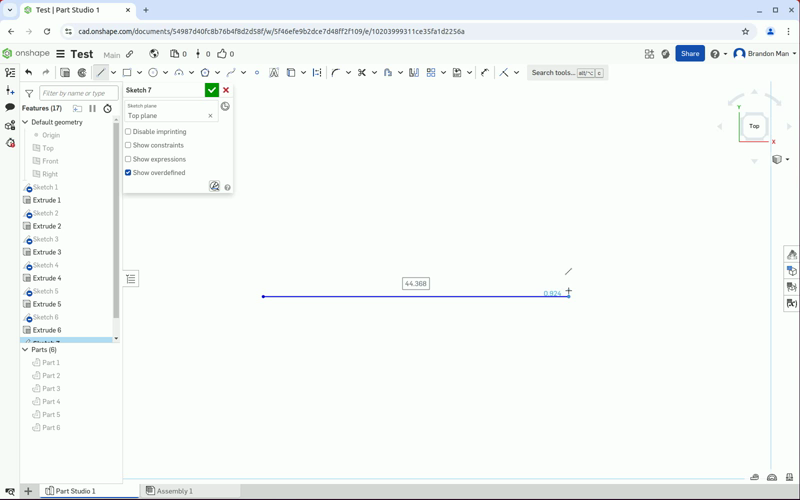
scroll(6)
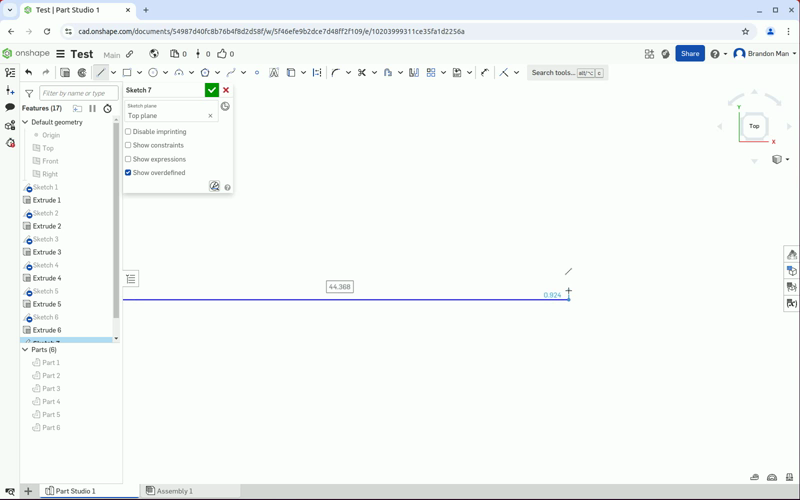
scroll(6)
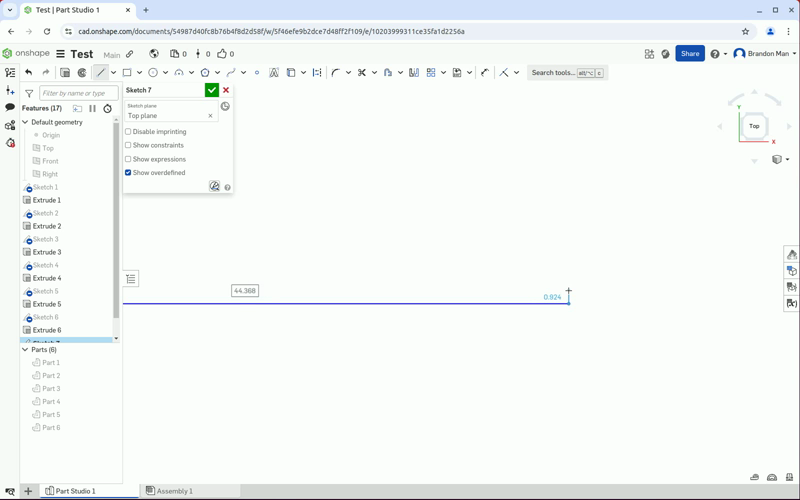
scroll(6)
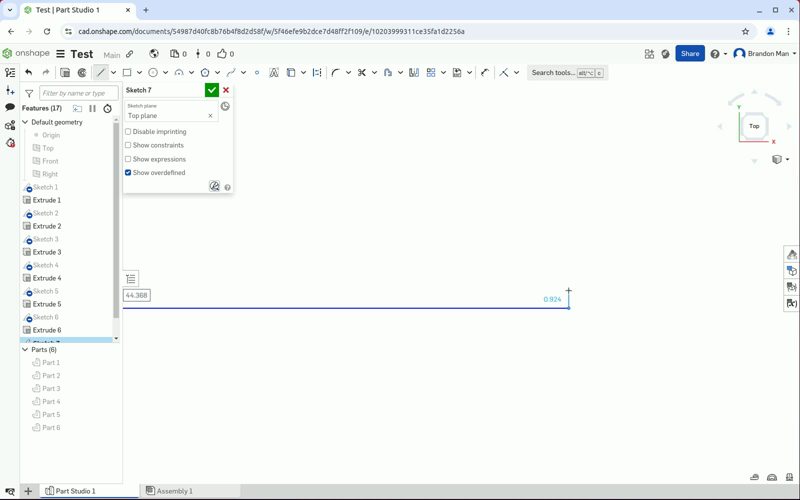
scroll(6)
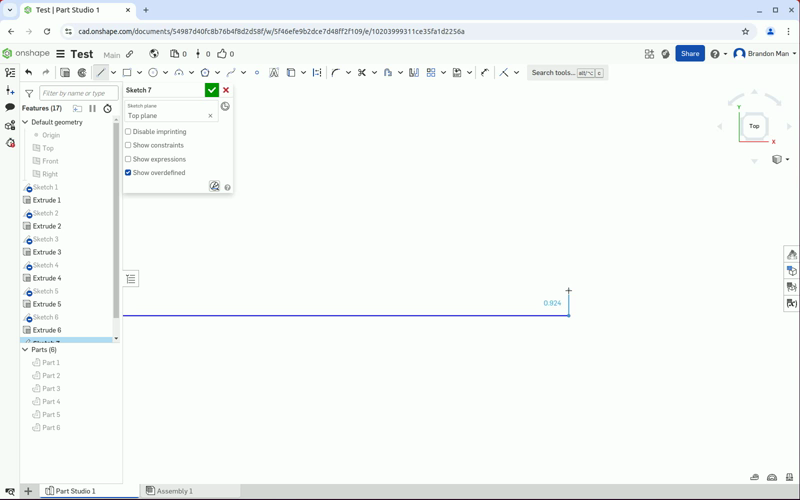
scroll(6)
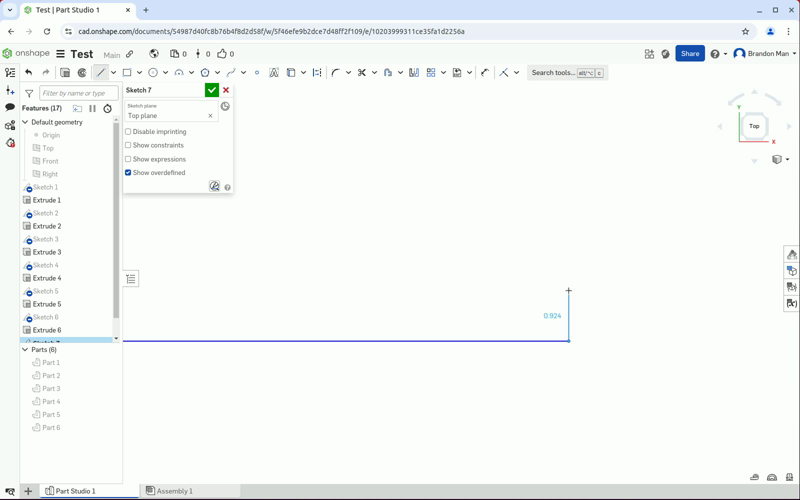
click(568, 290)
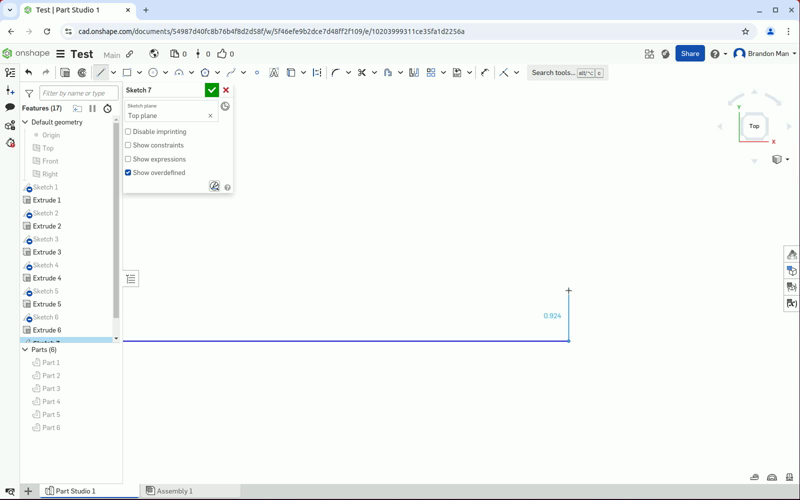
scroll(-6)
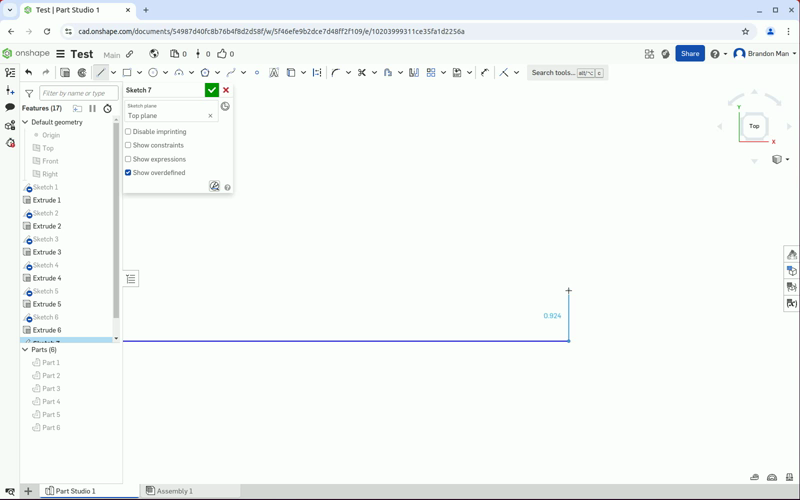
scroll(-6)
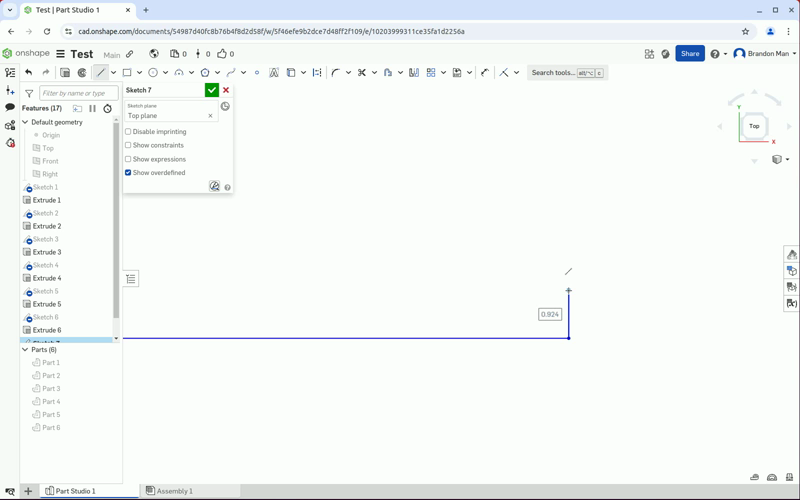
scroll(-6)
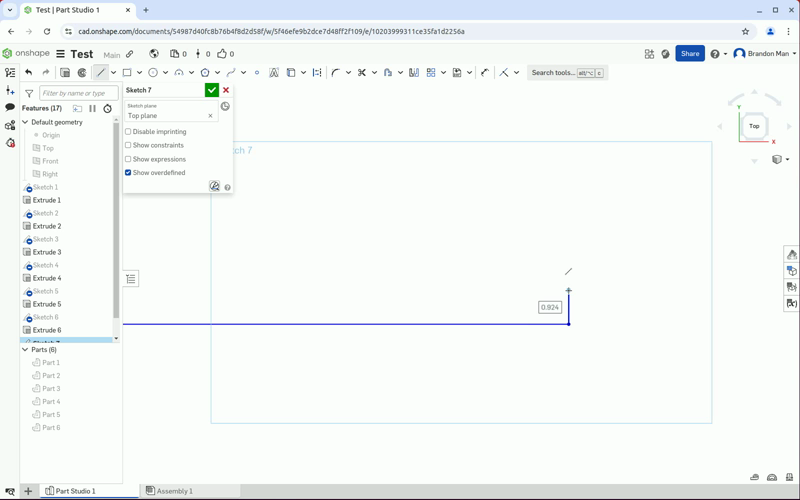
scroll(-6)
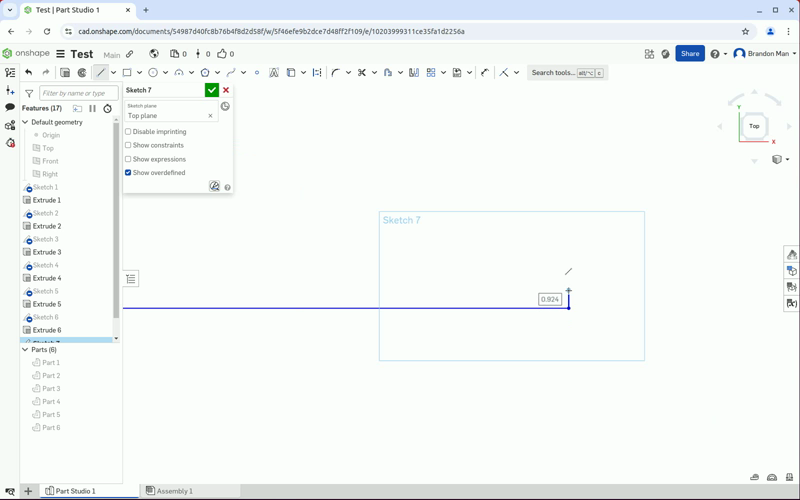
scroll(-6)
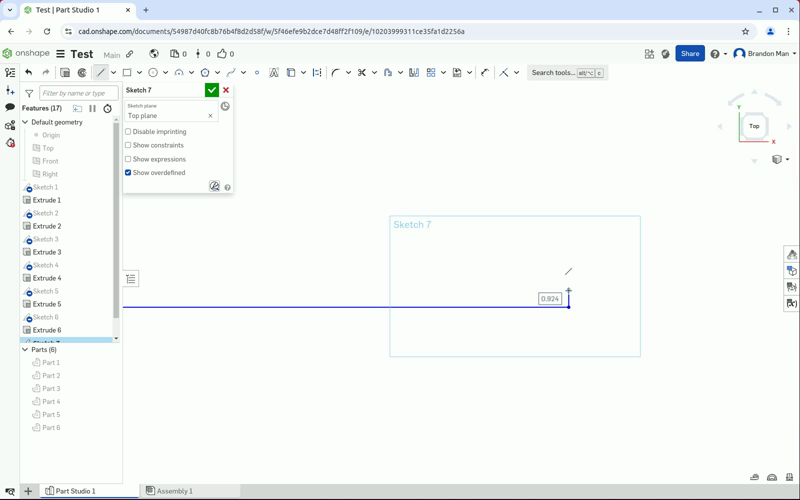
scroll(-6)
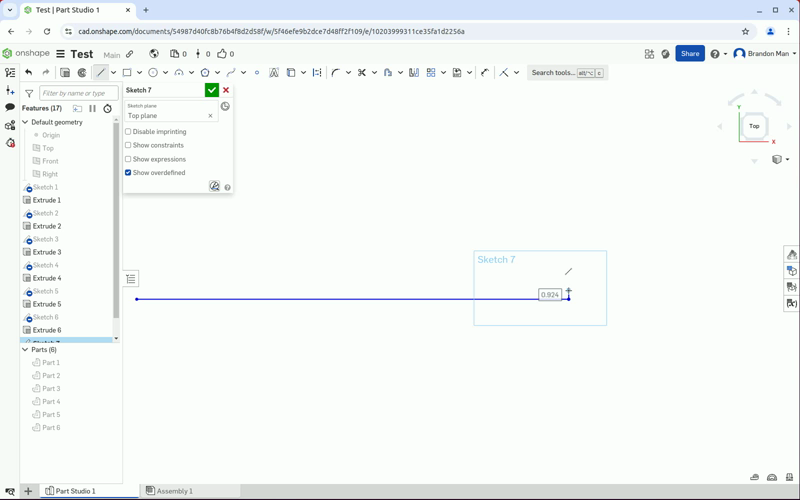
scroll(-6)
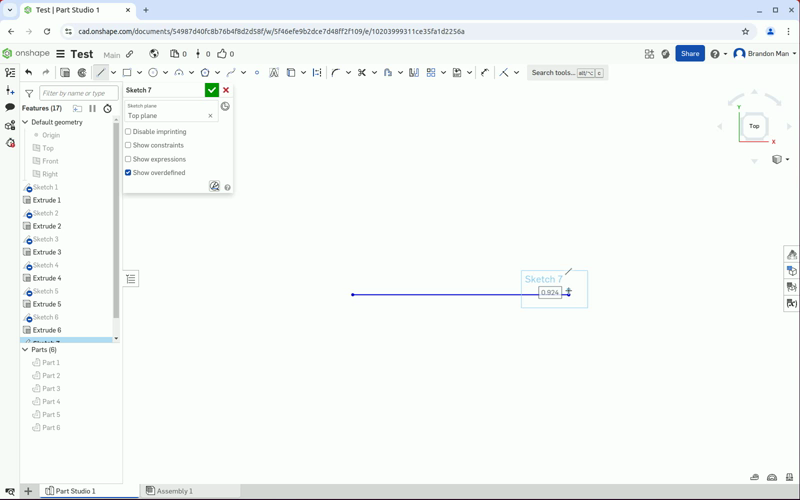
key_up(shift)
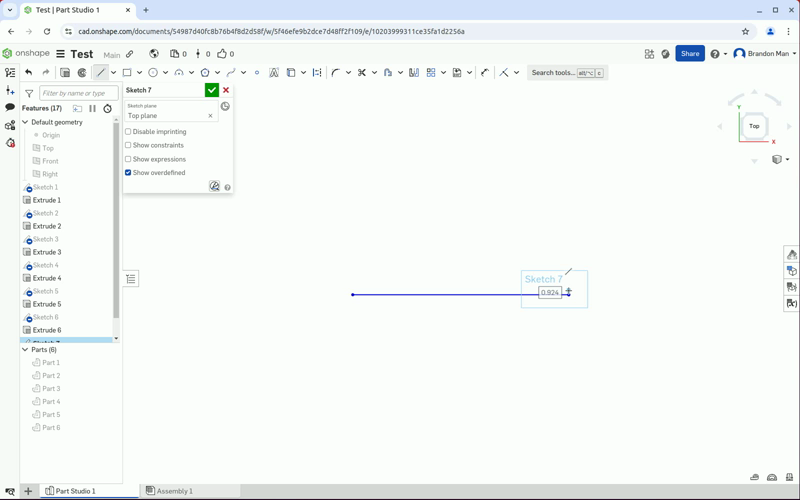
key_down(shift)
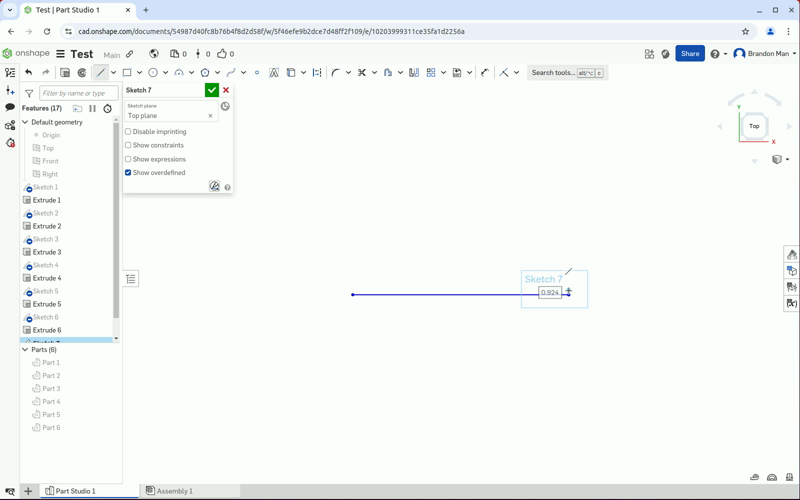
mouse_move(352, 290)
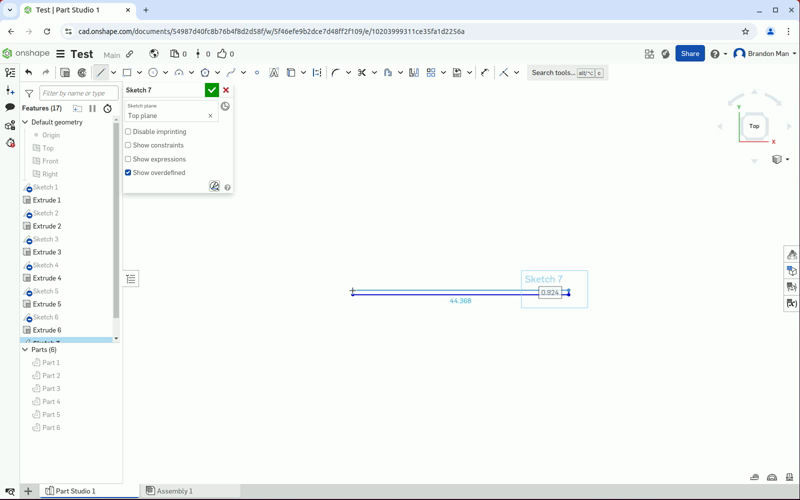
scroll(6)
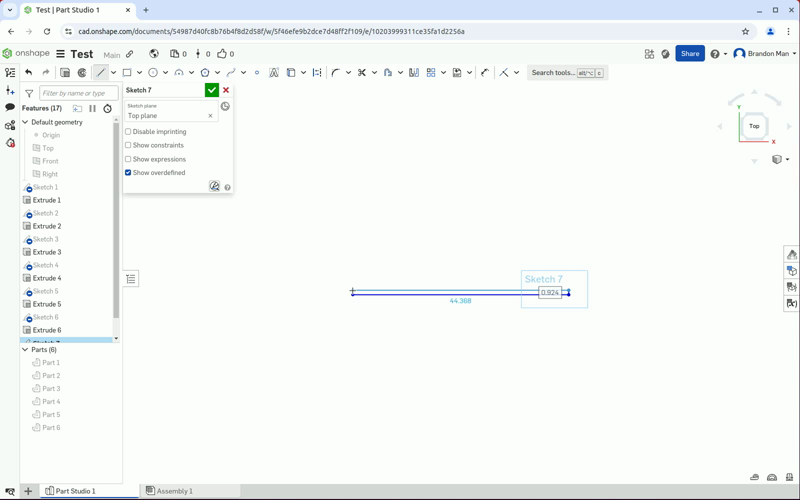
scroll(6)
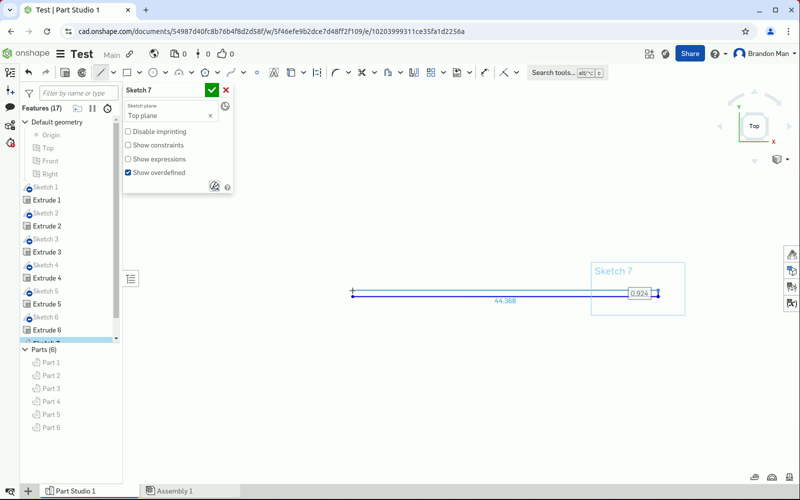
scroll(6)
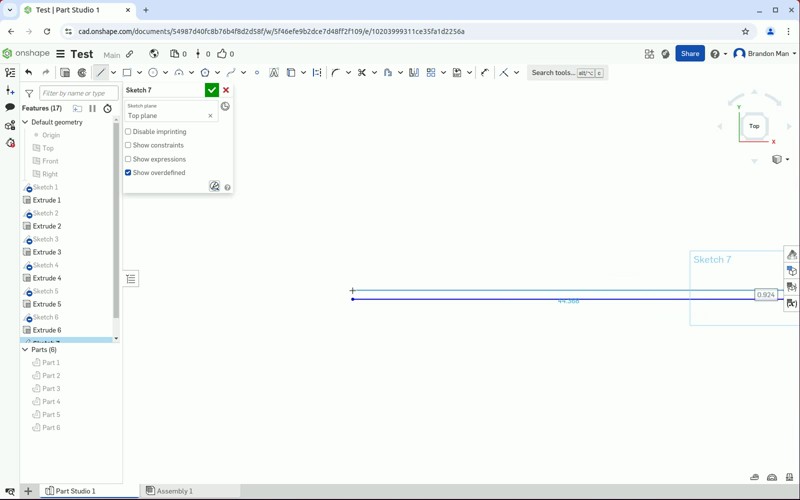
scroll(6)
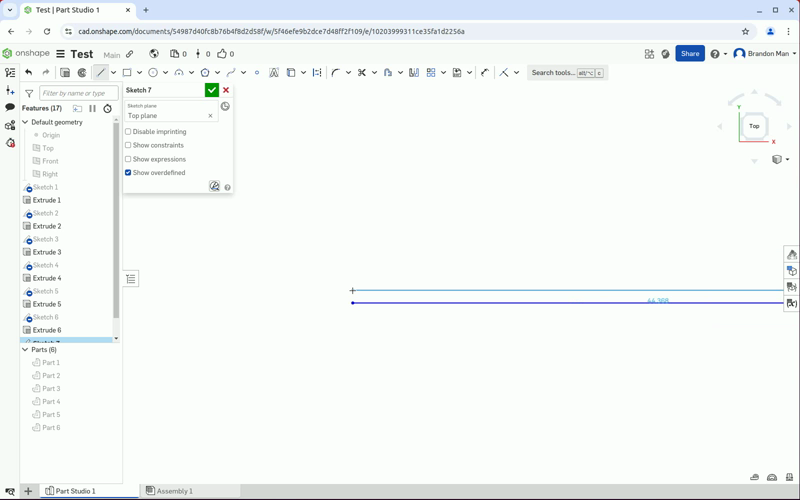
scroll(6)
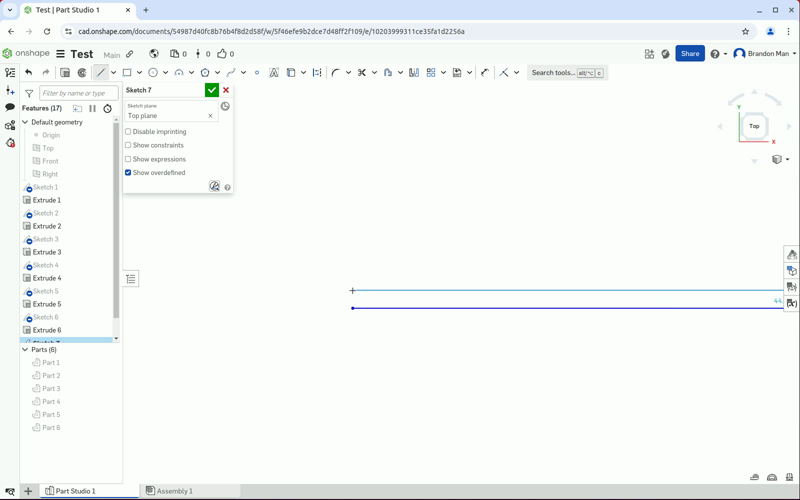
scroll(6)
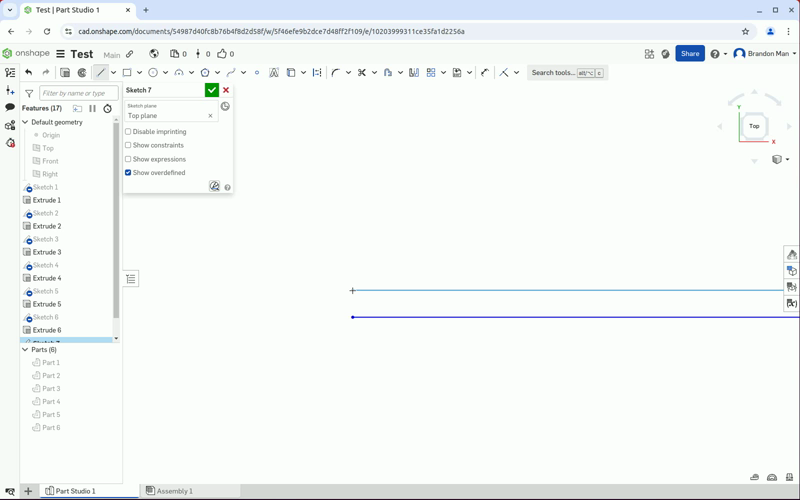
scroll(6)
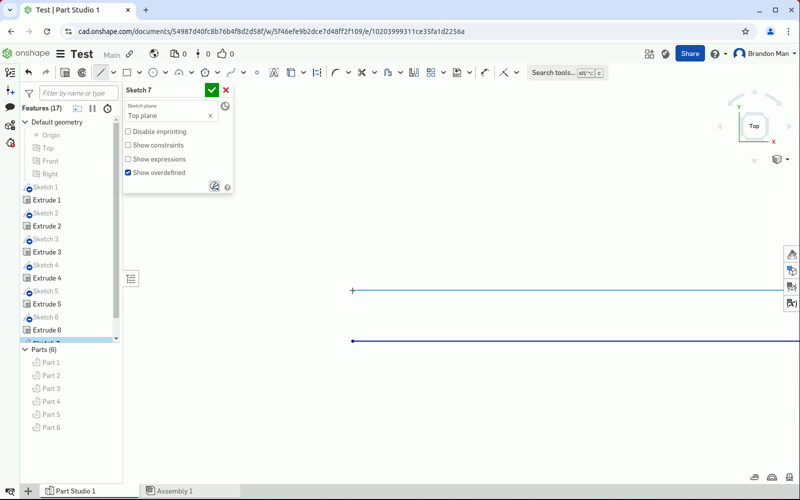
click(352, 290)
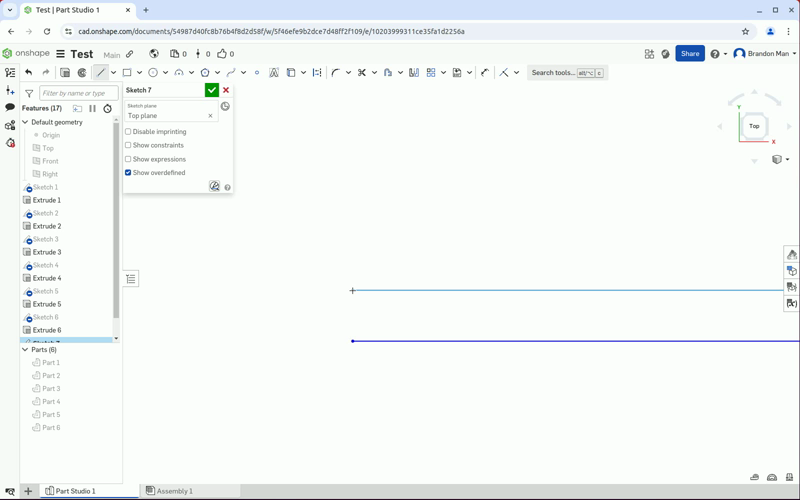
scroll(-6)
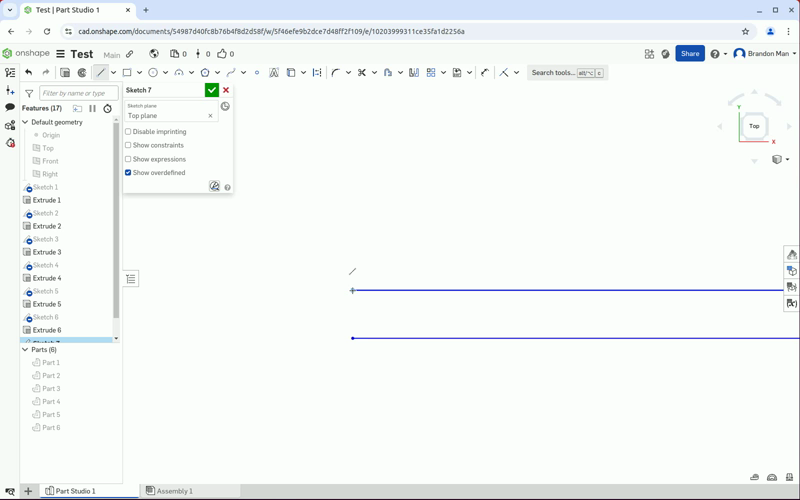
scroll(-6)
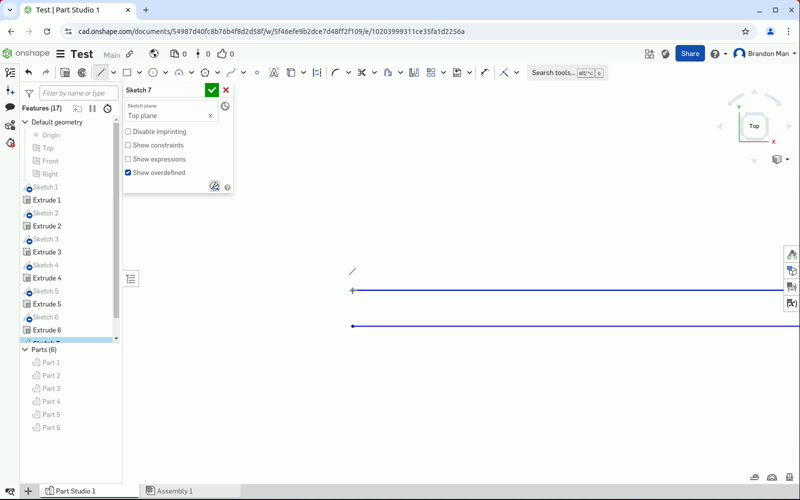
scroll(-6)
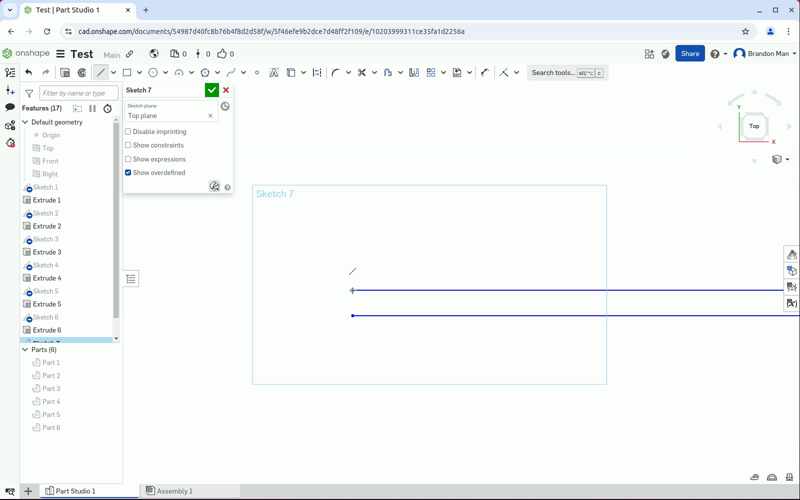
scroll(-6)
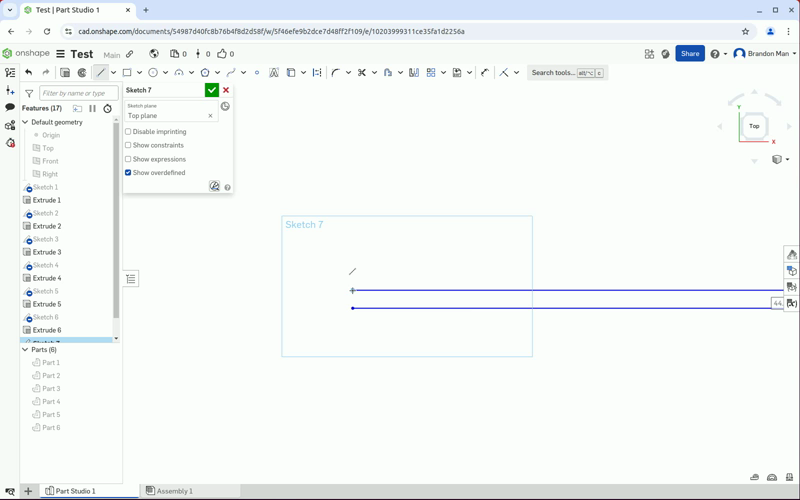
scroll(-6)
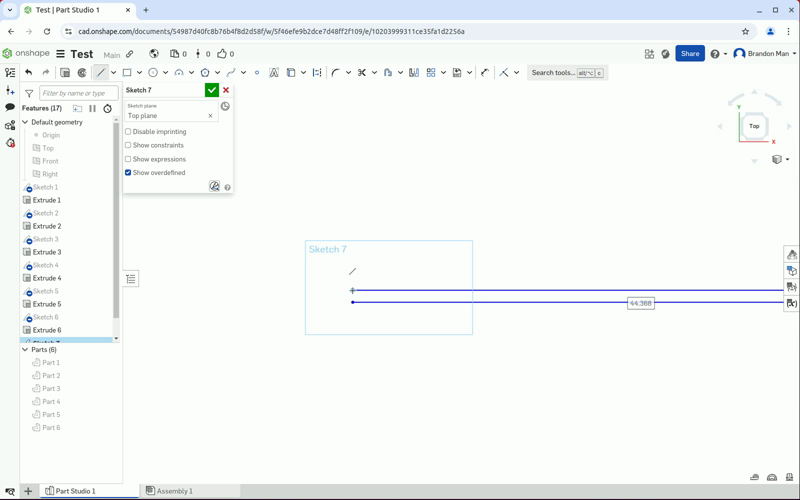
scroll(-6)
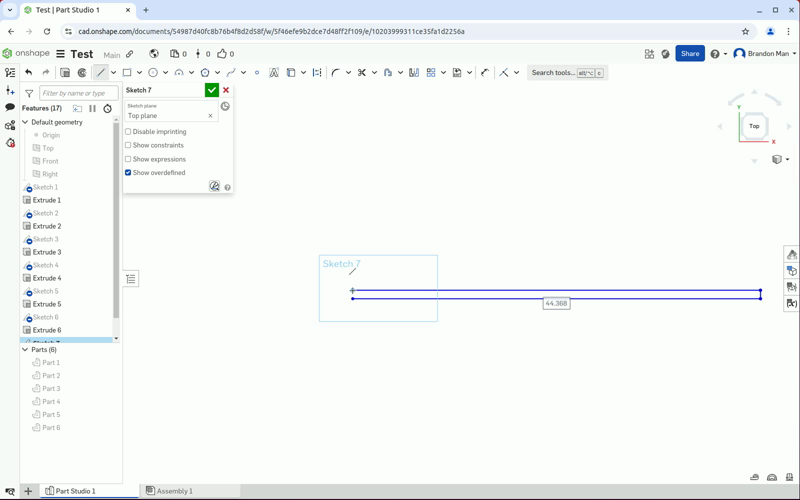
scroll(-6)
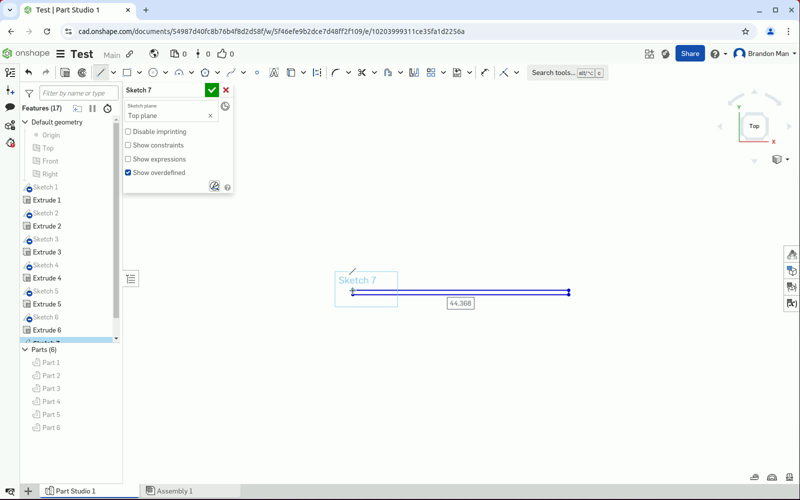
key_up(shift)
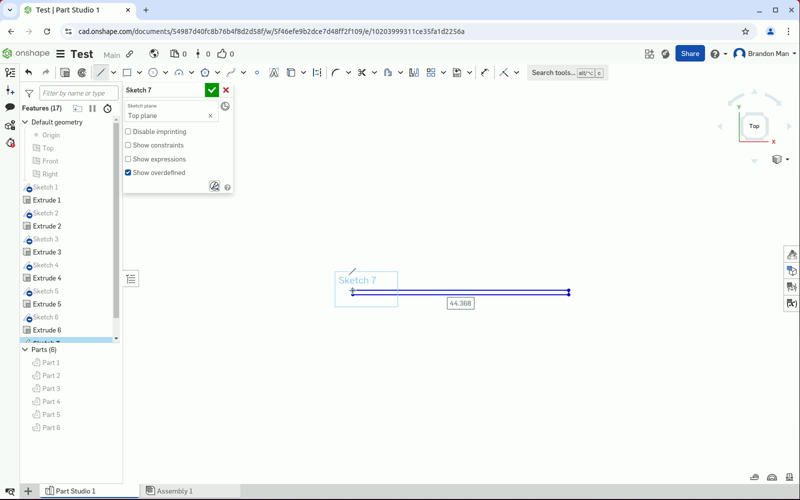
mouse_move(382, 290)
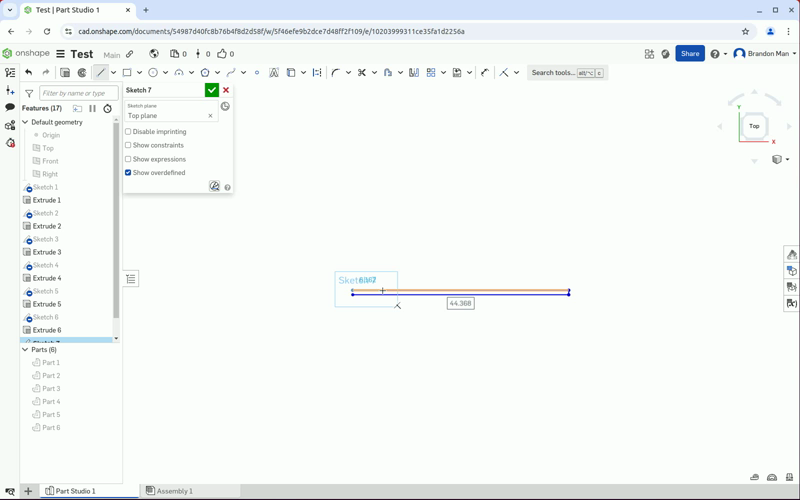
key_down(shift)
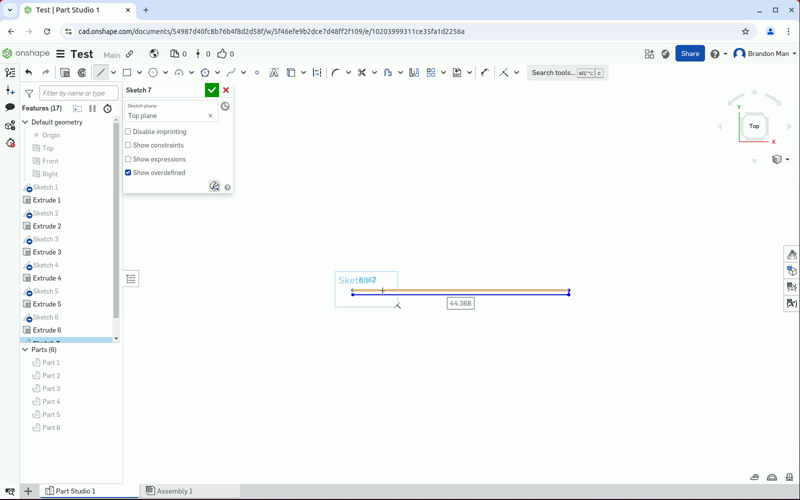
mouse_move(352, 294)
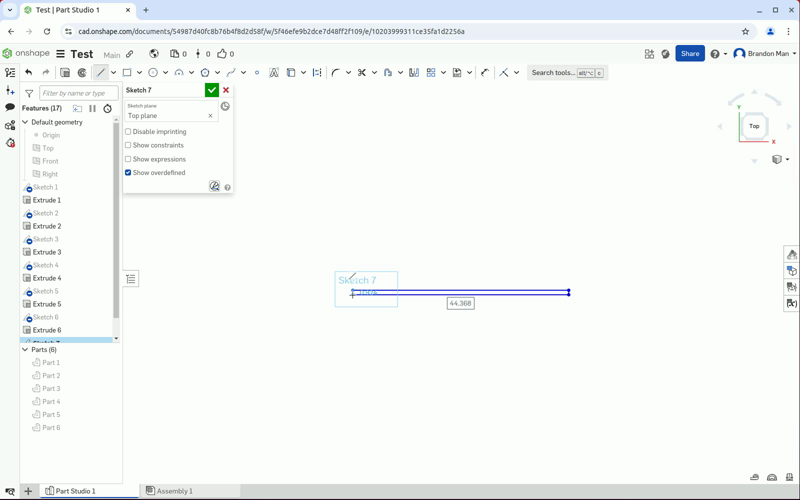
scroll(6)
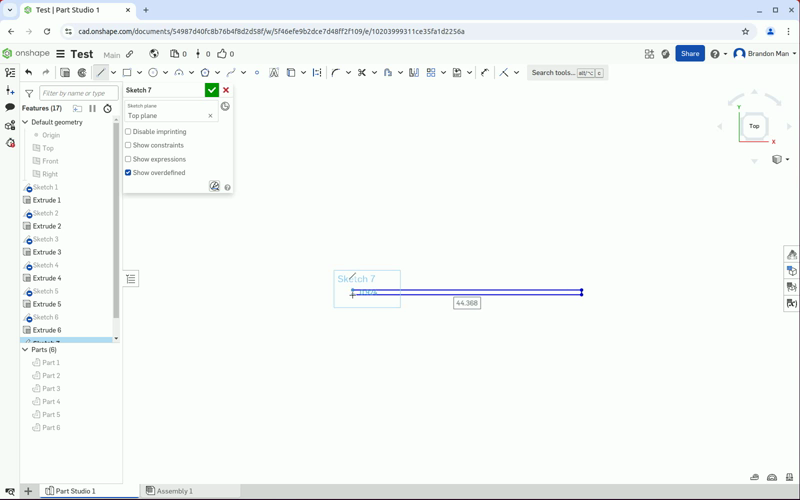
scroll(6)
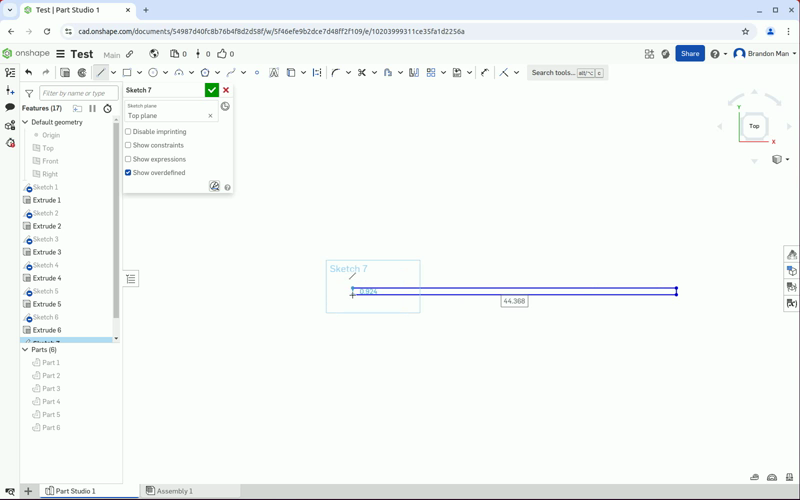
scroll(6)
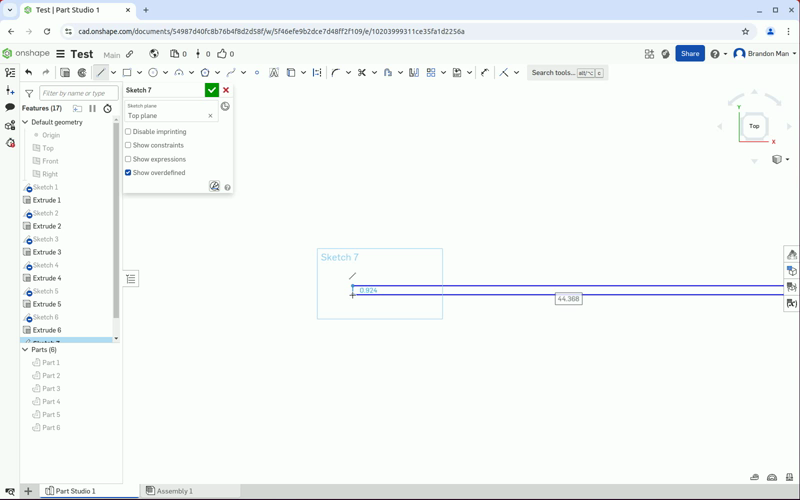
scroll(6)
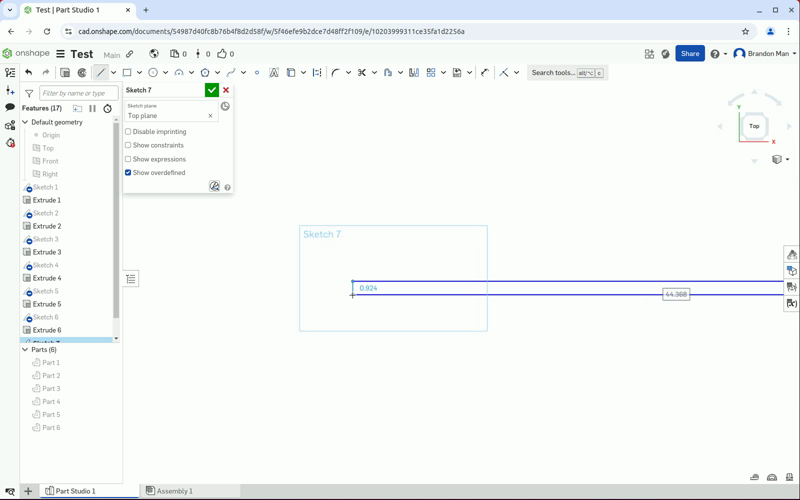
scroll(6)
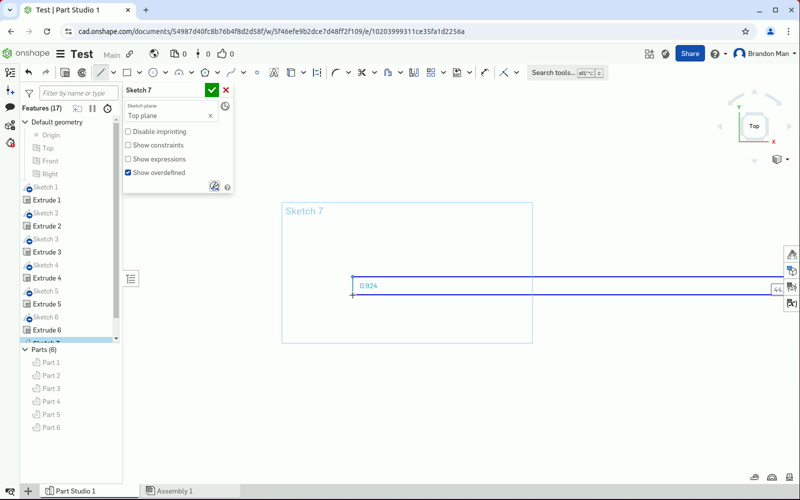
scroll(6)
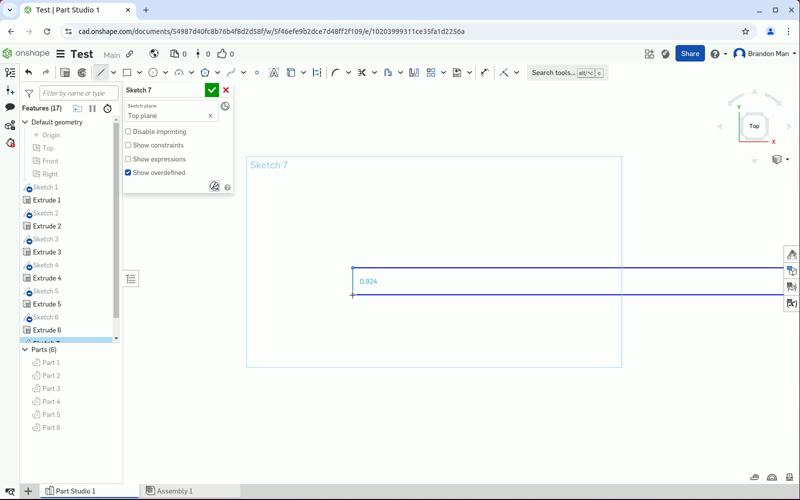
scroll(6)
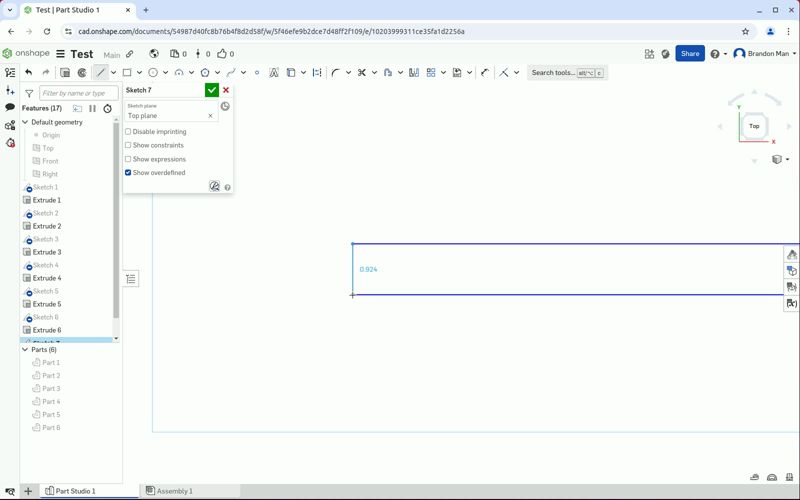
key_up(shift)
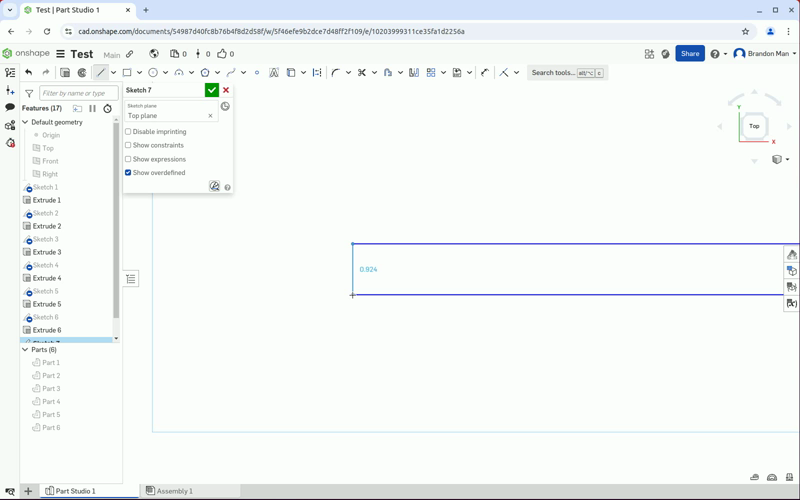
click(352, 294)
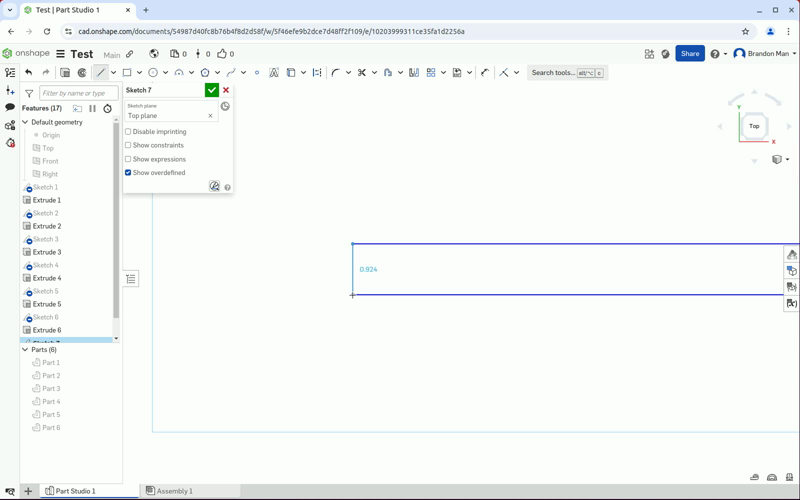
scroll(-6)
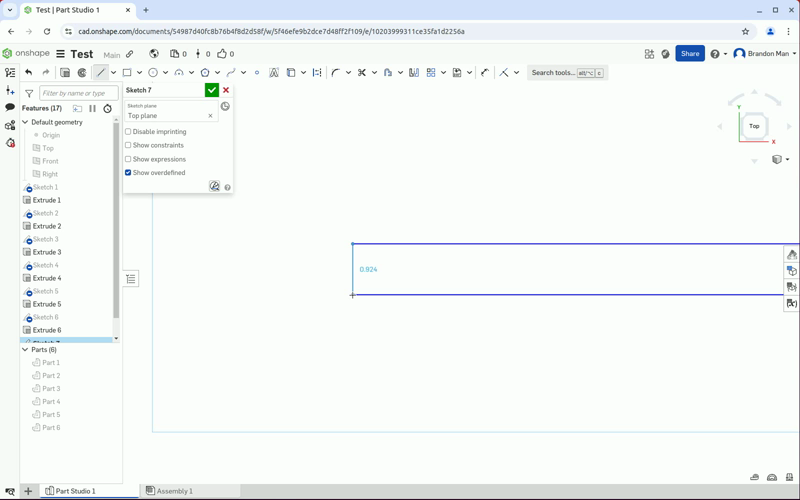
scroll(-6)
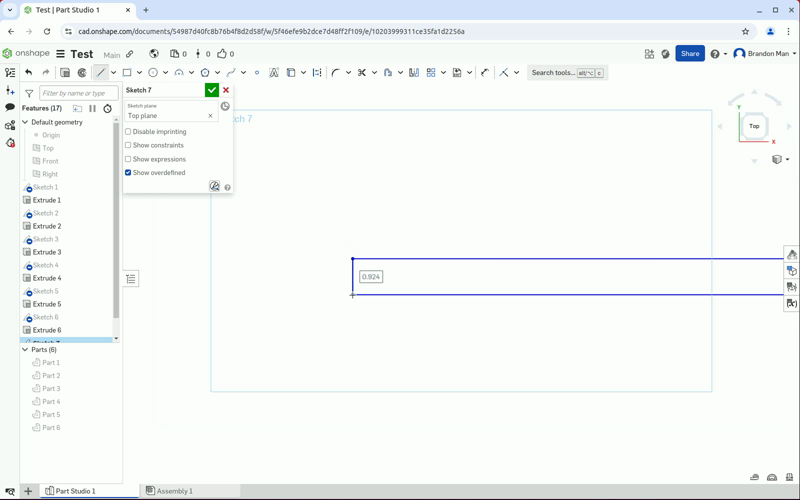
scroll(-6)
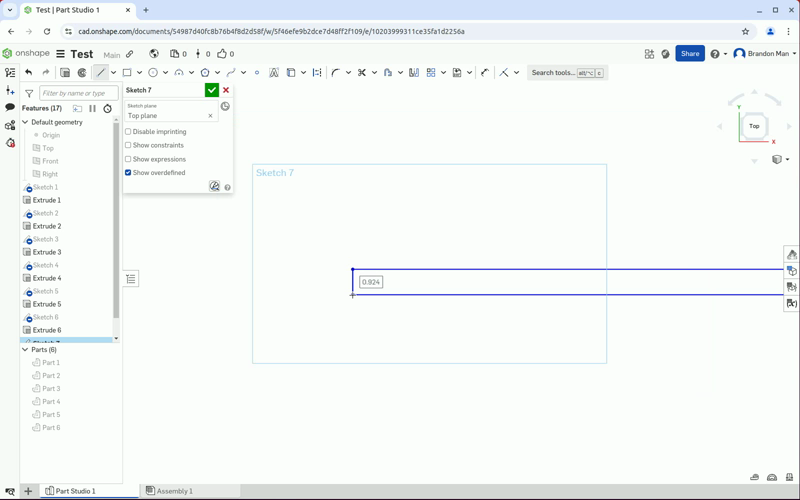
scroll(-6)
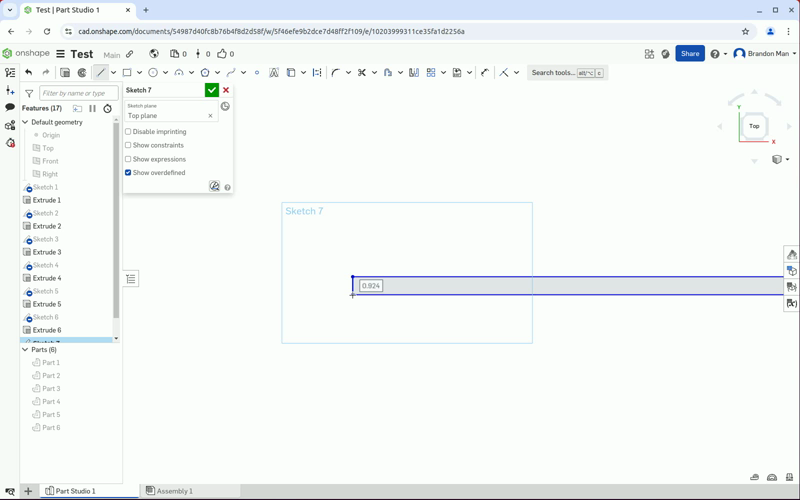
scroll(-6)
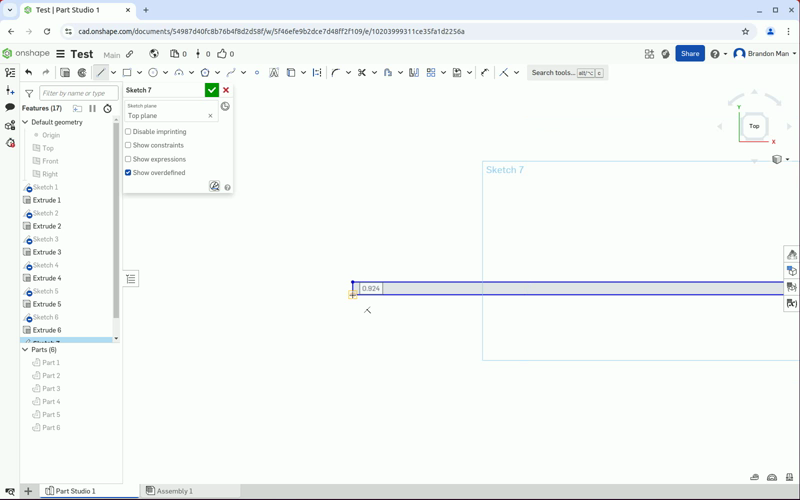
scroll(-6)
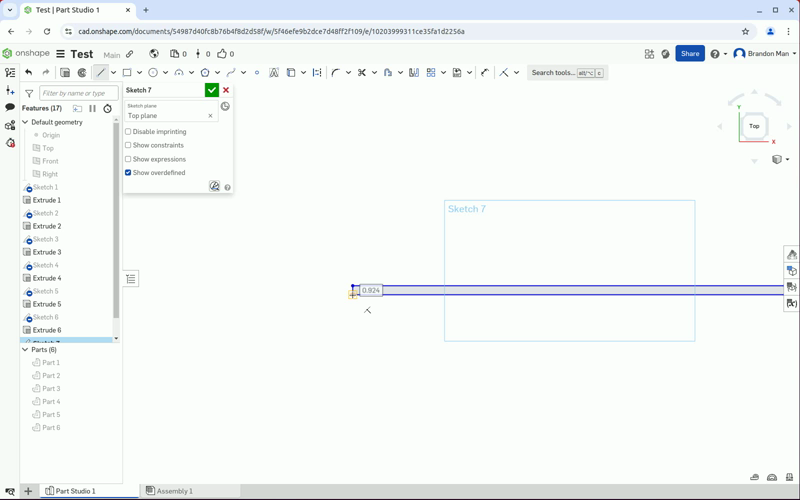
scroll(-6)
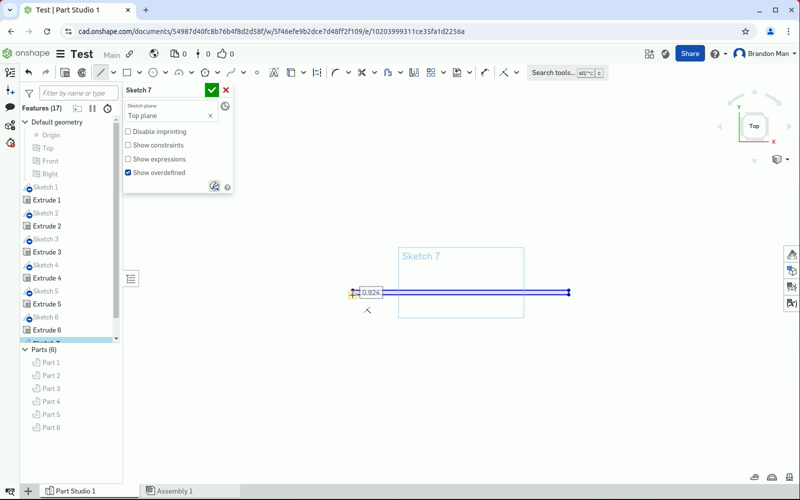
key(esc)
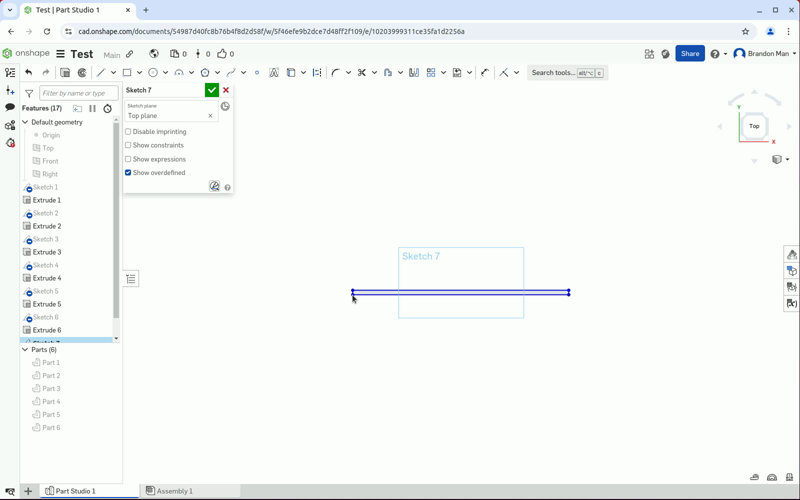
mouse_move(359, 292)
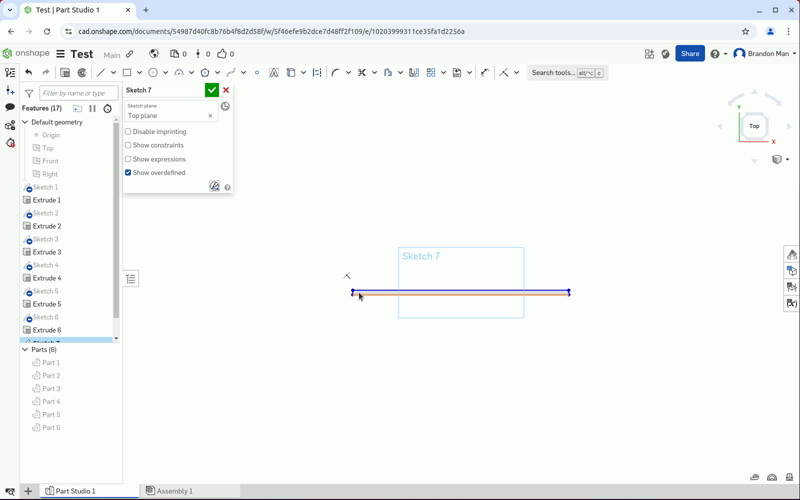
scroll(6)
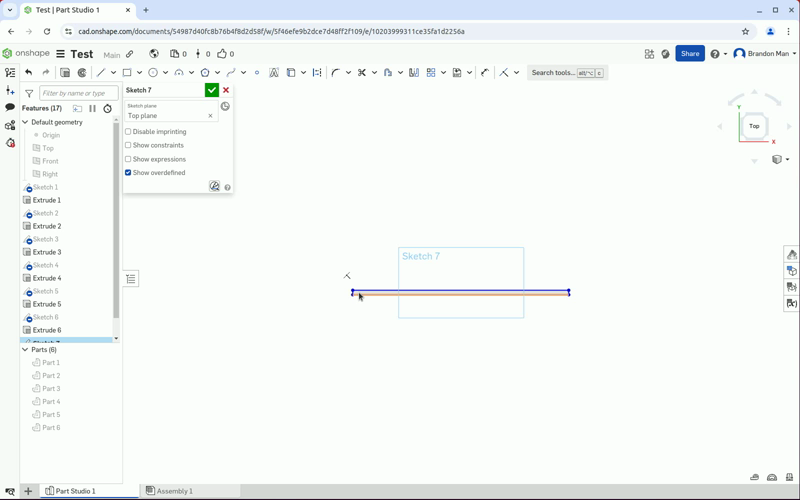
scroll(6)
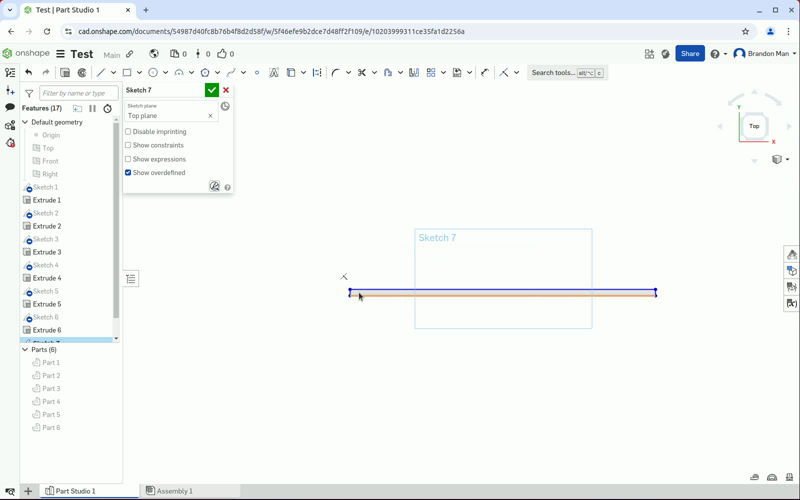
scroll(6)
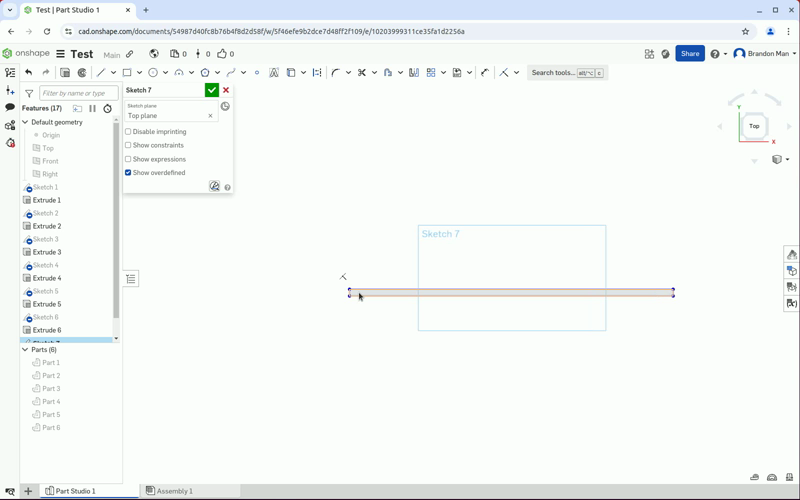
scroll(6)
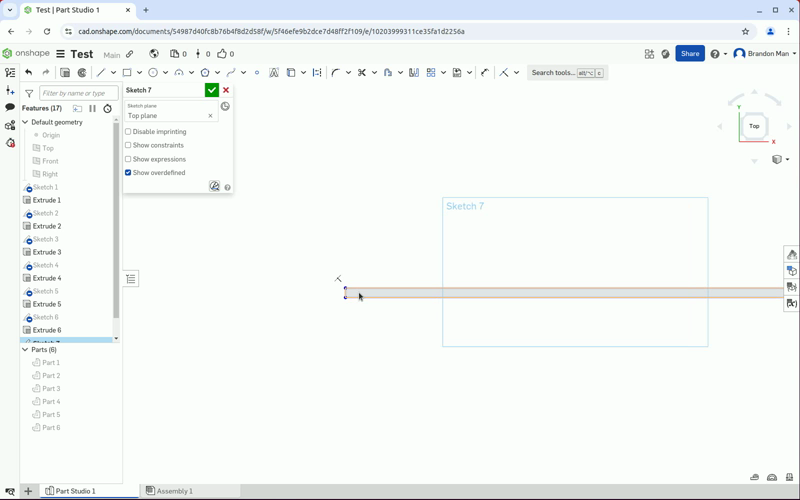
scroll(6)
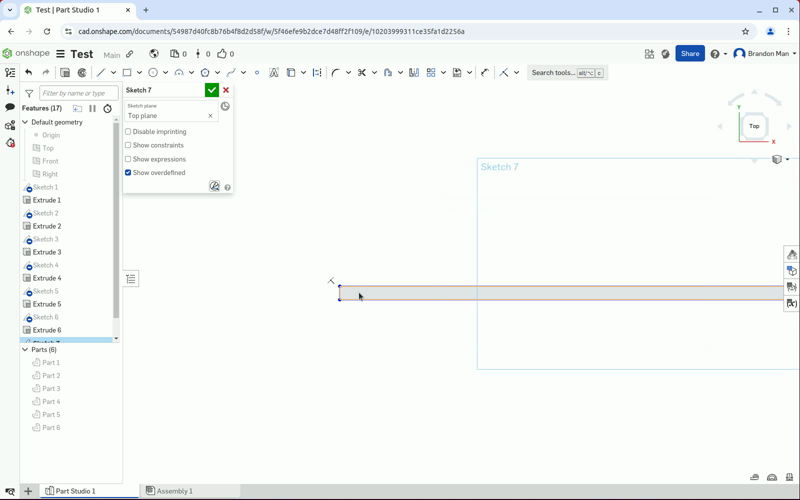
scroll(6)
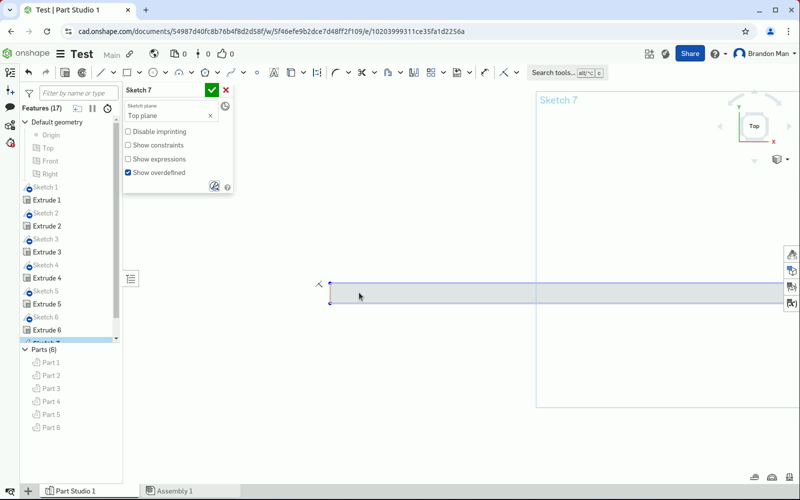
scroll(6)
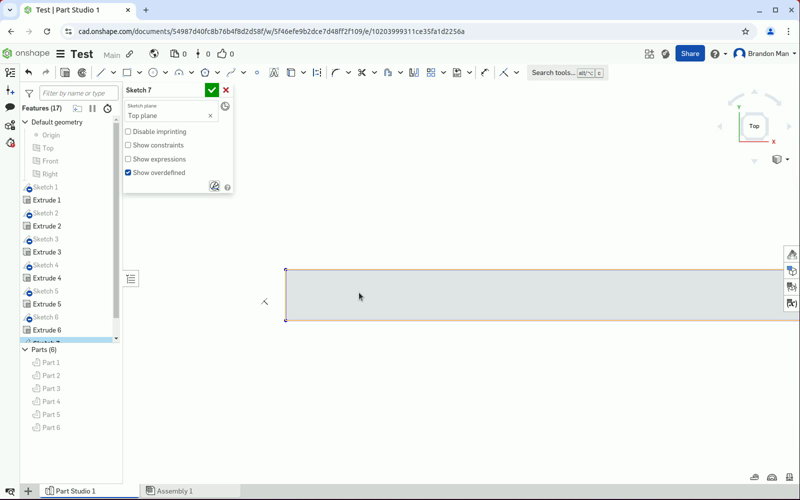
click(359, 292)
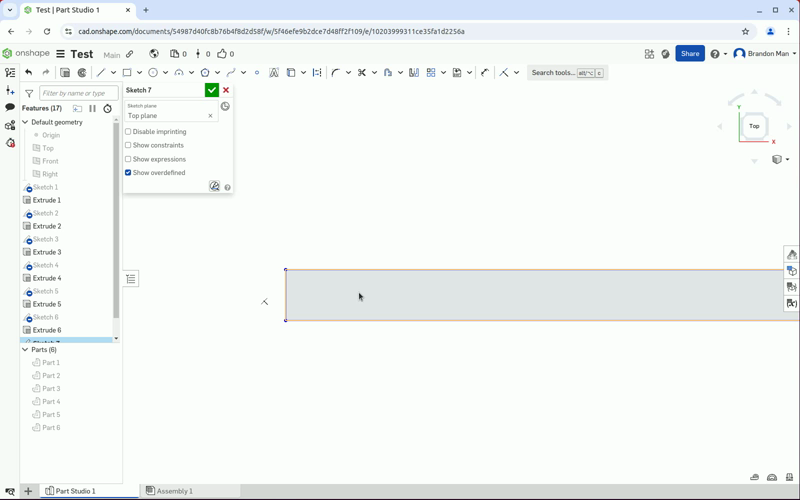
scroll(-6)
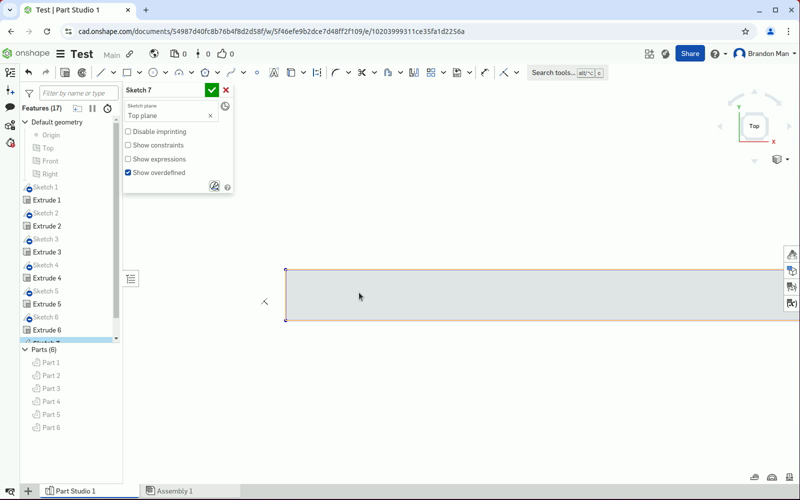
scroll(-6)
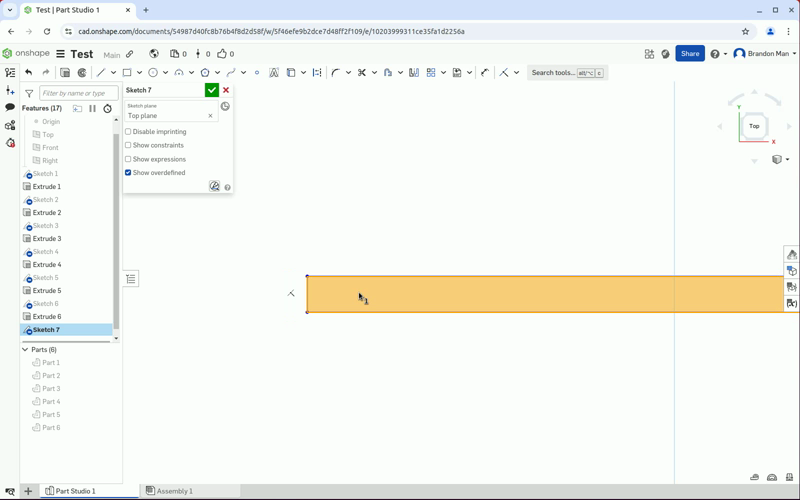
scroll(-6)
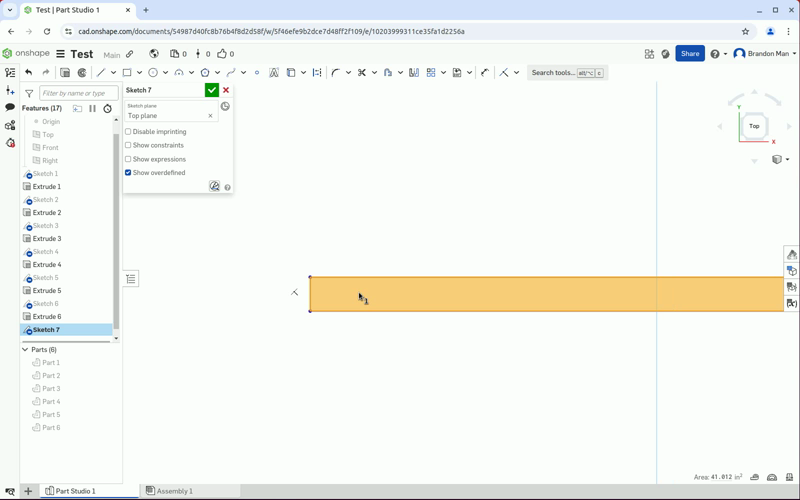
scroll(-6)
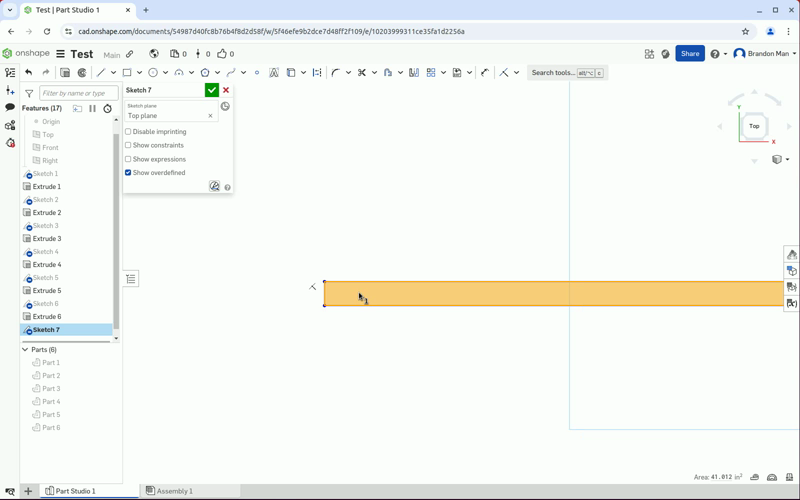
scroll(-6)
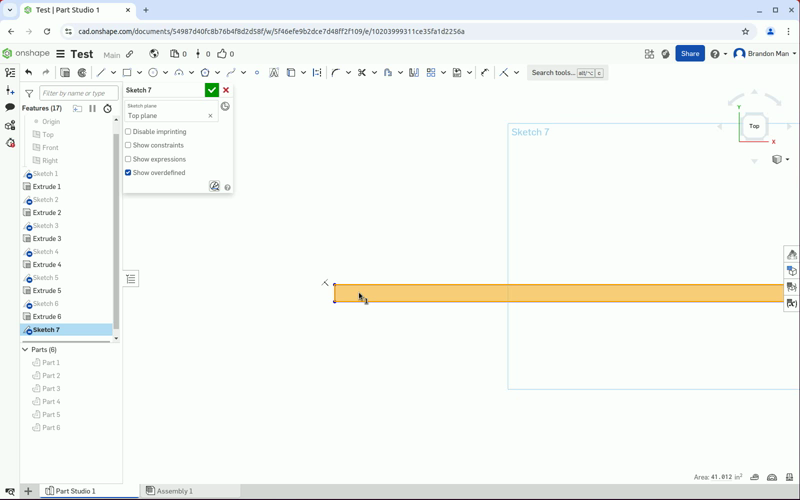
scroll(-6)
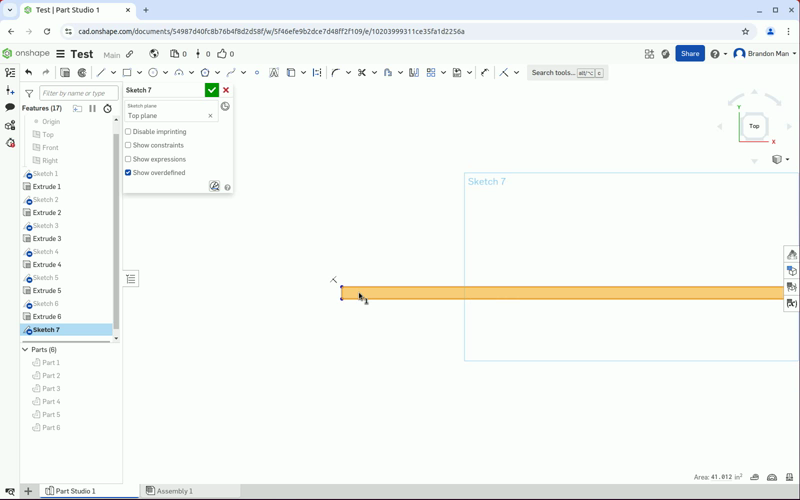
scroll(-6)
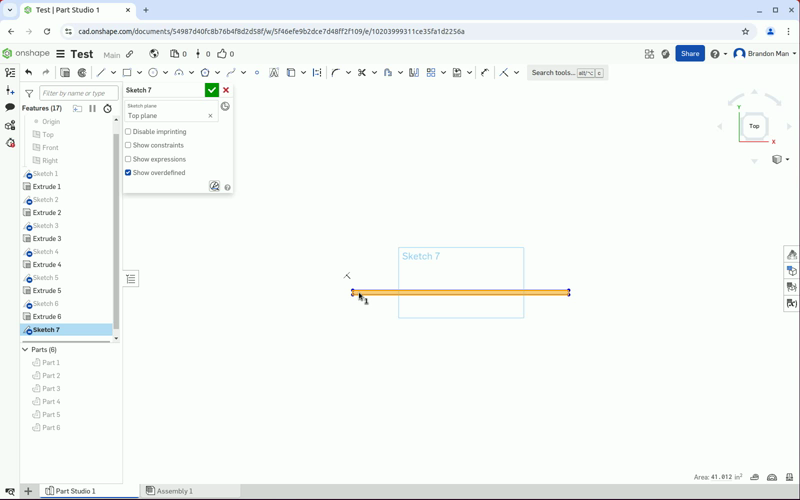
mouse_move(73, 352)
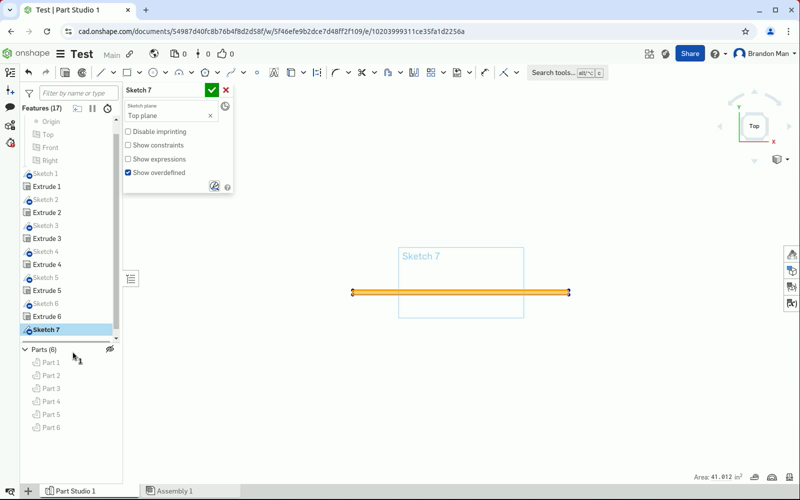
key(shift+y)
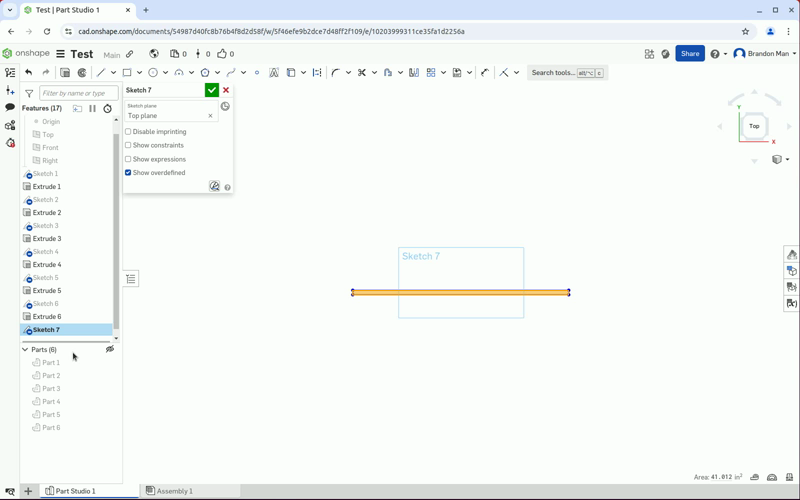
key(shift+e)
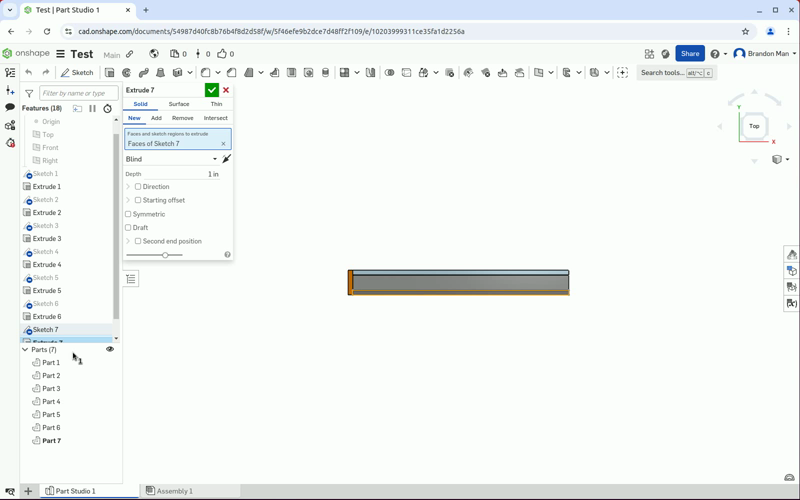
mouse_move(143, 106)
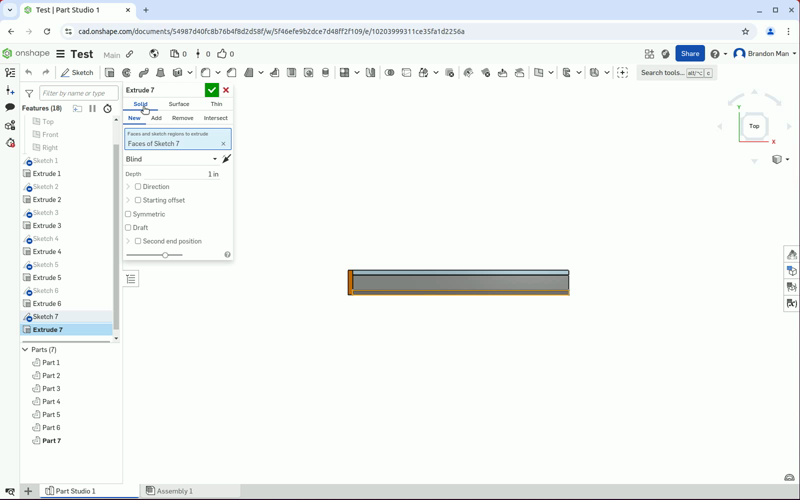
click(143, 106)
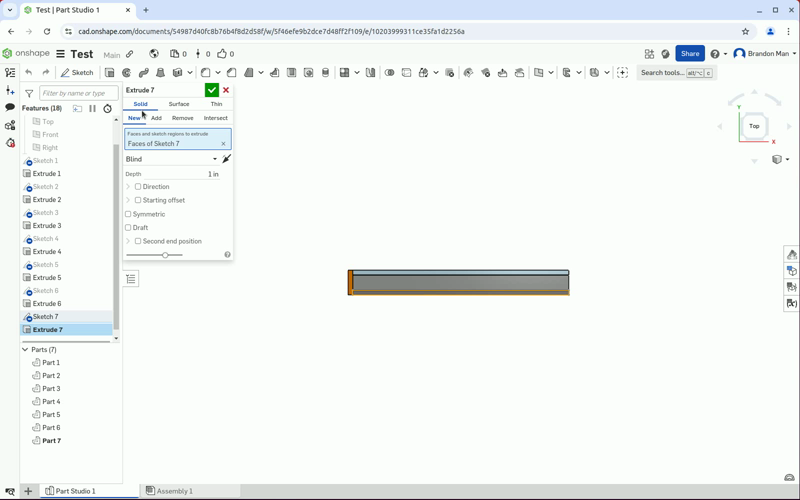
mouse_move(137, 120)
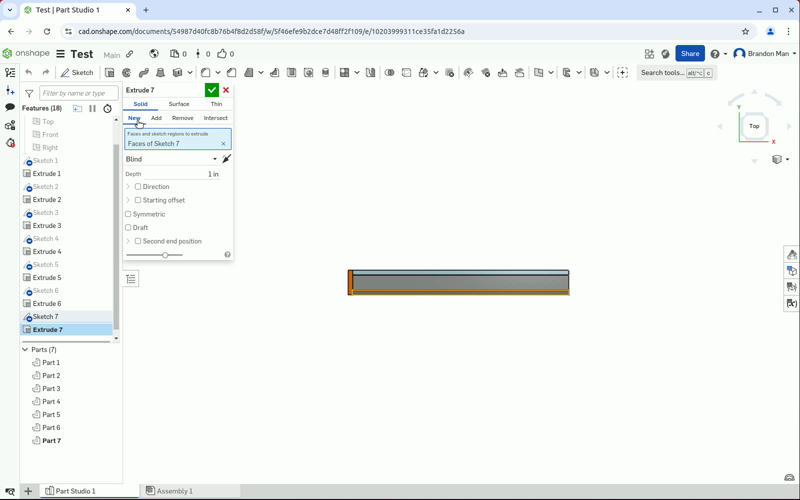
click(137, 120)
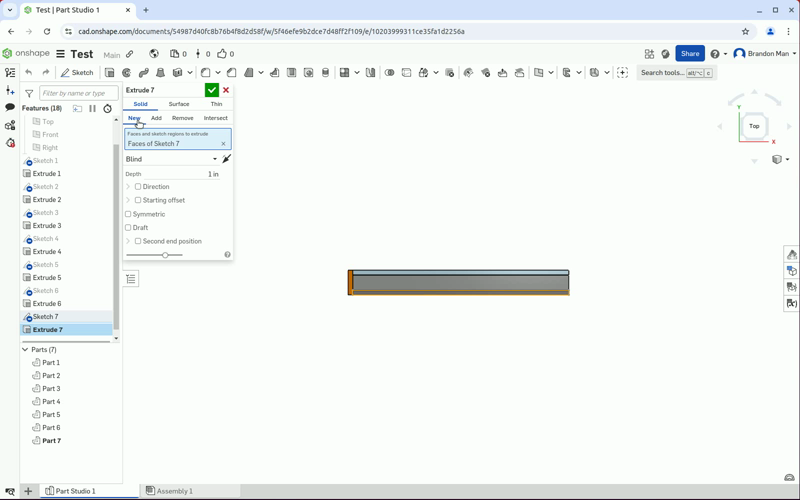
key(tab, 4)
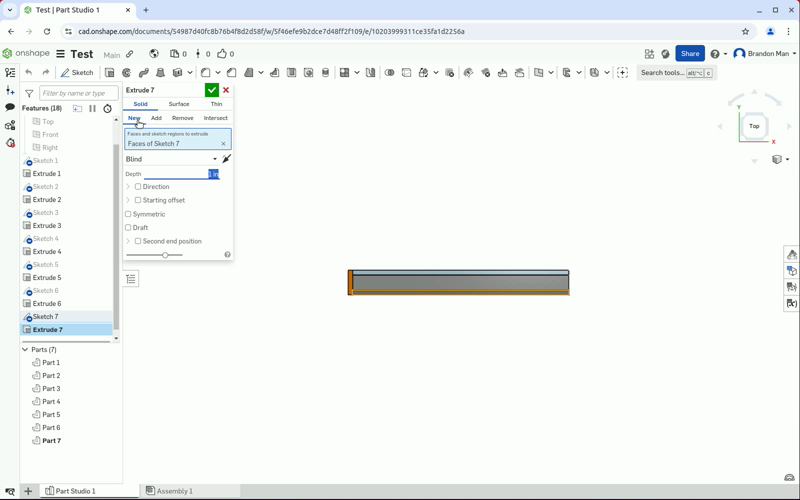
text(0.963)
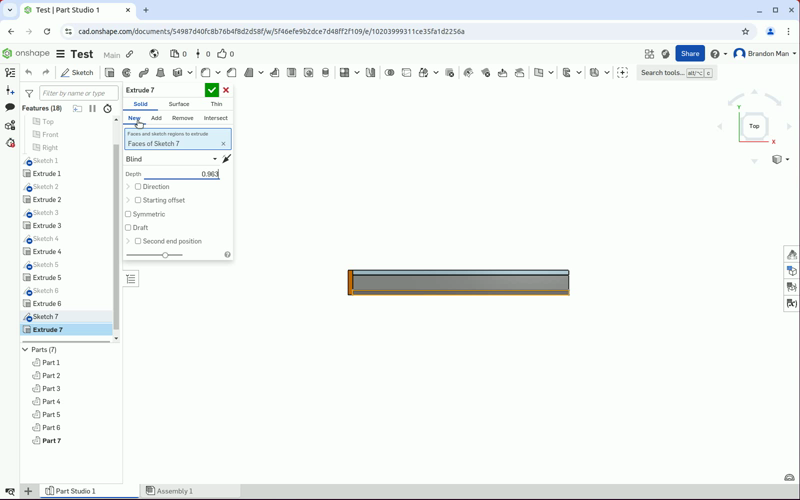
key(enter)
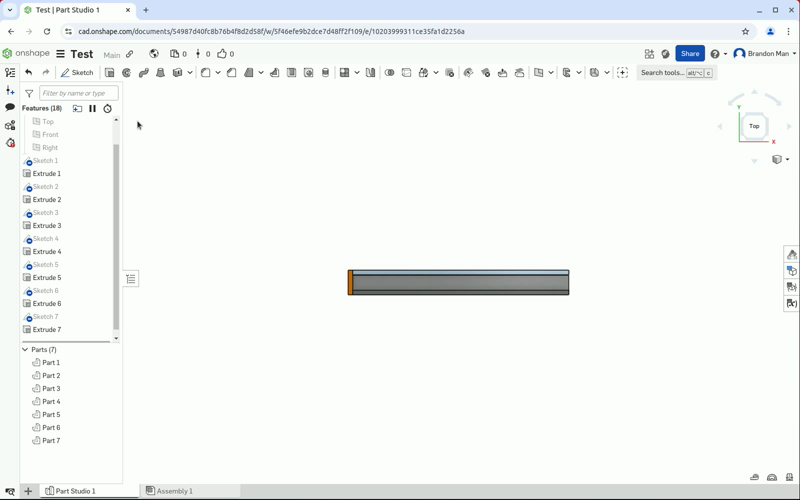
key(shift+h)
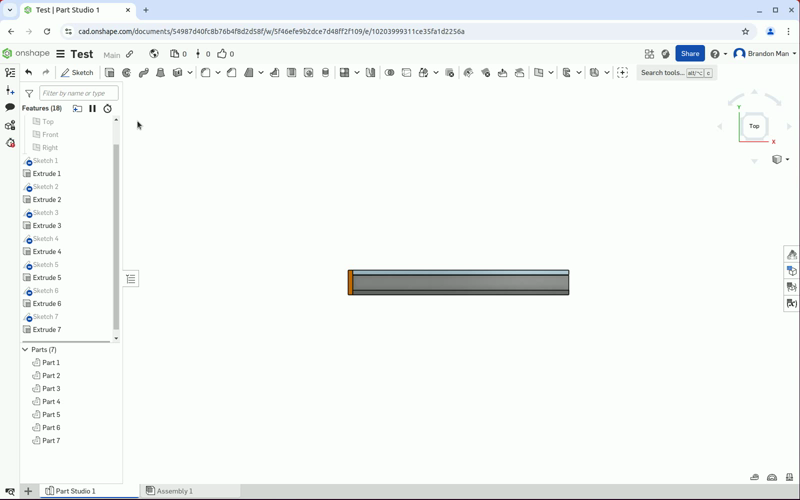
key(shift+h)
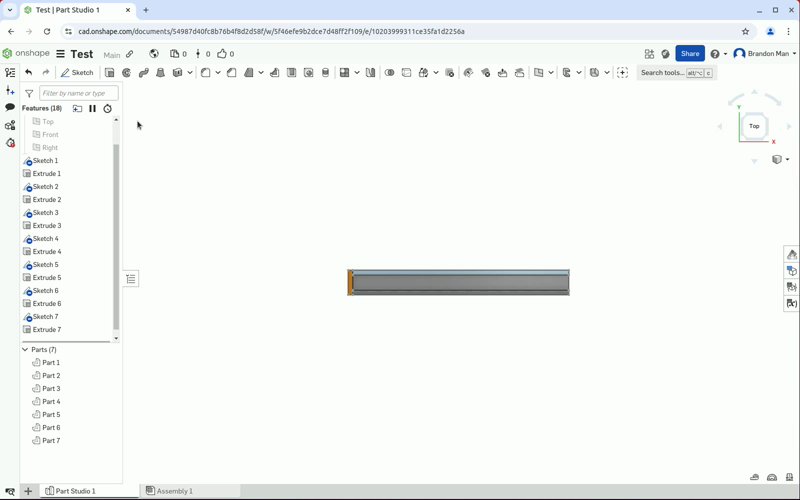
key(shift+7)
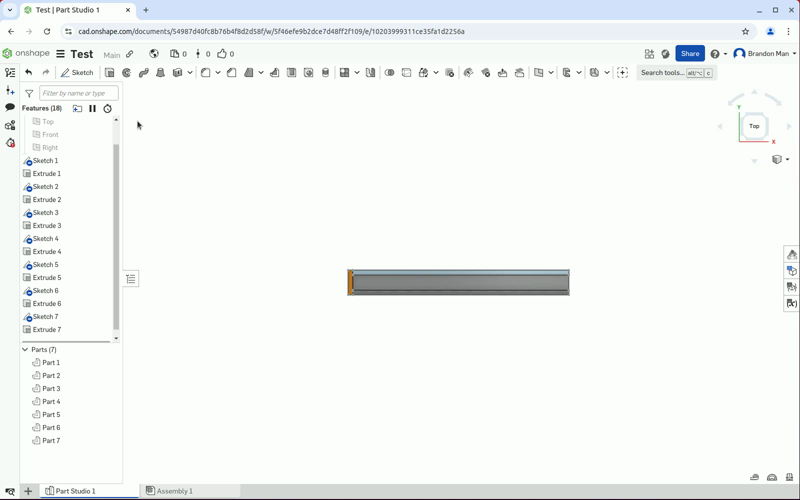
key(up, 3)
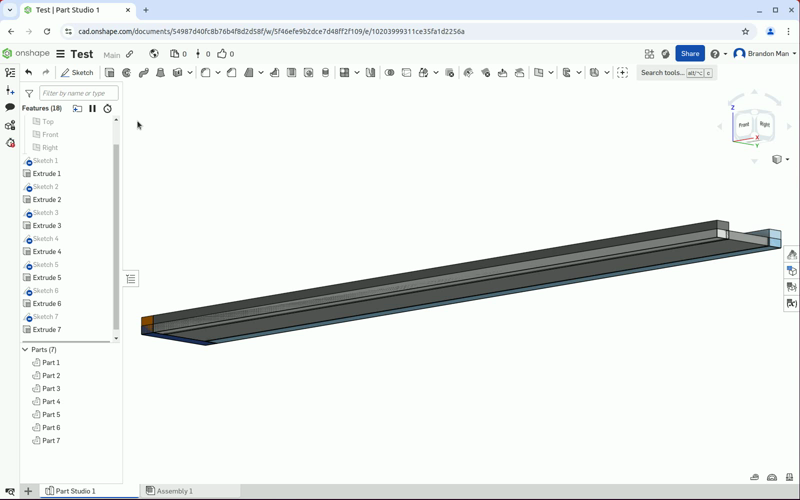
key(left, 3)
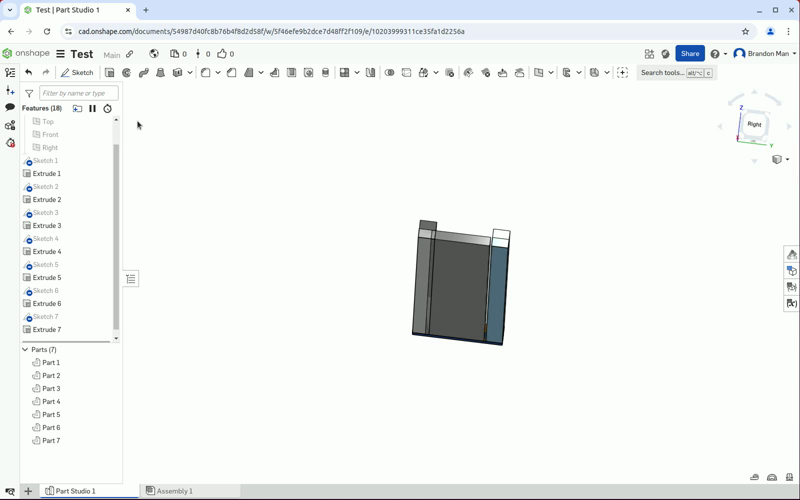
key(right, 3)
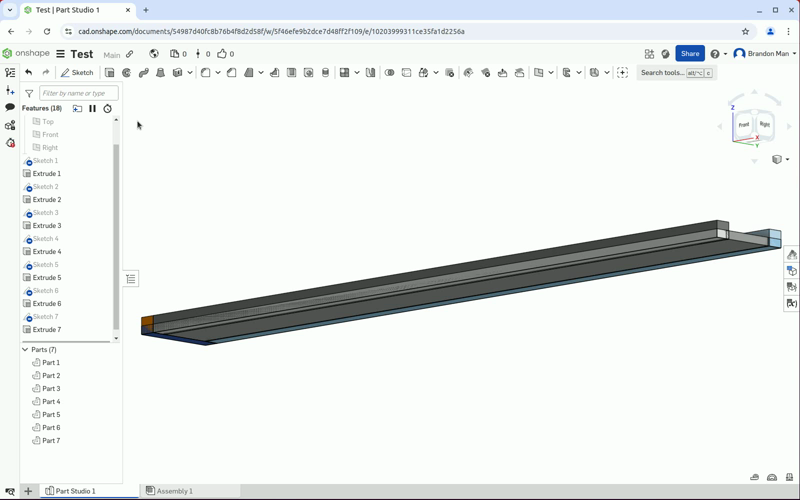
key(down, 3)
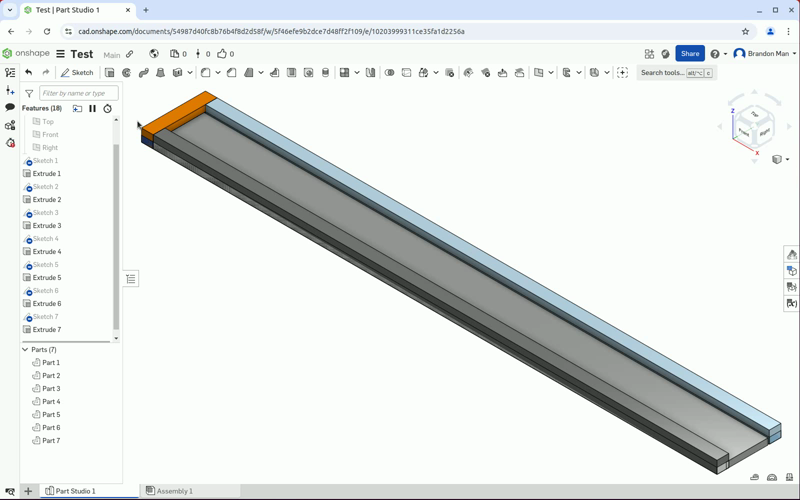
mouse_move(69, 163)
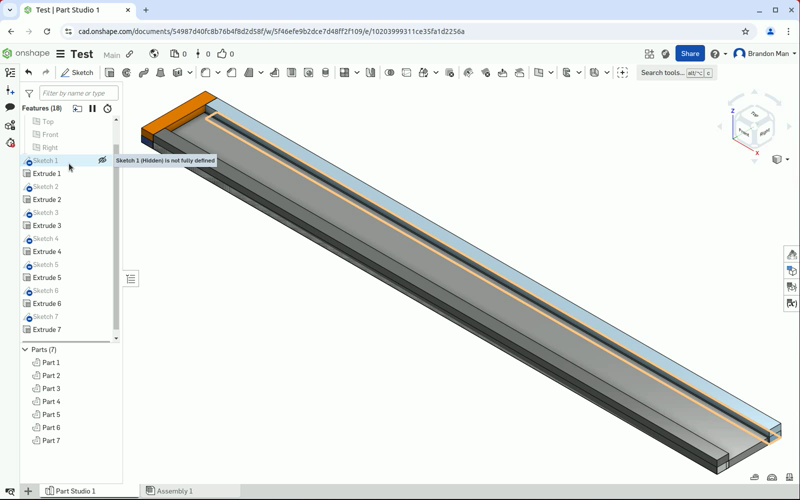
click(69, 163)